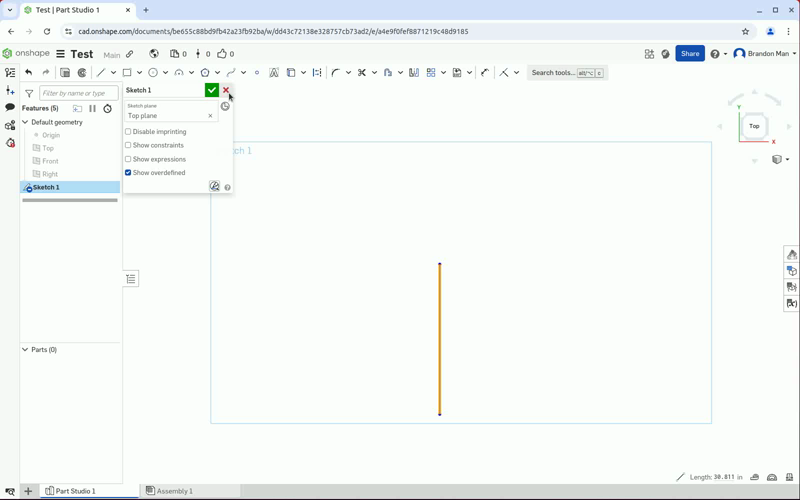
key(shift+h)
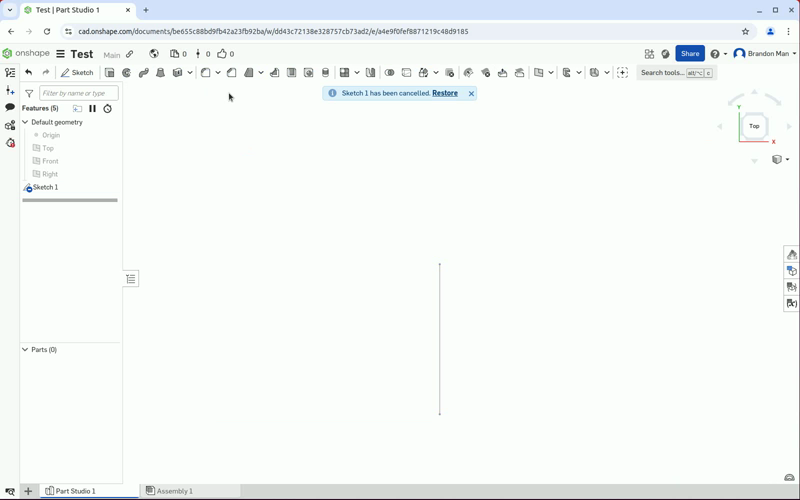
key(shift+s)
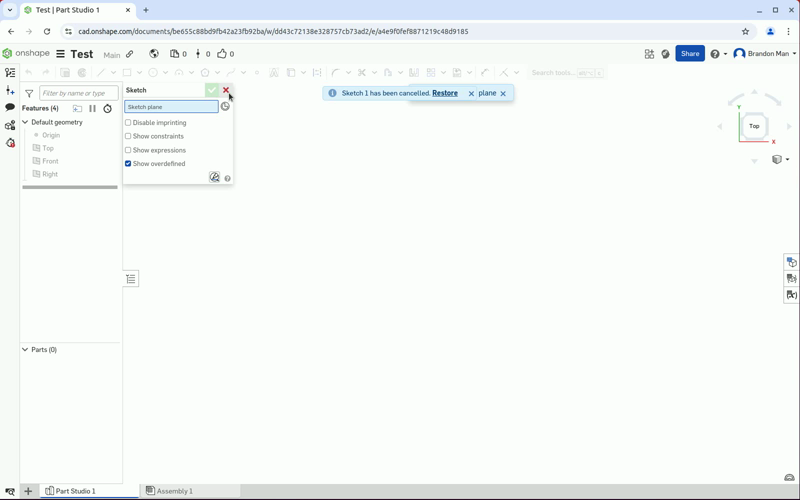
mouse_move(73, 150)
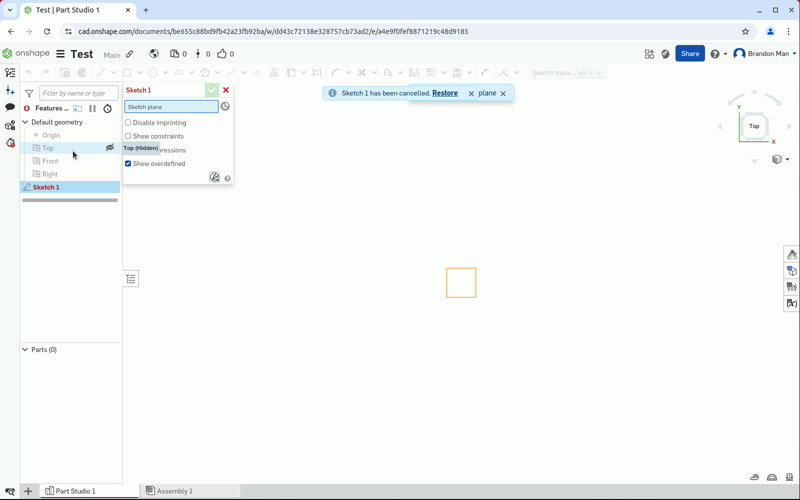
click(73, 150)
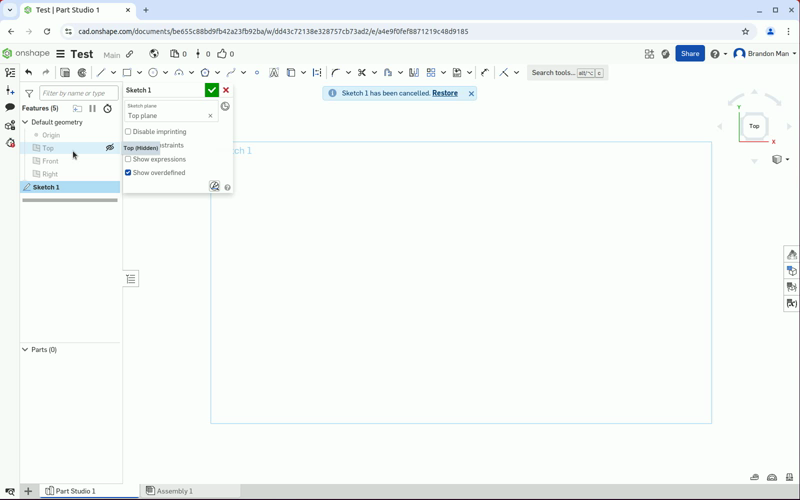
mouse_move(73, 352)
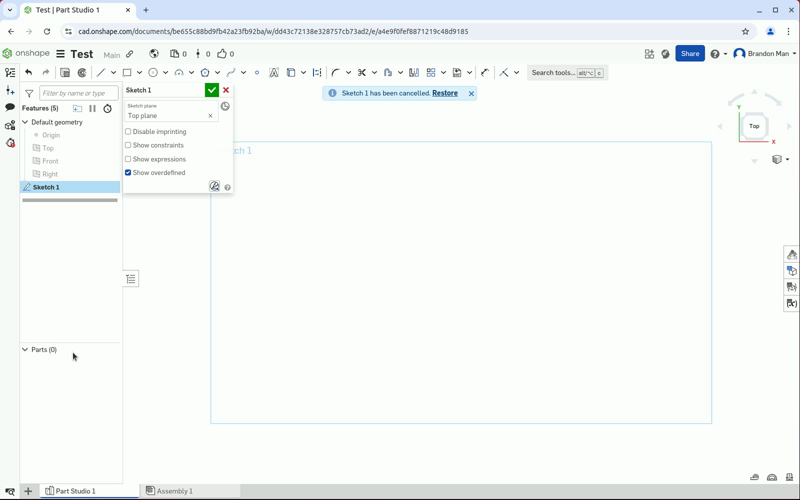
key(y)
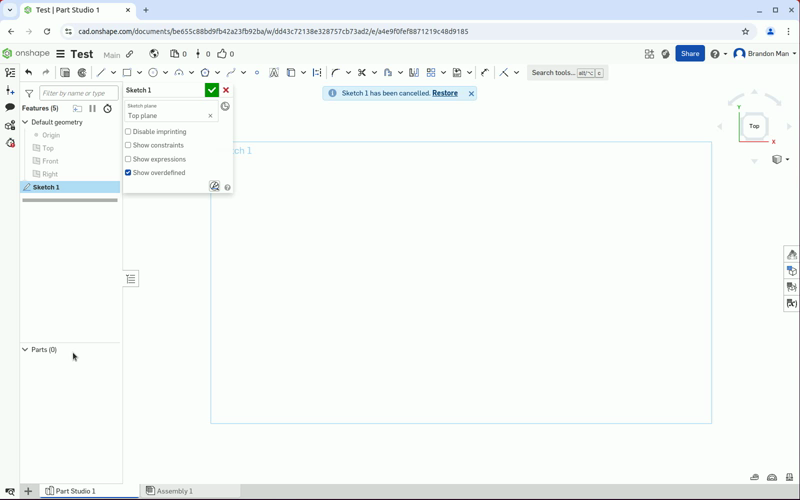
key(c)
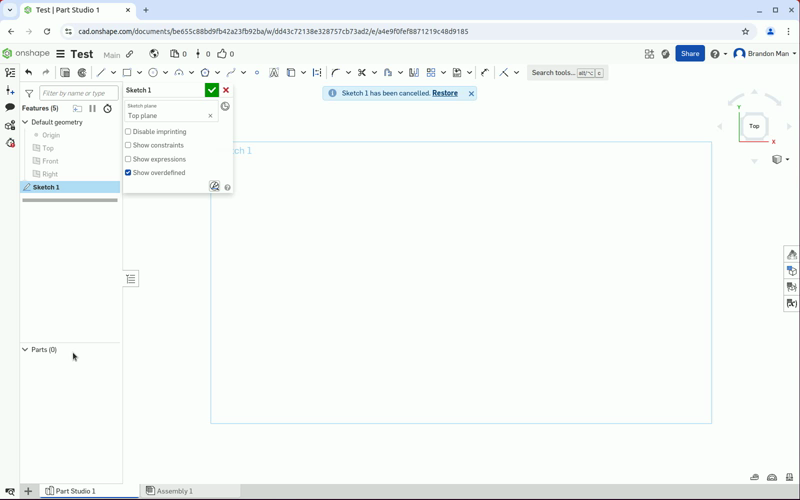
key_down(shift)
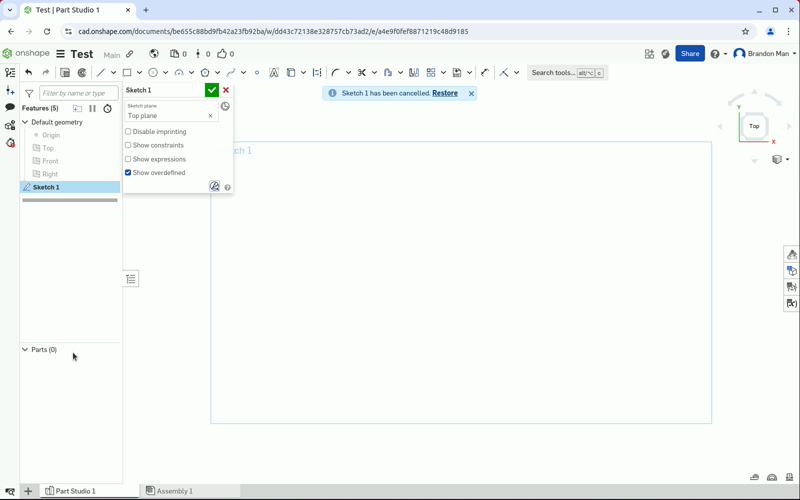
mouse_move(462, 284)
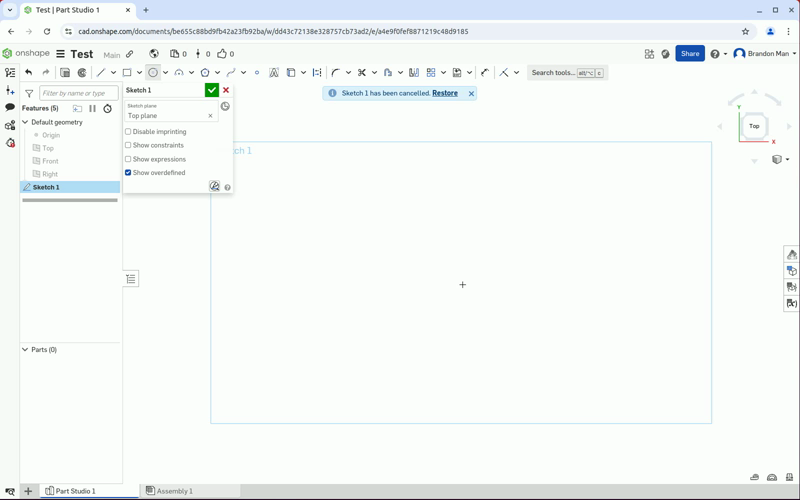
click(462, 284)
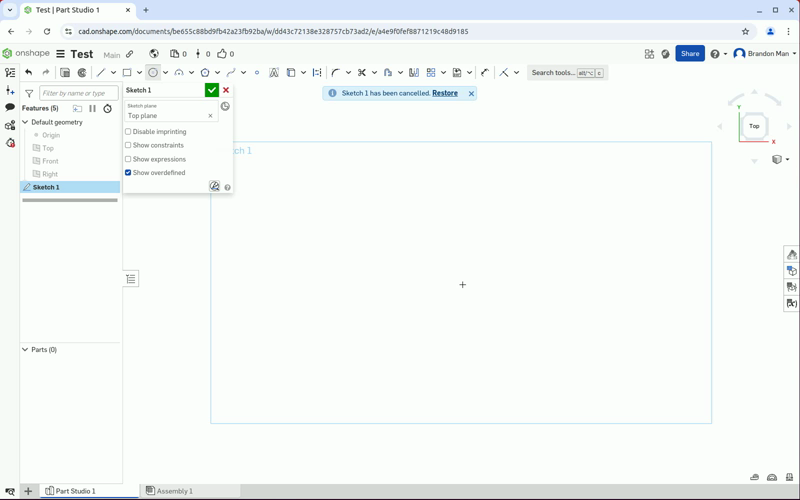
key_up(shift)
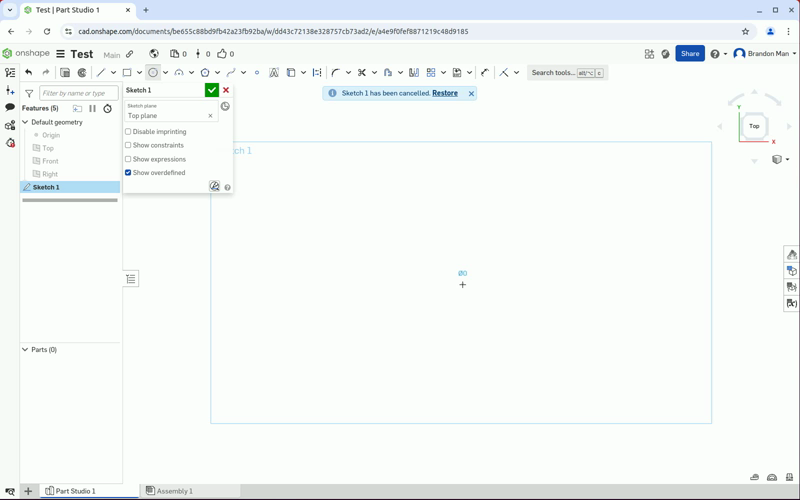
mouse_move(464, 284)
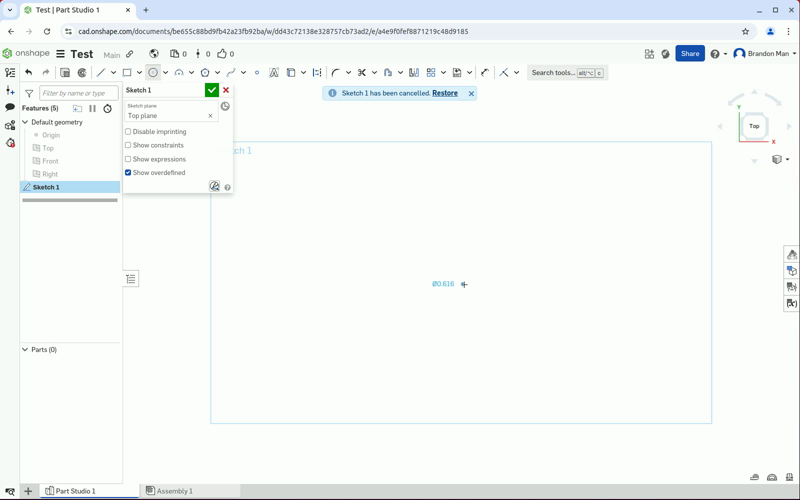
scroll(6)
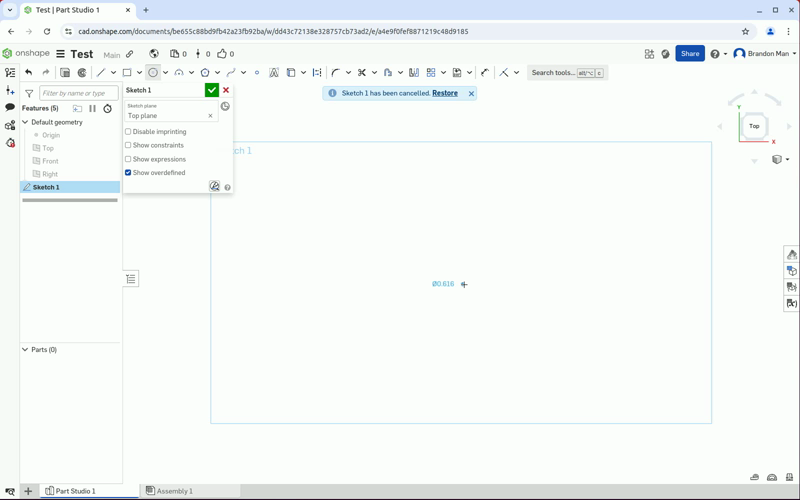
scroll(6)
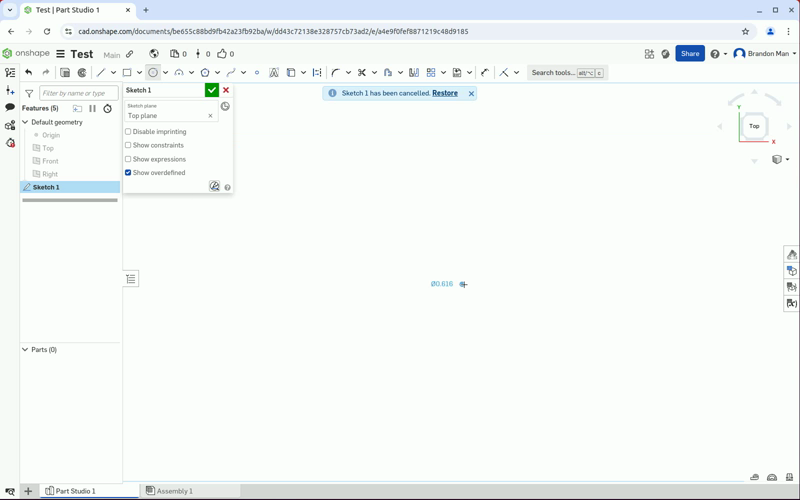
scroll(6)
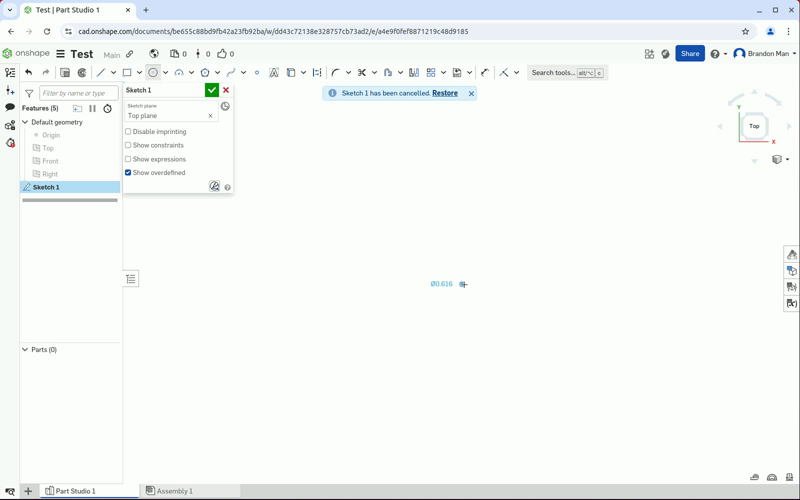
scroll(6)
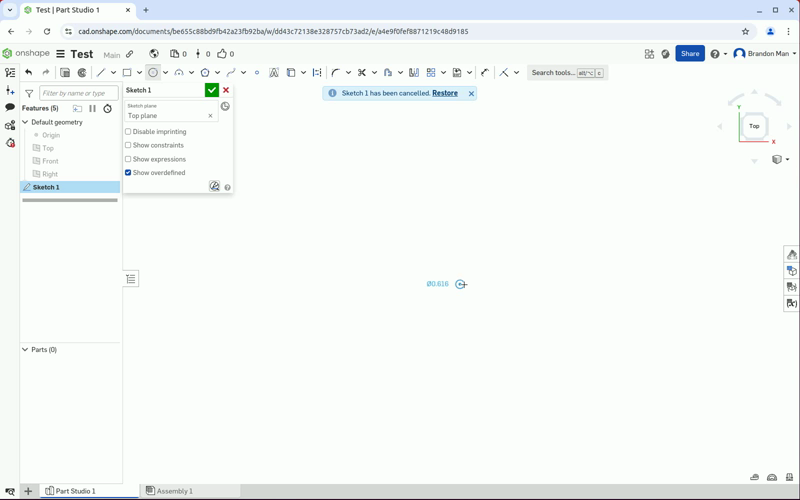
scroll(6)
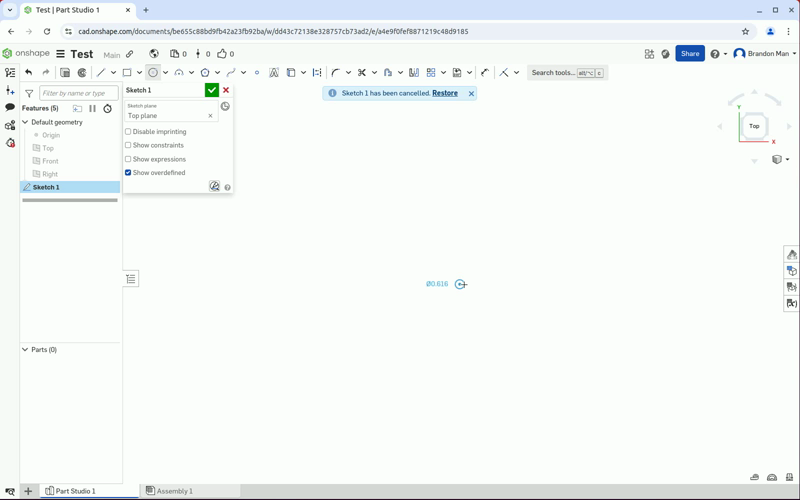
scroll(6)
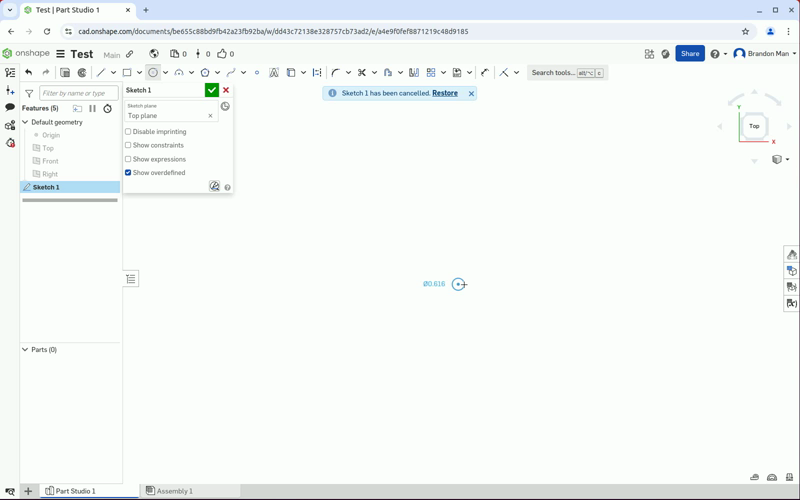
scroll(6)
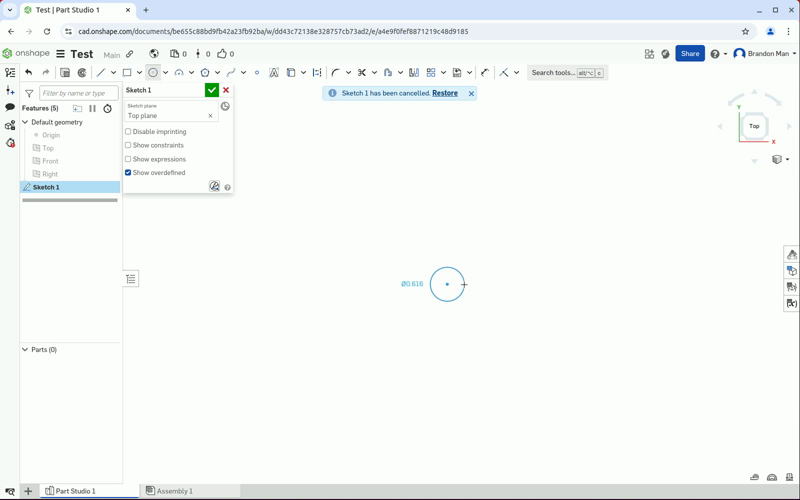
click(464, 284)
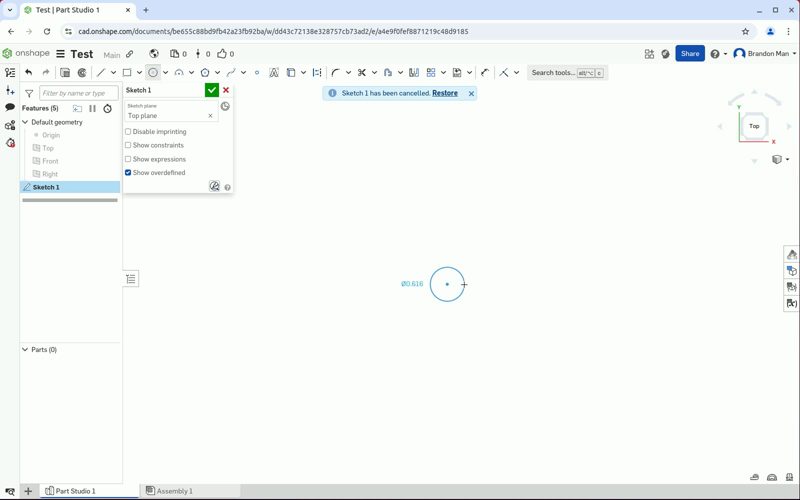
scroll(-6)
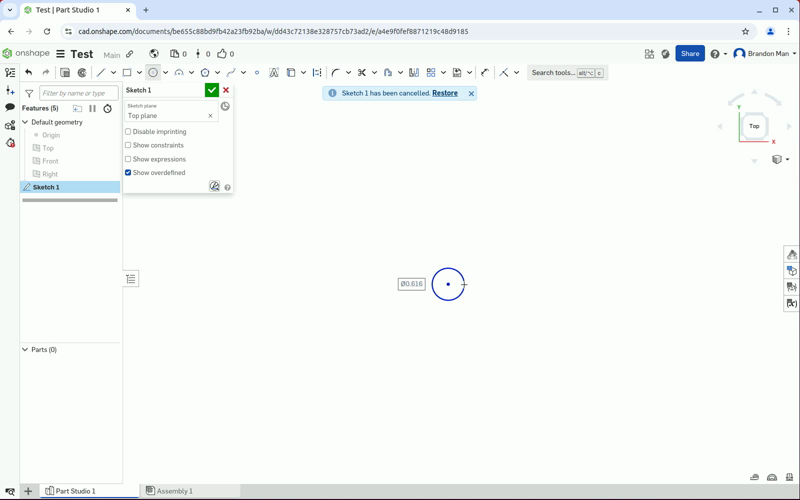
scroll(-6)
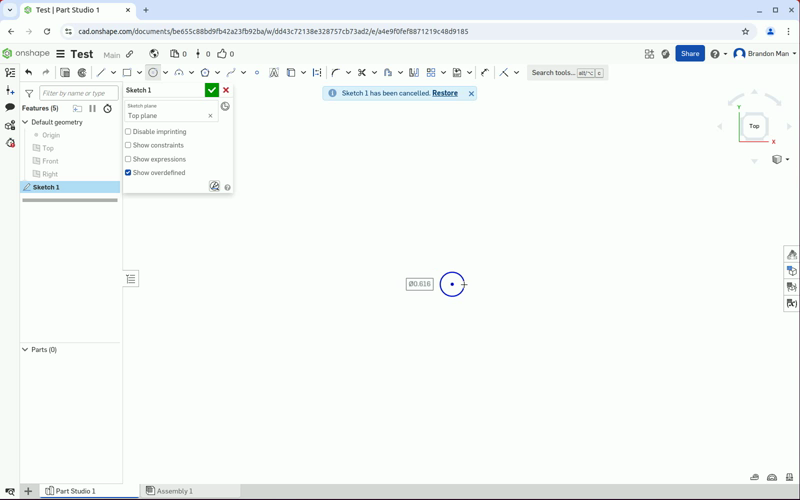
scroll(-6)
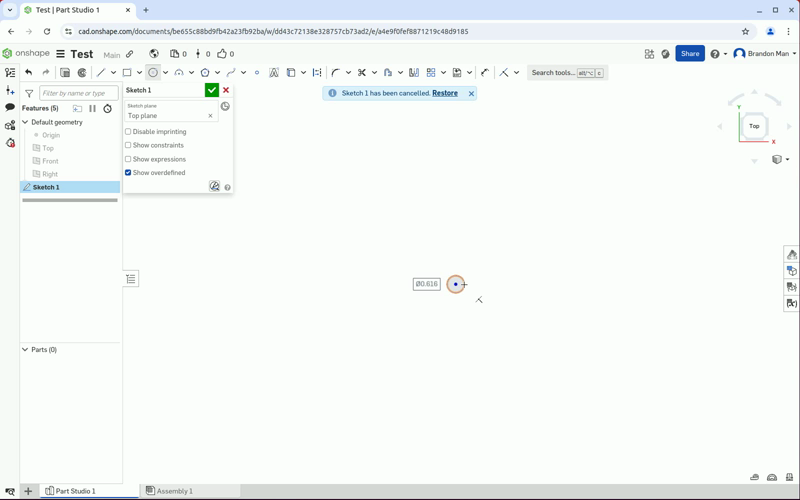
scroll(-6)
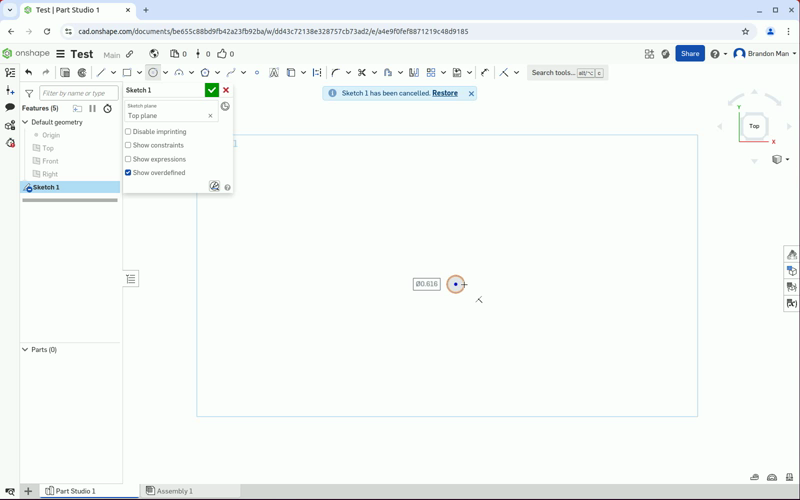
scroll(-6)
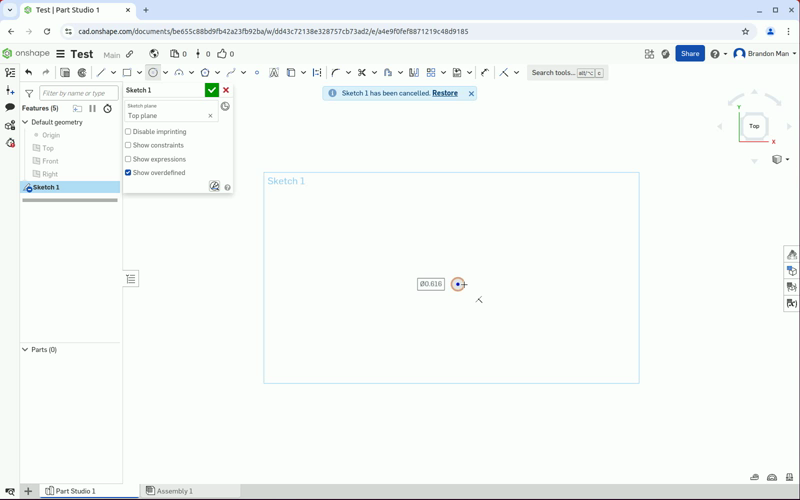
scroll(-6)
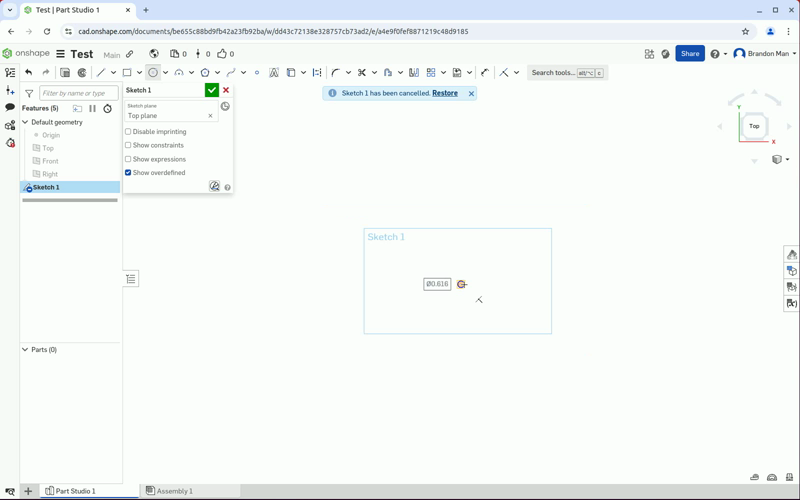
scroll(-6)
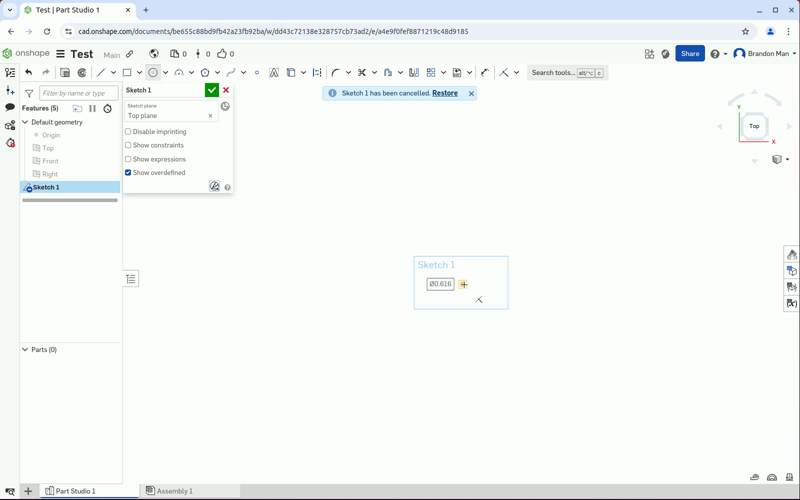
key(esc)
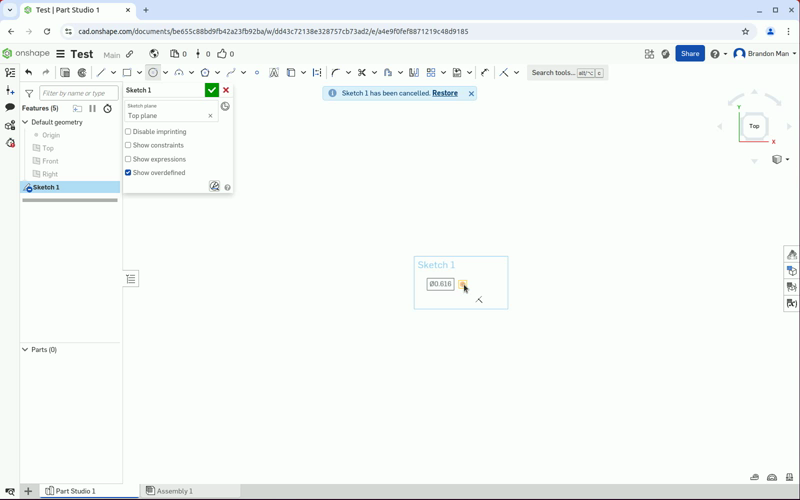
key(c)
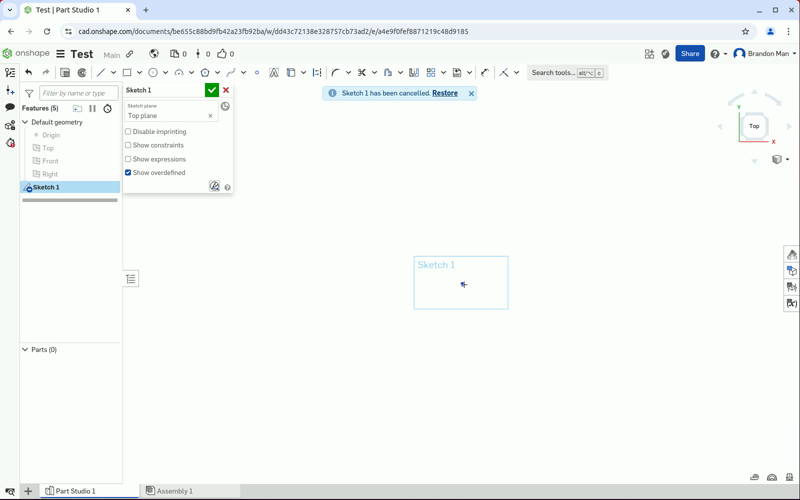
key_down(shift)
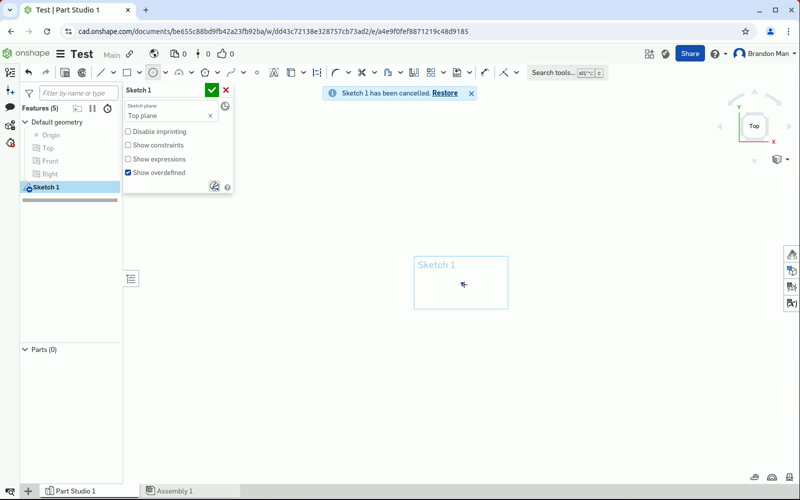
mouse_move(462, 284)
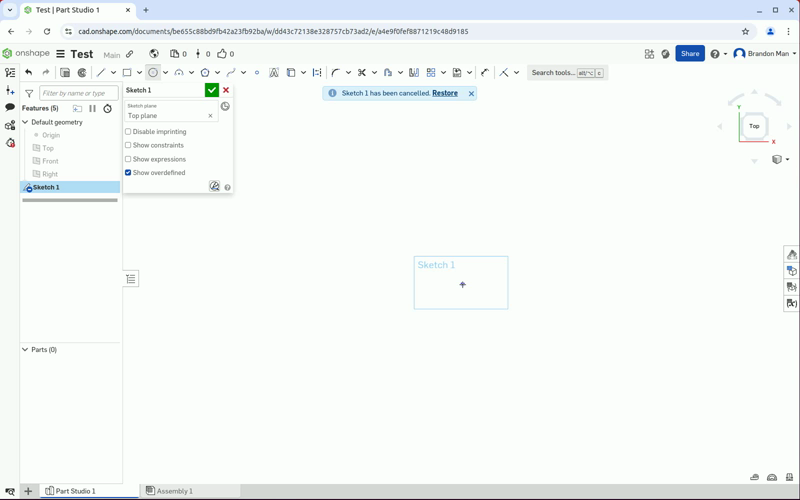
scroll(6)
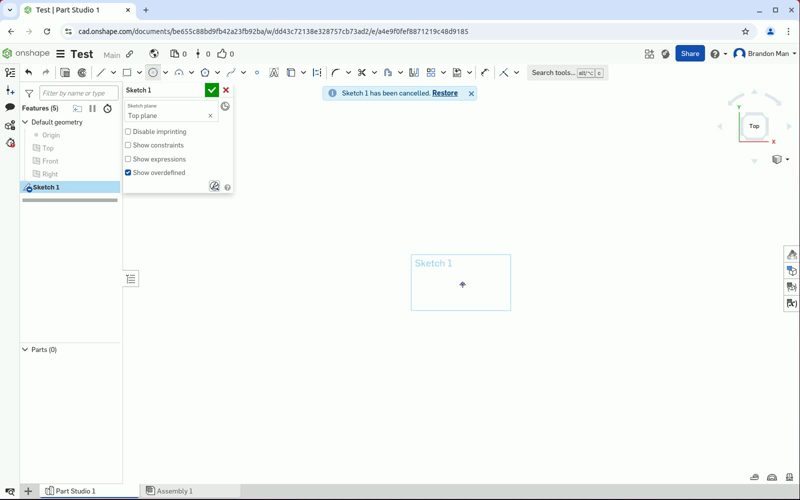
scroll(6)
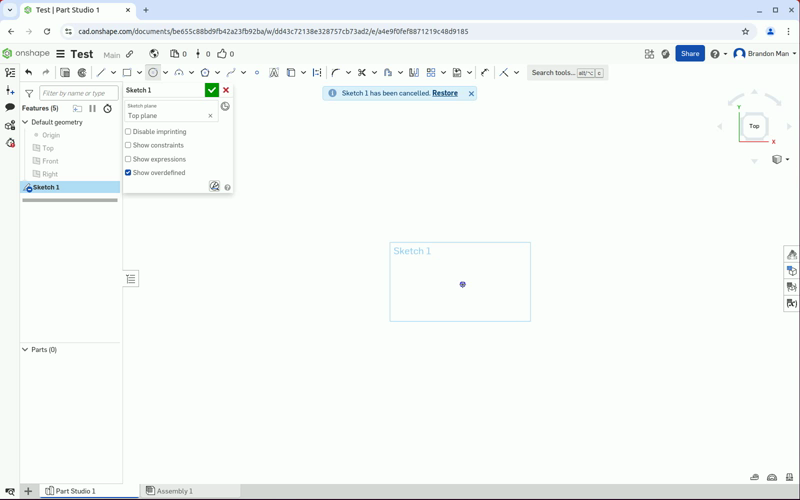
scroll(6)
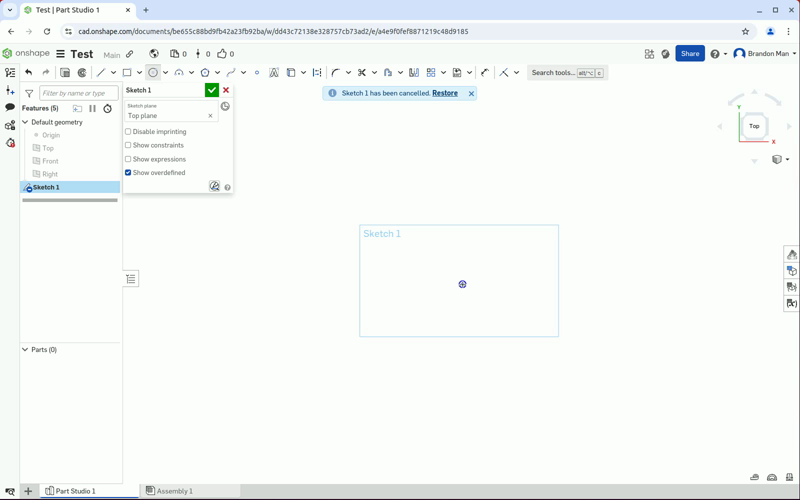
scroll(6)
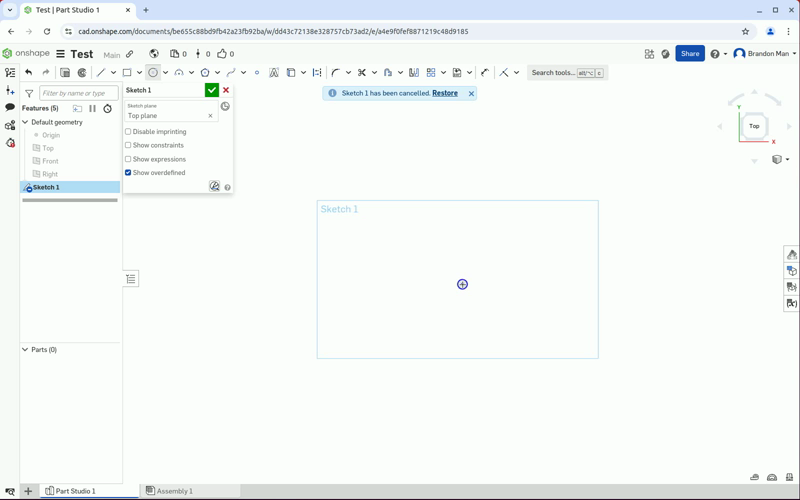
scroll(6)
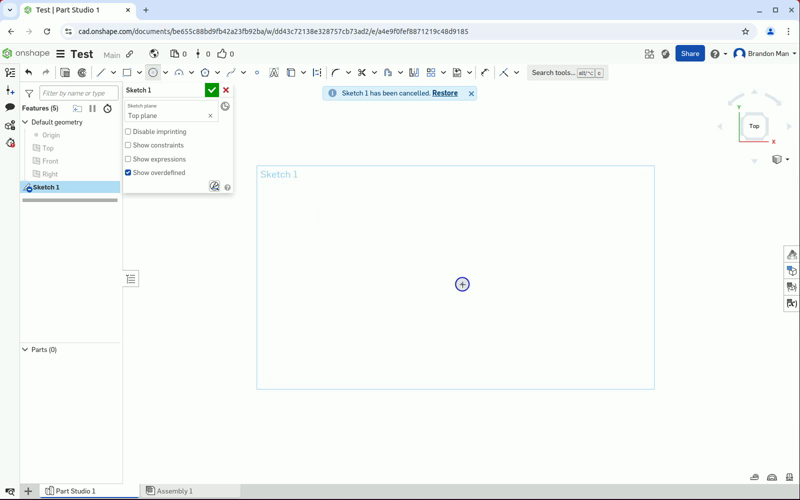
scroll(6)
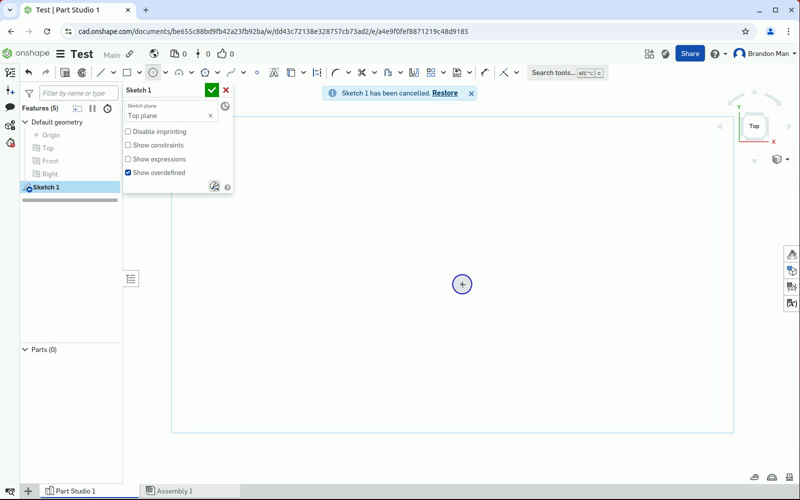
scroll(6)
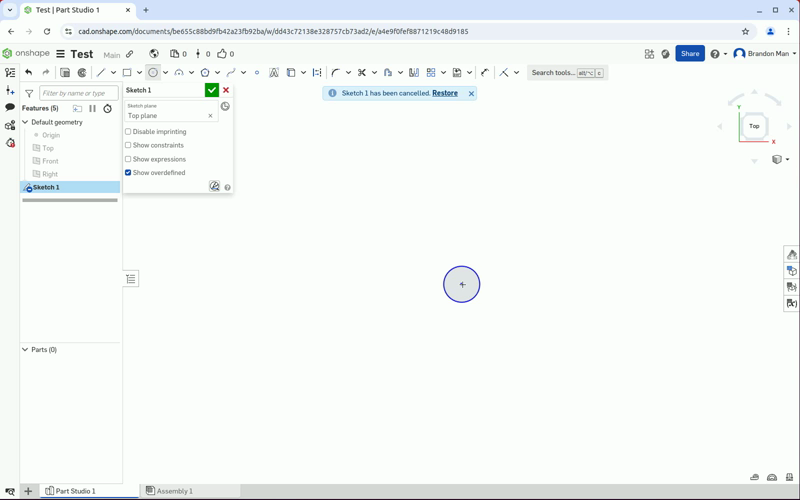
click(462, 284)
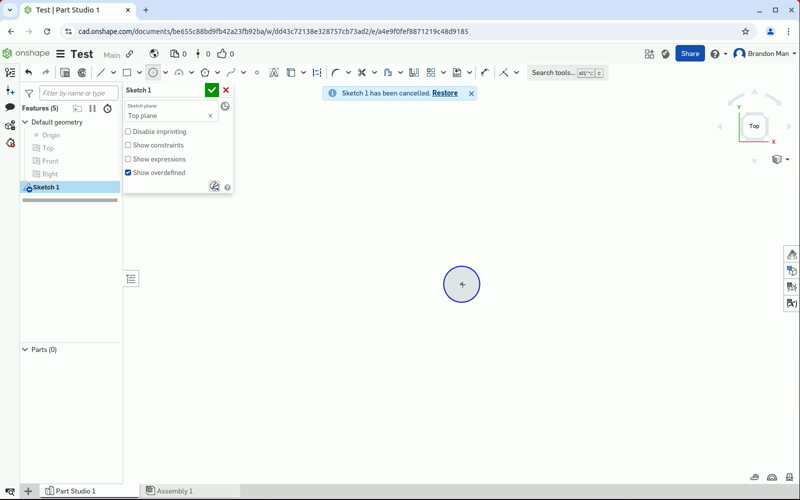
scroll(-6)
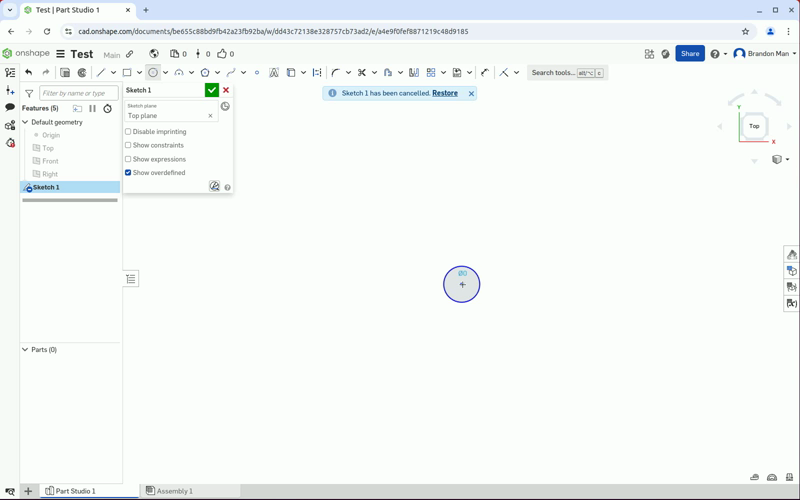
scroll(-6)
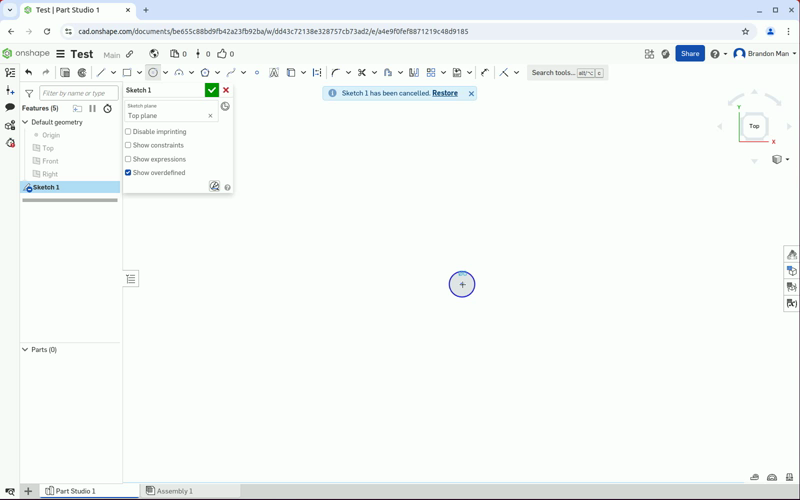
scroll(-6)
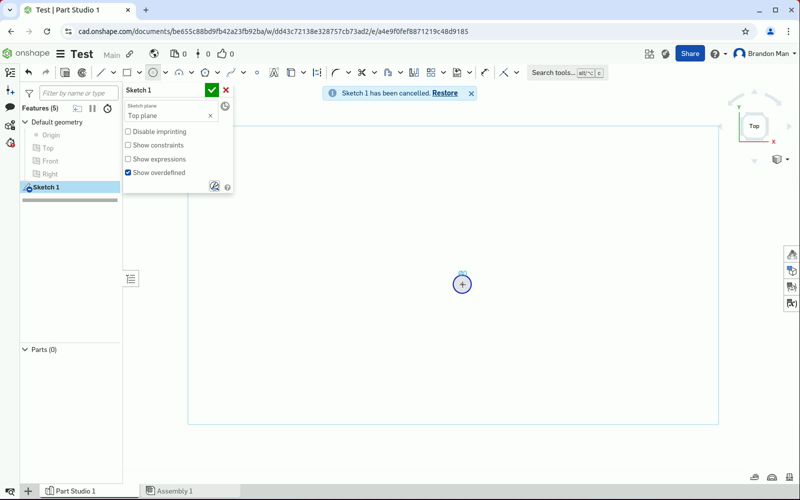
scroll(-6)
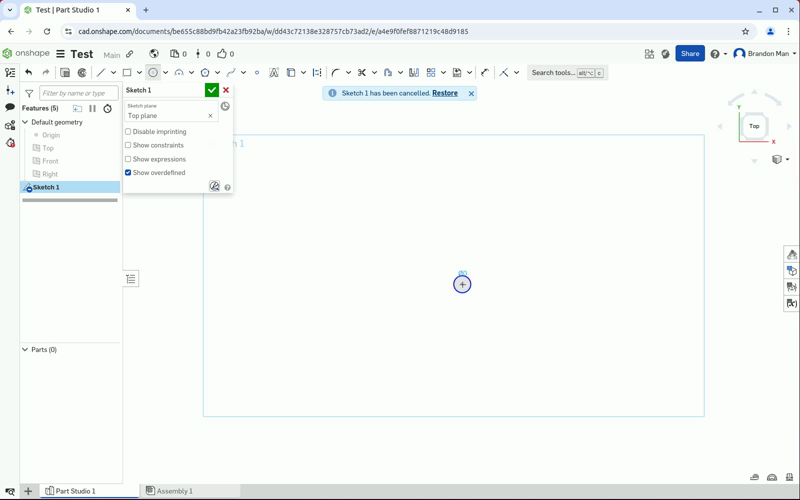
scroll(-6)
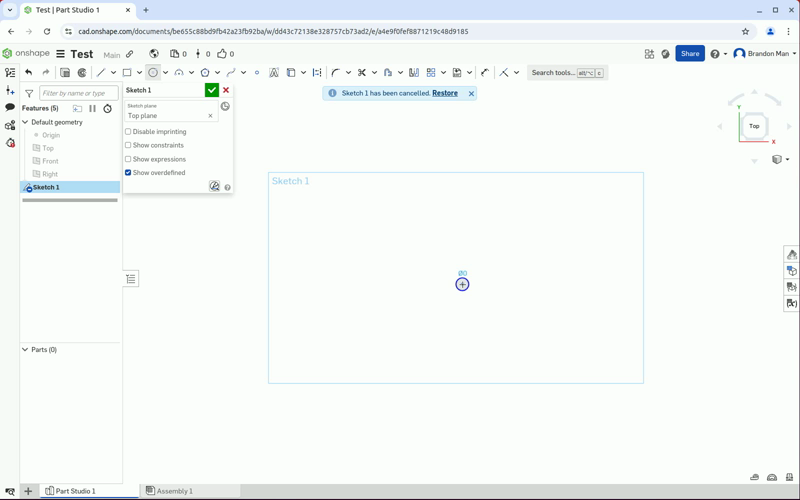
scroll(-6)
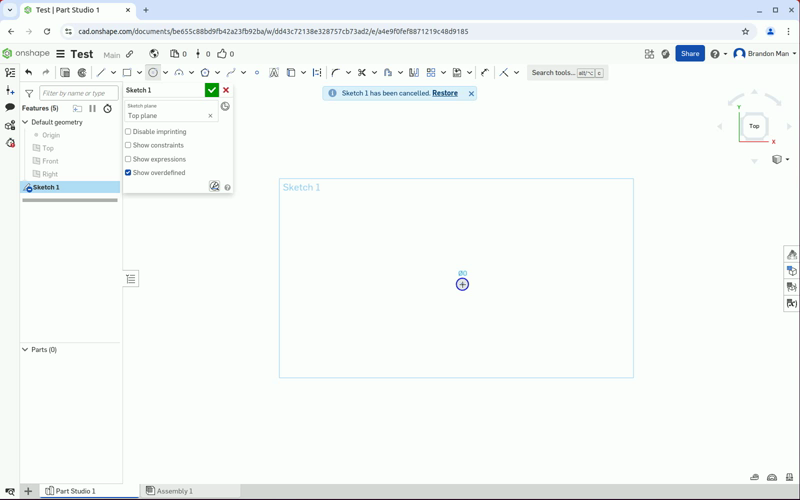
scroll(-6)
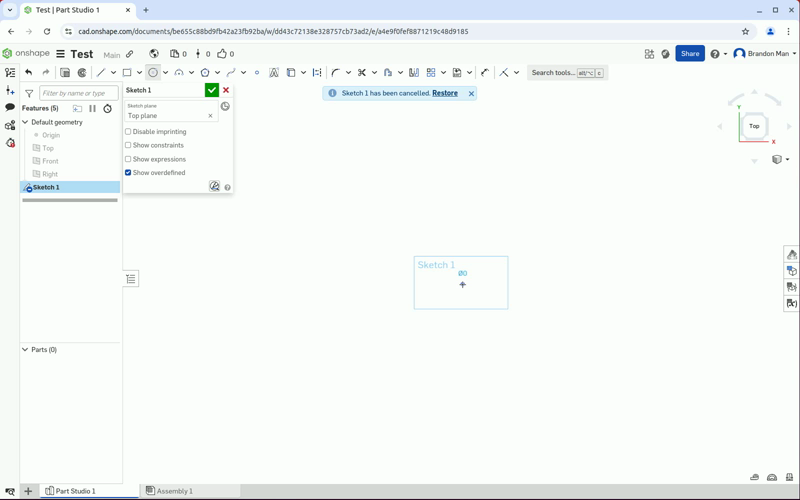
key_up(shift)
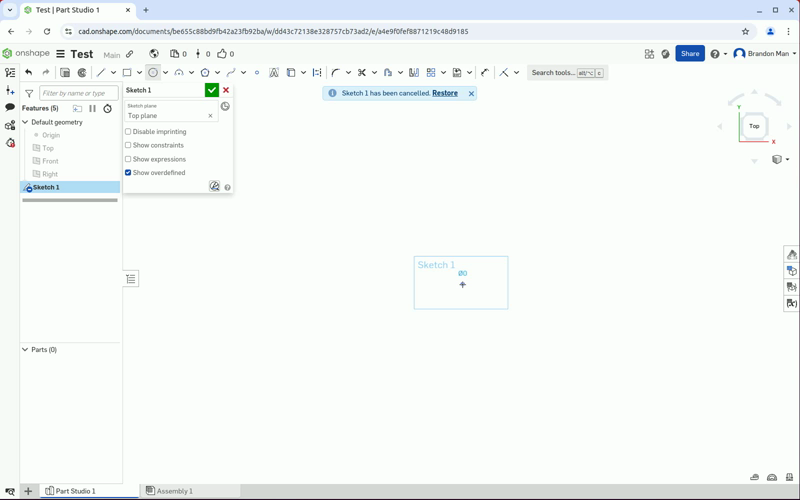
mouse_move(464, 284)
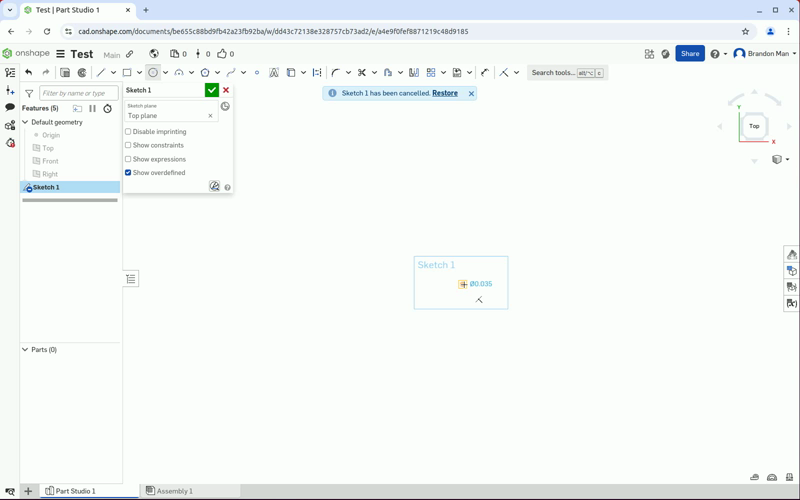
scroll(6)
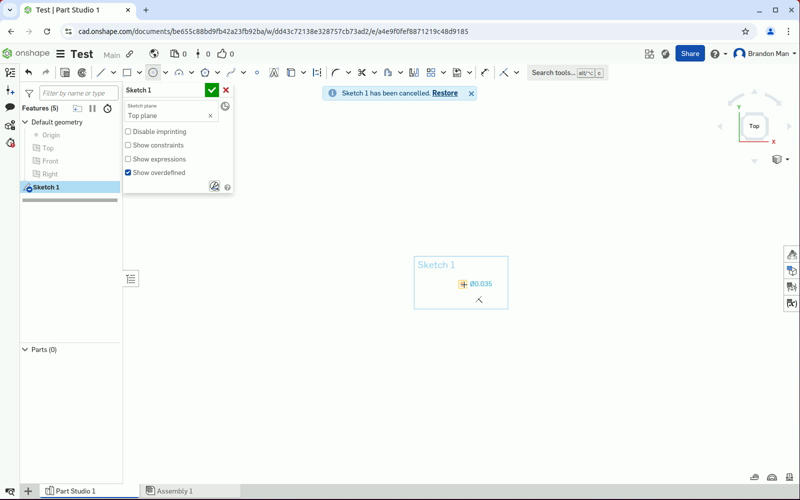
scroll(6)
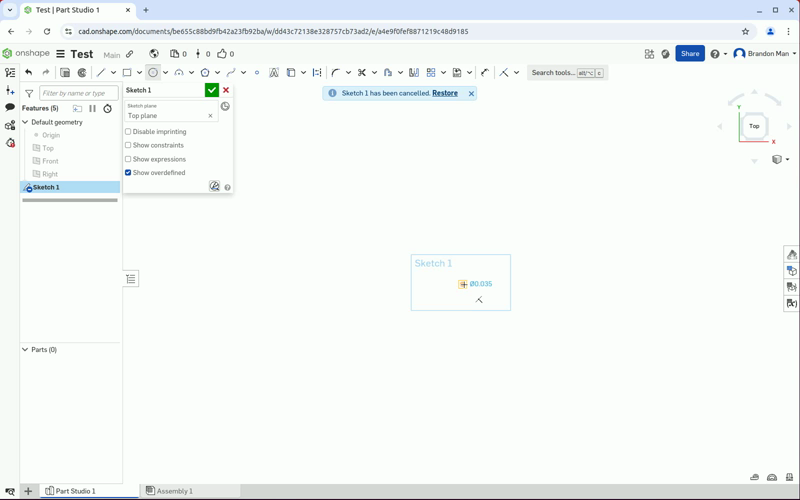
scroll(6)
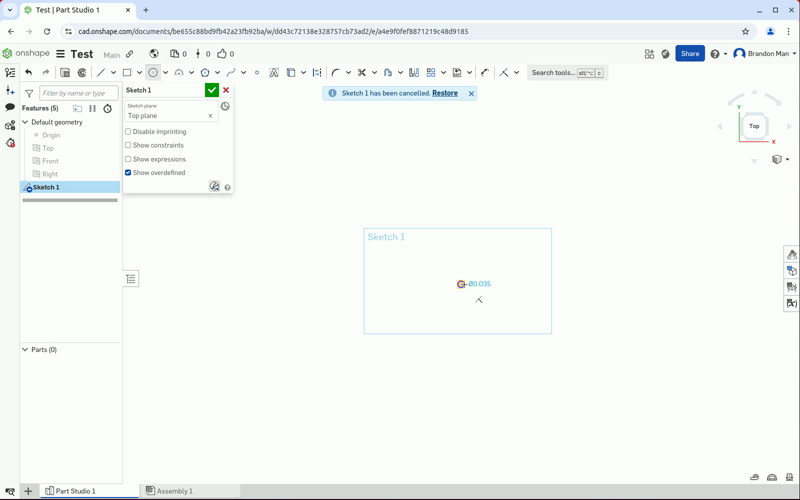
scroll(6)
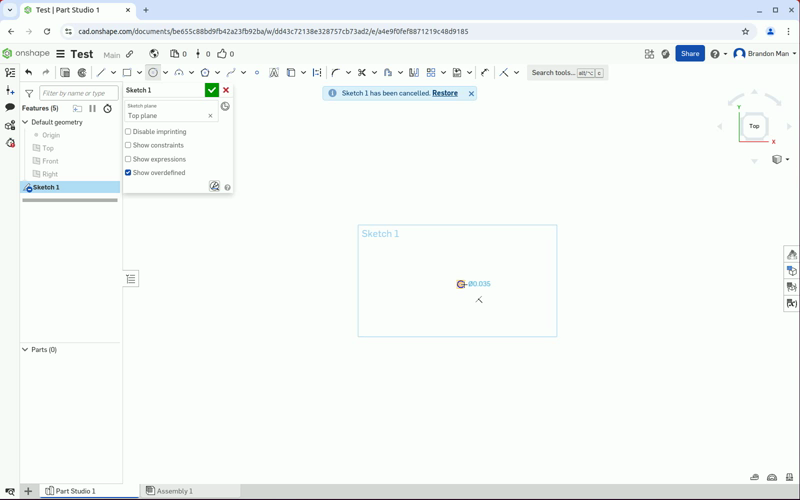
scroll(6)
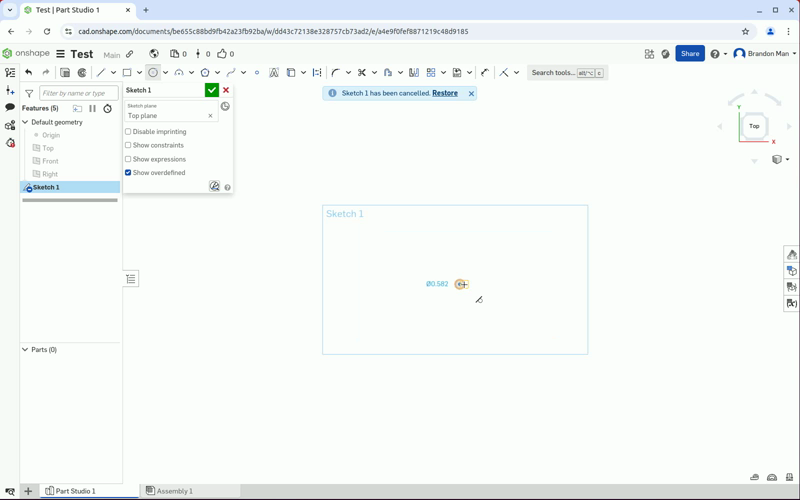
scroll(6)
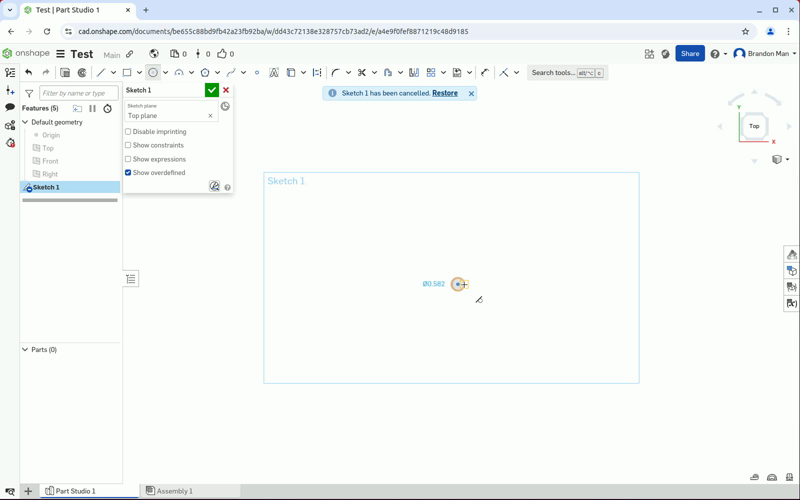
scroll(6)
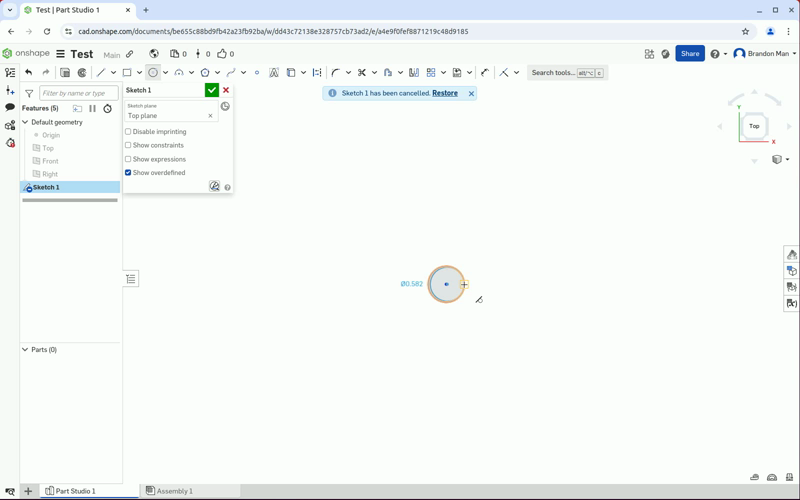
click(464, 284)
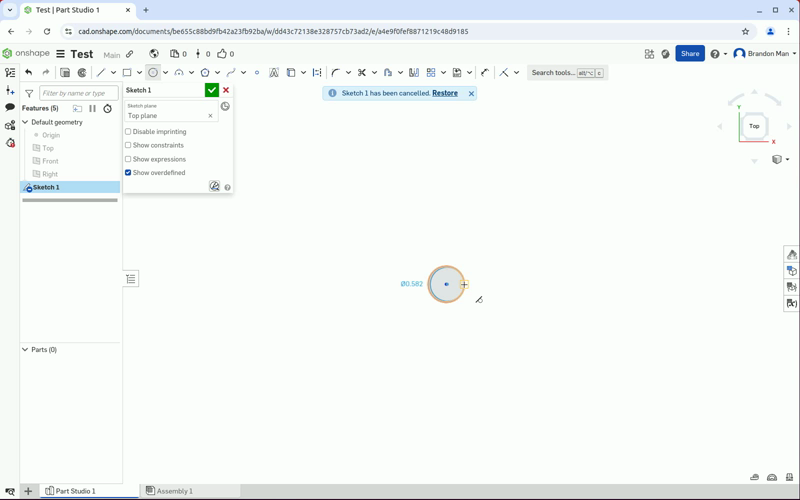
scroll(-6)
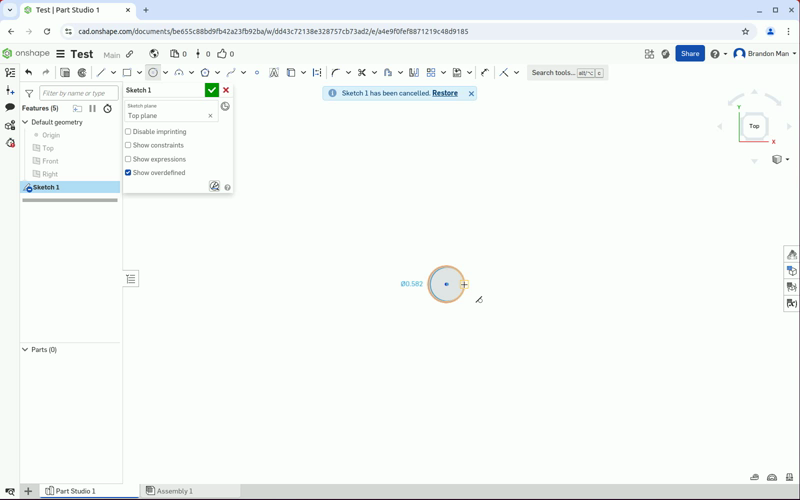
scroll(-6)
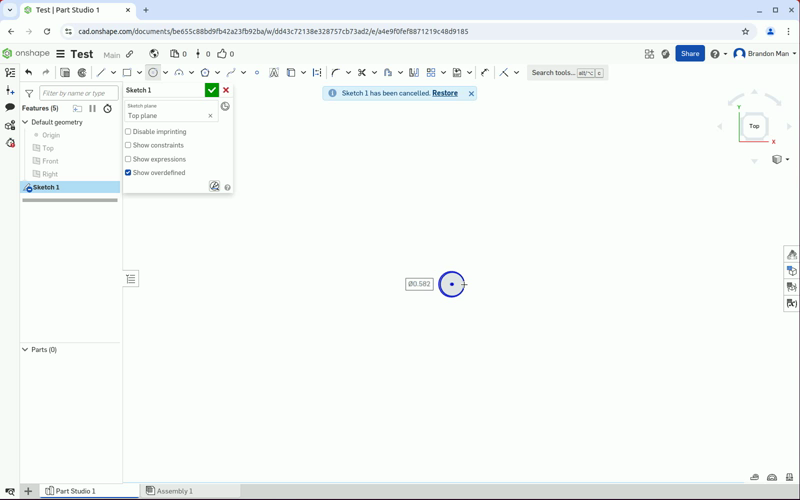
scroll(-6)
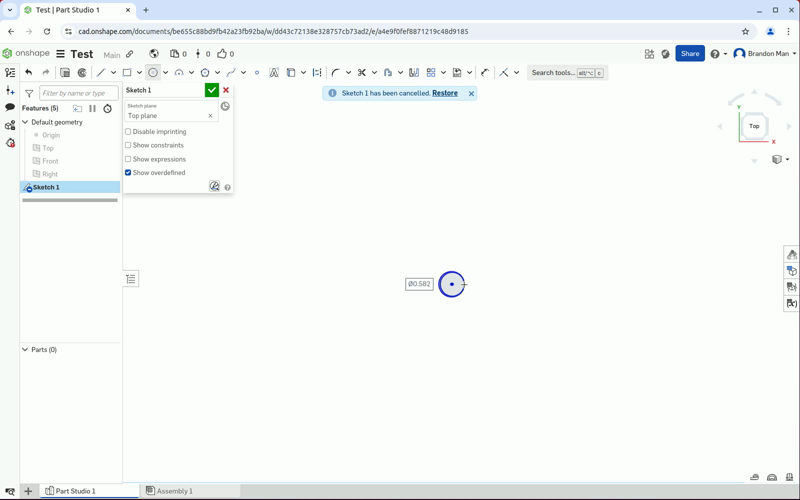
scroll(-6)
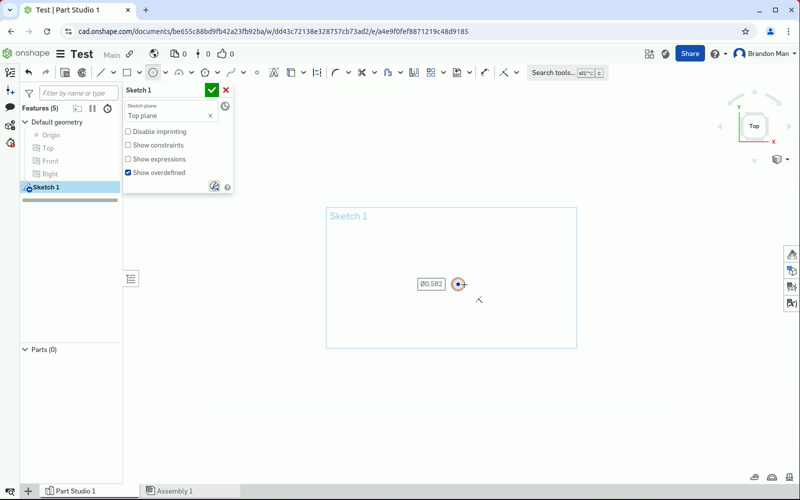
scroll(-6)
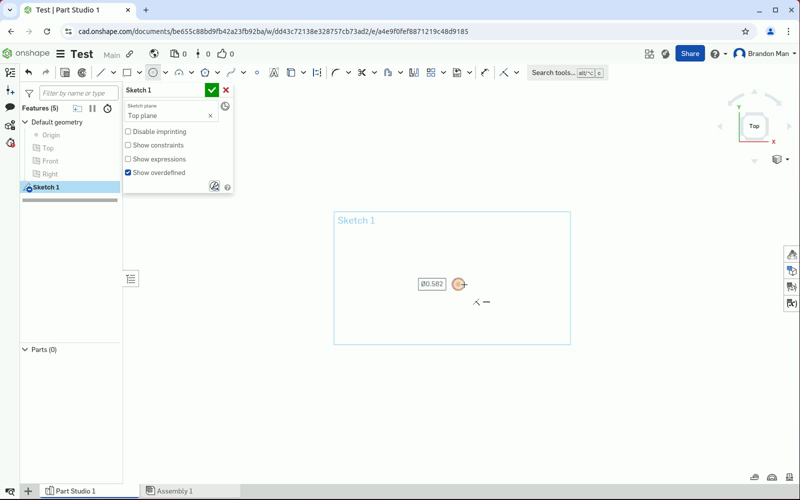
scroll(-6)
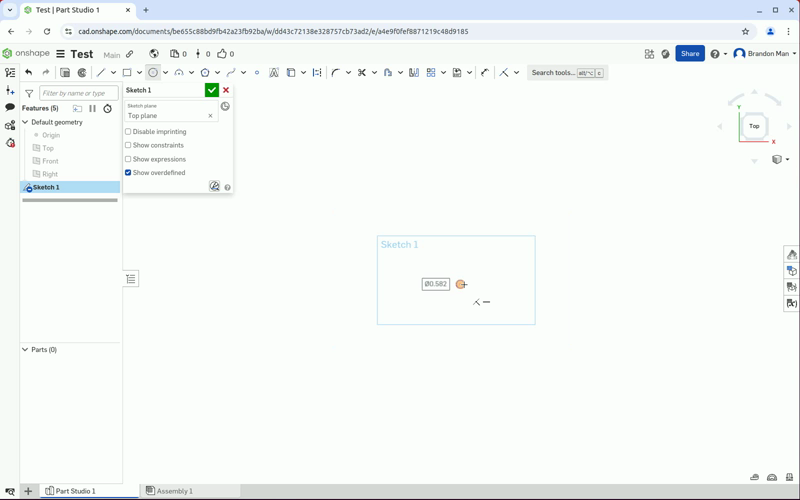
scroll(-6)
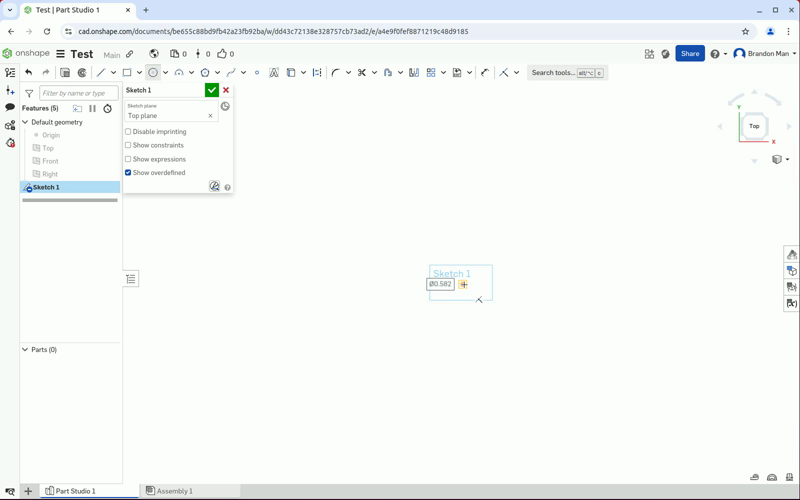
key(esc)
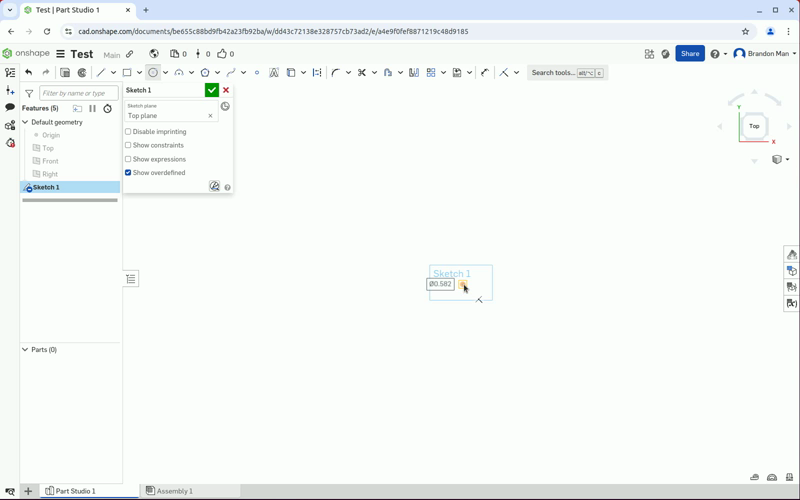
mouse_move(463, 282)
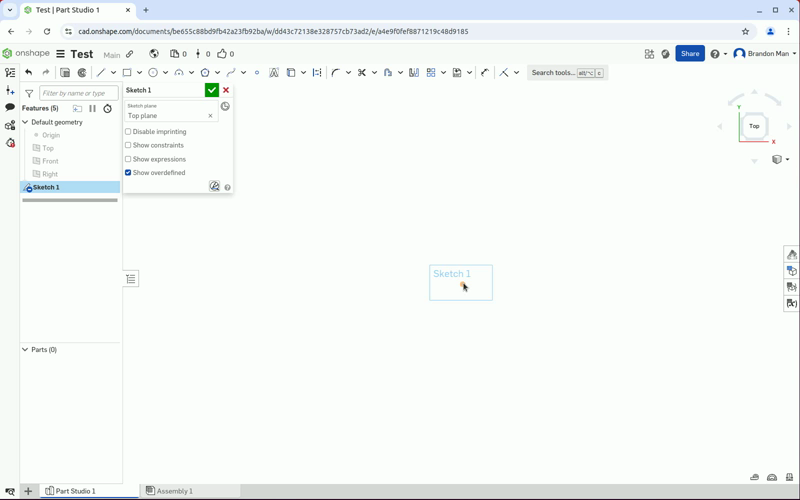
scroll(6)
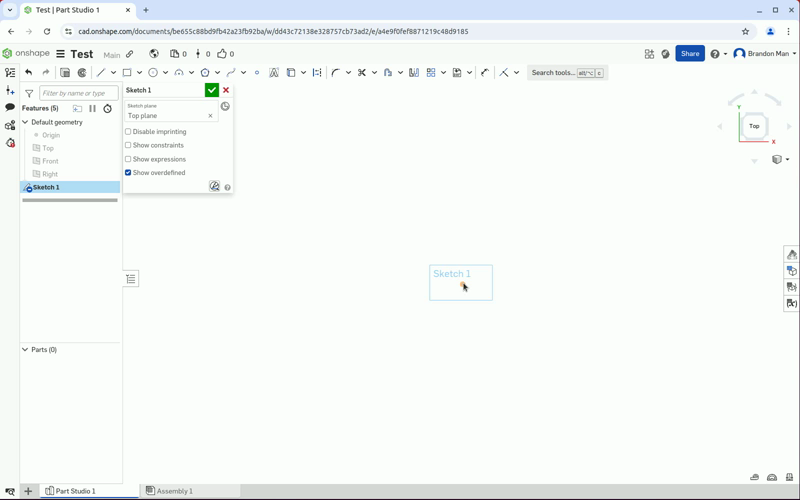
scroll(6)
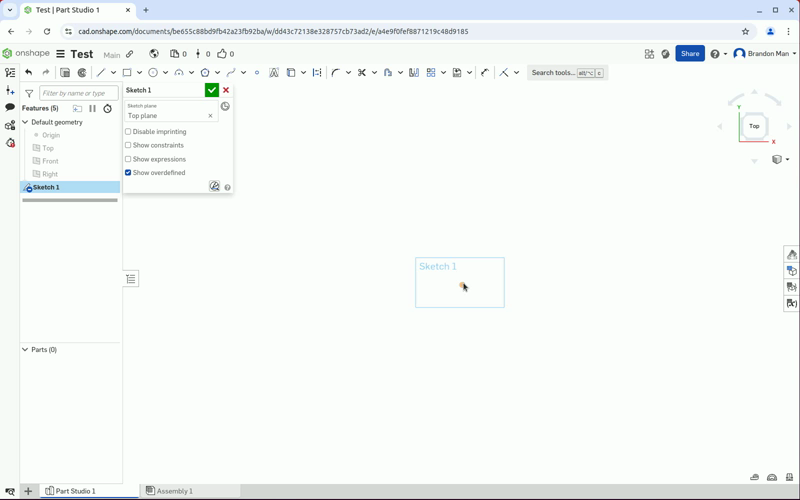
scroll(6)
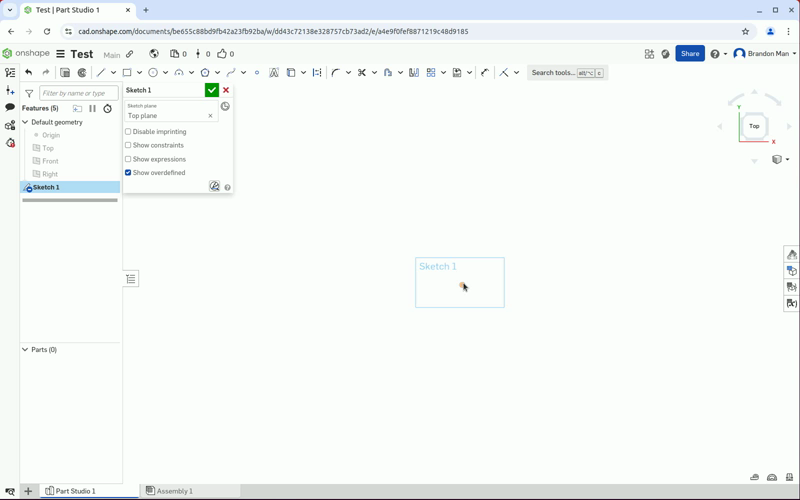
scroll(6)
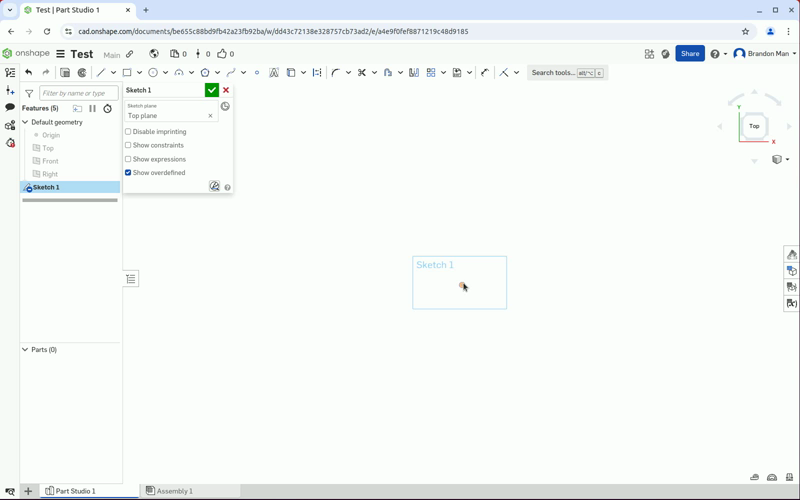
scroll(6)
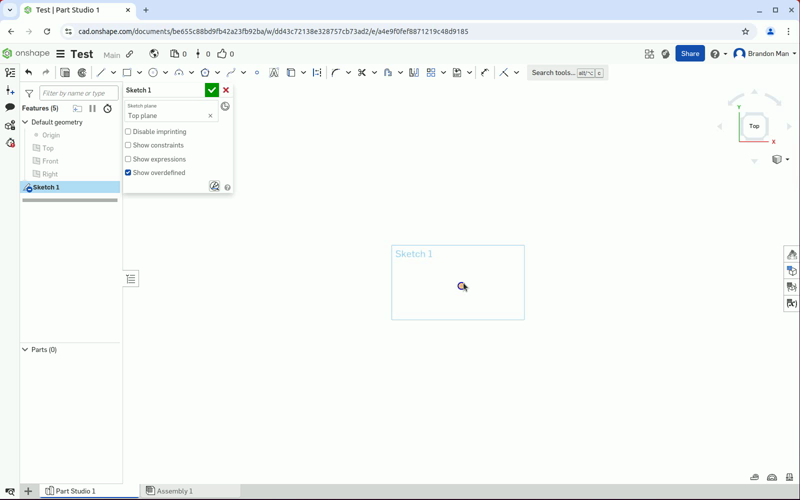
scroll(6)
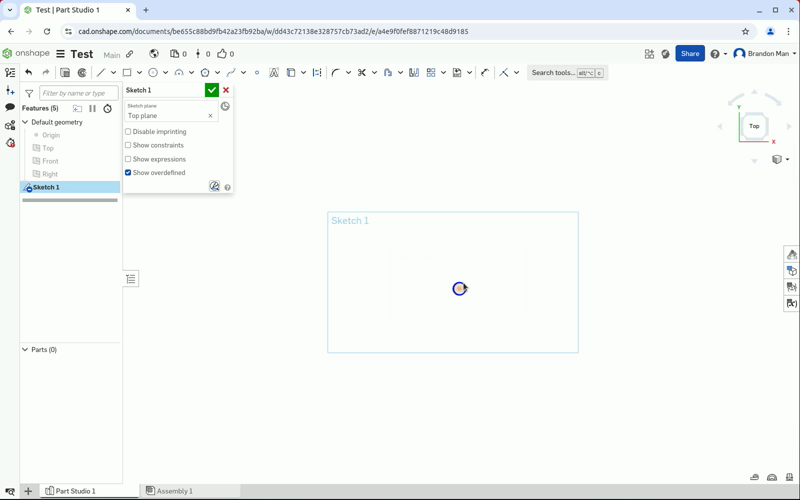
scroll(6)
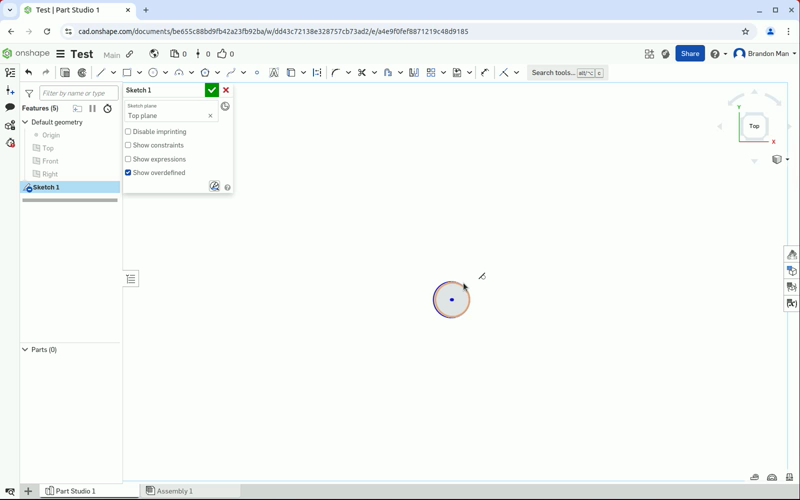
click(463, 282)
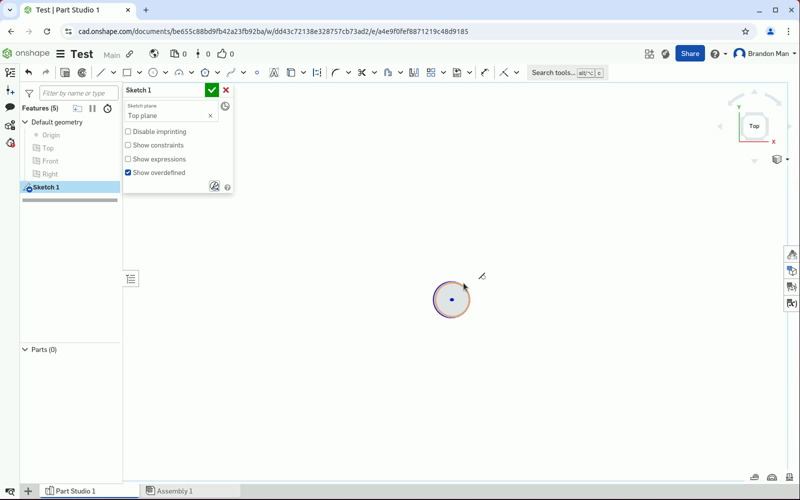
scroll(-6)
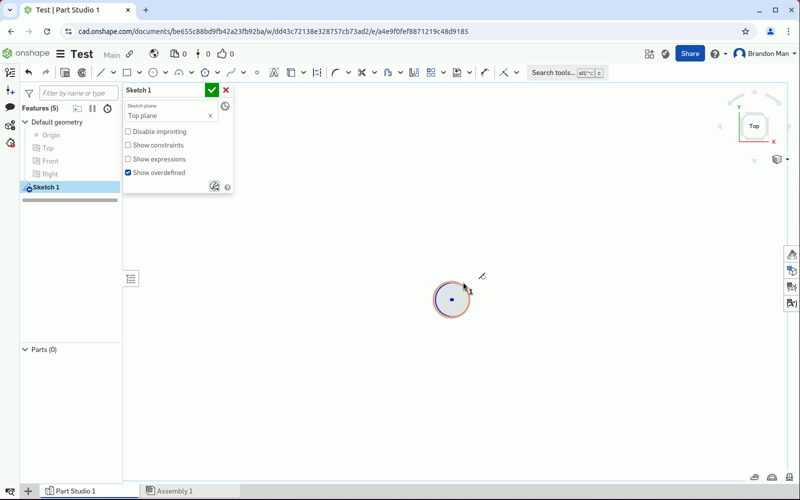
scroll(-6)
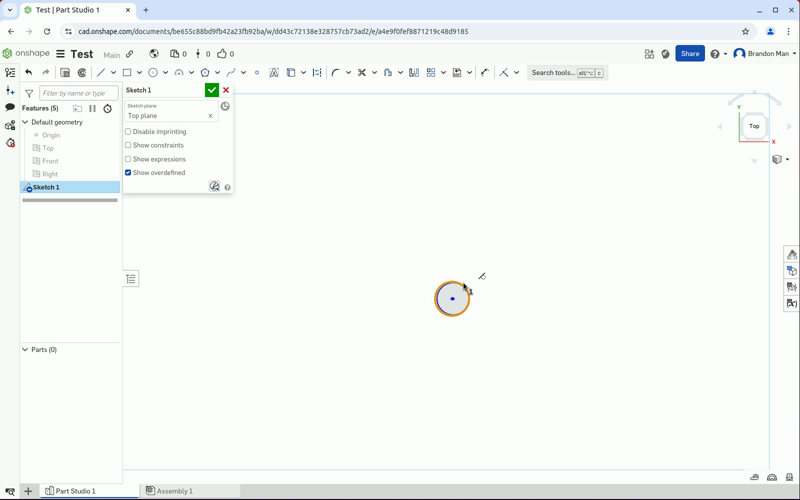
scroll(-6)
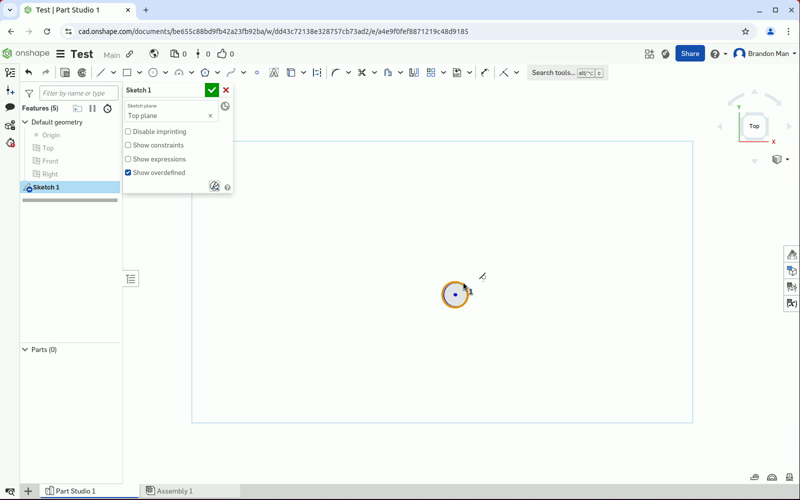
scroll(-6)
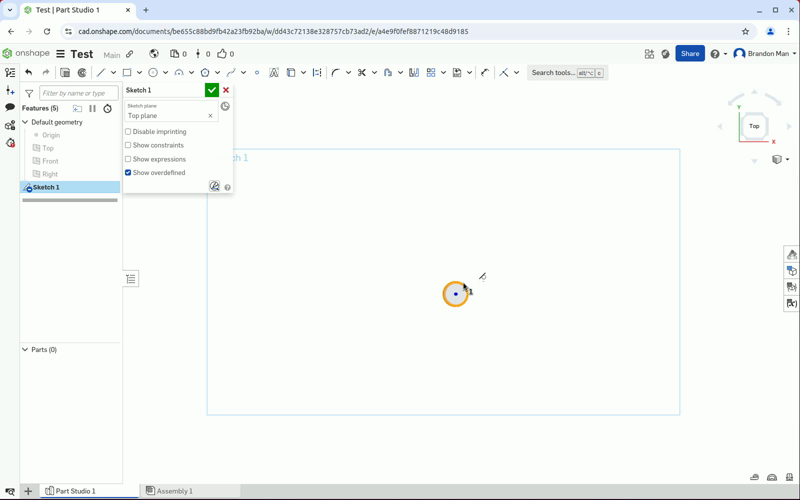
scroll(-6)
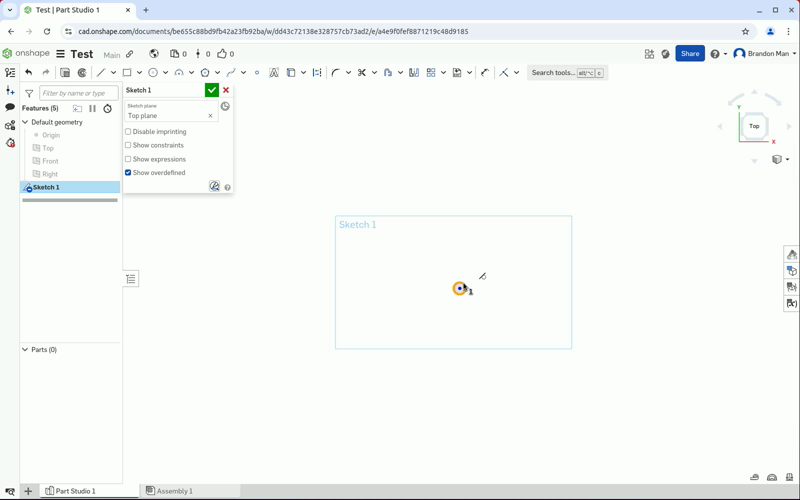
scroll(-6)
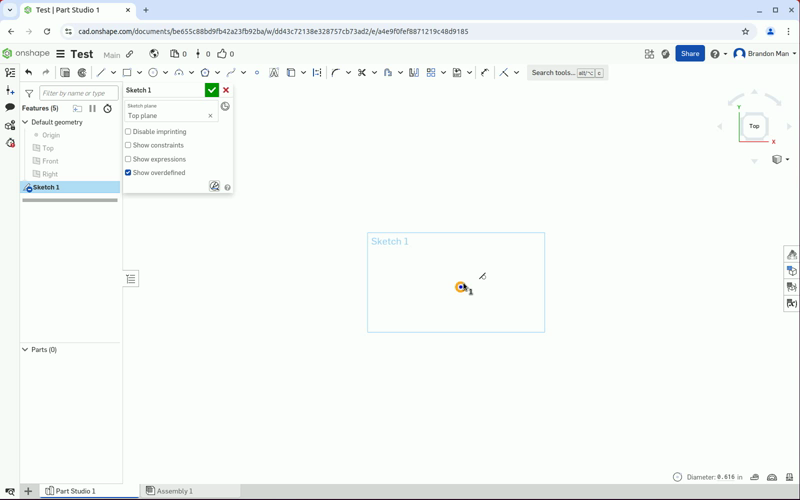
scroll(-6)
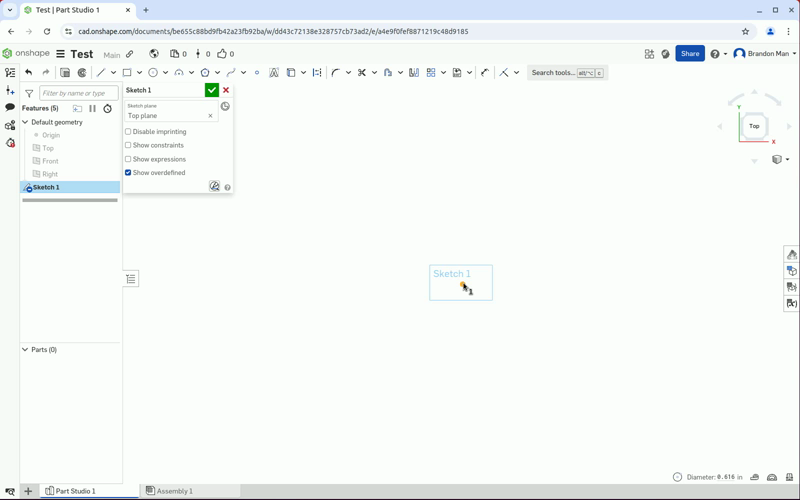
mouse_move(73, 352)
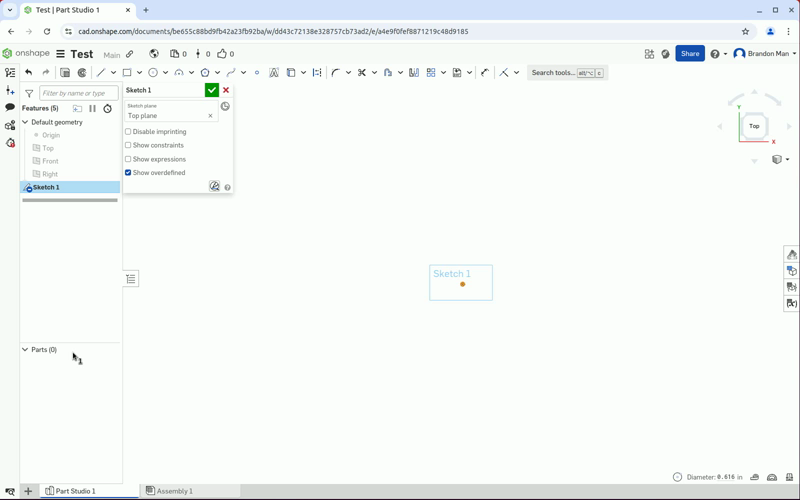
key(shift+y)
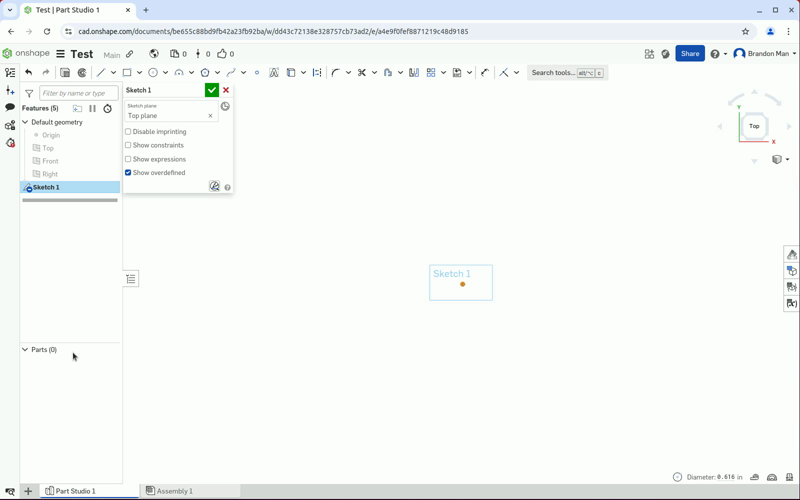
key(shift+e)
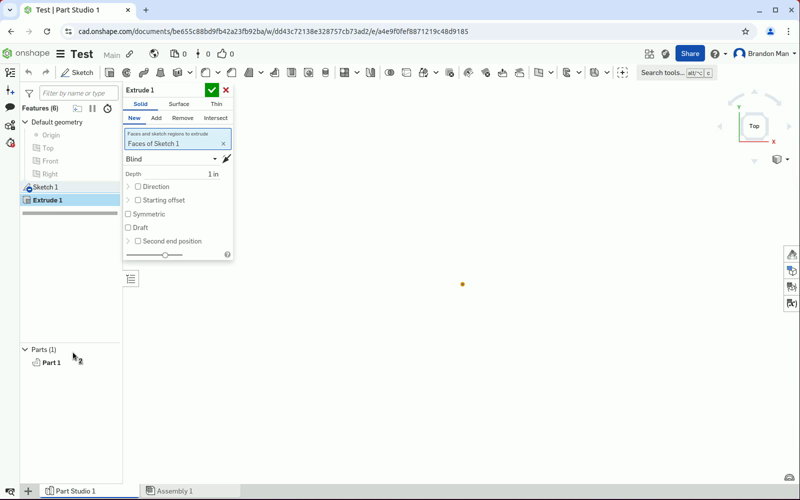
mouse_move(143, 106)
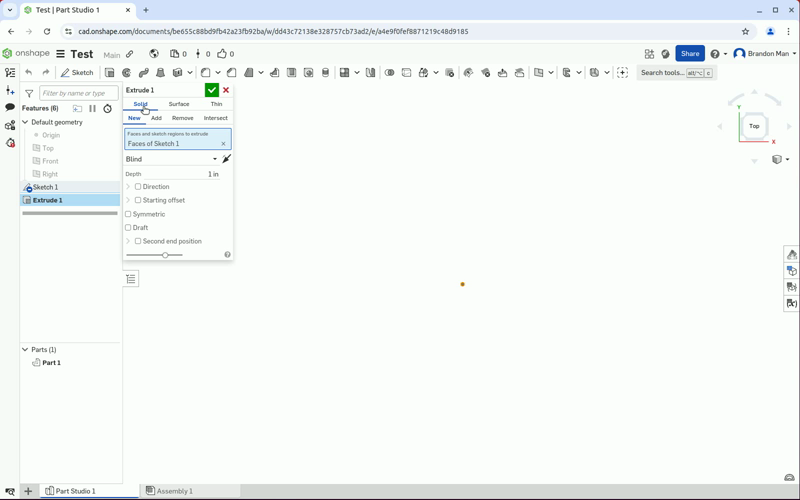
click(143, 106)
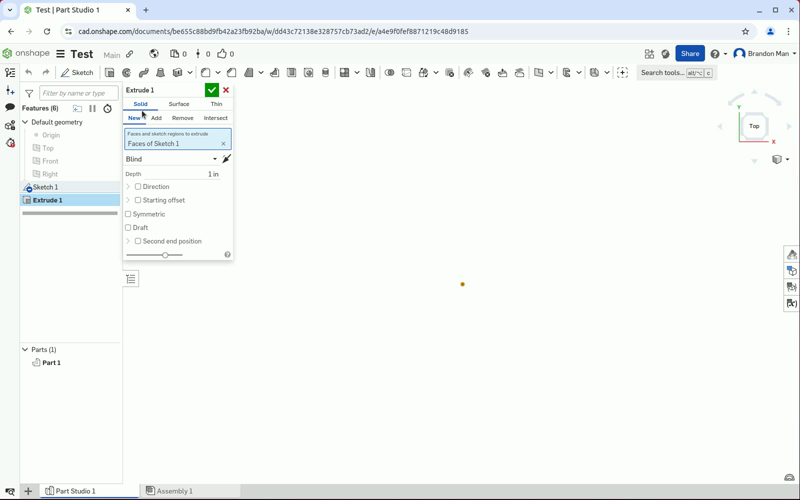
mouse_move(137, 120)
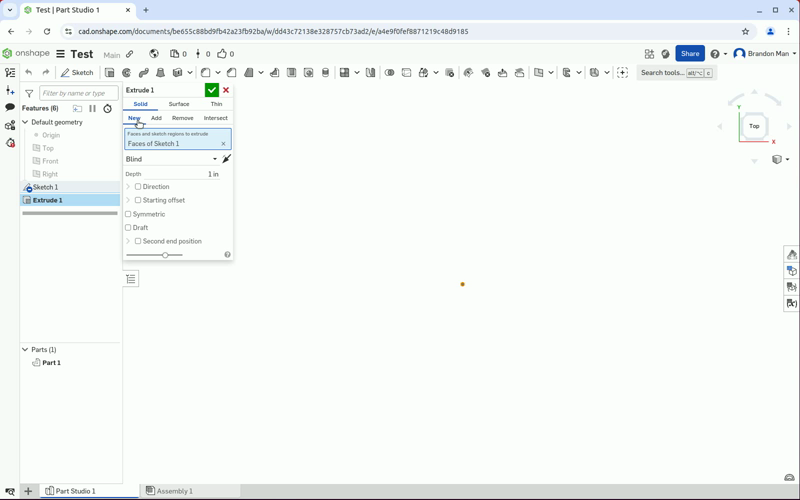
click(137, 120)
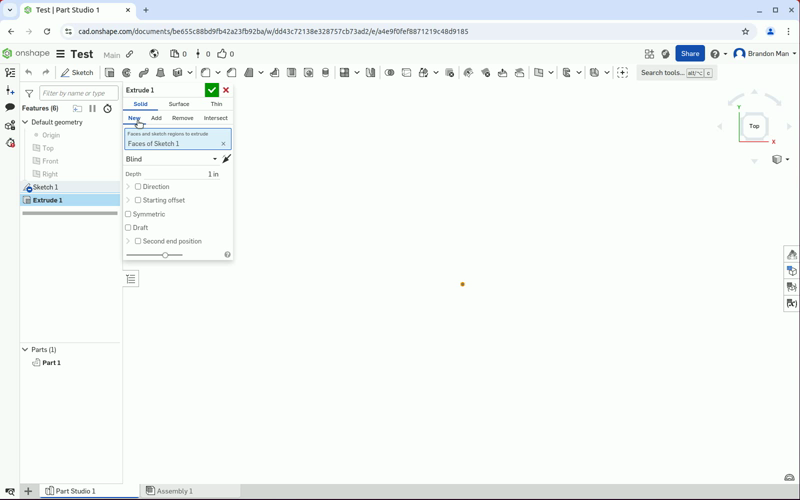
key(tab, 4)
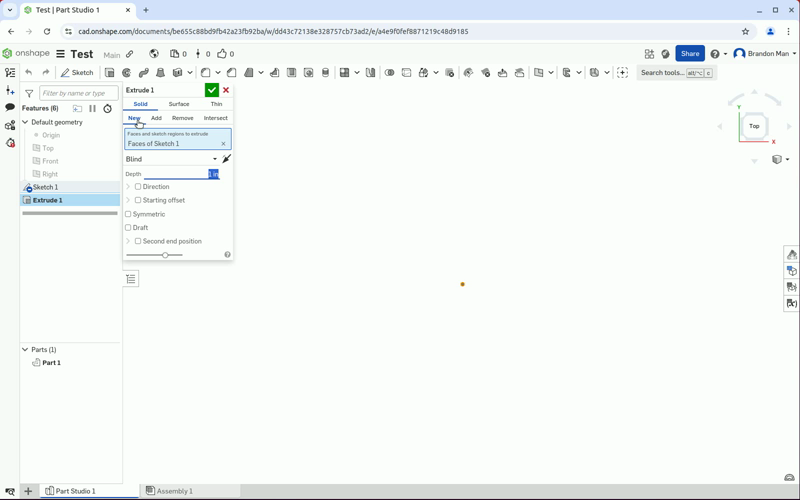
text(7.703)
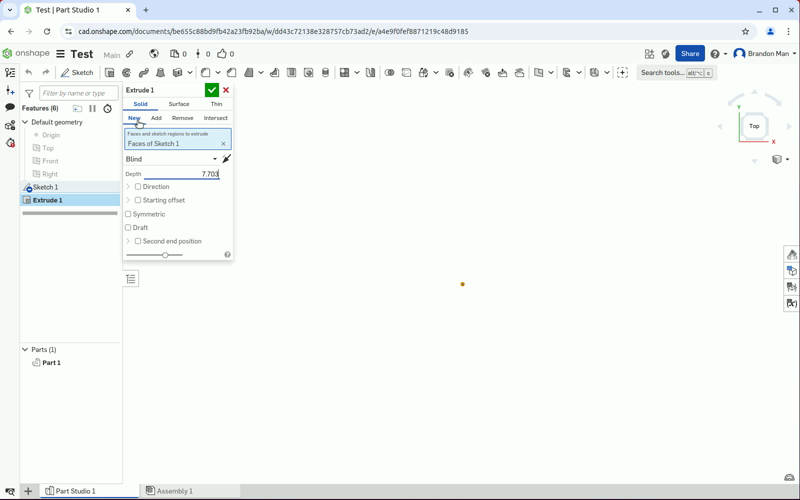
key(enter)
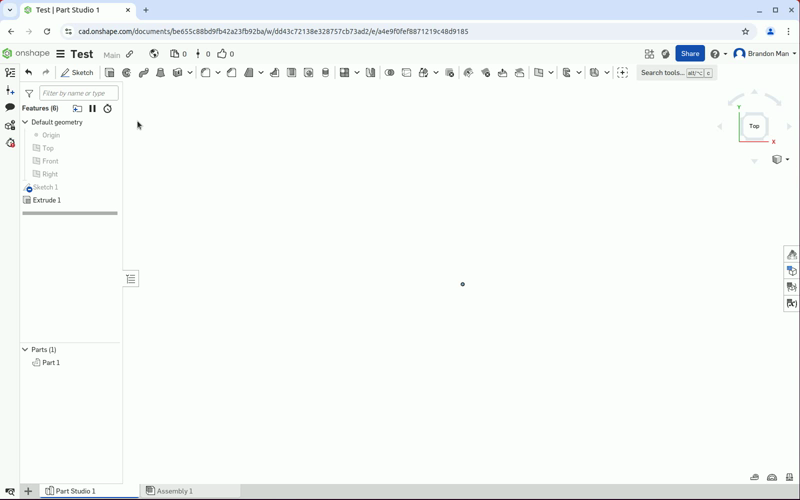
key(shift+h)
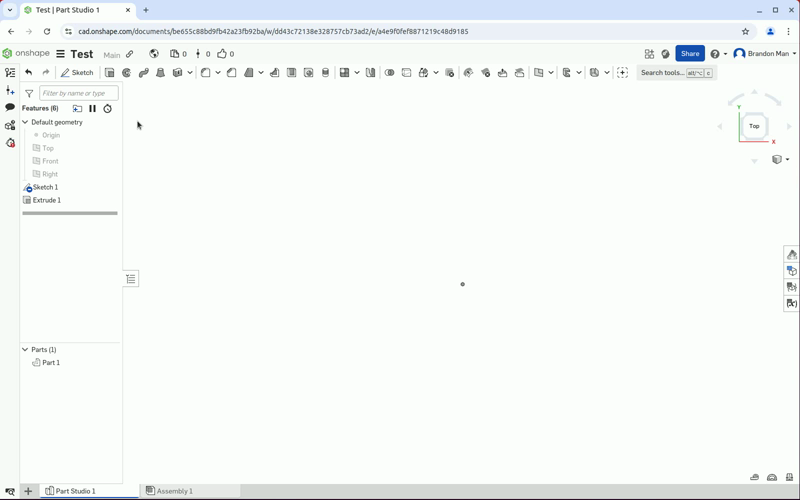
key(shift+h)
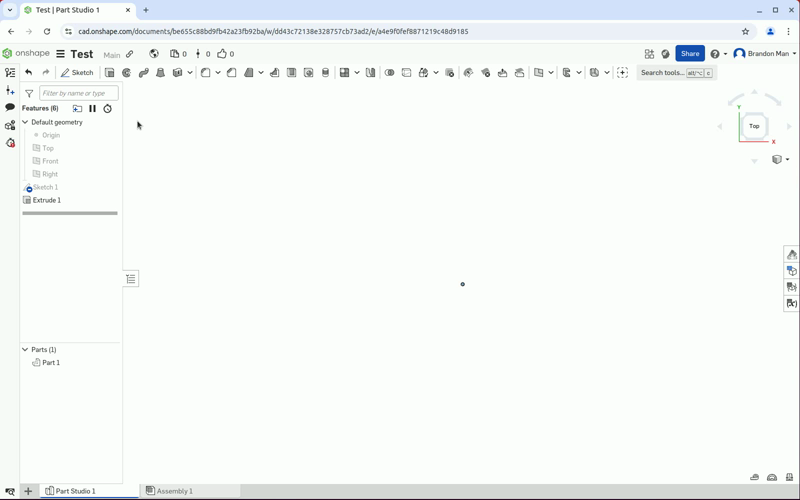
mouse_move(73, 189)
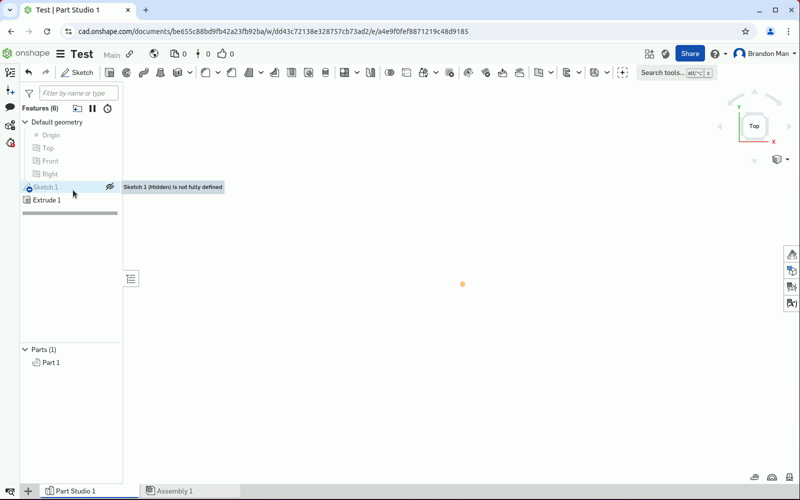
click(73, 189)
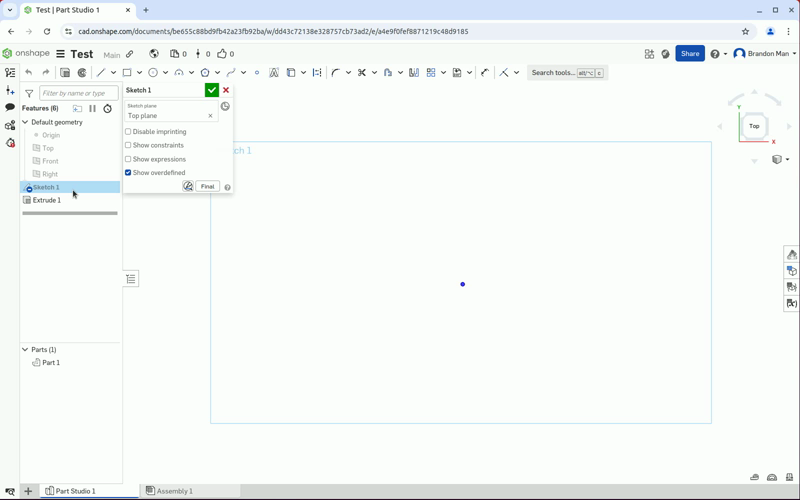
mouse_move(229, 92)
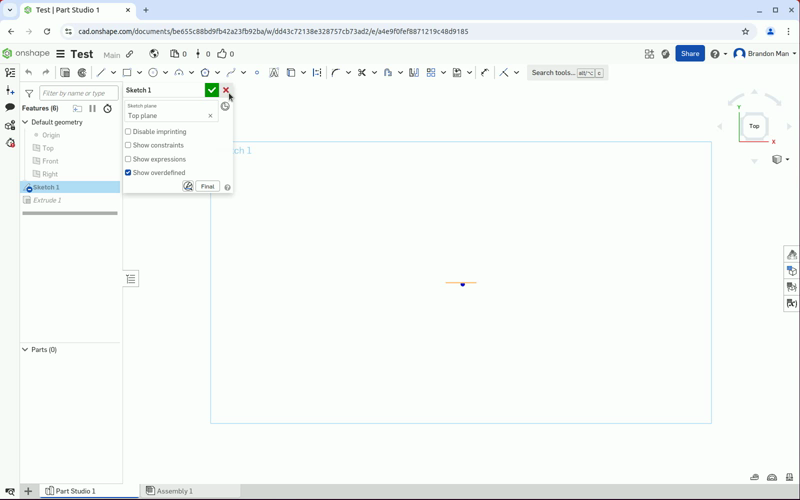
click(229, 92)
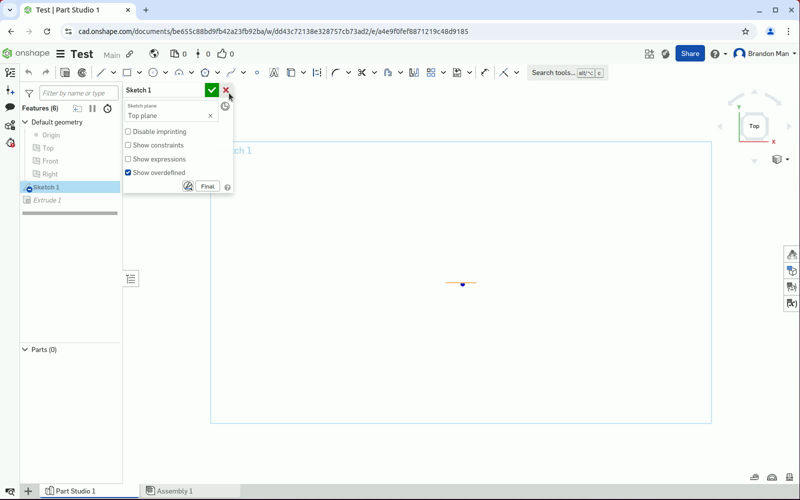
key(shift+s)
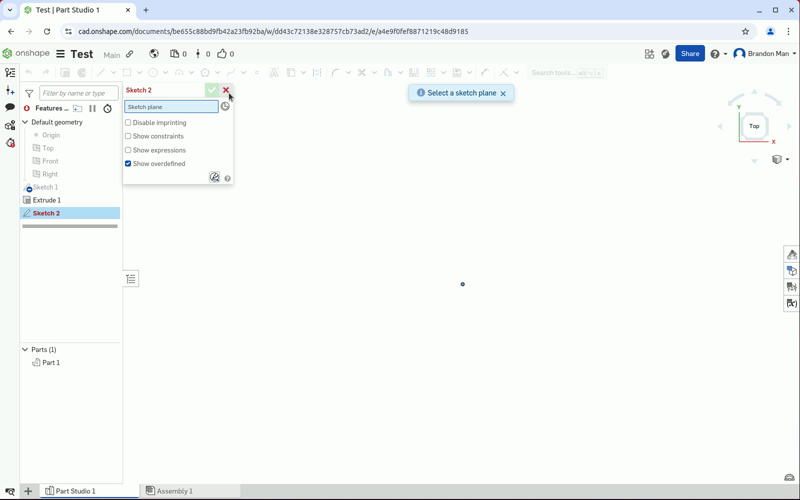
mouse_move(73, 150)
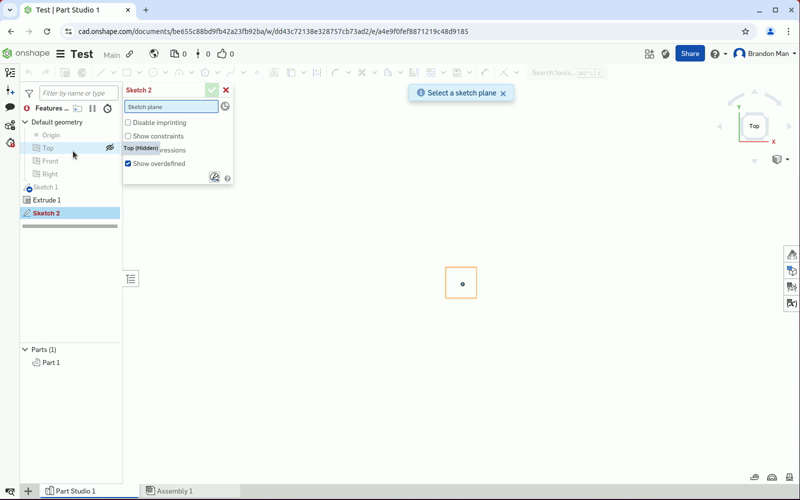
click(73, 150)
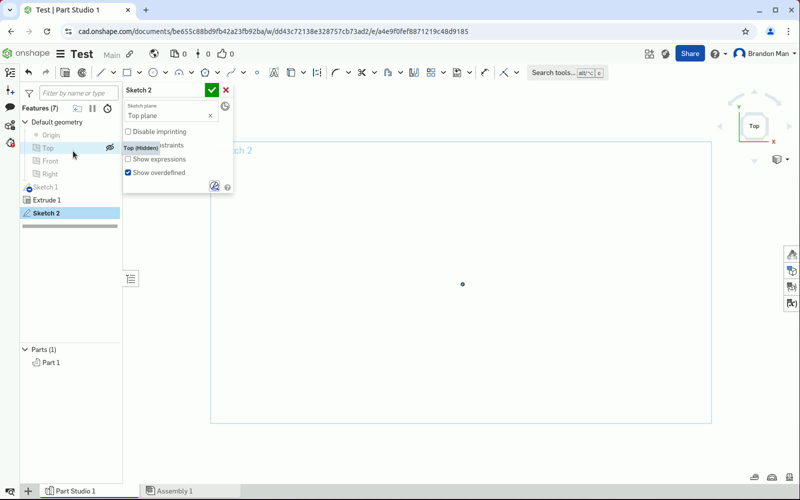
mouse_move(73, 352)
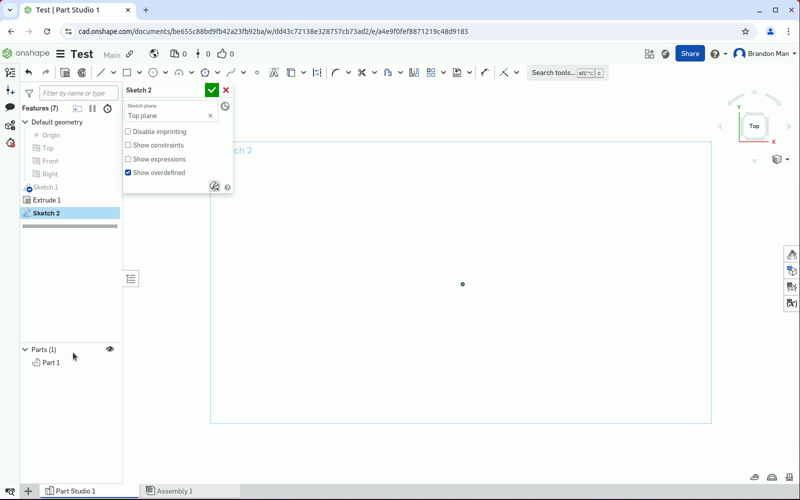
key(y)
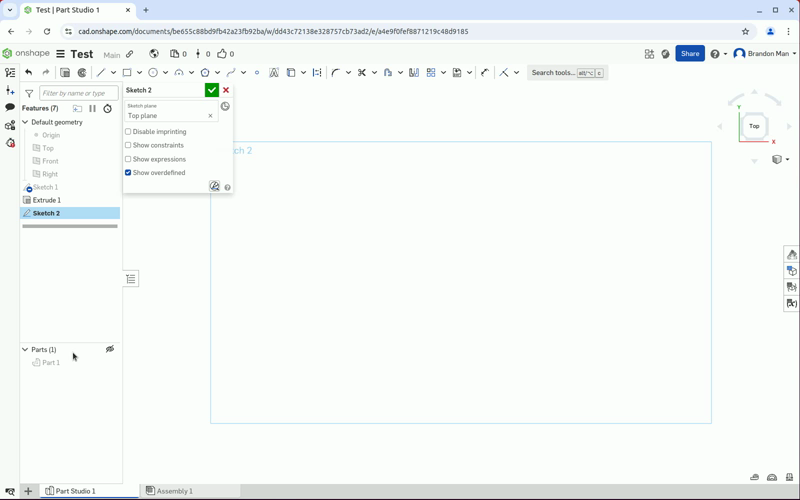
key(c)
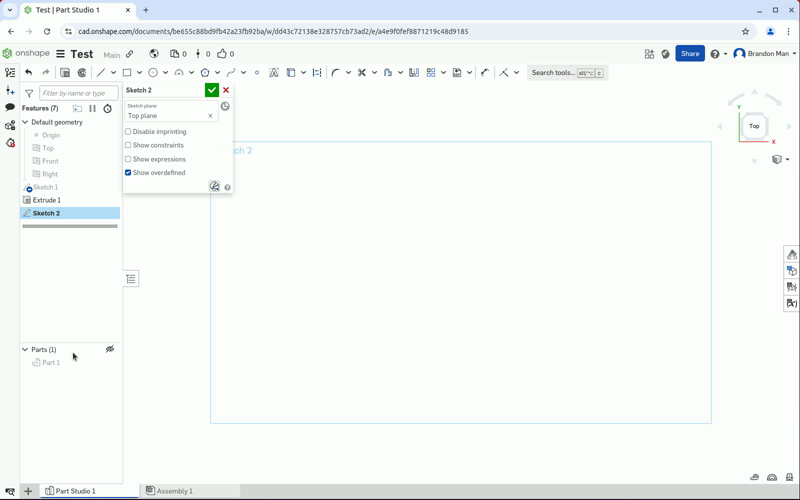
key_down(shift)
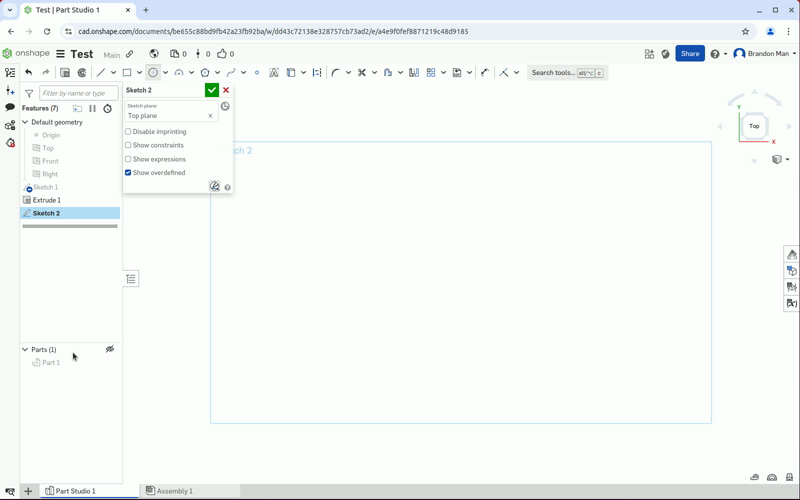
mouse_move(453, 275)
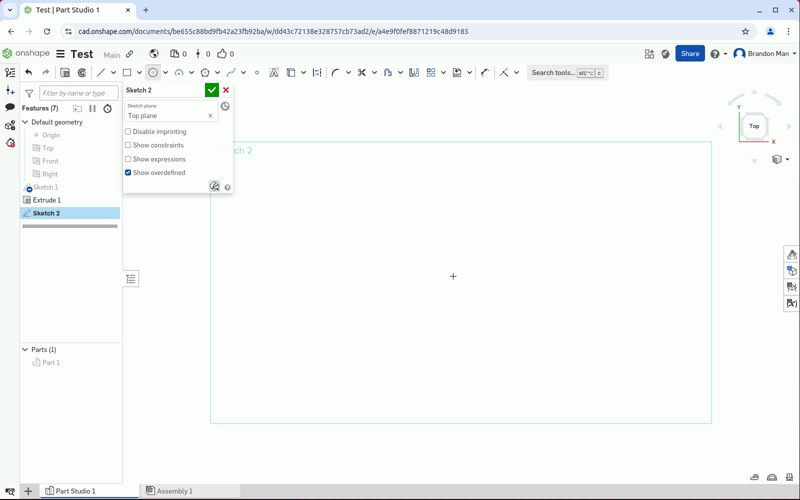
click(453, 275)
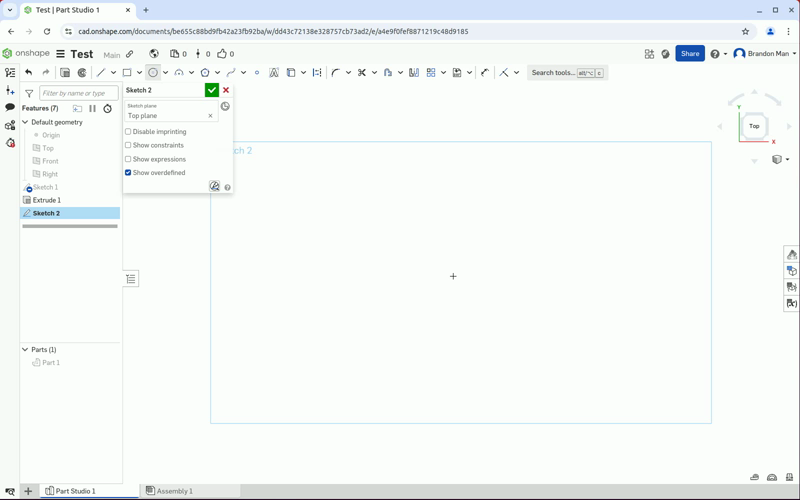
key_up(shift)
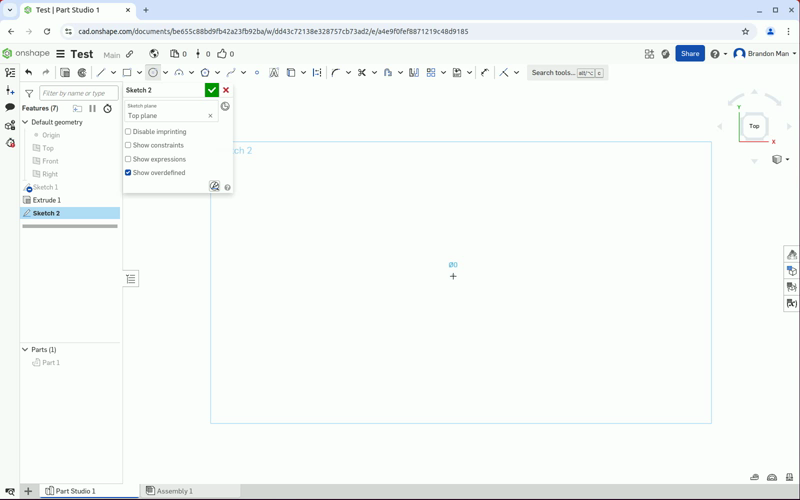
mouse_move(455, 275)
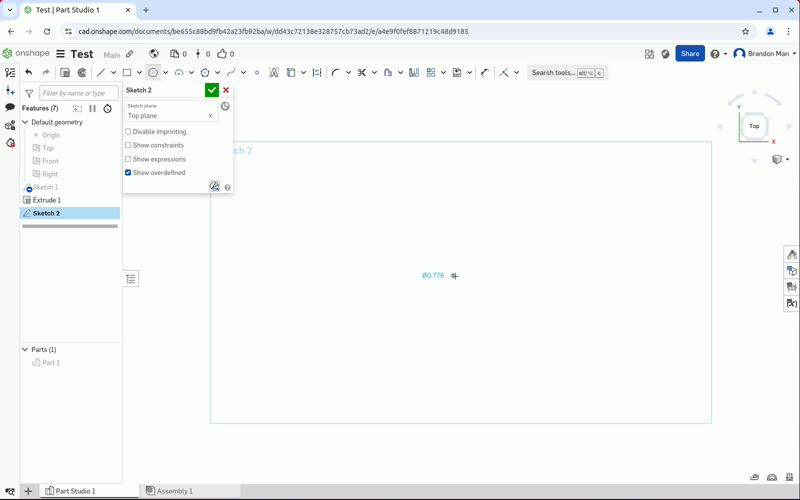
scroll(6)
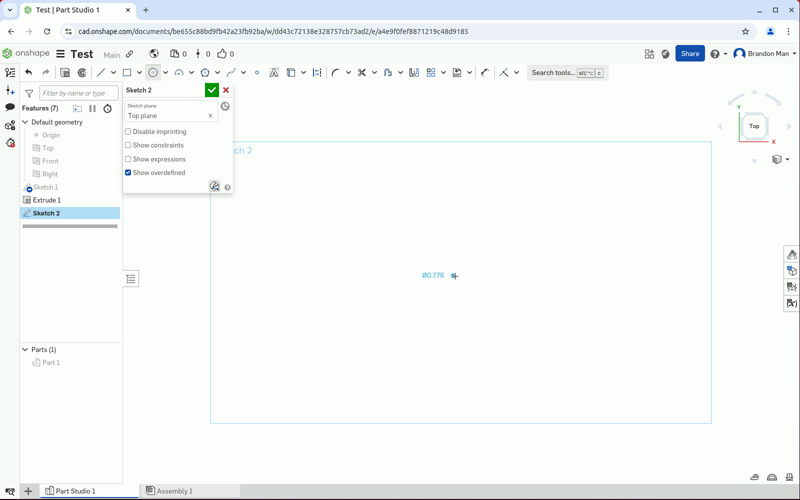
scroll(6)
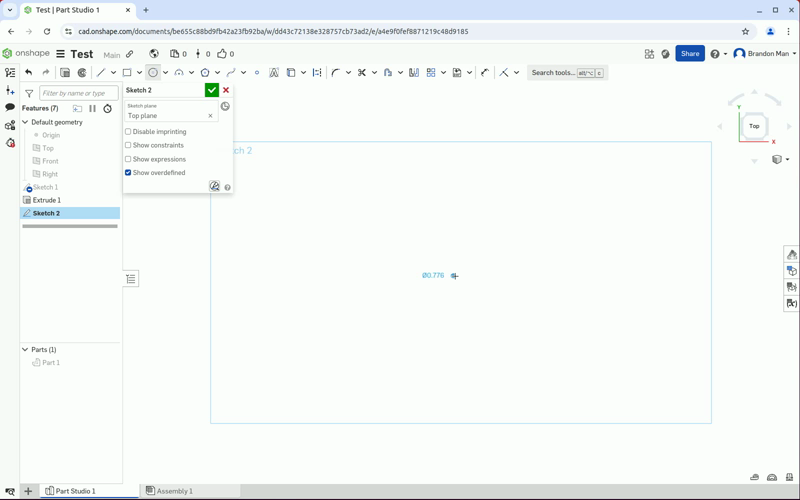
scroll(6)
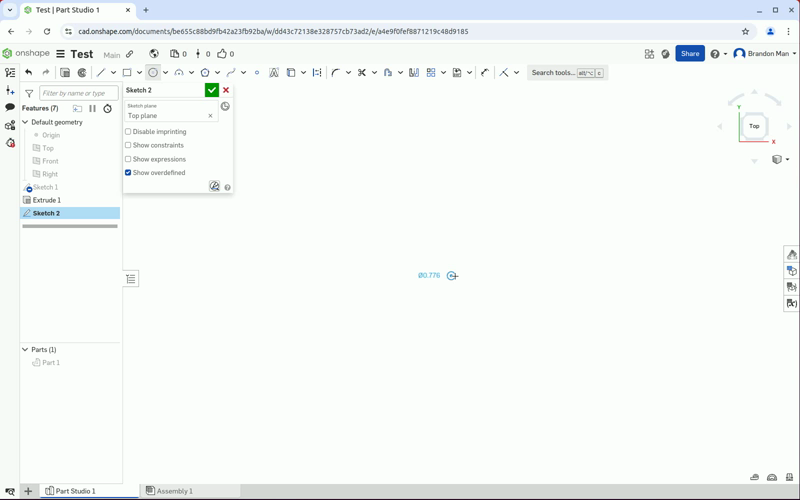
scroll(6)
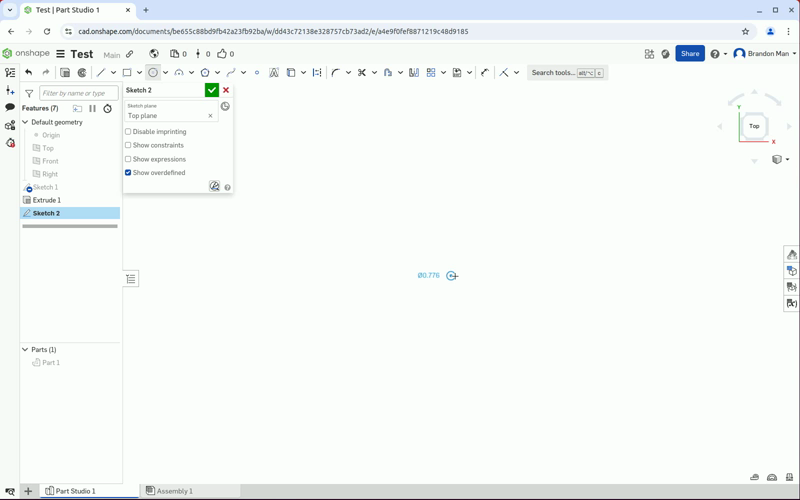
scroll(6)
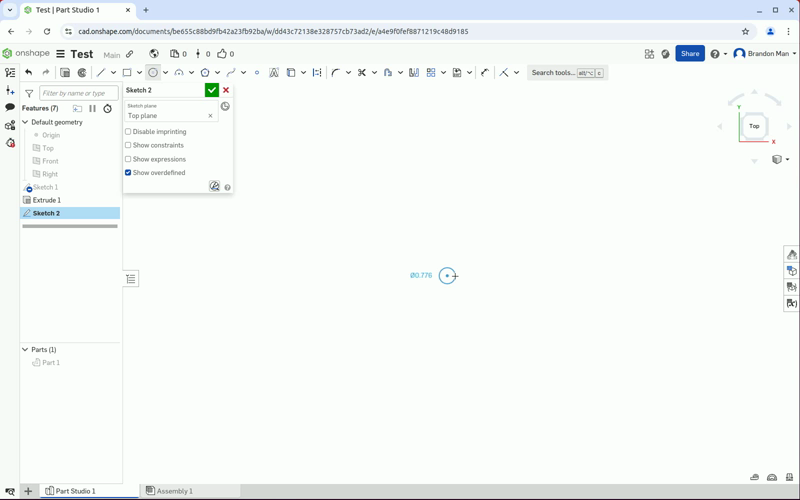
scroll(6)
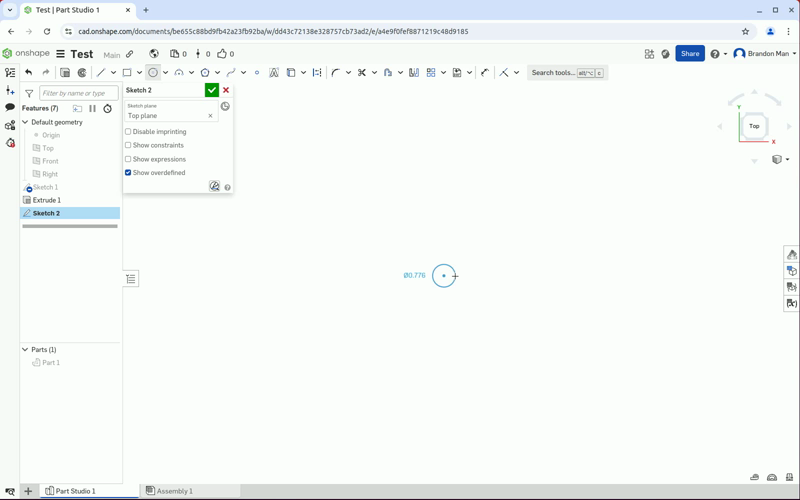
scroll(6)
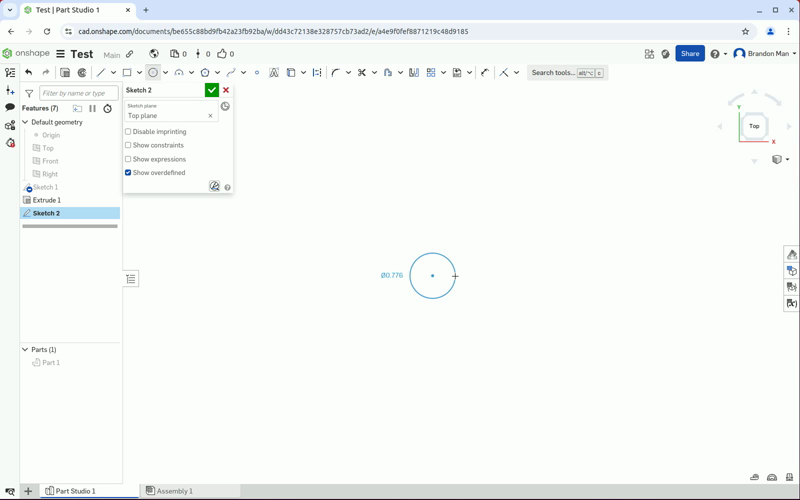
click(455, 275)
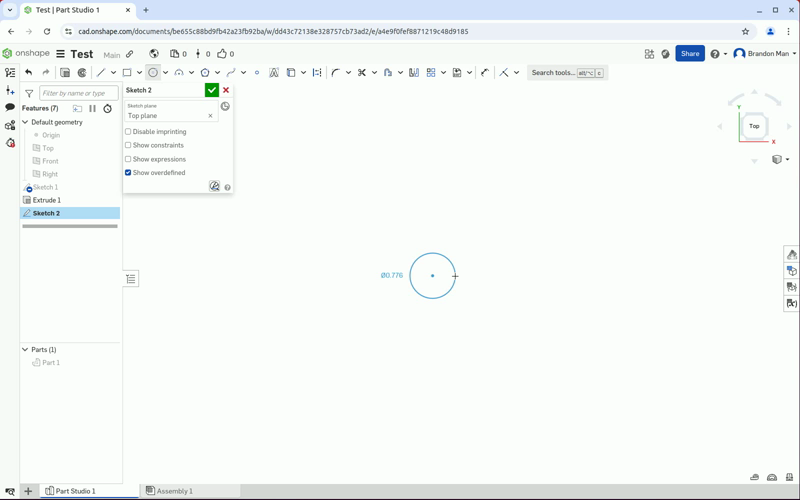
scroll(-6)
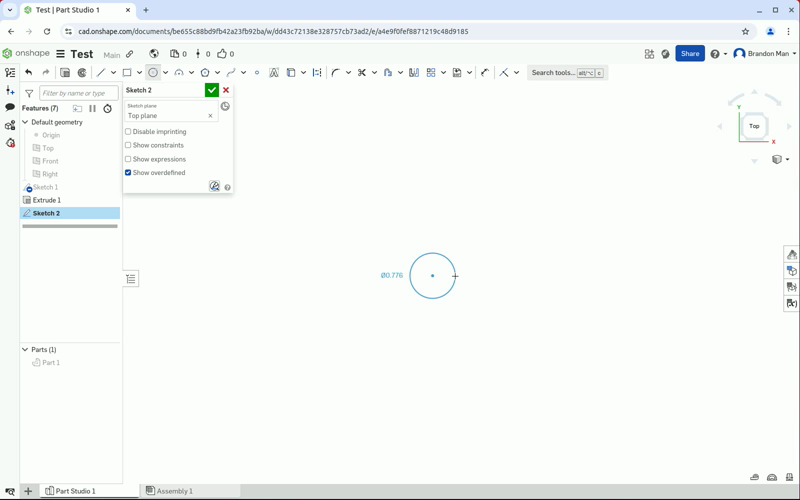
scroll(-6)
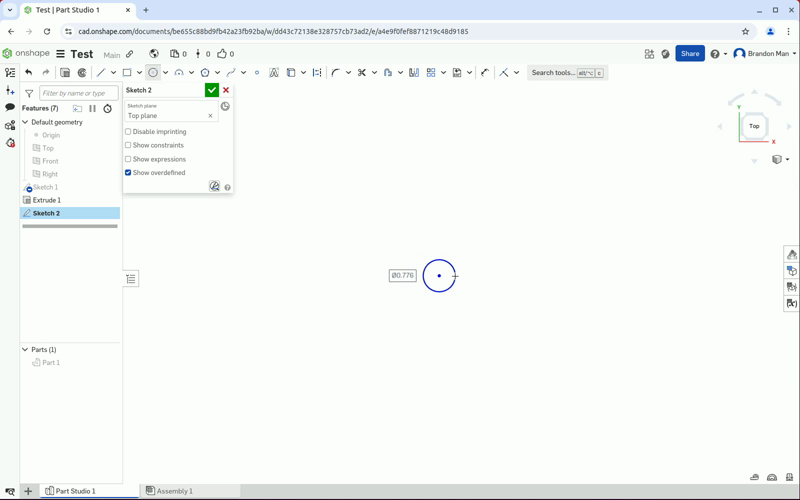
scroll(-6)
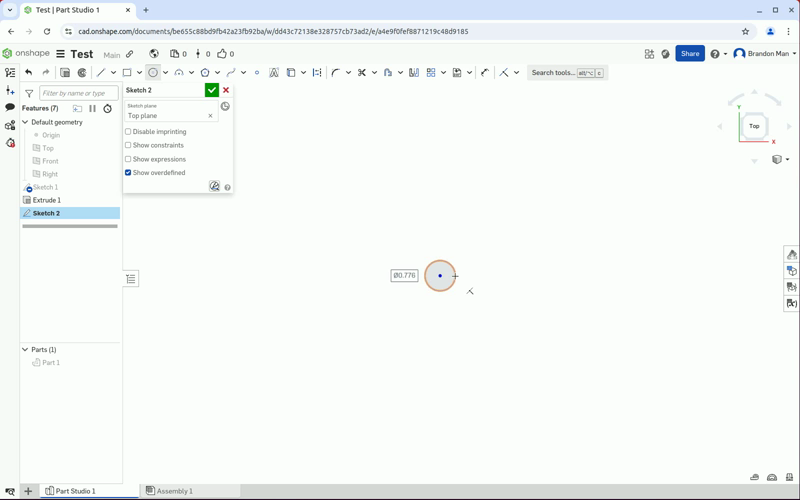
scroll(-6)
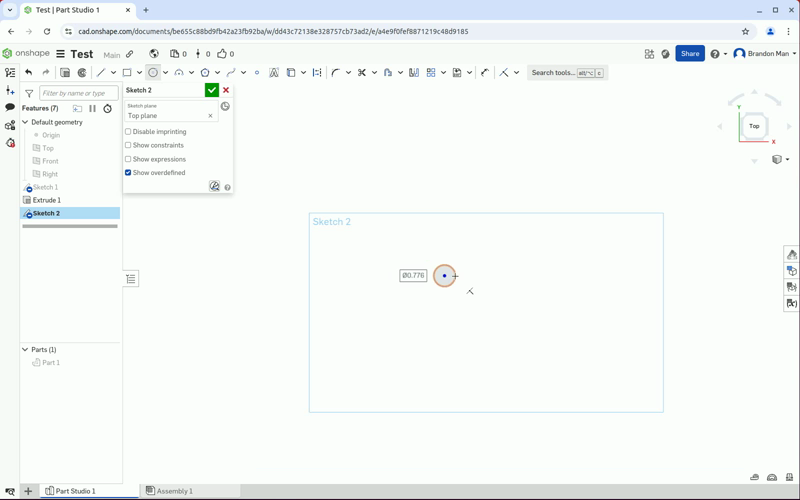
scroll(-6)
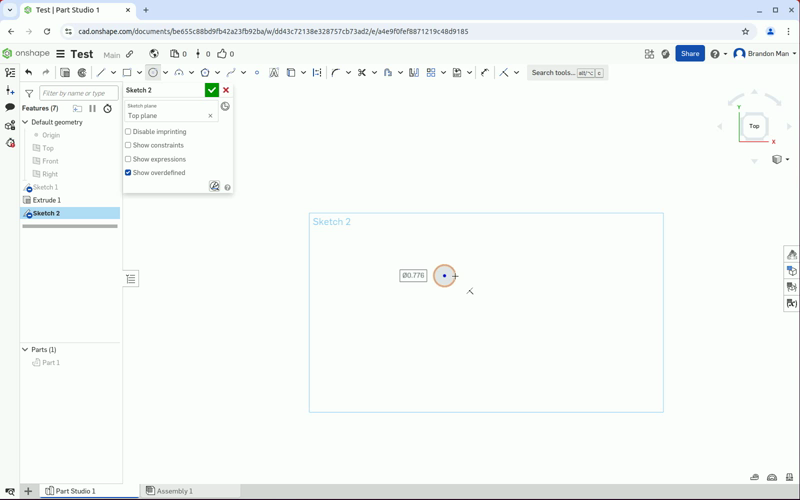
scroll(-6)
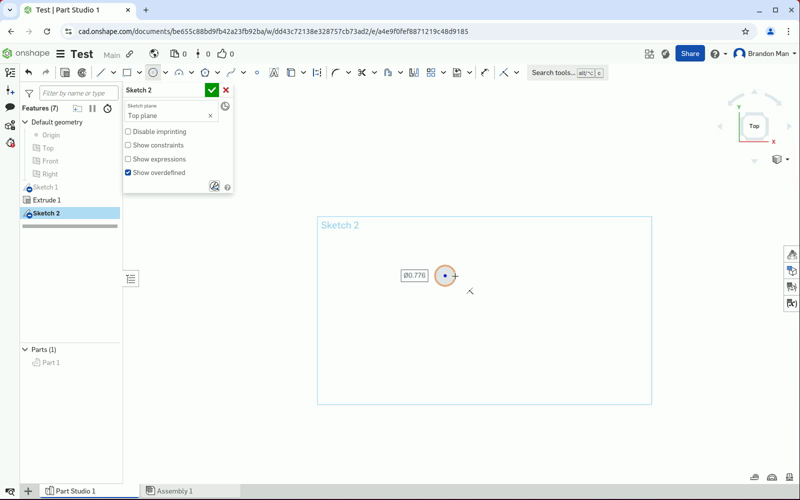
scroll(-6)
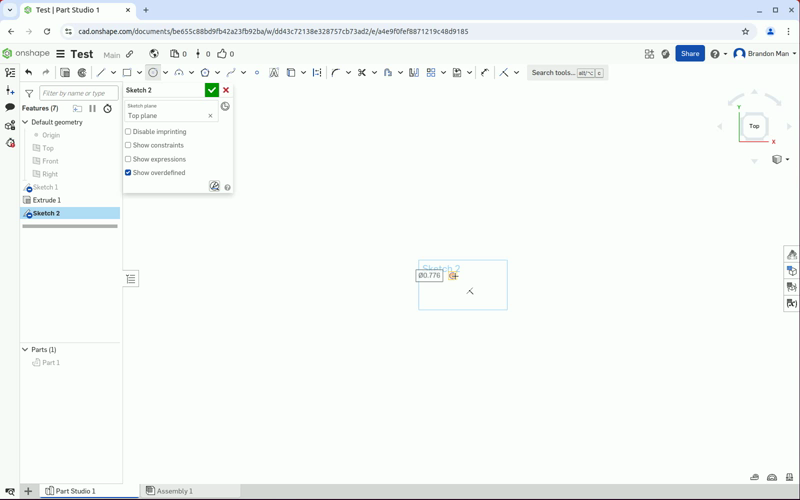
key(esc)
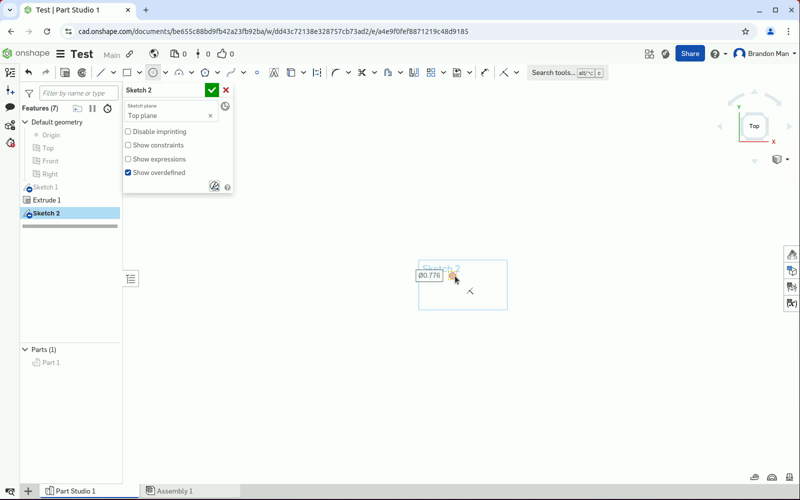
key(c)
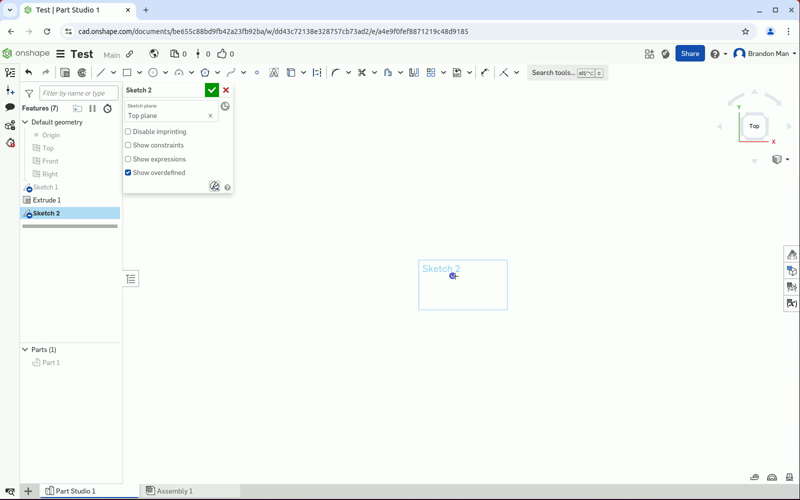
key_down(shift)
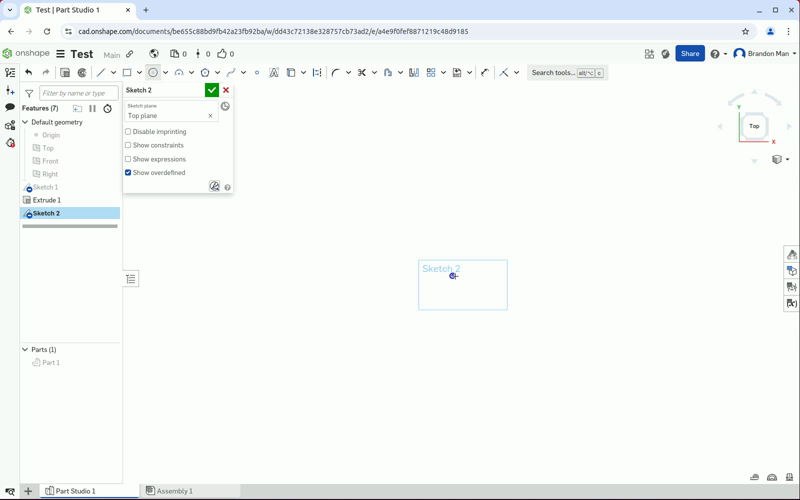
mouse_move(453, 275)
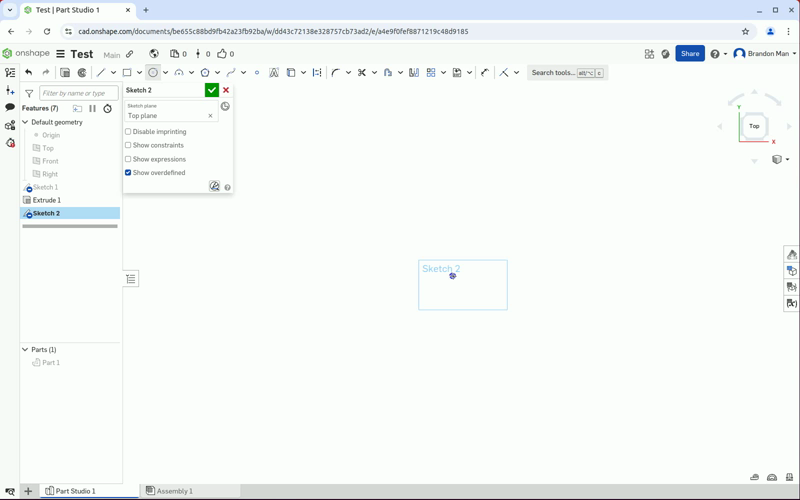
scroll(6)
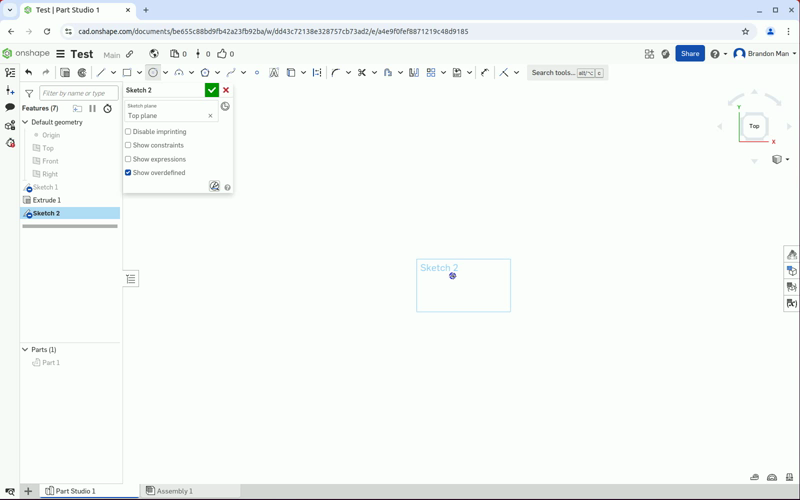
scroll(6)
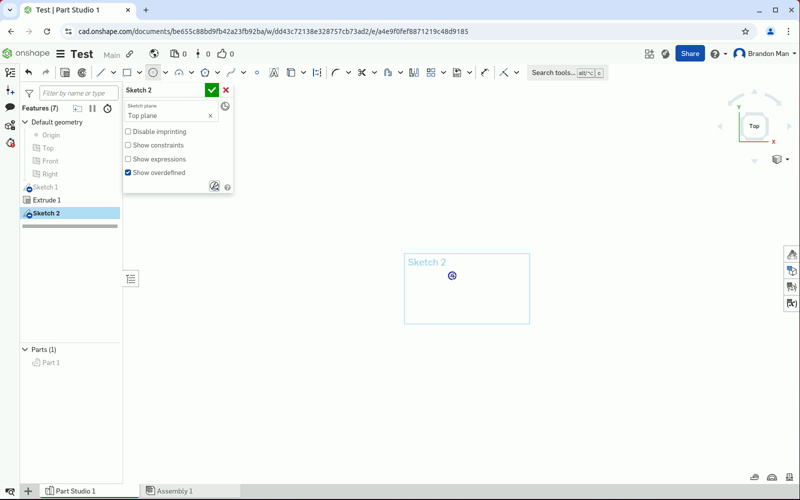
scroll(6)
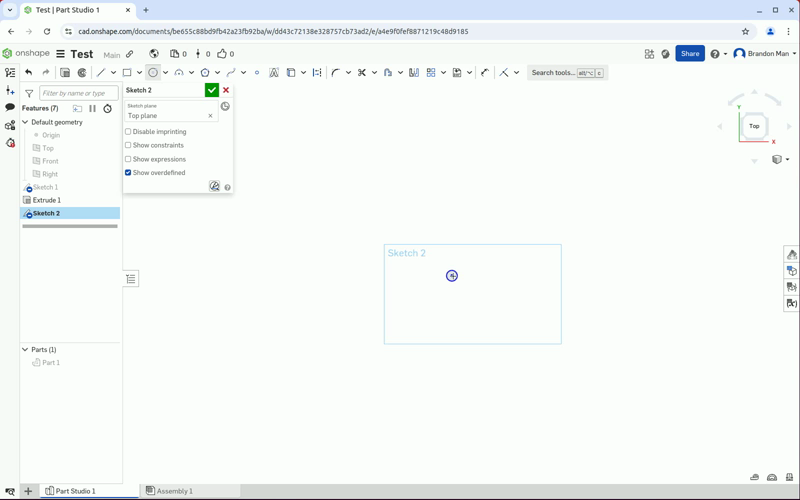
scroll(6)
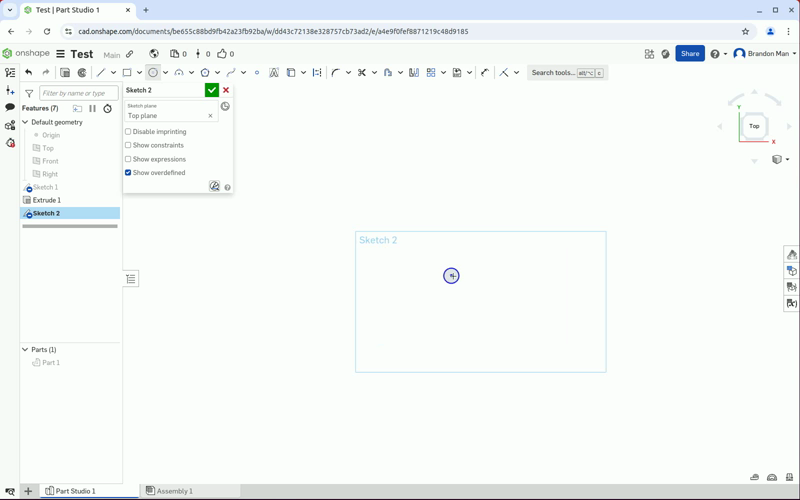
scroll(6)
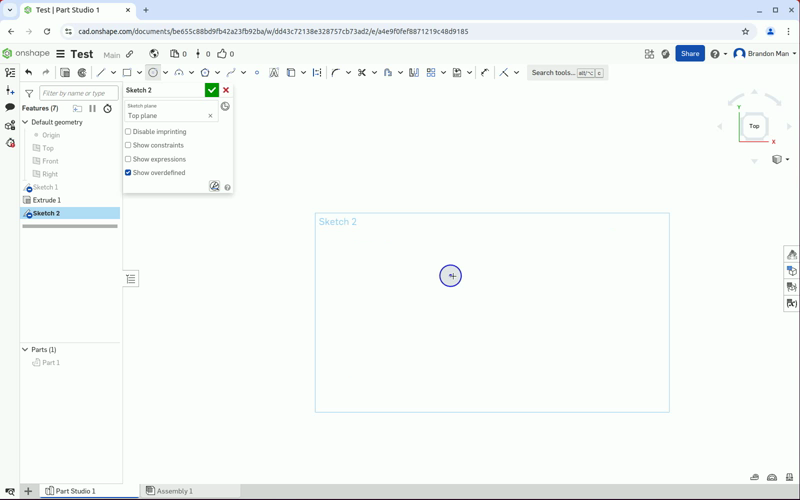
scroll(6)
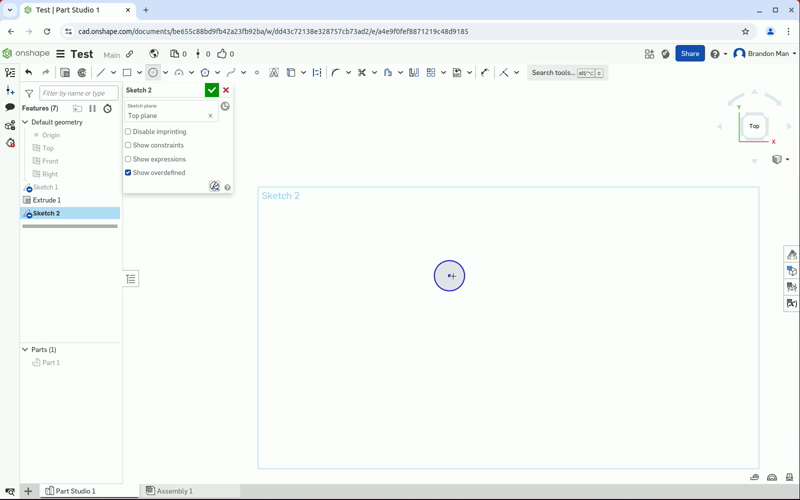
scroll(6)
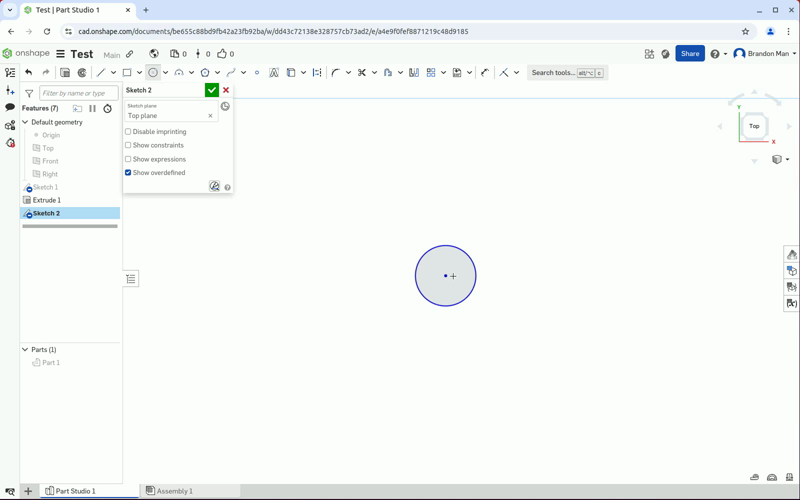
click(453, 275)
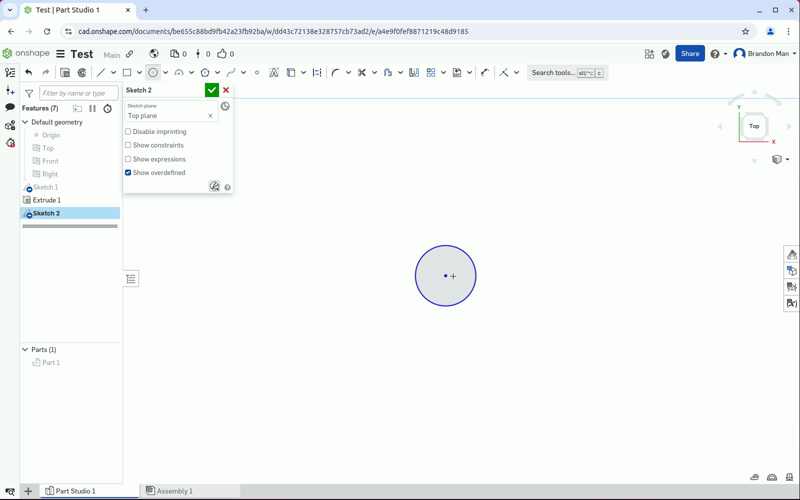
scroll(-6)
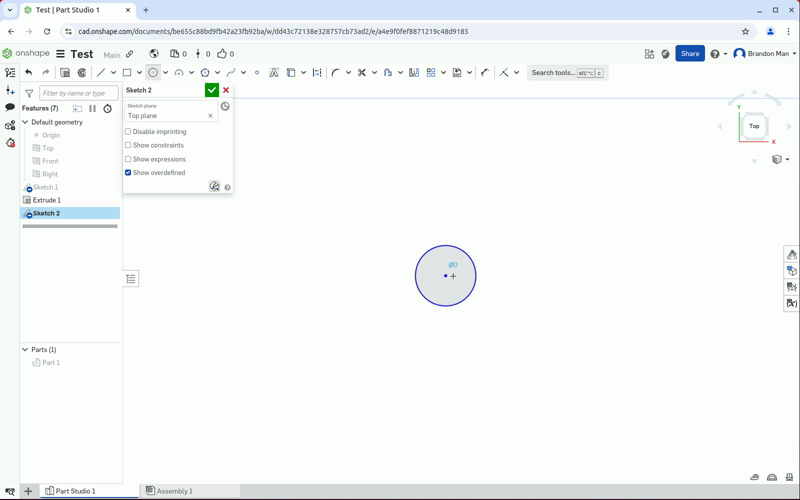
scroll(-6)
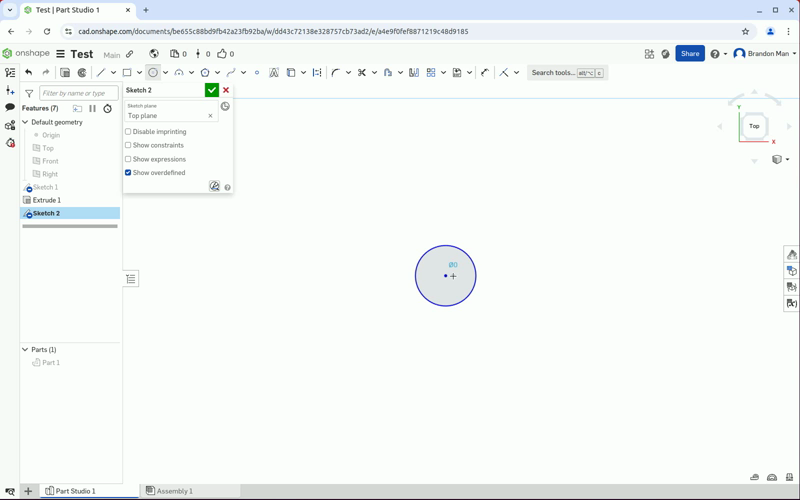
scroll(-6)
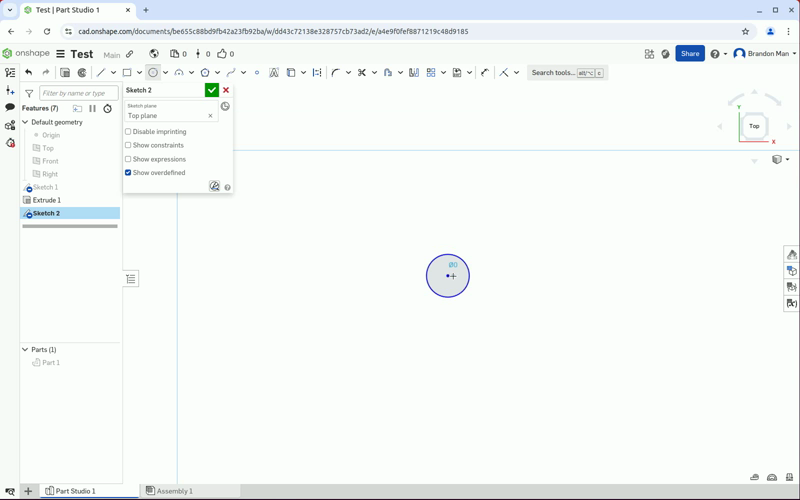
scroll(-6)
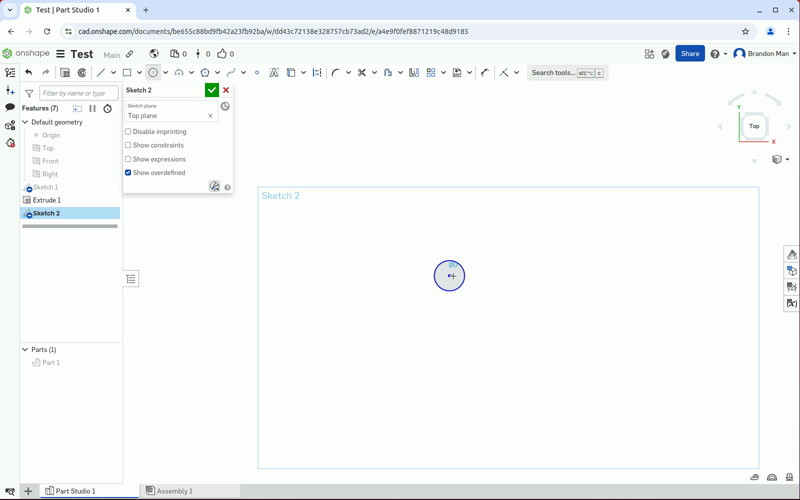
scroll(-6)
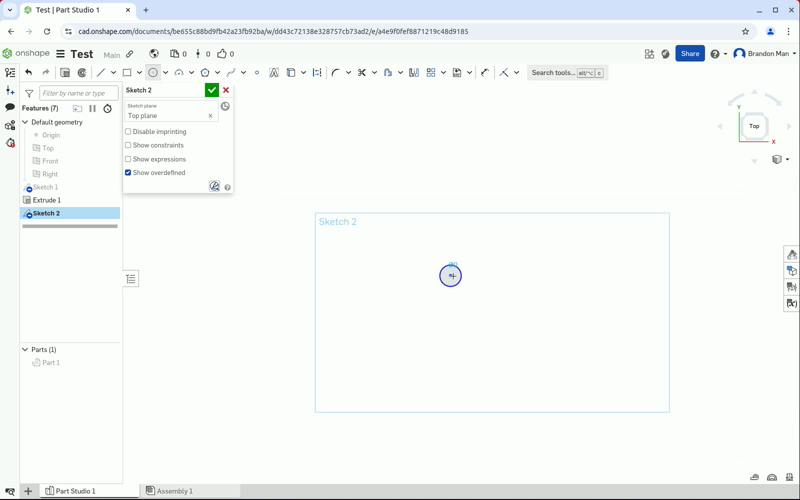
scroll(-6)
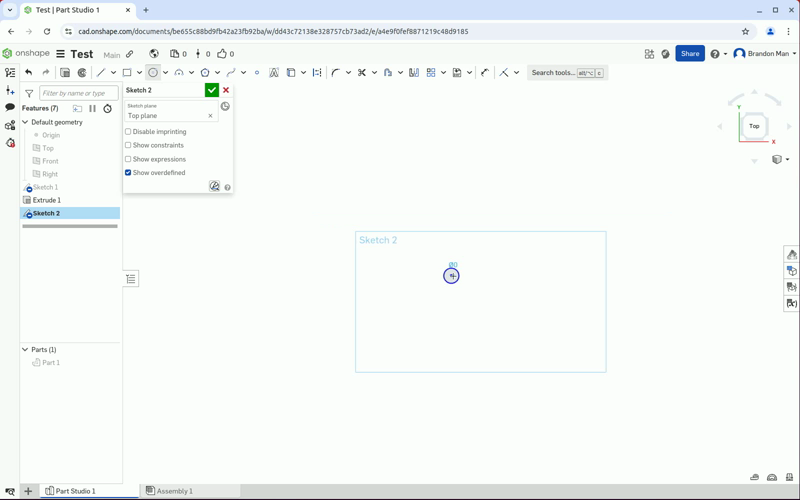
scroll(-6)
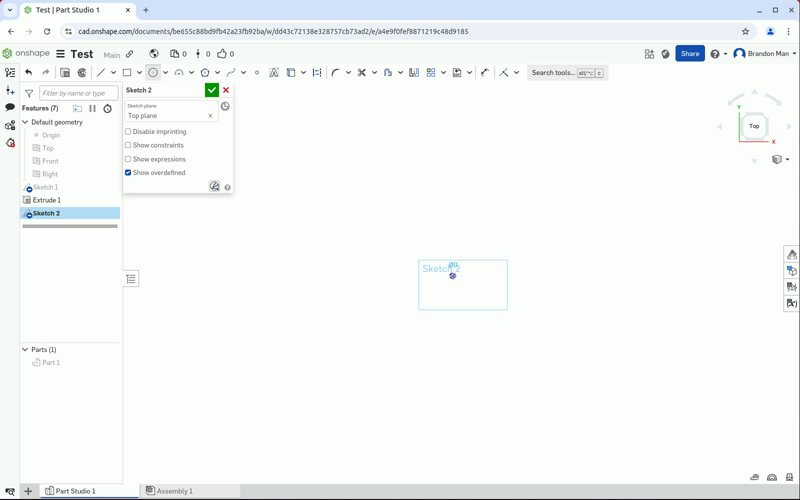
key_up(shift)
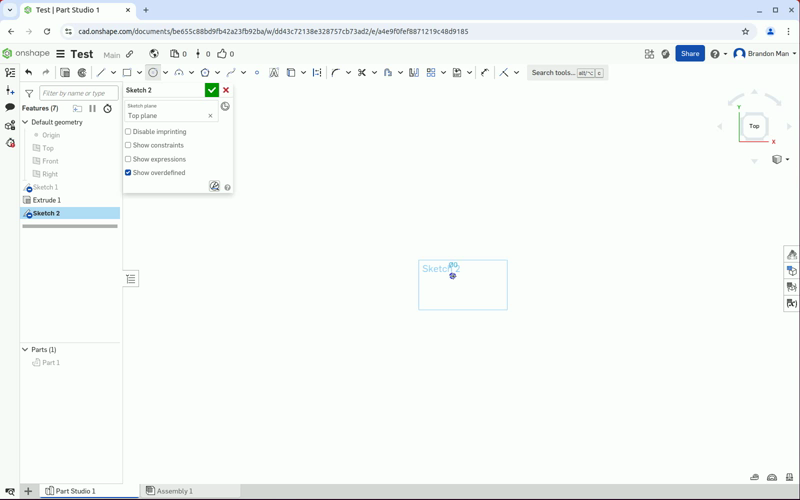
mouse_move(454, 275)
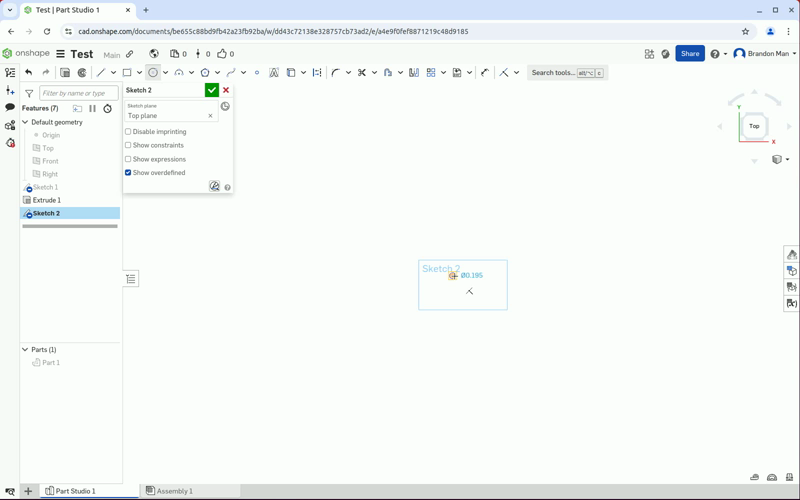
scroll(6)
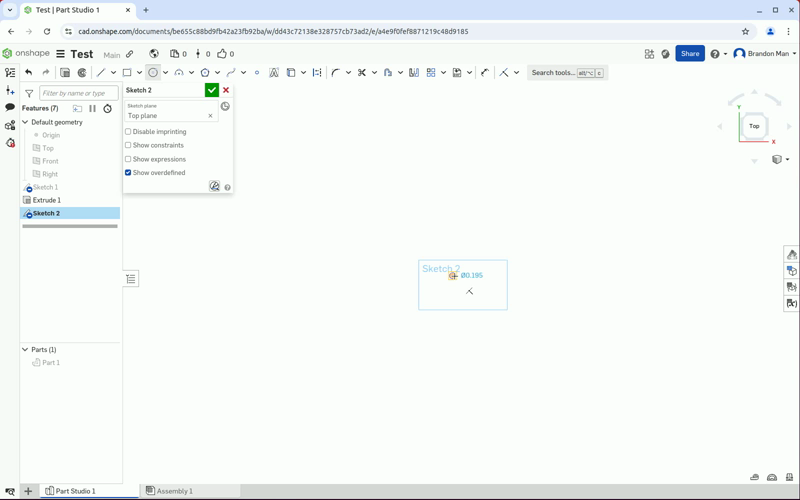
scroll(6)
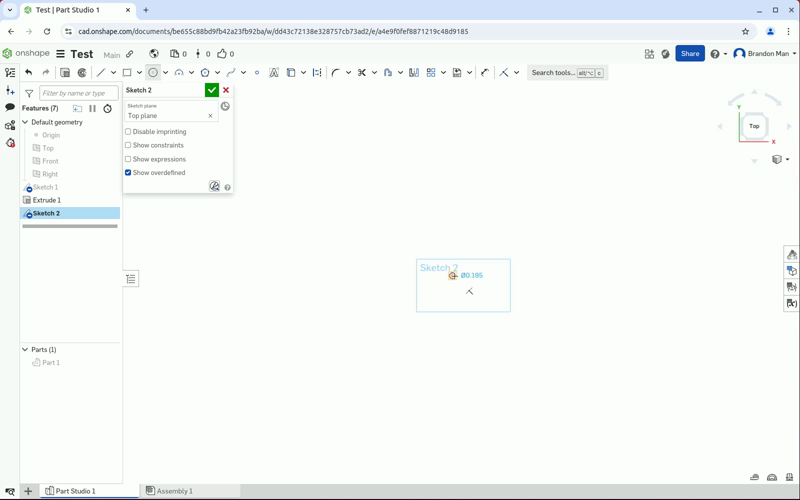
scroll(6)
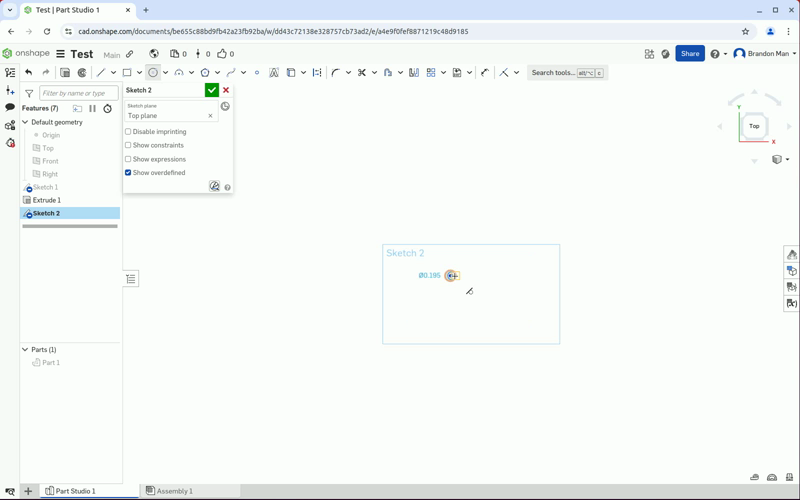
scroll(6)
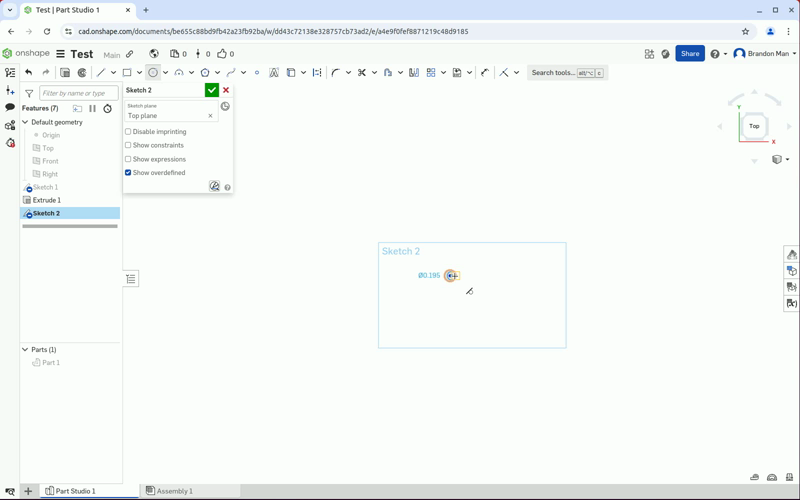
scroll(6)
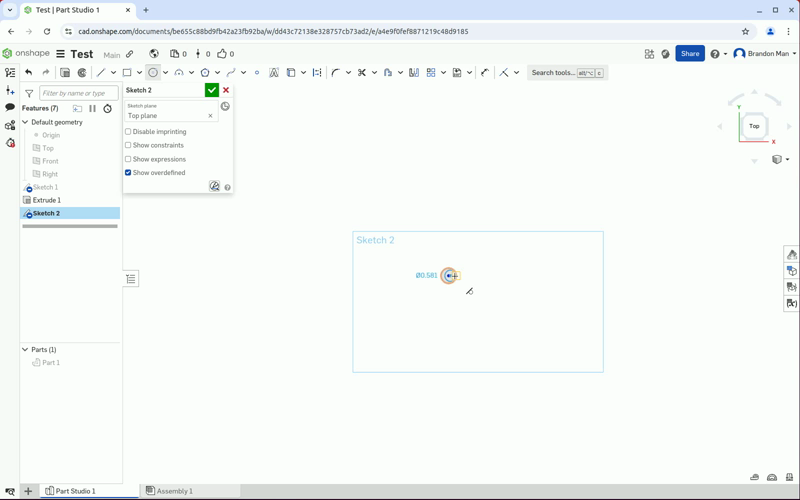
scroll(6)
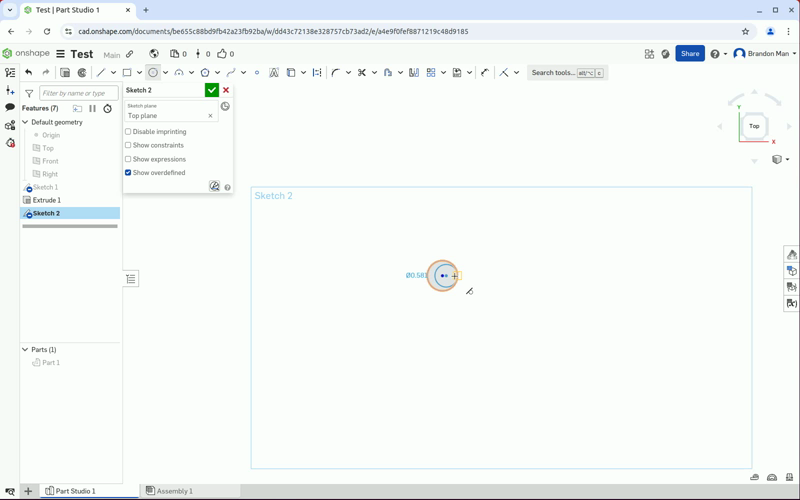
scroll(6)
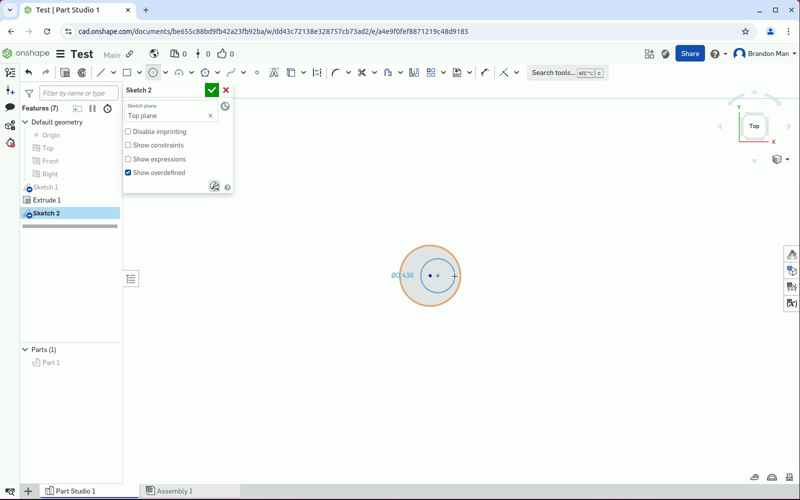
click(454, 275)
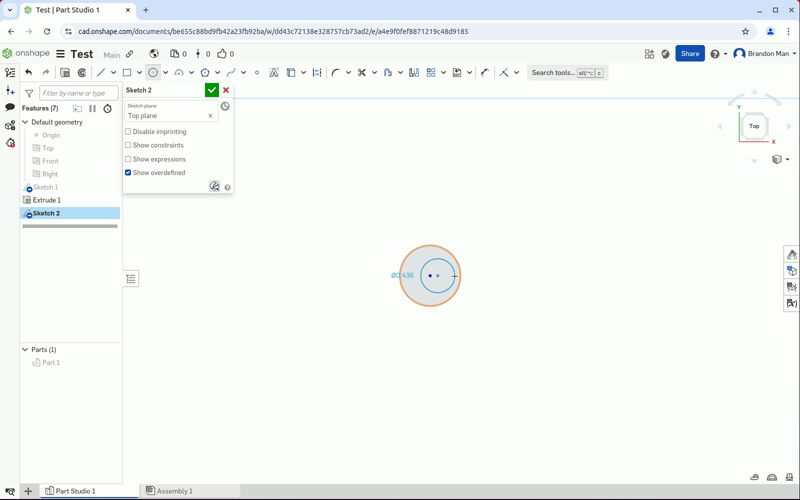
scroll(-6)
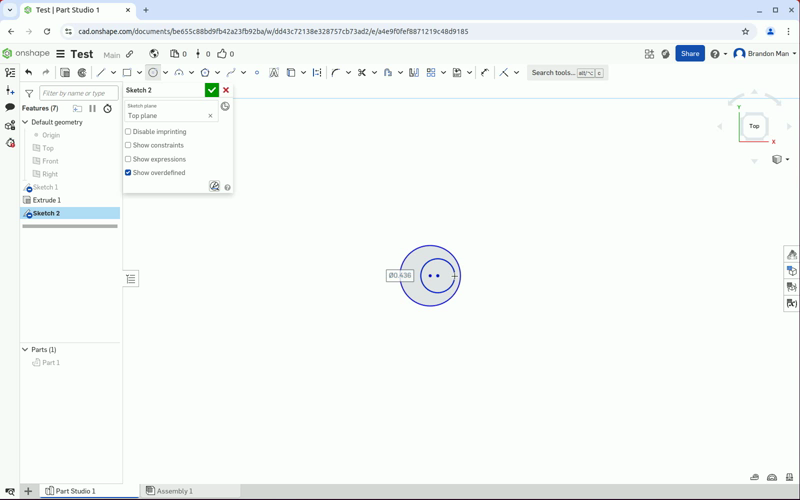
scroll(-6)
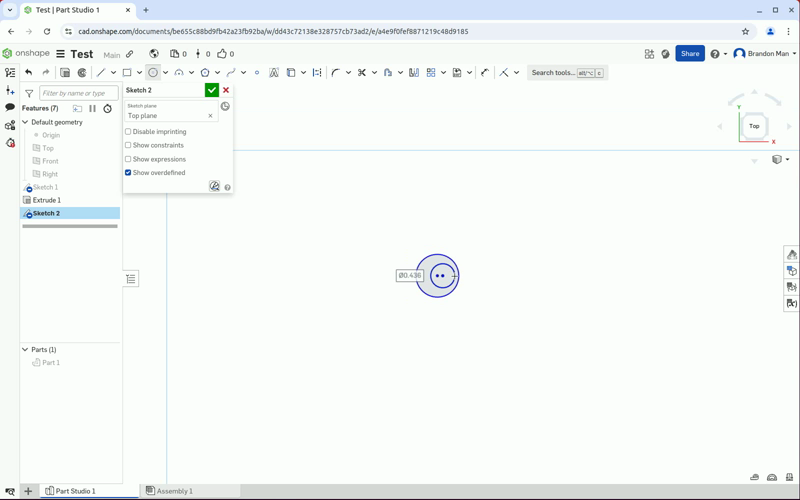
scroll(-6)
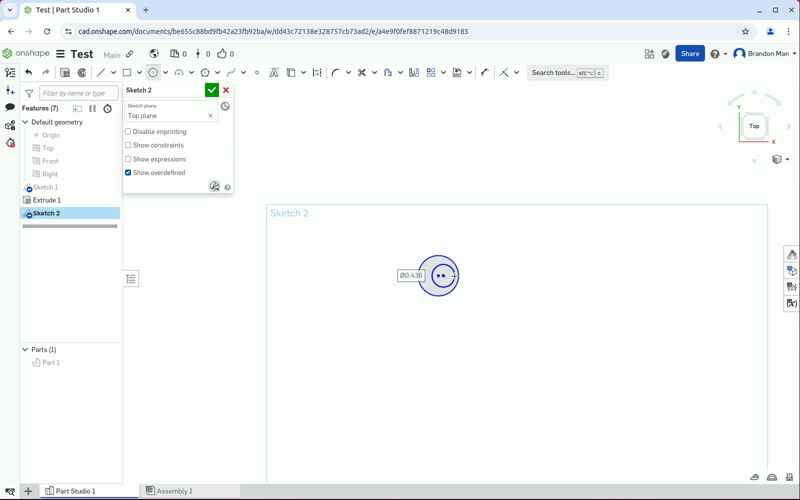
scroll(-6)
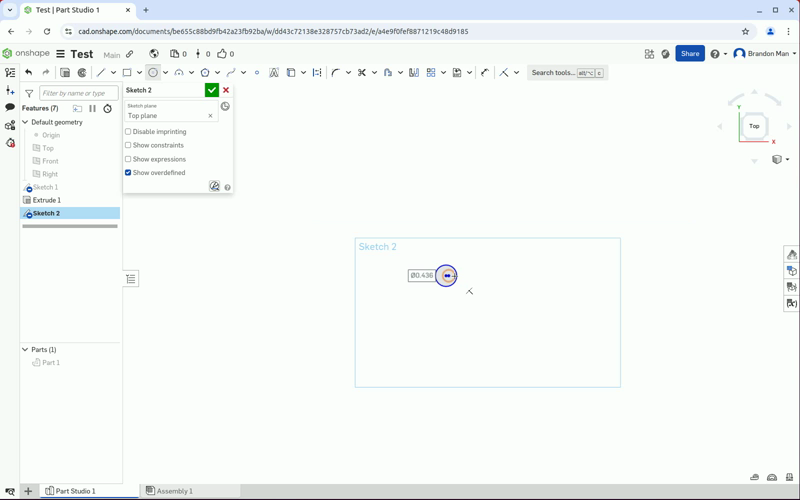
scroll(-6)
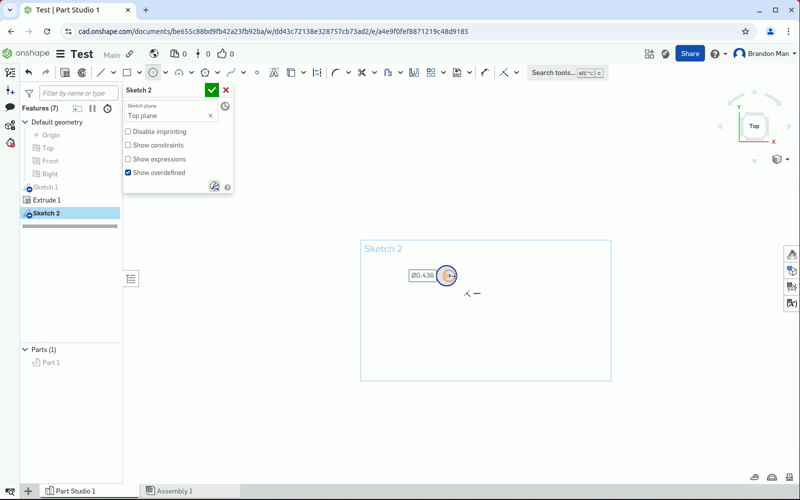
scroll(-6)
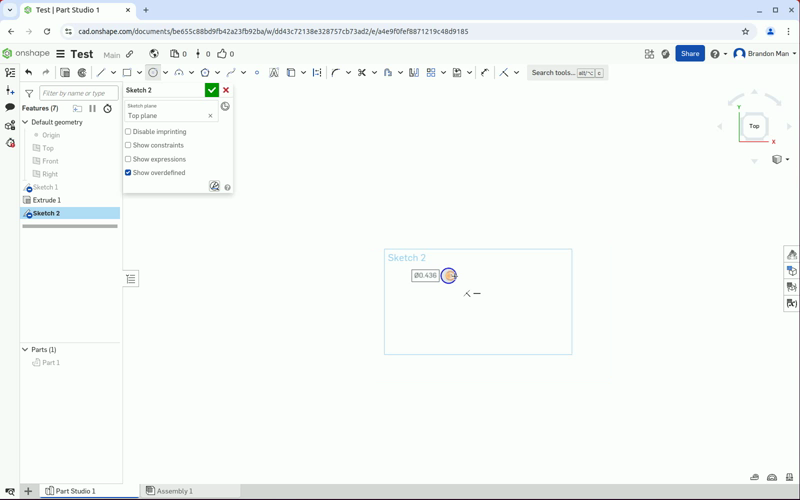
scroll(-6)
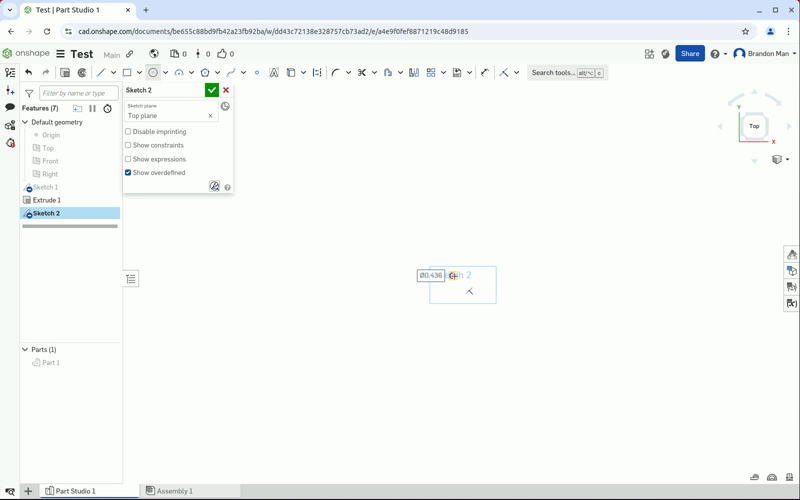
key(esc)
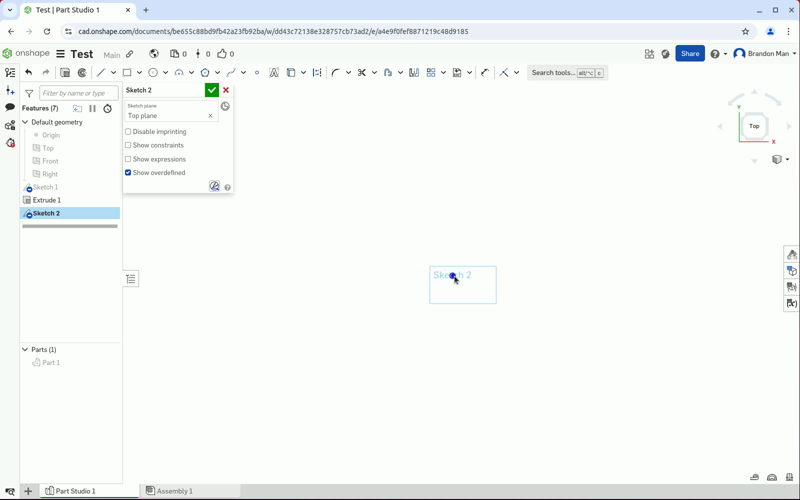
mouse_move(454, 275)
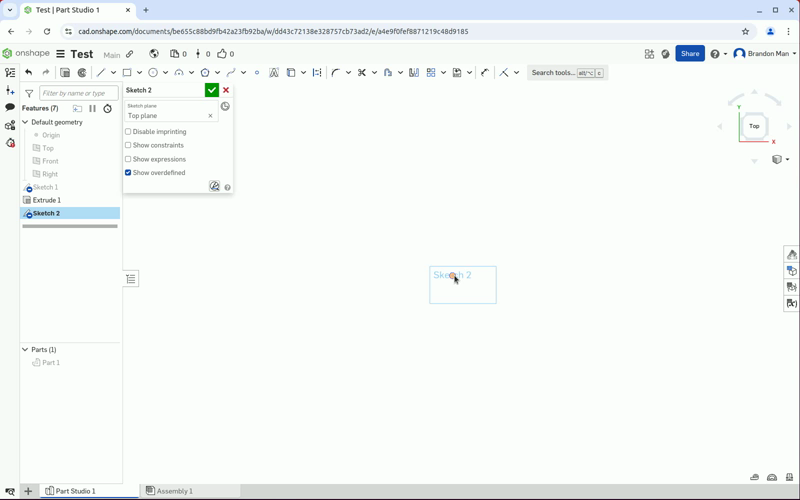
scroll(6)
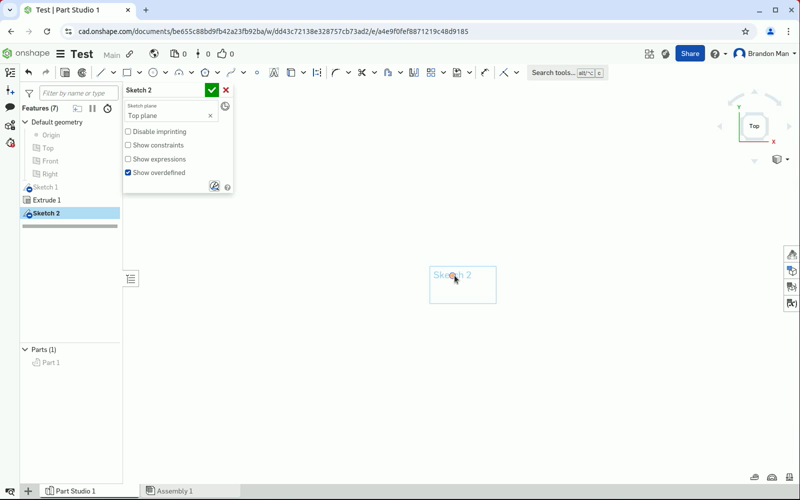
scroll(6)
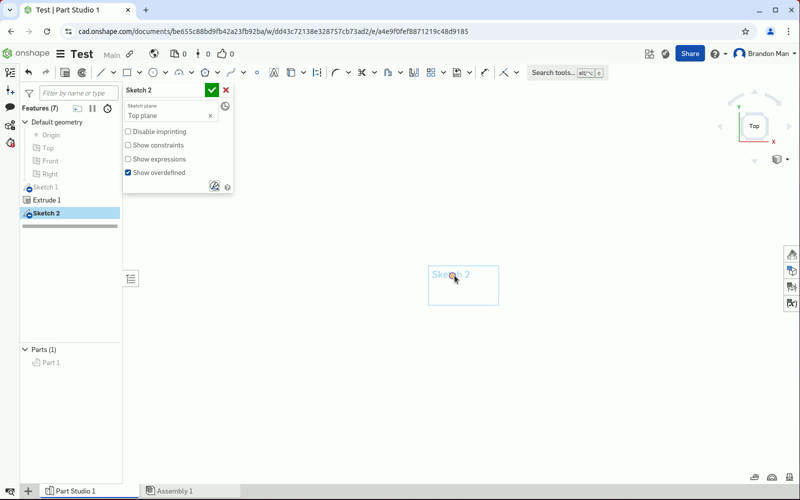
scroll(6)
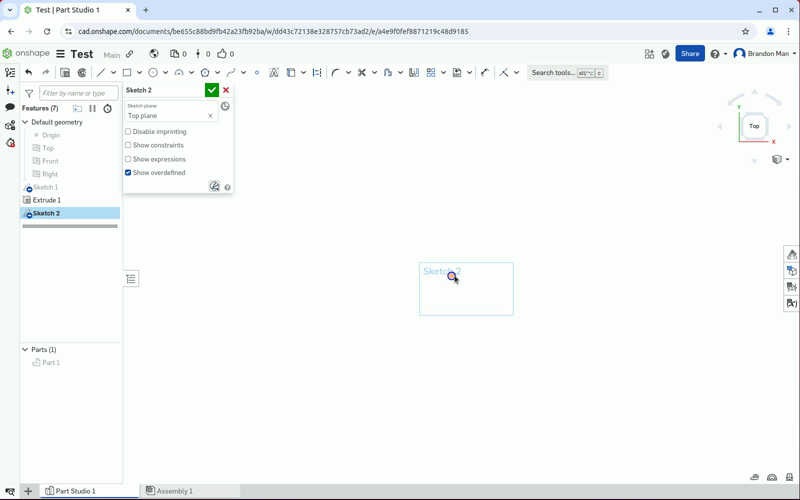
scroll(6)
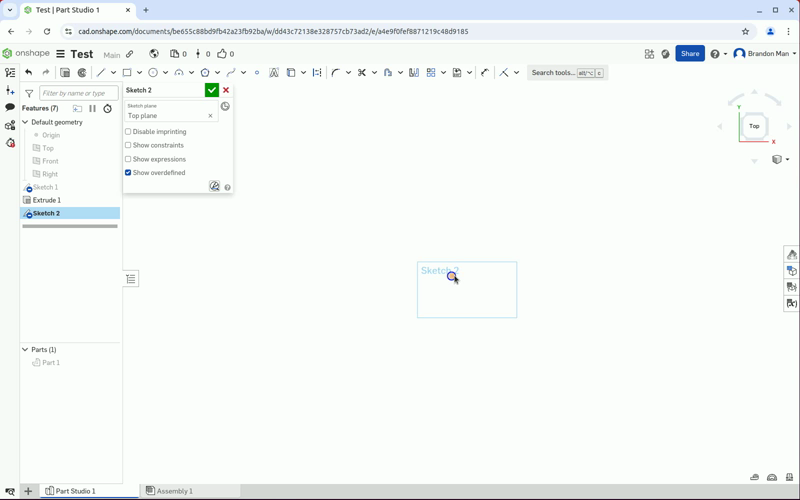
scroll(6)
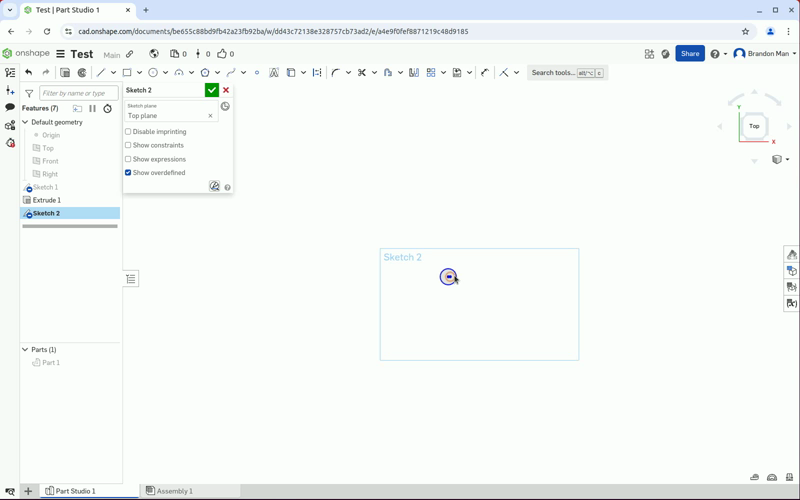
scroll(6)
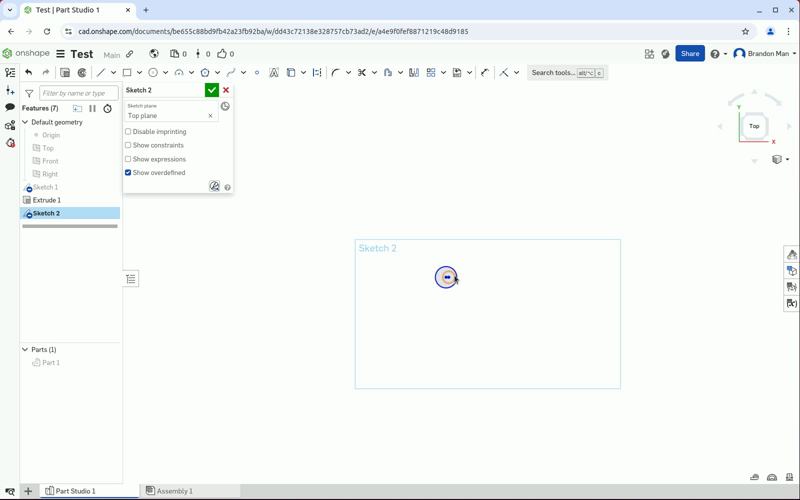
scroll(6)
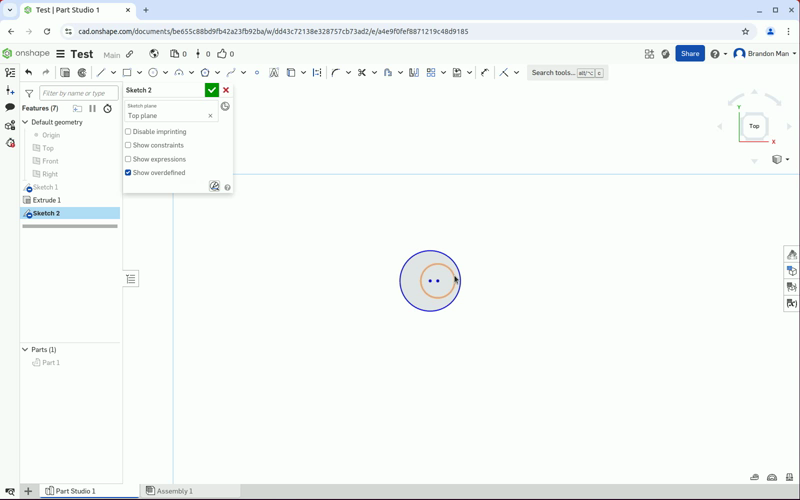
click(454, 275)
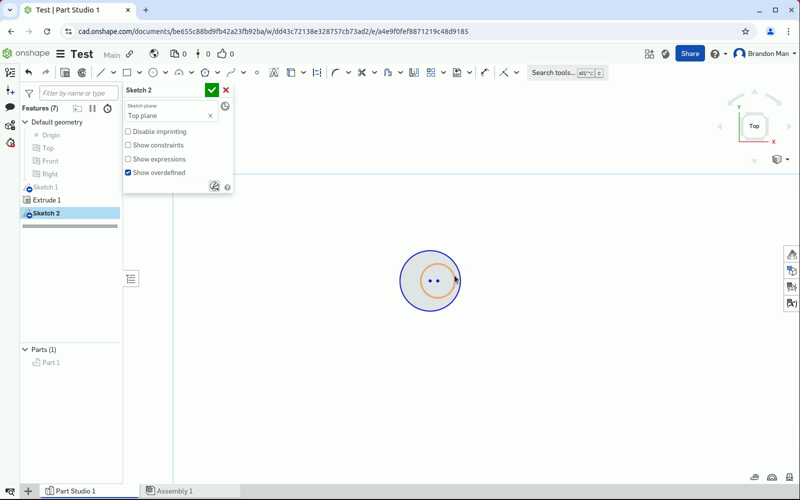
scroll(-6)
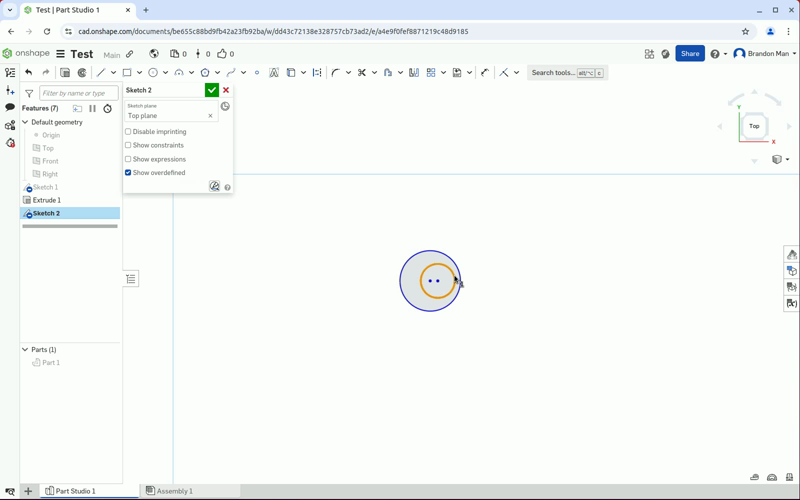
scroll(-6)
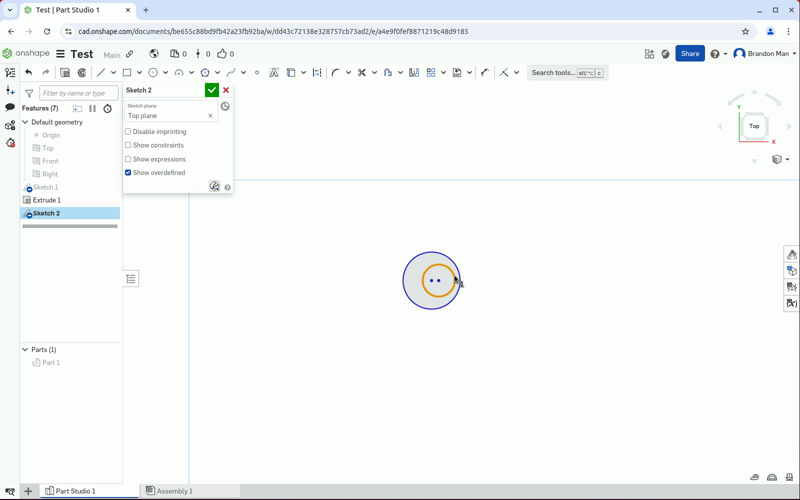
scroll(-6)
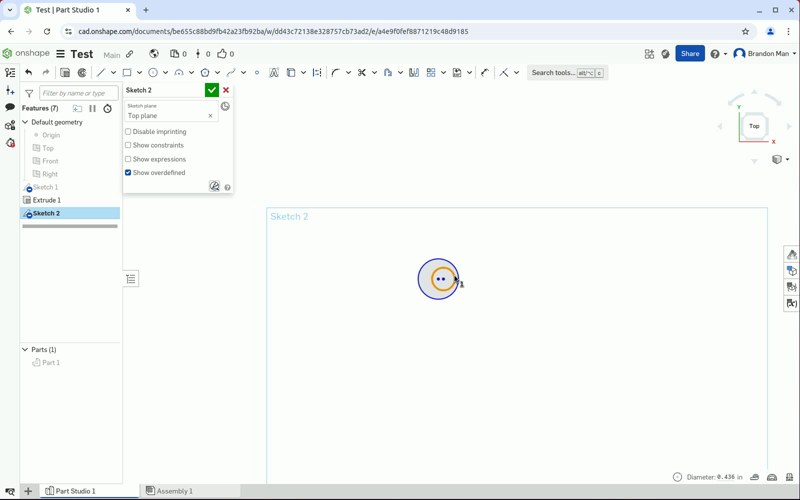
scroll(-6)
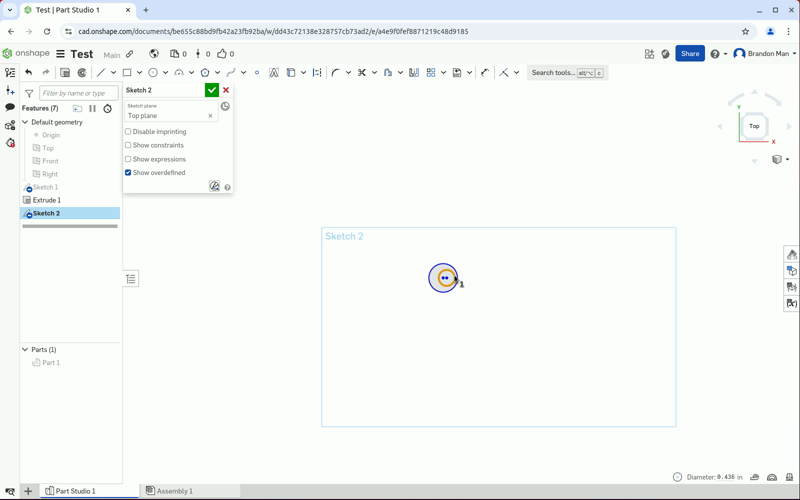
scroll(-6)
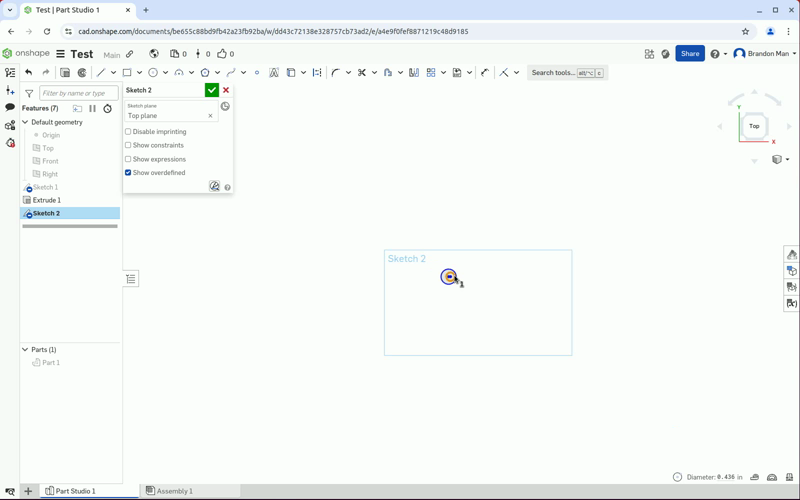
scroll(-6)
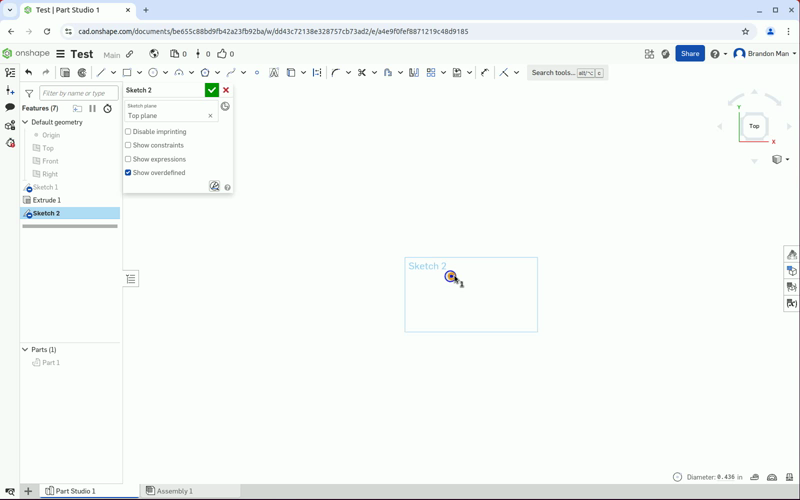
scroll(-6)
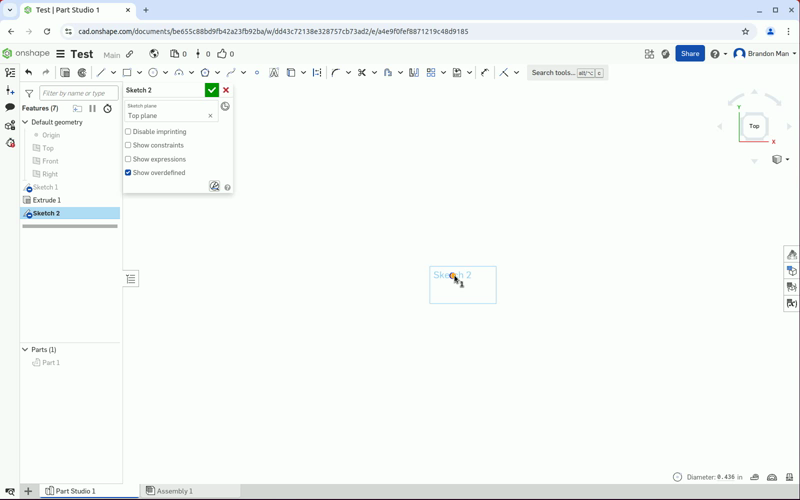
mouse_move(73, 352)
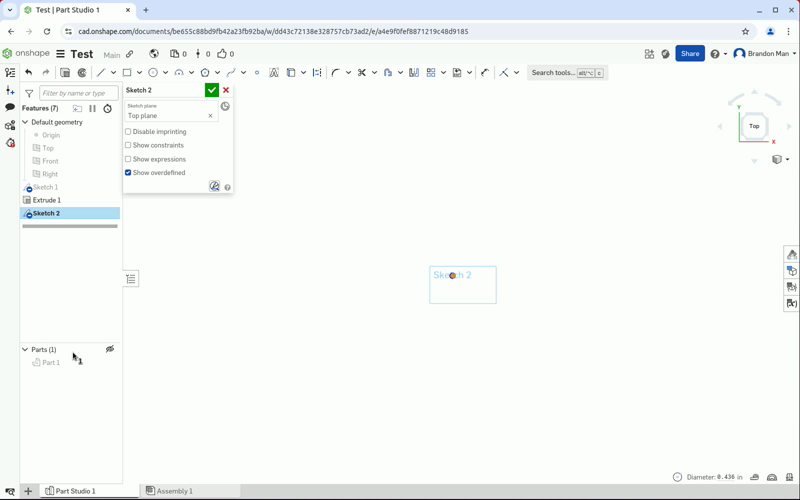
key(shift+y)
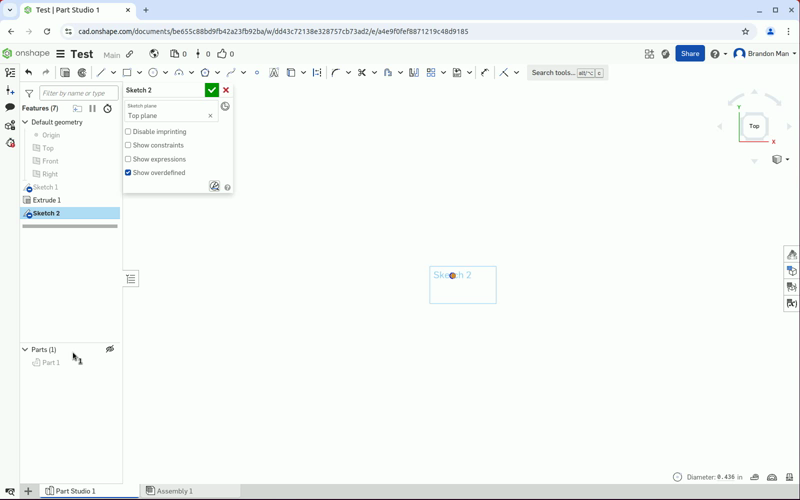
key(shift+e)
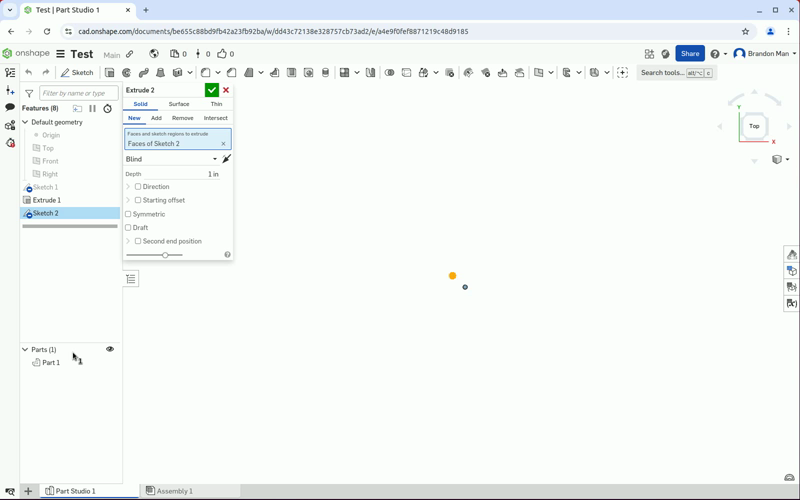
mouse_move(143, 106)
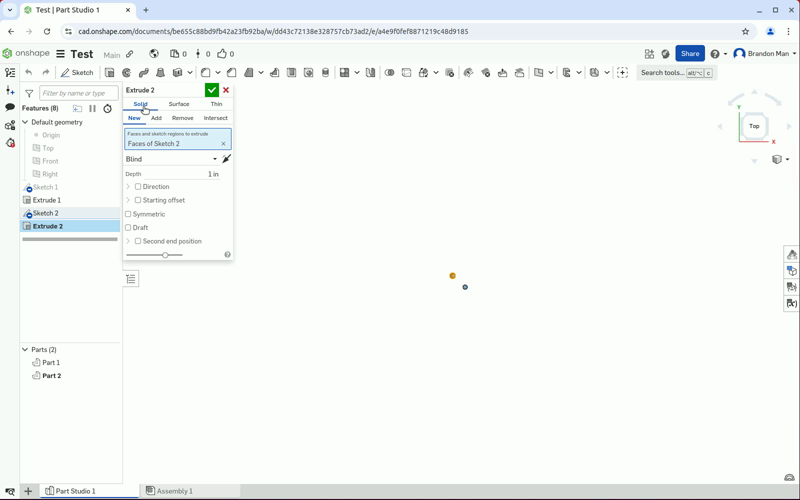
click(143, 106)
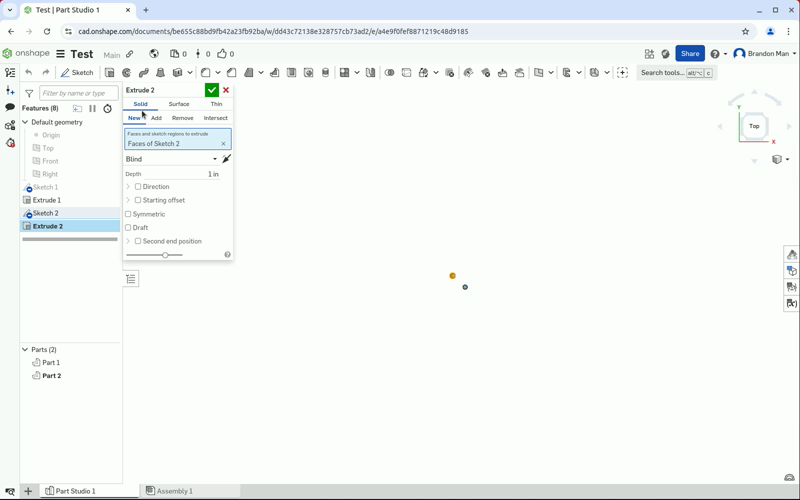
mouse_move(137, 120)
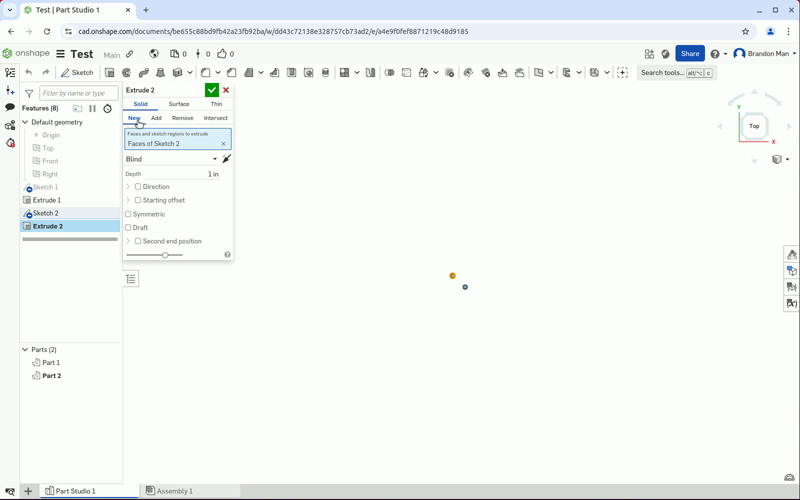
click(137, 120)
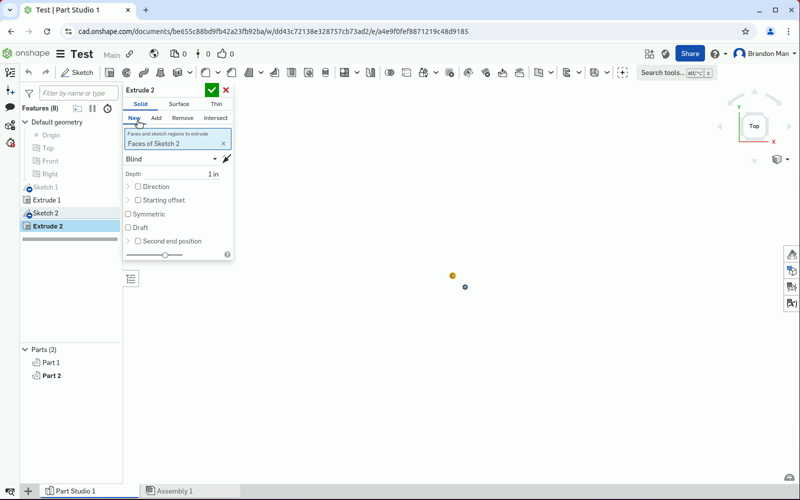
key(tab, 4)
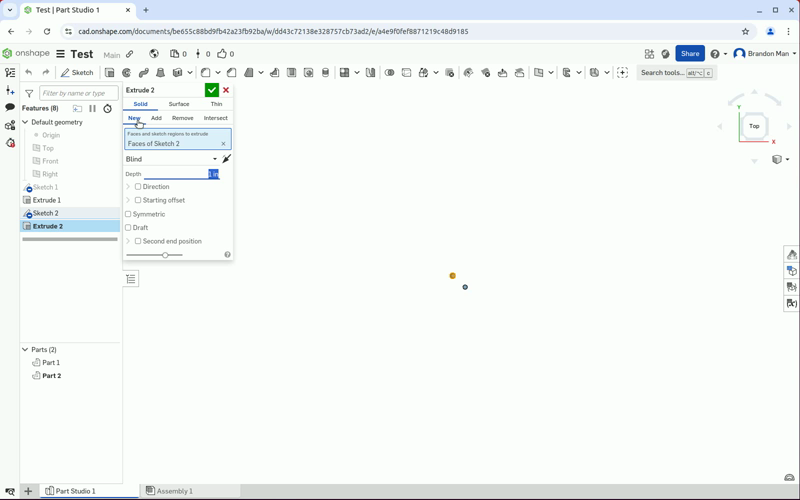
text(6.258)
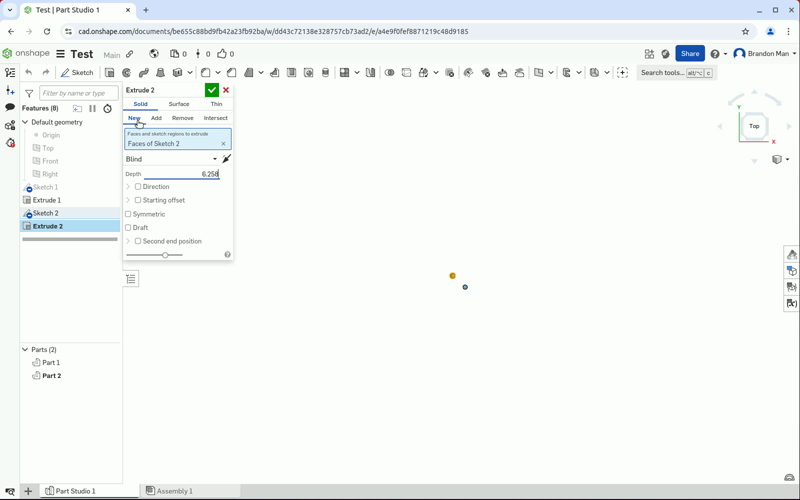
key(enter)
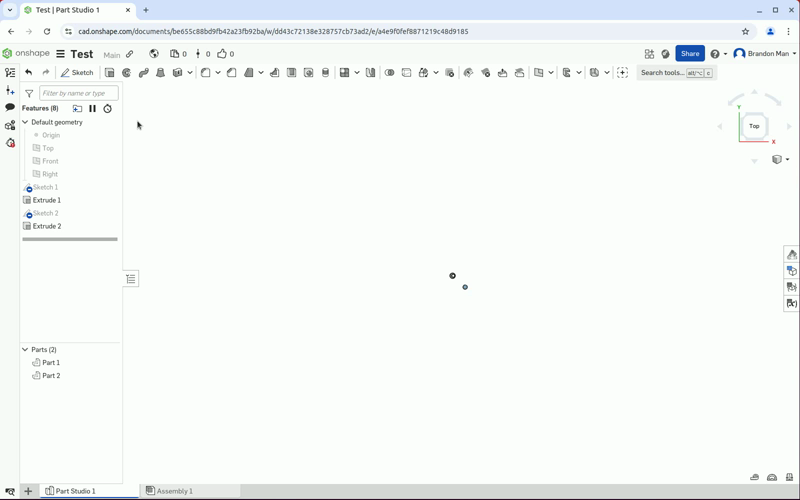
key(shift+h)
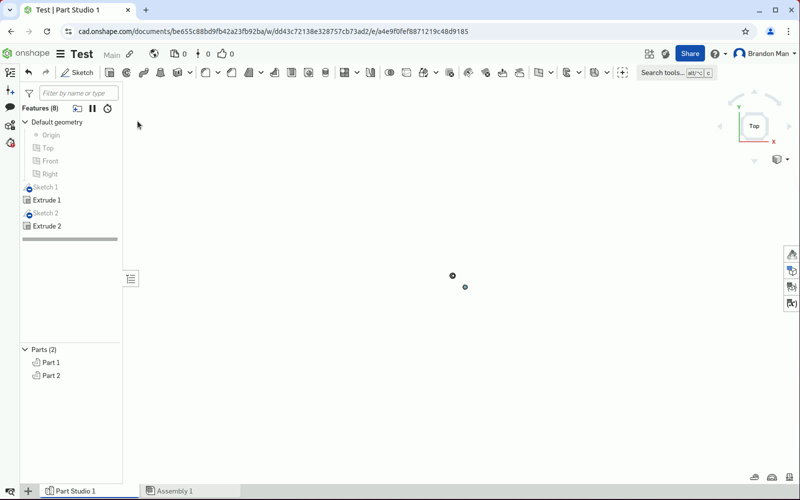
key(shift+h)
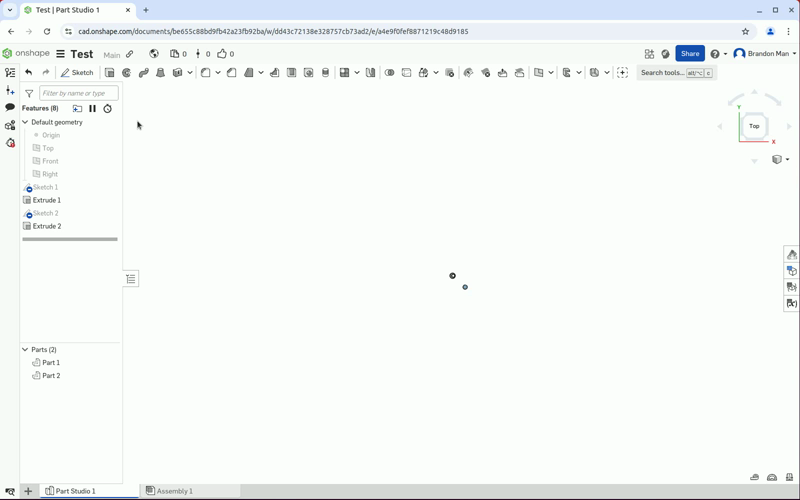
mouse_move(73, 189)
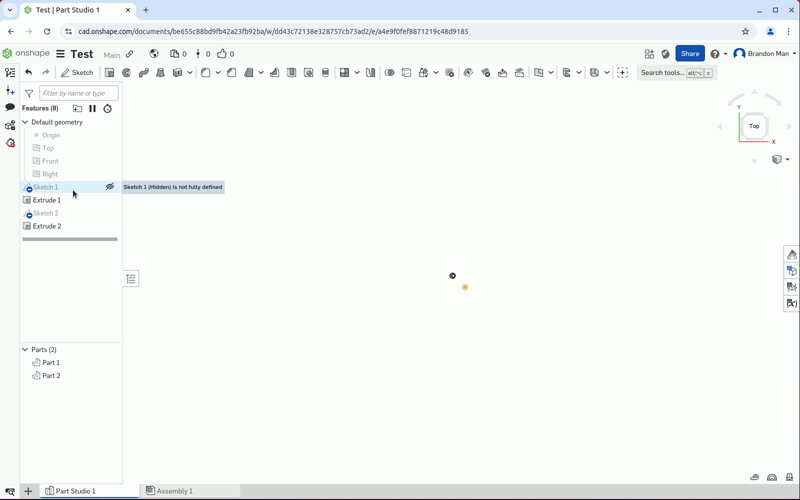
click(73, 189)
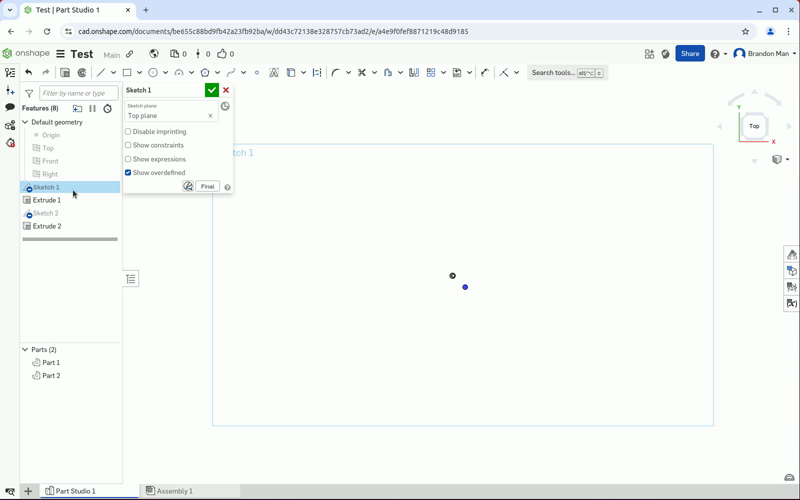
mouse_move(229, 92)
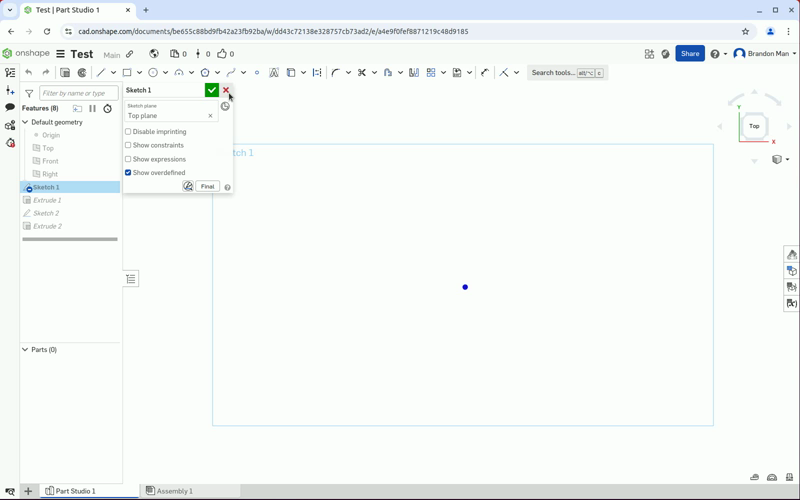
click(229, 92)
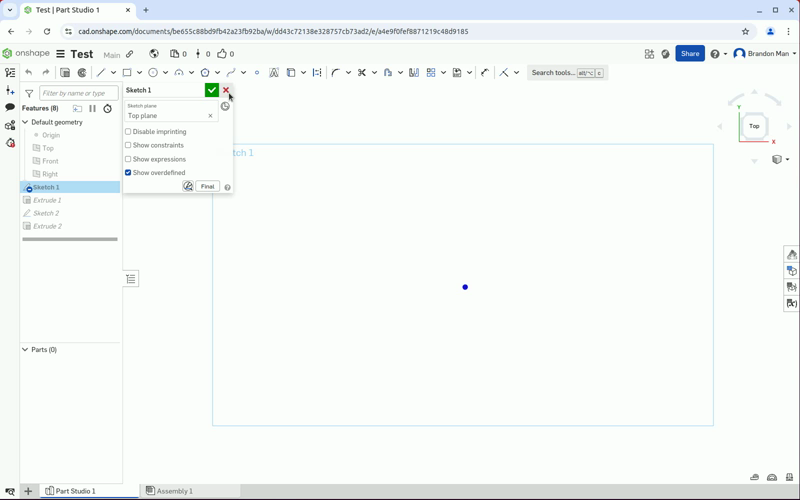
key(shift+s)
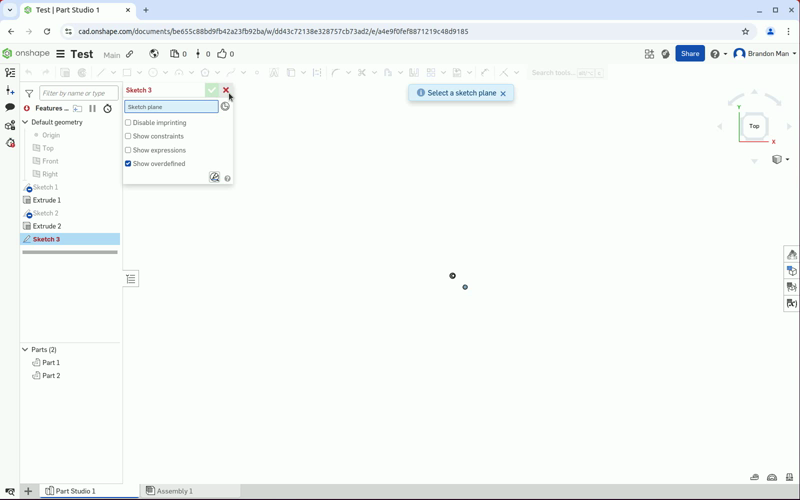
mouse_move(73, 150)
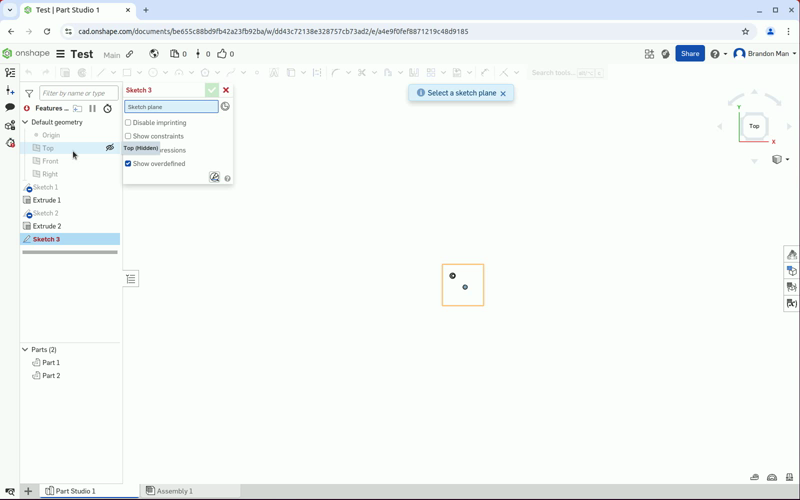
click(73, 150)
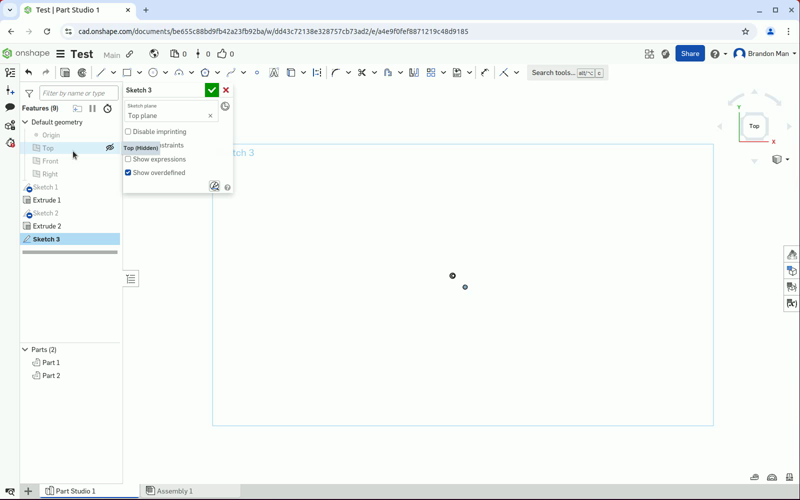
mouse_move(73, 352)
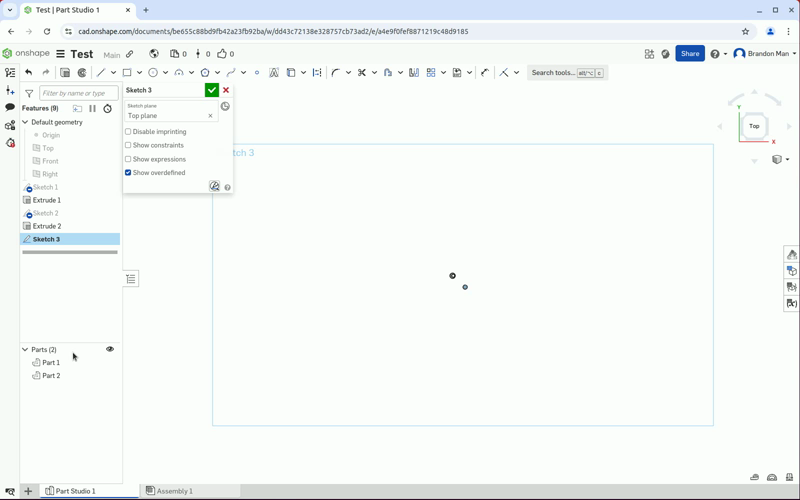
key(y)
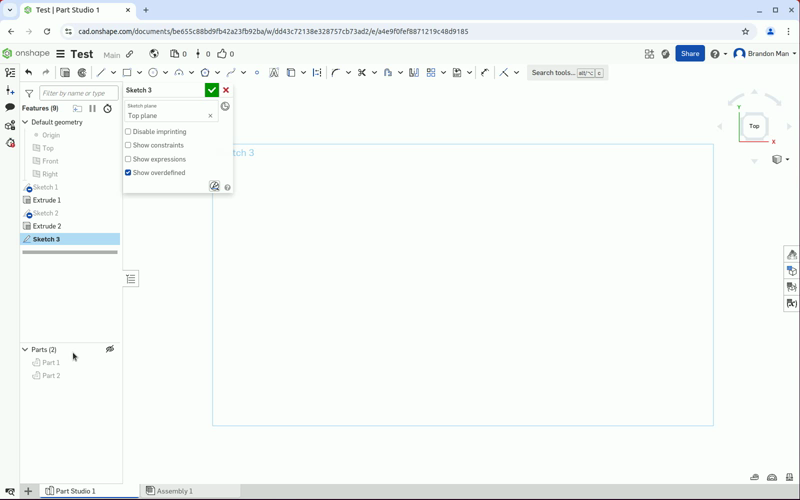
key(c)
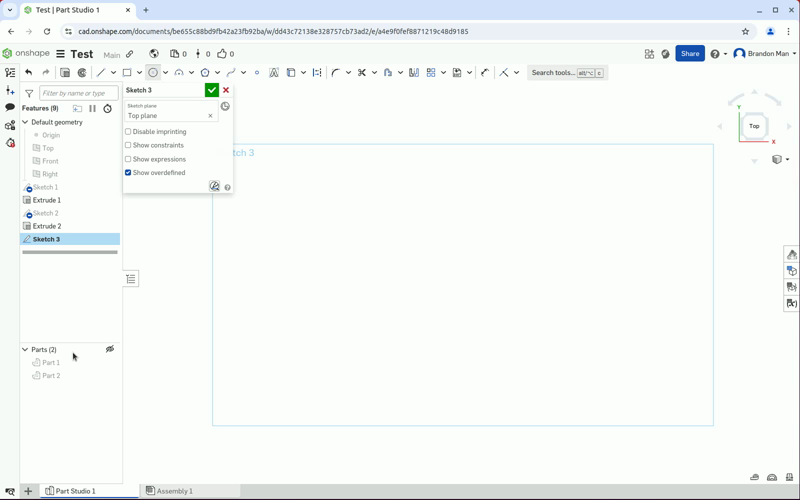
key_down(shift)
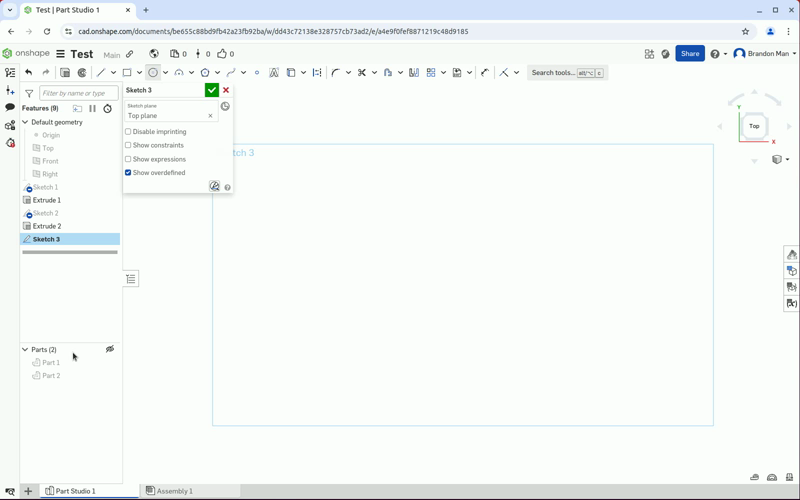
mouse_move(452, 281)
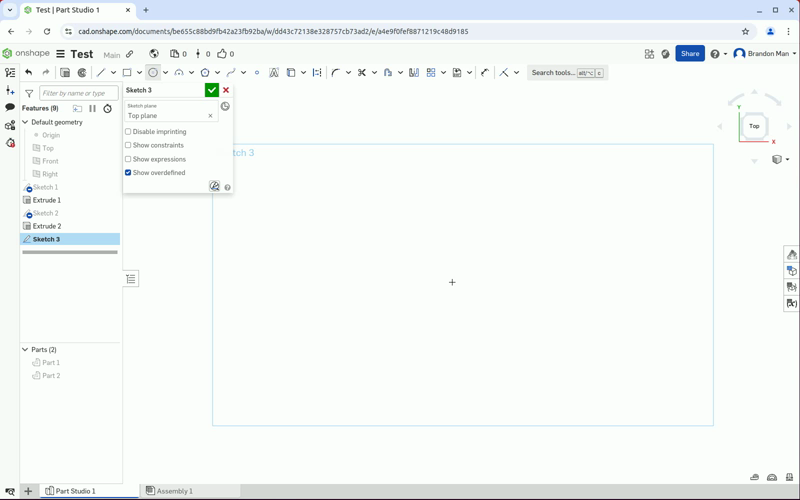
click(452, 281)
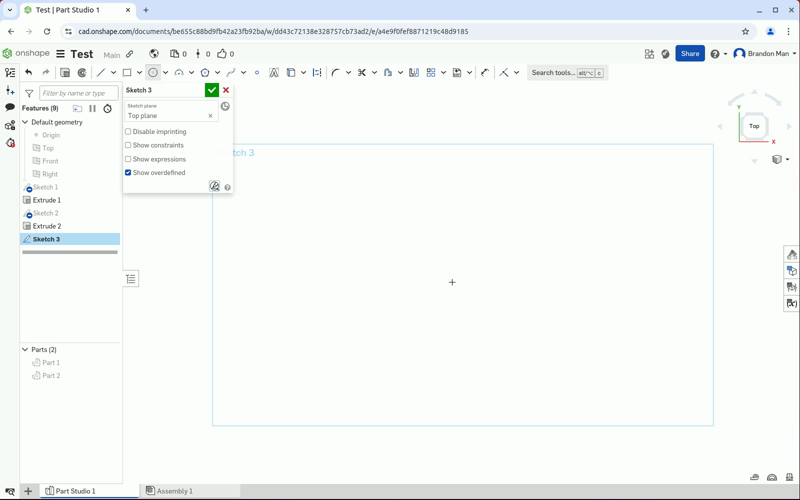
key_up(shift)
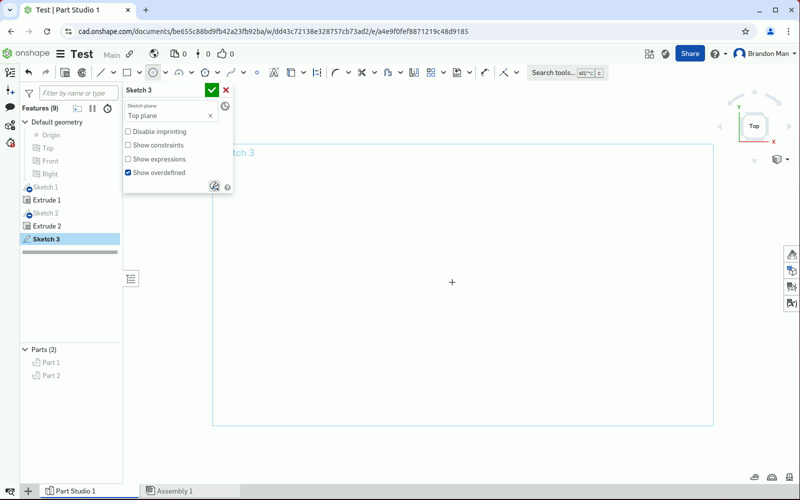
mouse_move(453, 281)
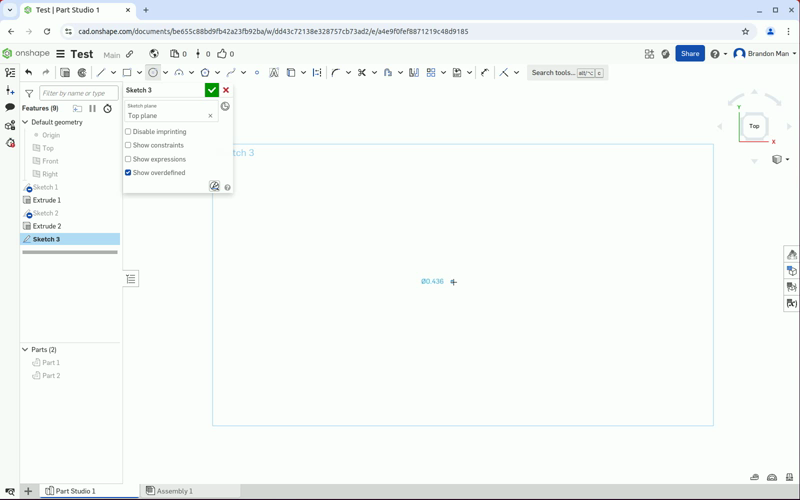
scroll(6)
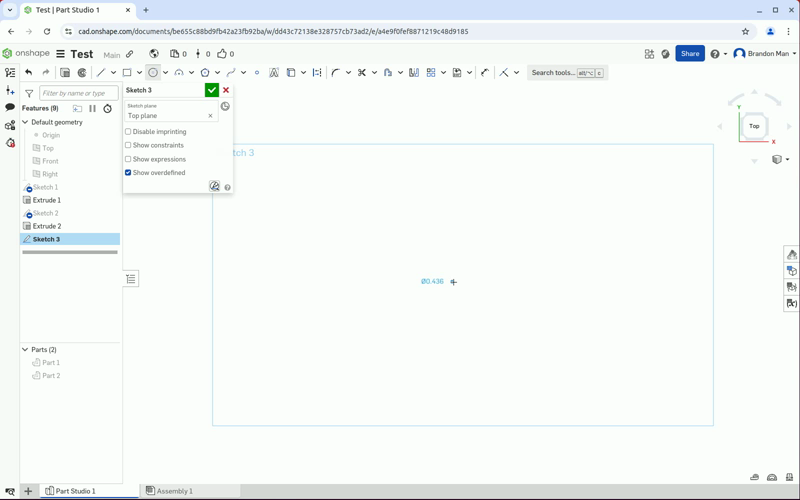
scroll(6)
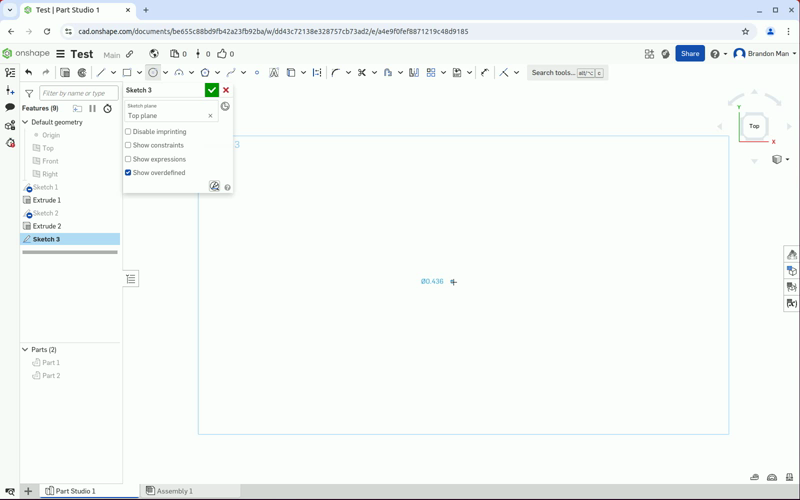
scroll(6)
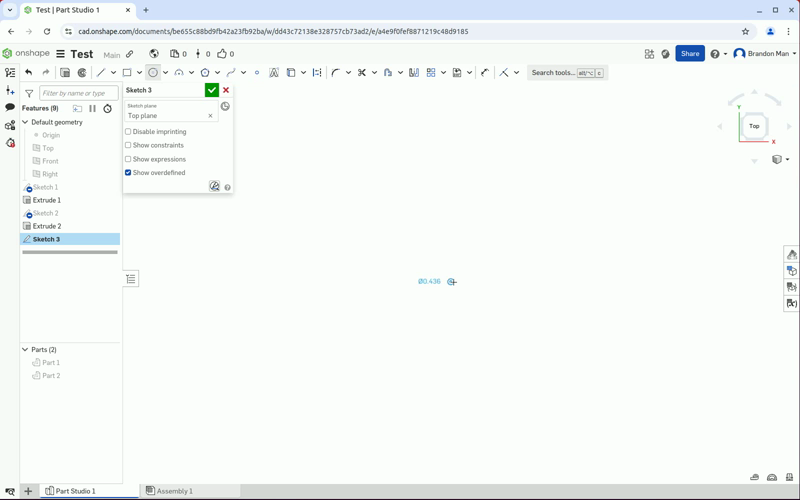
scroll(6)
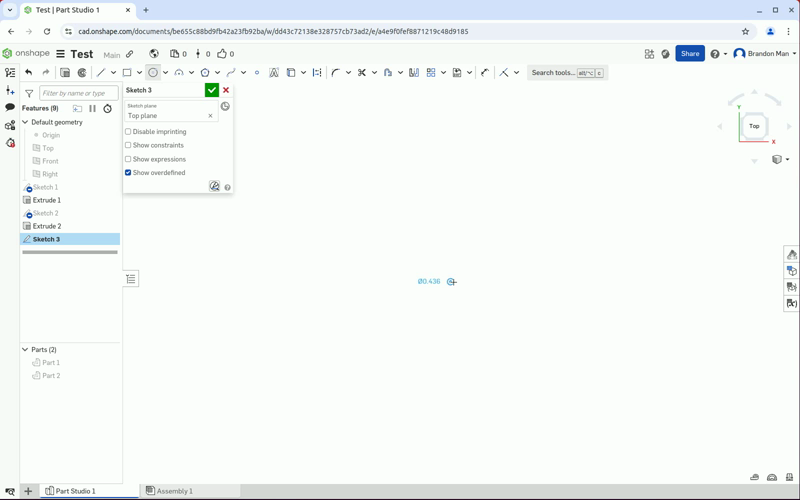
scroll(6)
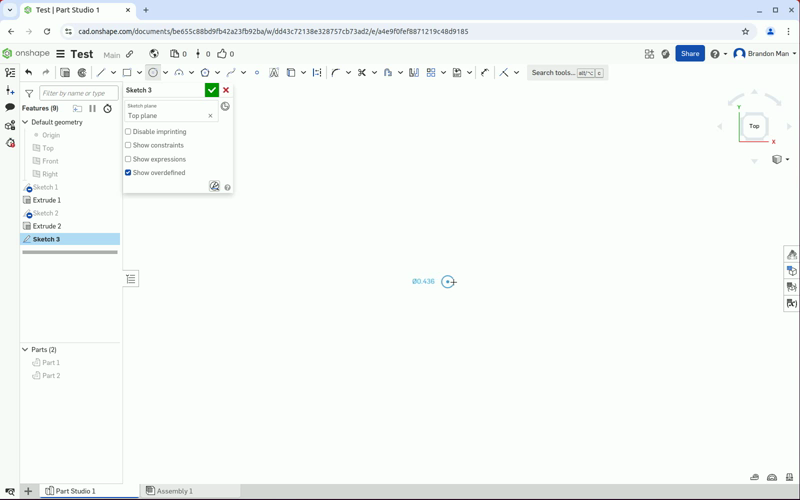
scroll(6)
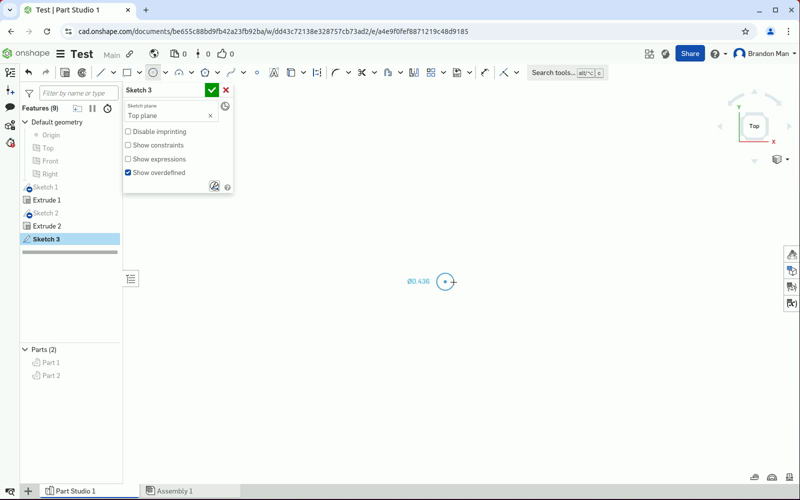
scroll(6)
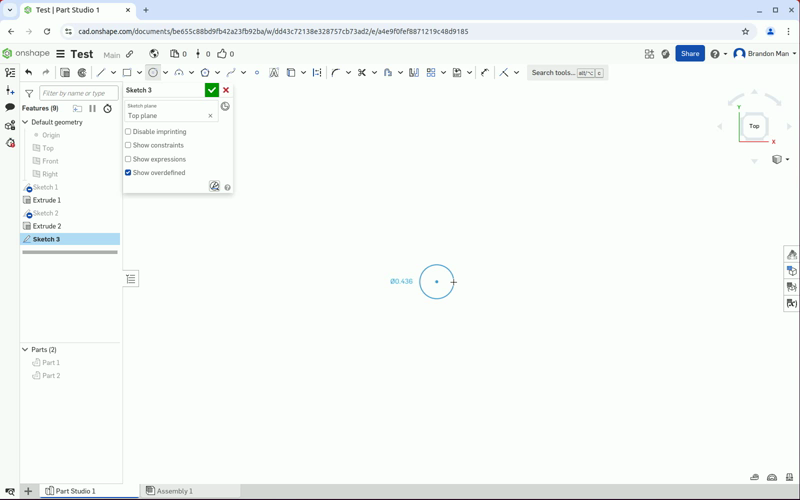
click(453, 281)
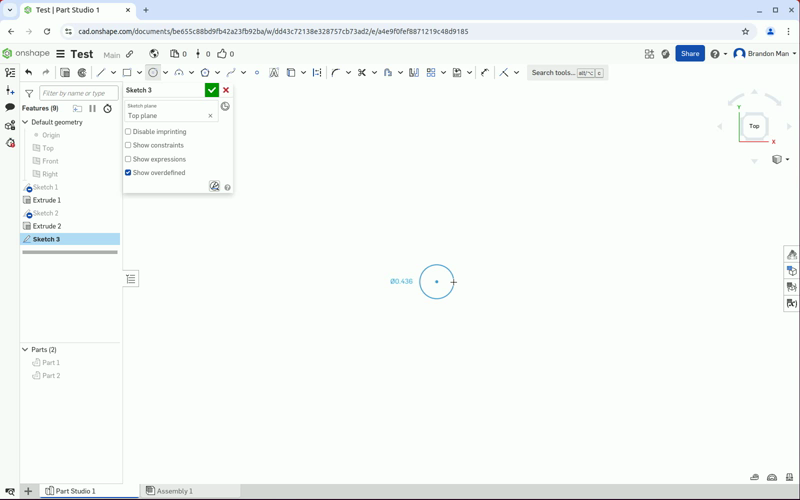
scroll(-6)
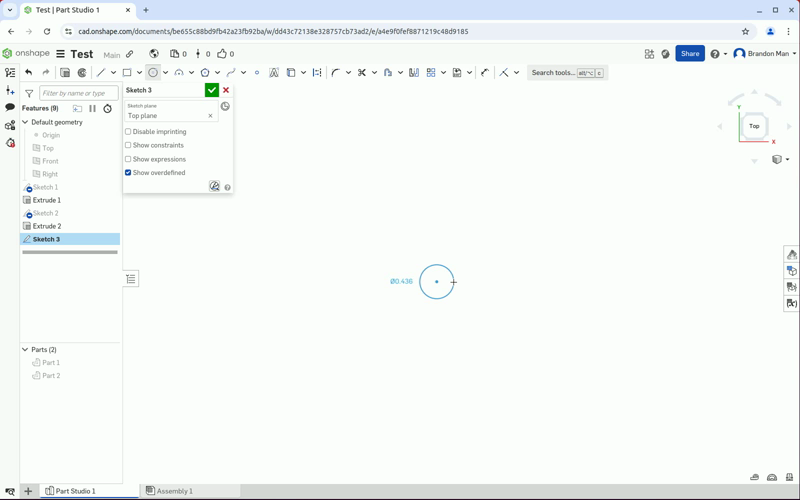
scroll(-6)
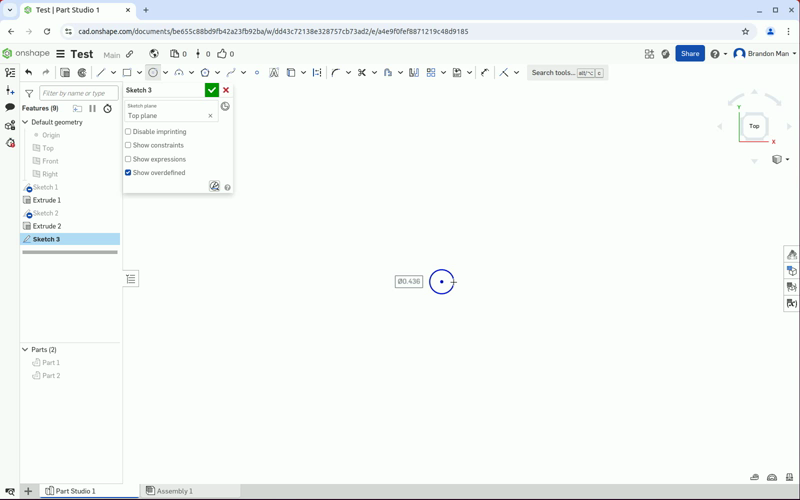
scroll(-6)
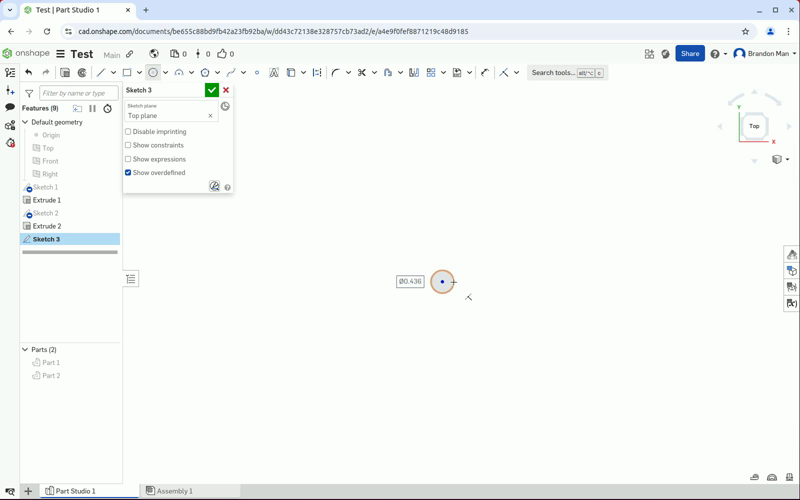
scroll(-6)
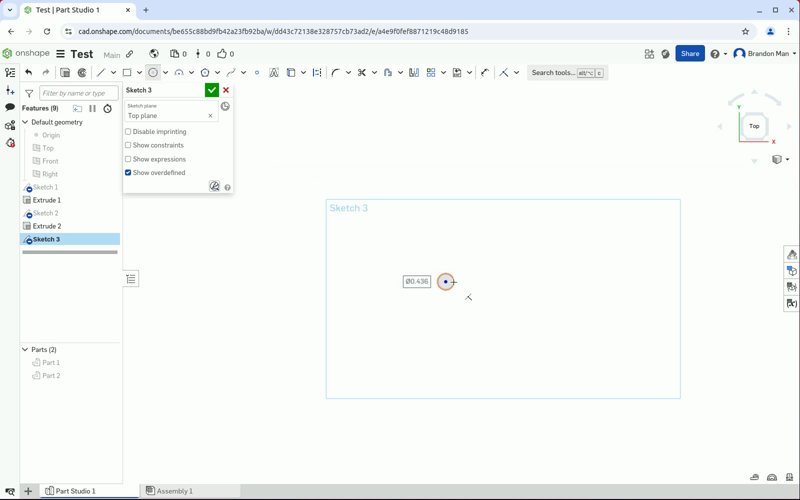
scroll(-6)
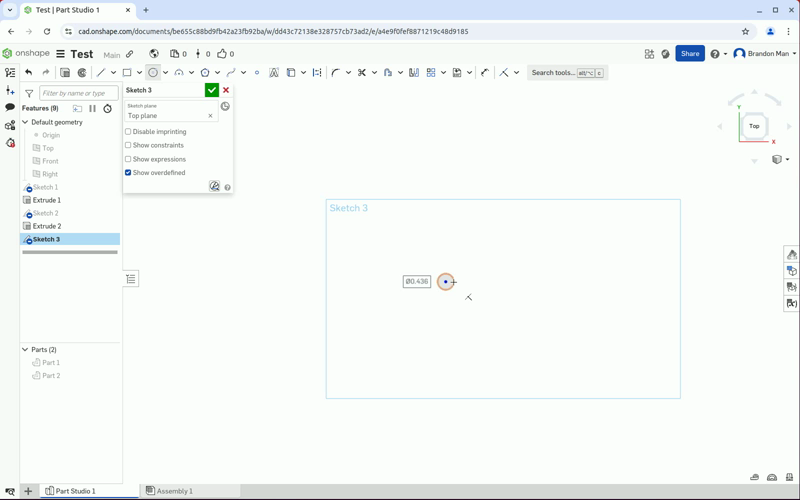
scroll(-6)
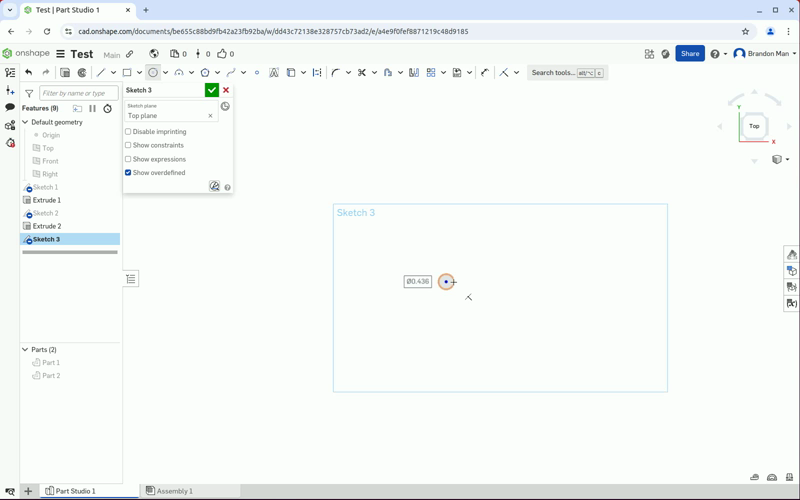
scroll(-6)
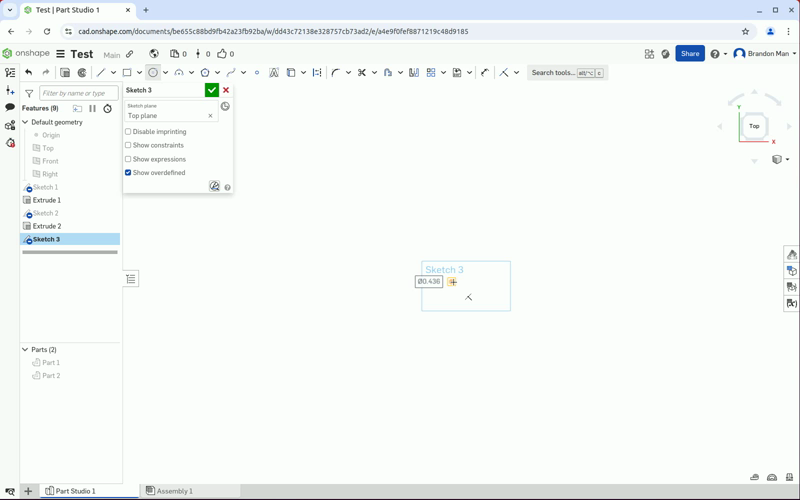
key(esc)
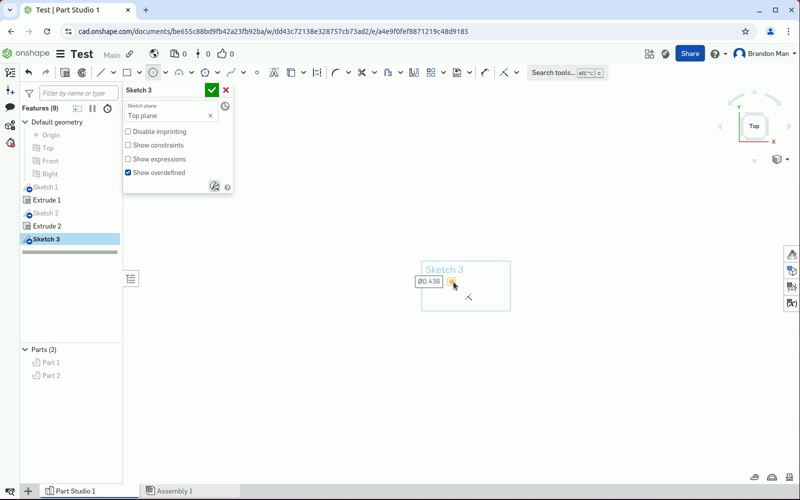
key(c)
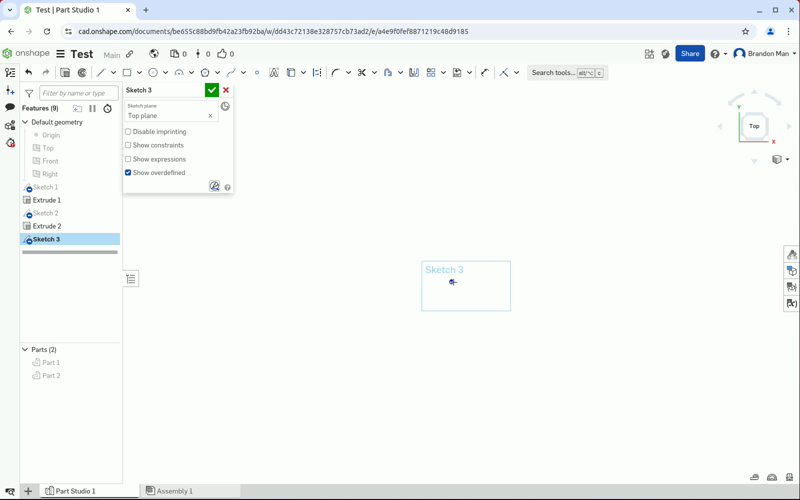
key_down(shift)
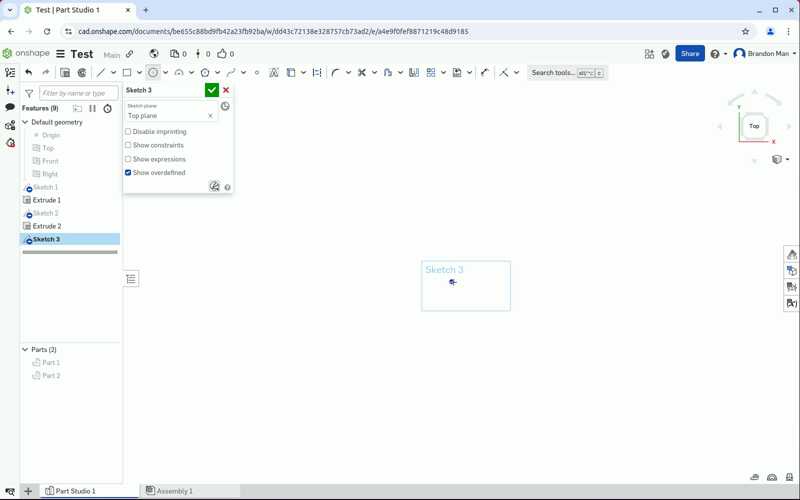
mouse_move(452, 281)
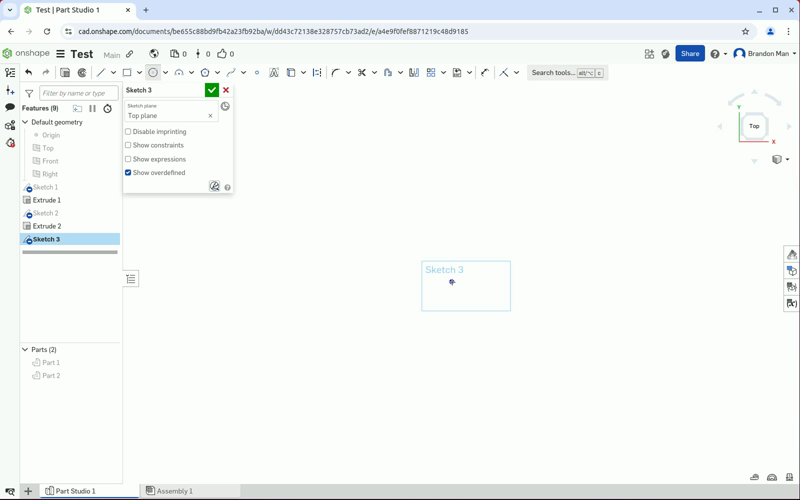
scroll(6)
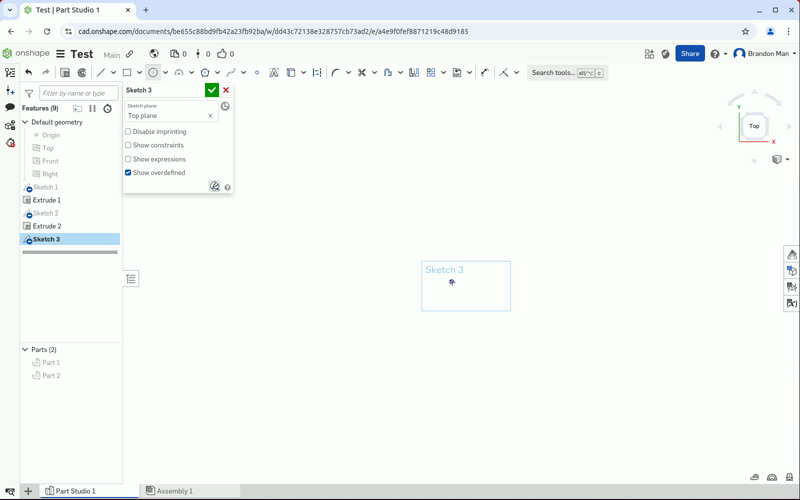
scroll(6)
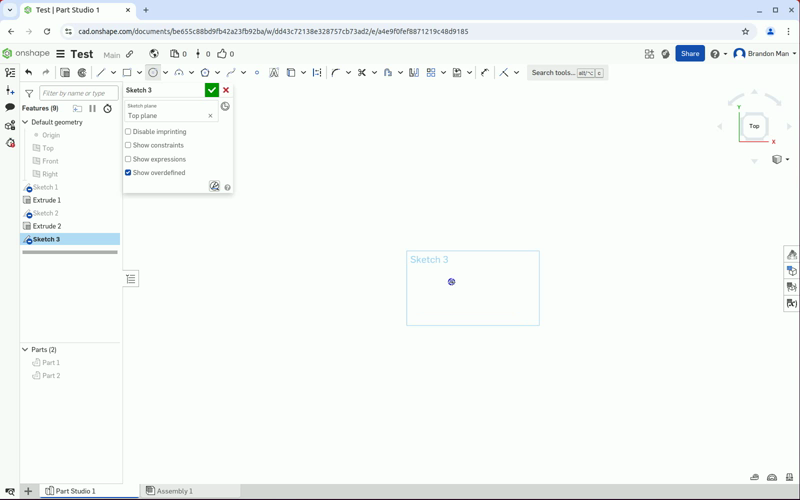
scroll(6)
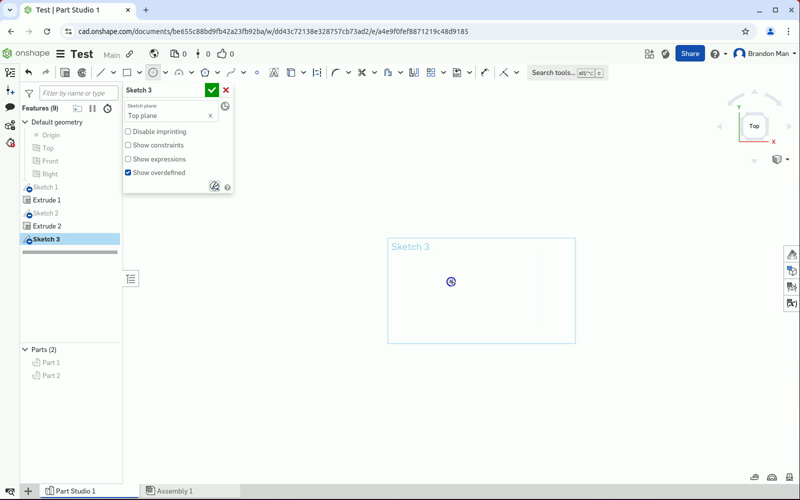
scroll(6)
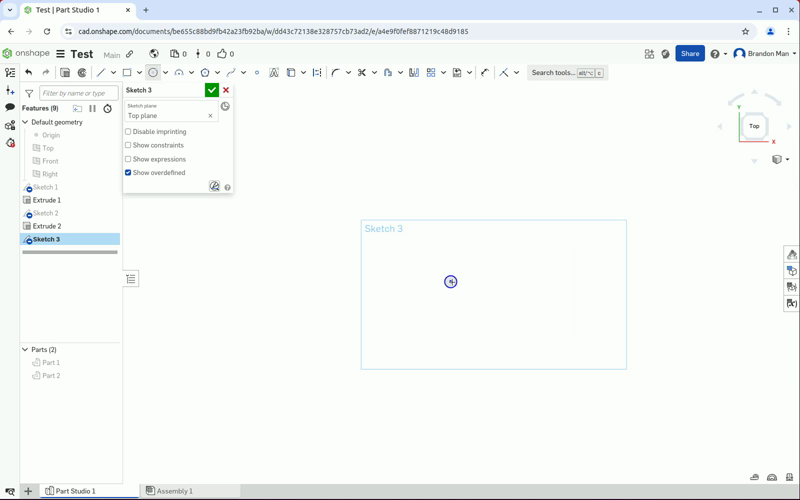
scroll(6)
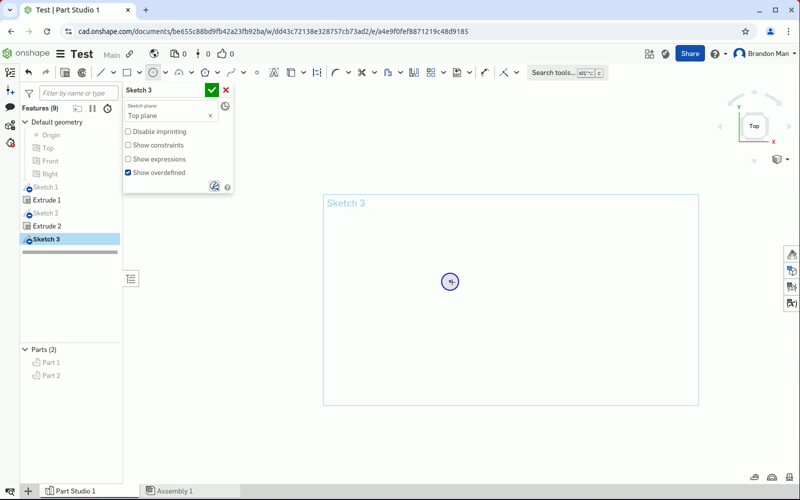
scroll(6)
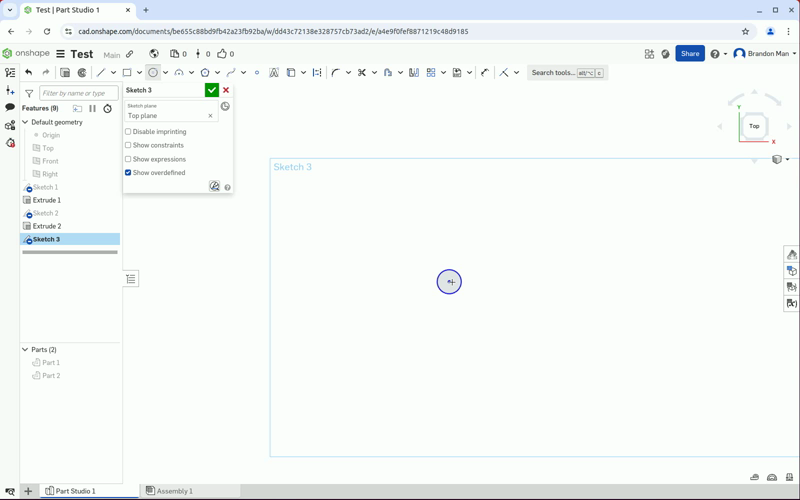
scroll(6)
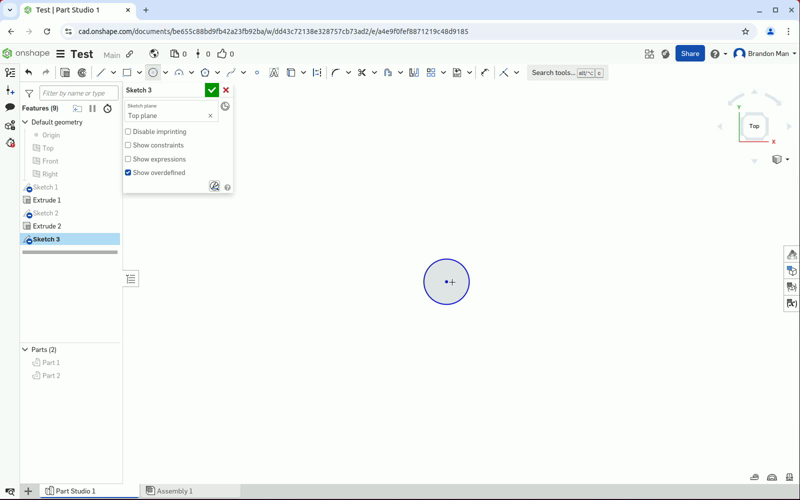
click(452, 281)
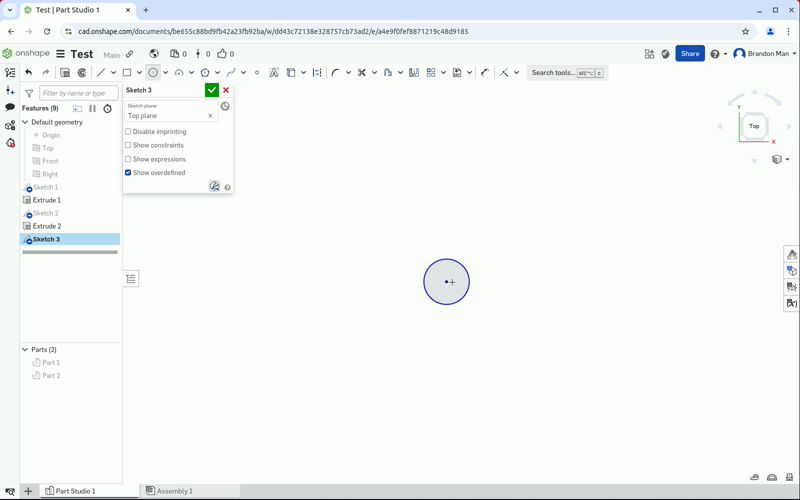
scroll(-6)
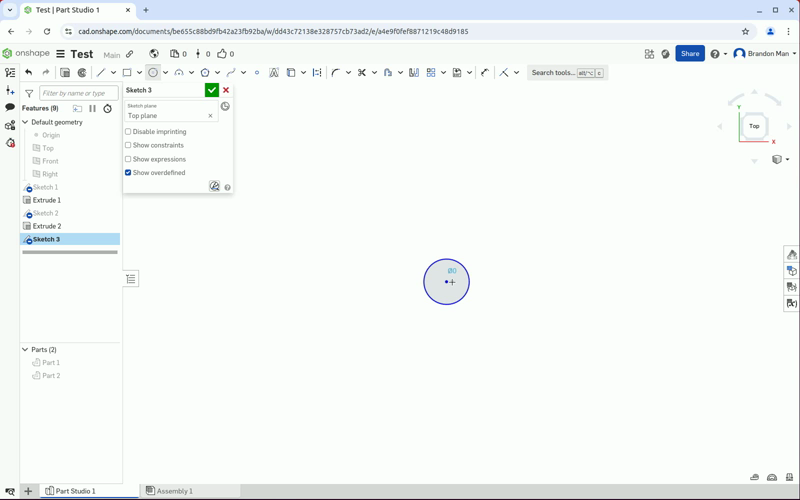
scroll(-6)
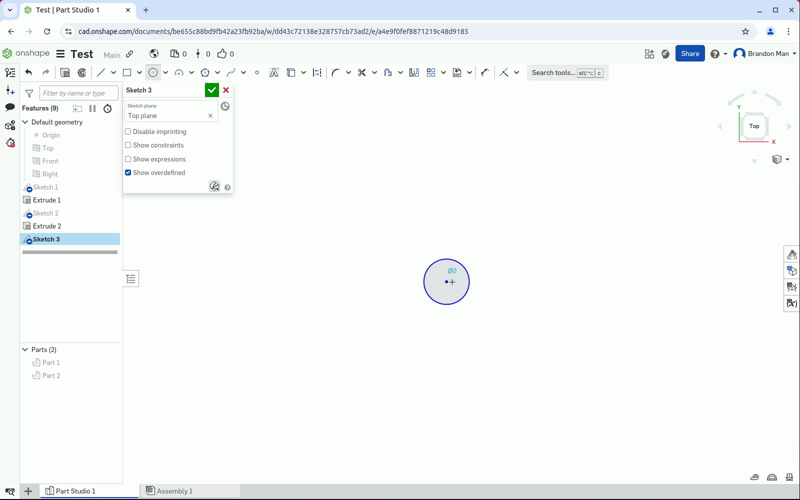
scroll(-6)
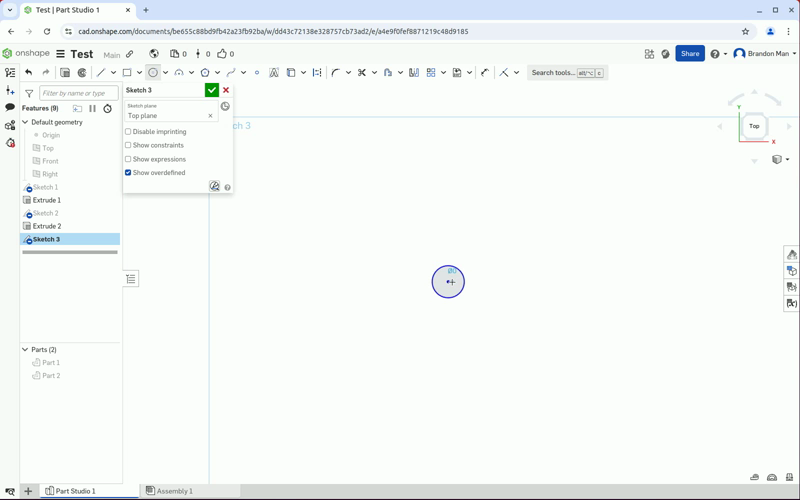
scroll(-6)
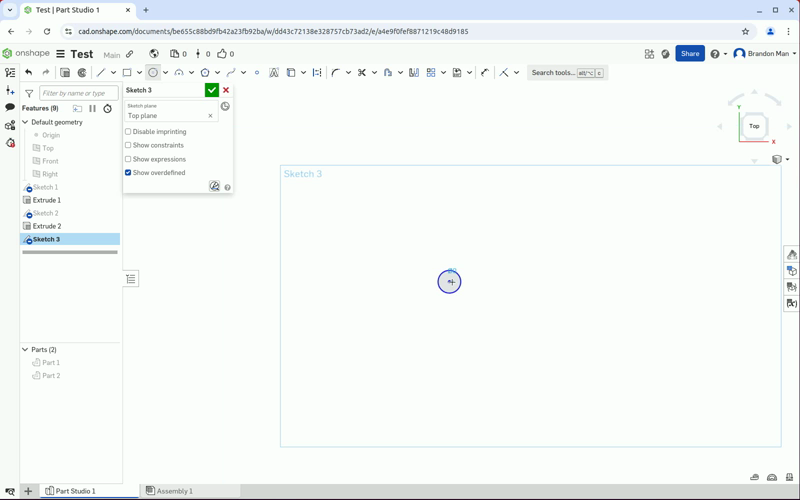
scroll(-6)
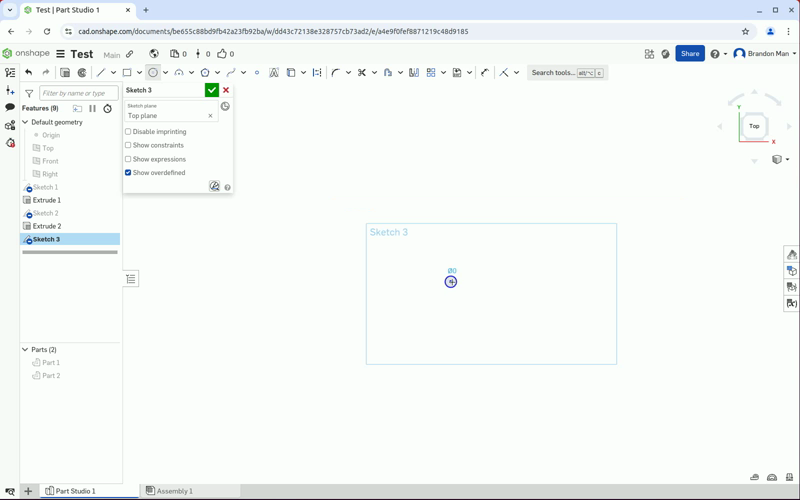
scroll(-6)
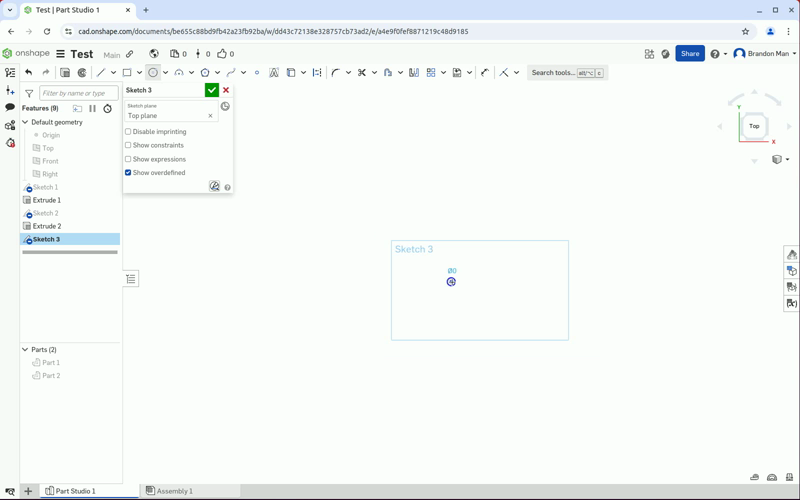
scroll(-6)
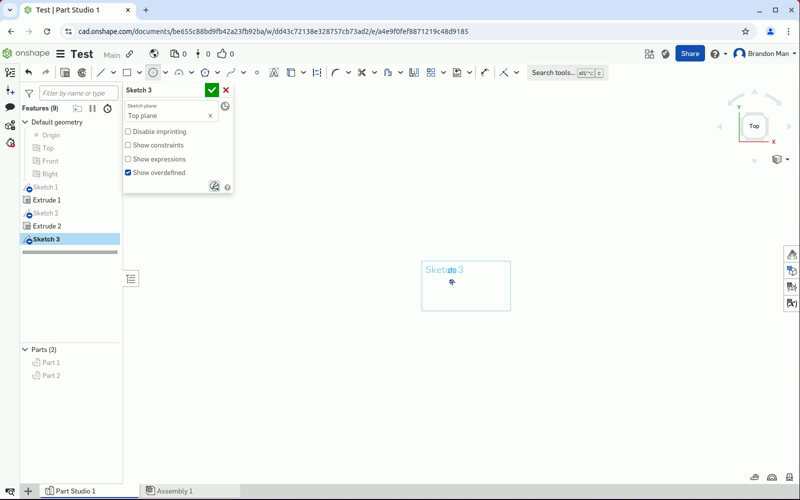
key_up(shift)
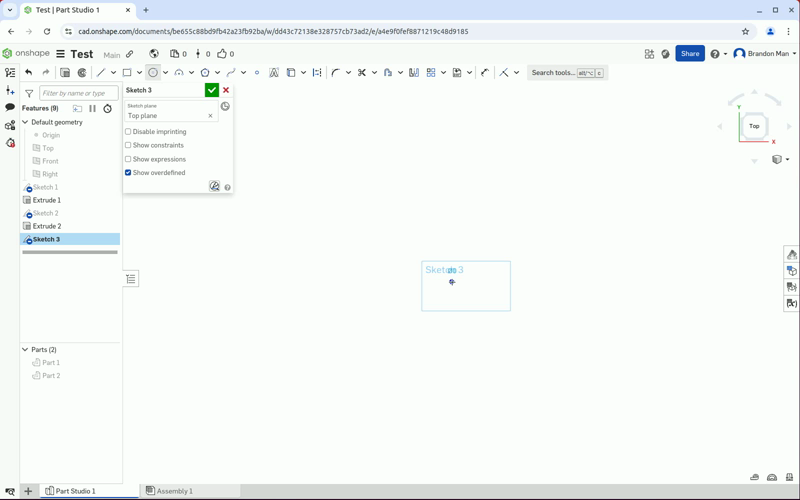
mouse_move(453, 281)
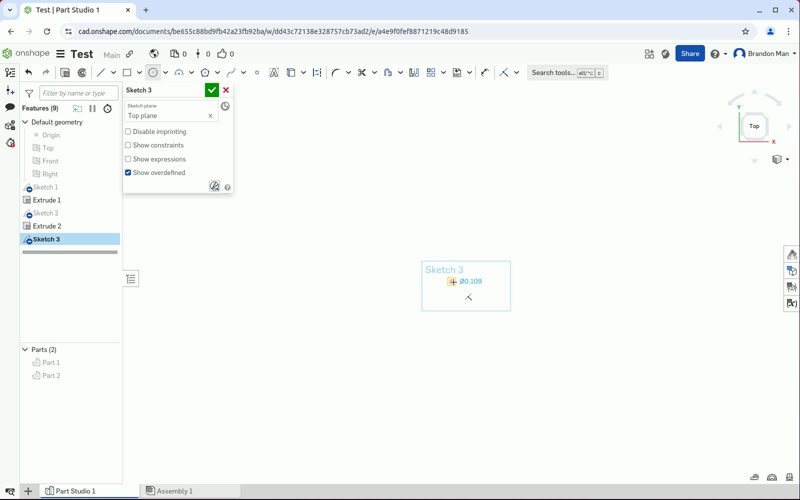
scroll(6)
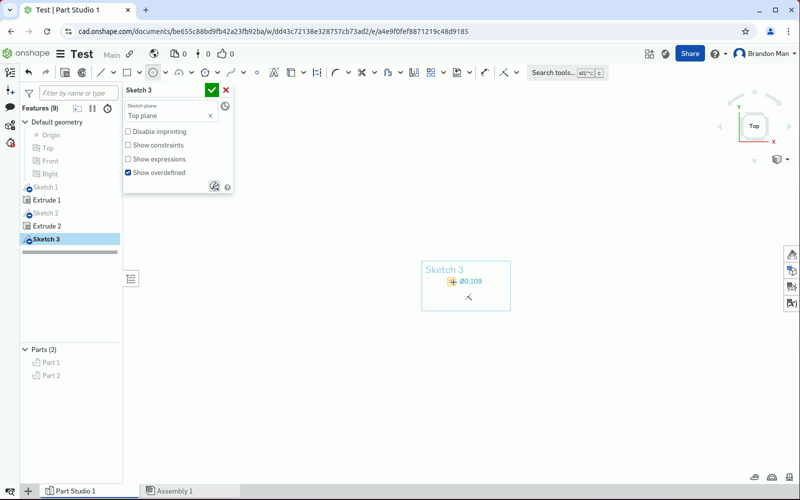
scroll(6)
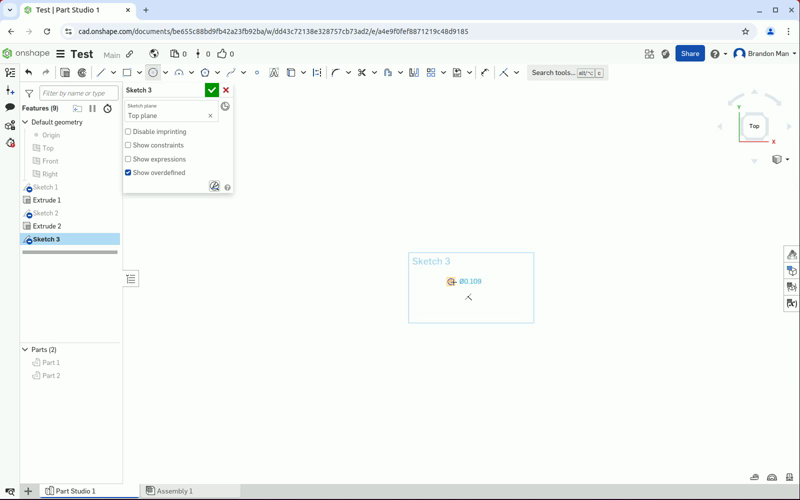
scroll(6)
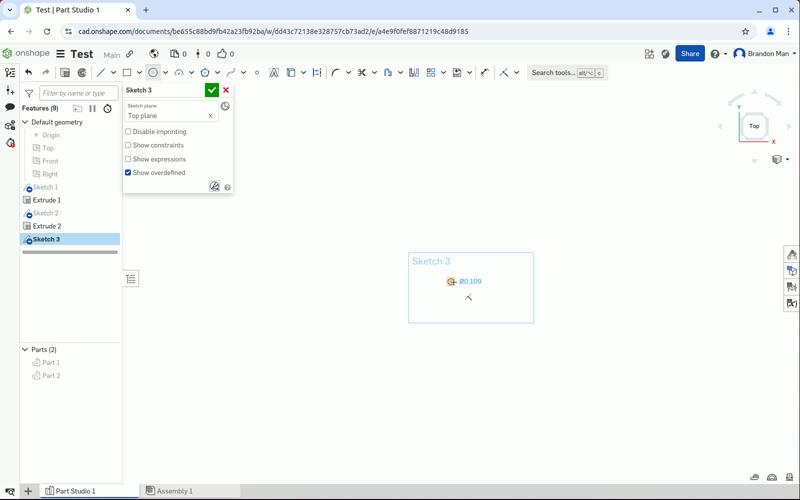
scroll(6)
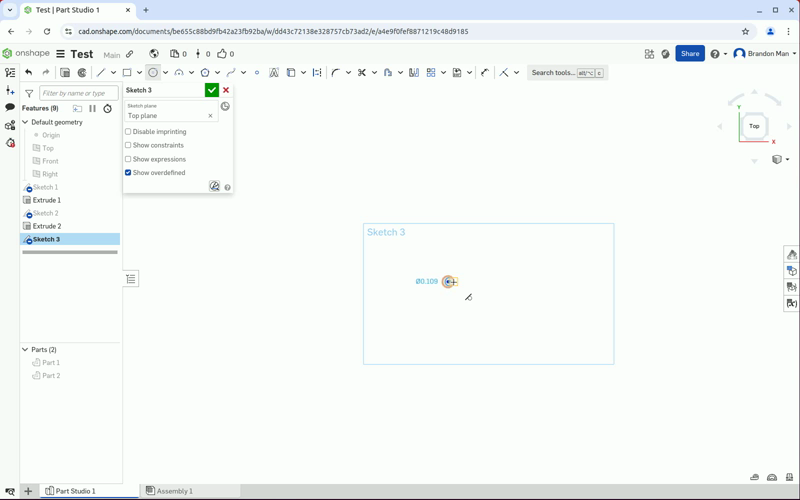
scroll(6)
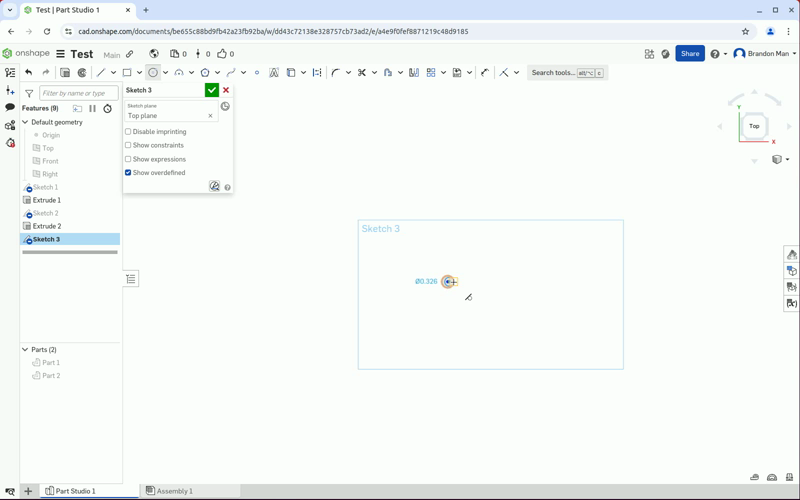
scroll(6)
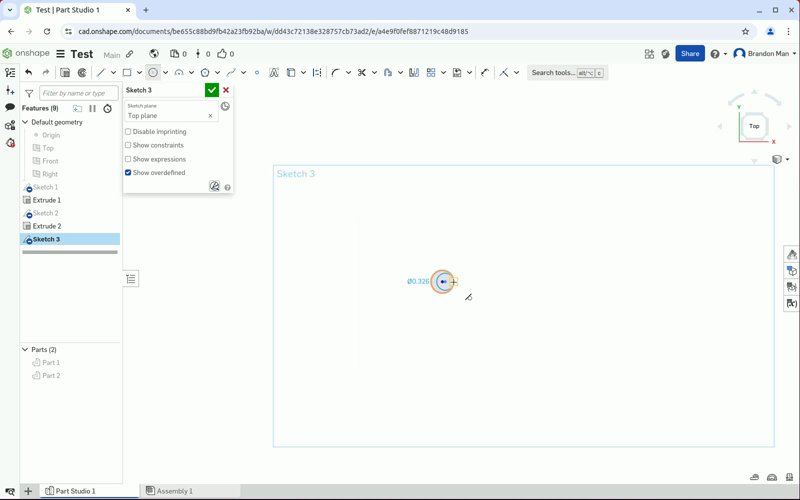
scroll(6)
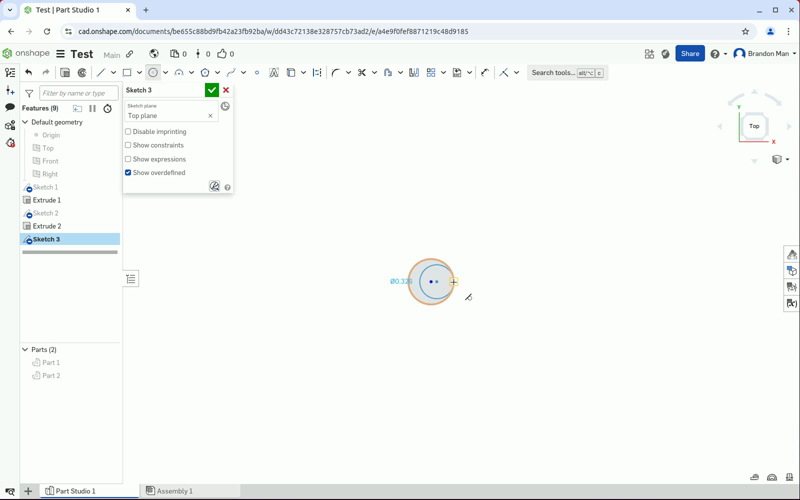
click(453, 281)
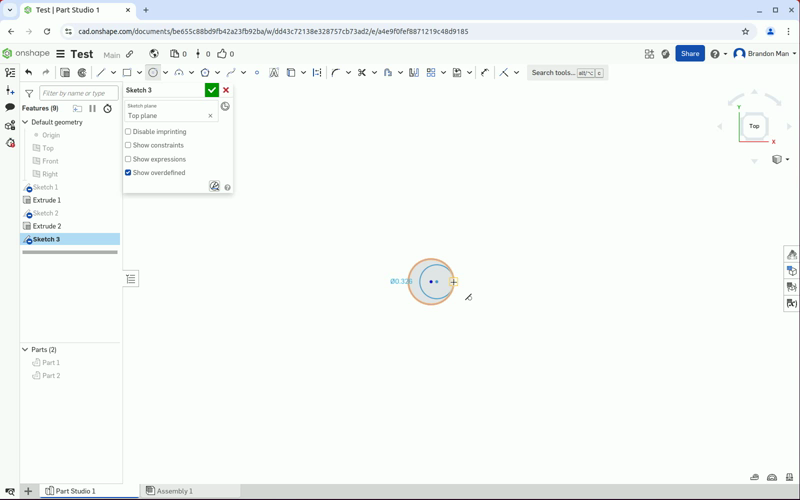
scroll(-6)
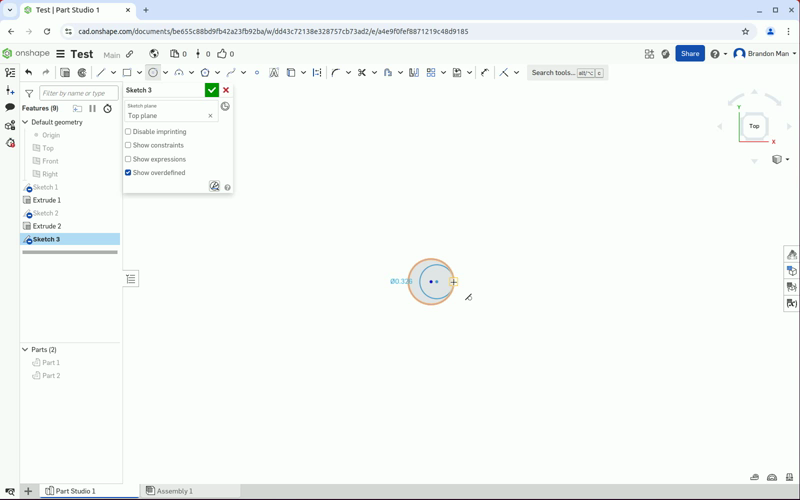
scroll(-6)
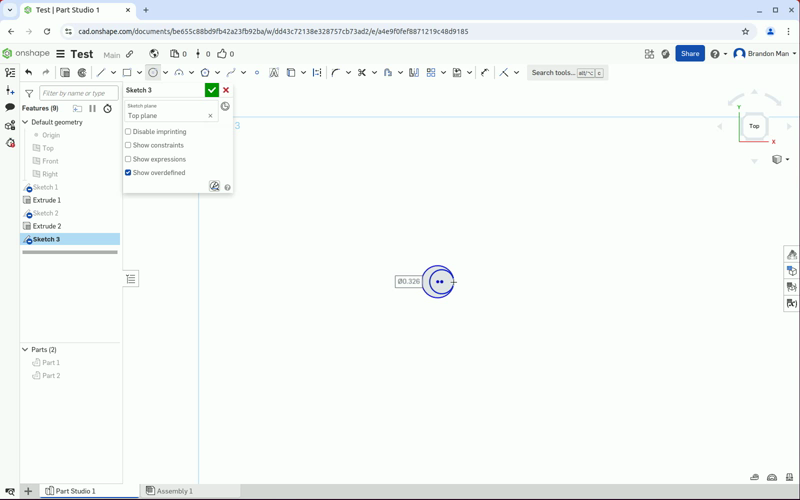
scroll(-6)
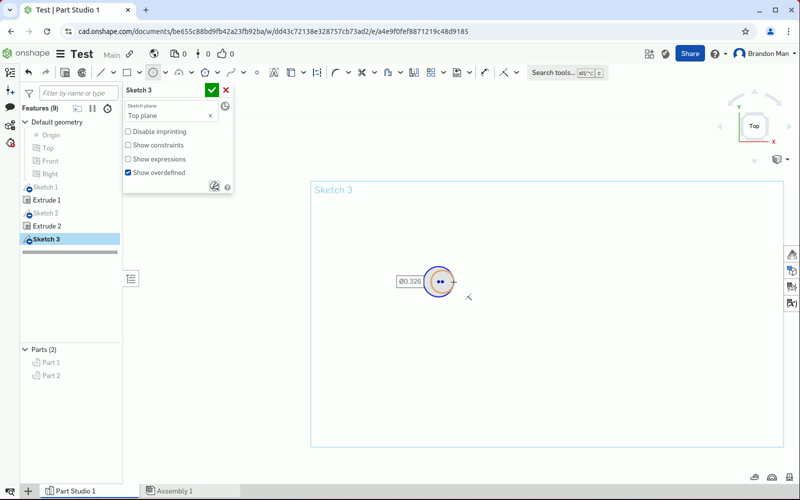
scroll(-6)
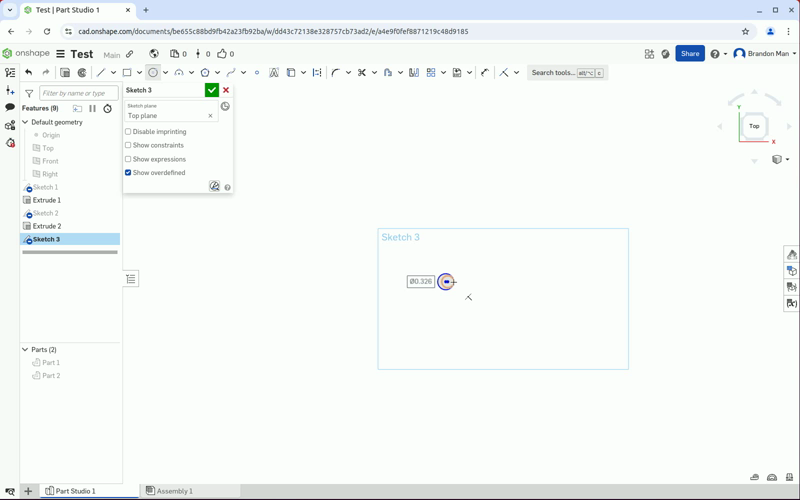
scroll(-6)
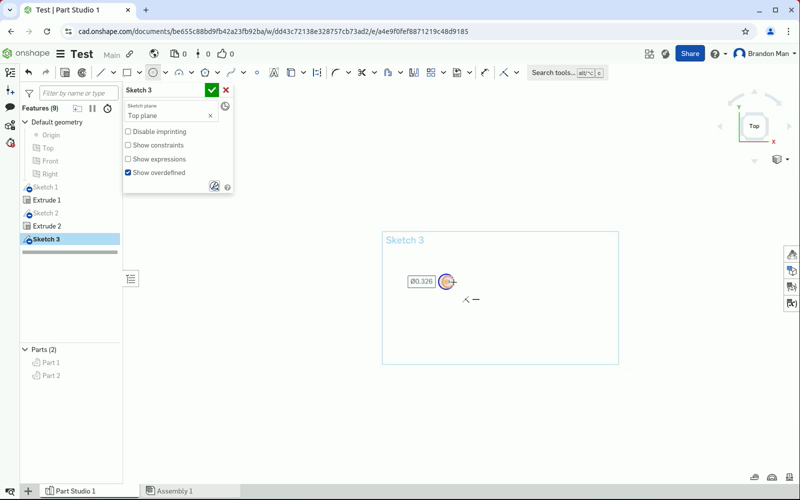
scroll(-6)
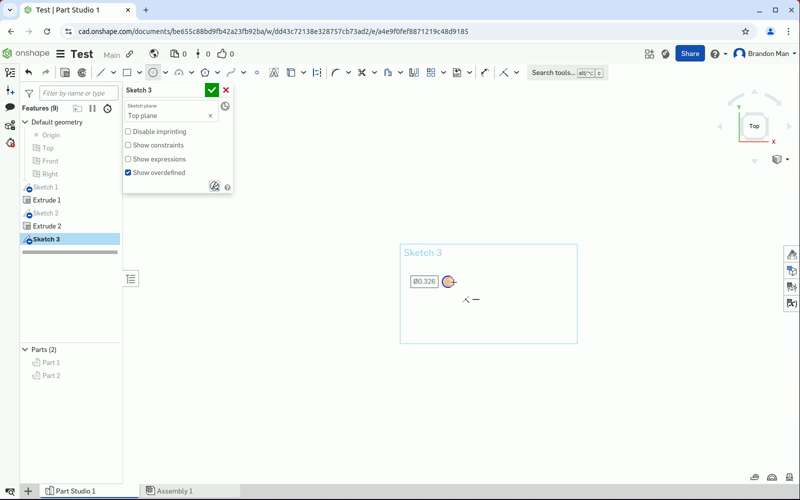
scroll(-6)
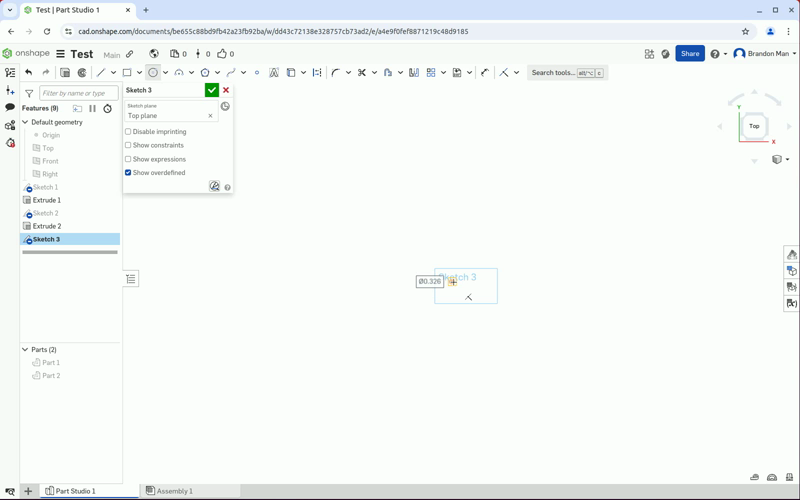
key(esc)
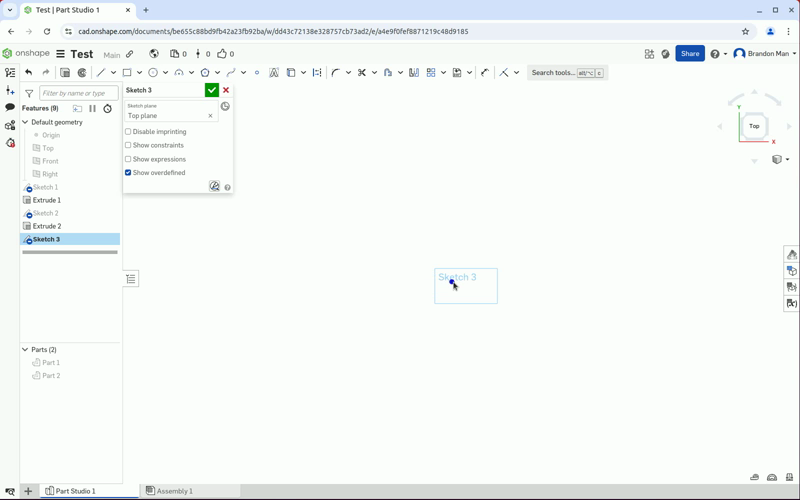
mouse_move(452, 279)
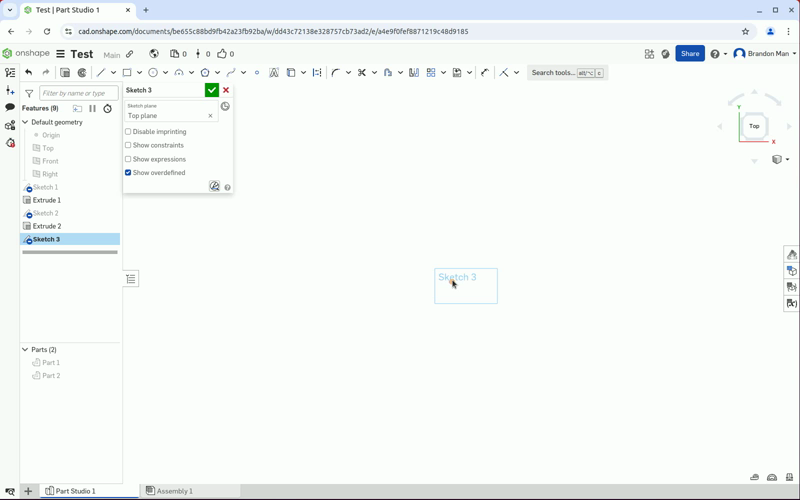
scroll(6)
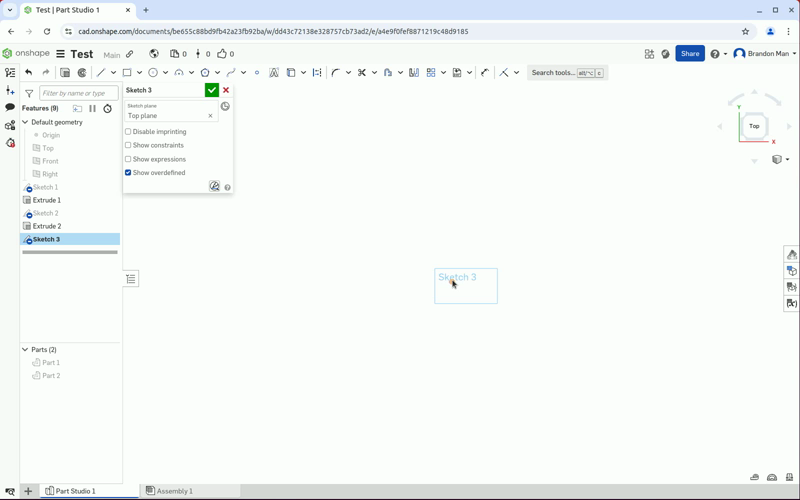
scroll(6)
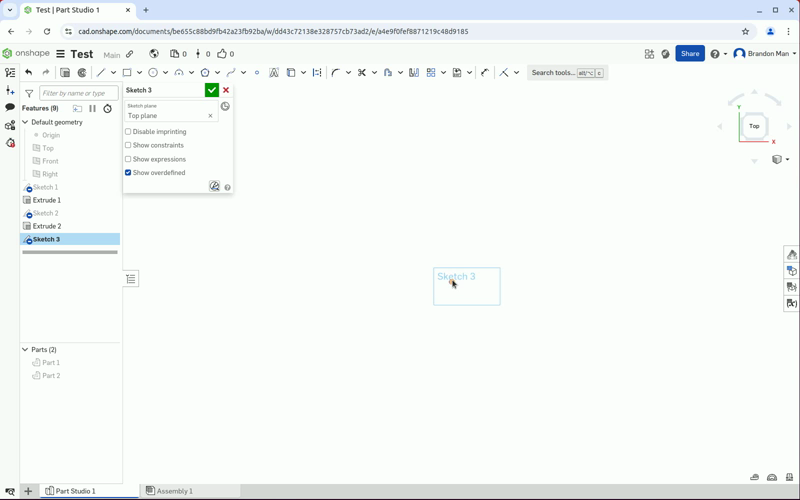
scroll(6)
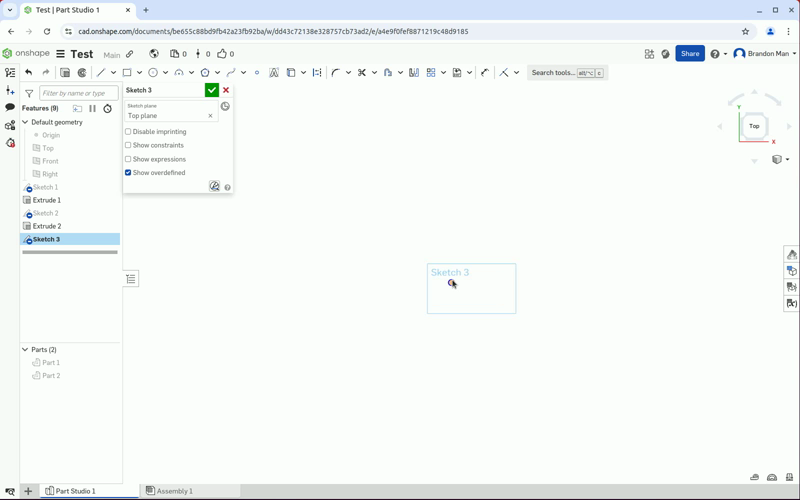
scroll(6)
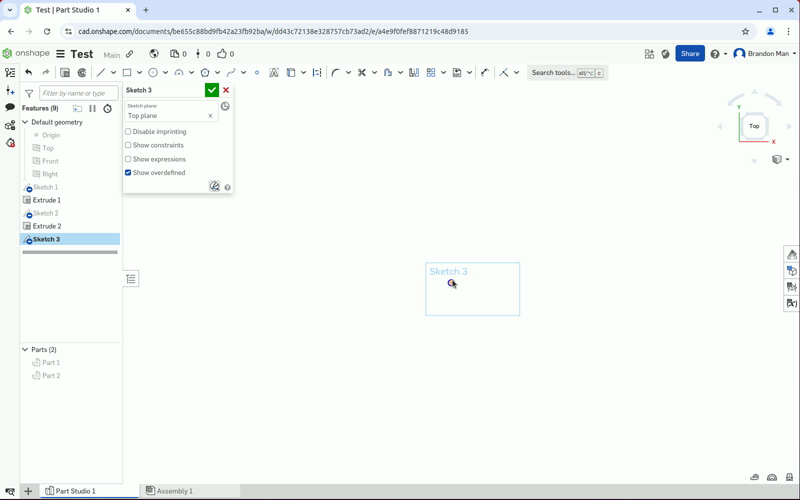
scroll(6)
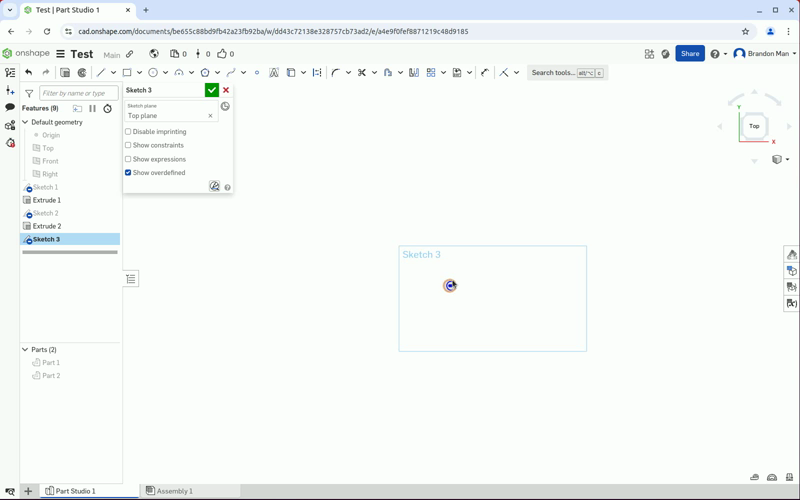
scroll(6)
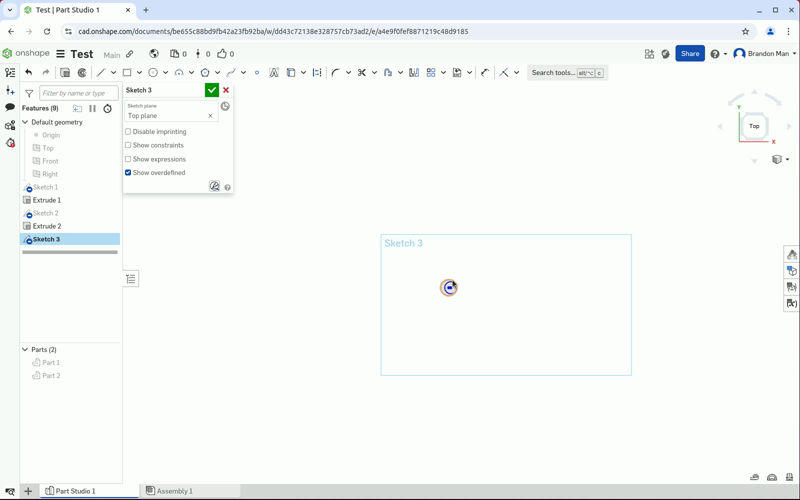
scroll(6)
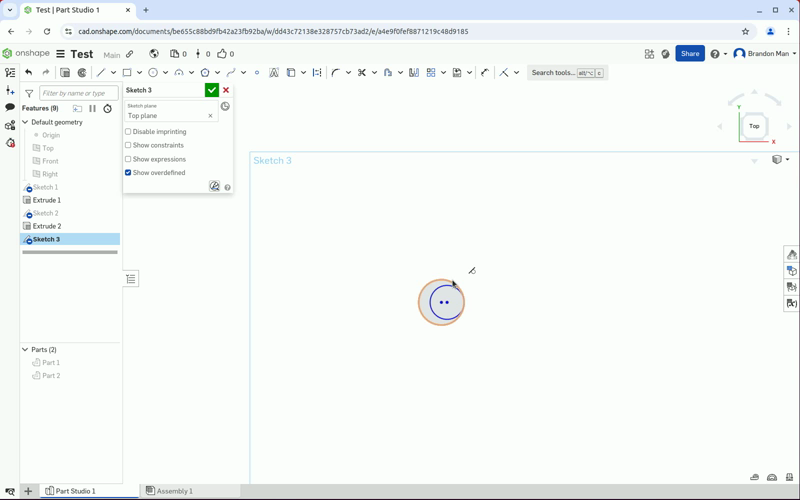
click(452, 279)
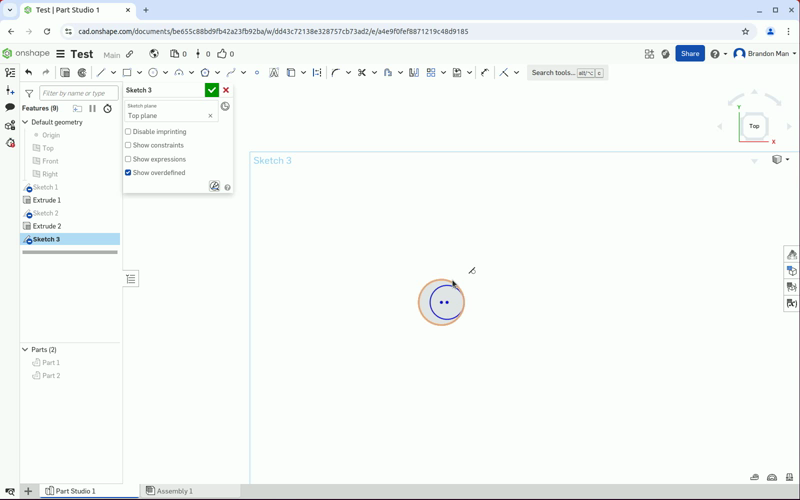
scroll(-6)
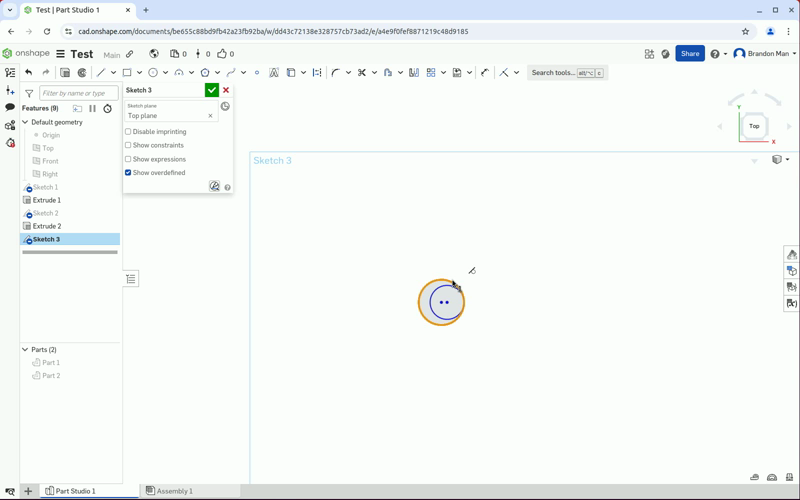
scroll(-6)
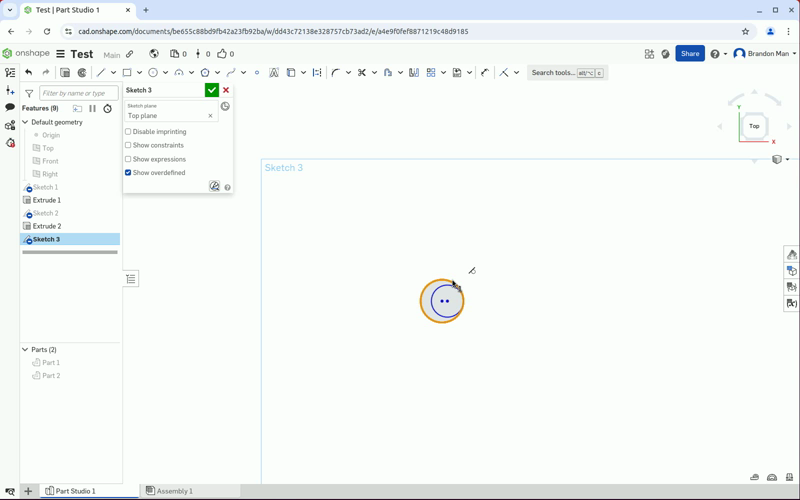
scroll(-6)
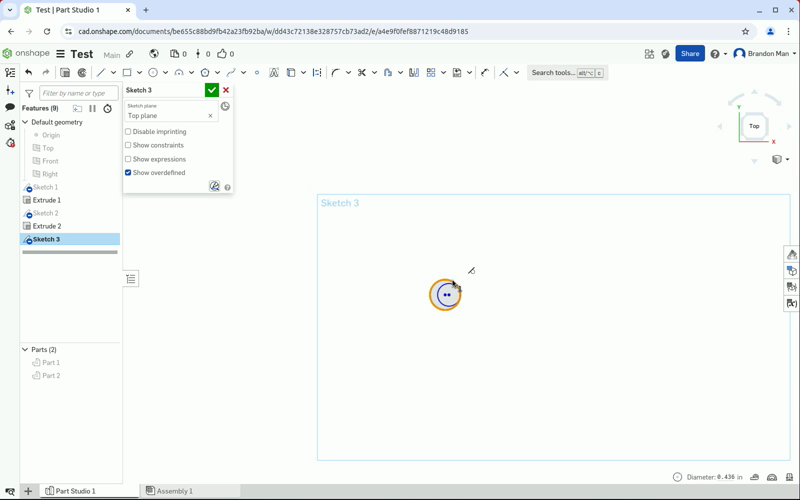
scroll(-6)
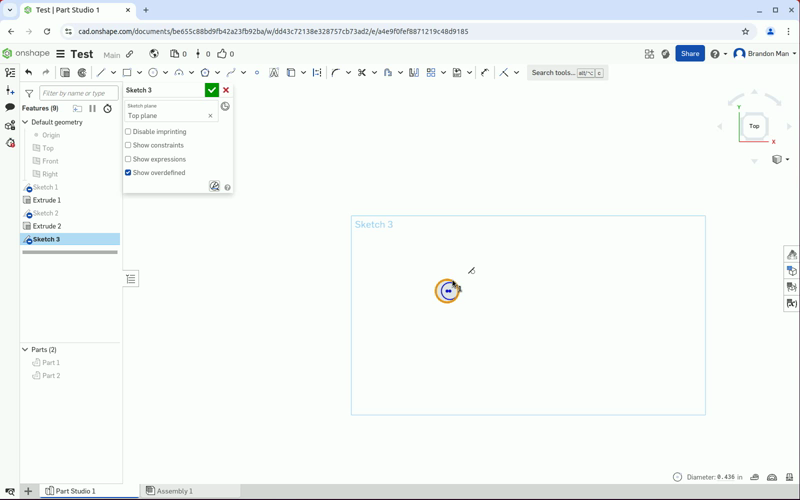
scroll(-6)
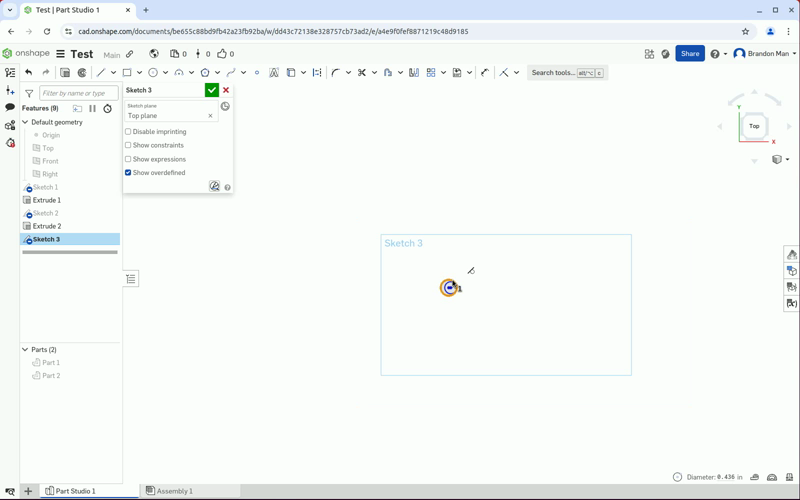
scroll(-6)
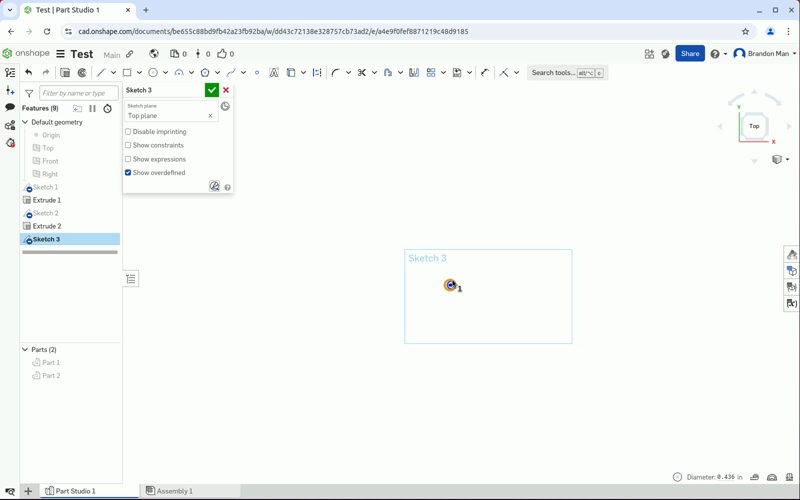
scroll(-6)
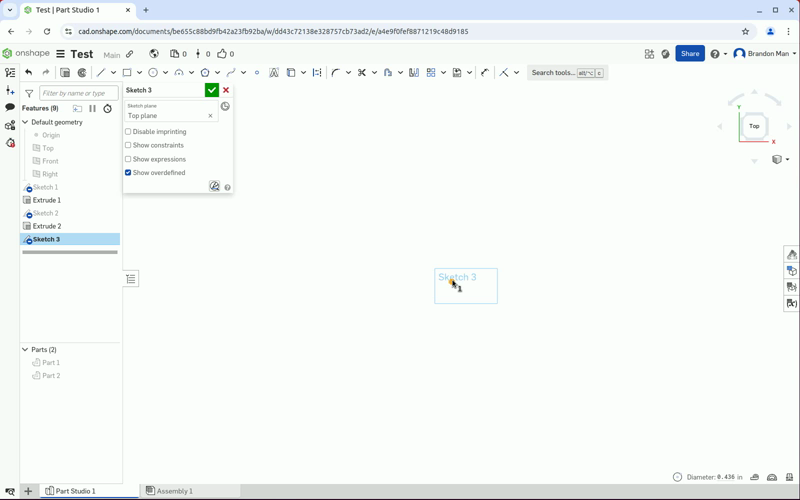
mouse_move(73, 352)
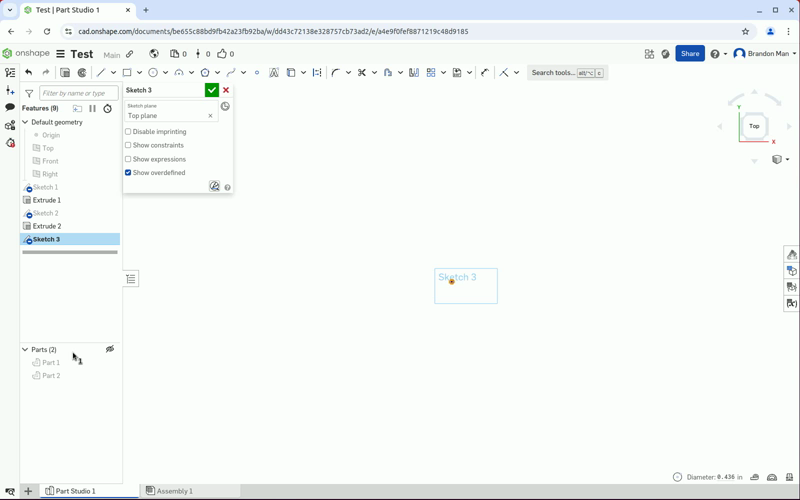
key(shift+y)
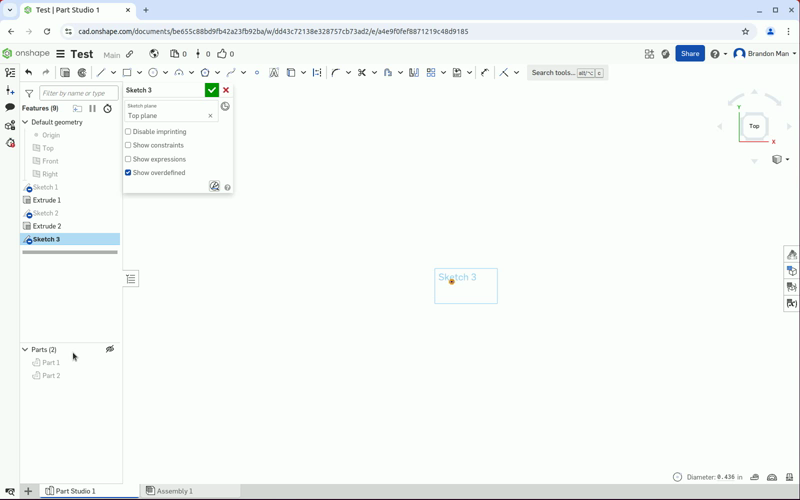
key(shift+e)
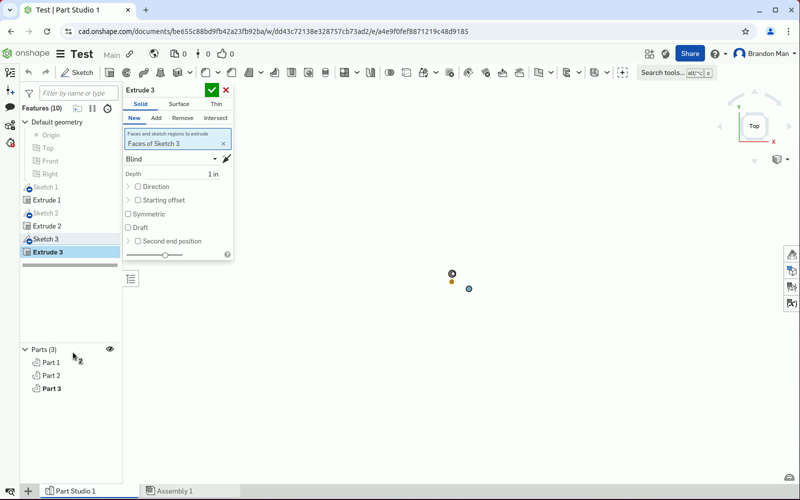
mouse_move(143, 106)
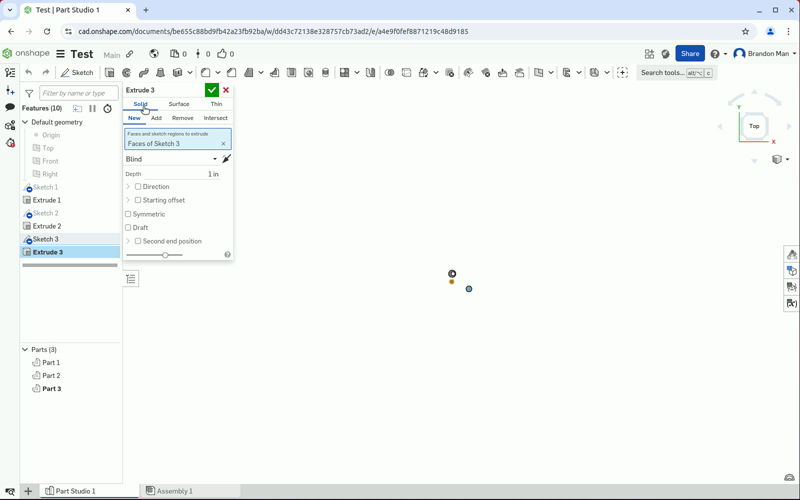
click(143, 106)
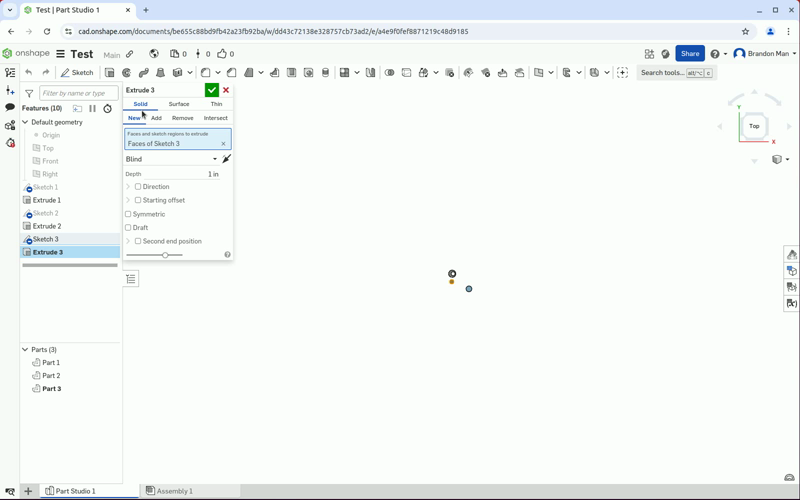
mouse_move(137, 120)
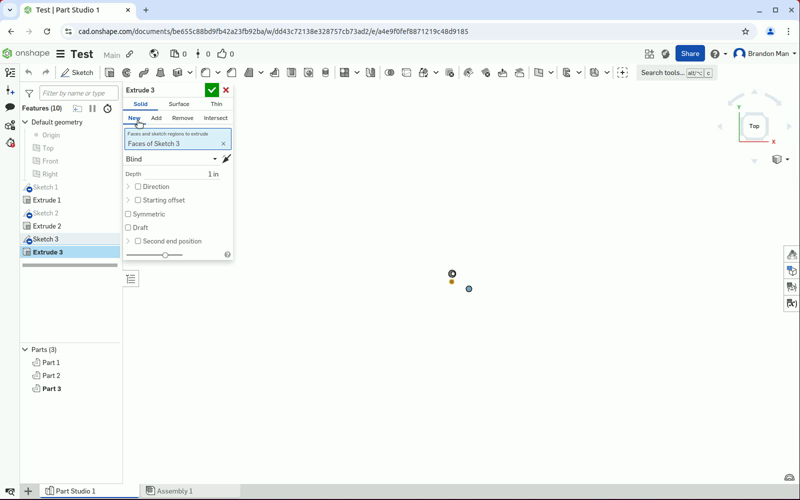
click(137, 120)
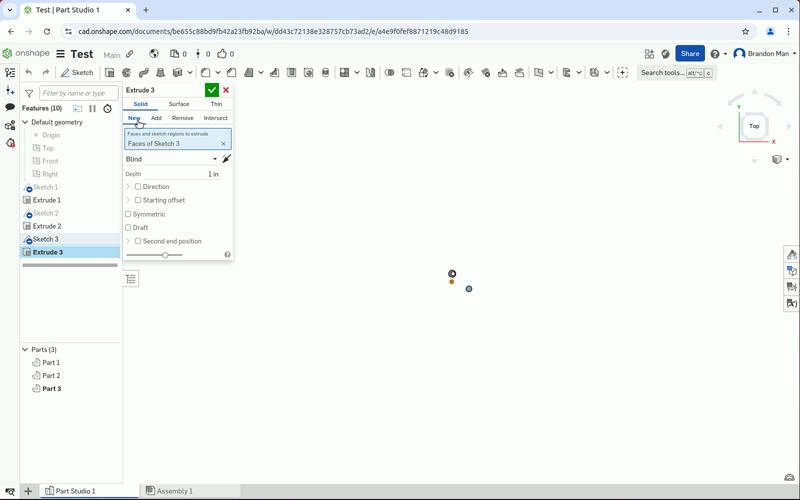
key(tab, 4)
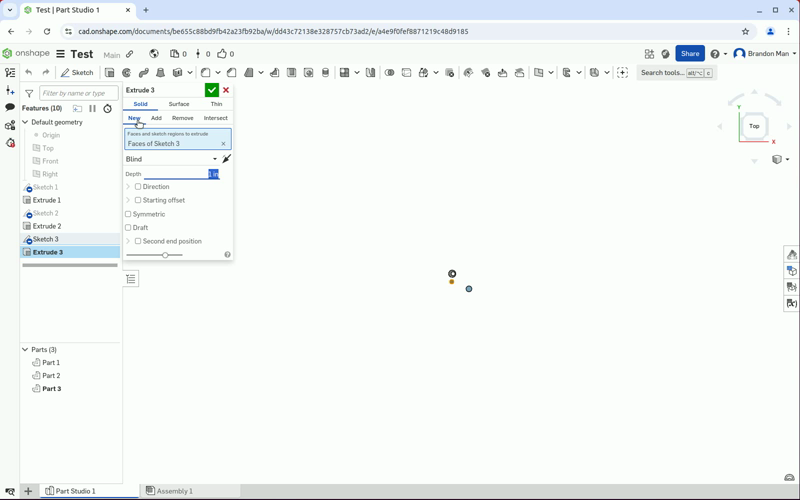
text(4.814)
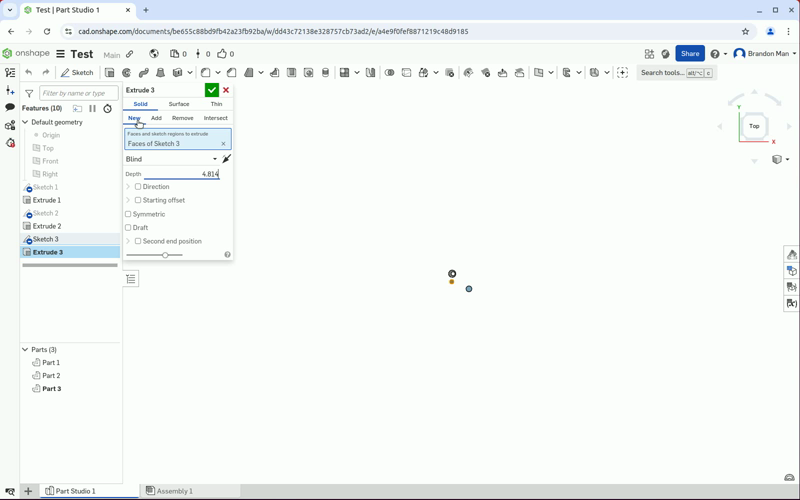
key(enter)
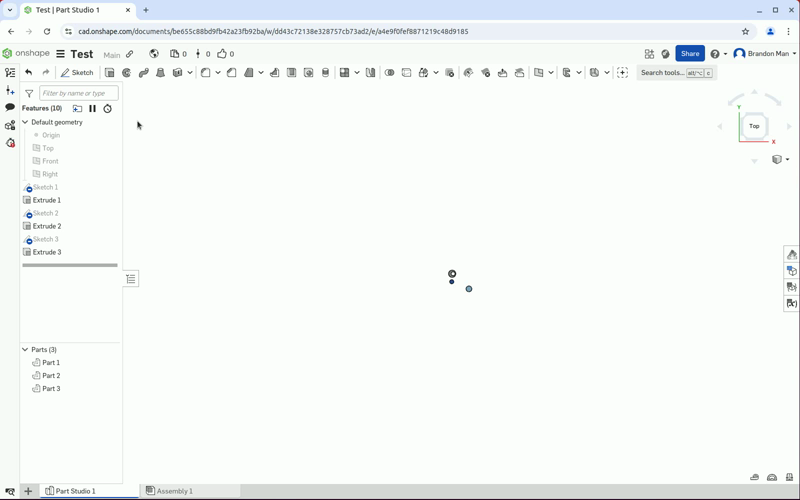
key(shift+h)
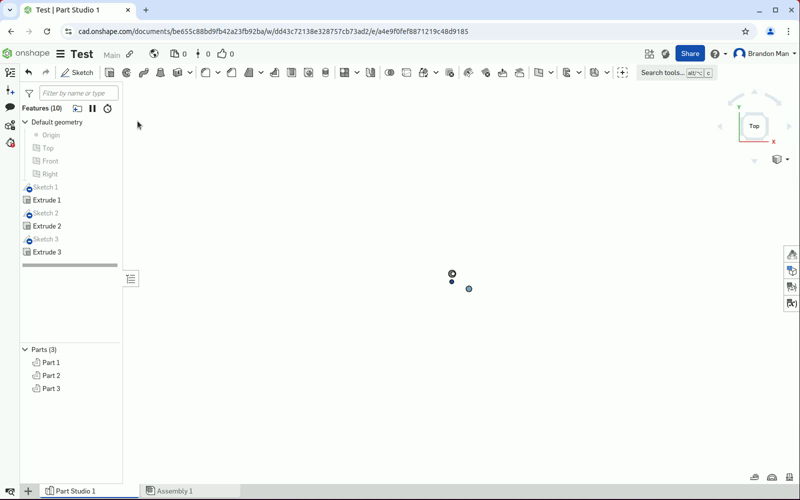
key(shift+h)
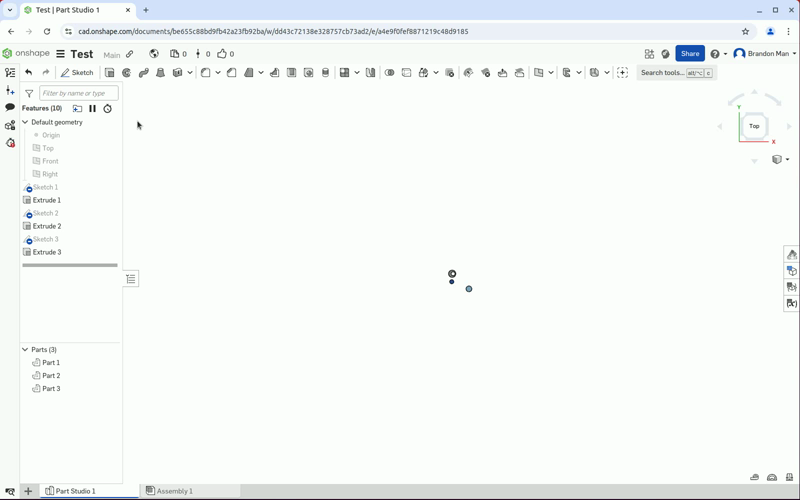
mouse_move(73, 189)
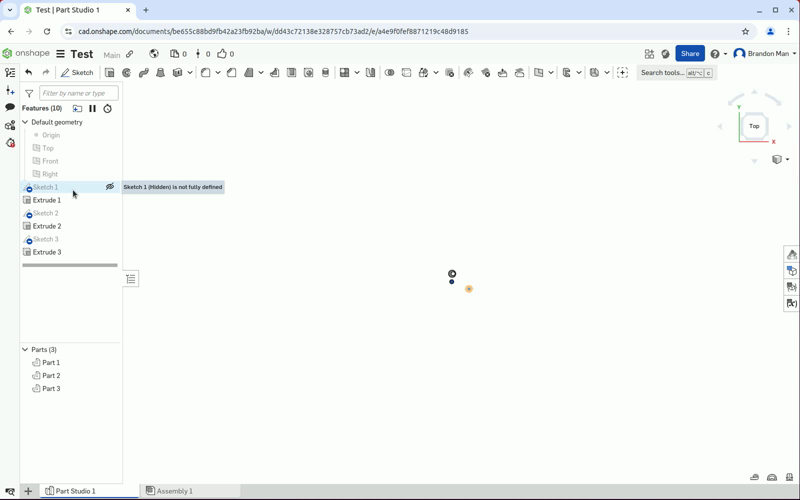
click(73, 189)
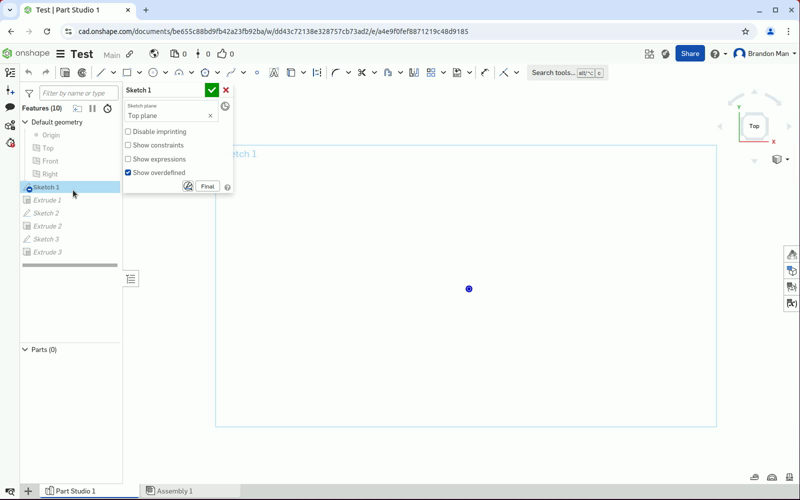
mouse_move(229, 92)
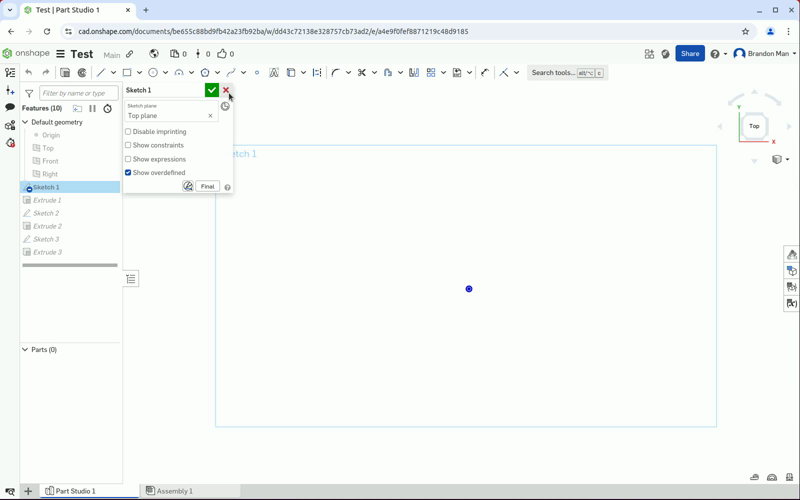
click(229, 92)
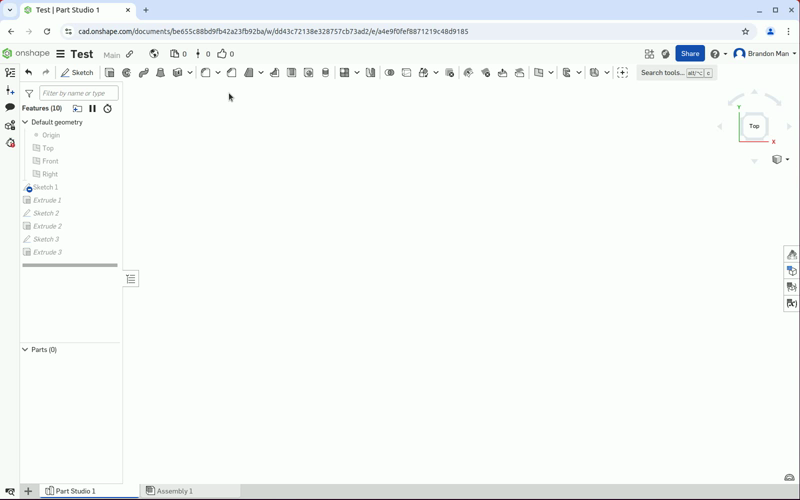
mouse_move(73, 352)
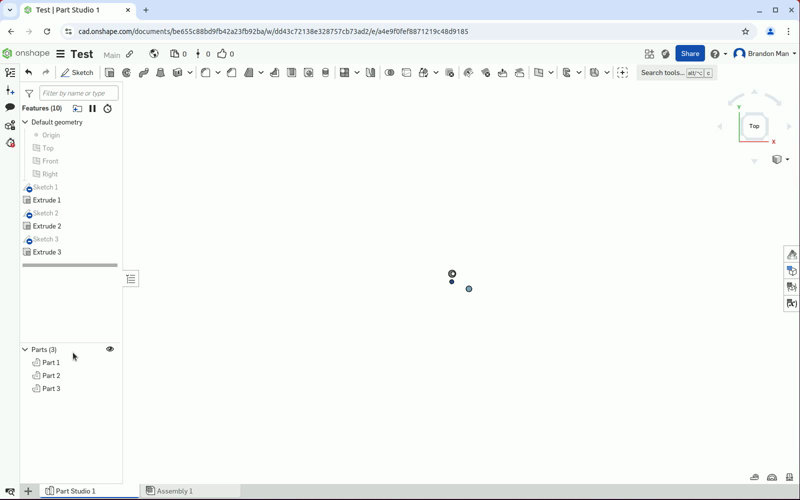
key(y)
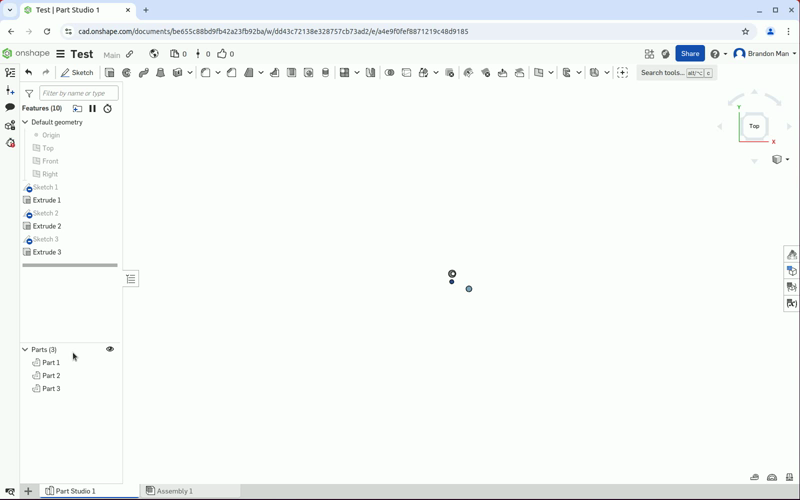
key(shift+p)
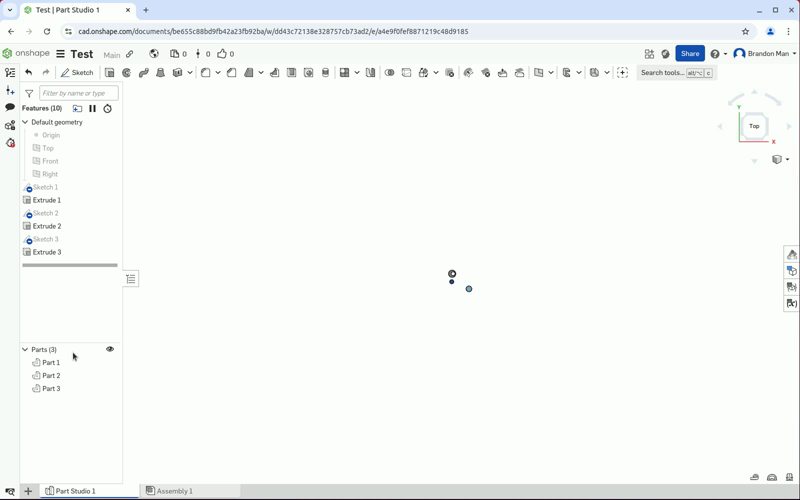
key(space)
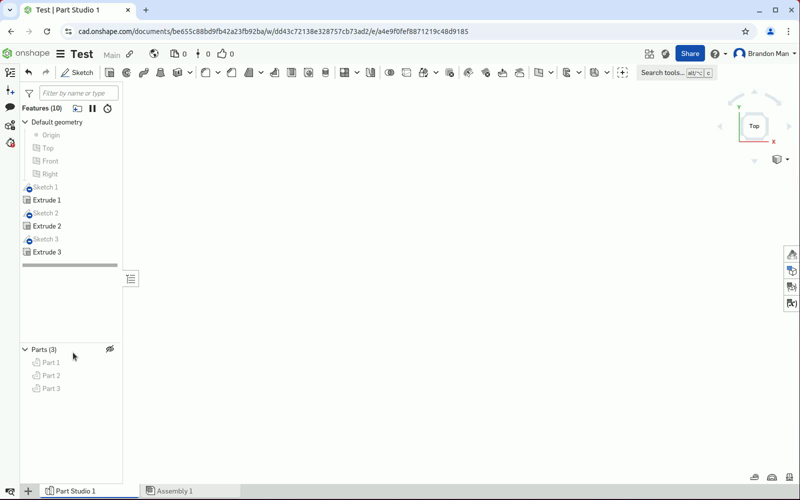
key_down(shift)
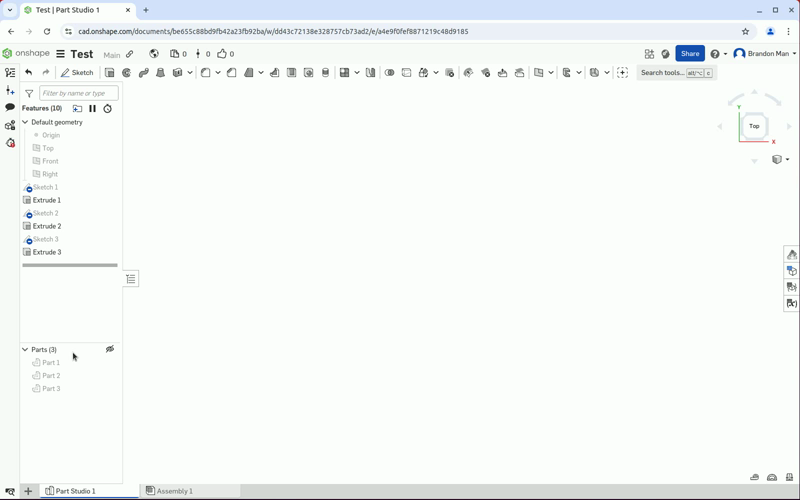
key(up)
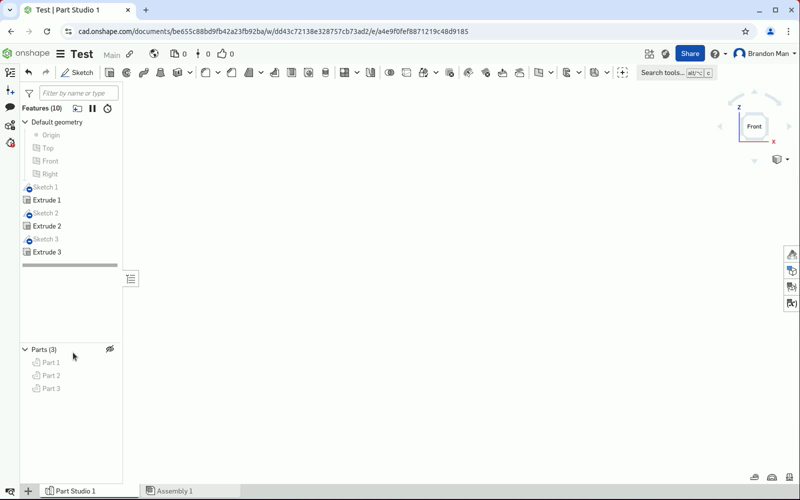
key_up(shift)
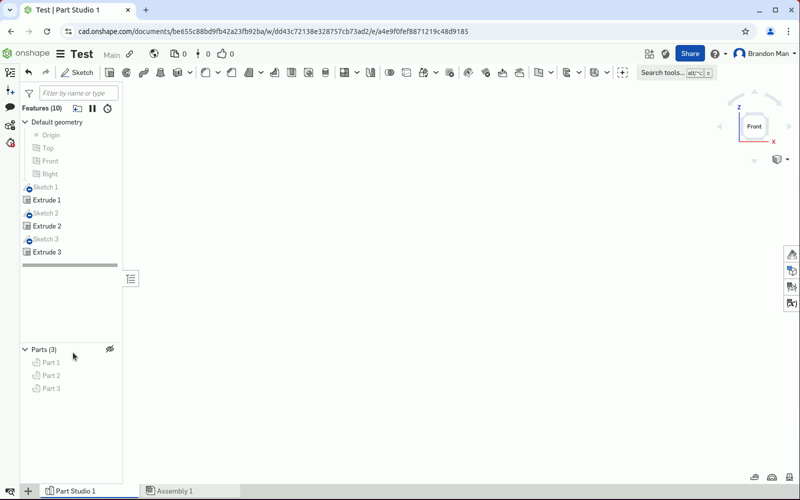
key(space)
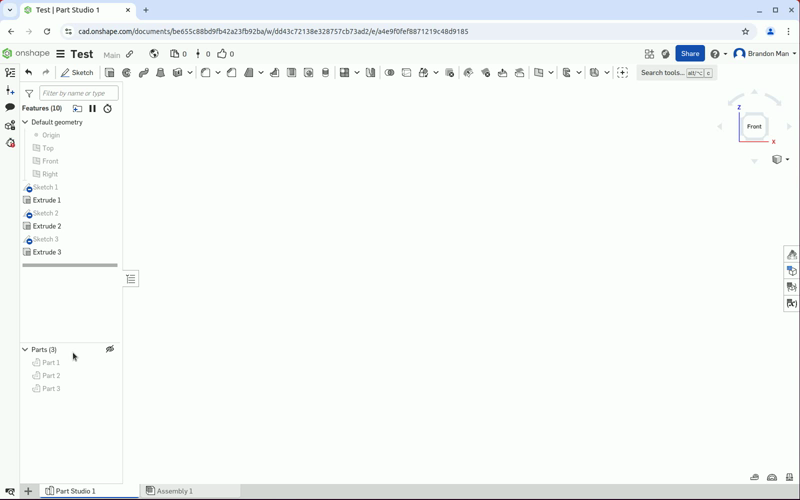
key_down(shift)
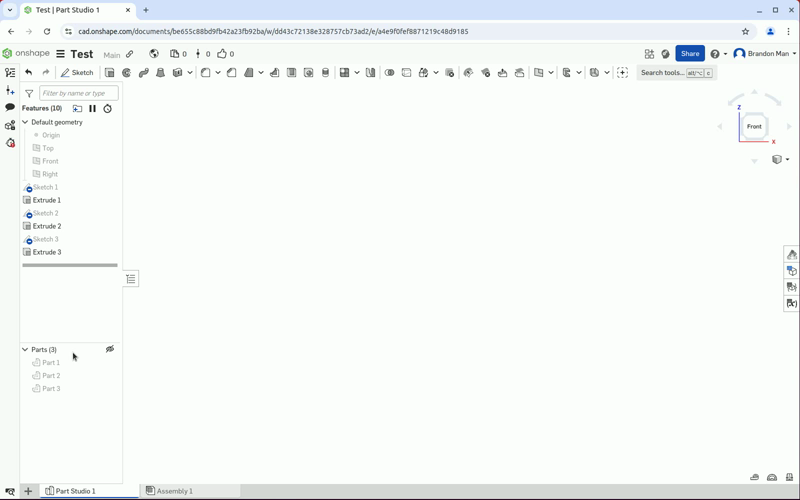
key(left)
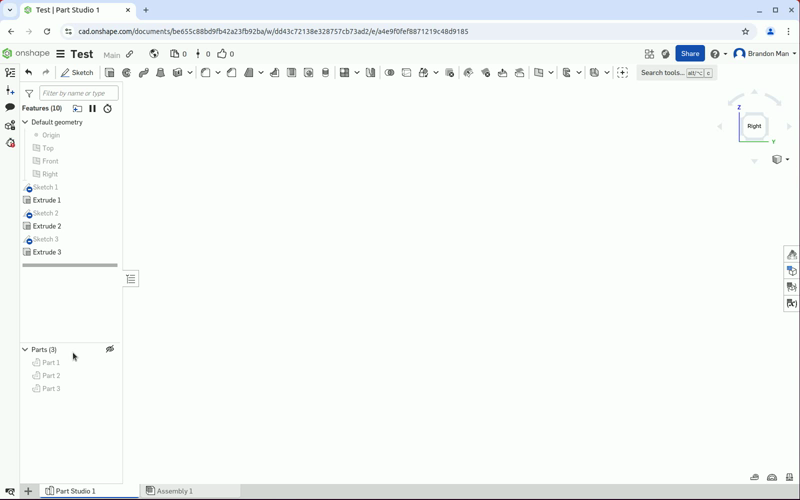
key_up(shift)
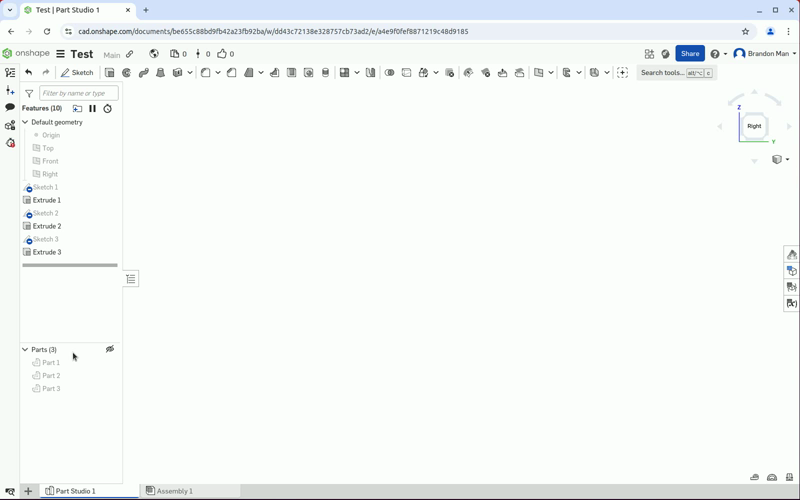
mouse_move(73, 352)
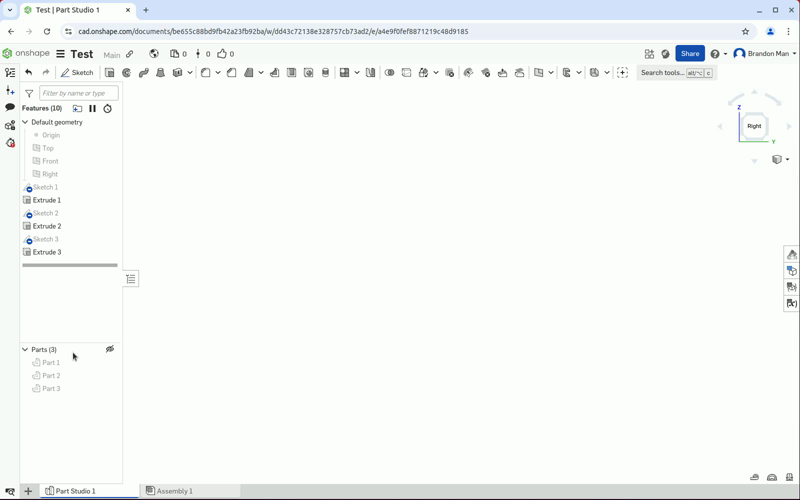
key(shift+y)
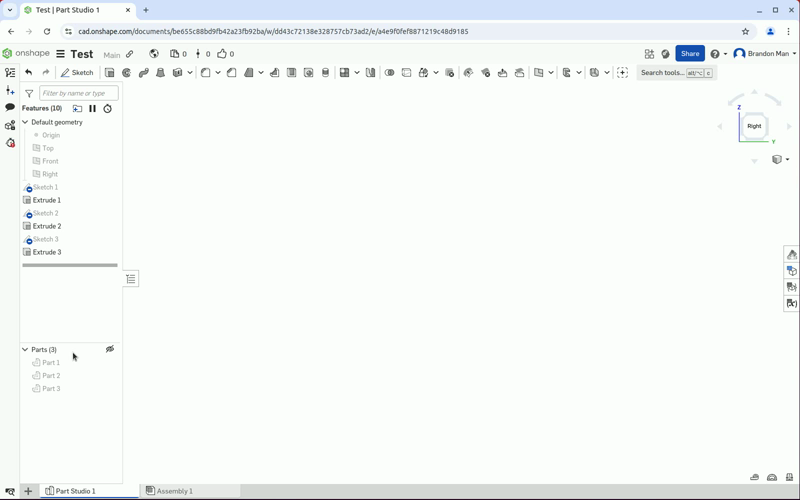
key(shift+s)
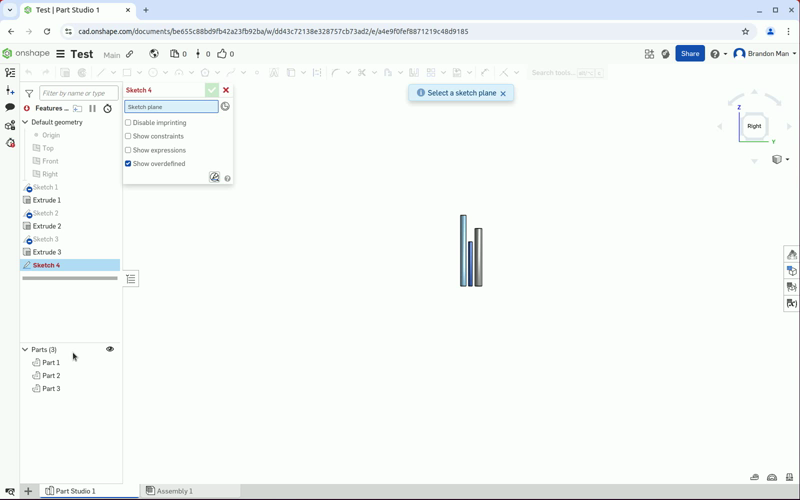
mouse_move(73, 176)
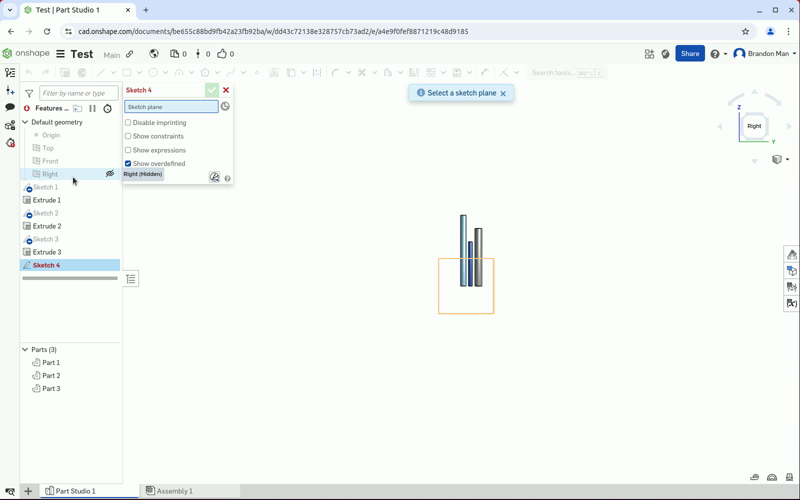
click(73, 176)
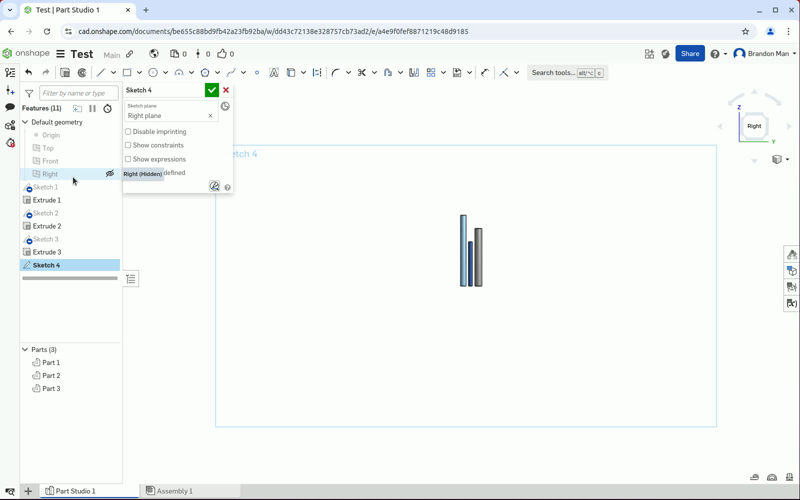
mouse_move(73, 352)
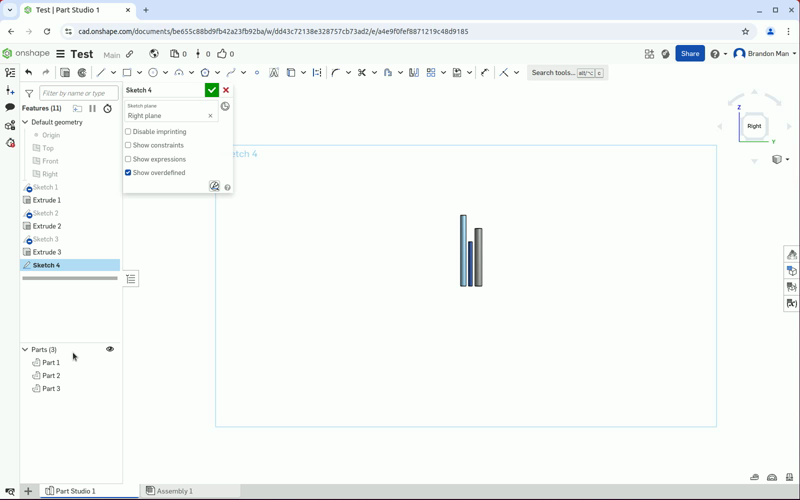
key(y)
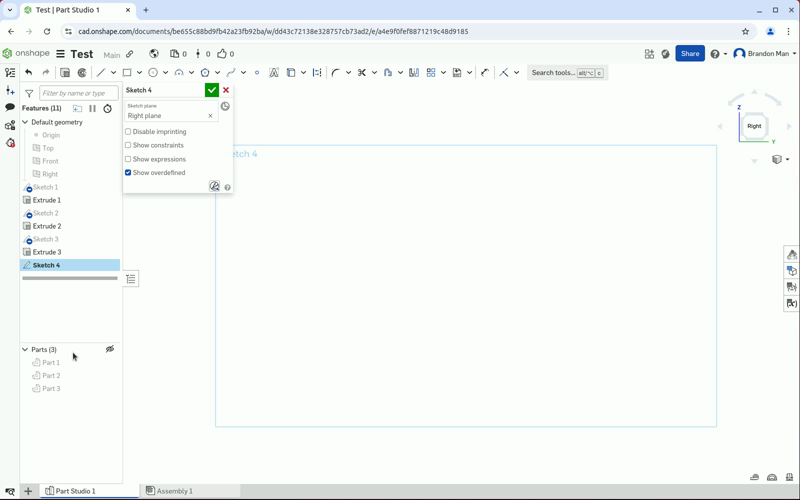
key(c)
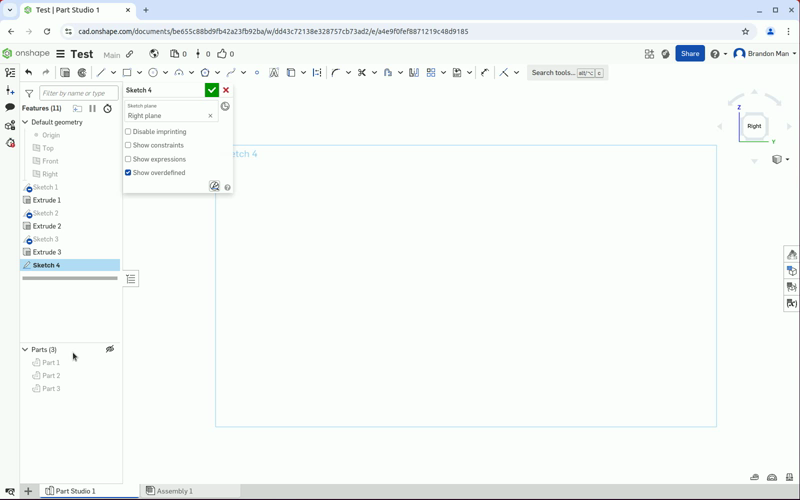
key_down(shift)
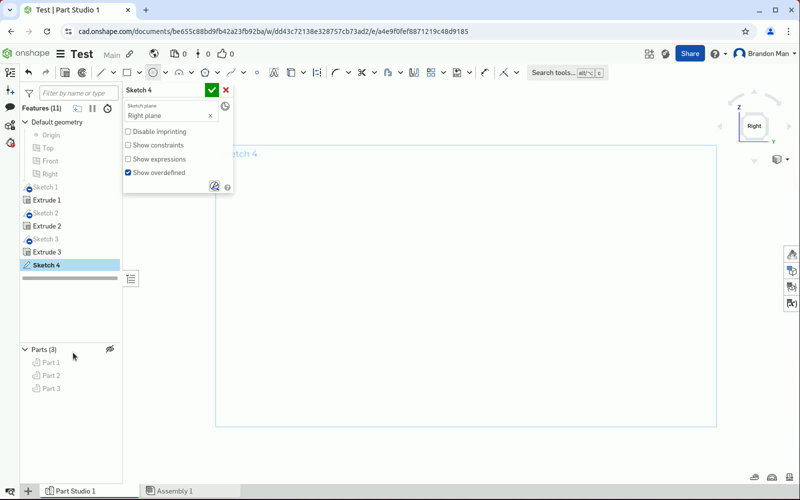
mouse_move(448, 271)
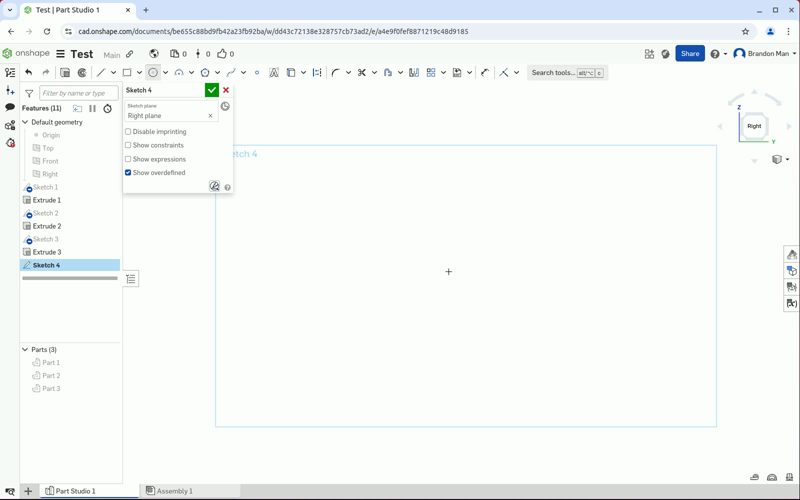
click(448, 271)
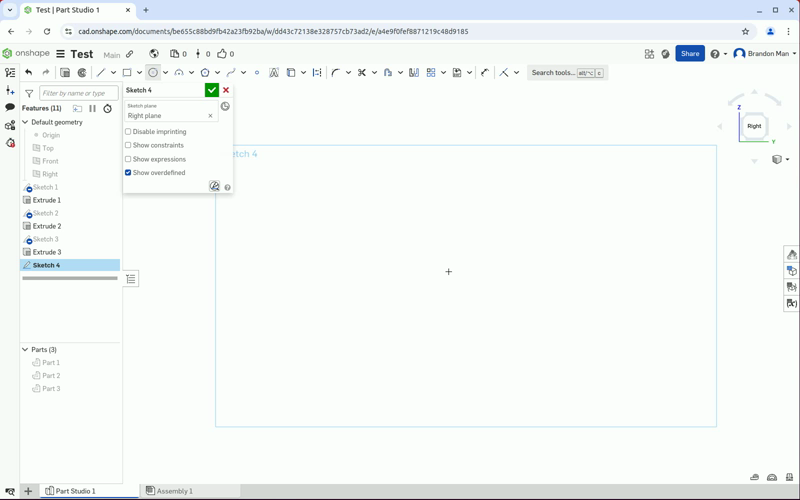
key_up(shift)
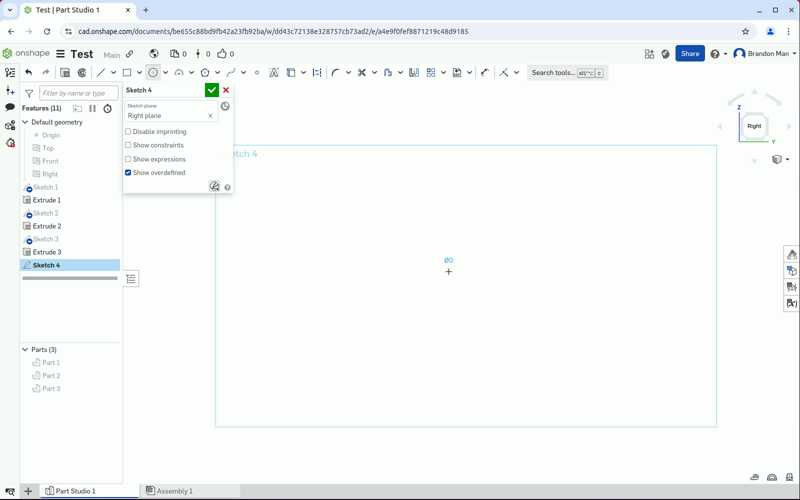
mouse_move(450, 271)
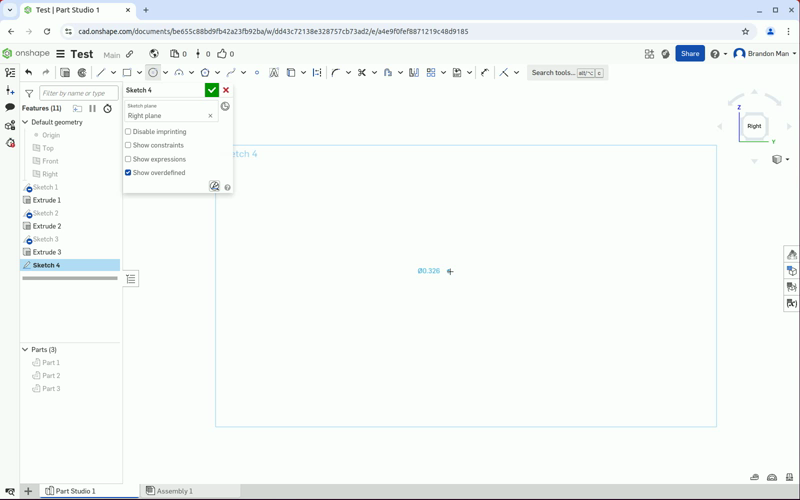
scroll(6)
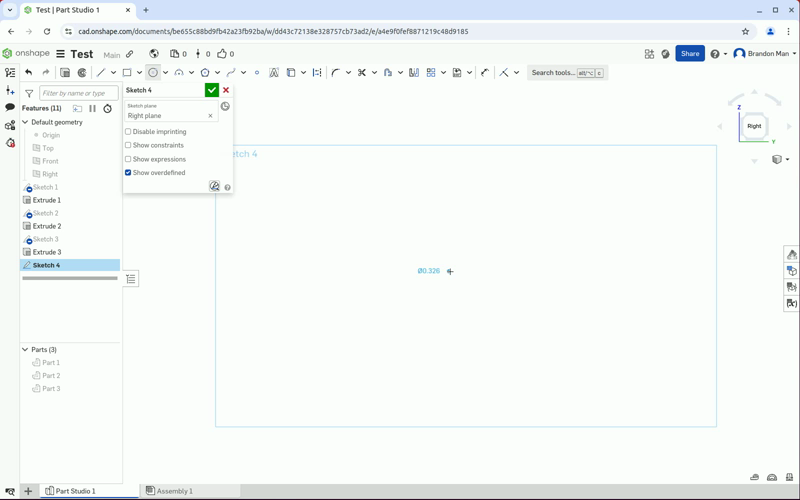
scroll(6)
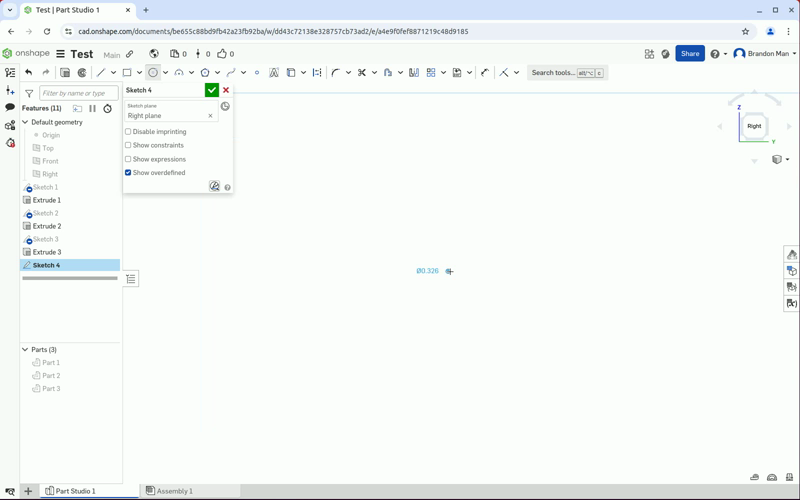
scroll(6)
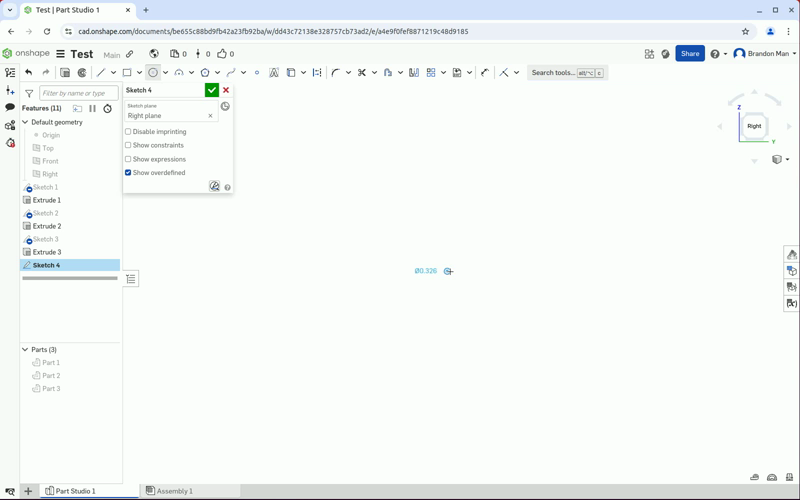
scroll(6)
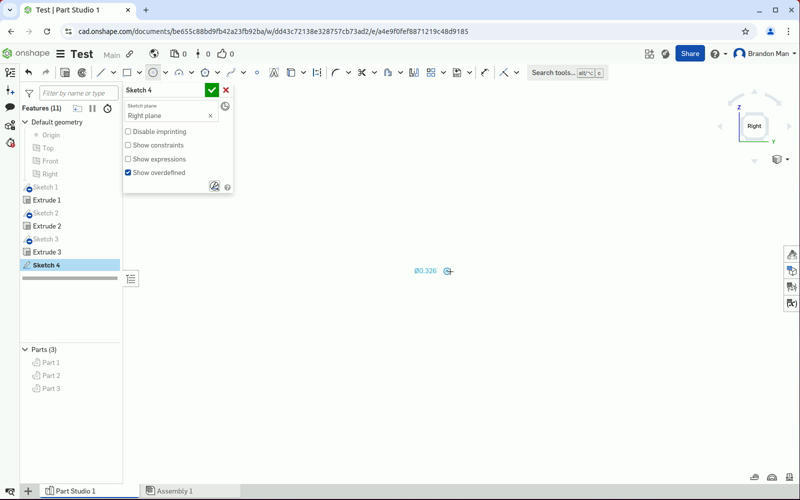
scroll(6)
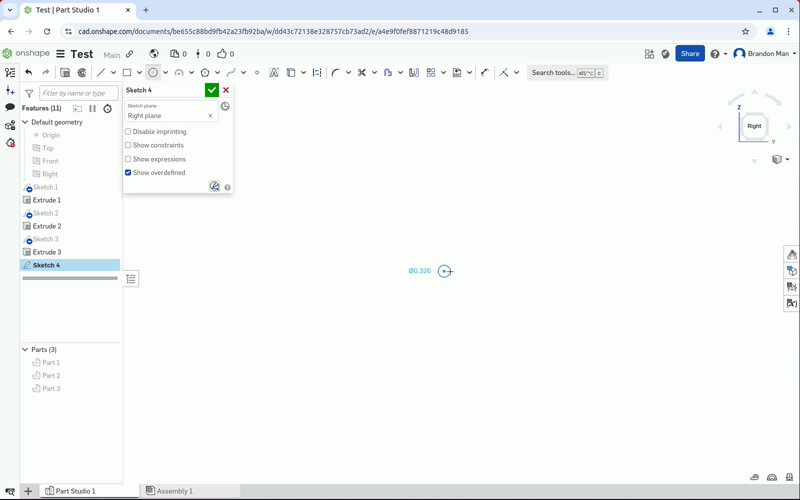
scroll(6)
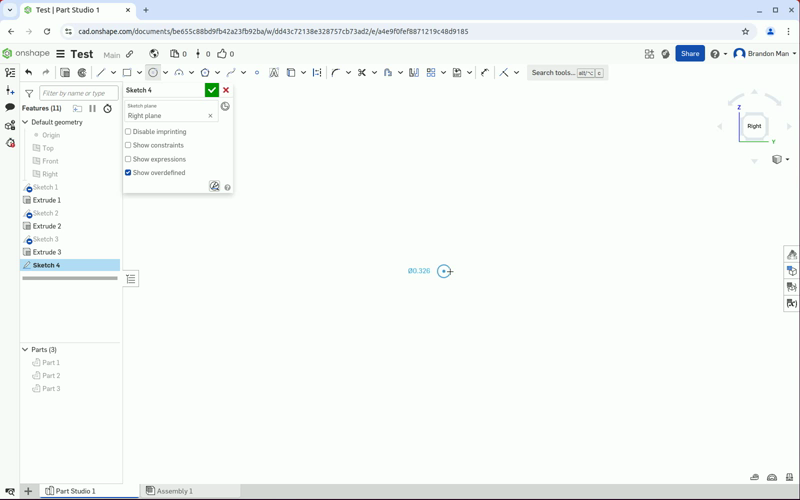
scroll(6)
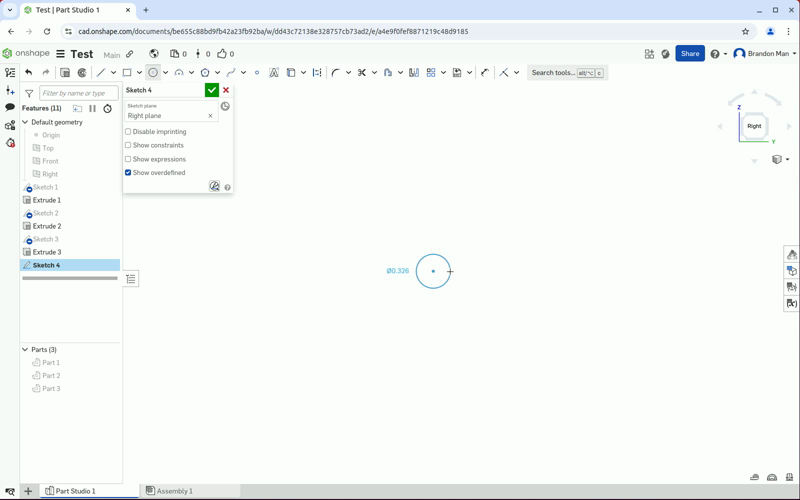
click(450, 271)
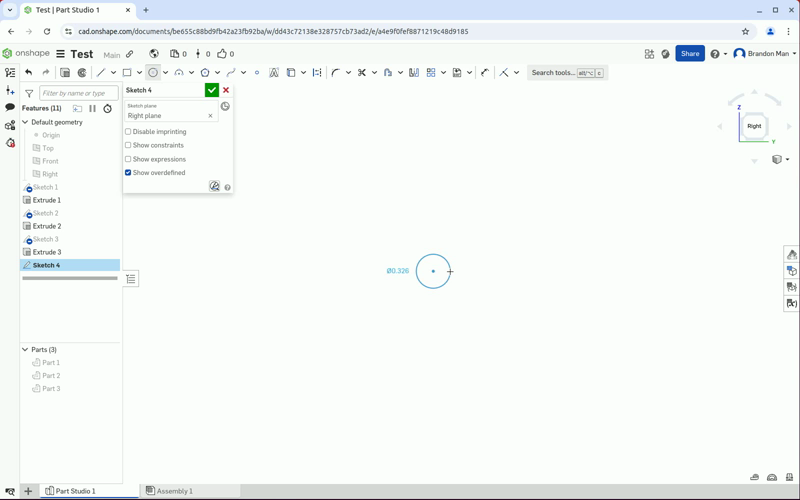
scroll(-6)
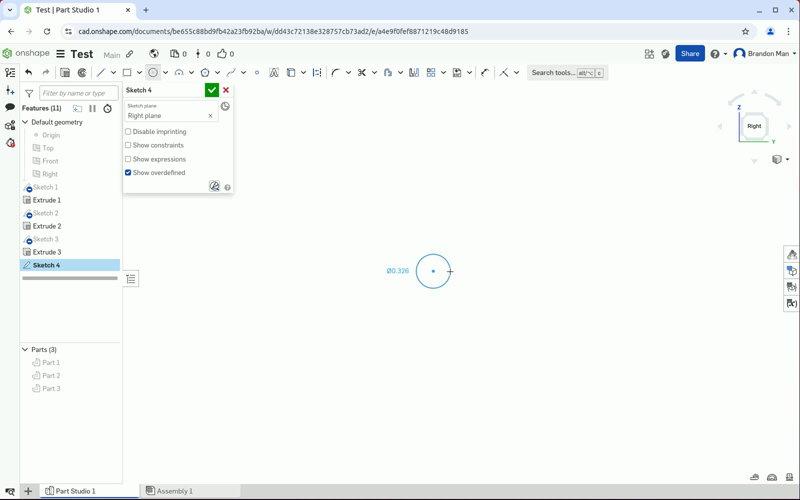
scroll(-6)
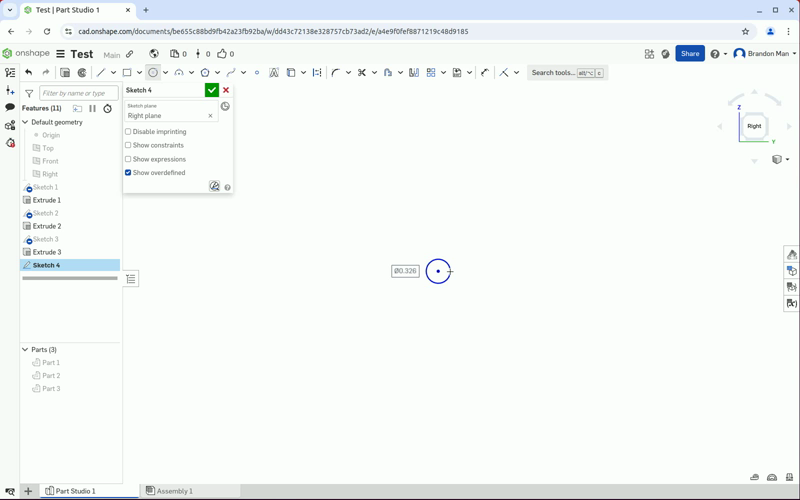
scroll(-6)
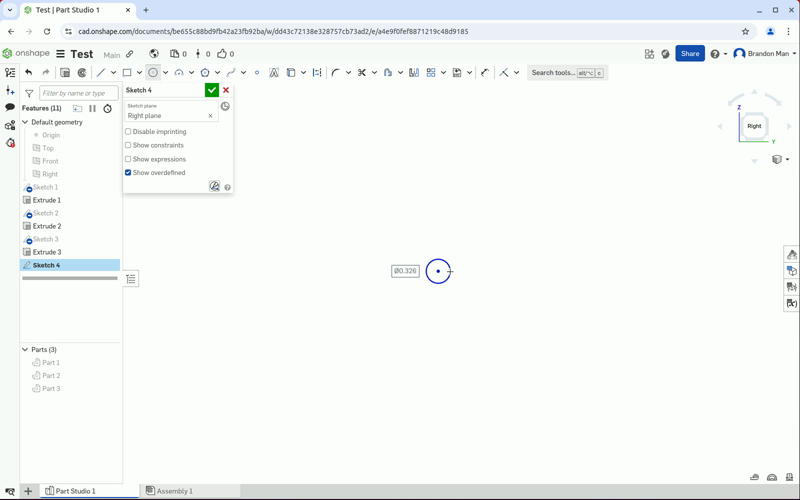
scroll(-6)
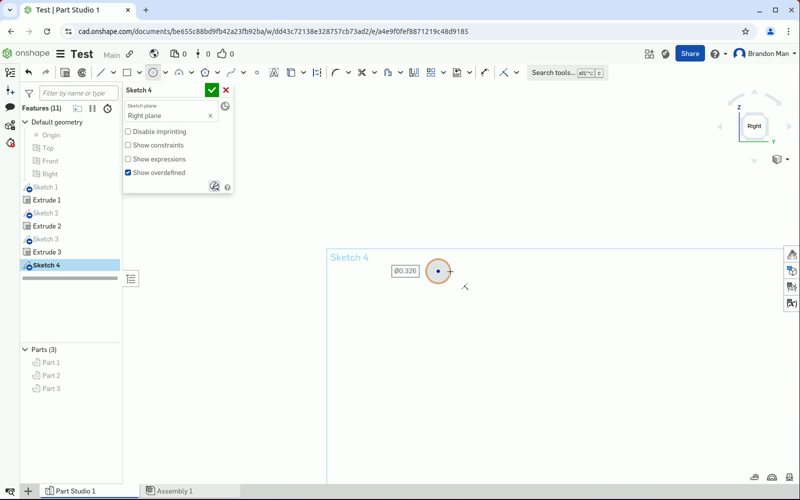
scroll(-6)
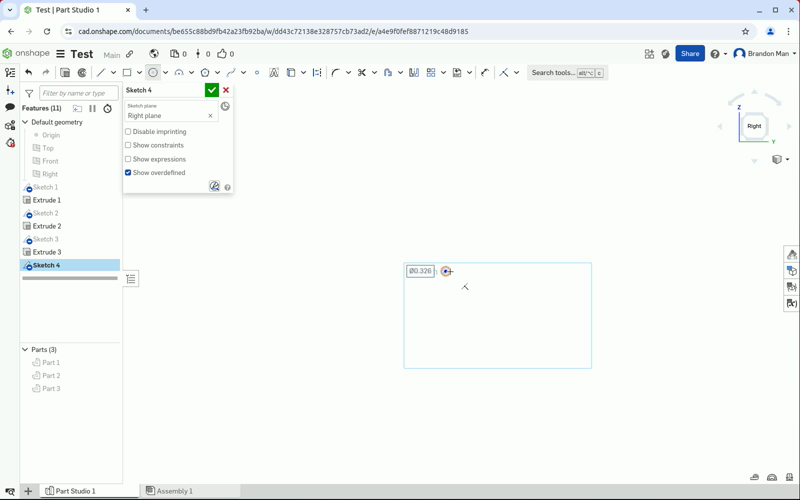
scroll(-6)
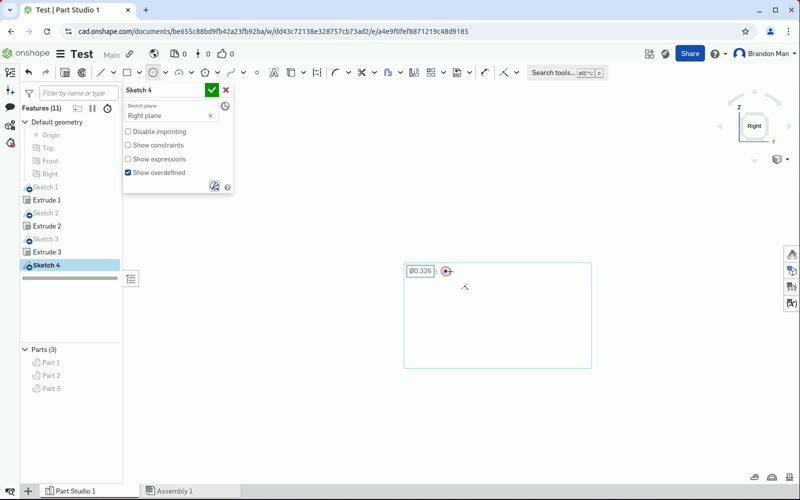
scroll(-6)
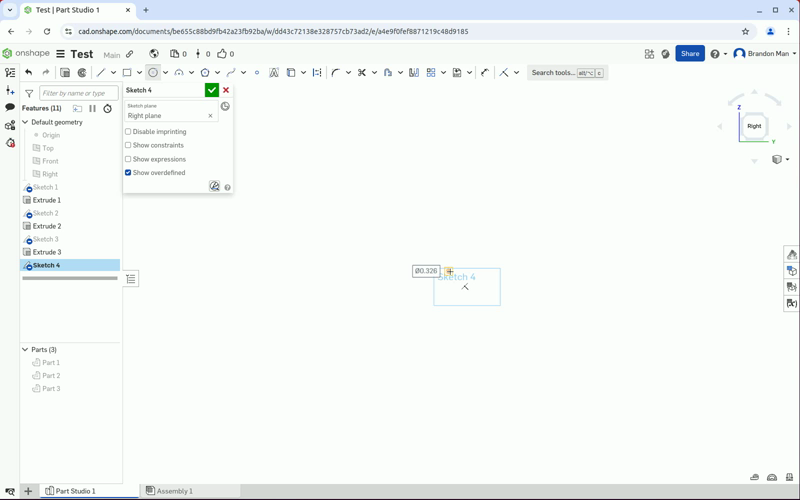
key(esc)
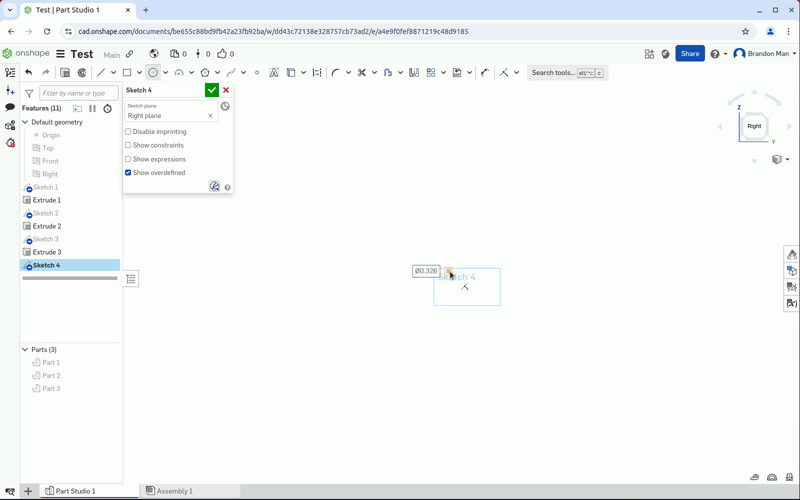
key(c)
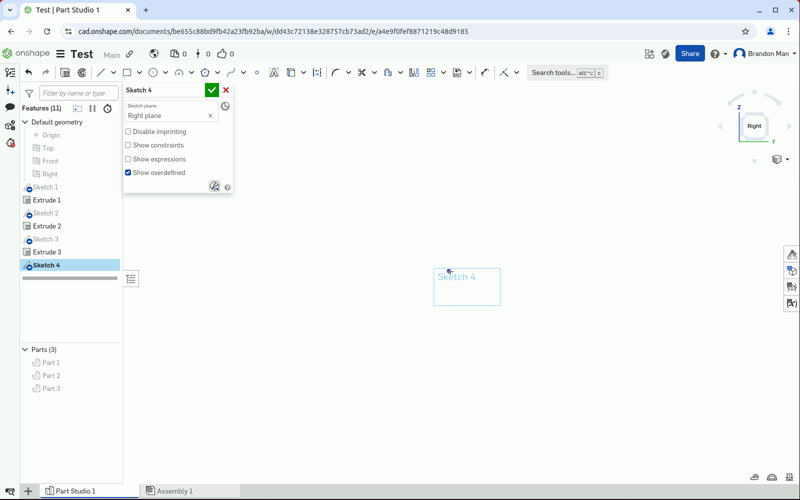
key_down(shift)
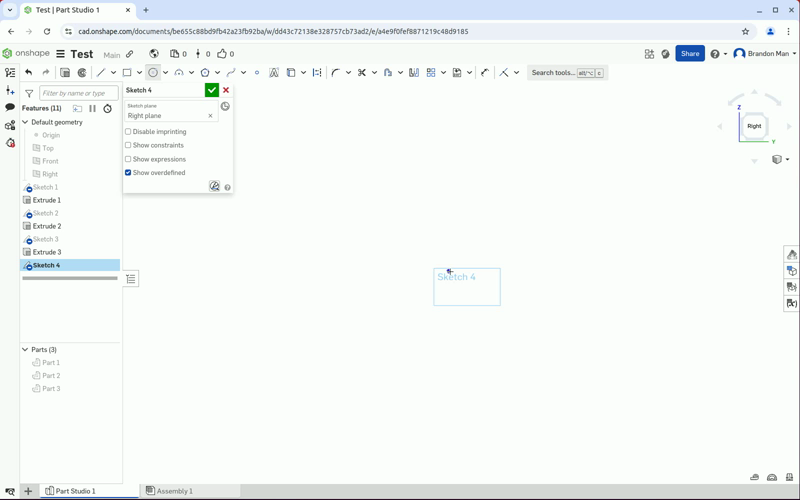
mouse_move(448, 271)
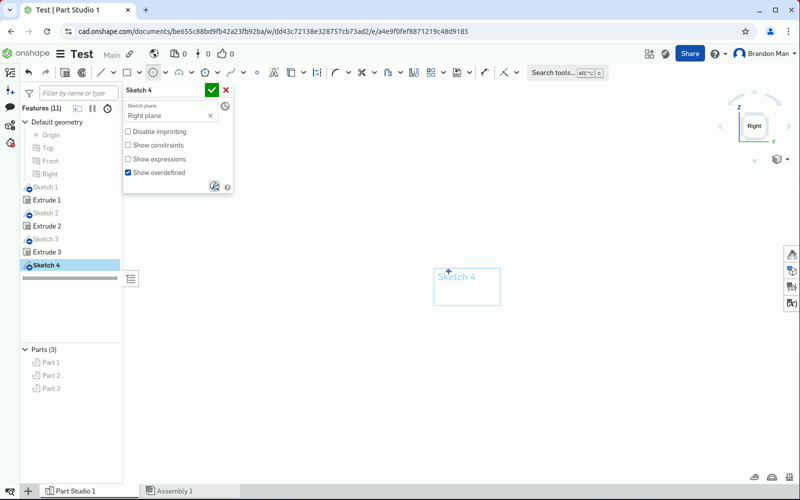
scroll(6)
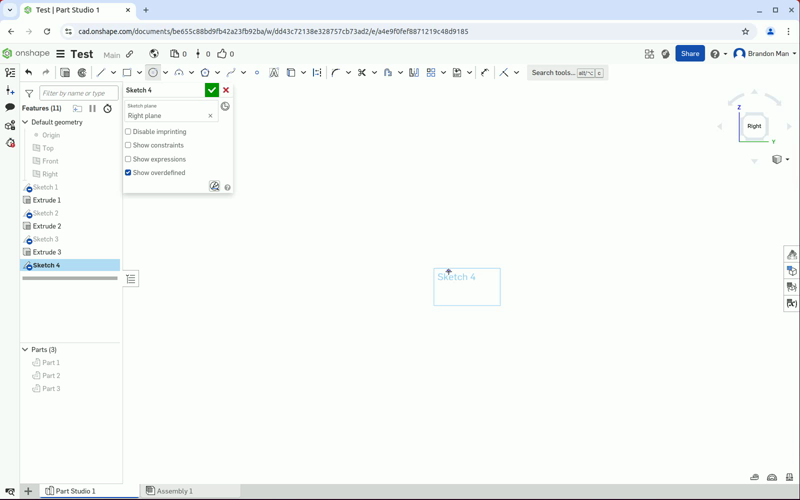
scroll(6)
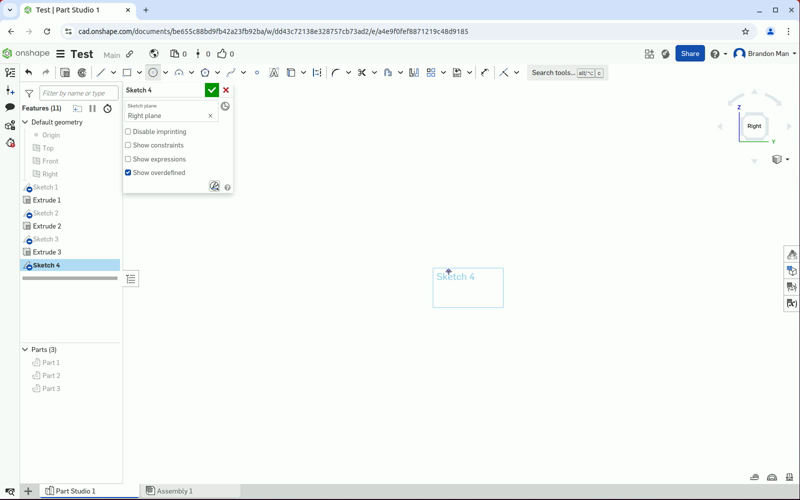
scroll(6)
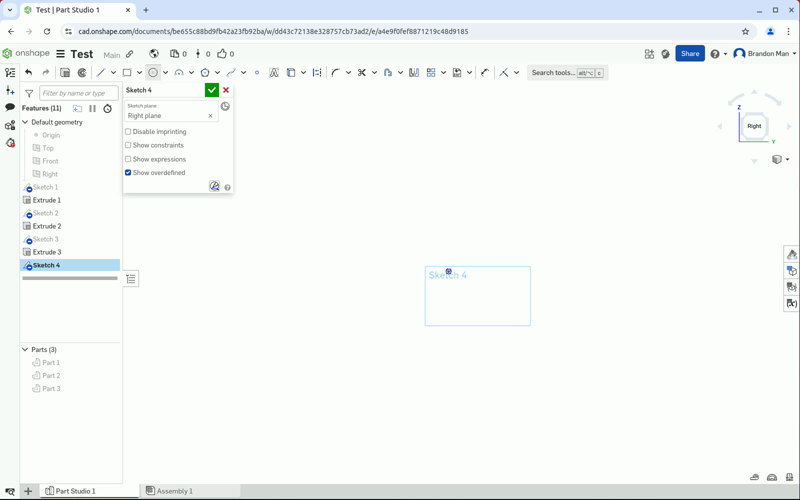
scroll(6)
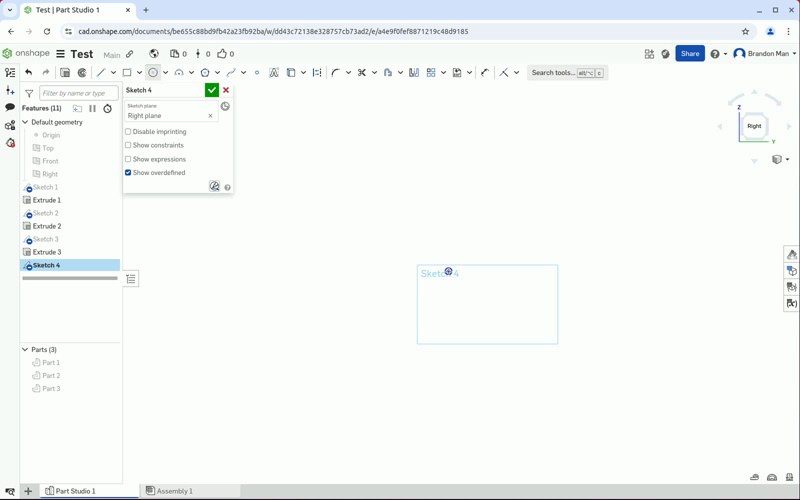
scroll(6)
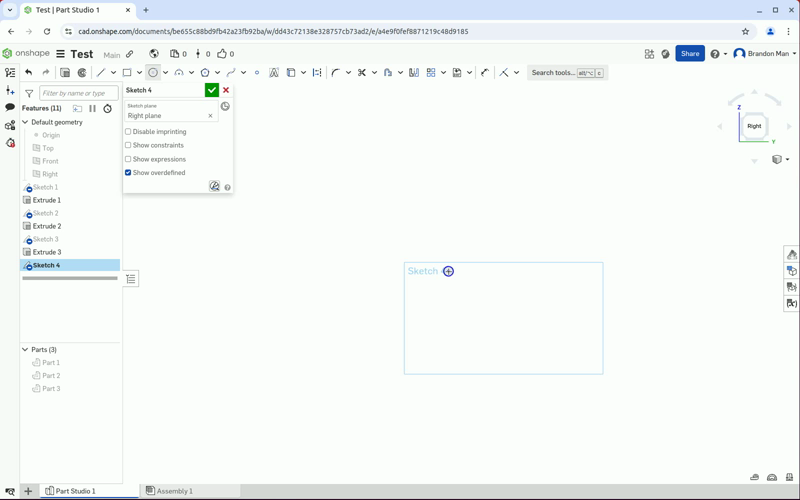
scroll(6)
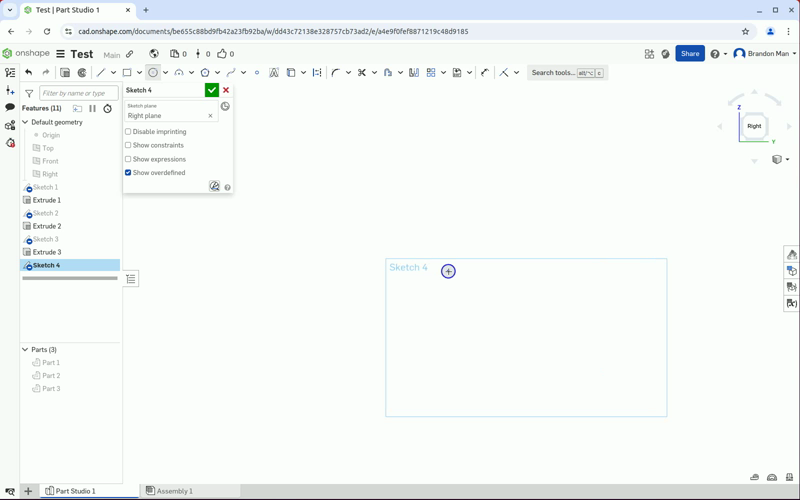
scroll(6)
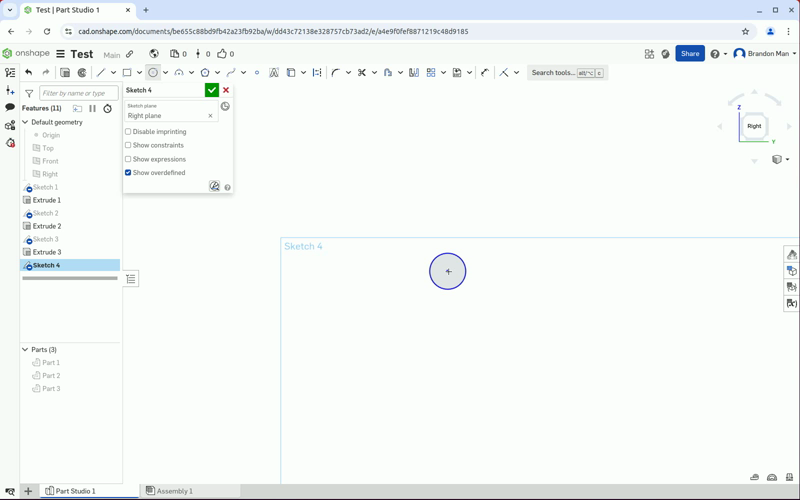
click(448, 271)
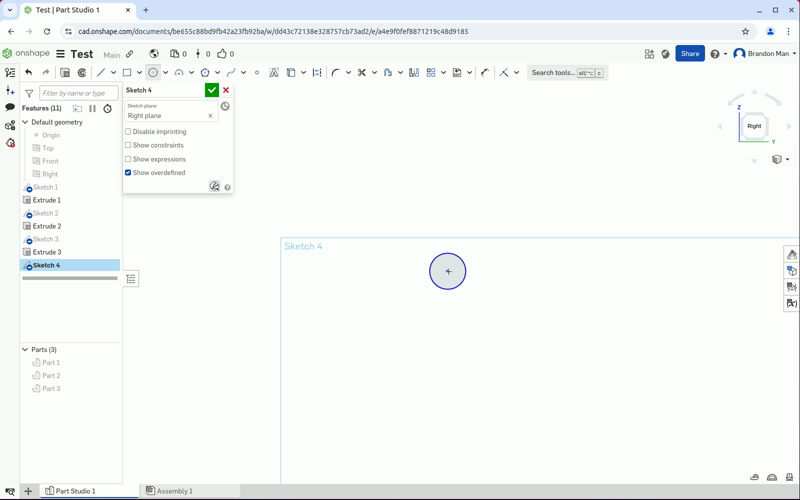
scroll(-6)
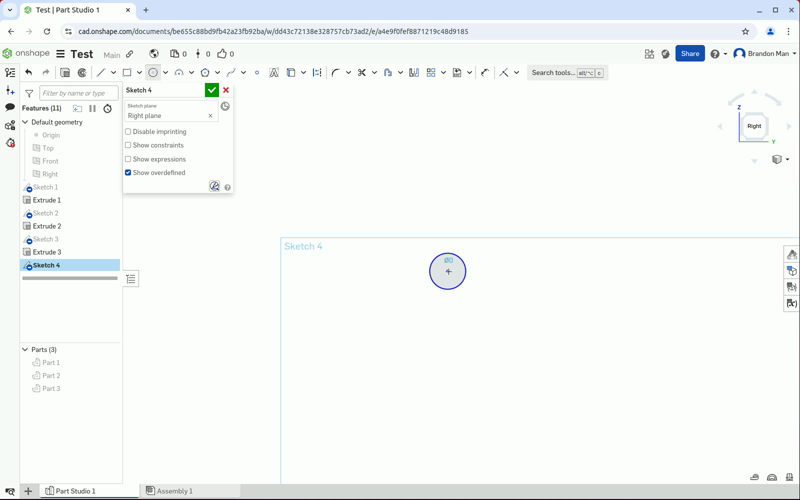
scroll(-6)
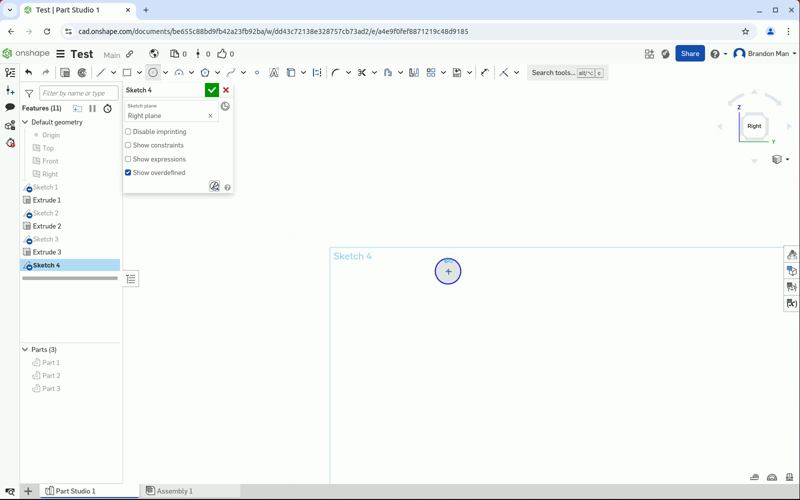
scroll(-6)
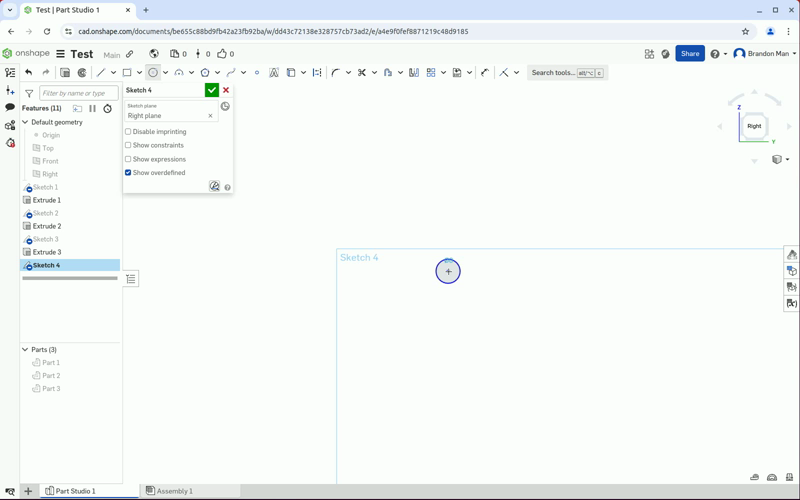
scroll(-6)
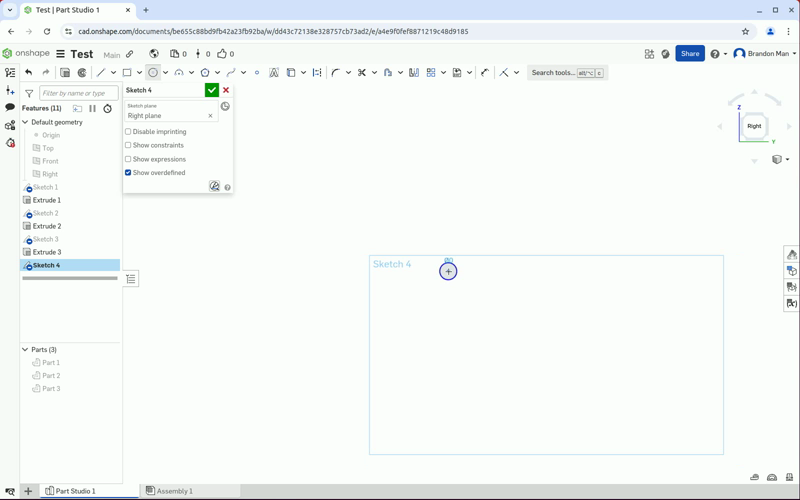
scroll(-6)
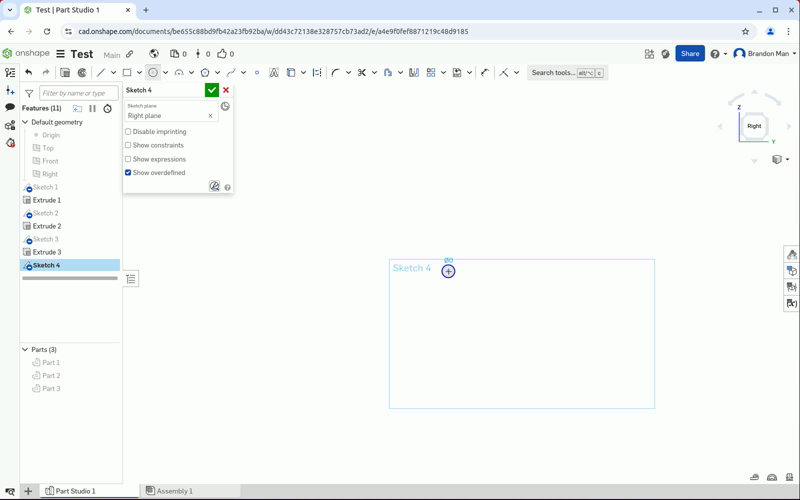
scroll(-6)
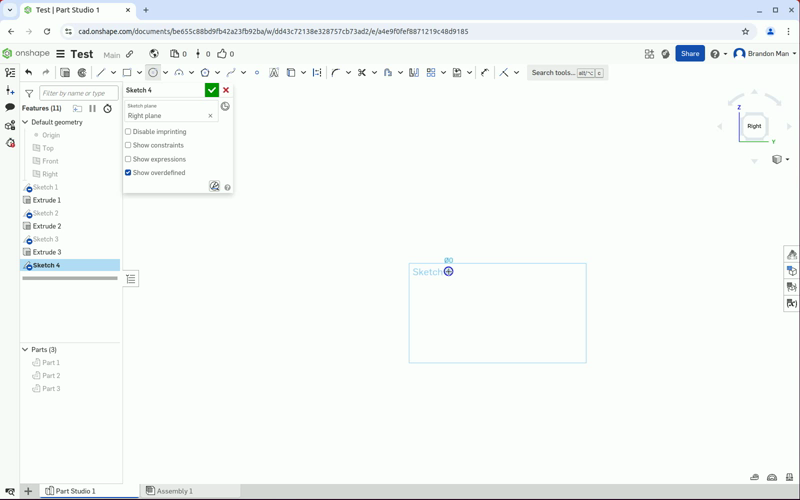
scroll(-6)
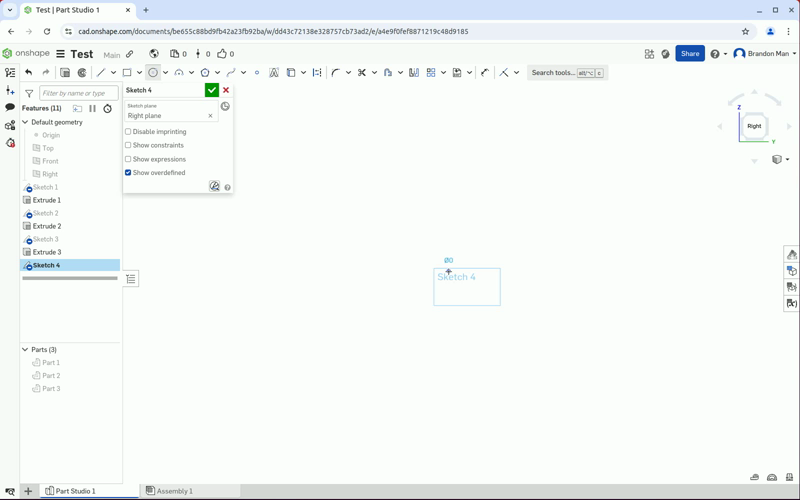
key_up(shift)
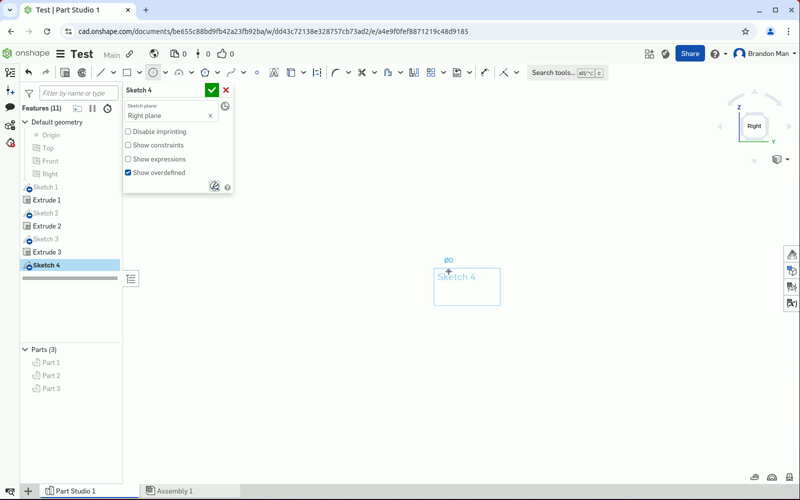
mouse_move(450, 271)
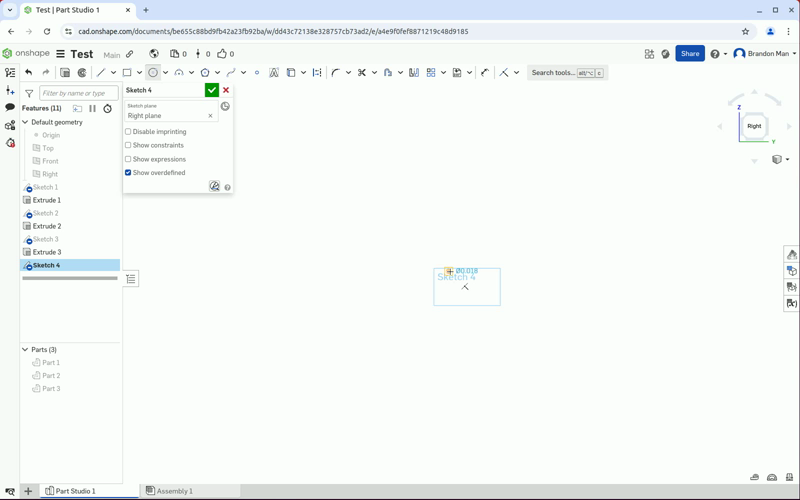
scroll(6)
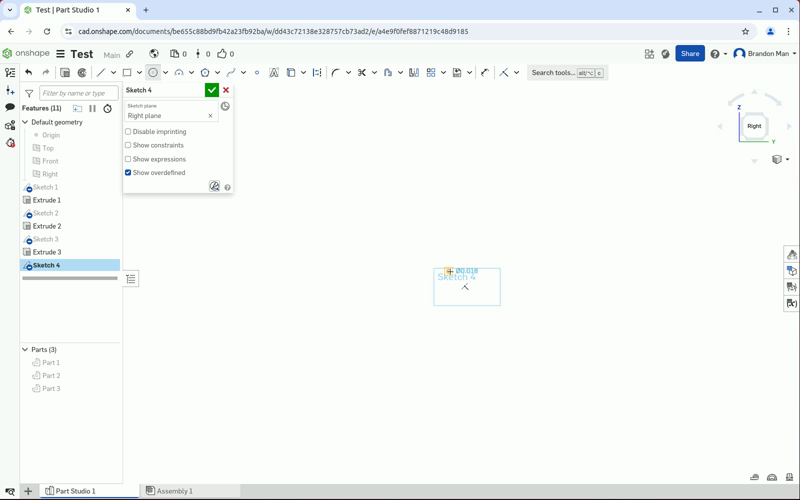
scroll(6)
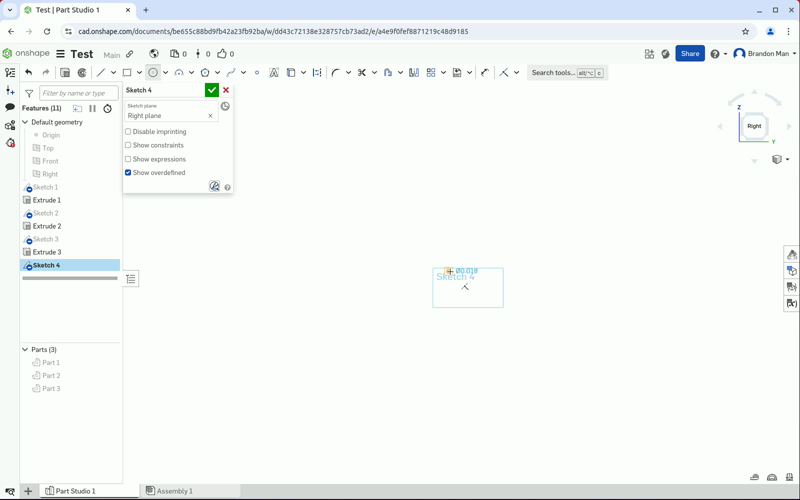
scroll(6)
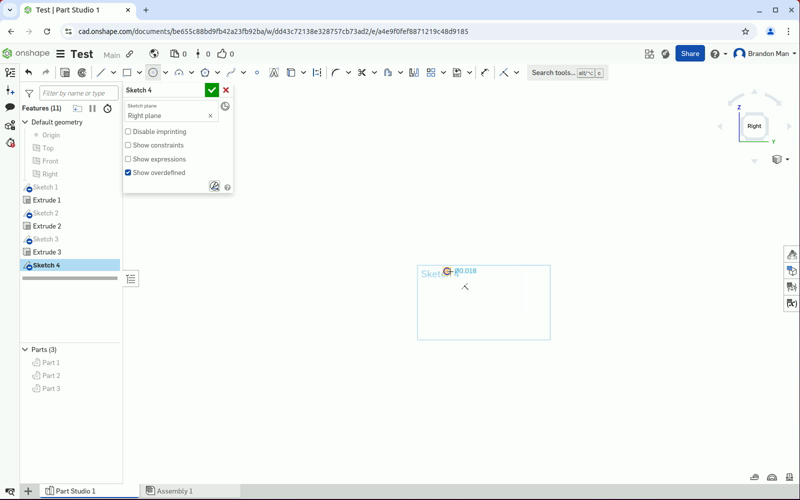
scroll(6)
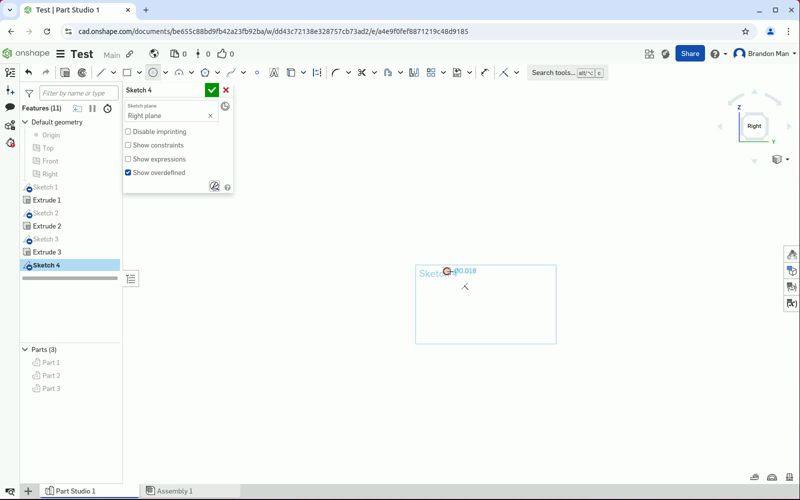
scroll(6)
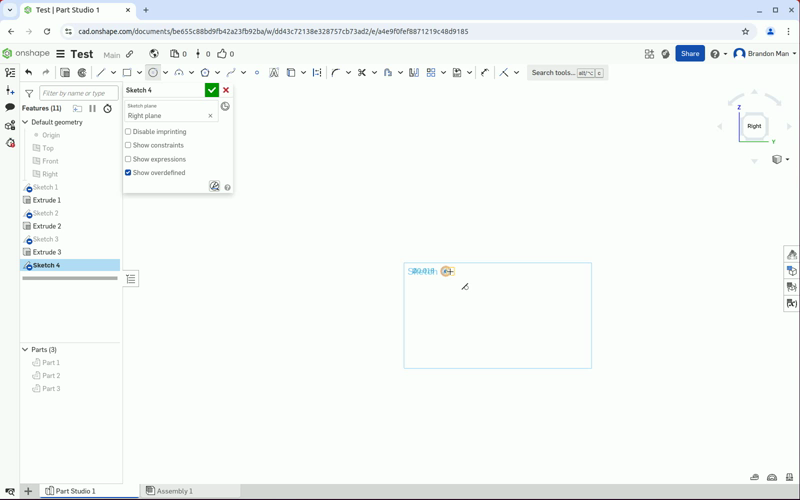
scroll(6)
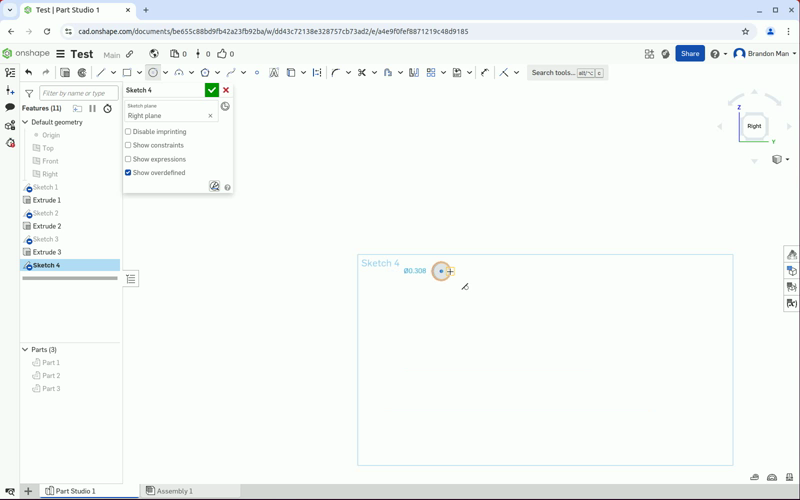
scroll(6)
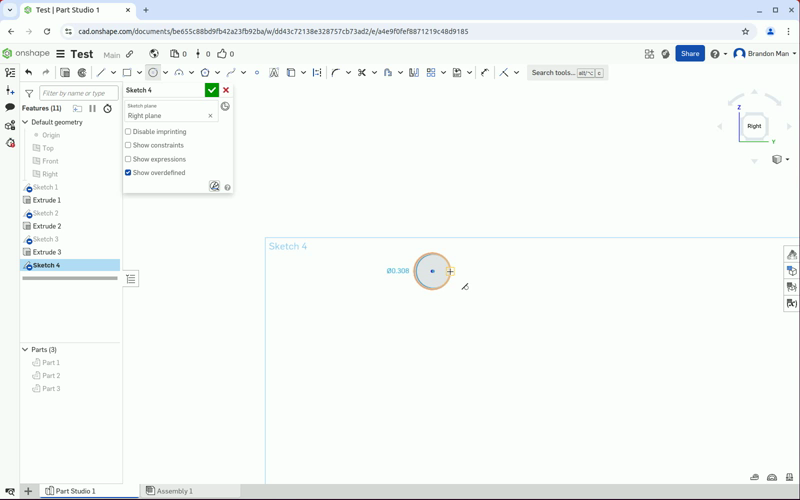
click(450, 271)
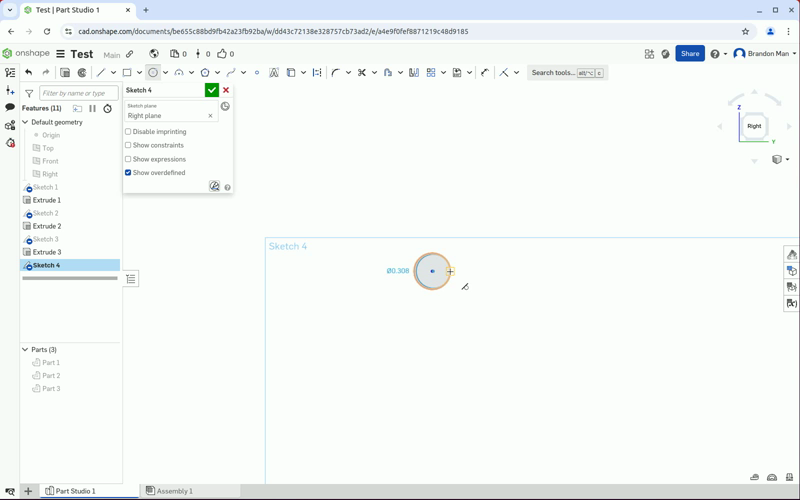
scroll(-6)
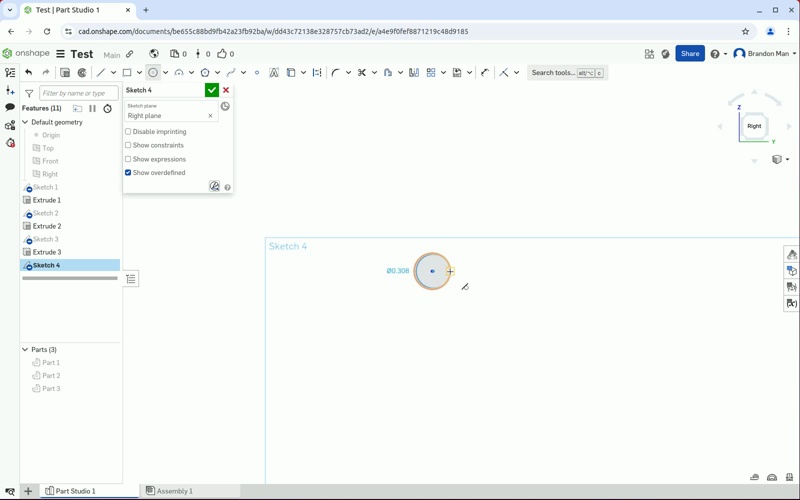
scroll(-6)
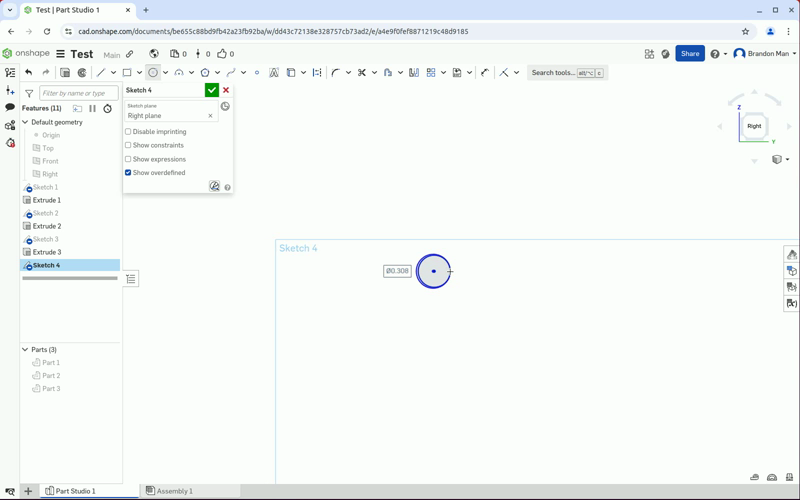
scroll(-6)
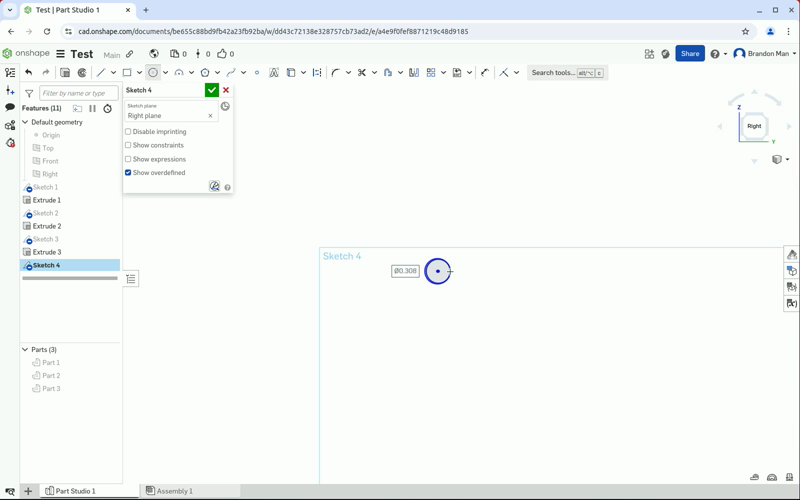
scroll(-6)
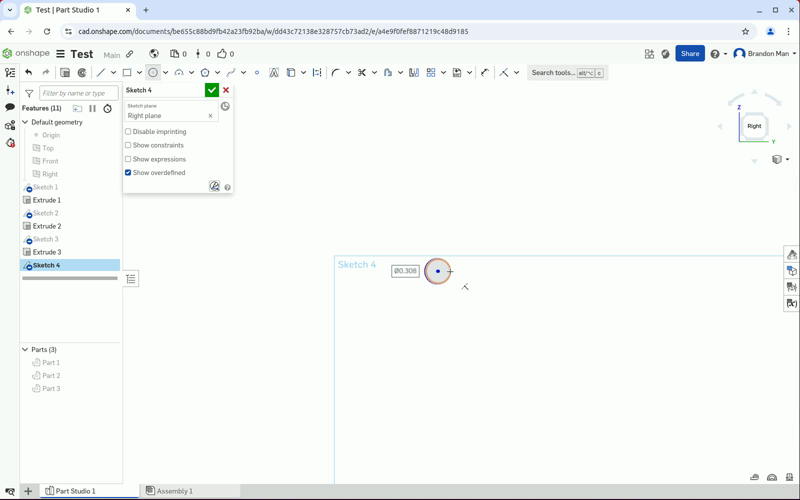
scroll(-6)
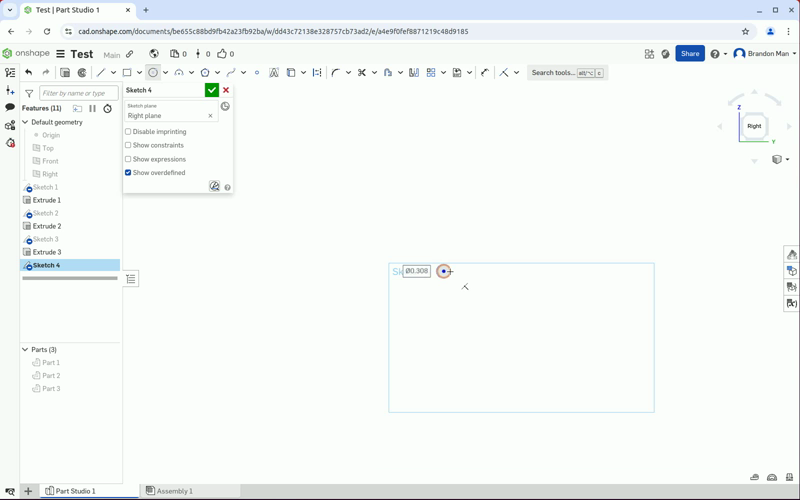
scroll(-6)
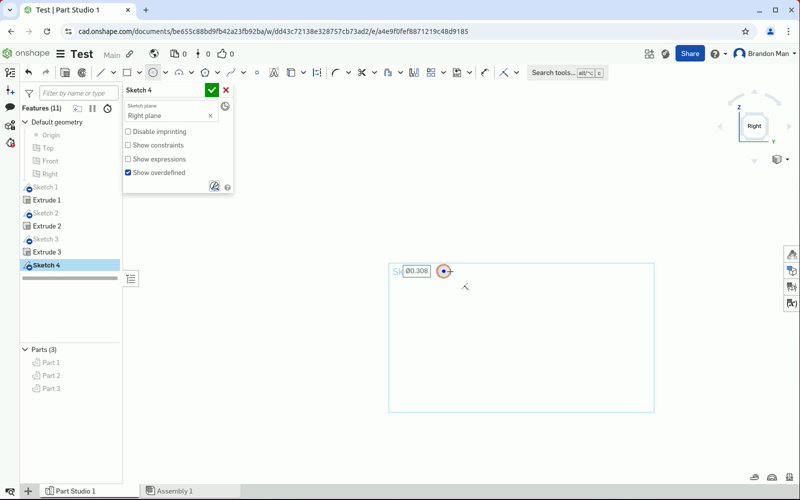
scroll(-6)
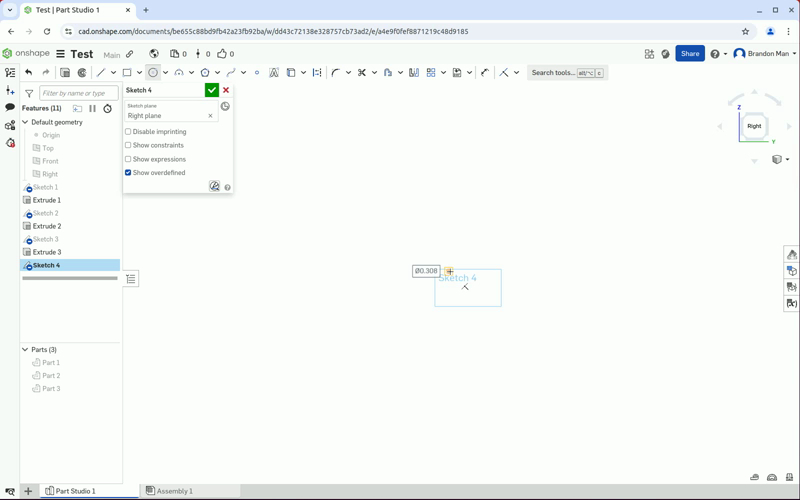
key(esc)
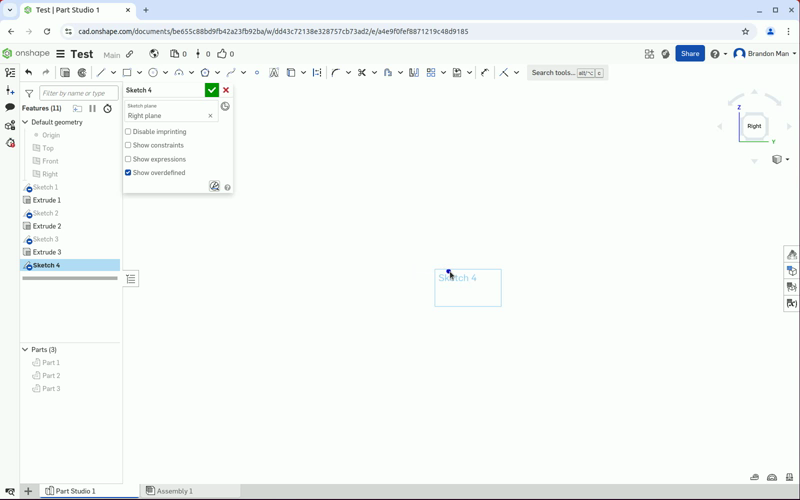
mouse_move(448, 269)
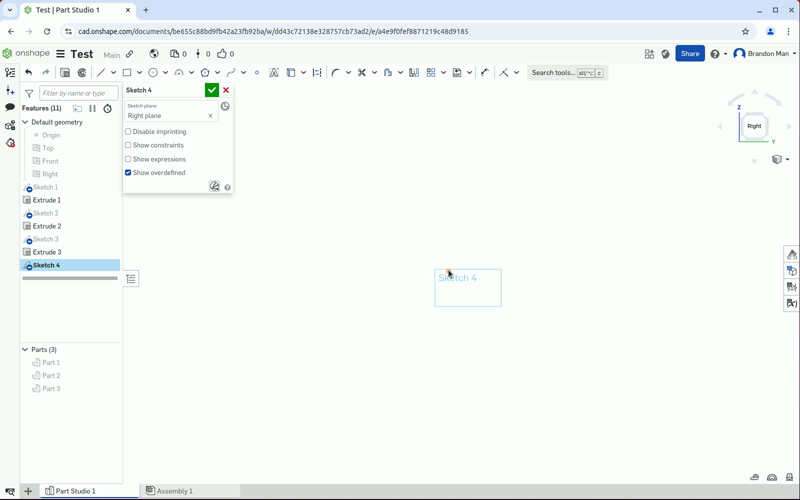
scroll(6)
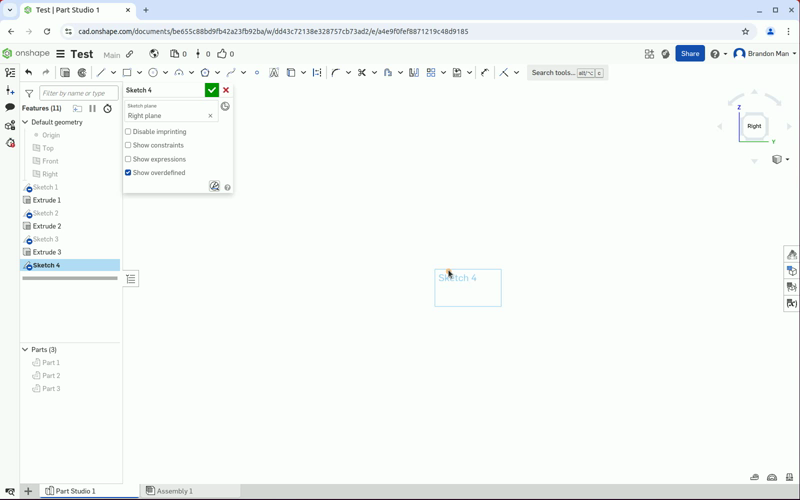
scroll(6)
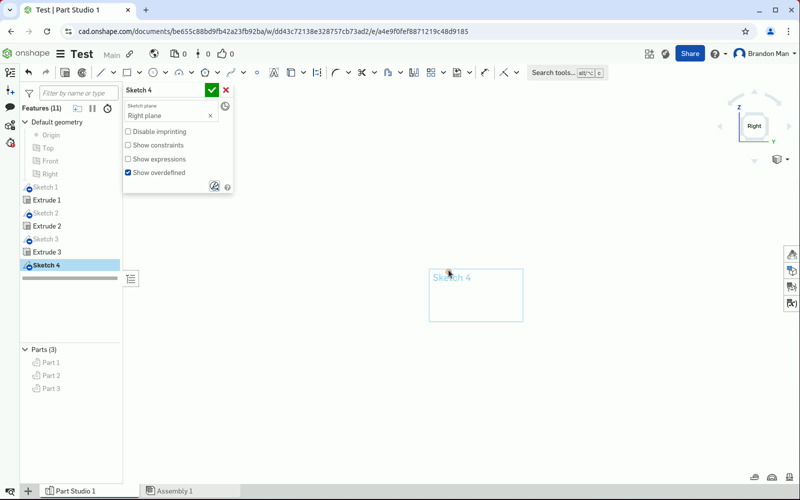
scroll(6)
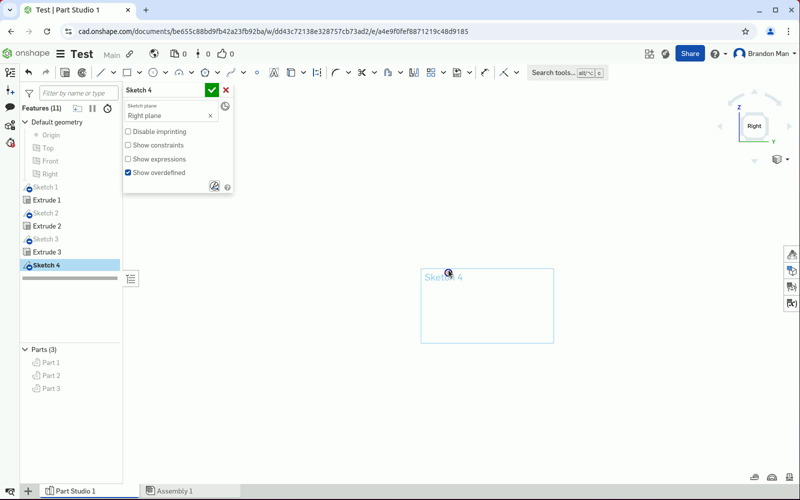
scroll(6)
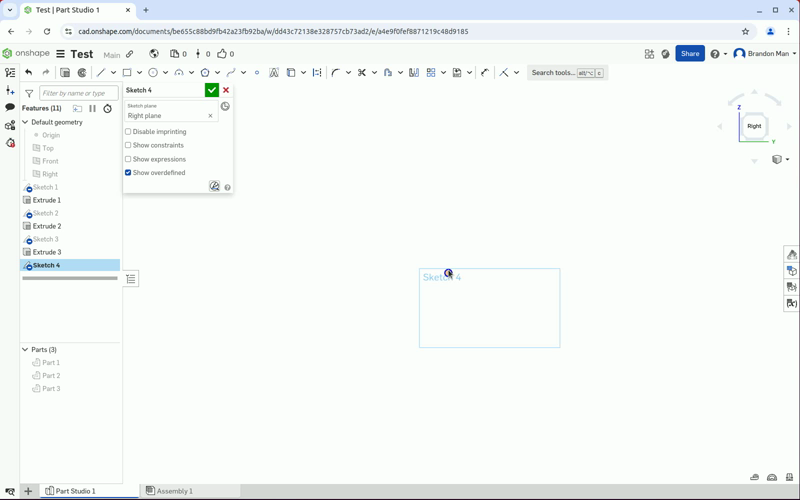
scroll(6)
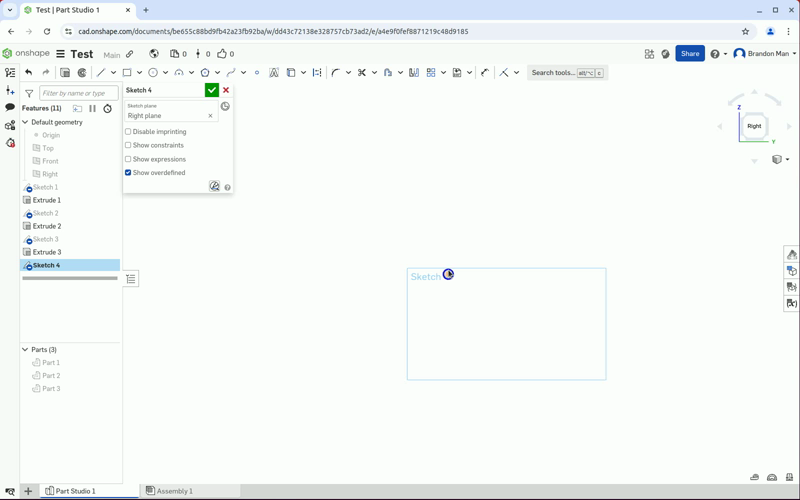
scroll(6)
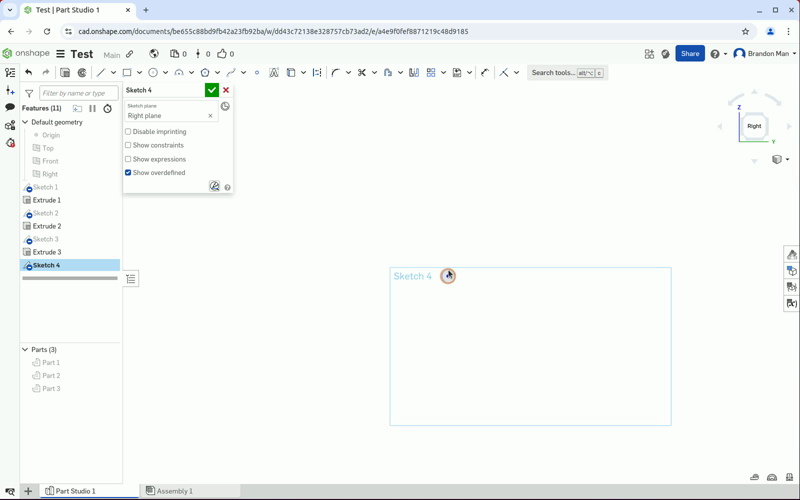
scroll(6)
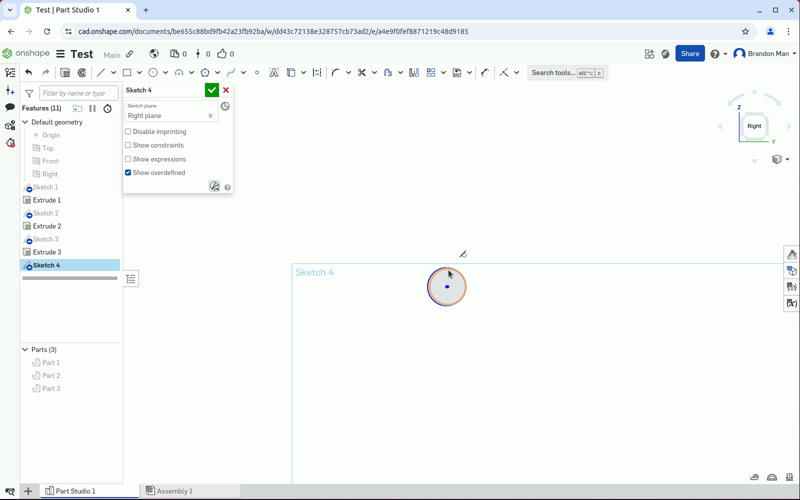
click(448, 269)
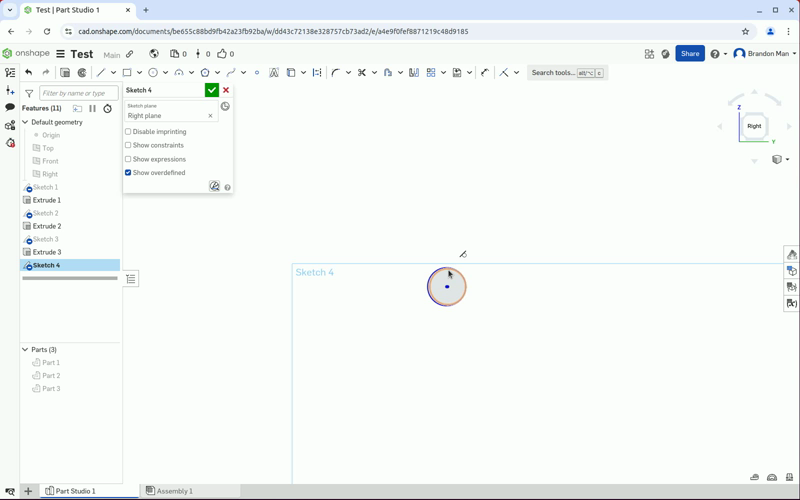
scroll(-6)
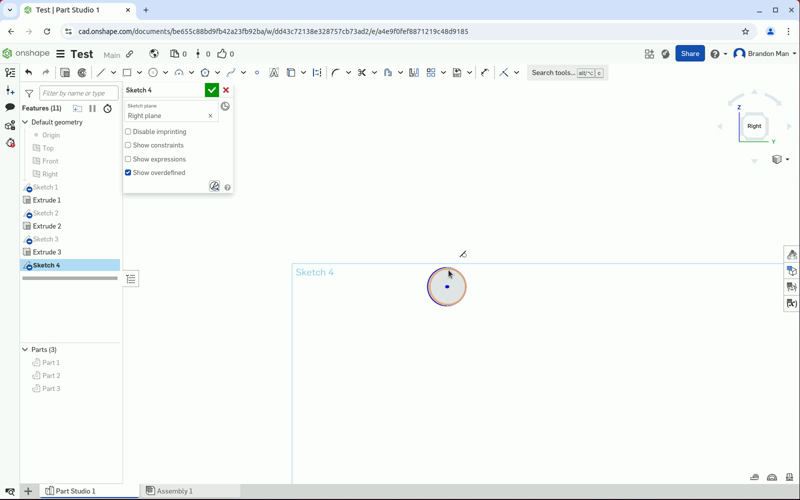
scroll(-6)
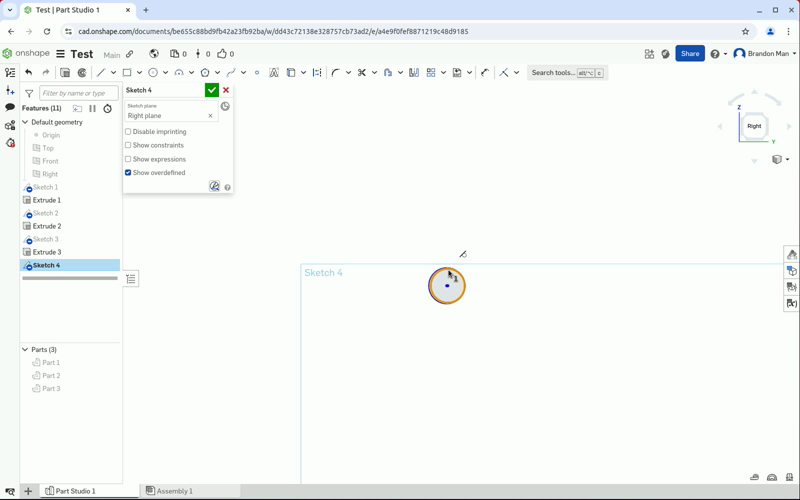
scroll(-6)
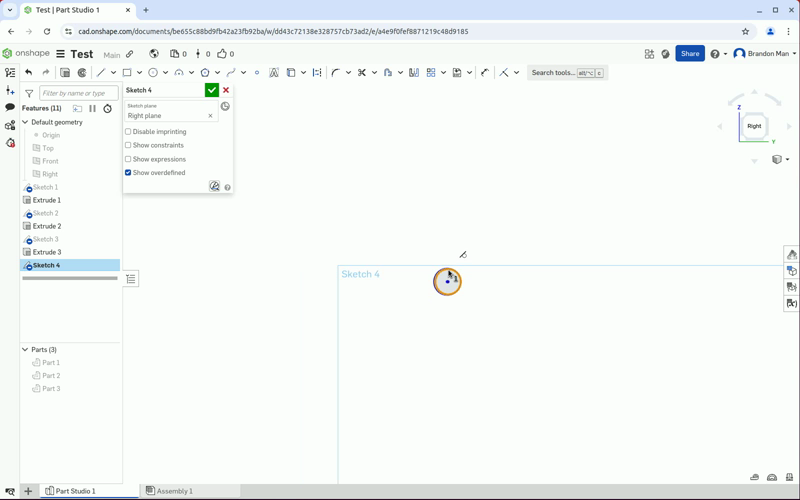
scroll(-6)
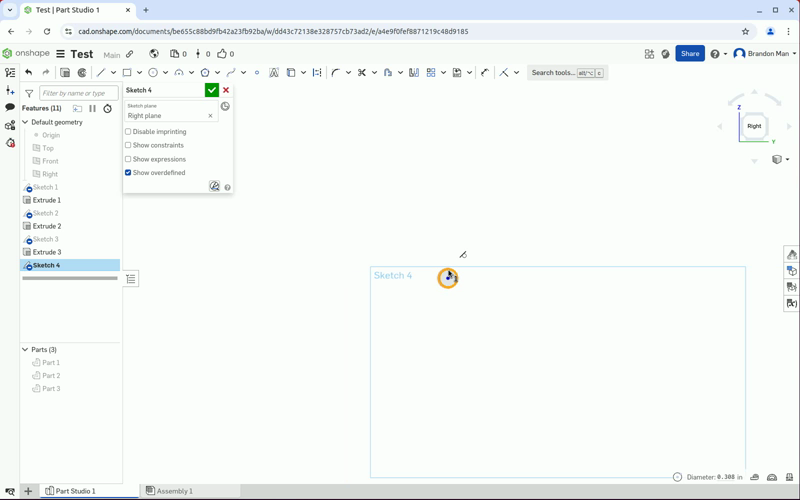
scroll(-6)
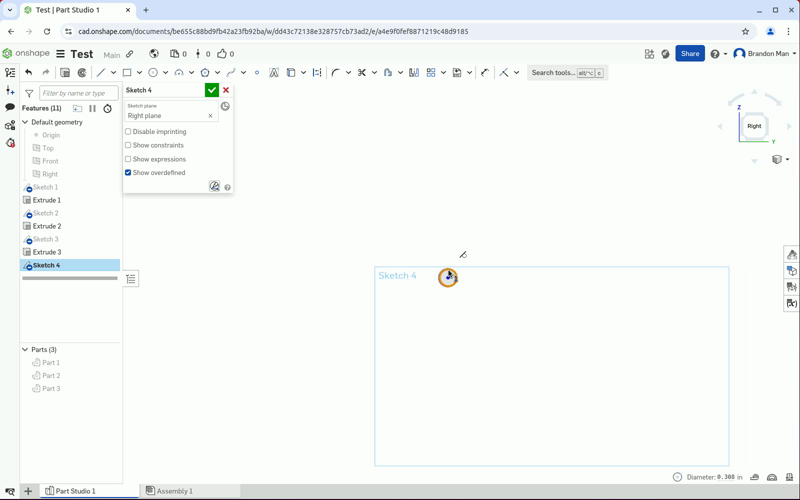
scroll(-6)
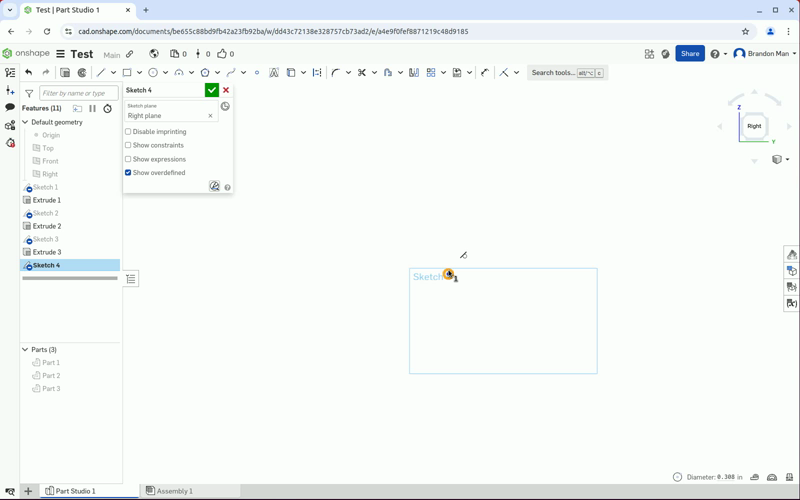
scroll(-6)
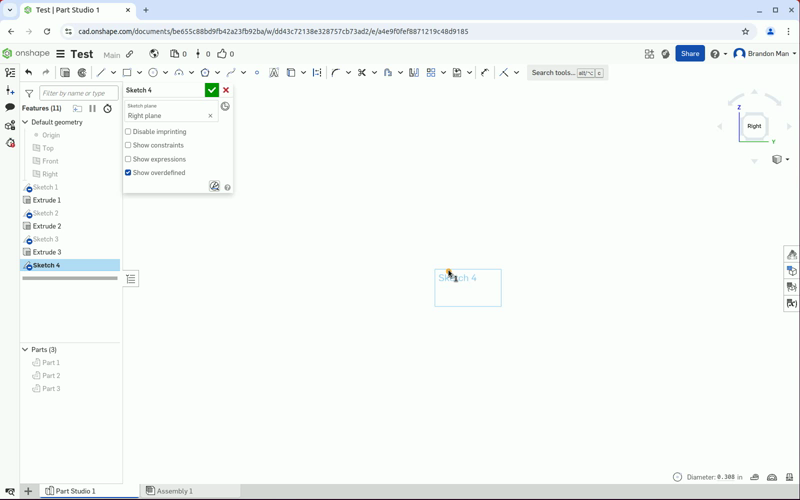
mouse_move(73, 352)
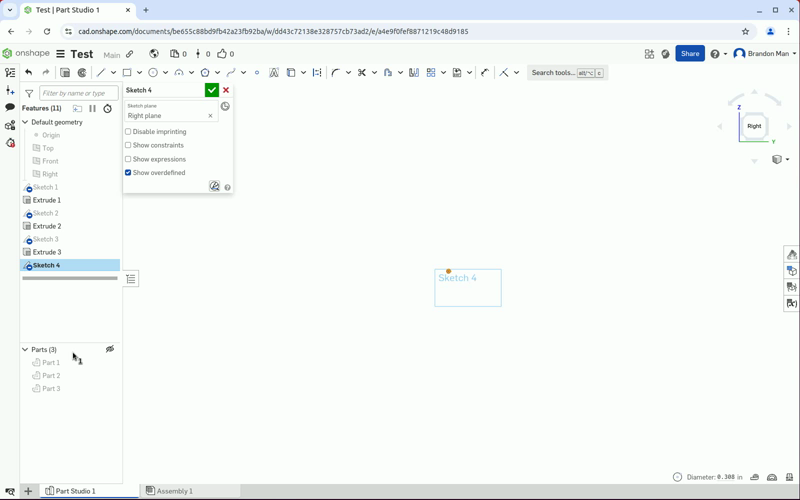
key(shift+y)
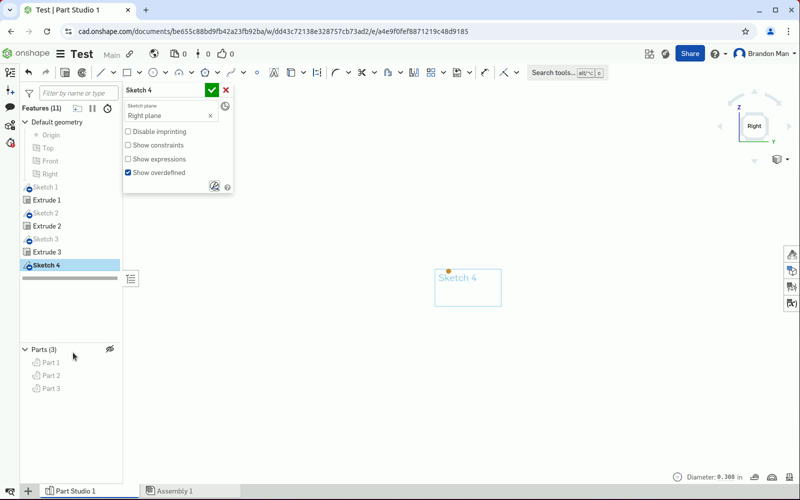
key(shift+e)
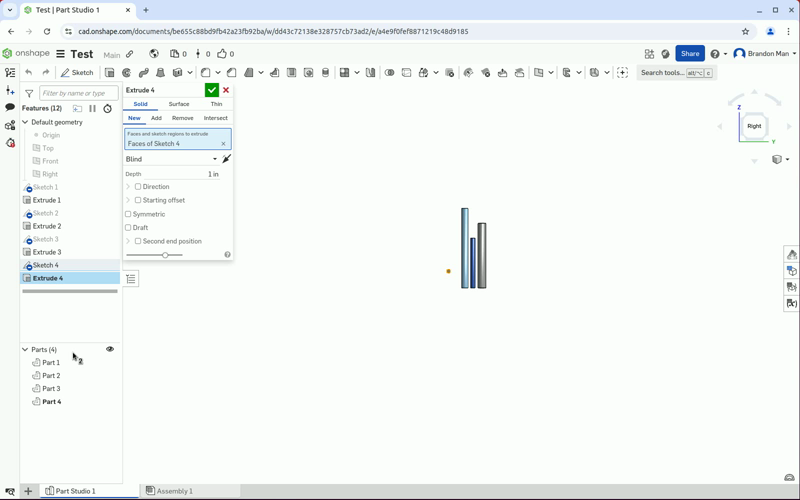
mouse_move(143, 106)
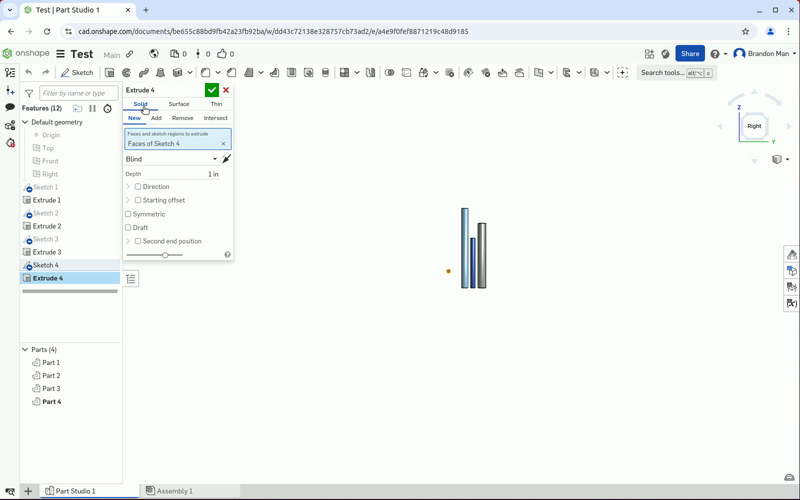
click(143, 106)
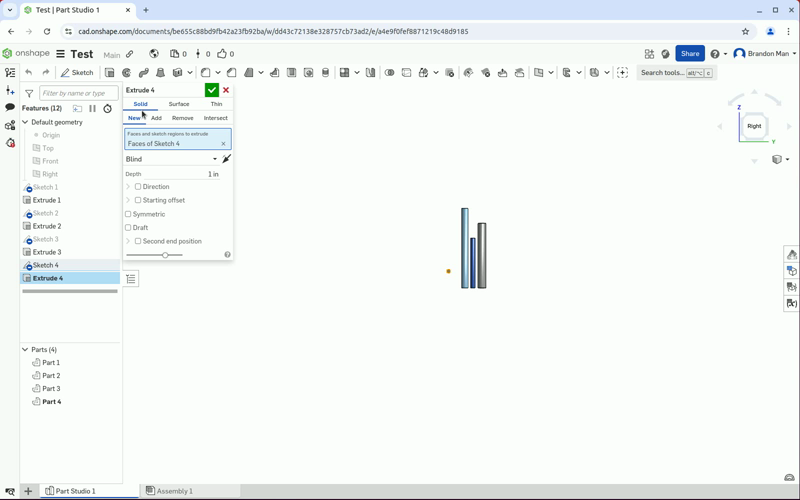
mouse_move(137, 120)
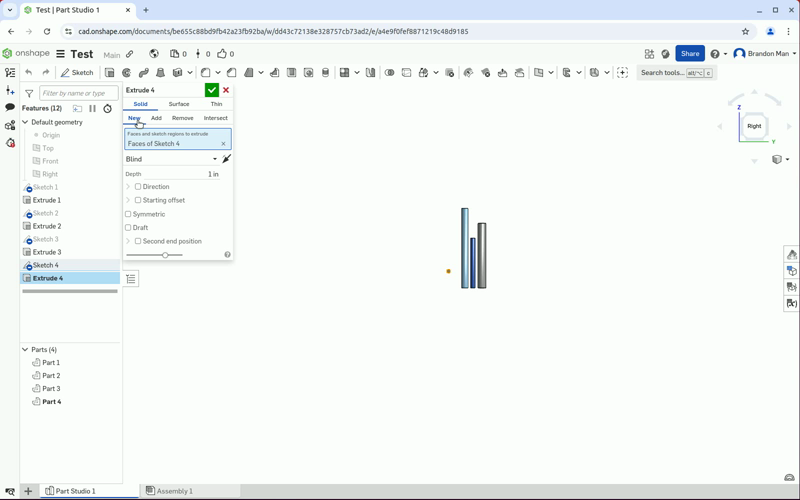
click(137, 120)
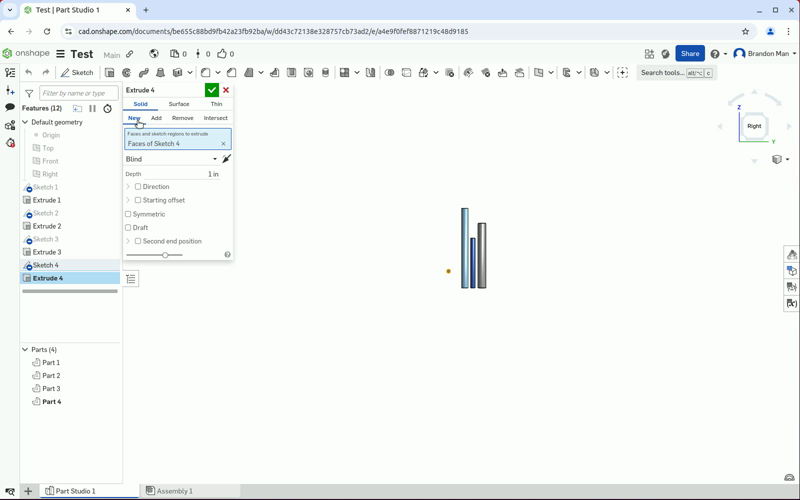
key(tab, 4)
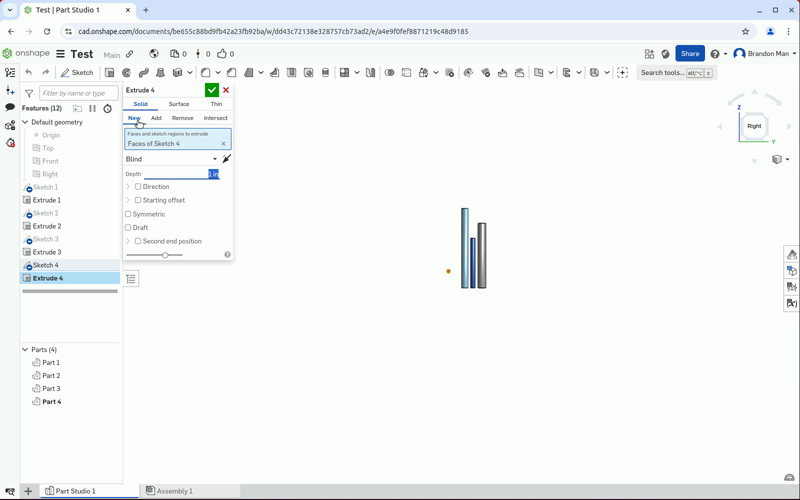
text(0.722)
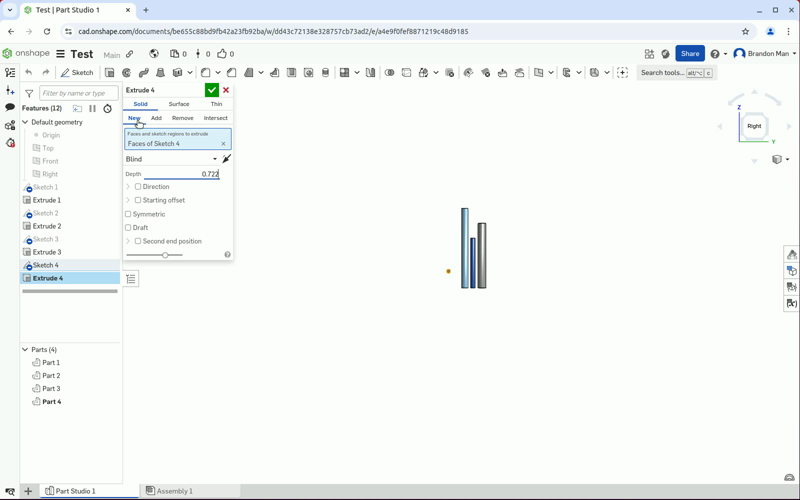
key(enter)
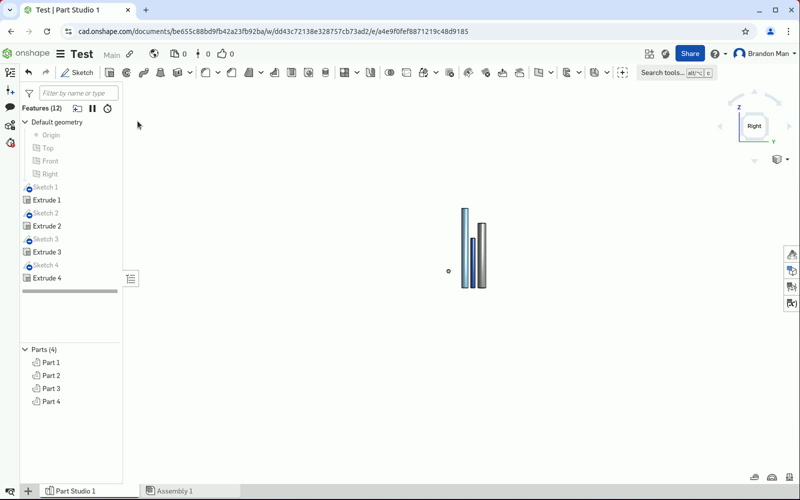
key(shift+h)
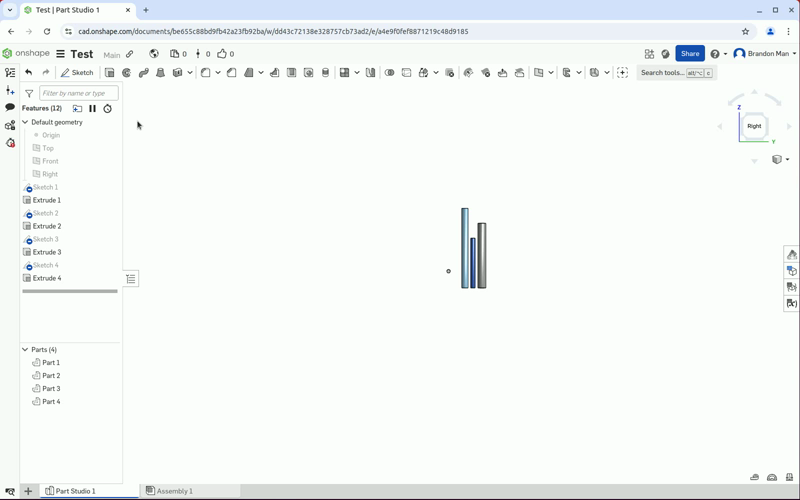
key(shift+h)
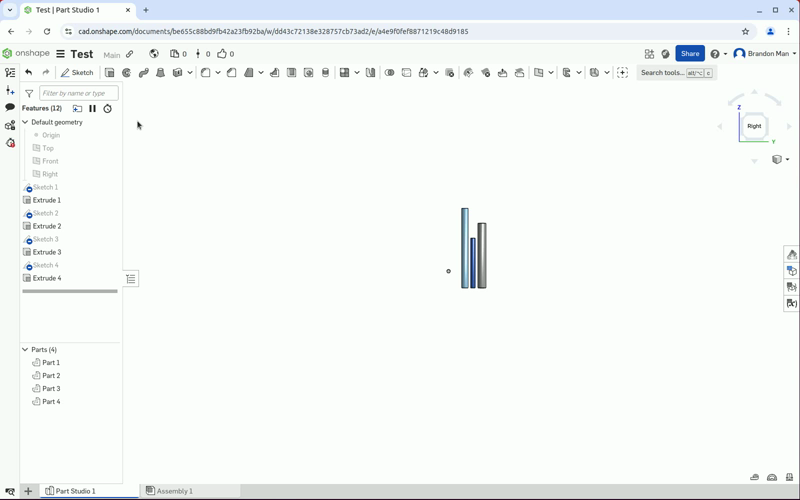
mouse_move(73, 189)
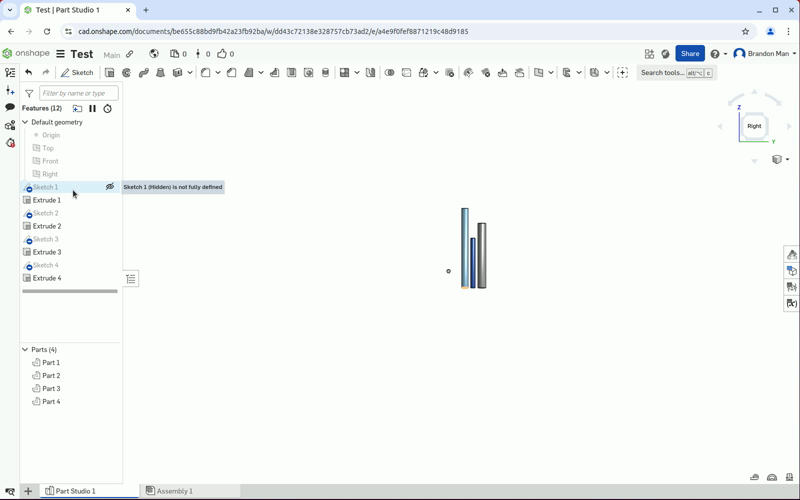
click(73, 189)
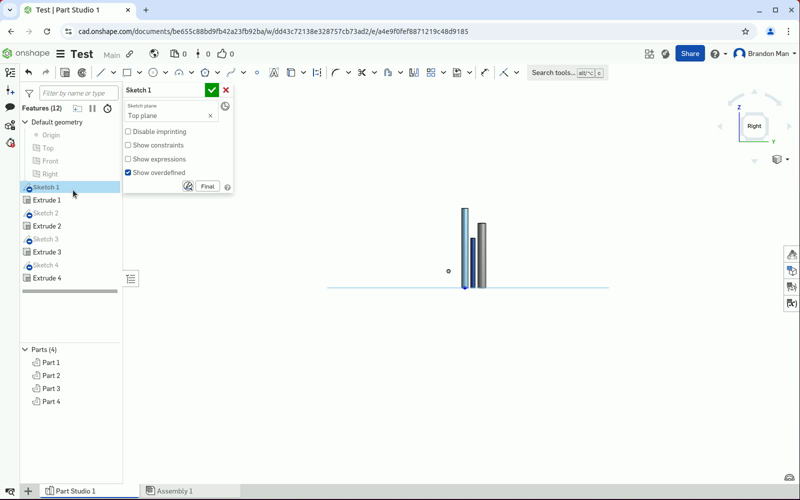
mouse_move(229, 92)
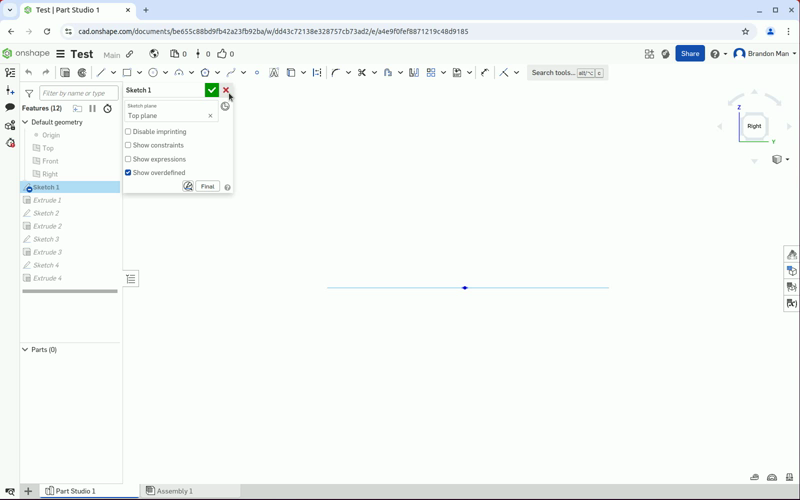
click(229, 92)
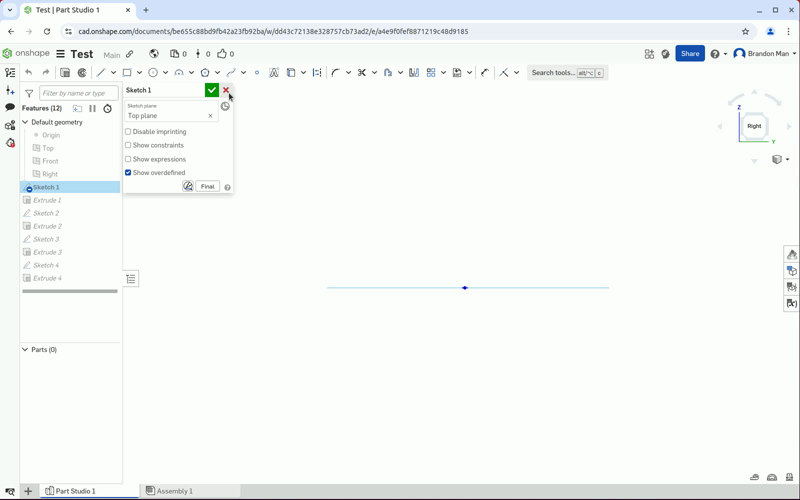
key(shift+s)
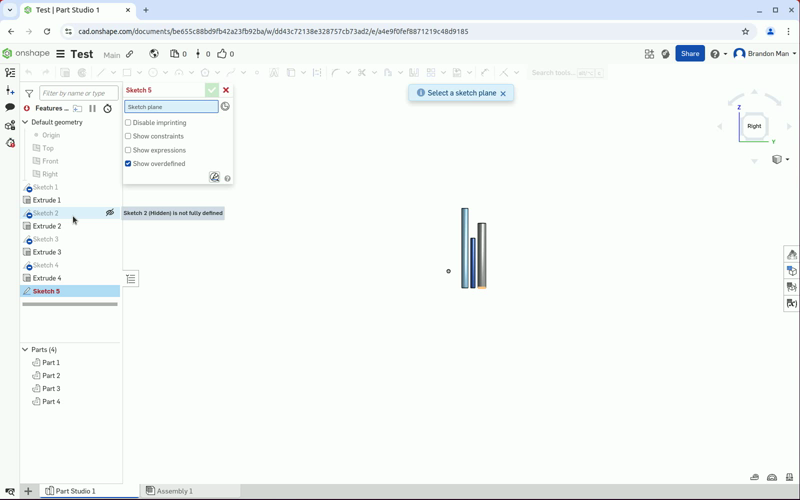
scroll(3)
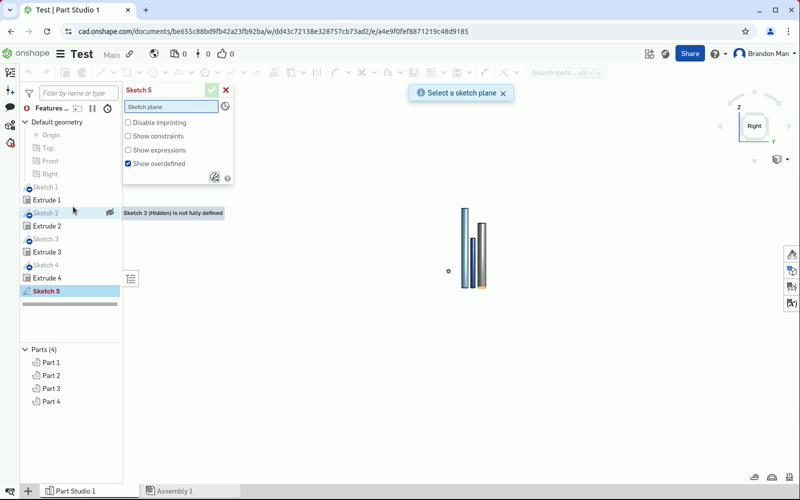
mouse_move(73, 176)
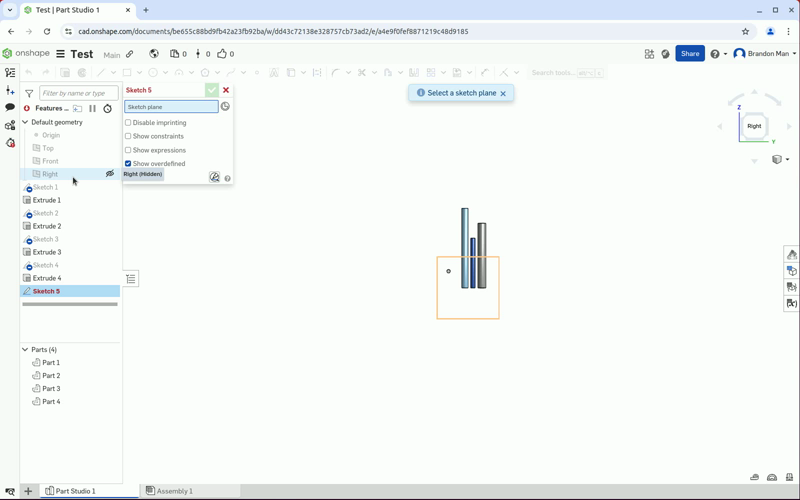
click(73, 176)
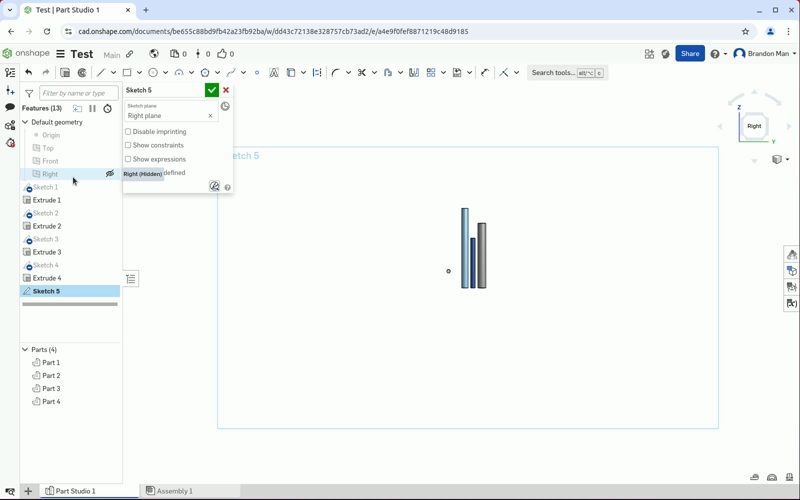
mouse_move(73, 352)
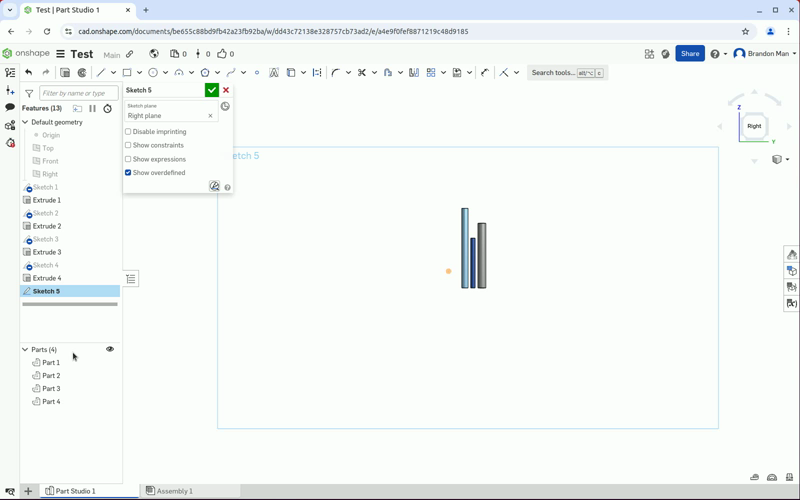
key(y)
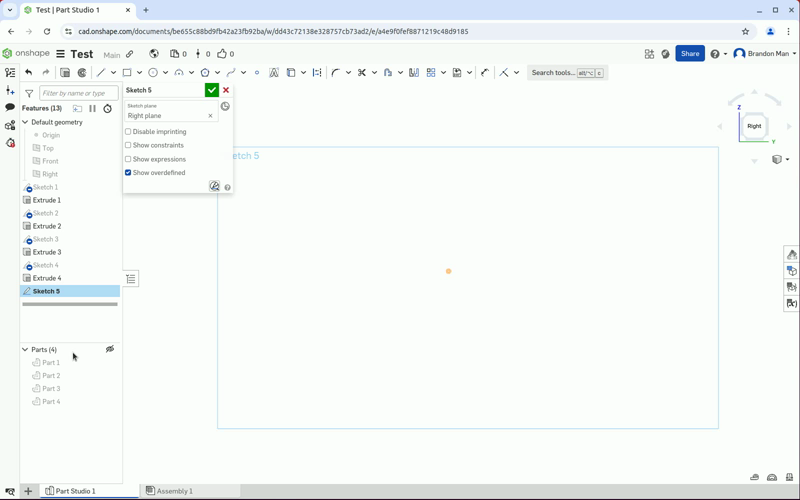
key(c)
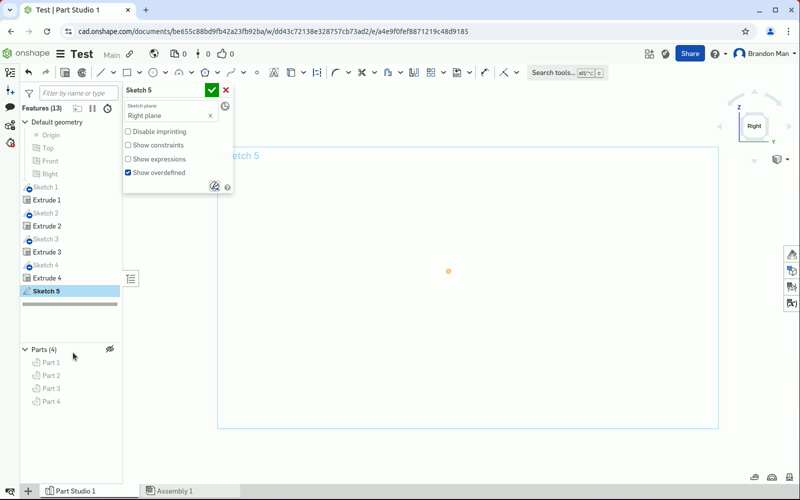
key_down(shift)
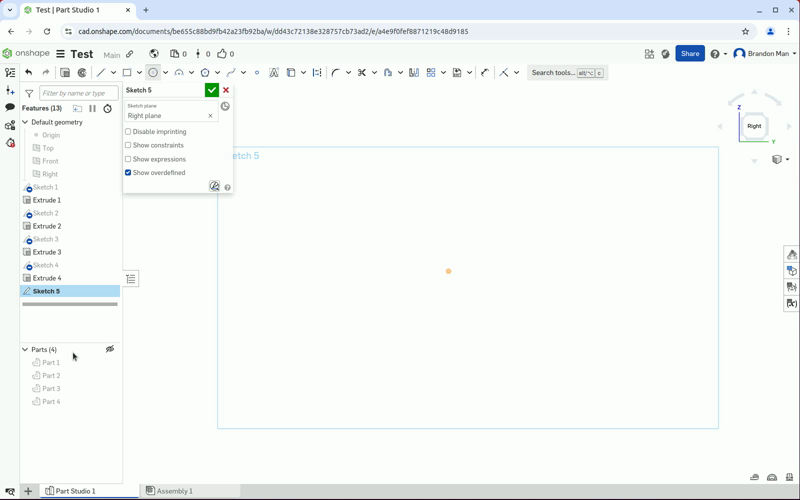
mouse_move(447, 278)
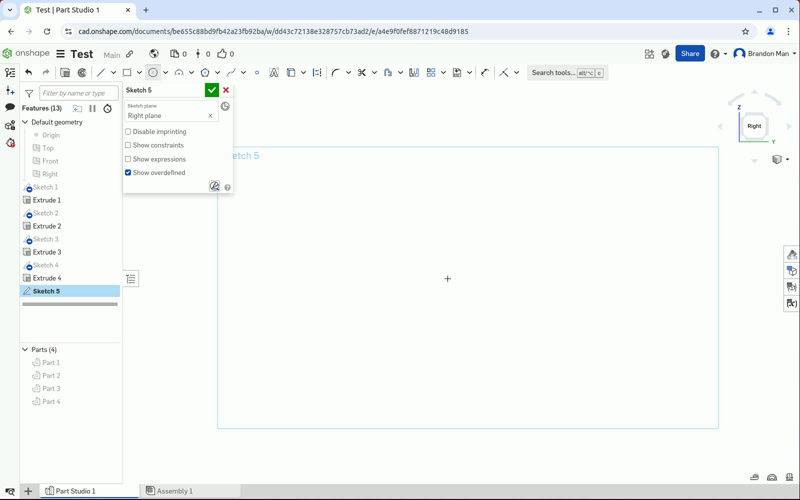
click(447, 278)
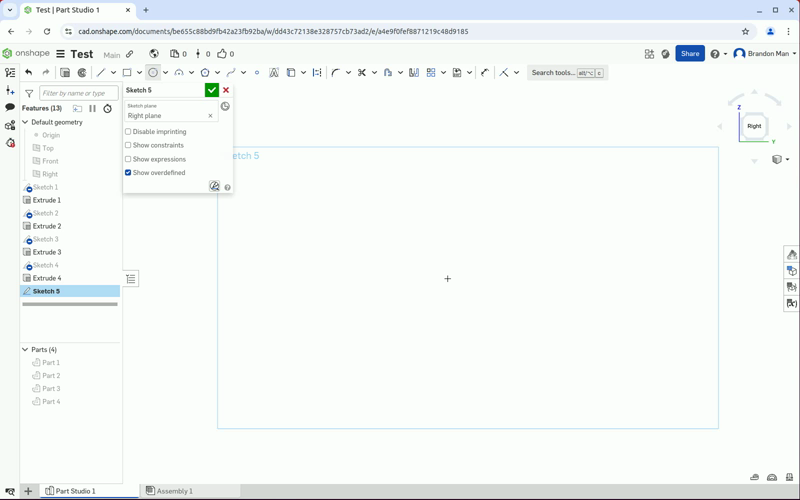
key_up(shift)
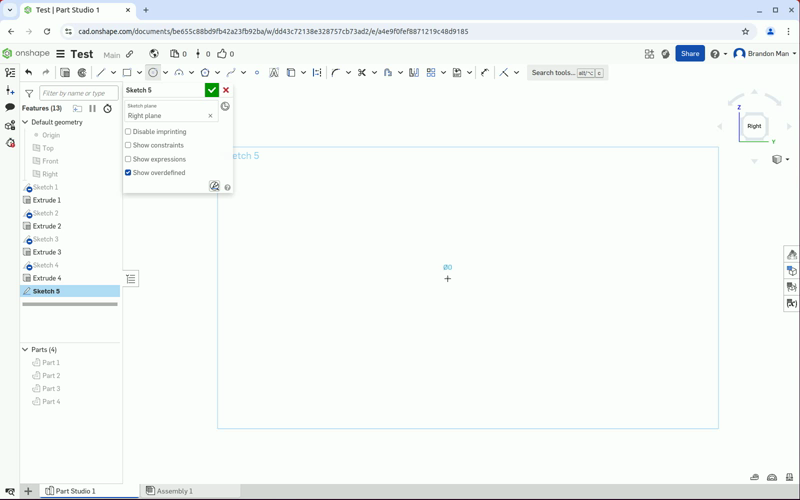
mouse_move(449, 278)
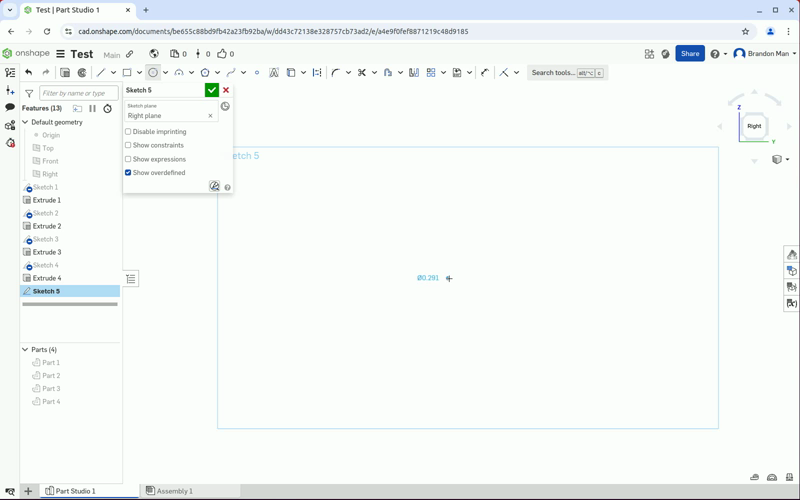
scroll(6)
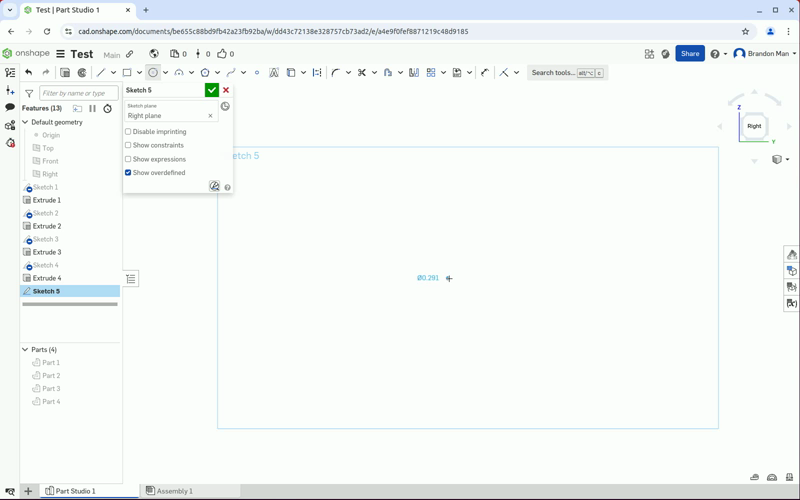
scroll(6)
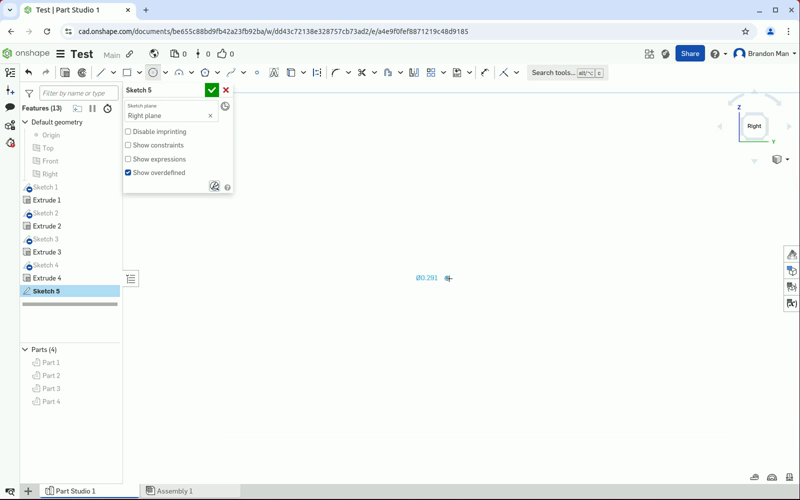
scroll(6)
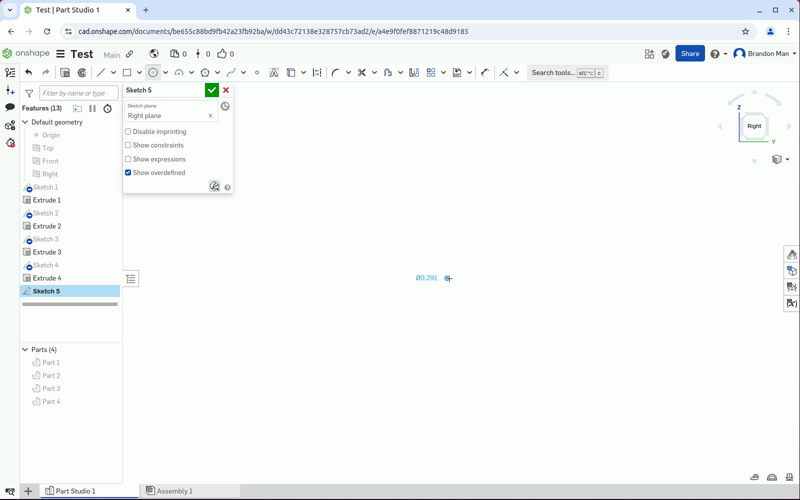
scroll(6)
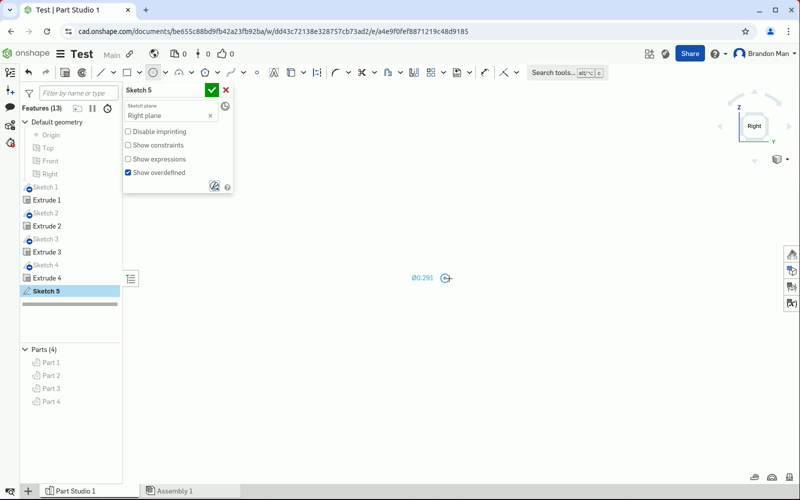
scroll(6)
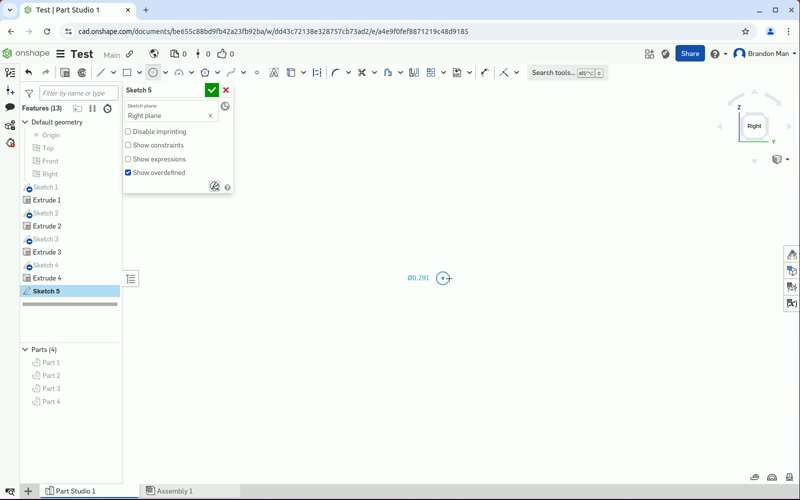
scroll(6)
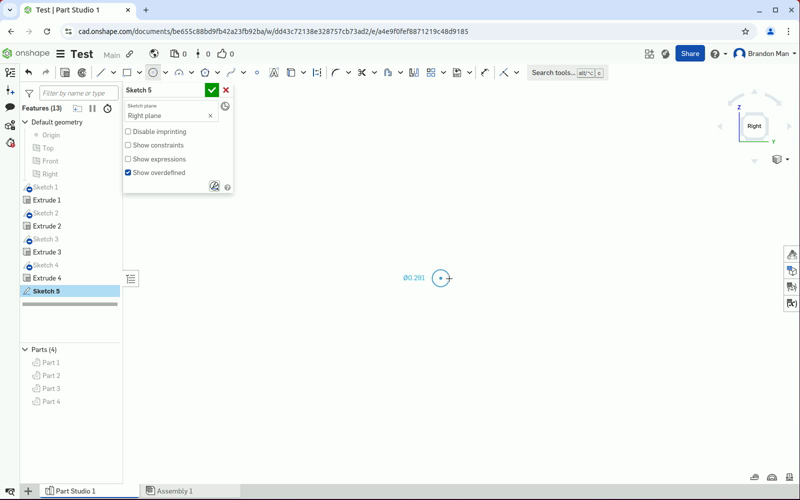
scroll(6)
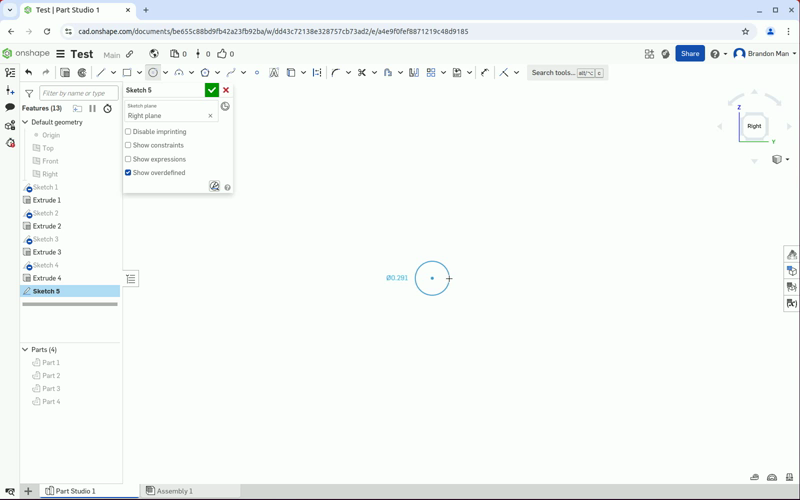
click(449, 278)
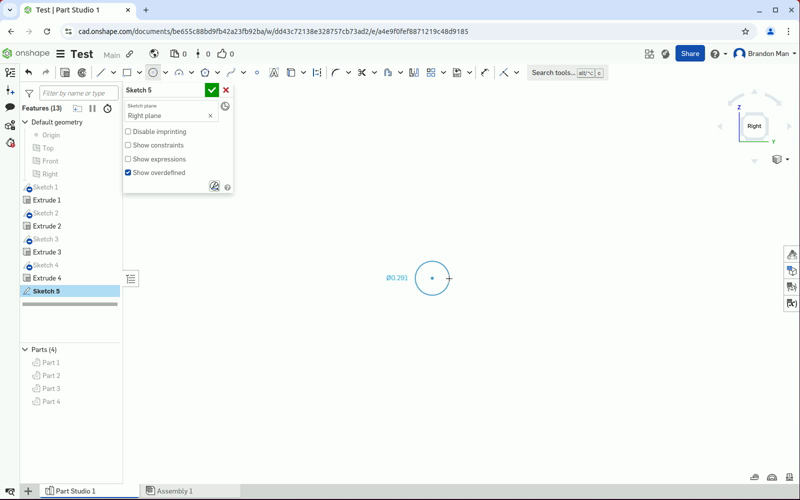
scroll(-6)
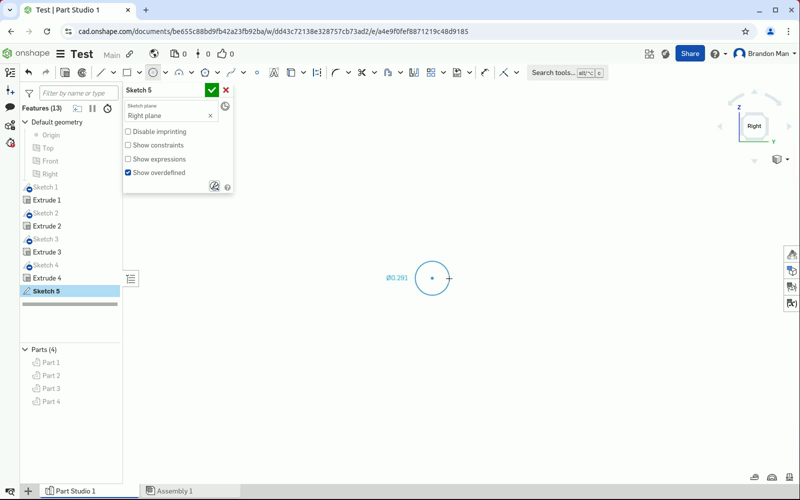
scroll(-6)
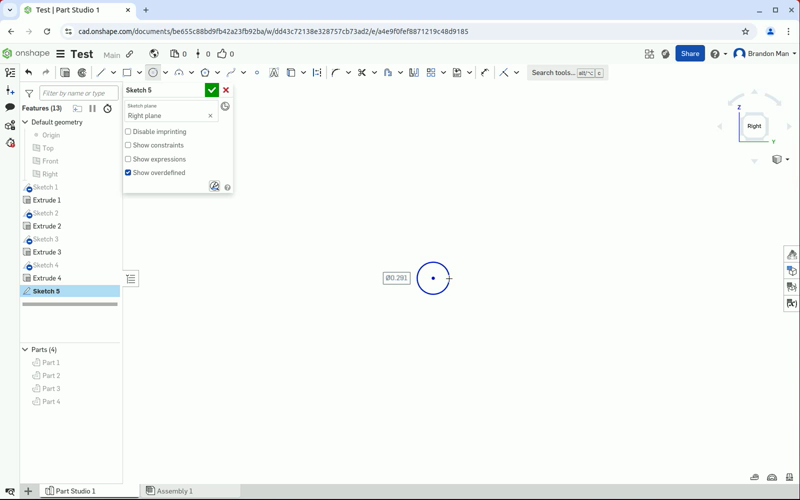
scroll(-6)
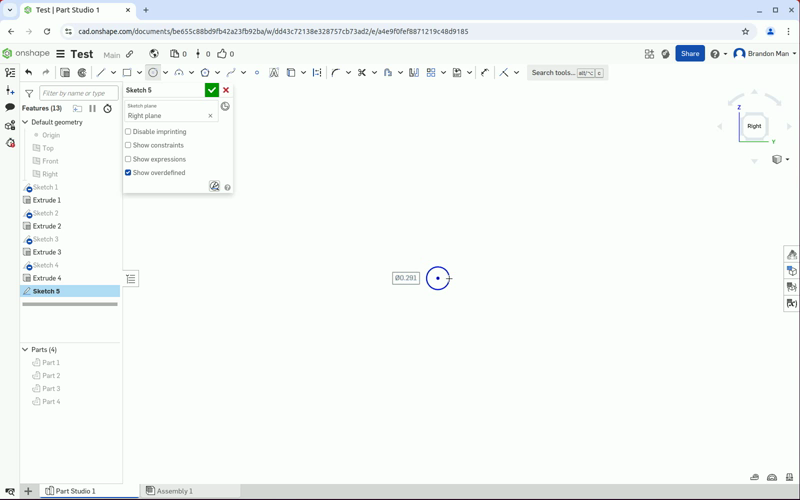
scroll(-6)
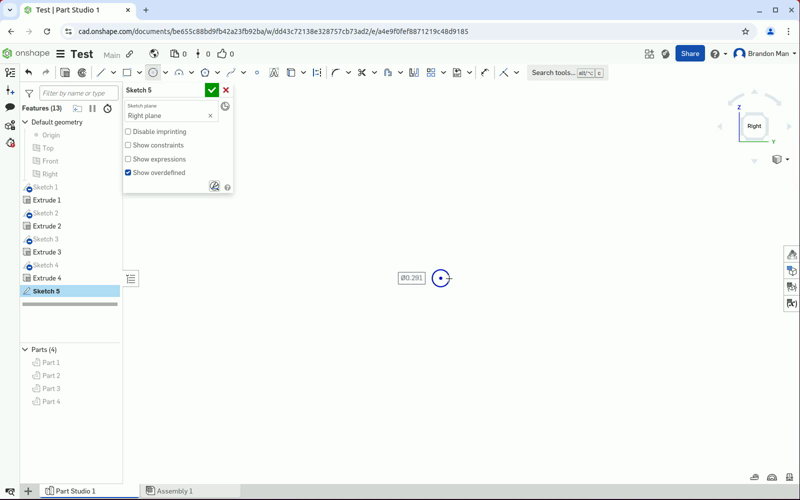
scroll(-6)
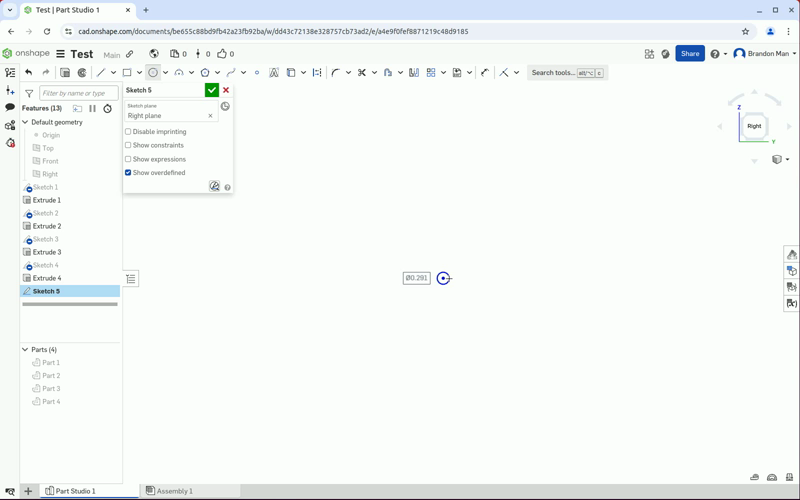
scroll(-6)
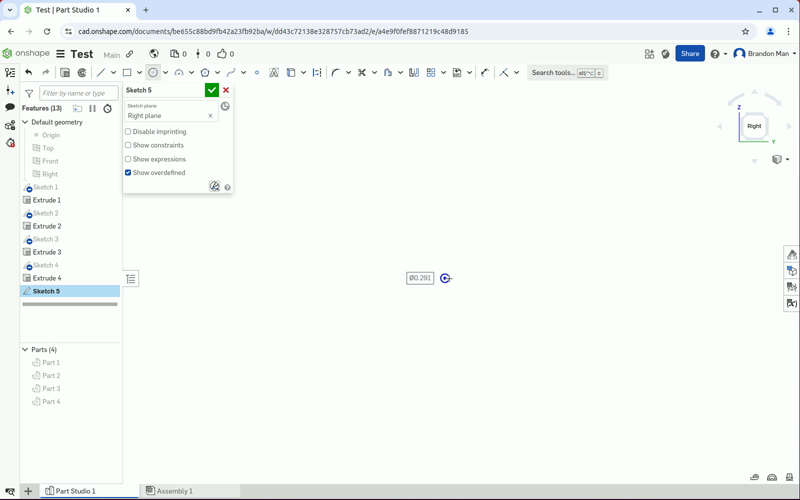
scroll(-6)
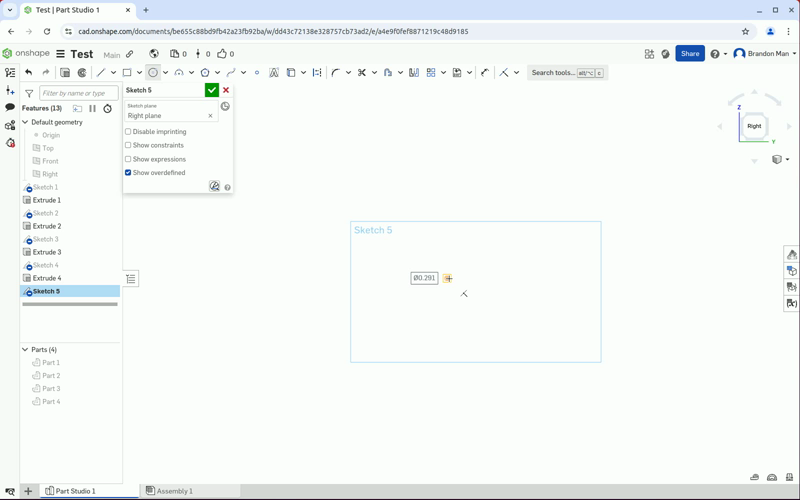
key(esc)
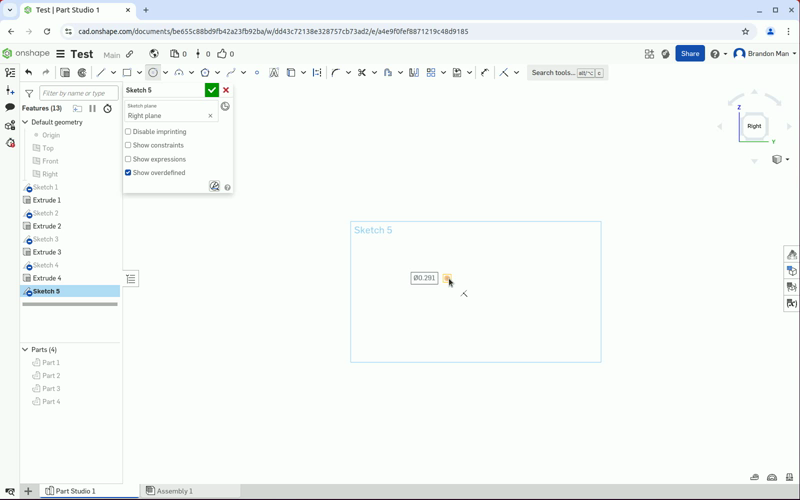
key(c)
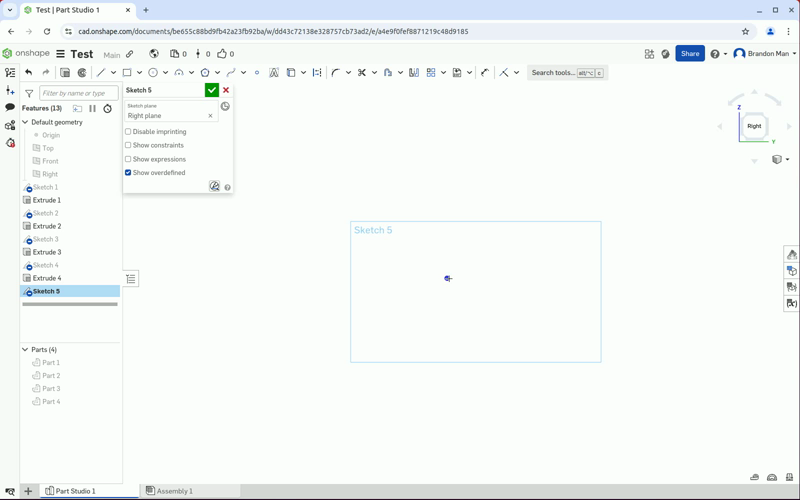
key_down(shift)
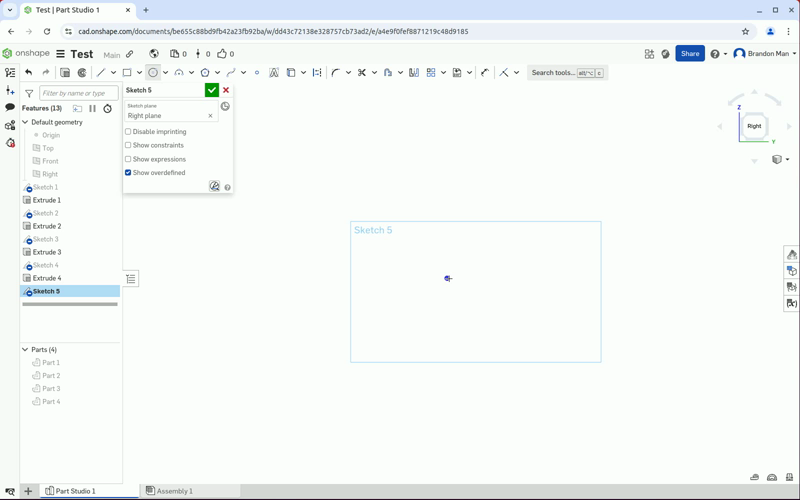
mouse_move(447, 278)
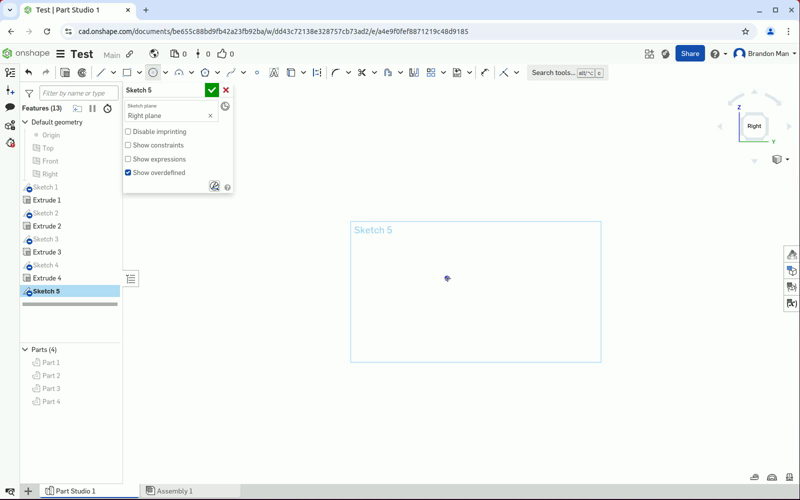
scroll(6)
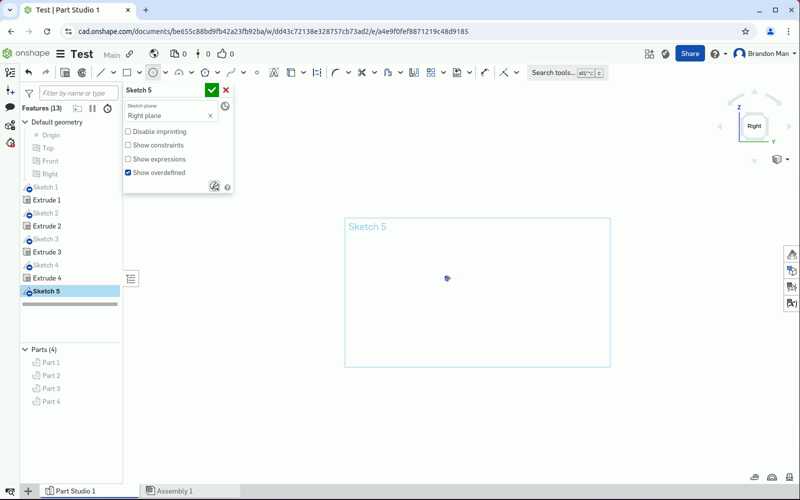
scroll(6)
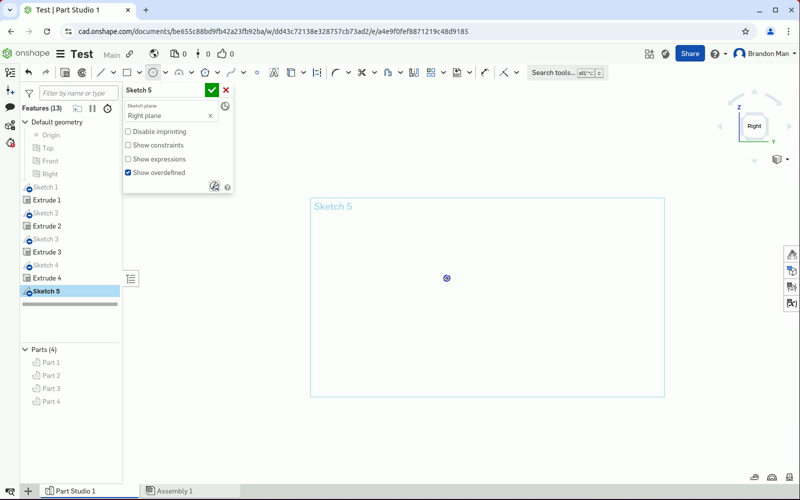
scroll(6)
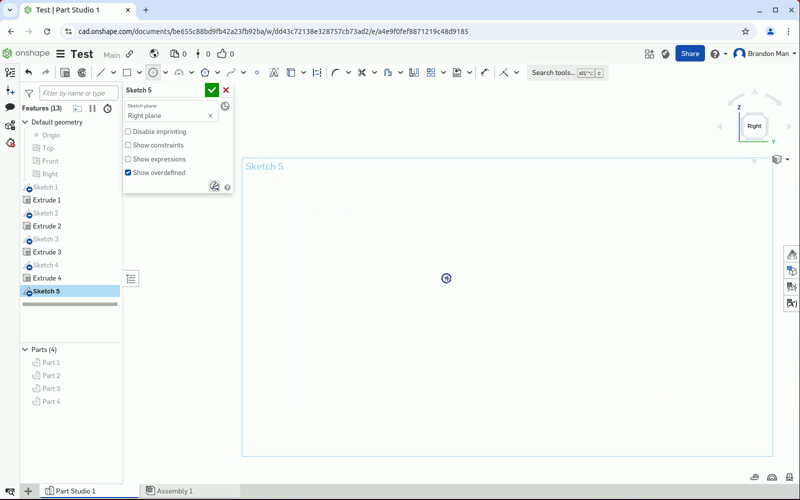
scroll(6)
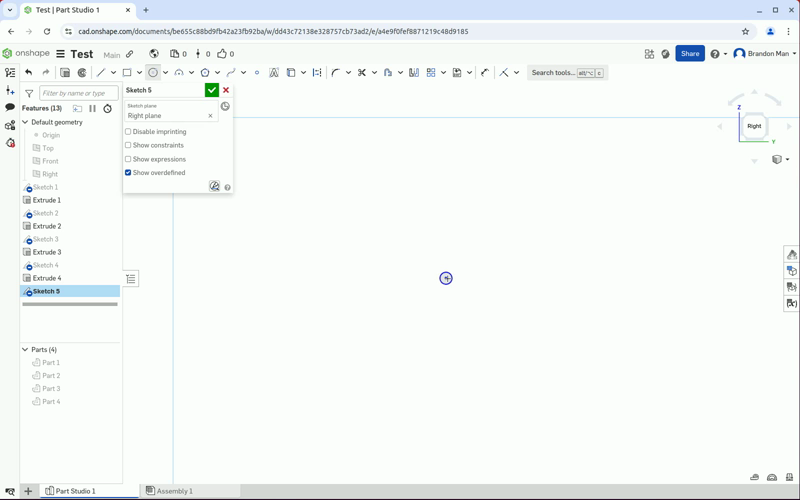
scroll(6)
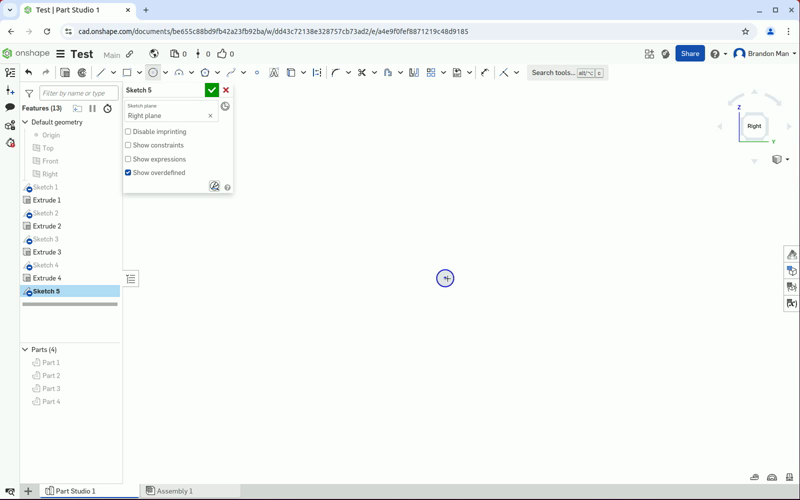
scroll(6)
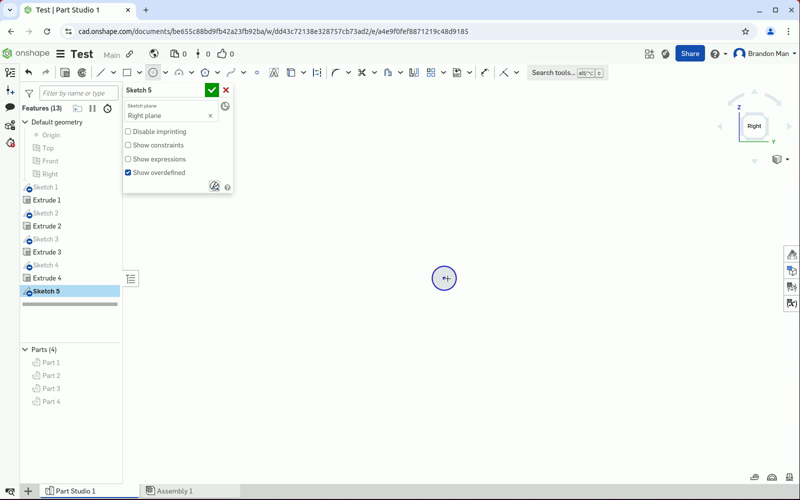
scroll(6)
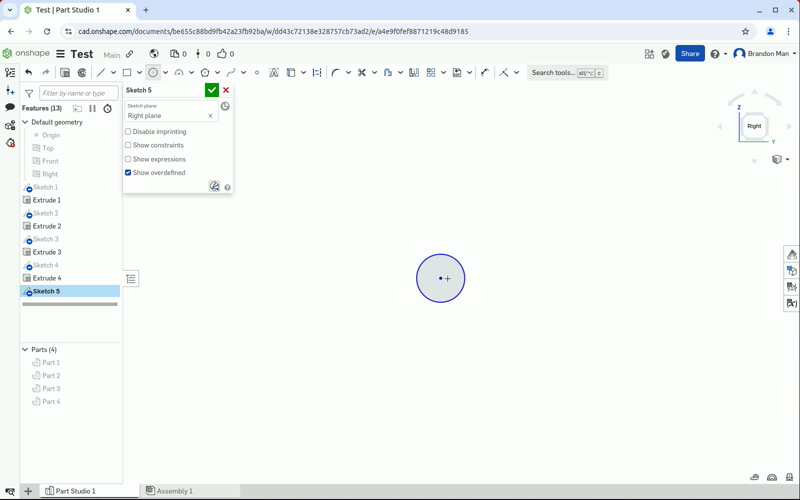
click(447, 278)
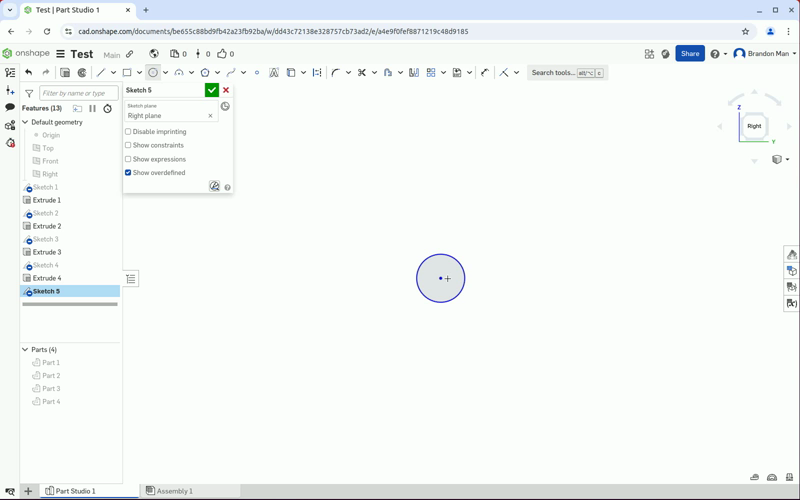
scroll(-6)
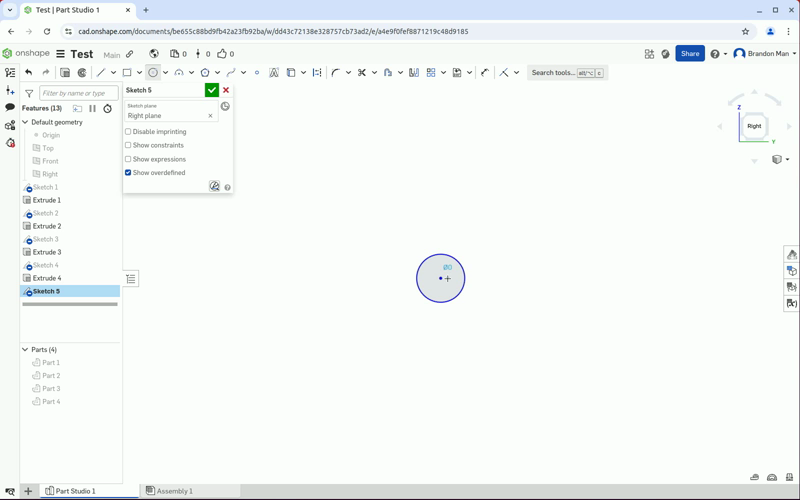
scroll(-6)
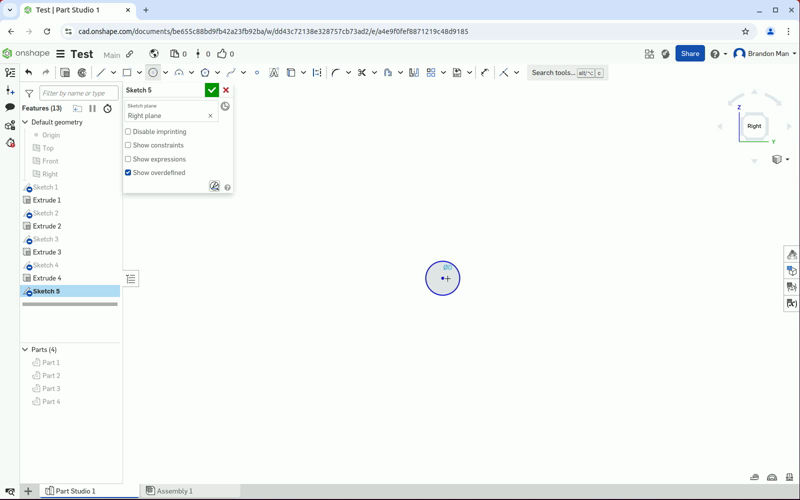
scroll(-6)
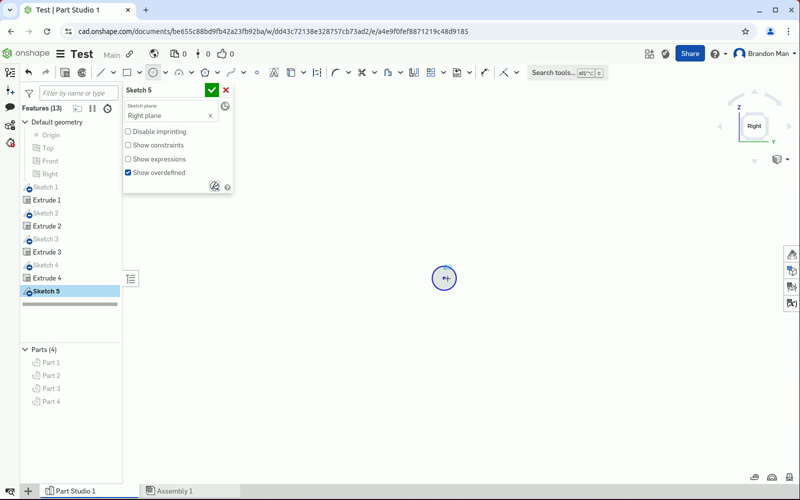
scroll(-6)
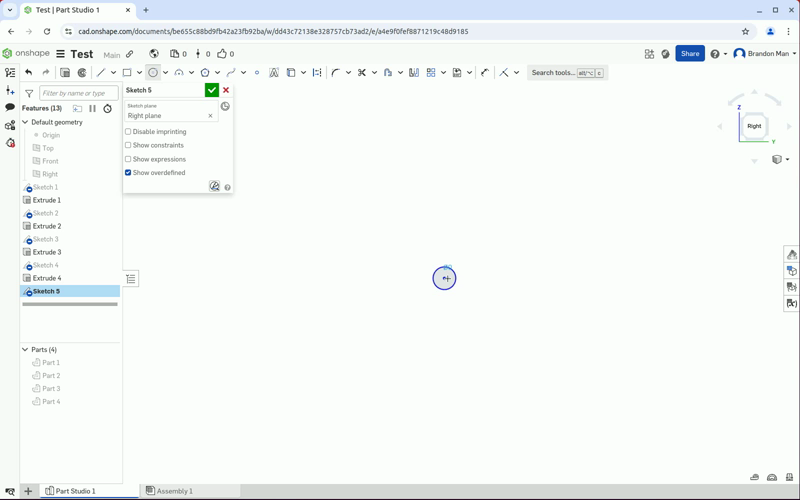
scroll(-6)
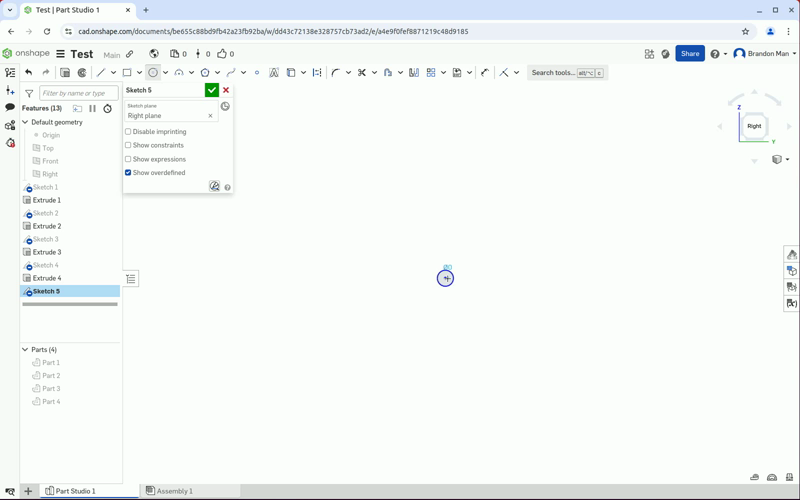
scroll(-6)
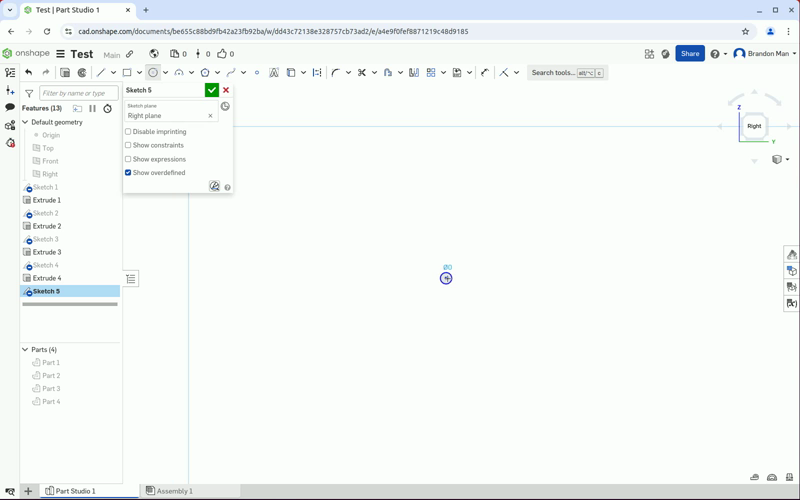
scroll(-6)
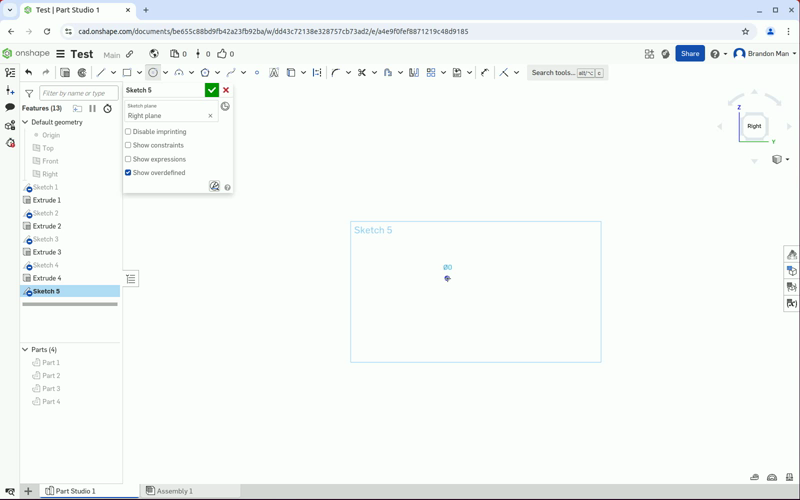
key_up(shift)
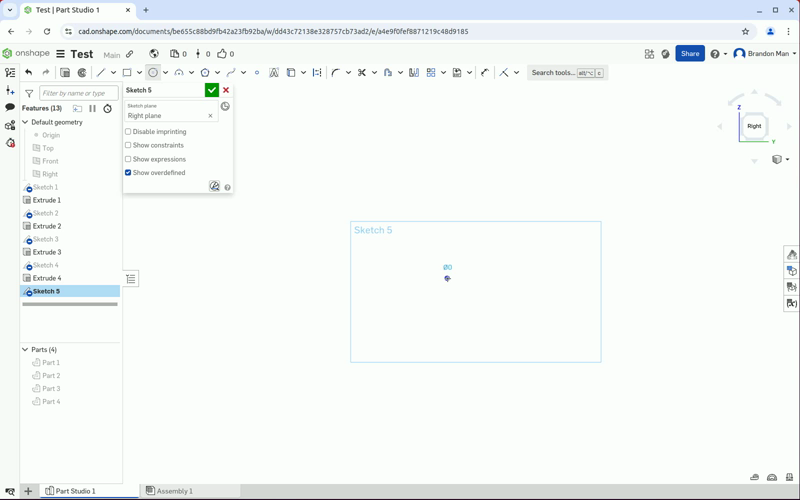
mouse_move(448, 278)
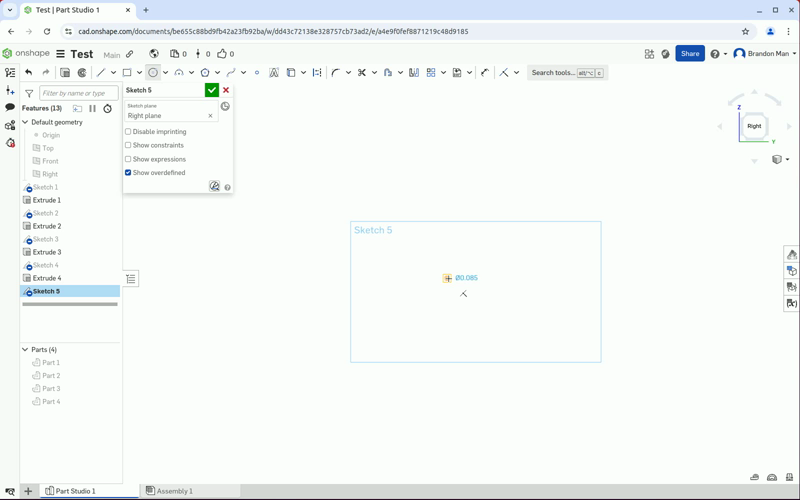
scroll(6)
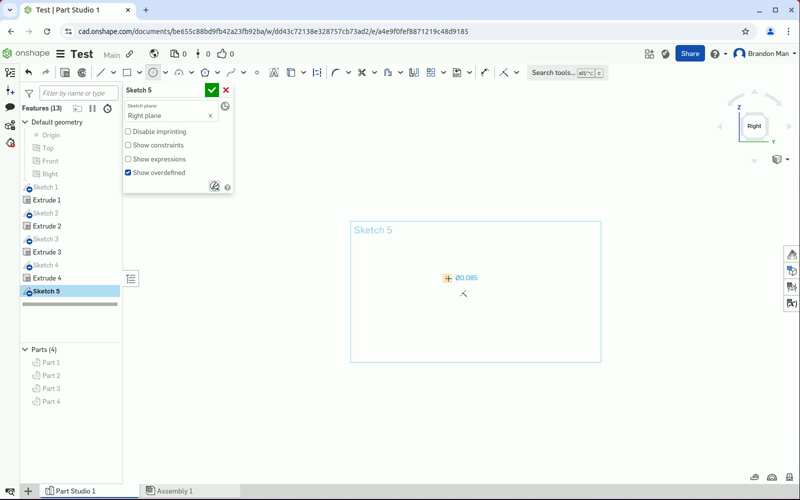
scroll(6)
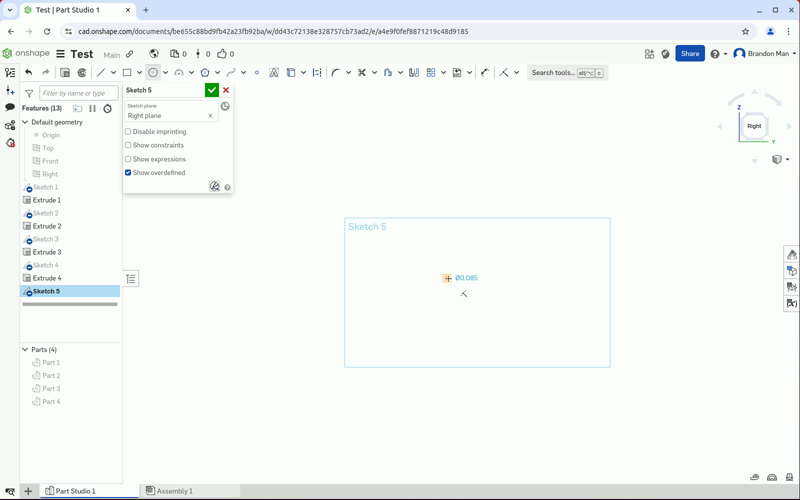
scroll(6)
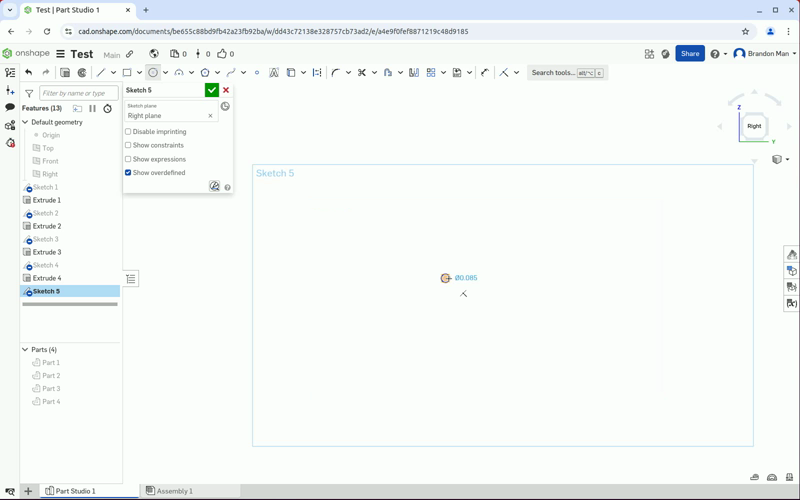
scroll(6)
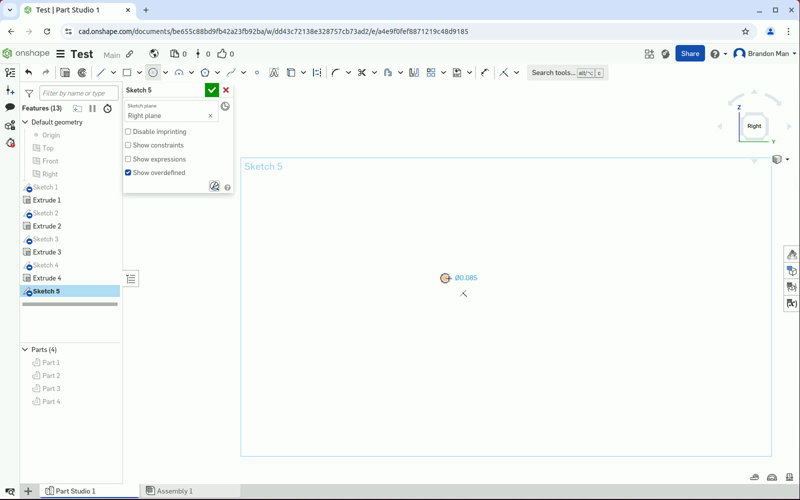
scroll(6)
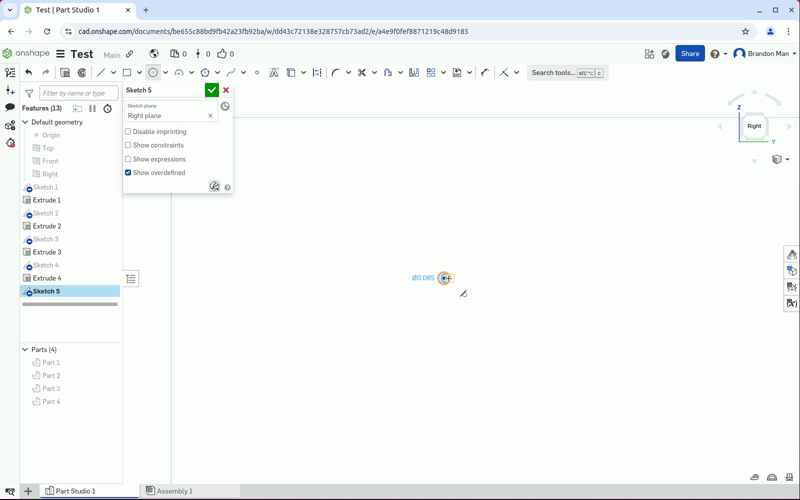
scroll(6)
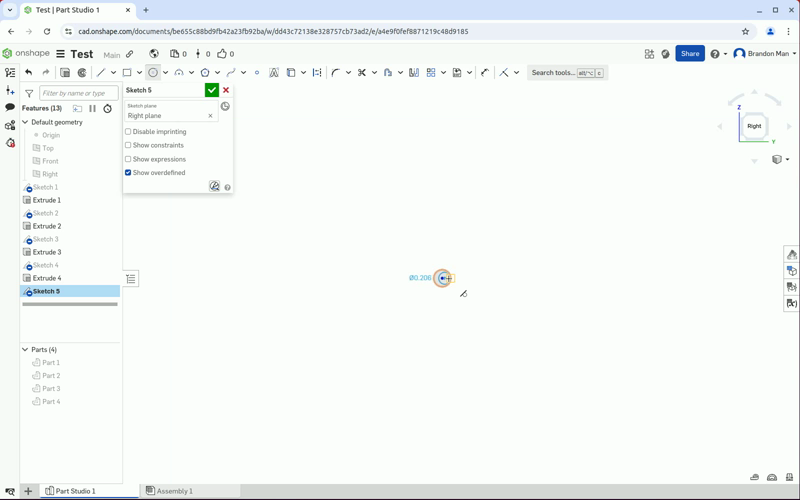
scroll(6)
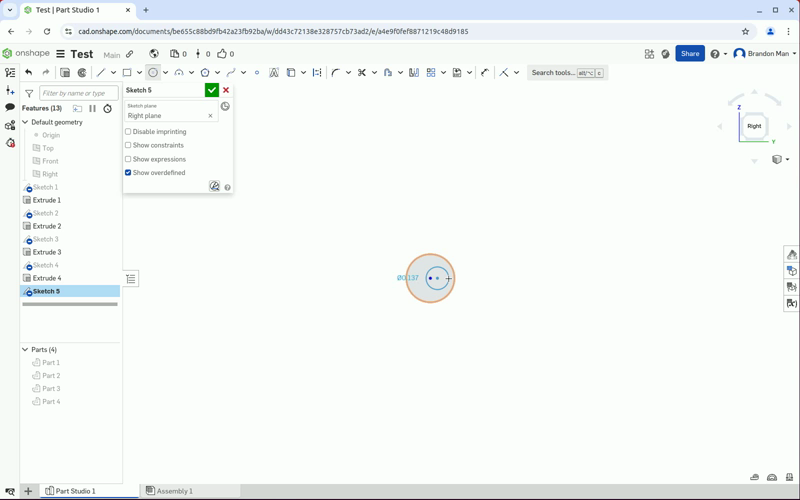
click(448, 278)
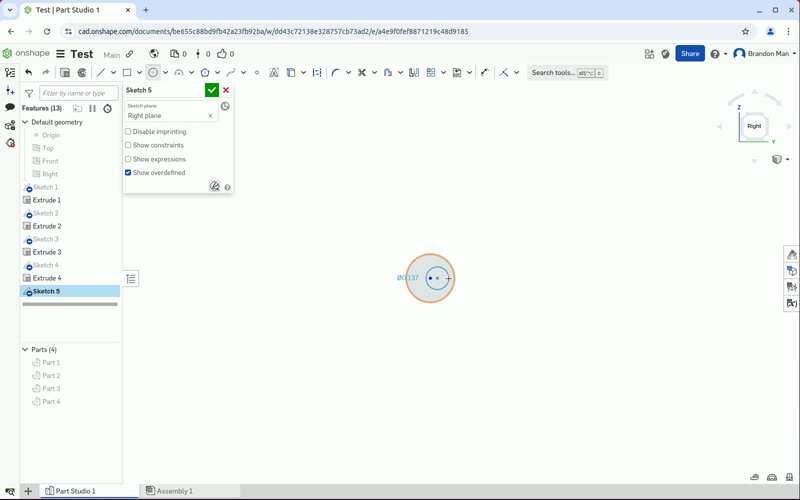
scroll(-6)
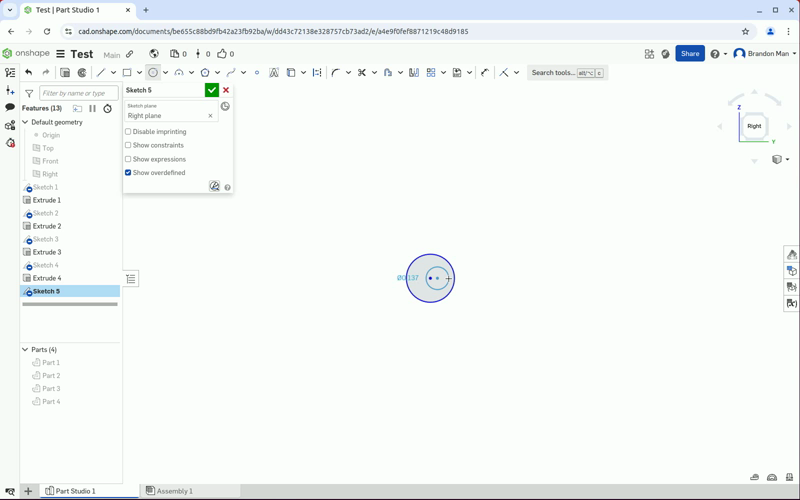
scroll(-6)
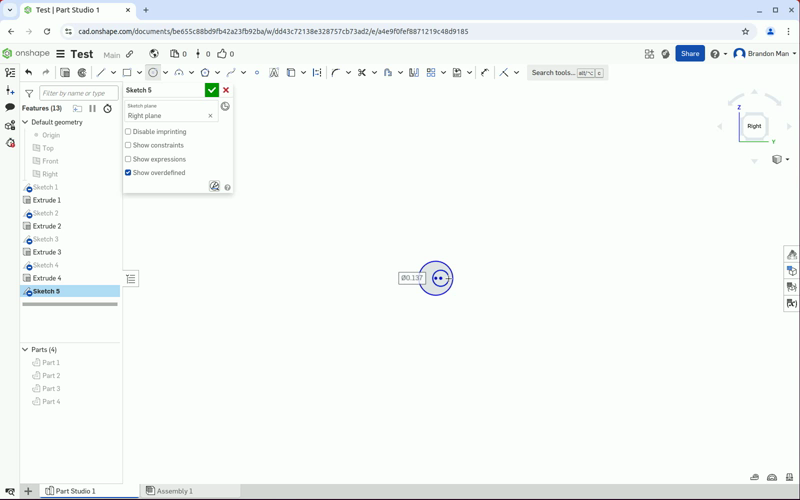
scroll(-6)
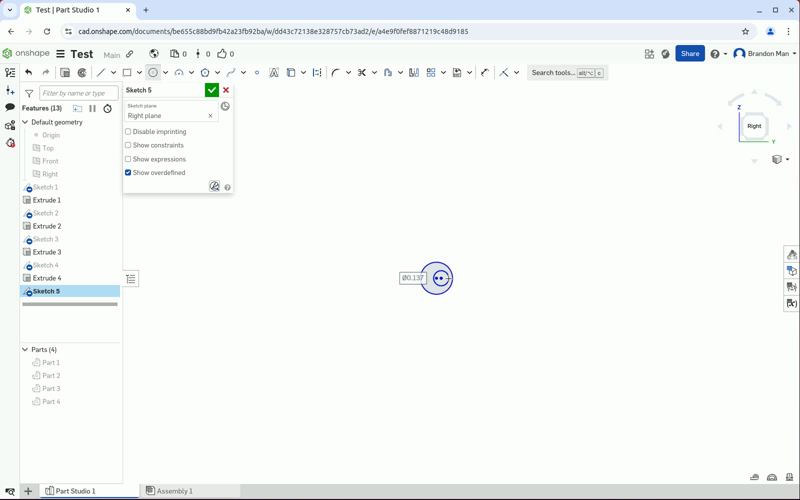
scroll(-6)
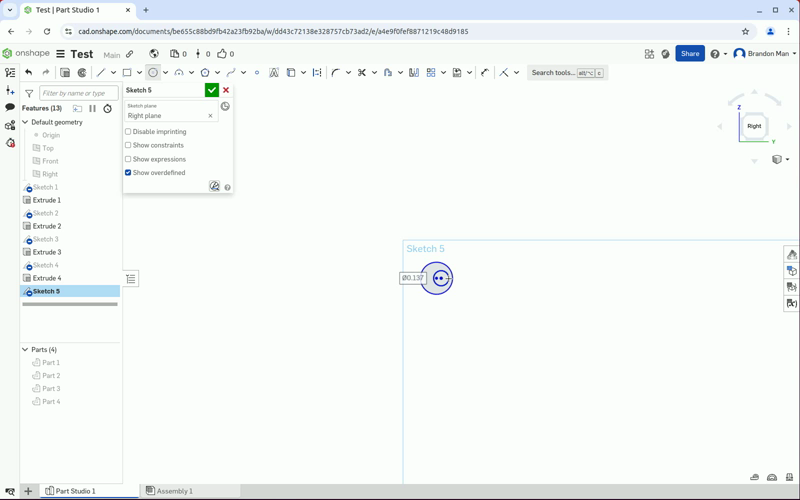
scroll(-6)
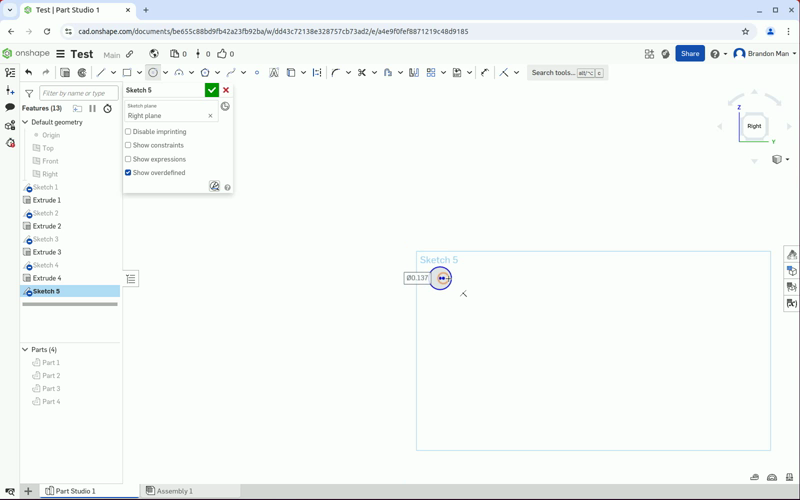
scroll(-6)
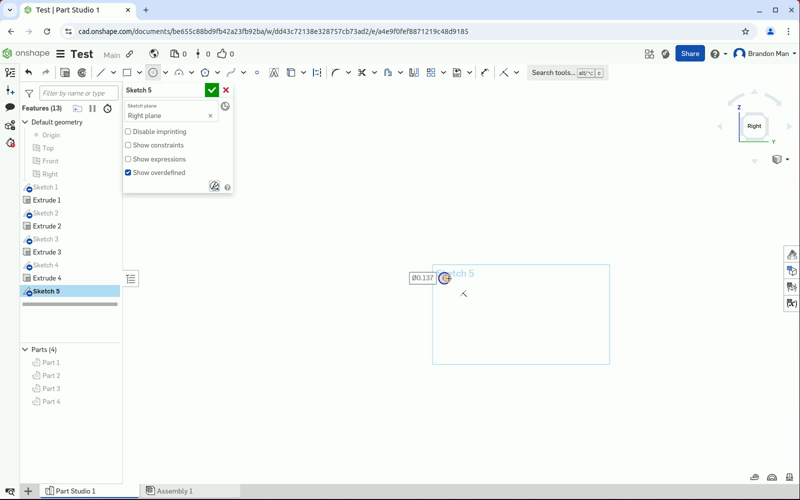
scroll(-6)
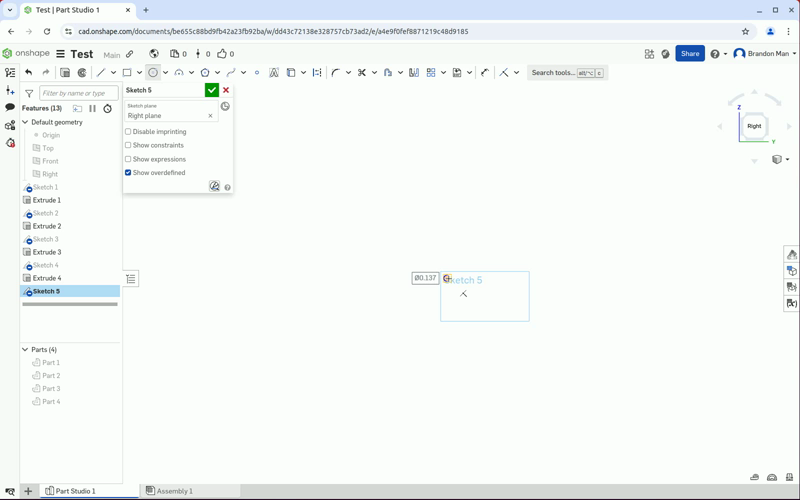
key(esc)
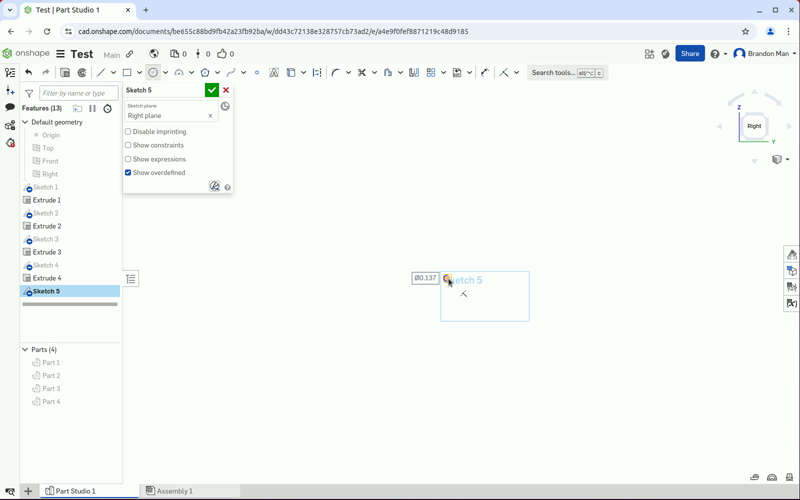
mouse_move(447, 277)
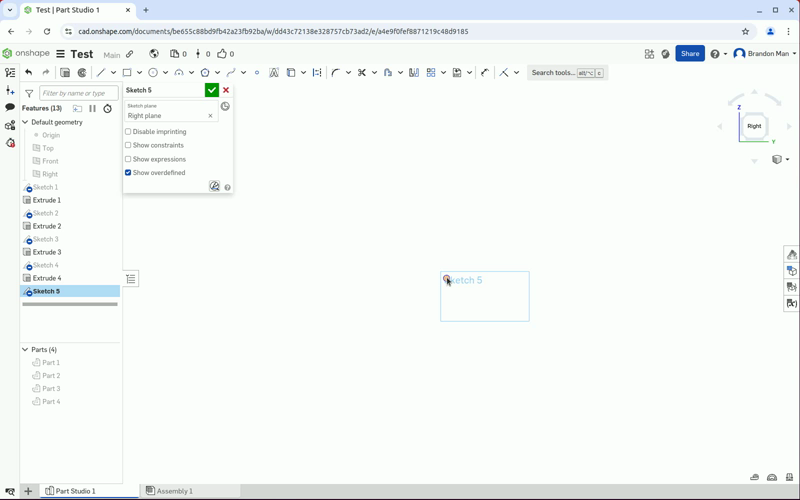
scroll(6)
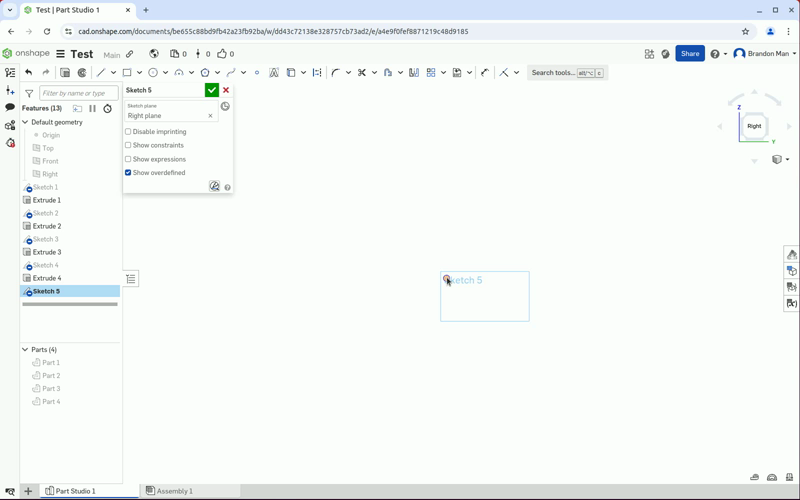
scroll(6)
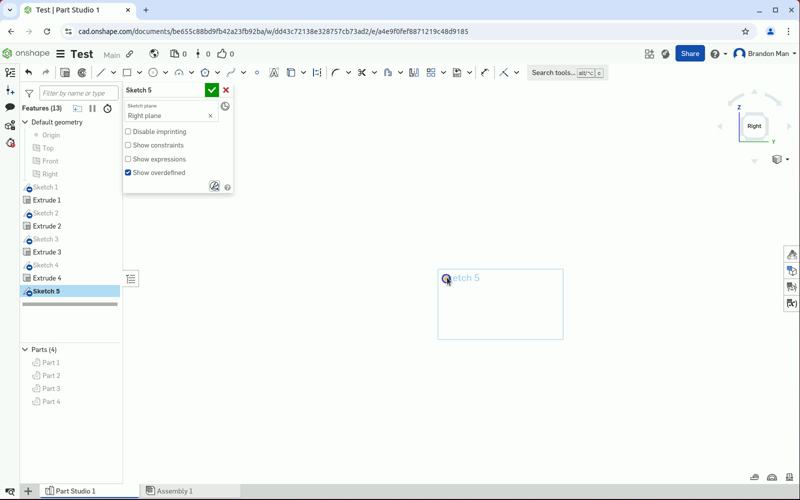
scroll(6)
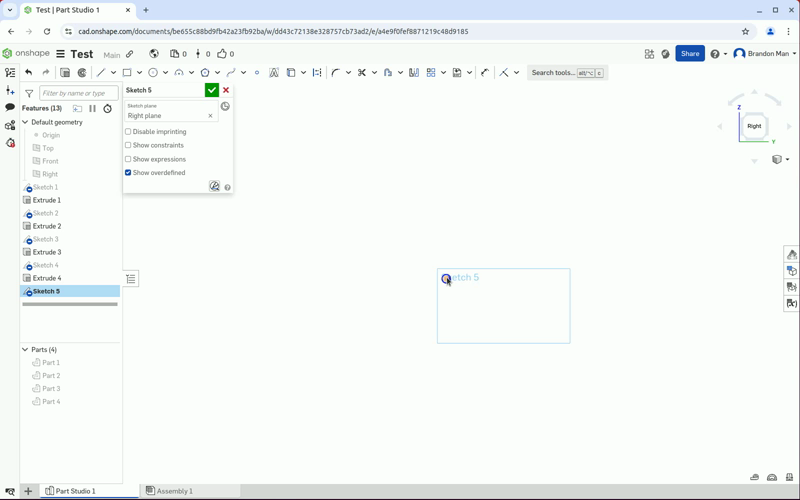
scroll(6)
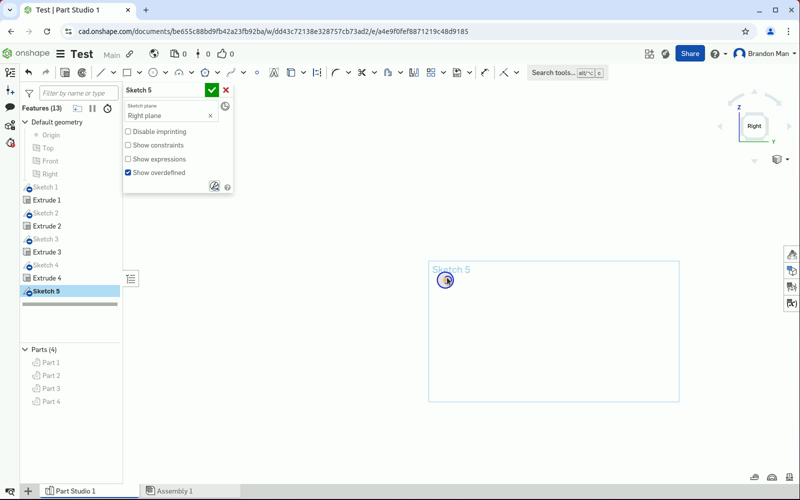
scroll(6)
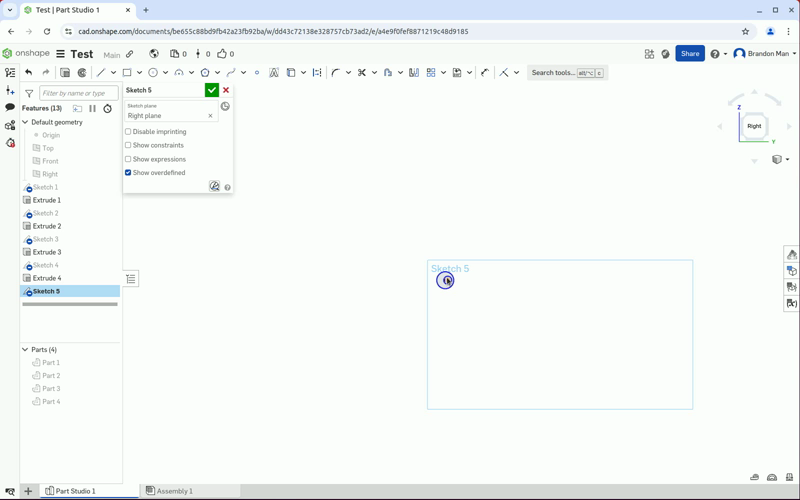
scroll(6)
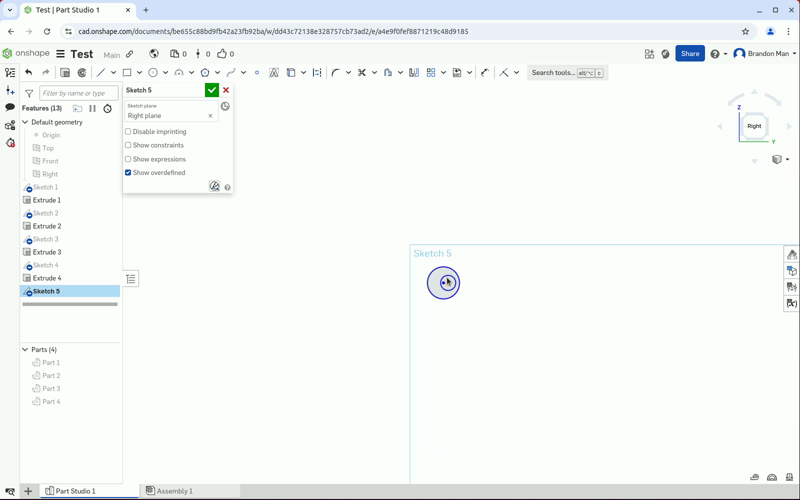
scroll(6)
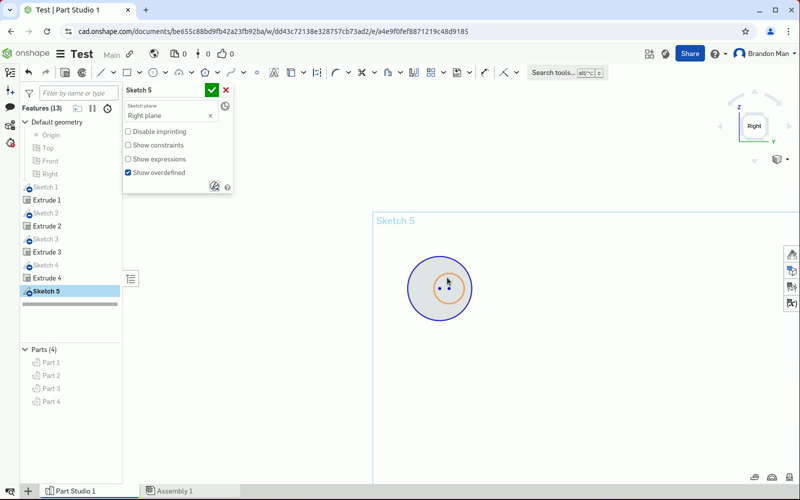
click(447, 277)
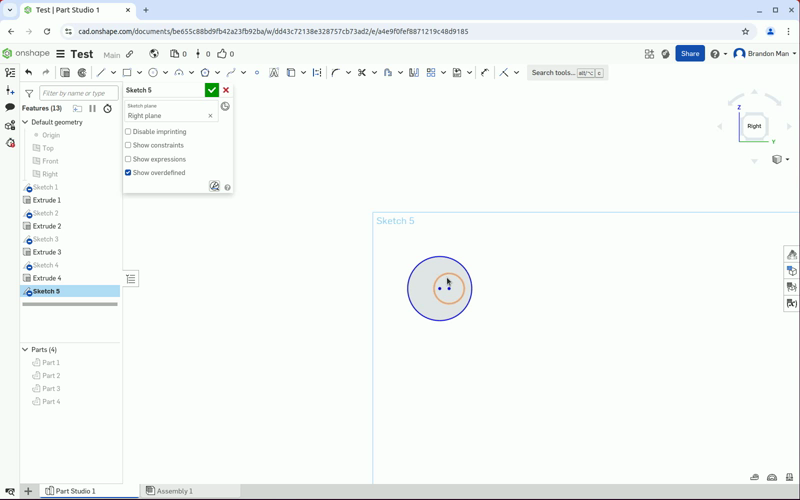
scroll(-6)
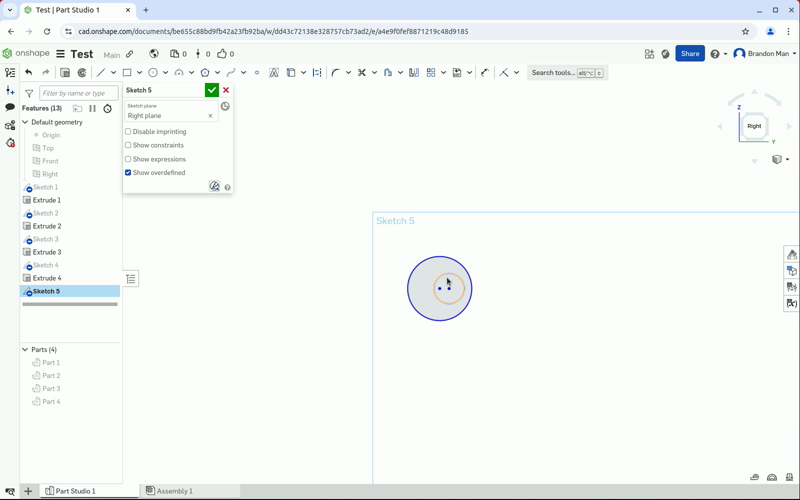
scroll(-6)
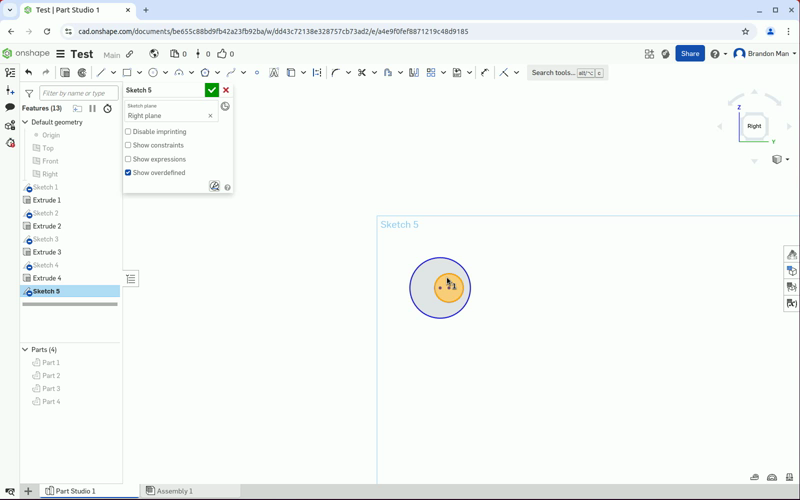
scroll(-6)
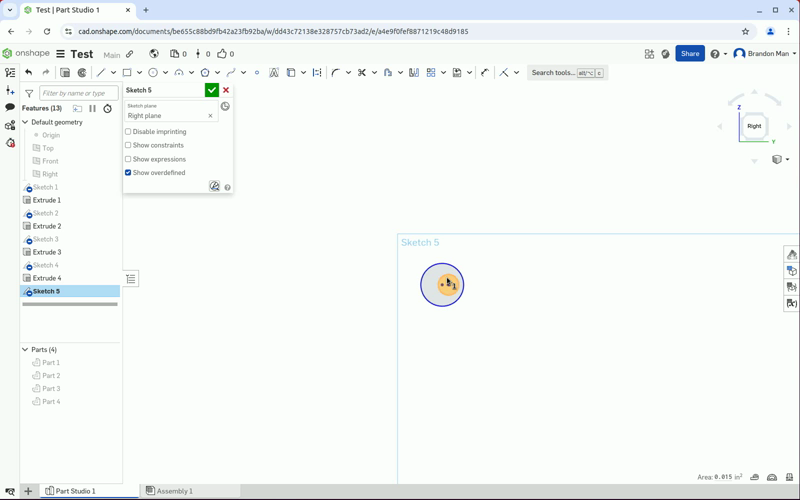
scroll(-6)
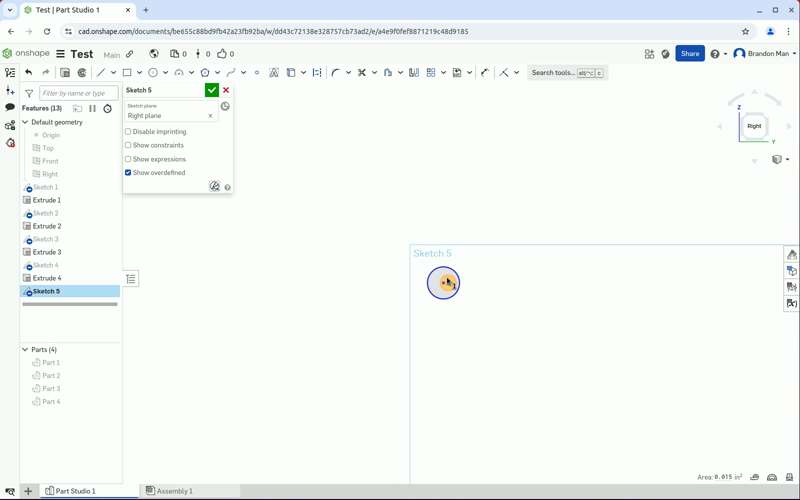
scroll(-6)
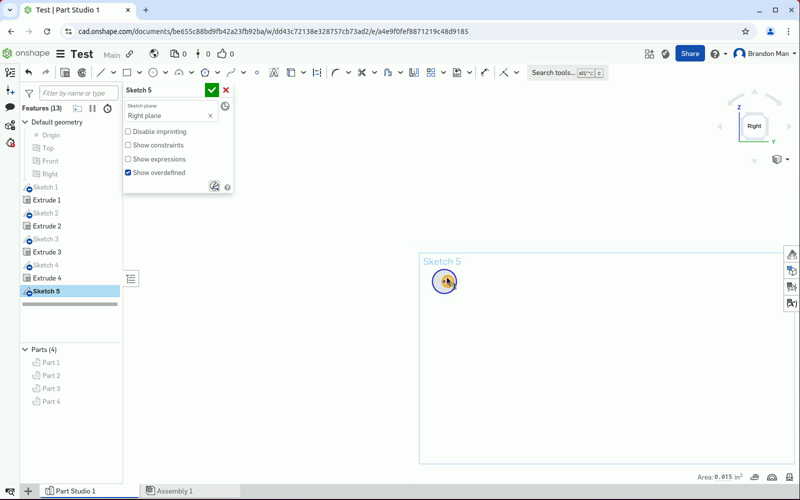
scroll(-6)
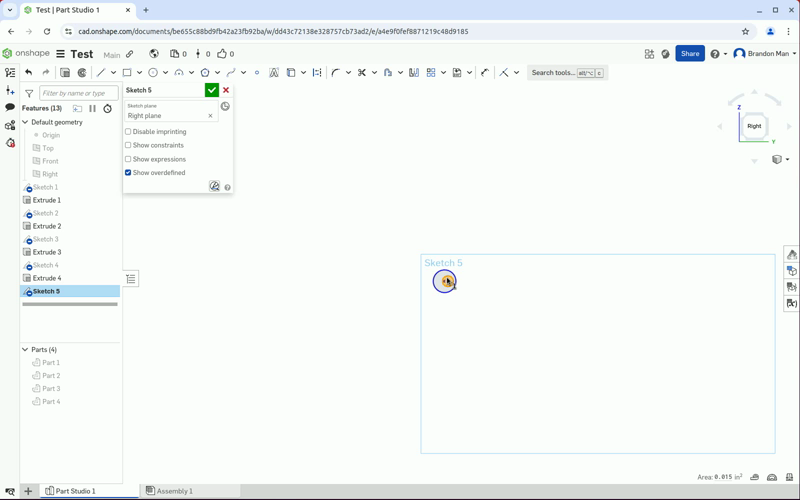
scroll(-6)
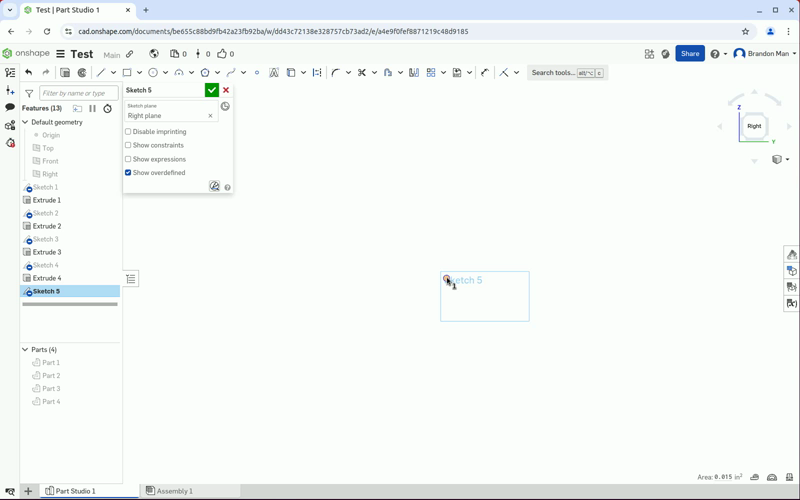
mouse_move(73, 352)
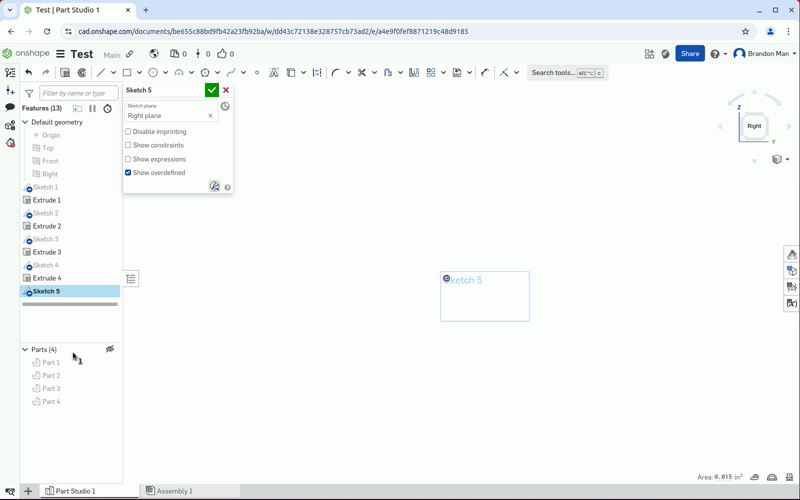
key(shift+y)
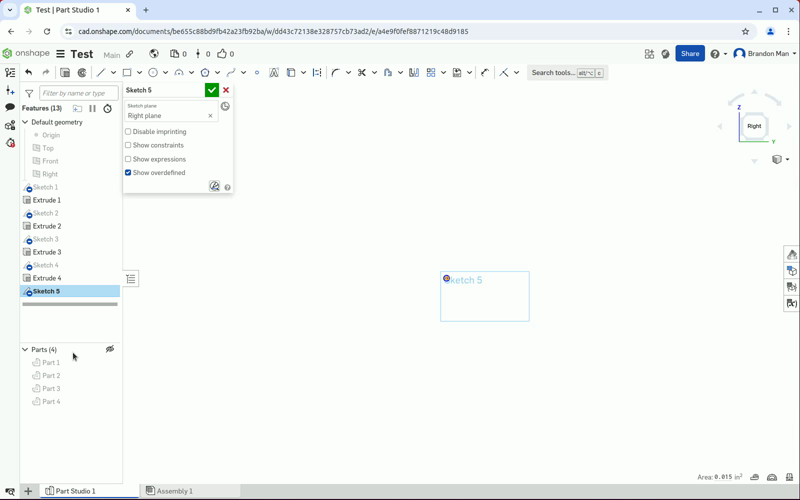
key(shift+e)
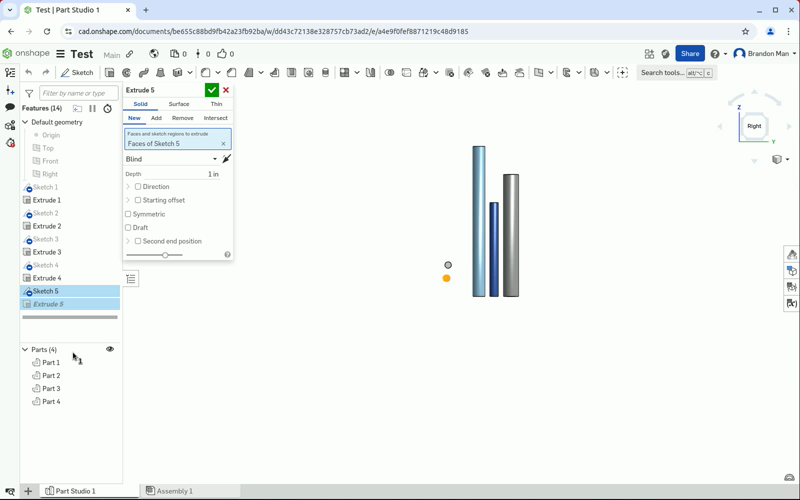
mouse_move(143, 106)
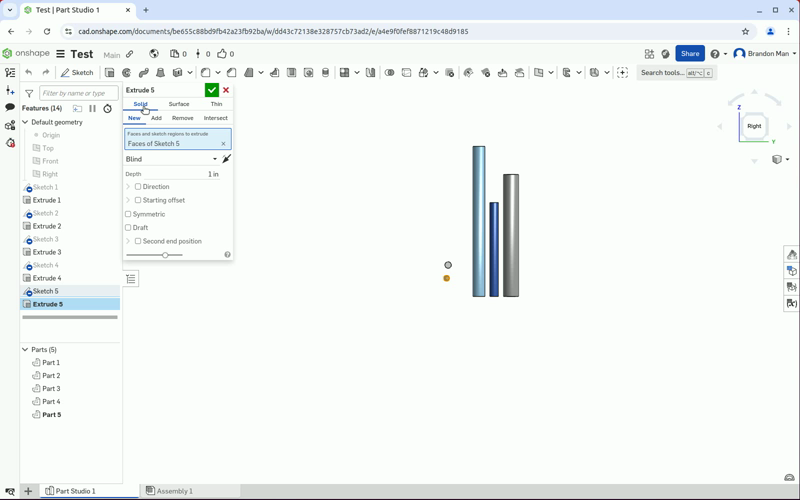
click(143, 106)
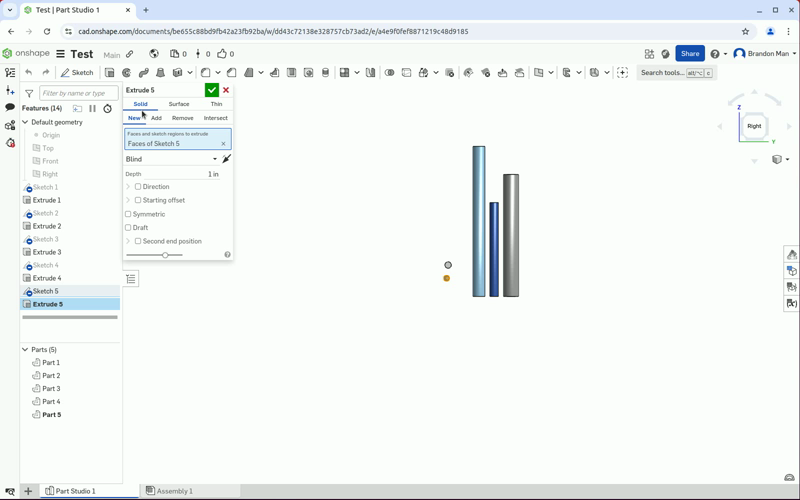
mouse_move(137, 120)
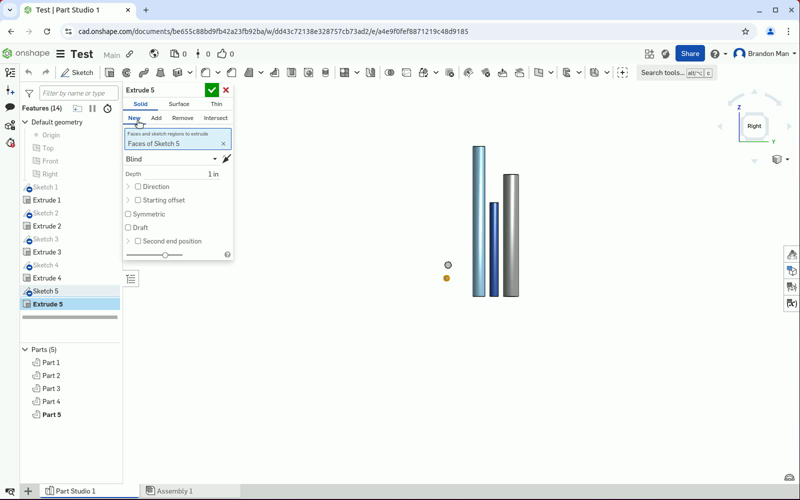
click(137, 120)
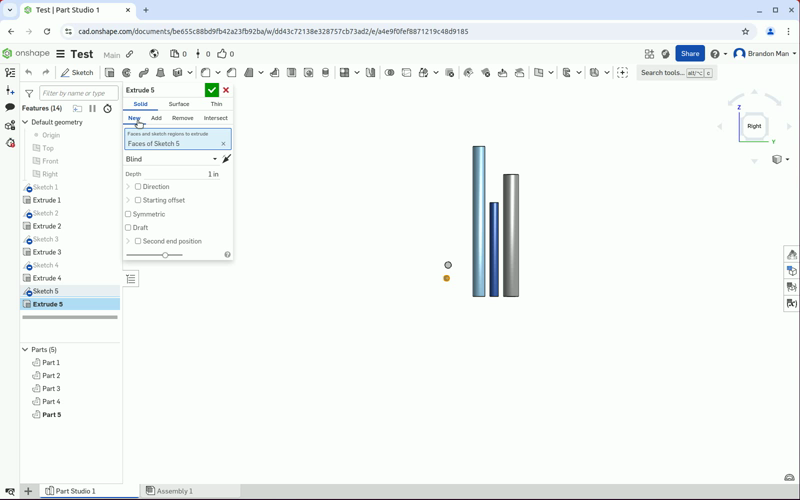
key(tab, 4)
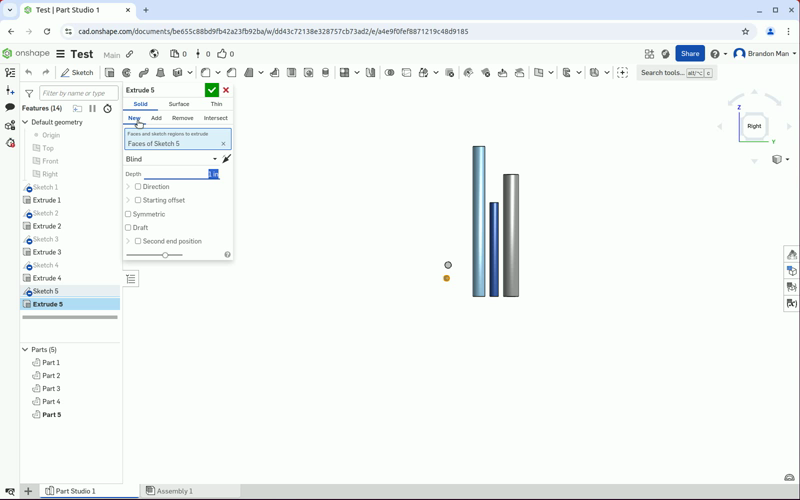
text(1.926)
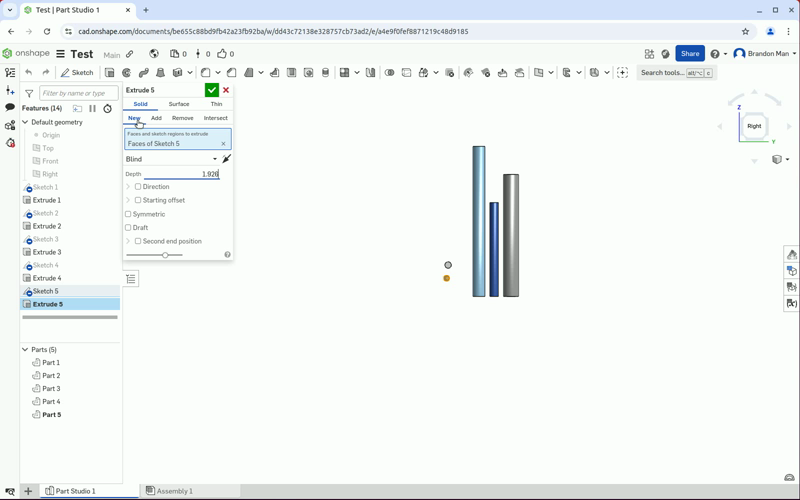
key(enter)
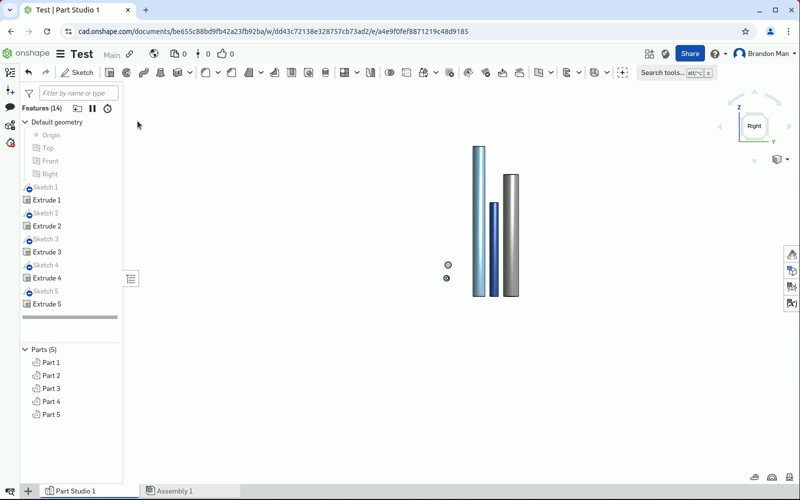
key(shift+h)
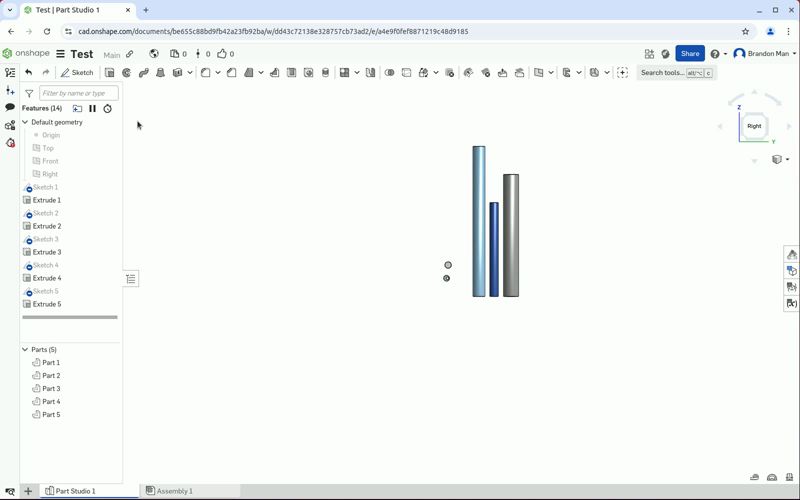
key(shift+h)
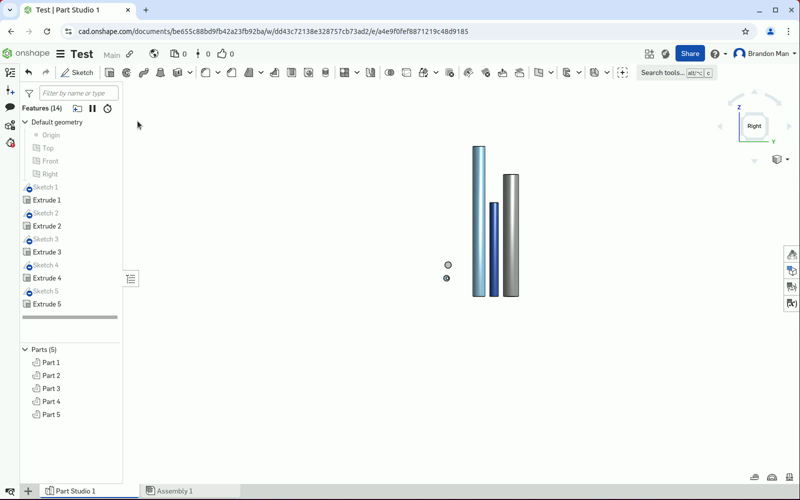
mouse_move(73, 189)
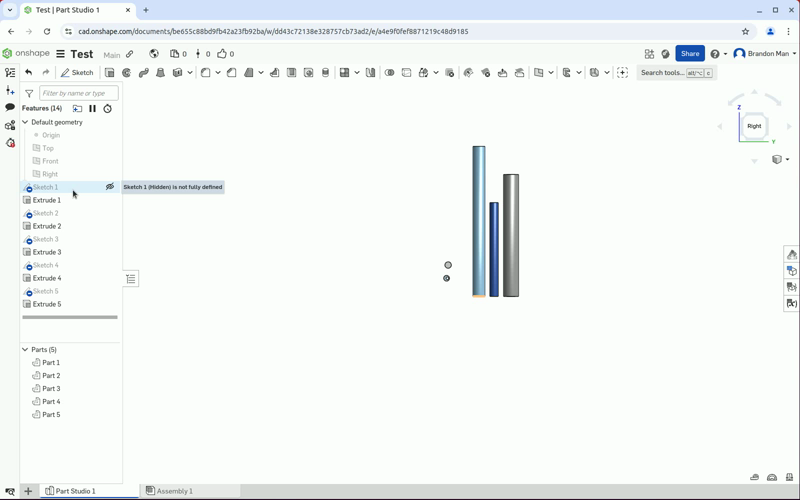
click(73, 189)
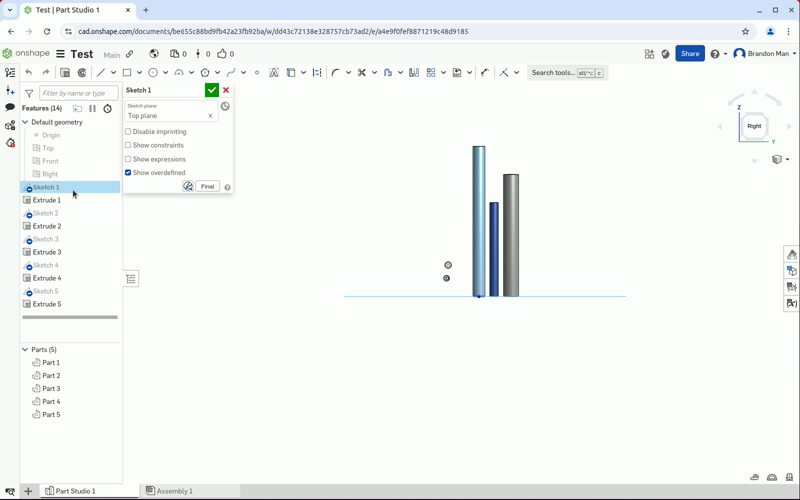
mouse_move(229, 92)
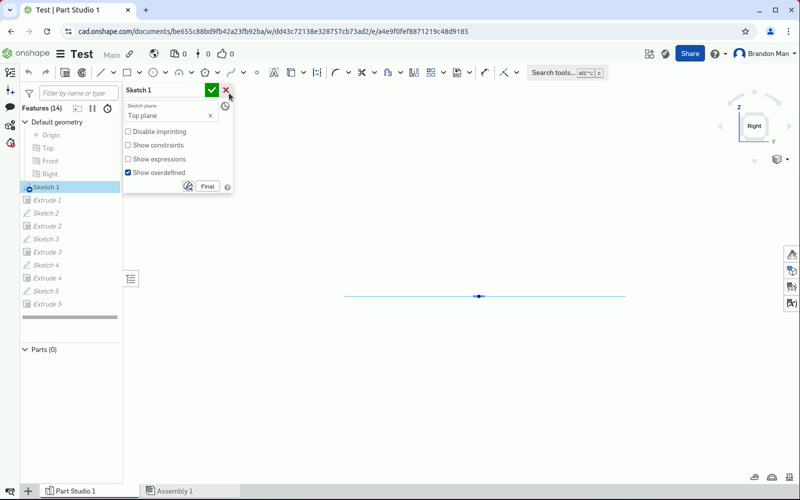
click(229, 92)
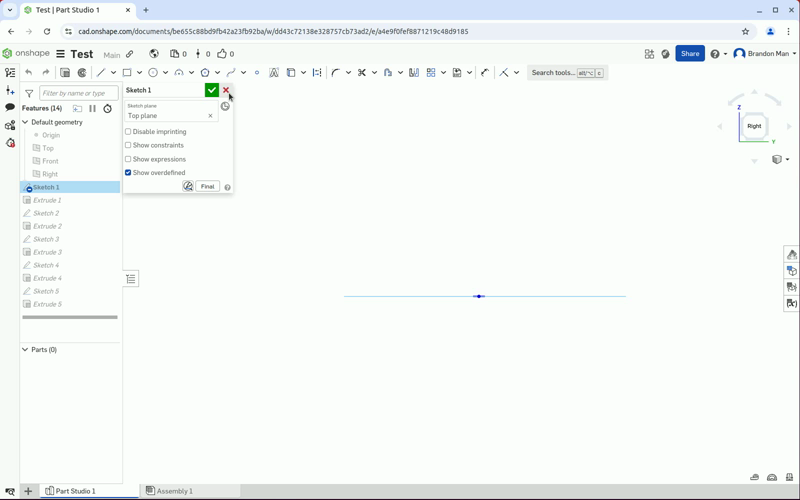
key(shift+s)
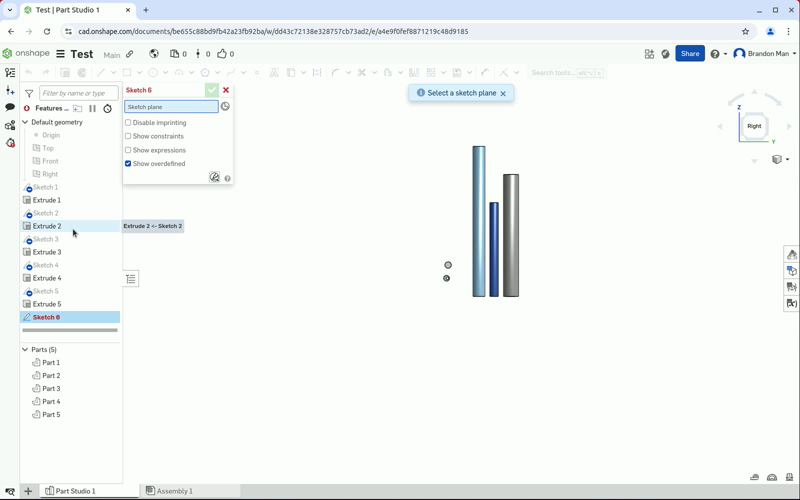
scroll(3)
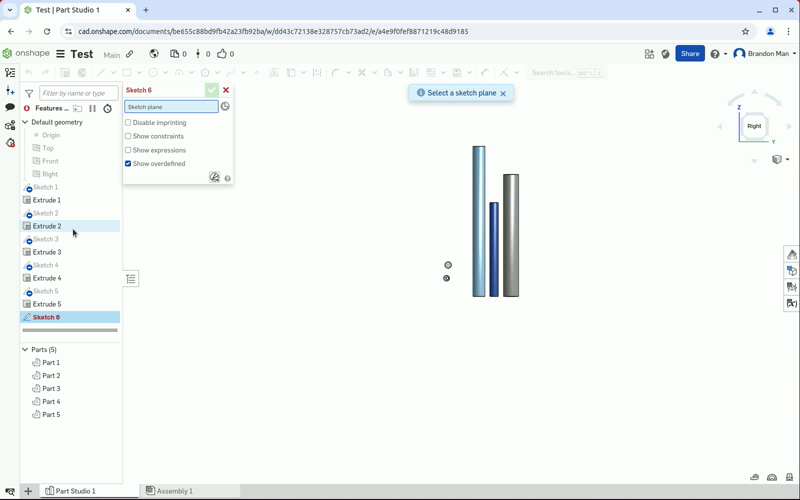
mouse_move(73, 176)
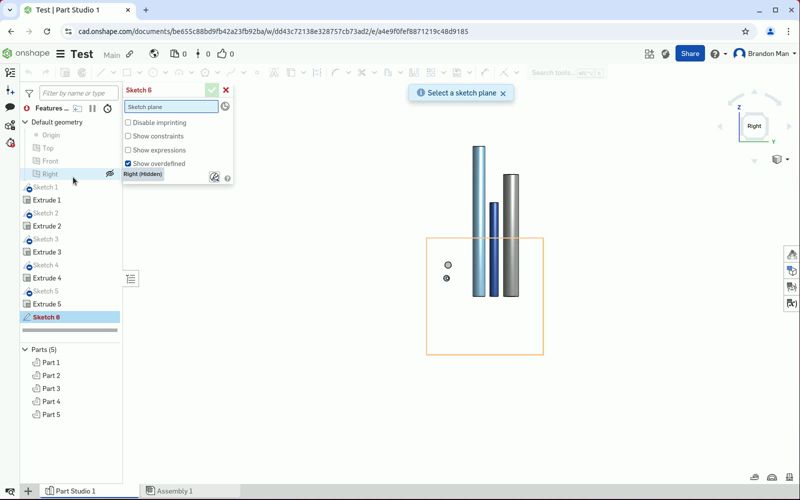
click(73, 176)
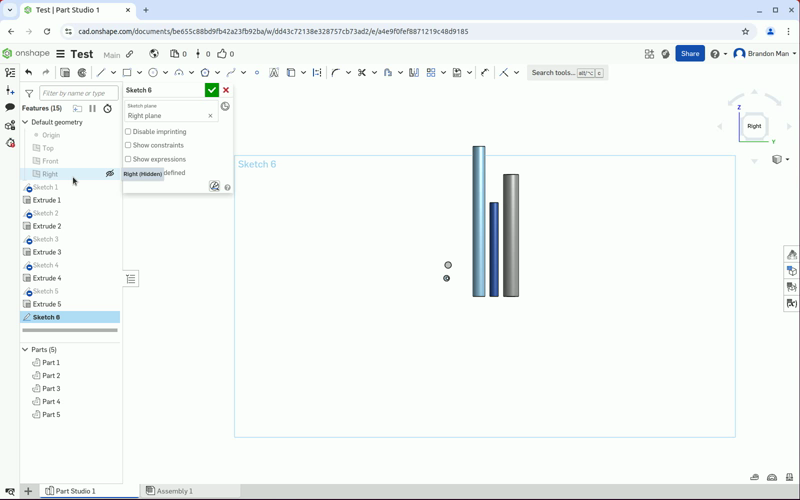
mouse_move(73, 352)
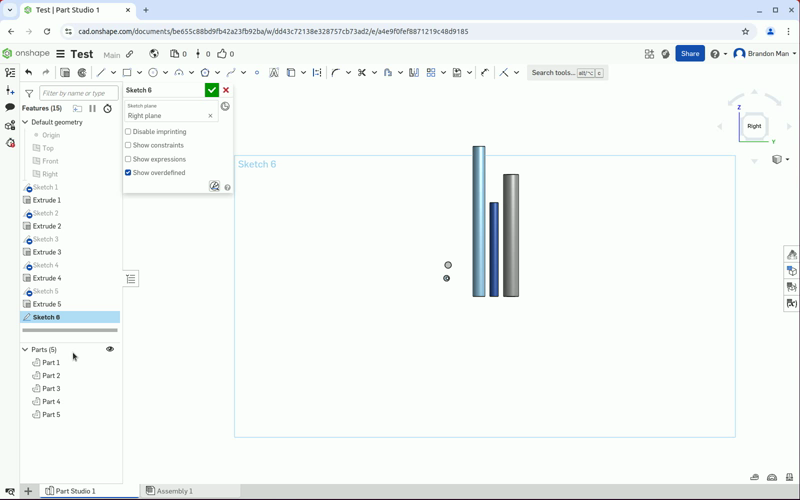
key(y)
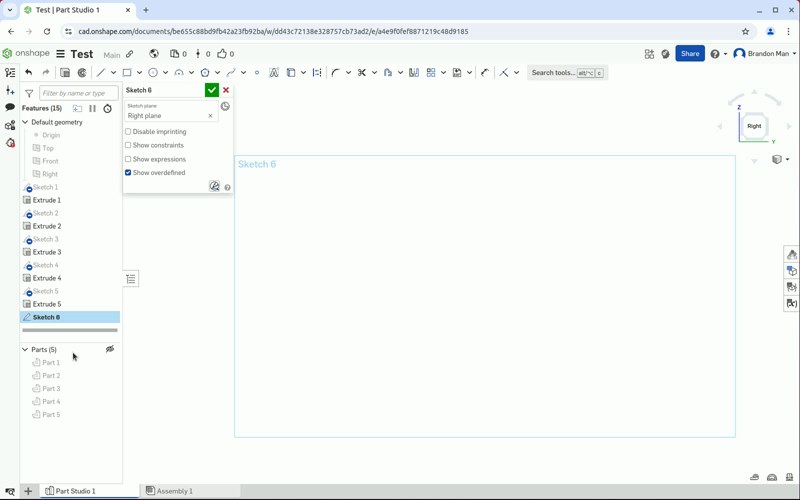
key(c)
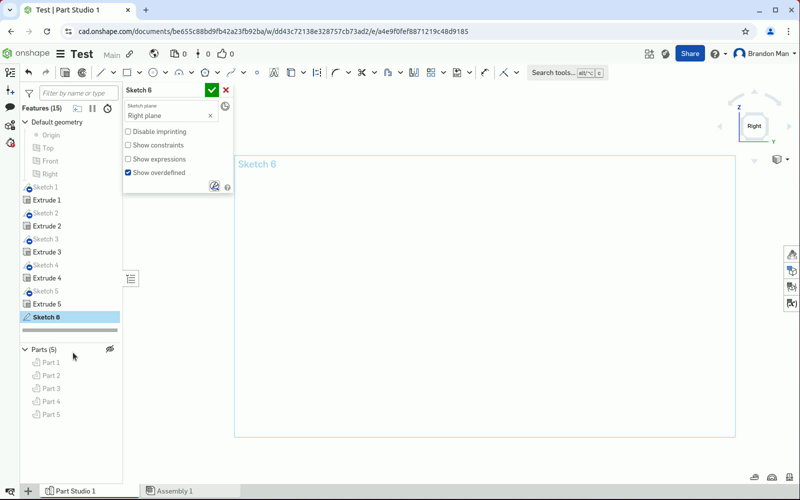
key_down(shift)
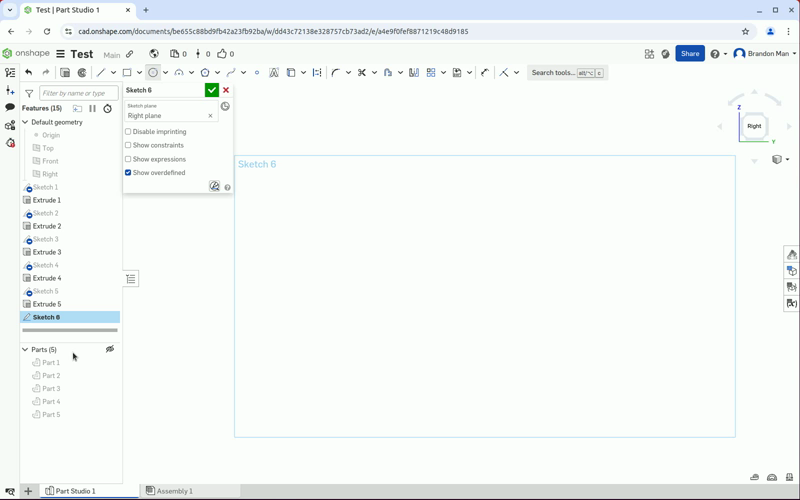
mouse_move(440, 276)
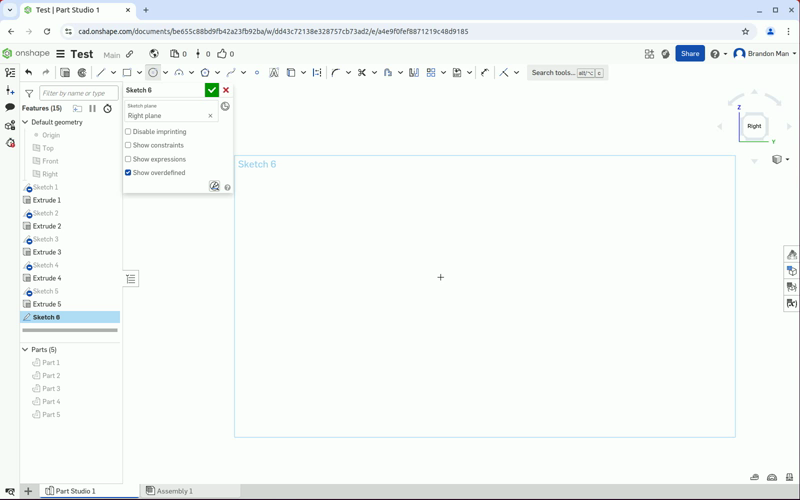
click(440, 276)
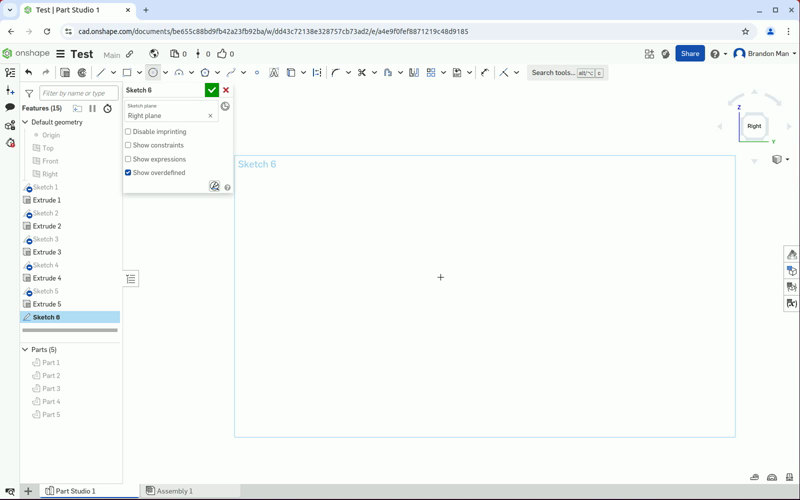
key_up(shift)
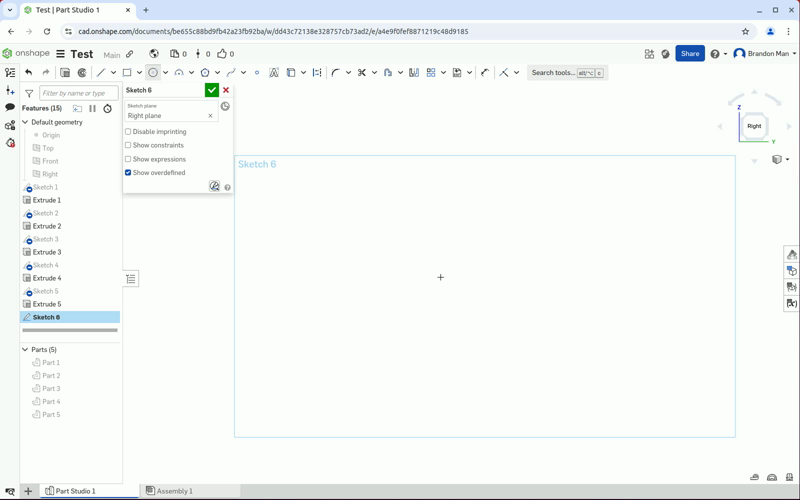
mouse_move(441, 276)
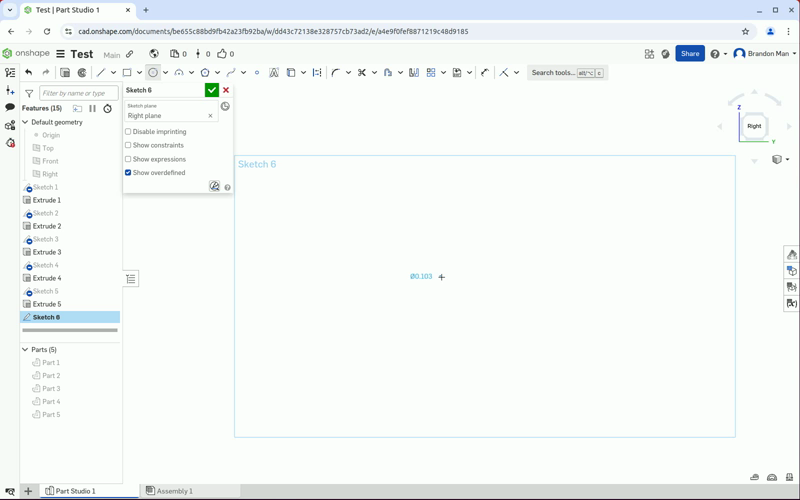
scroll(6)
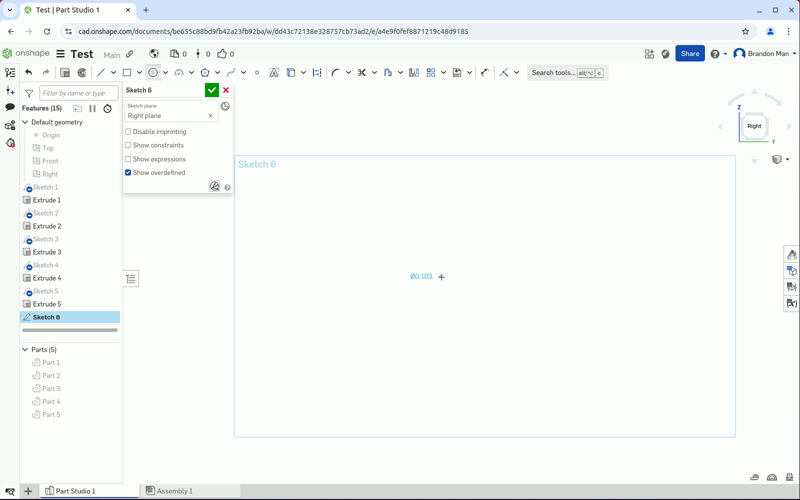
scroll(6)
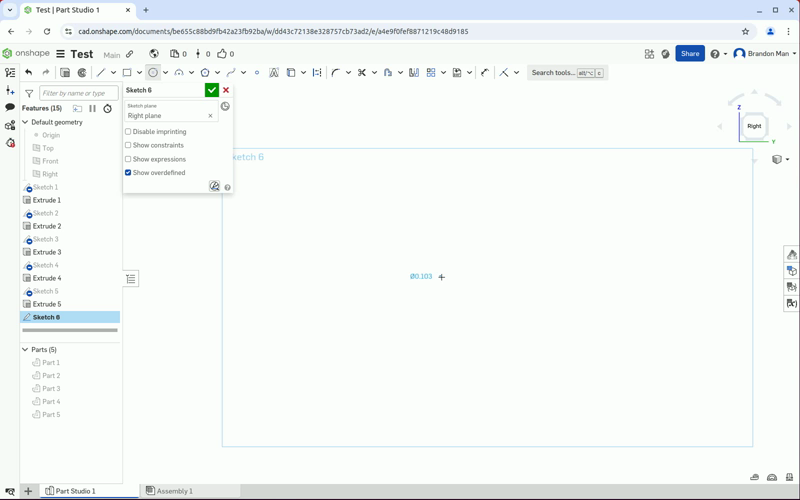
scroll(6)
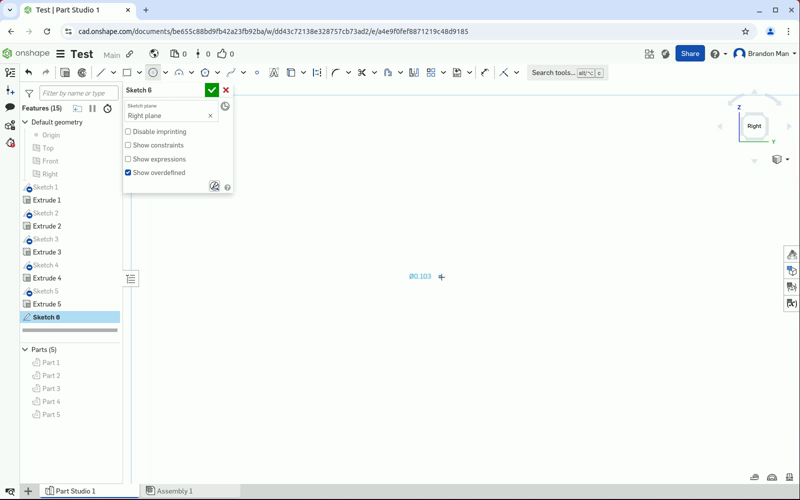
scroll(6)
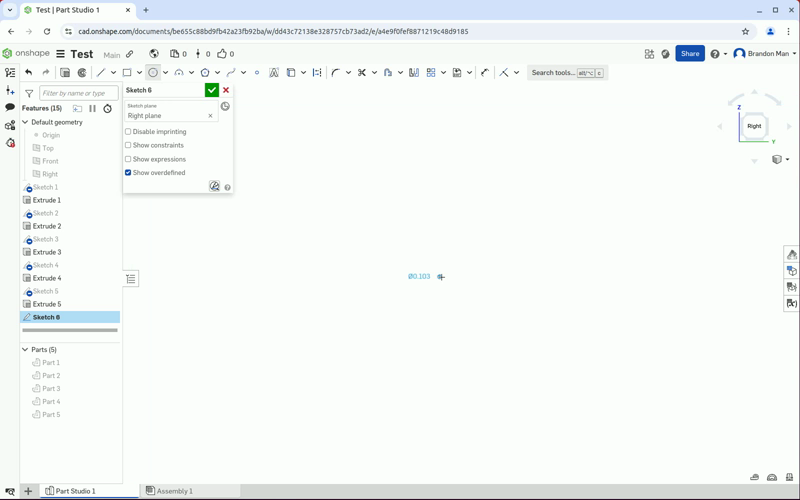
scroll(6)
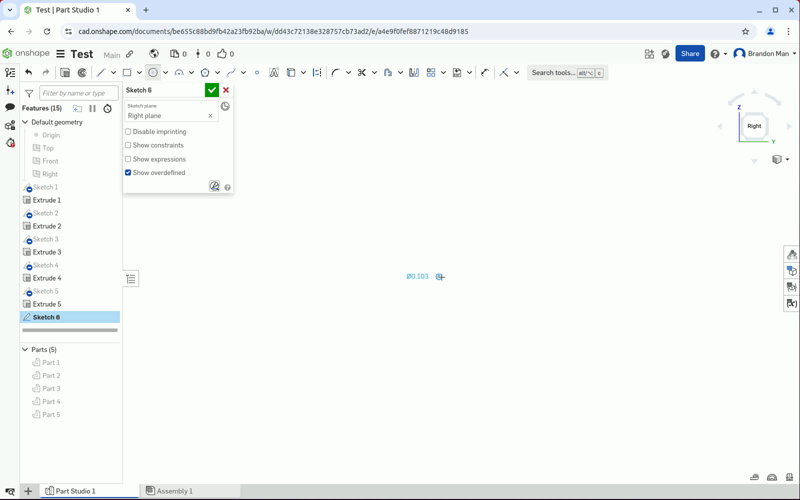
scroll(6)
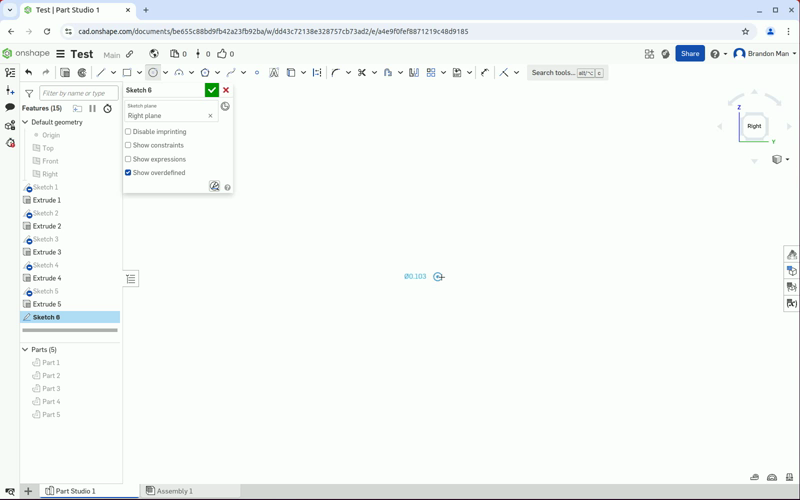
scroll(6)
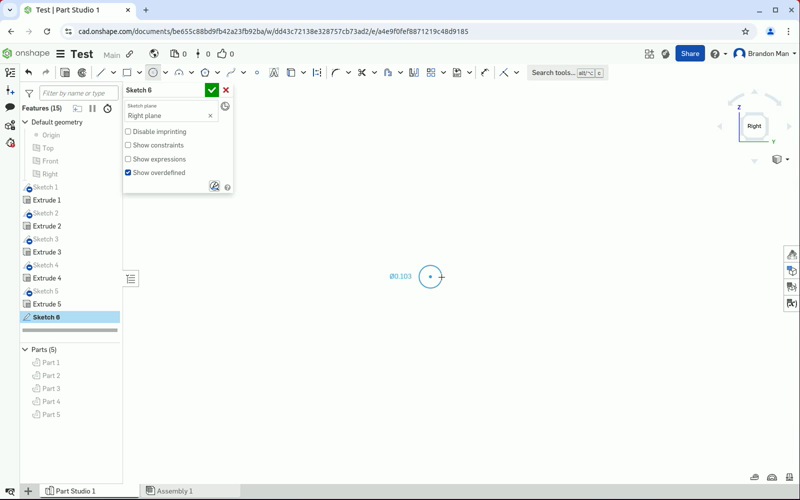
click(441, 276)
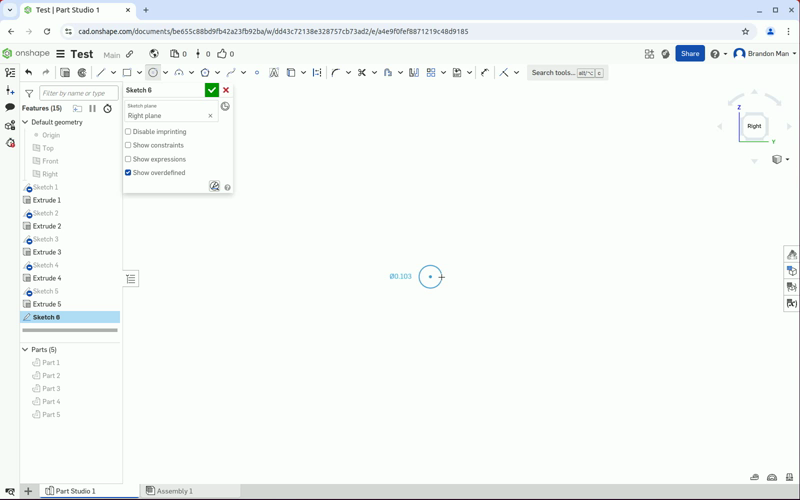
scroll(-6)
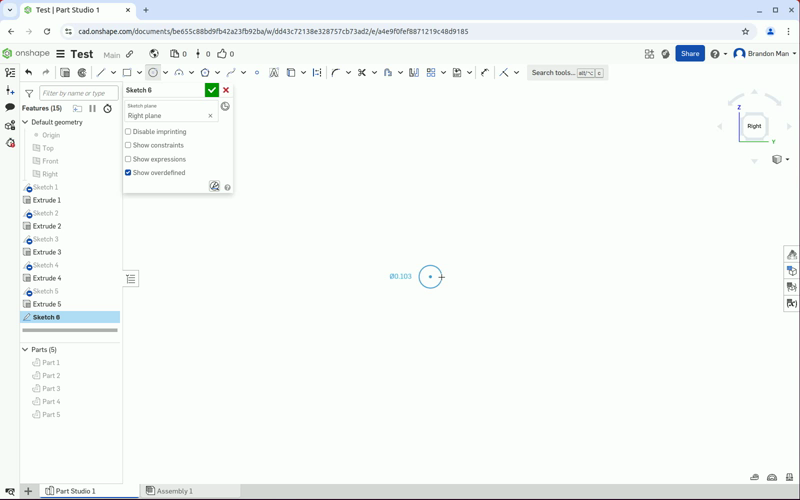
scroll(-6)
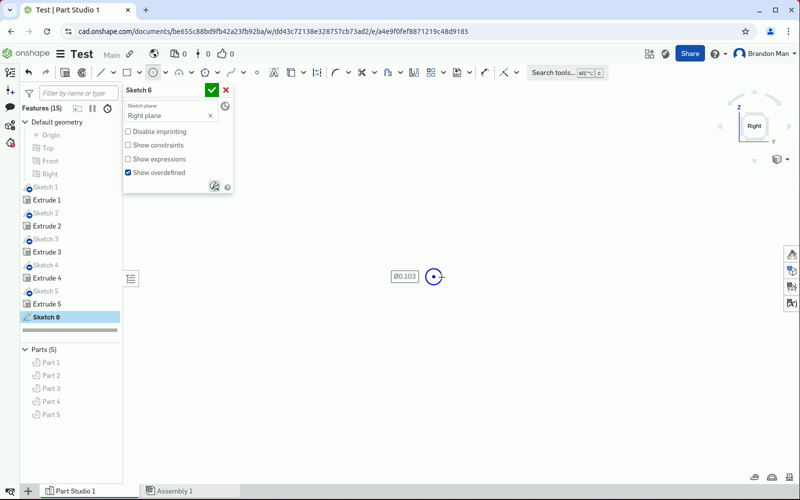
scroll(-6)
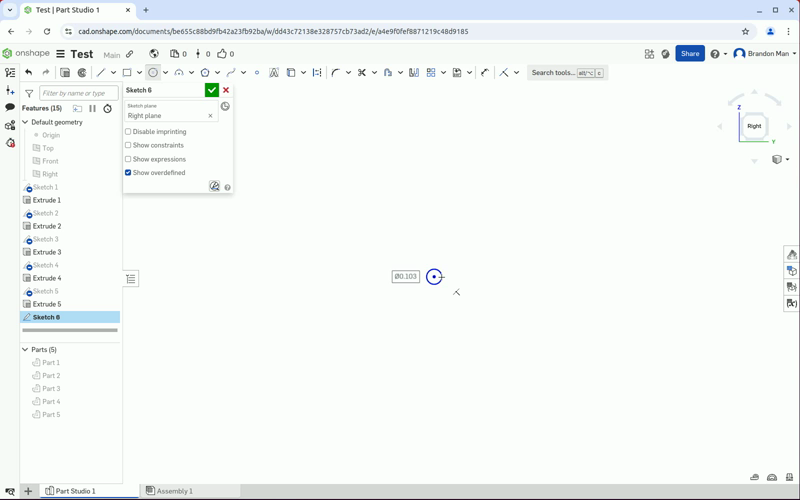
scroll(-6)
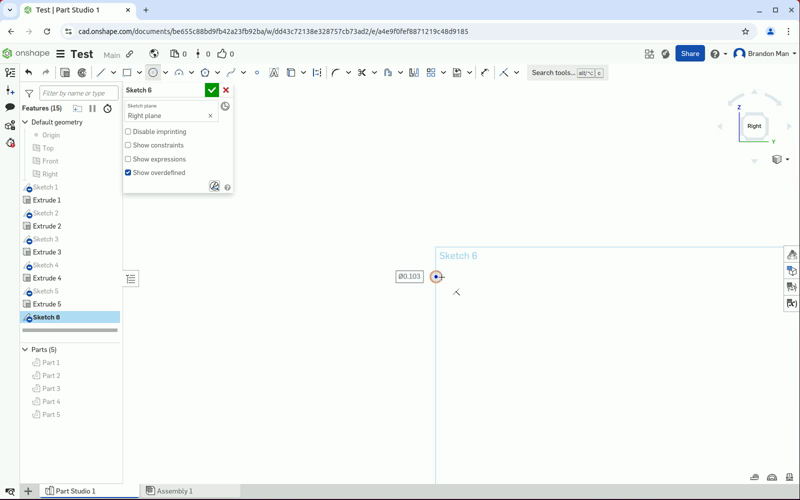
scroll(-6)
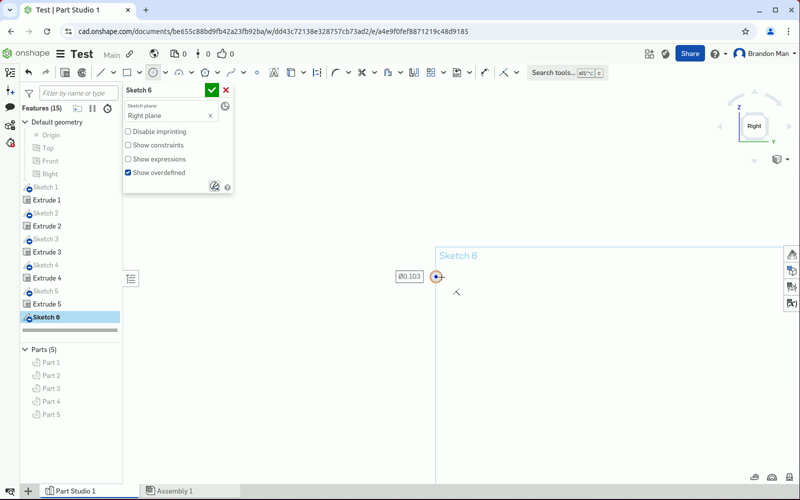
scroll(-6)
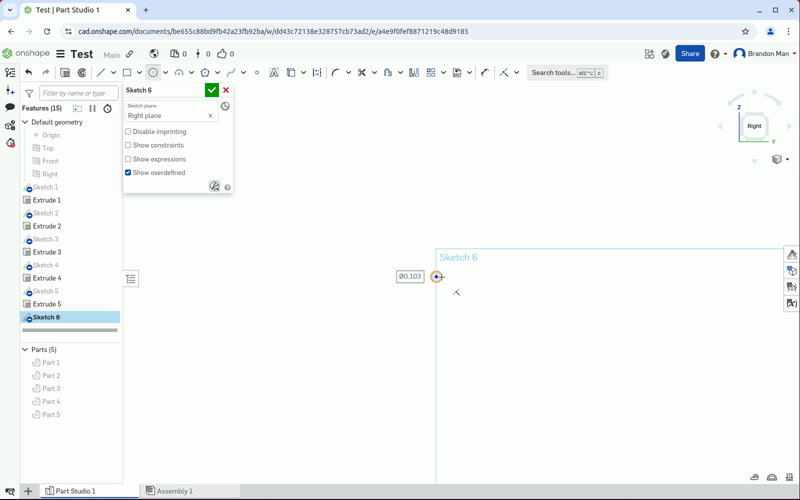
scroll(-6)
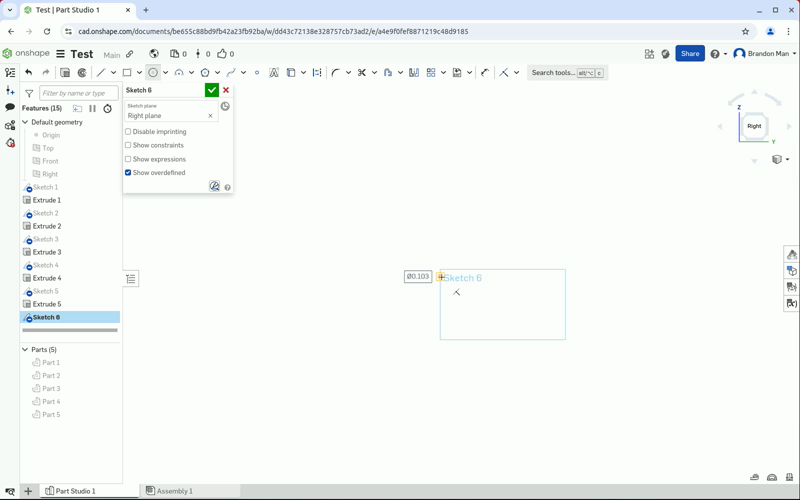
key(esc)
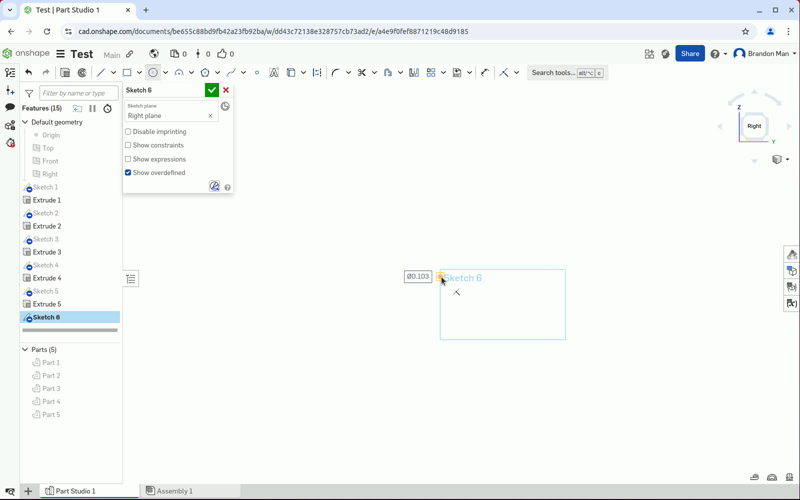
key(c)
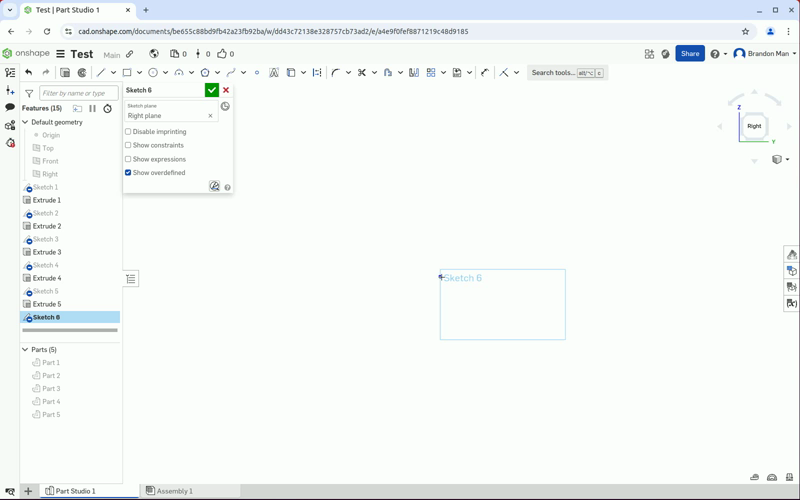
key_down(shift)
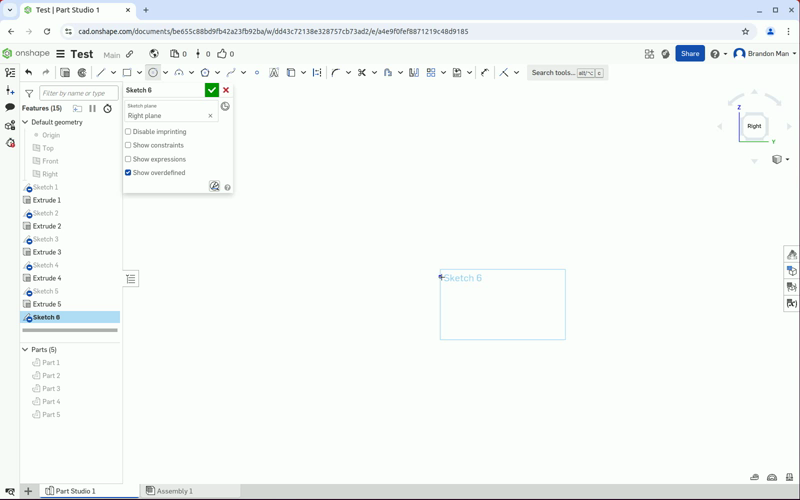
mouse_move(440, 276)
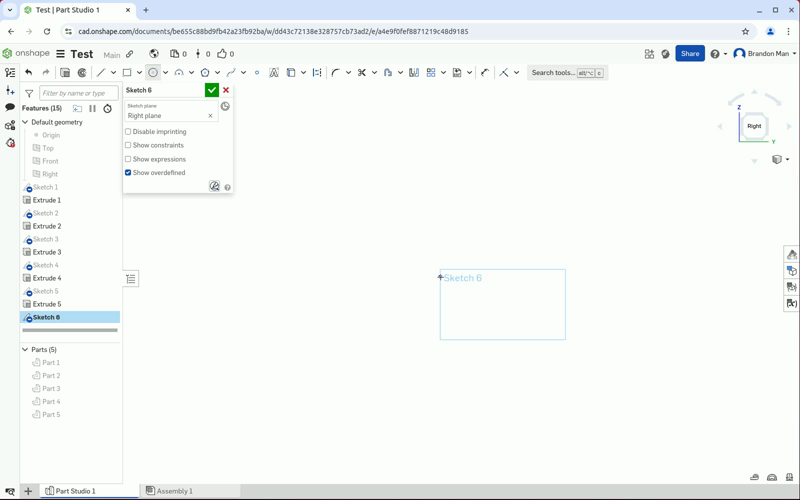
scroll(6)
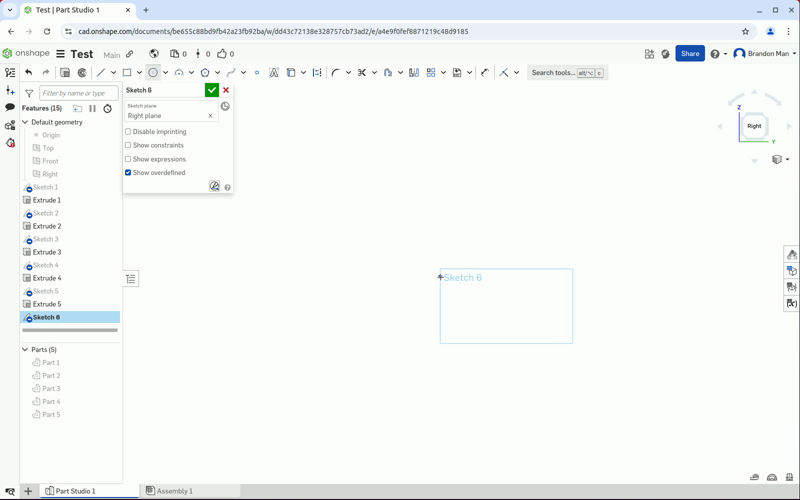
scroll(6)
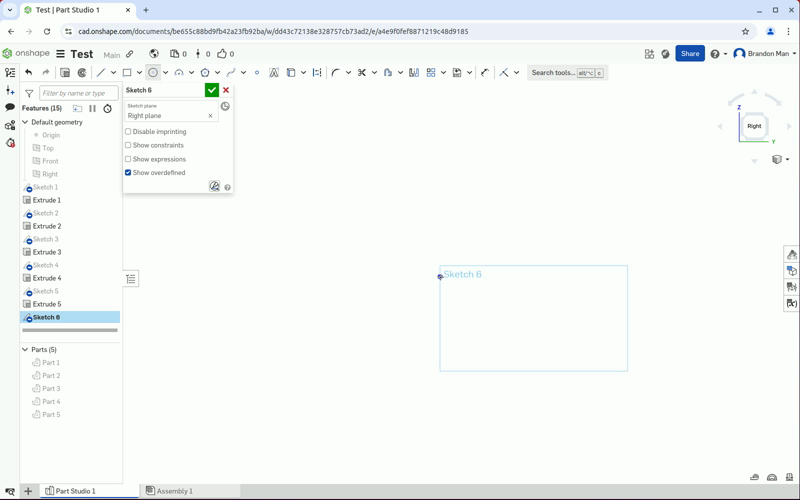
scroll(6)
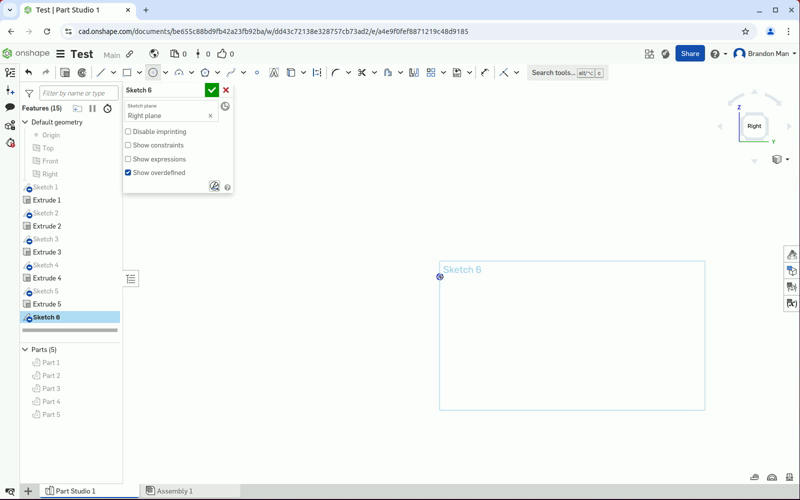
scroll(6)
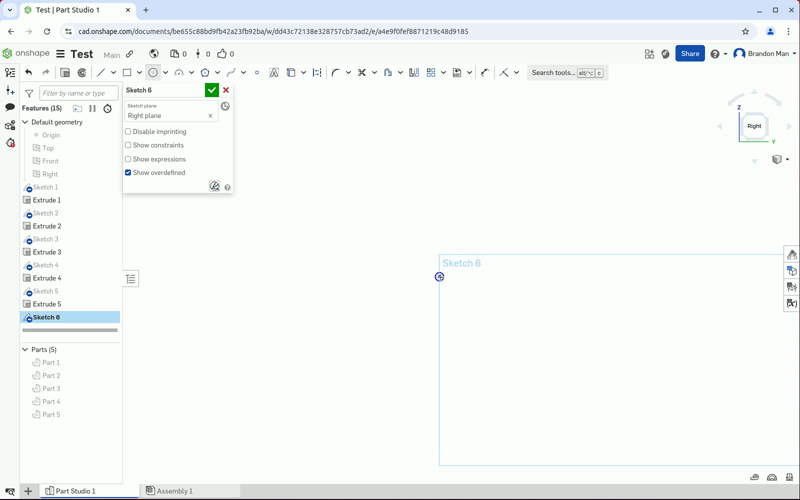
scroll(6)
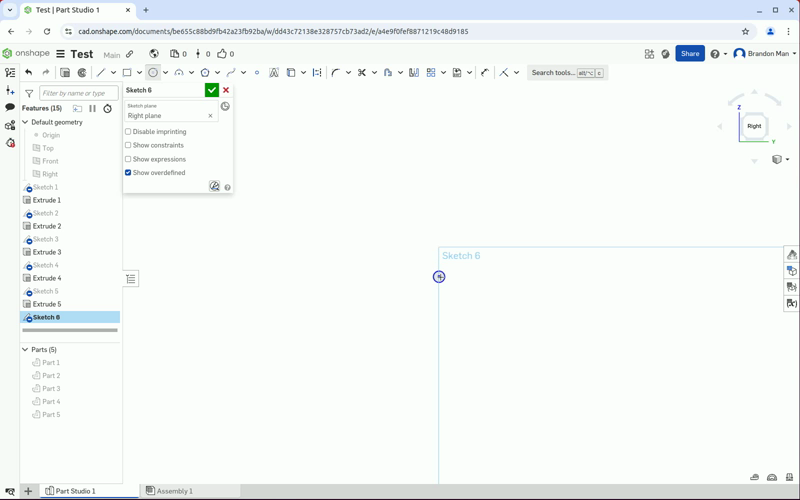
scroll(6)
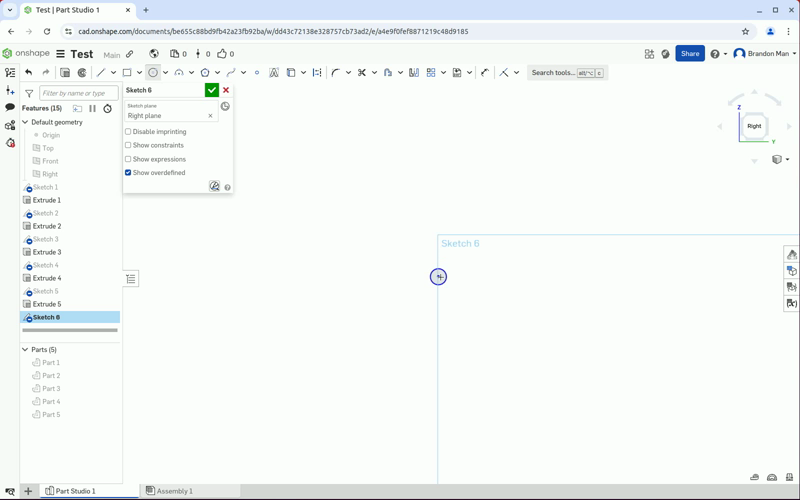
scroll(6)
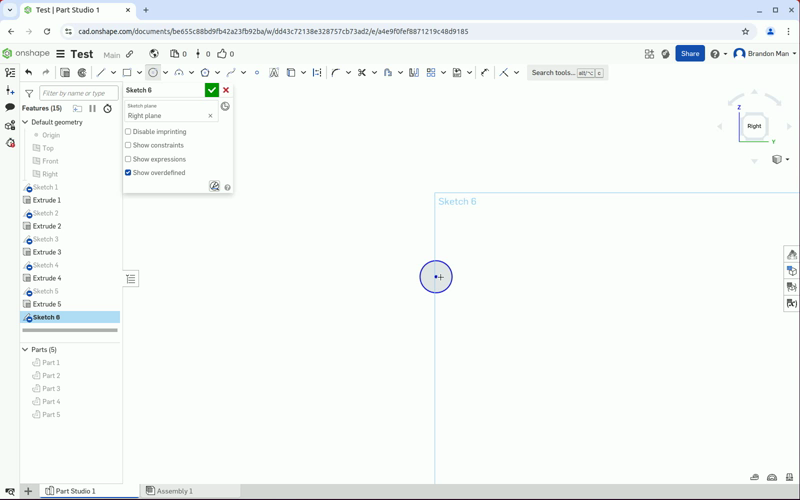
click(440, 276)
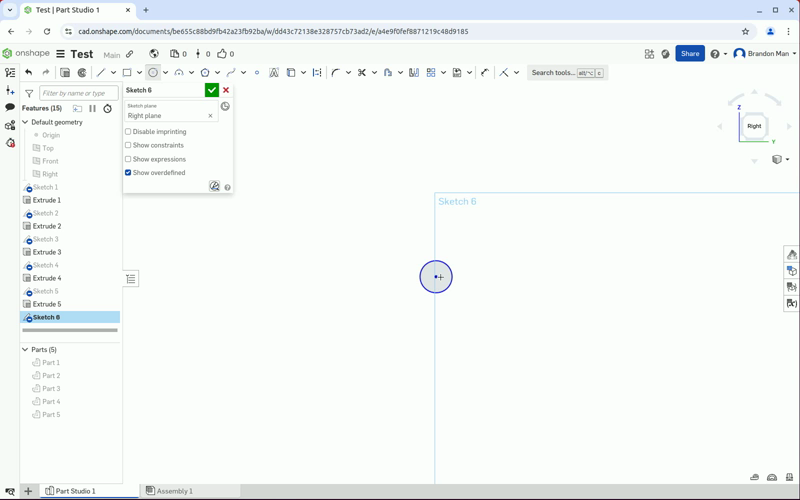
scroll(-6)
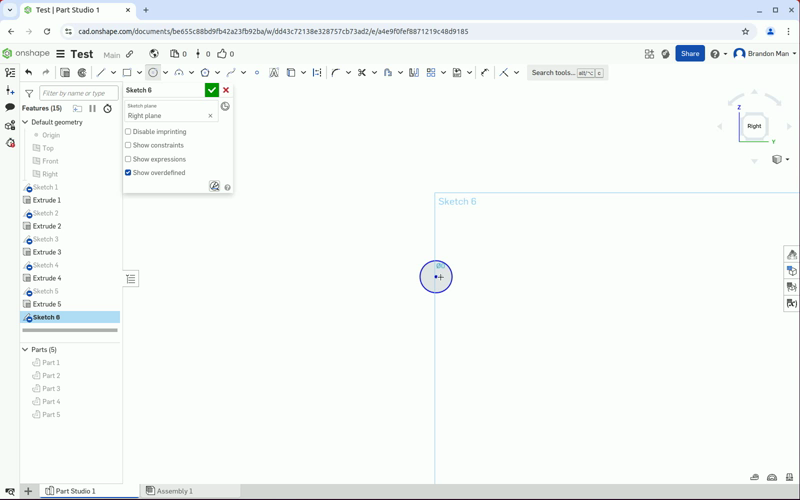
scroll(-6)
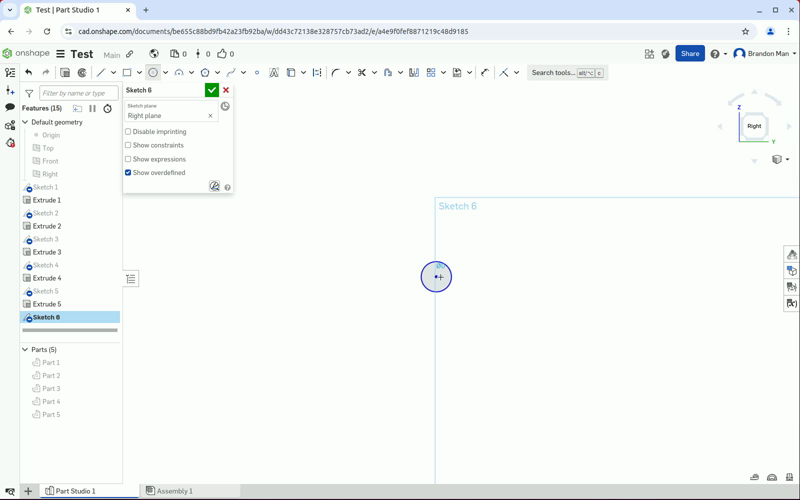
scroll(-6)
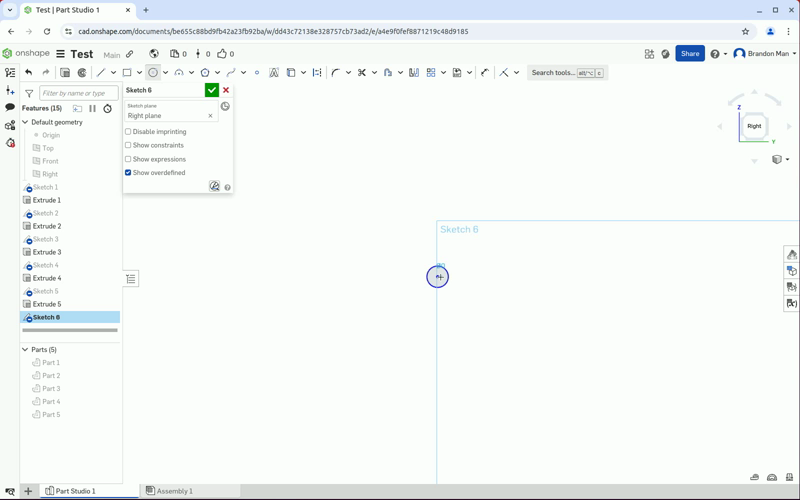
scroll(-6)
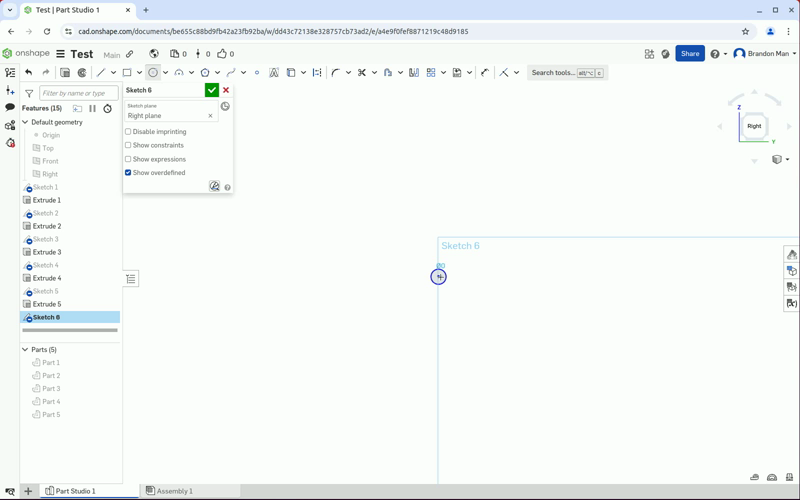
scroll(-6)
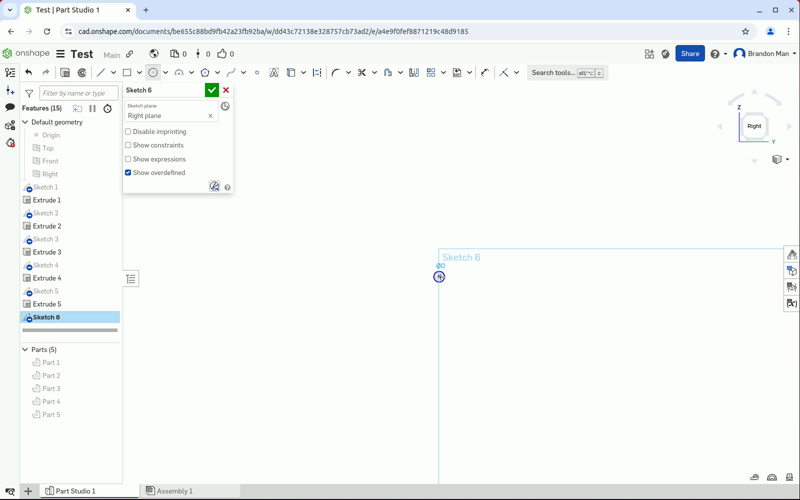
scroll(-6)
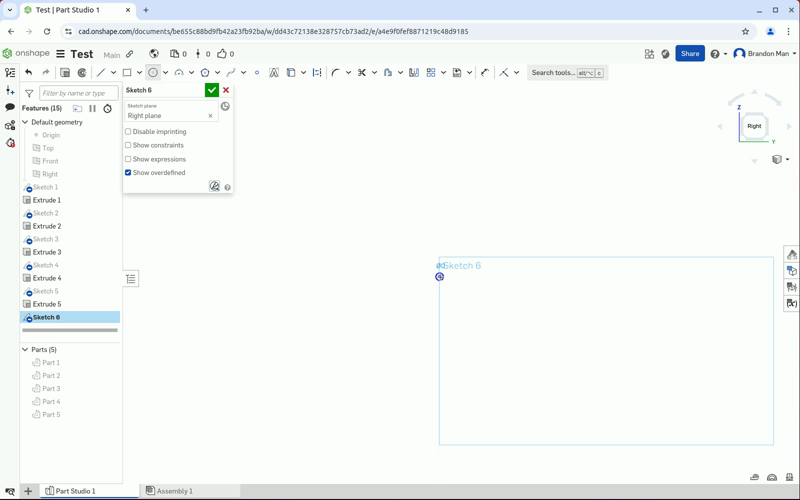
scroll(-6)
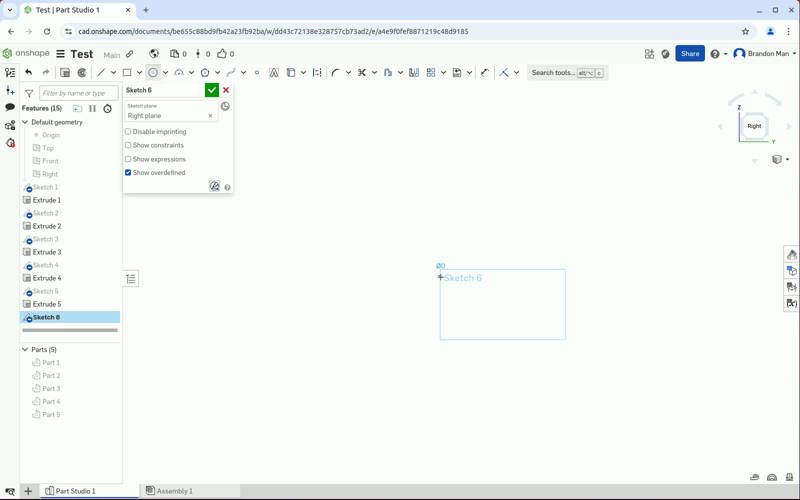
key_up(shift)
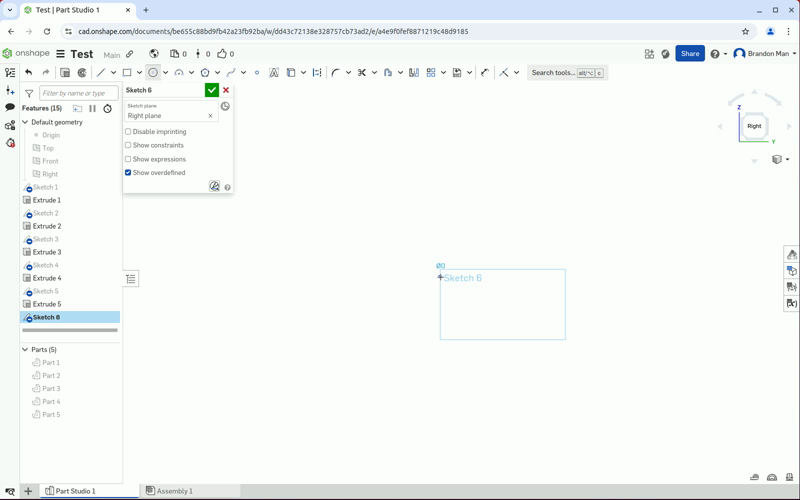
mouse_move(441, 276)
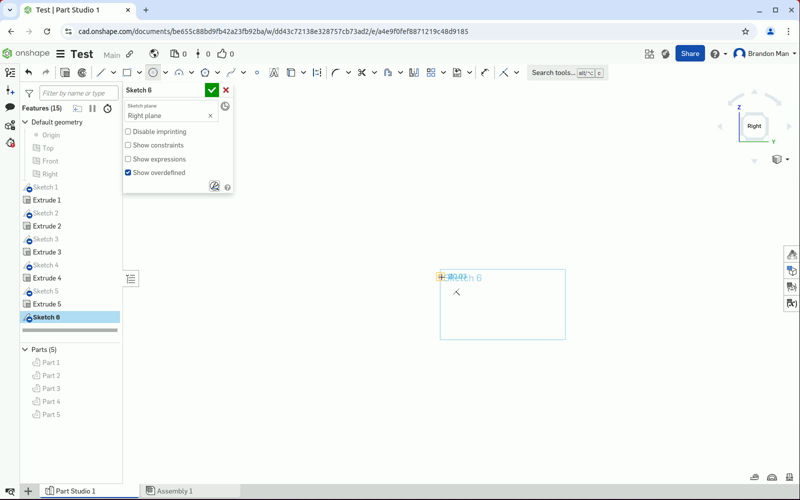
scroll(6)
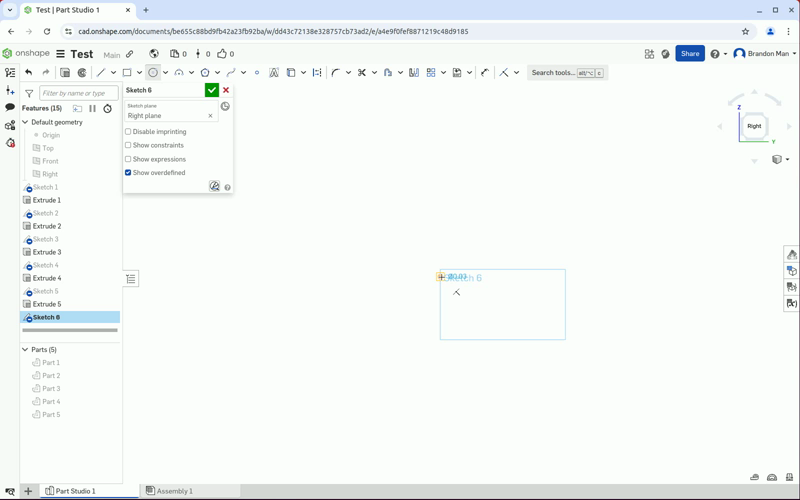
scroll(6)
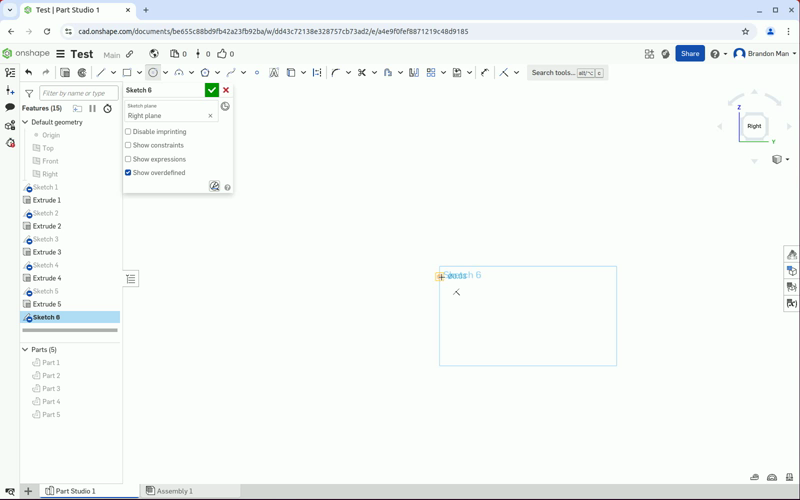
scroll(6)
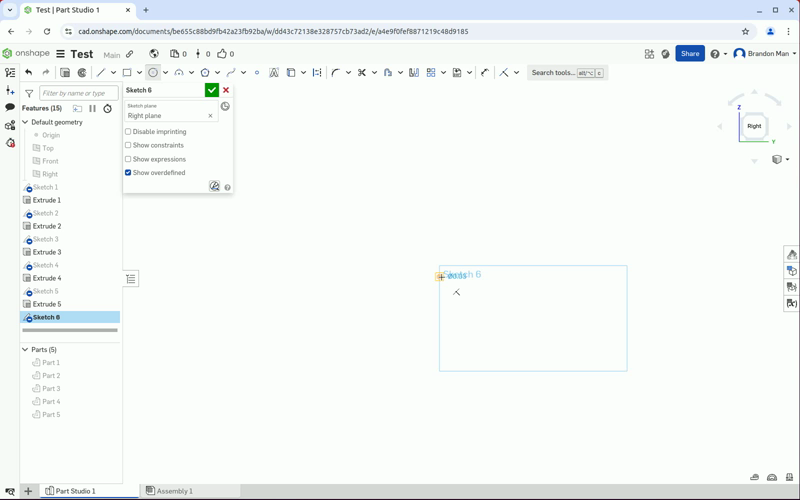
scroll(6)
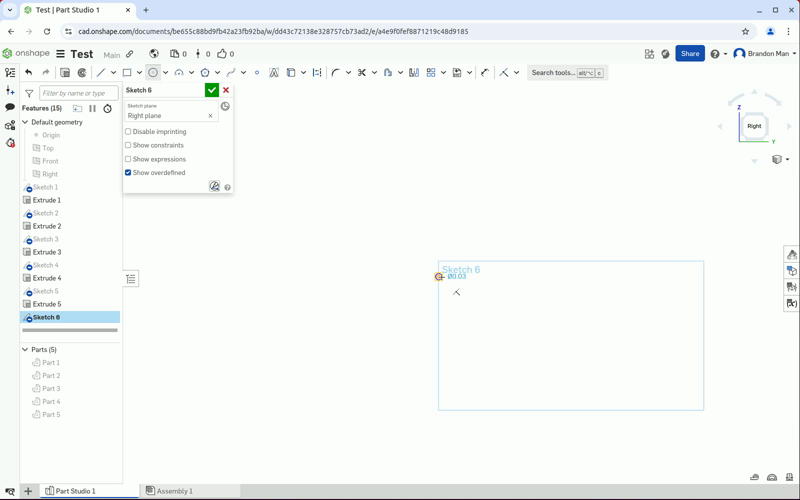
scroll(6)
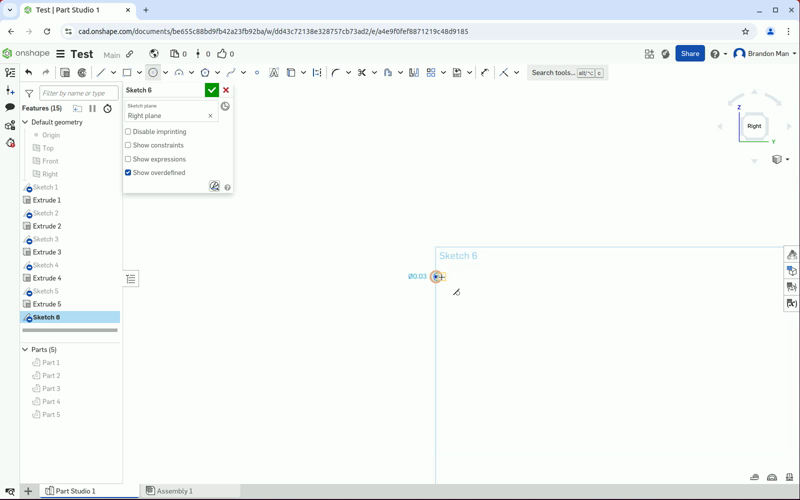
scroll(6)
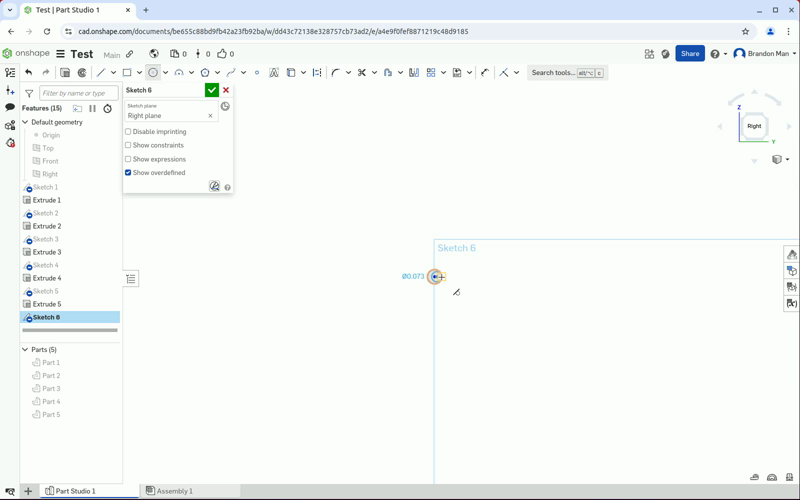
scroll(6)
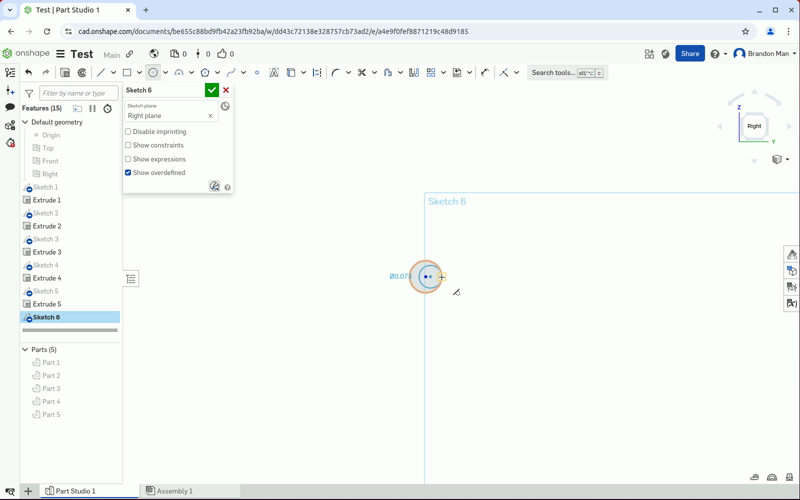
click(441, 276)
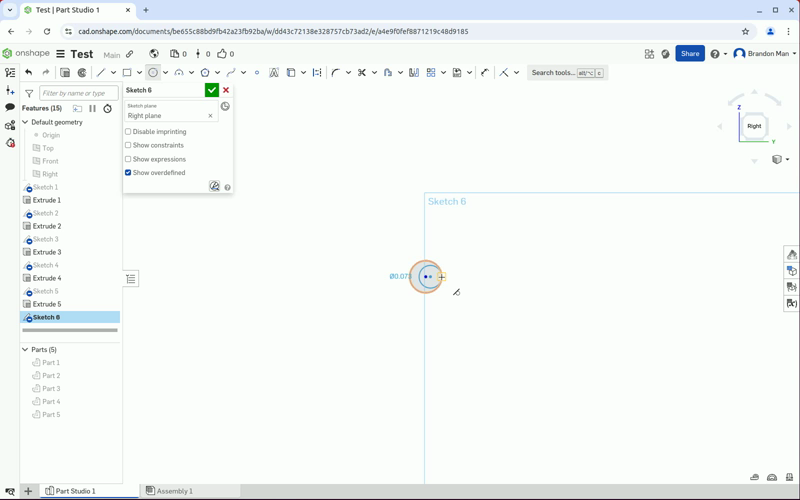
scroll(-6)
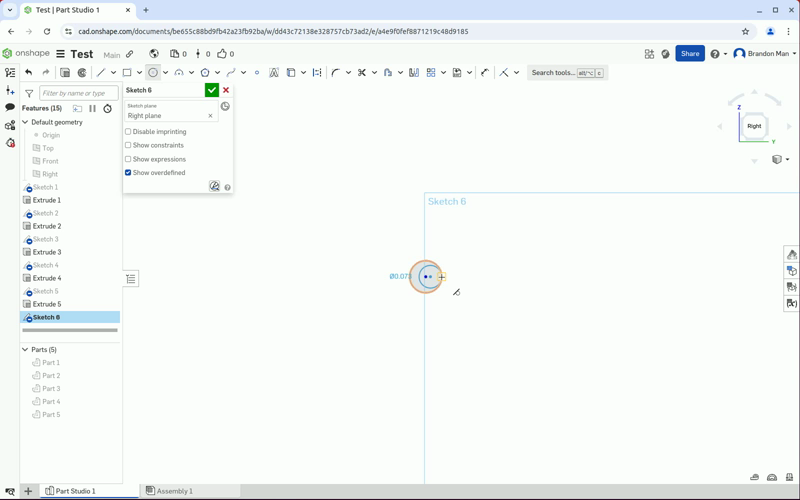
scroll(-6)
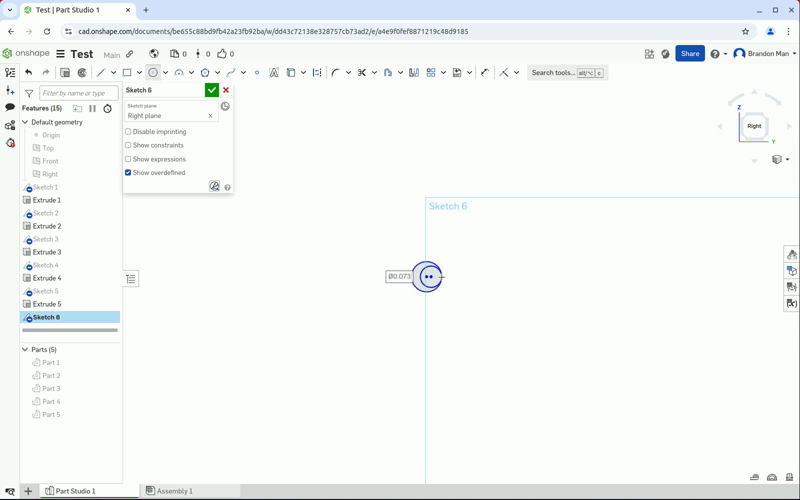
scroll(-6)
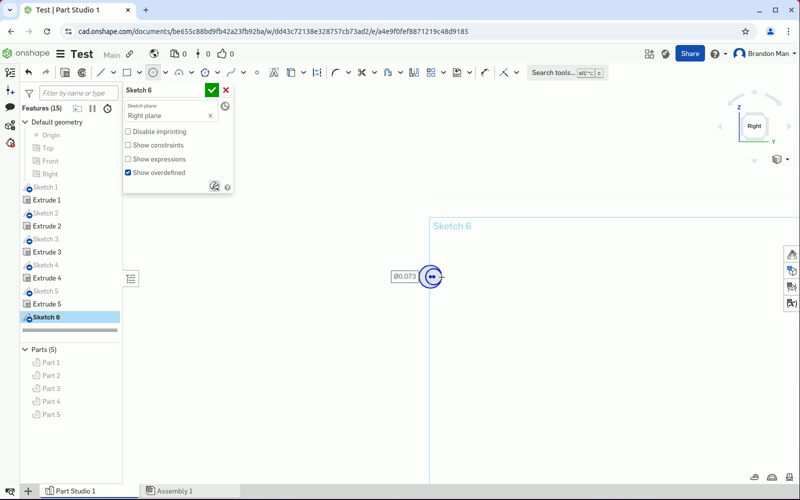
scroll(-6)
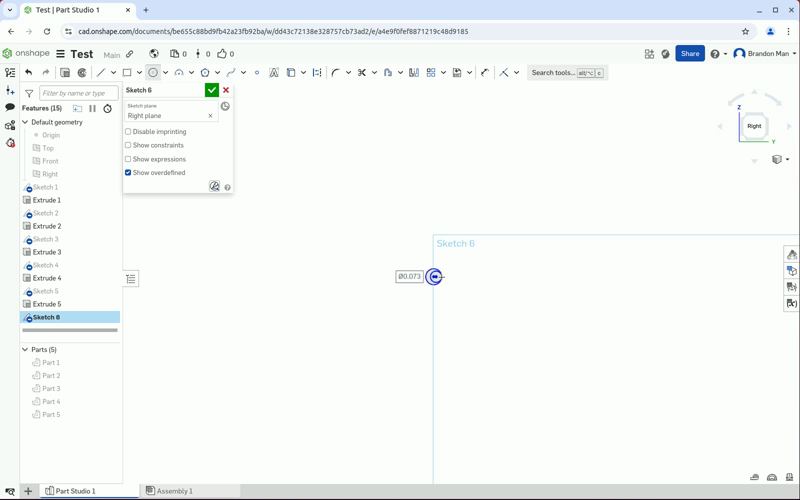
scroll(-6)
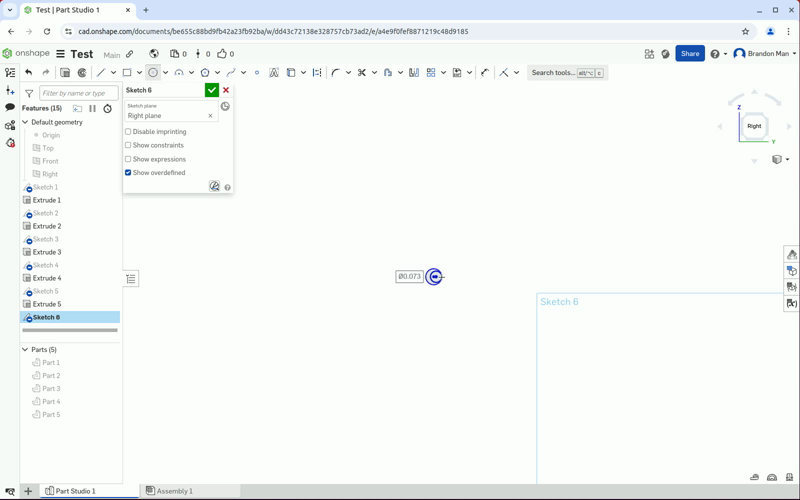
scroll(-6)
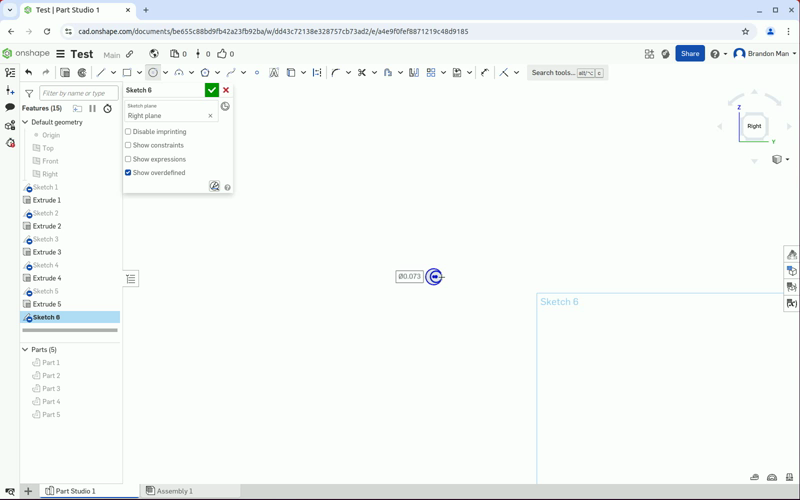
scroll(-6)
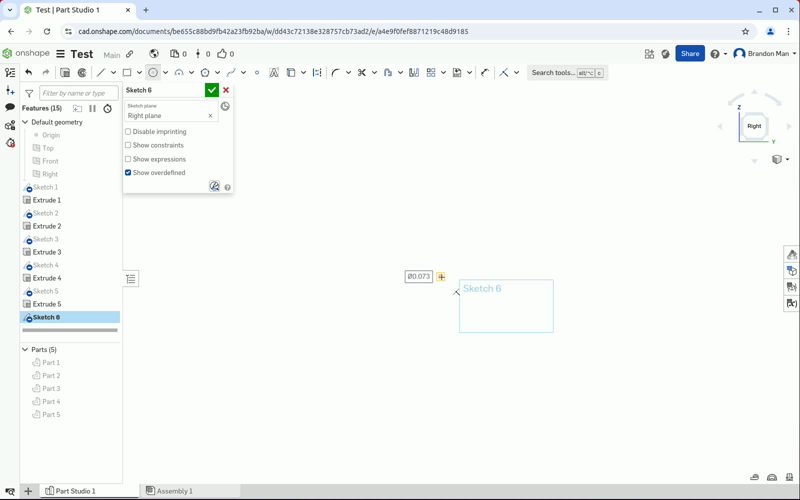
key(esc)
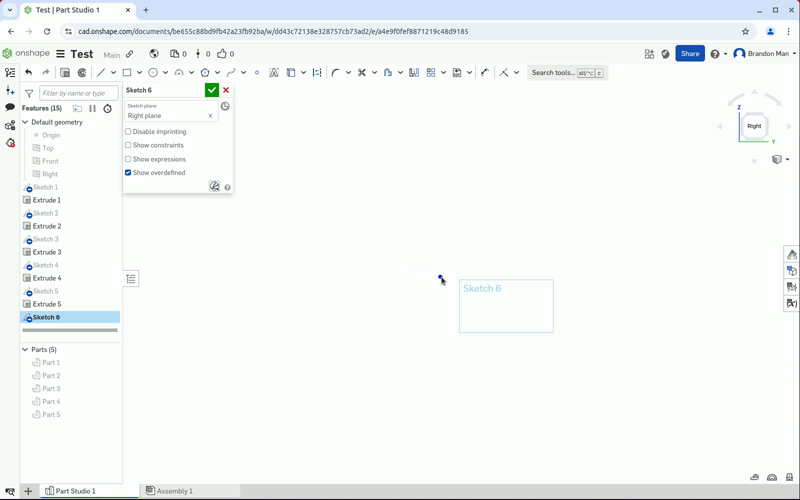
mouse_move(440, 278)
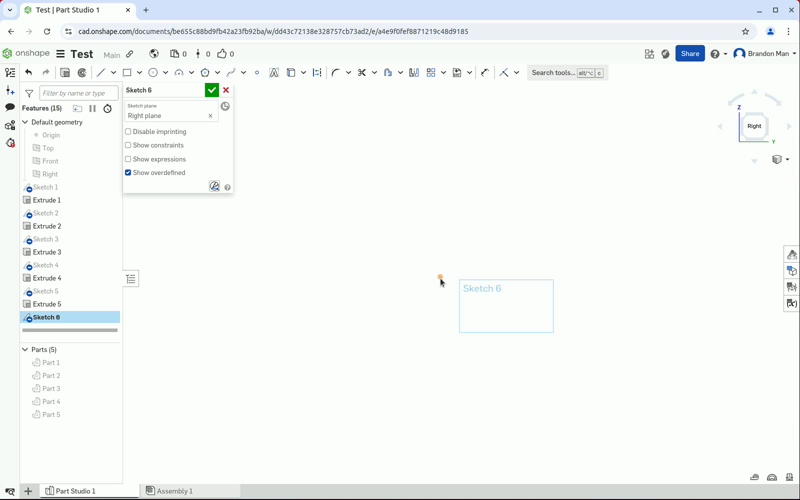
scroll(6)
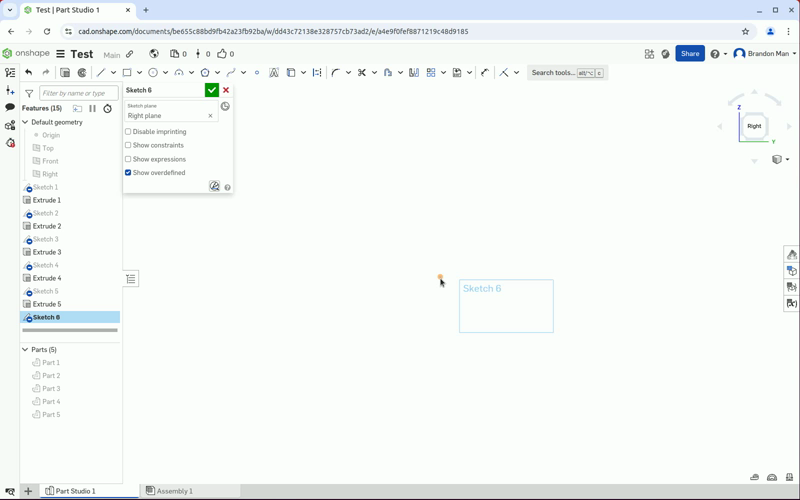
scroll(6)
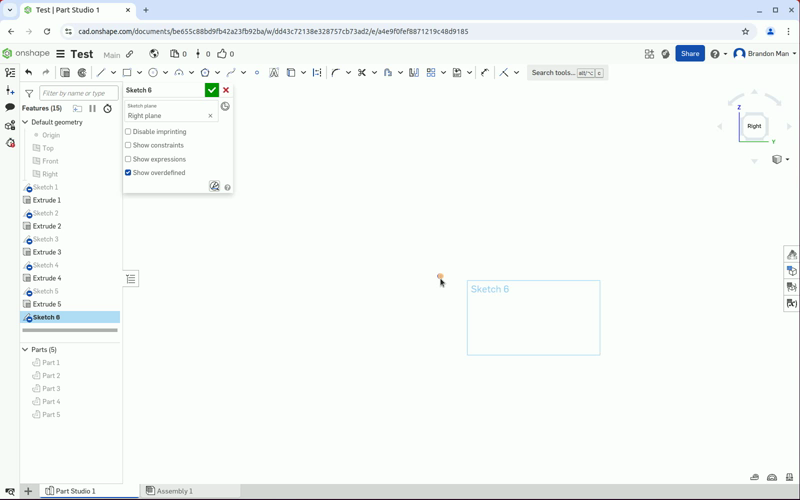
scroll(6)
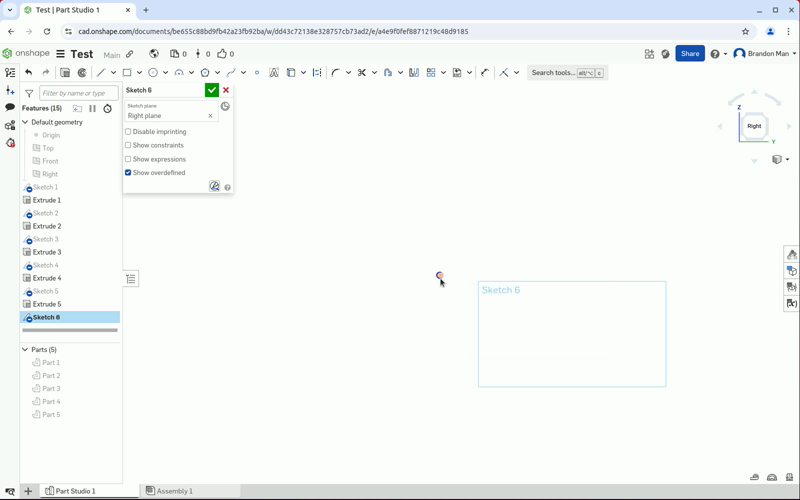
scroll(6)
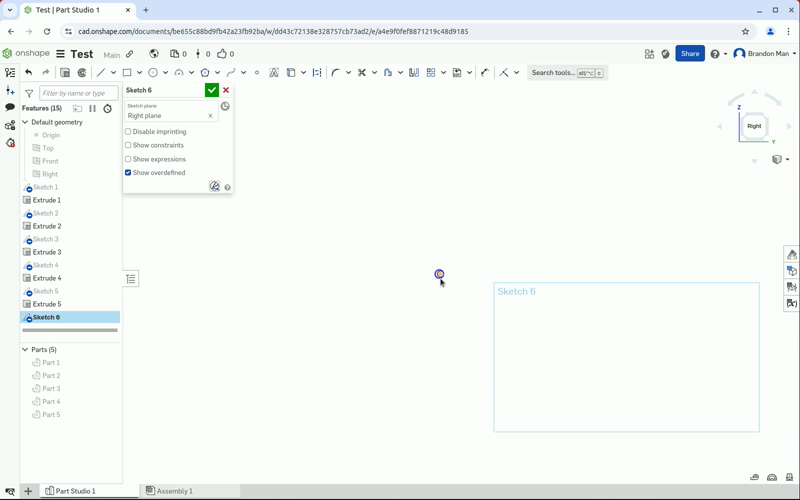
scroll(6)
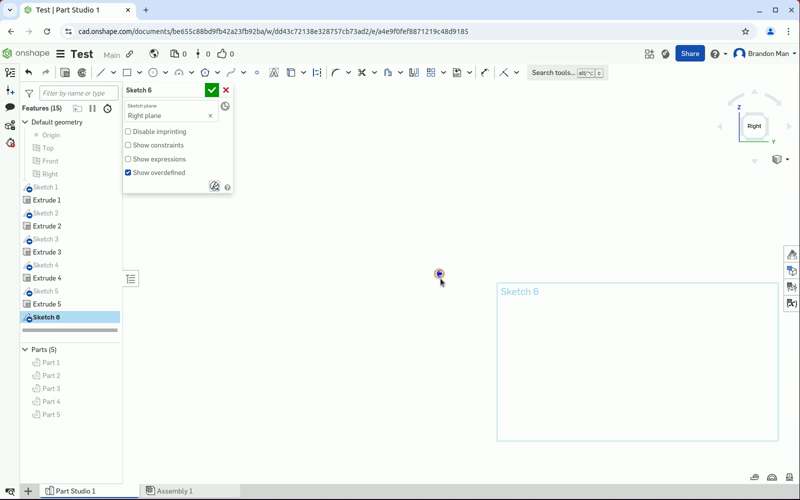
scroll(6)
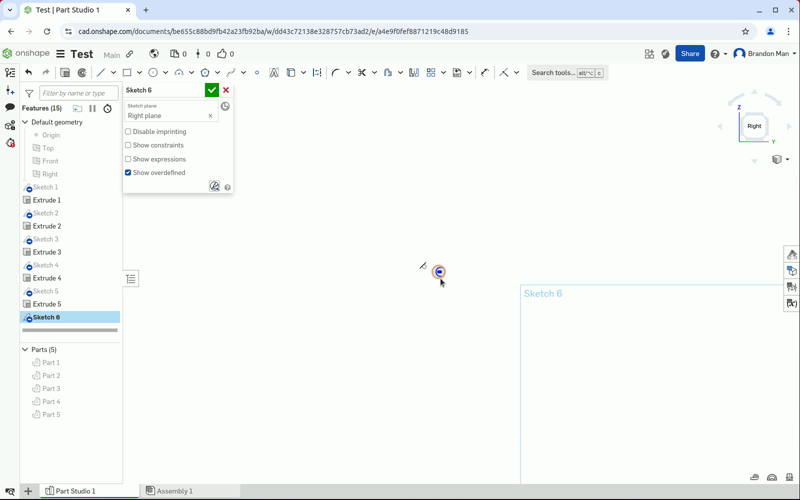
scroll(6)
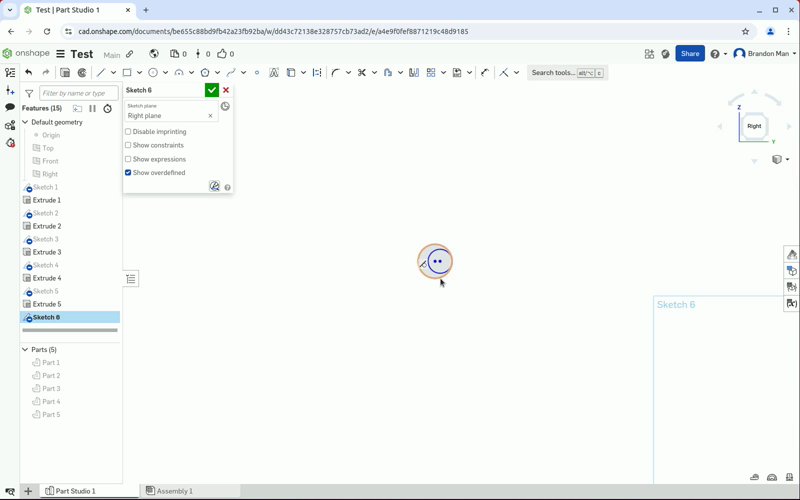
click(440, 278)
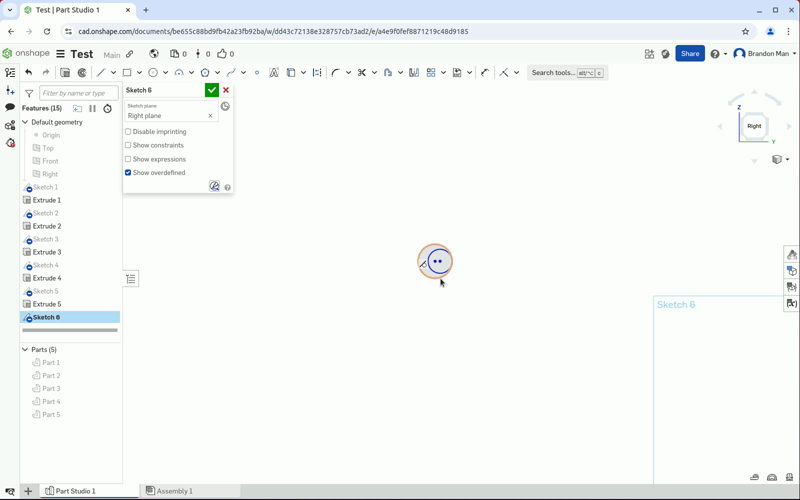
scroll(-6)
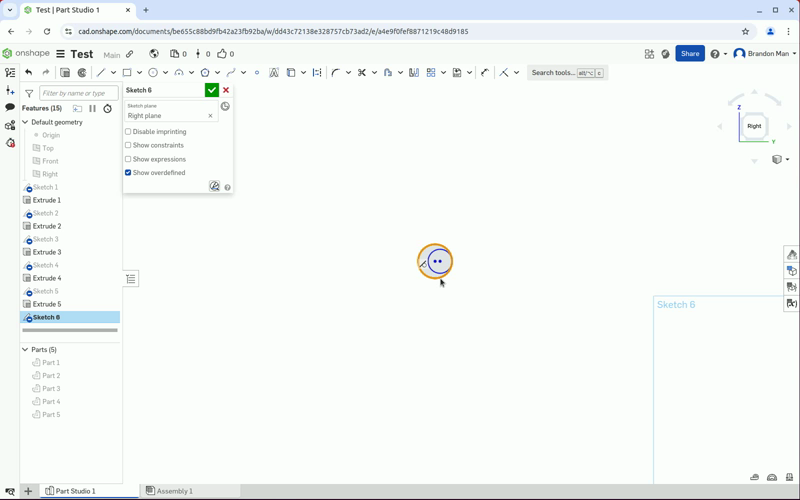
scroll(-6)
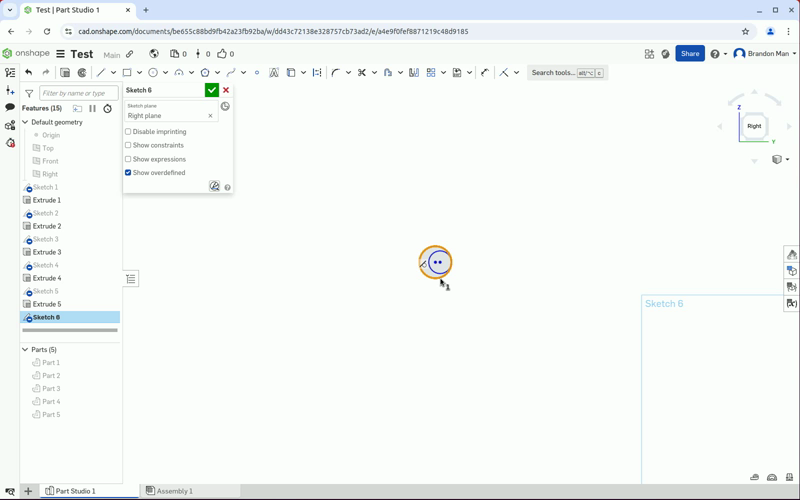
scroll(-6)
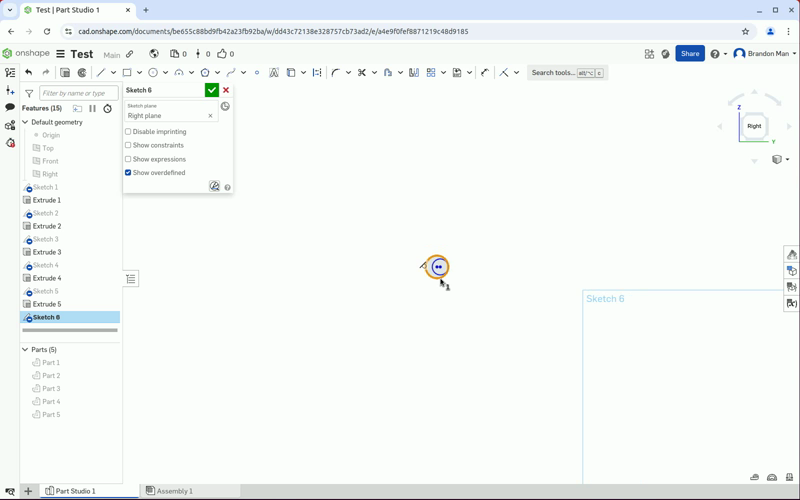
scroll(-6)
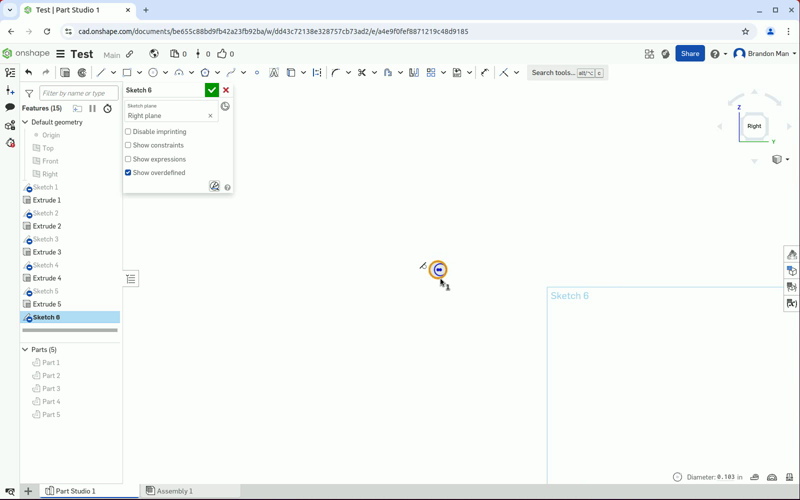
scroll(-6)
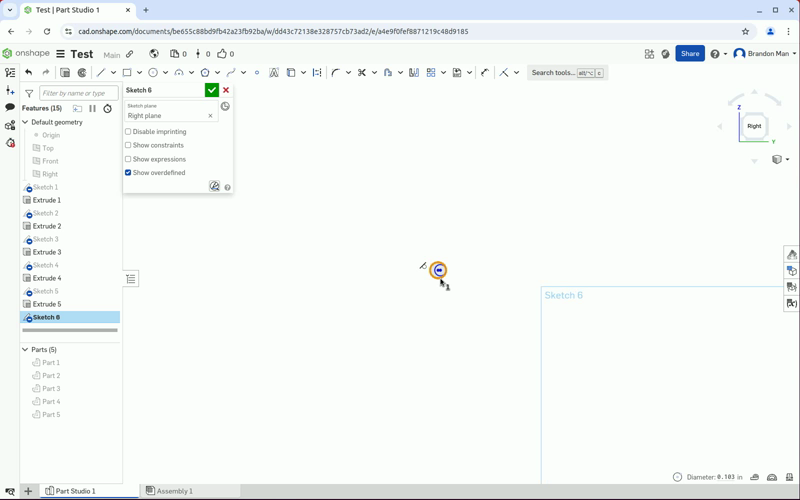
scroll(-6)
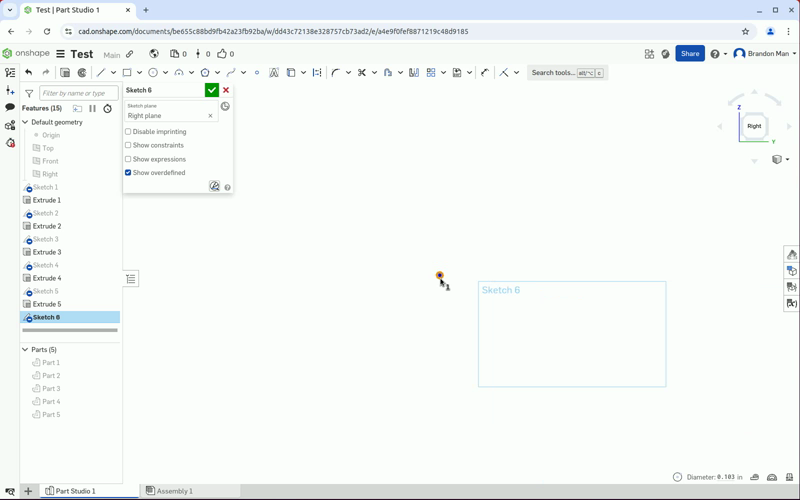
scroll(-6)
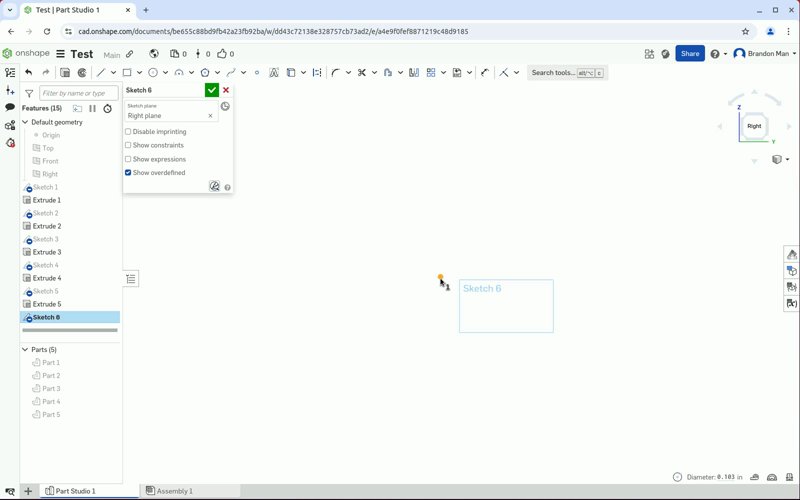
mouse_move(73, 352)
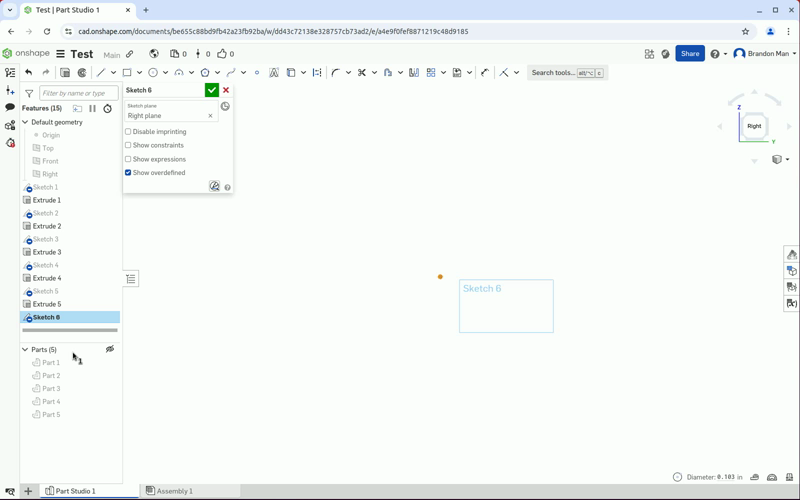
key(shift+y)
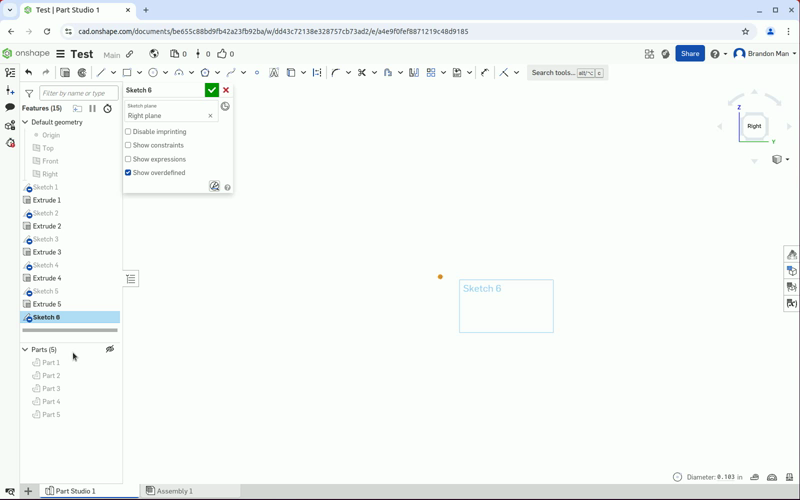
key(shift+e)
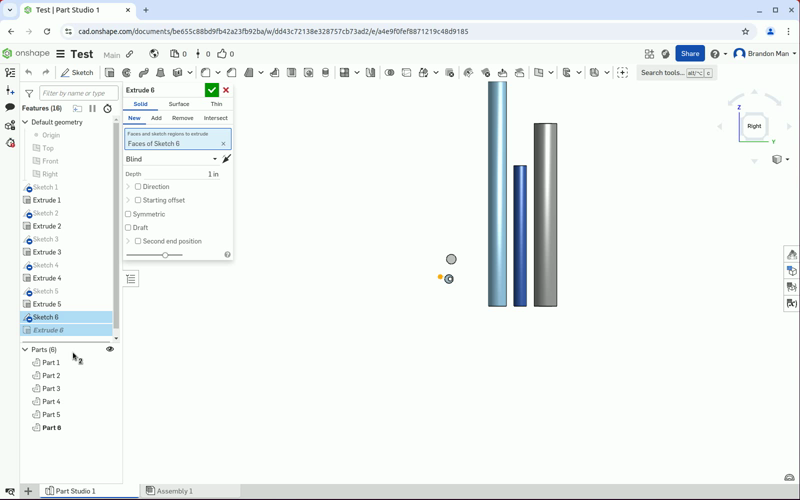
mouse_move(143, 106)
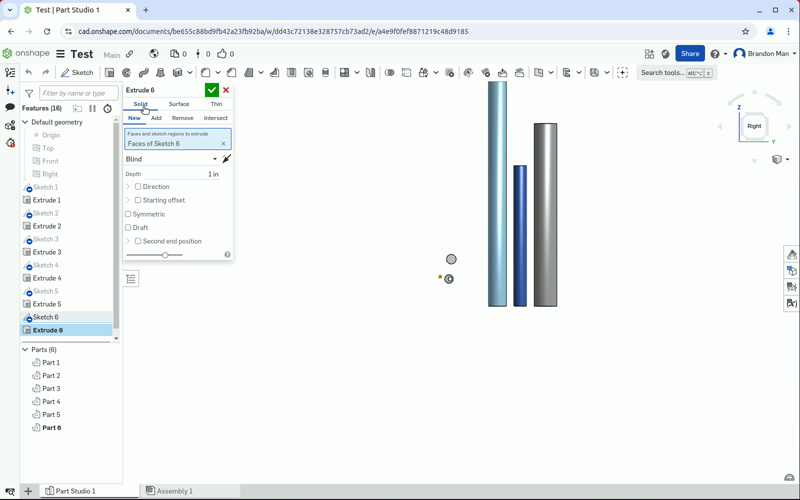
click(143, 106)
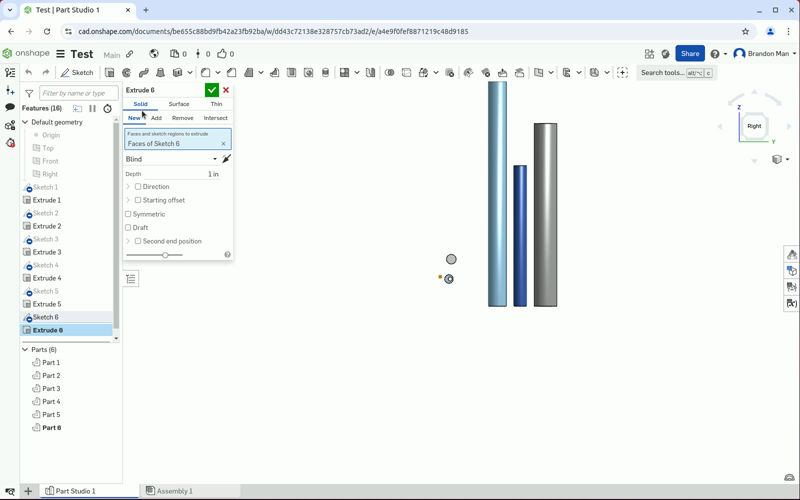
mouse_move(137, 120)
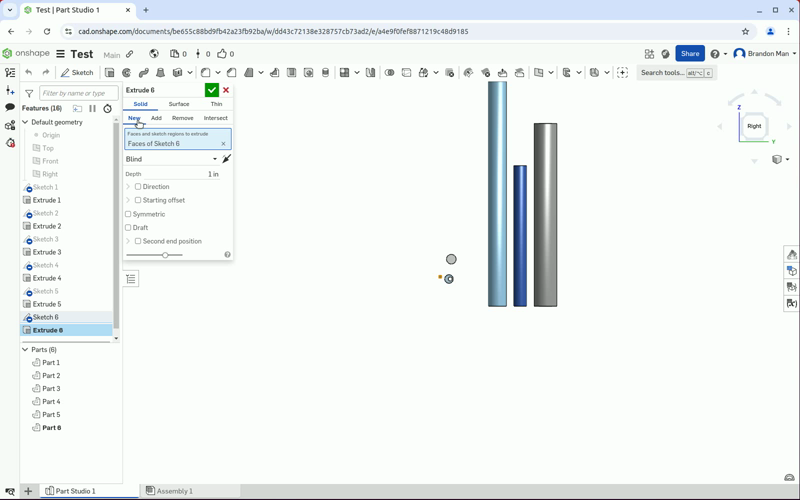
click(137, 120)
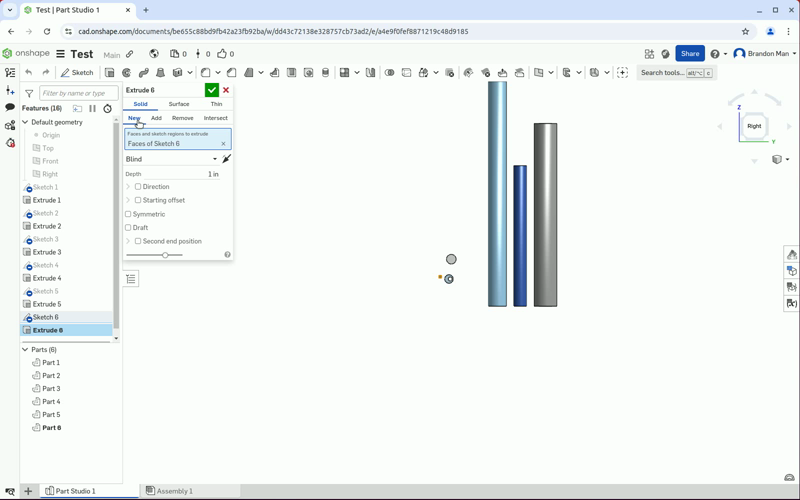
key(tab, 4)
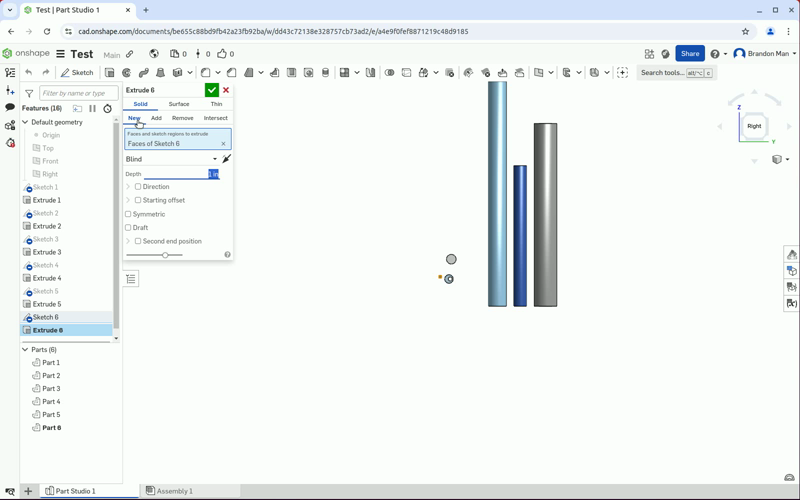
text(9.388)
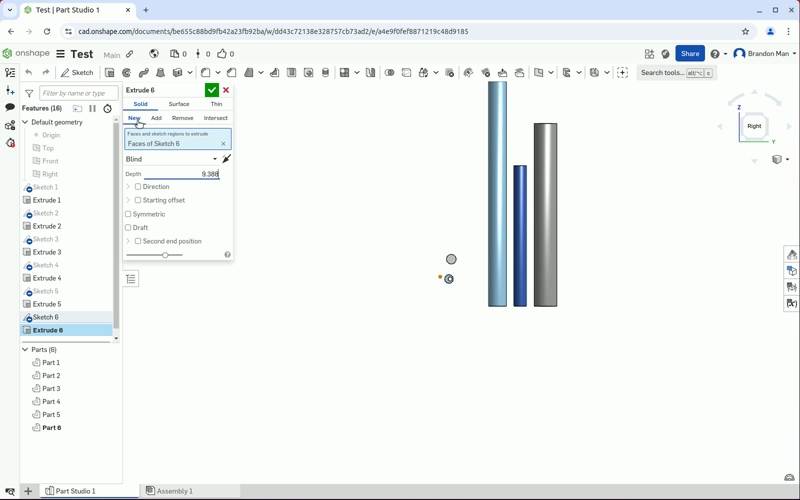
key(enter)
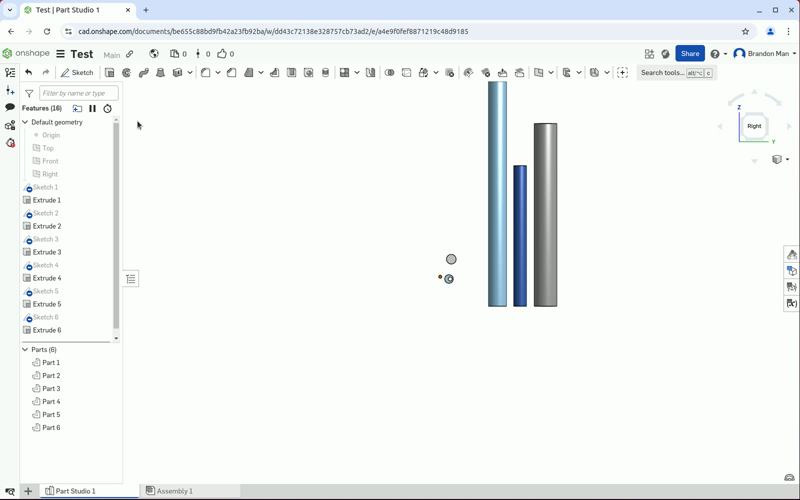
key(shift+h)
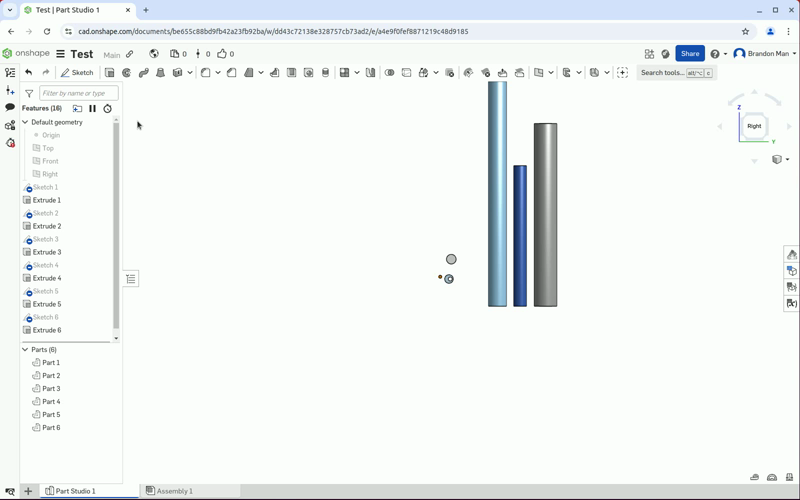
key(shift+h)
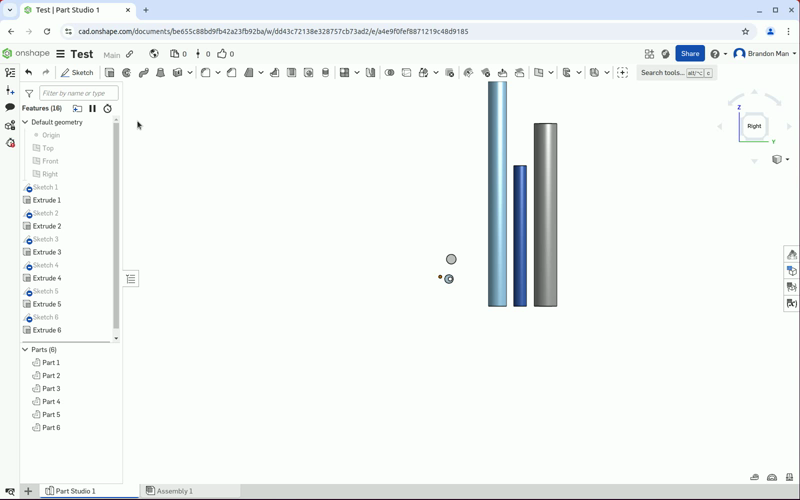
mouse_move(69, 189)
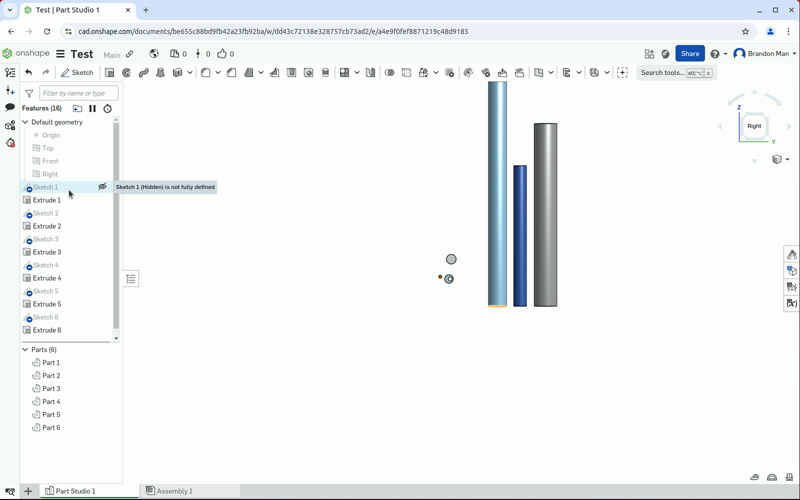
click(69, 189)
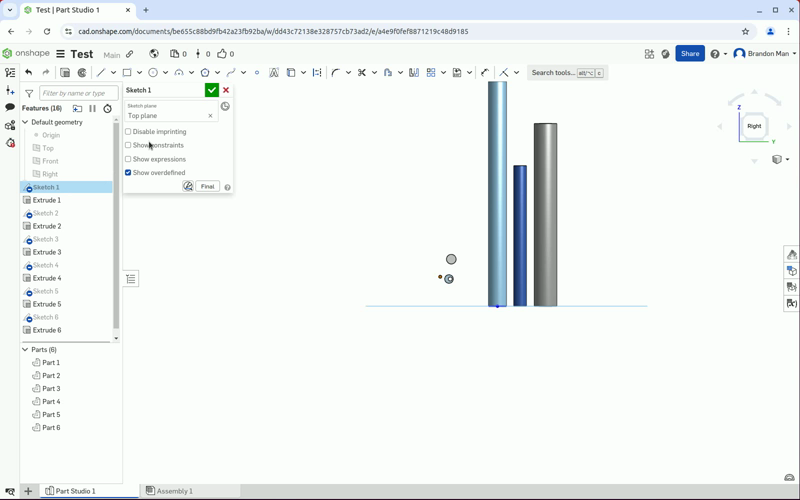
mouse_move(229, 92)
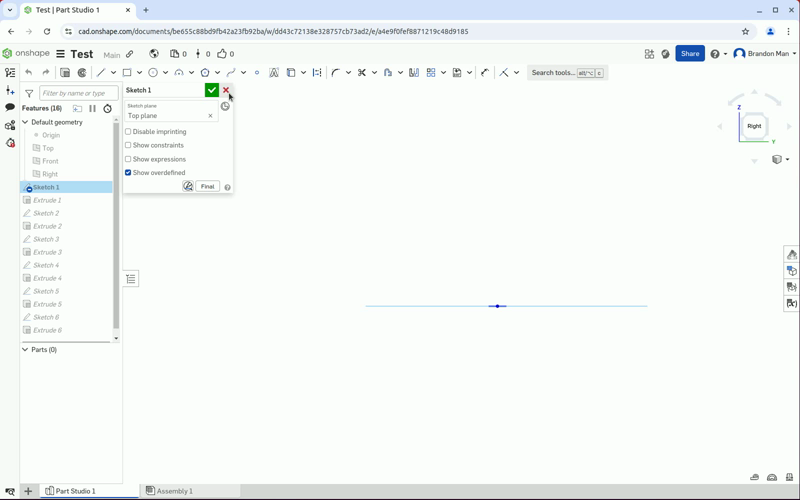
click(229, 92)
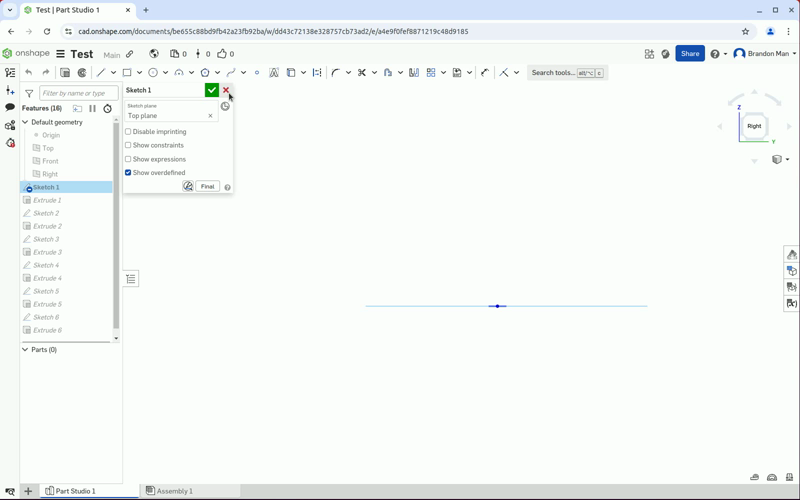
key(shift+s)
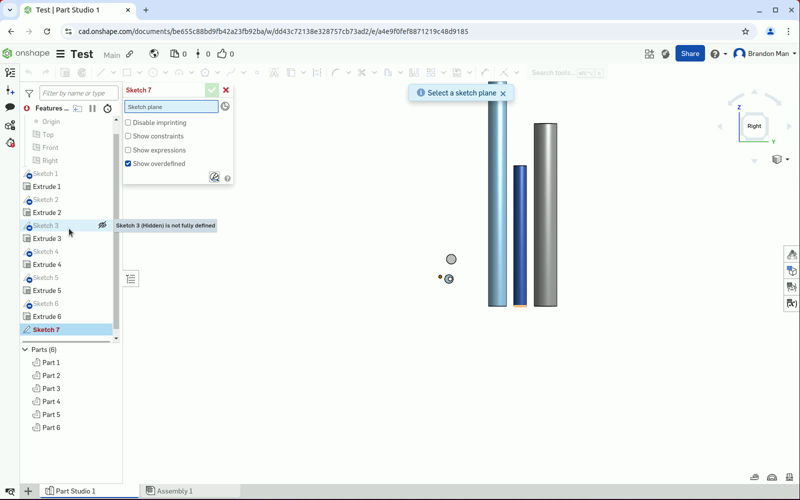
scroll(3)
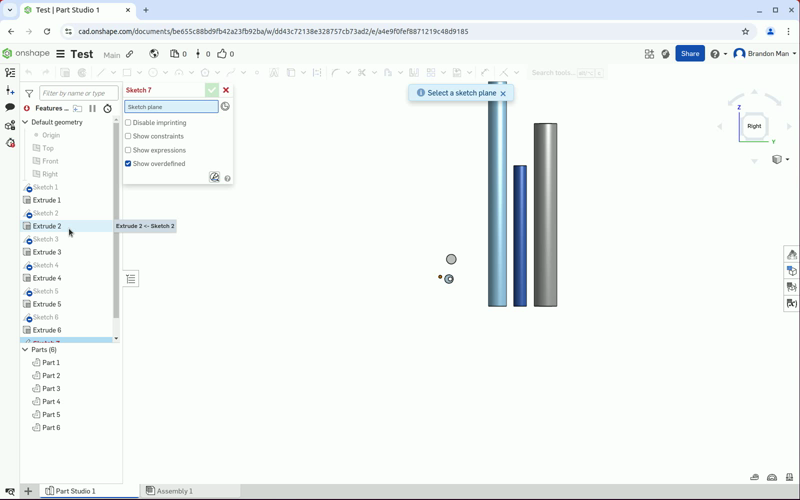
mouse_move(69, 176)
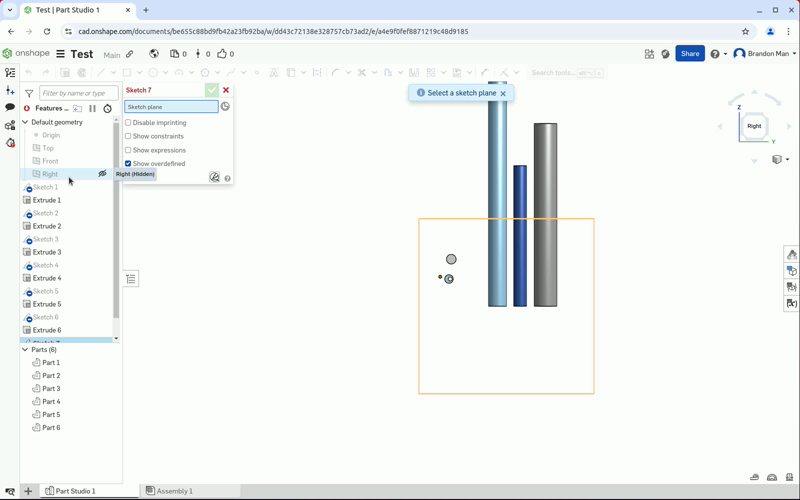
click(69, 176)
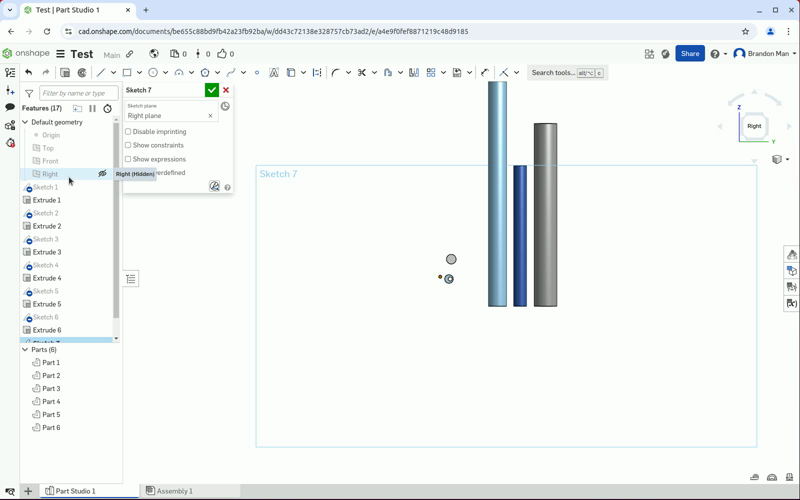
mouse_move(73, 352)
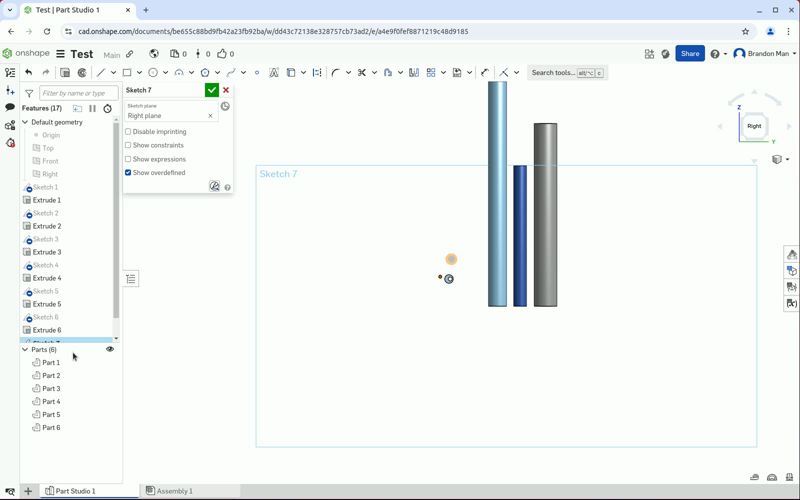
key(y)
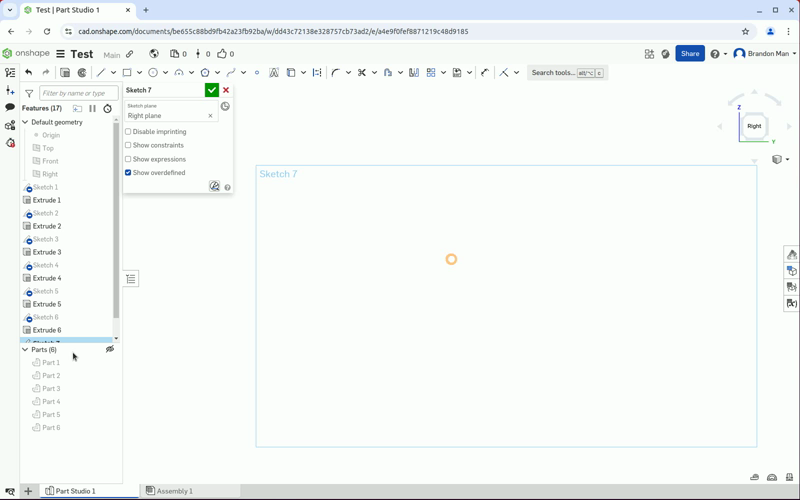
key(c)
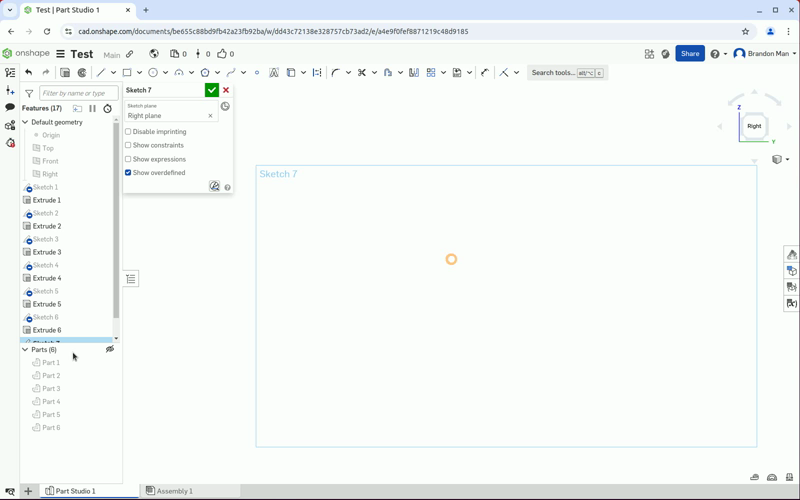
key_down(shift)
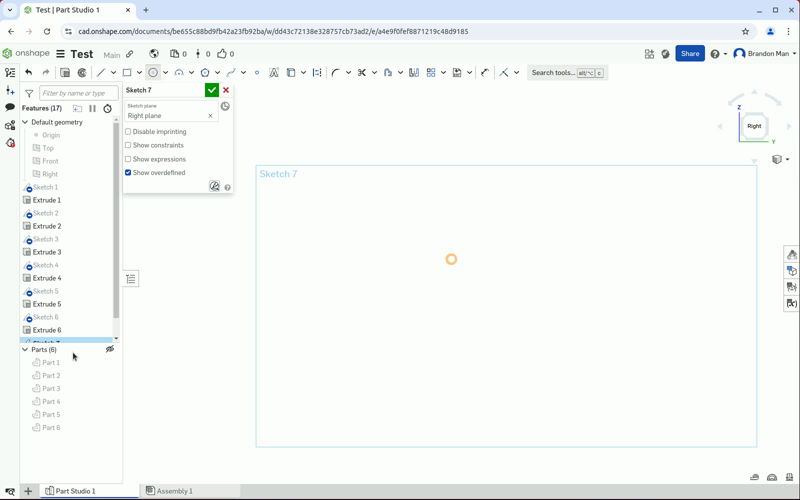
mouse_move(434, 275)
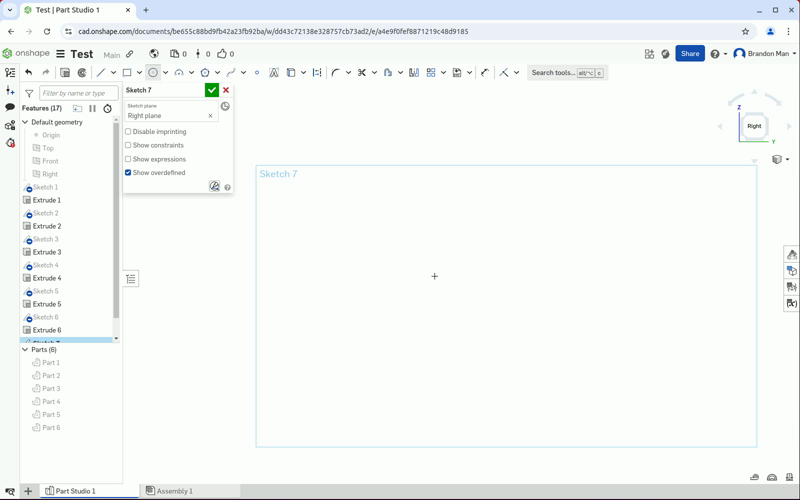
click(434, 275)
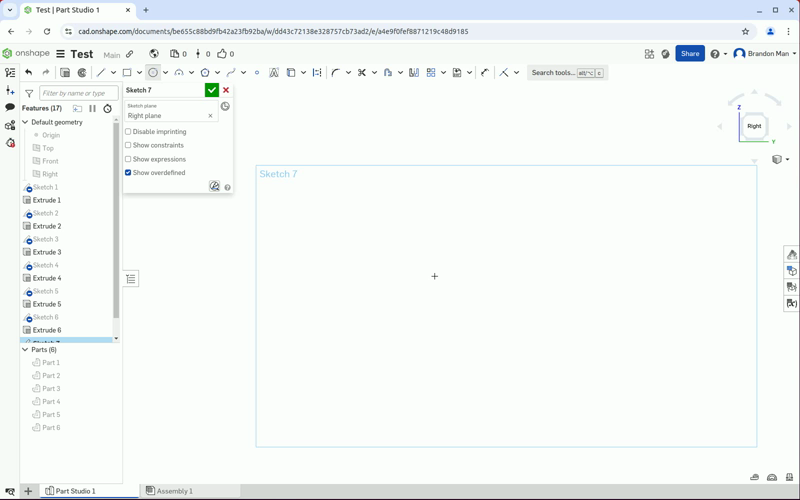
key_up(shift)
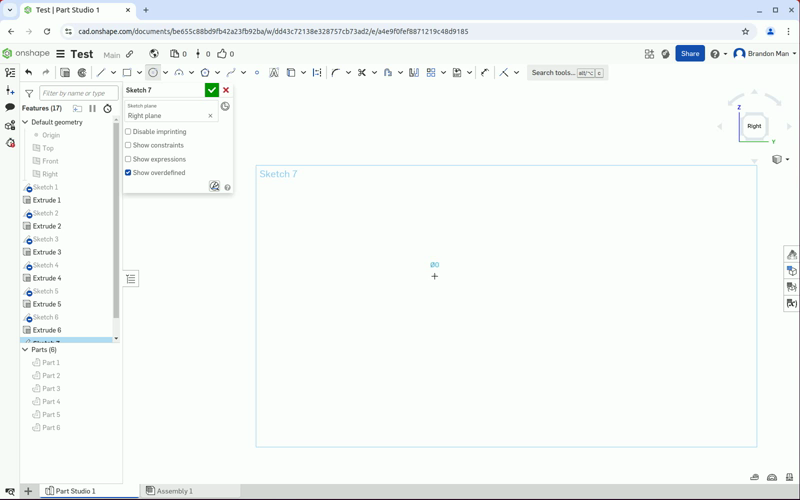
mouse_move(436, 275)
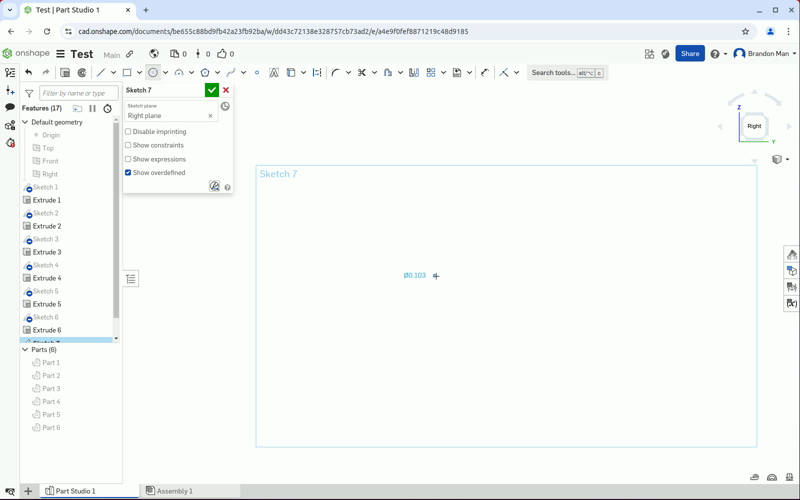
scroll(6)
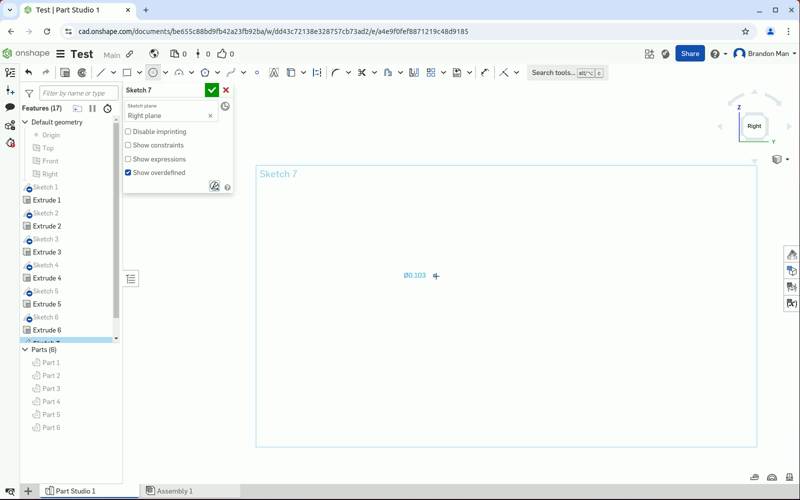
scroll(6)
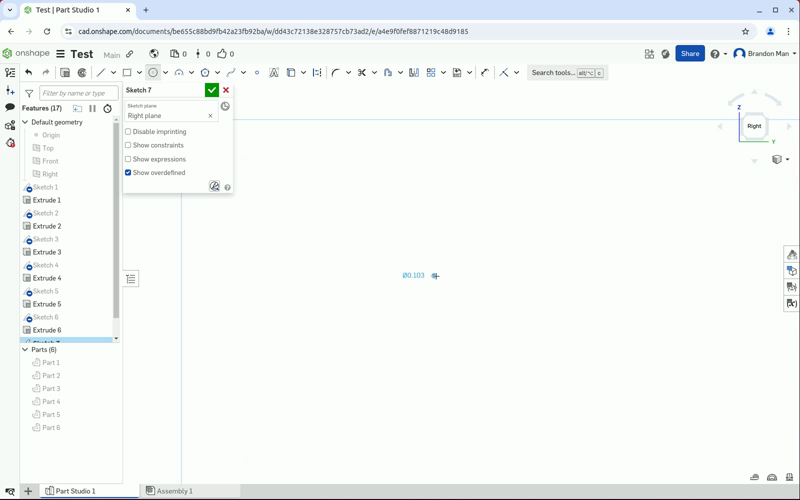
scroll(6)
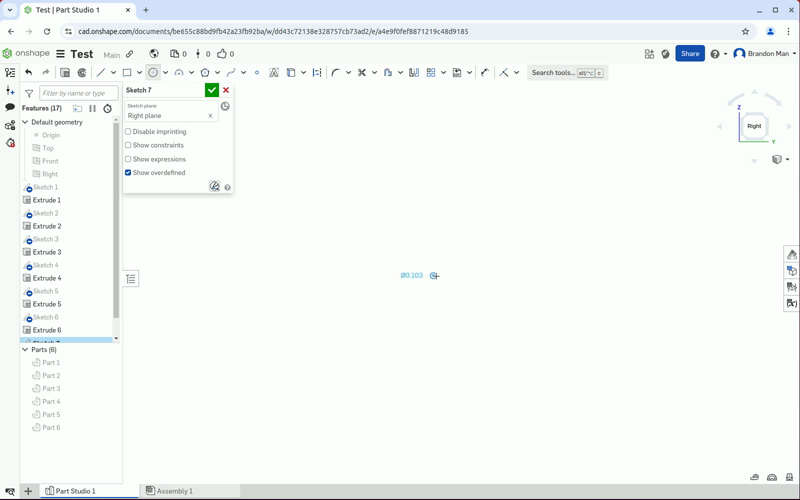
scroll(6)
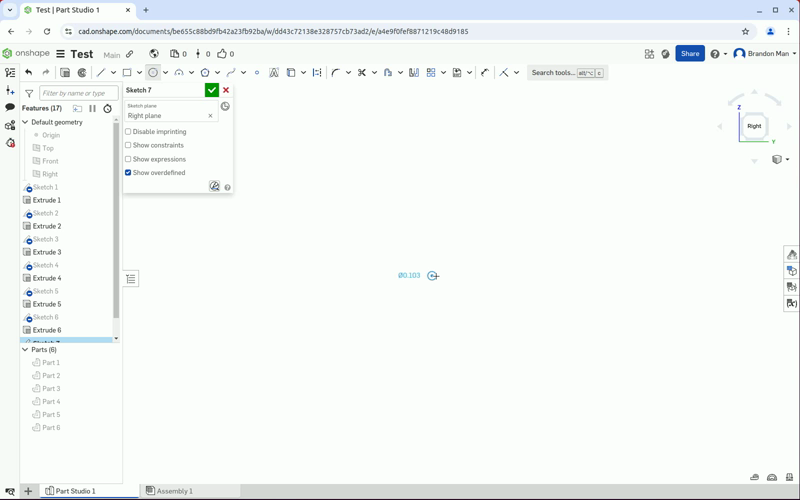
scroll(6)
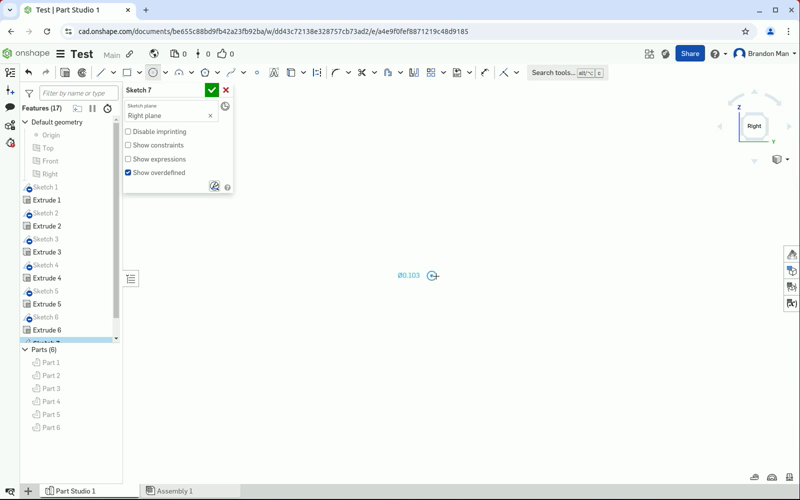
scroll(6)
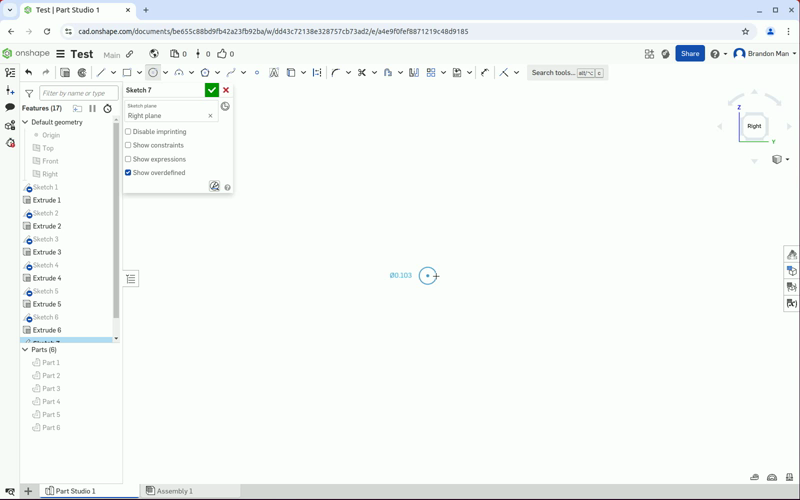
scroll(6)
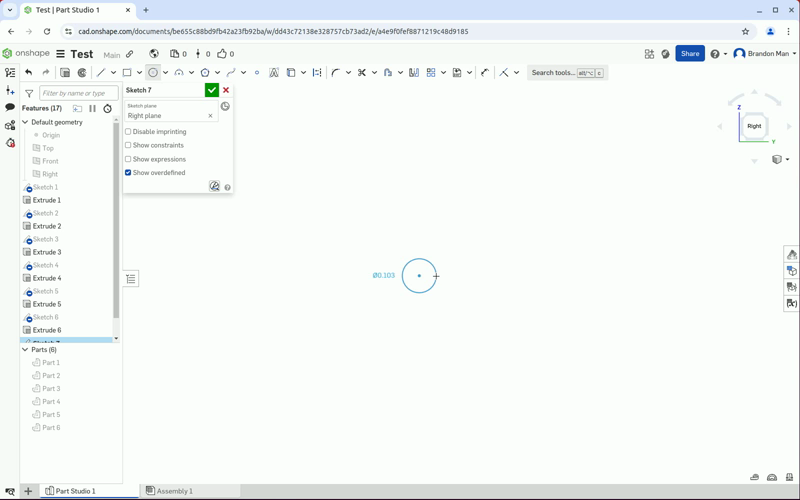
click(436, 275)
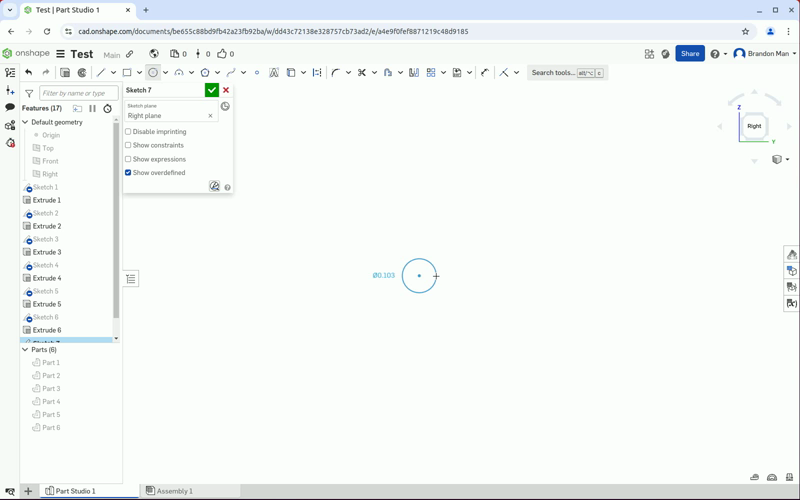
scroll(-6)
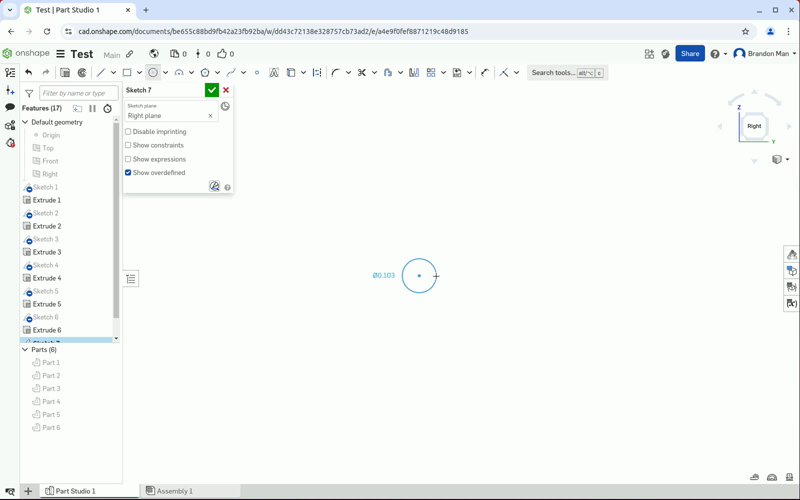
scroll(-6)
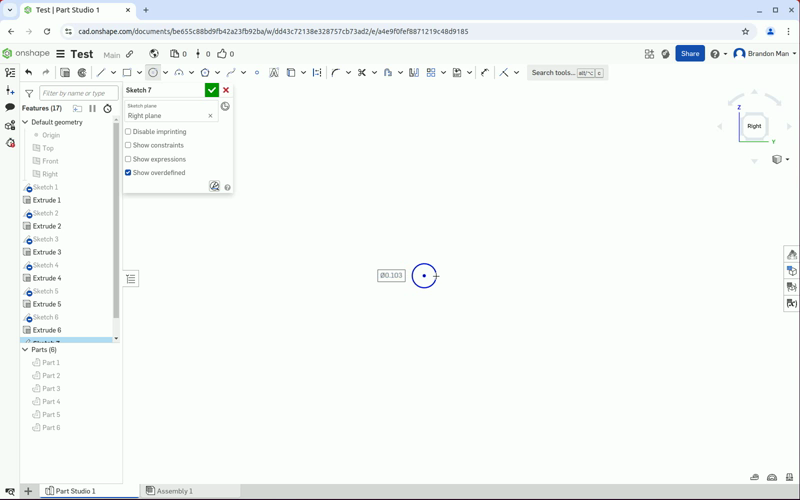
scroll(-6)
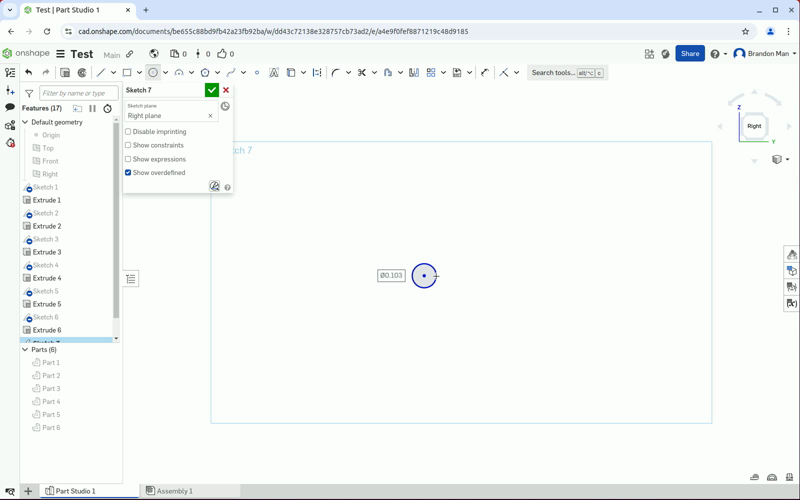
scroll(-6)
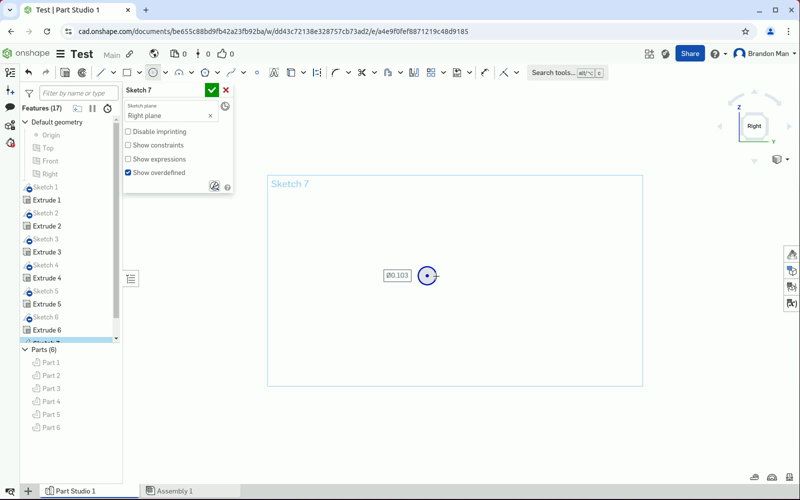
scroll(-6)
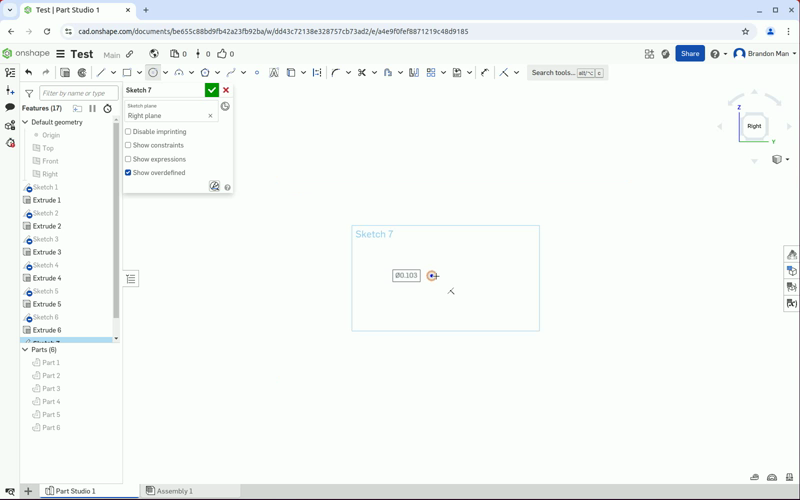
scroll(-6)
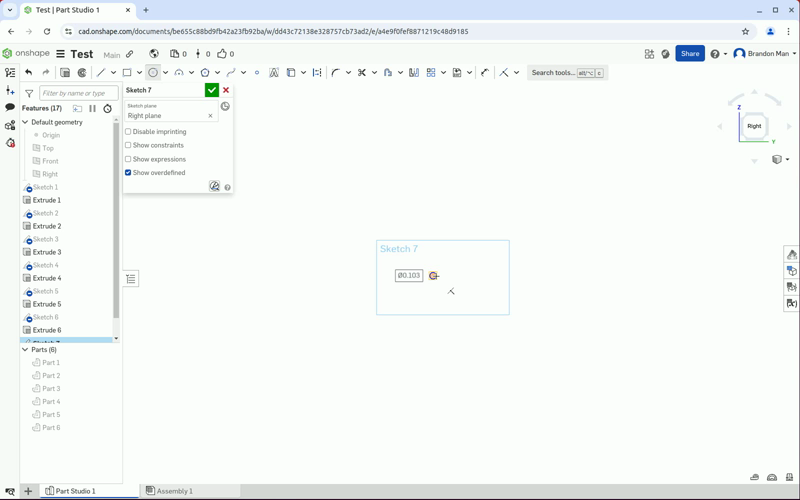
scroll(-6)
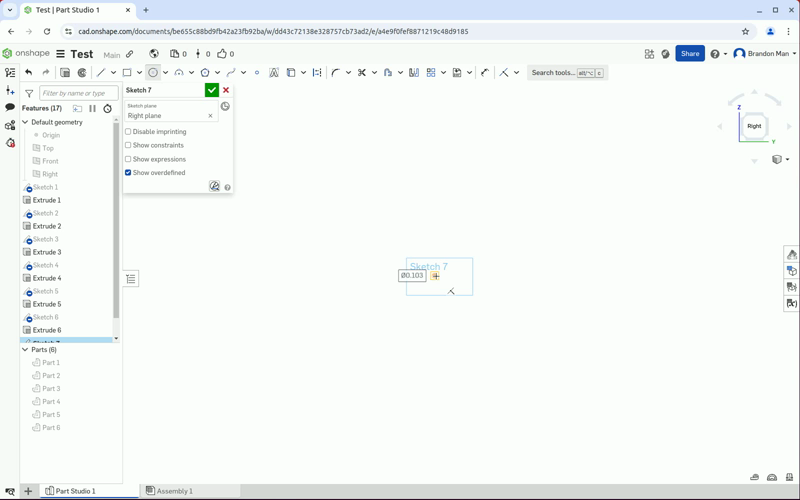
key(esc)
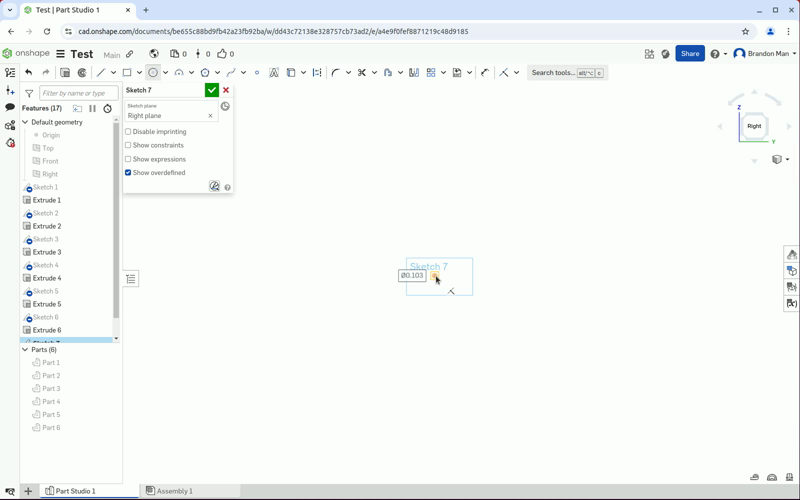
key(c)
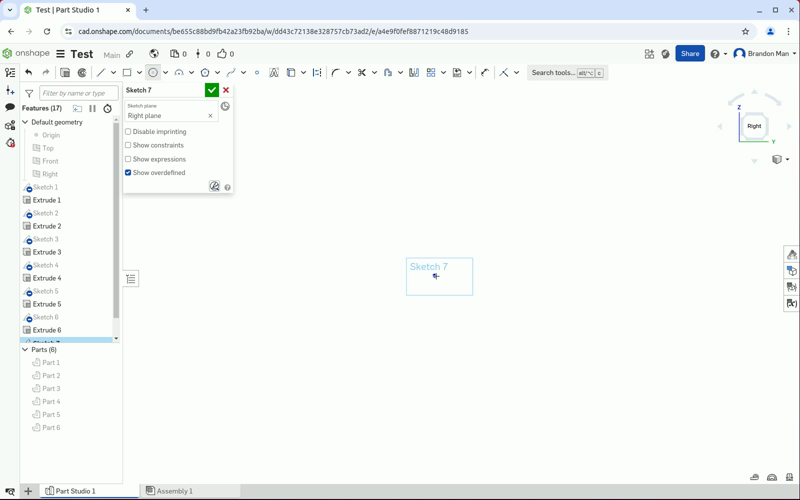
key_down(shift)
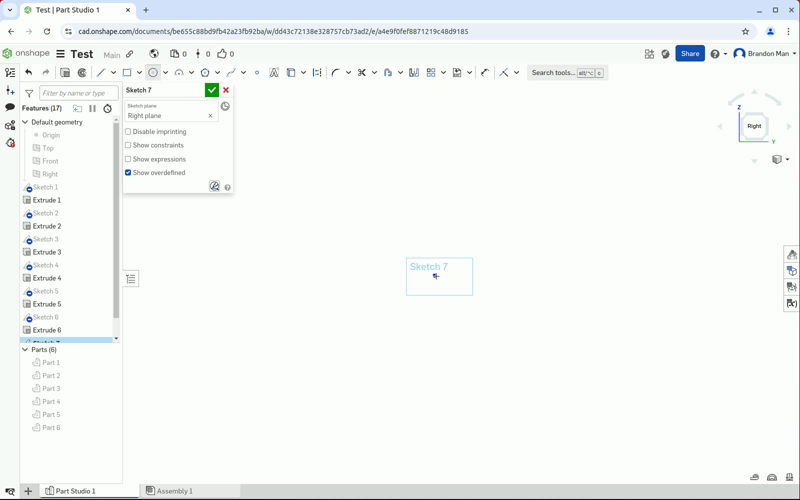
mouse_move(434, 275)
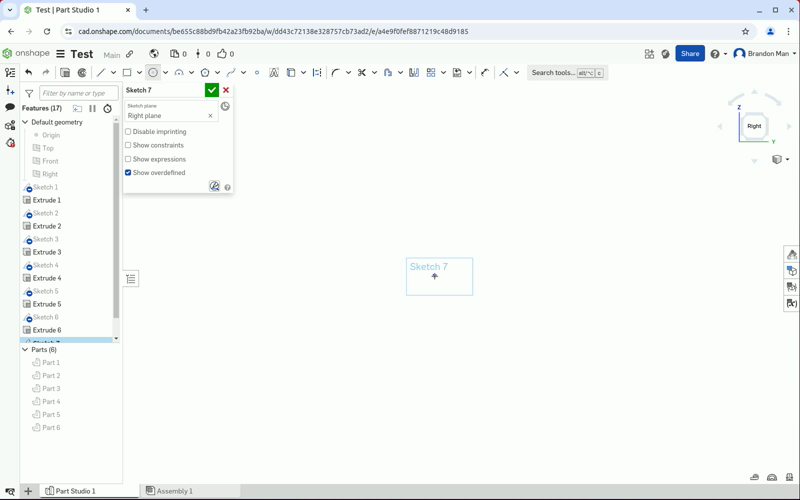
scroll(6)
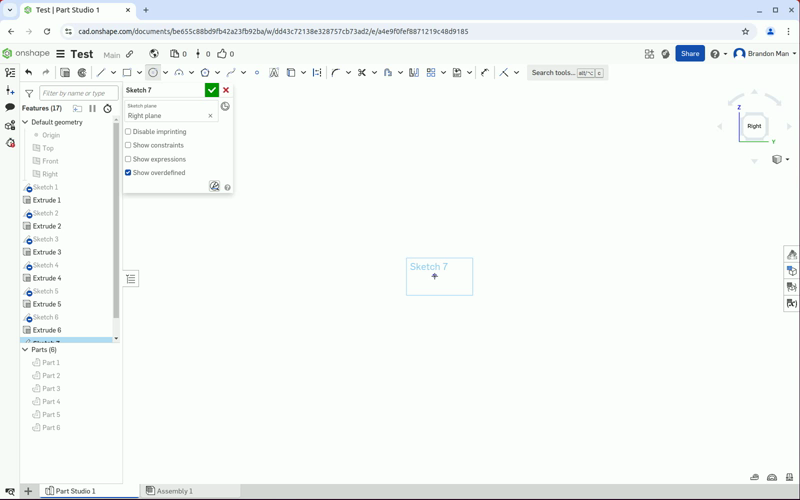
scroll(6)
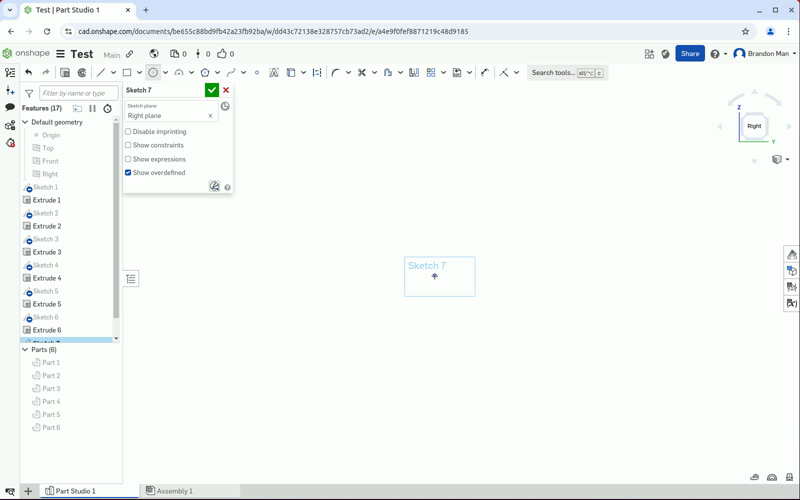
scroll(6)
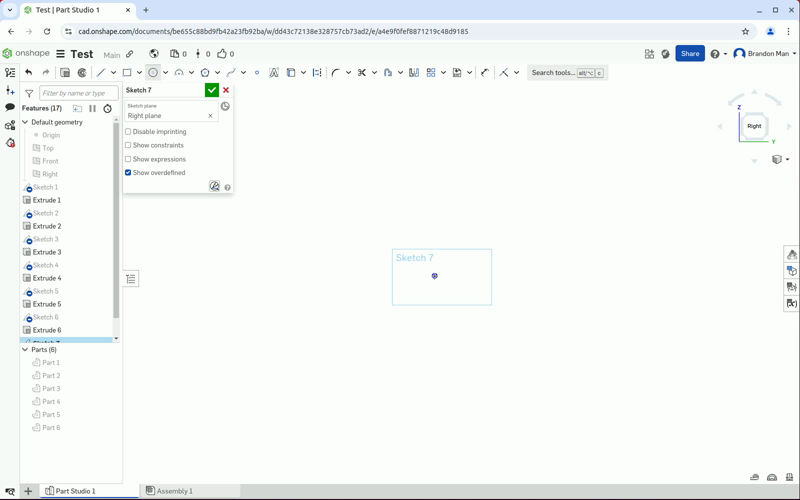
scroll(6)
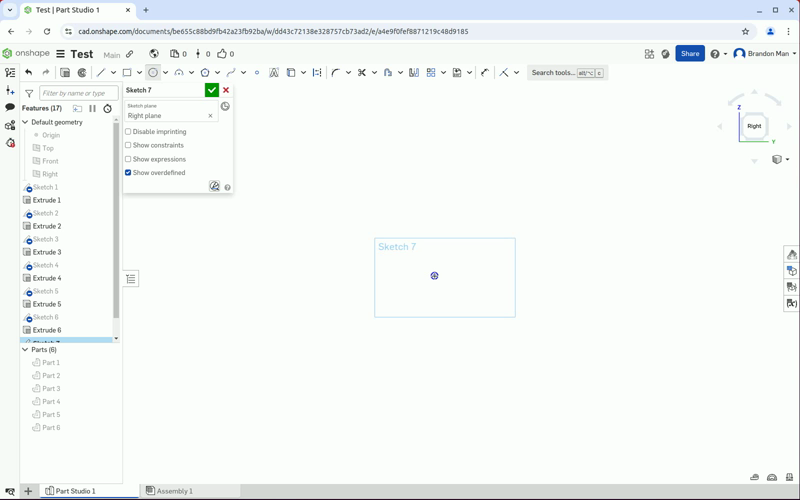
scroll(6)
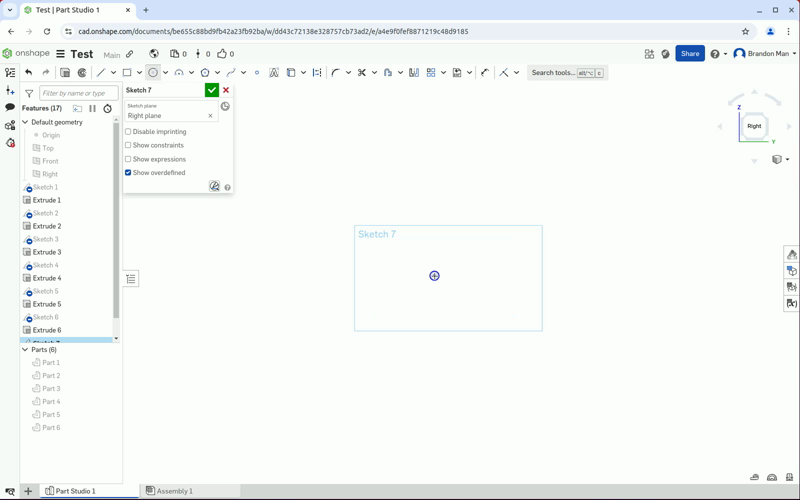
scroll(6)
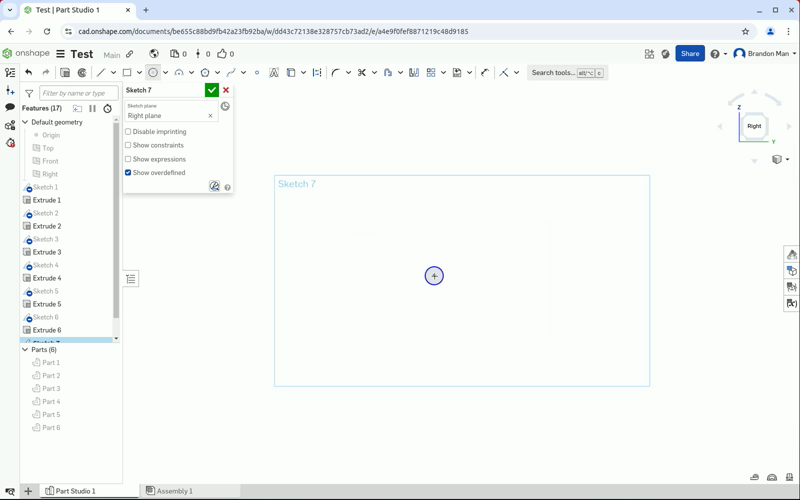
scroll(6)
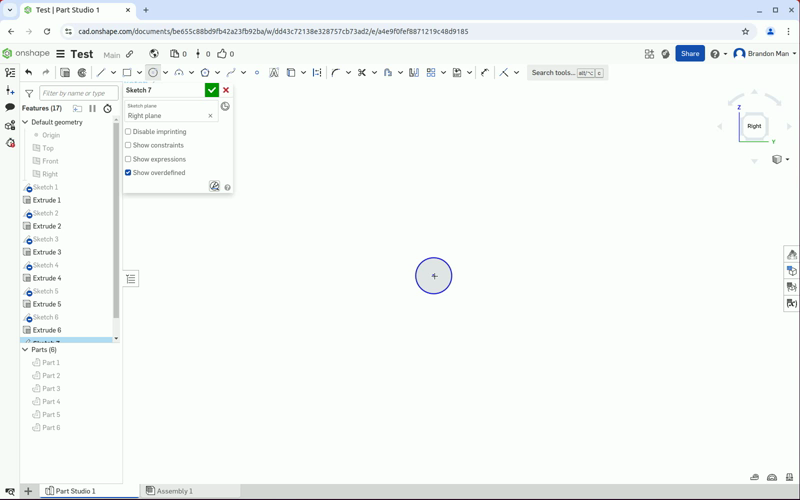
click(434, 275)
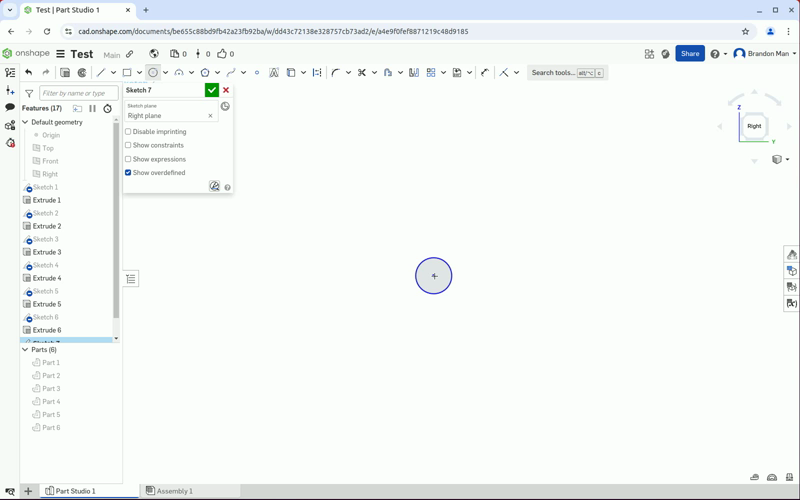
scroll(-6)
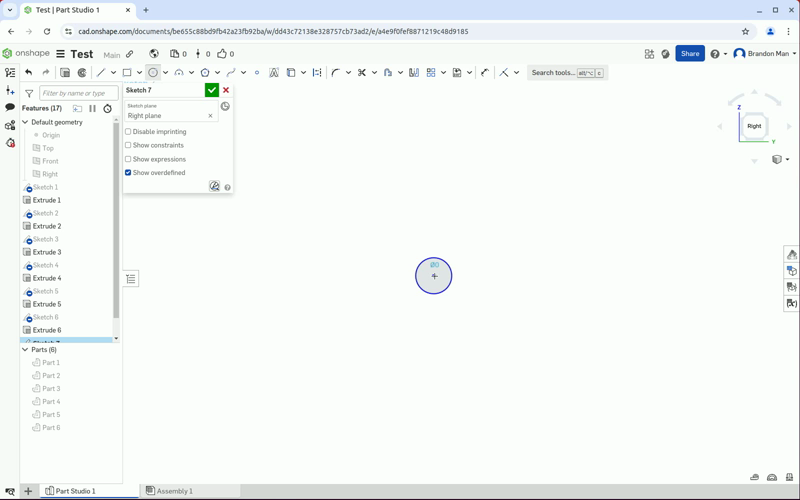
scroll(-6)
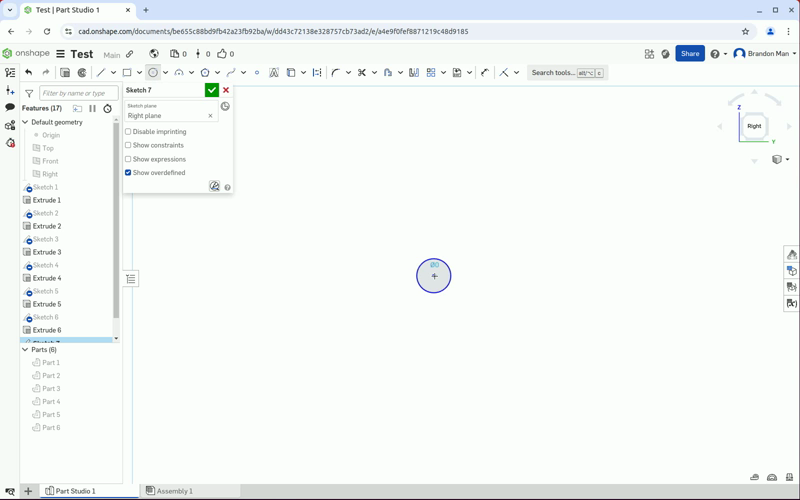
scroll(-6)
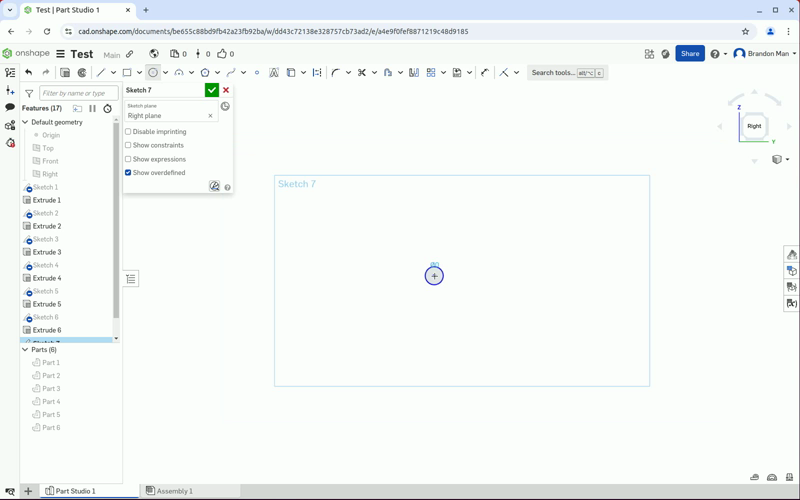
scroll(-6)
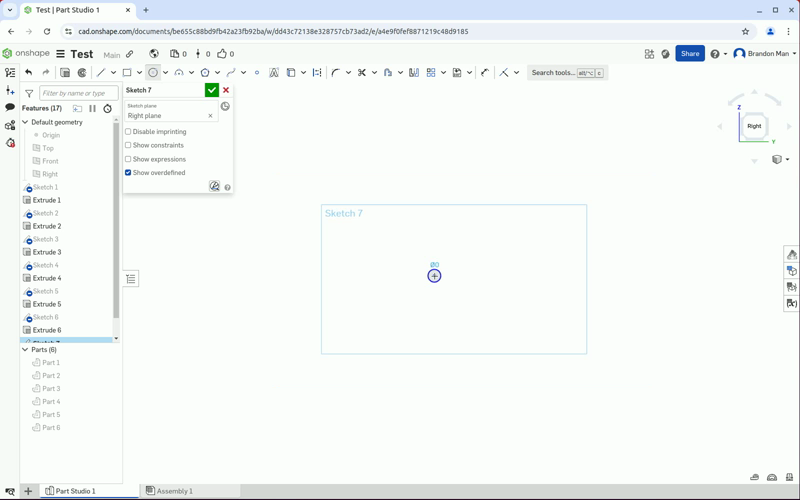
scroll(-6)
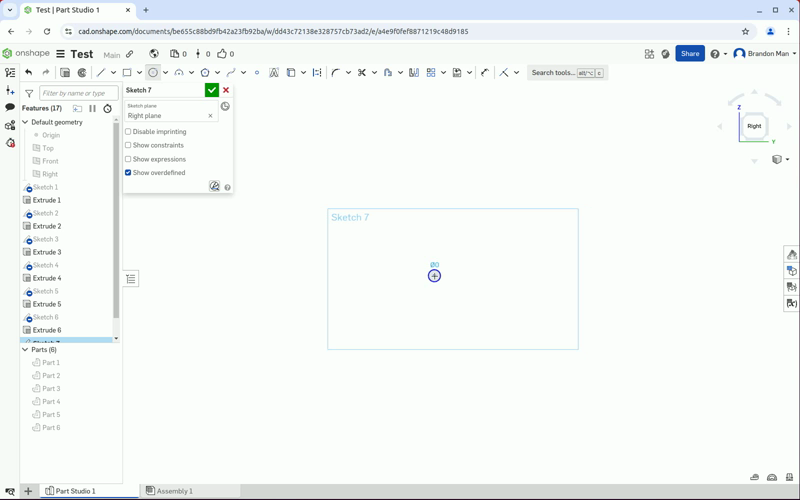
scroll(-6)
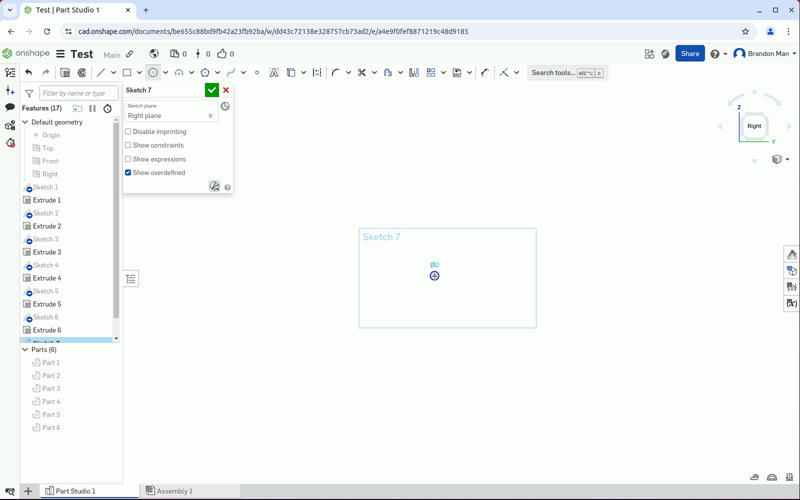
scroll(-6)
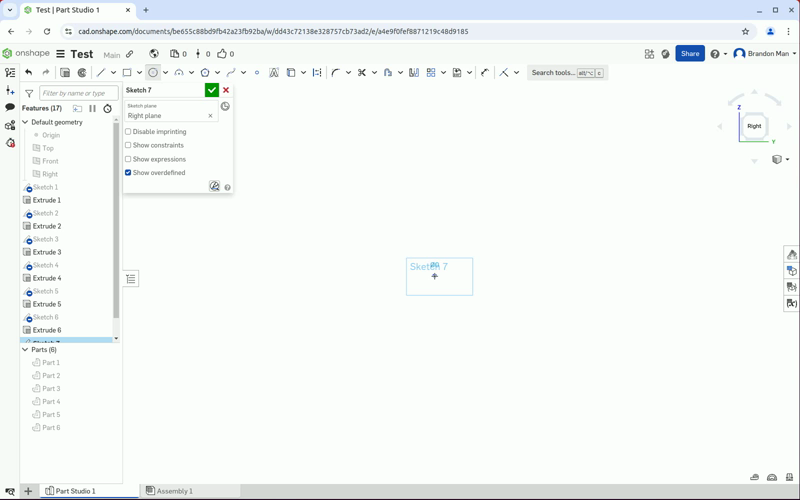
key_up(shift)
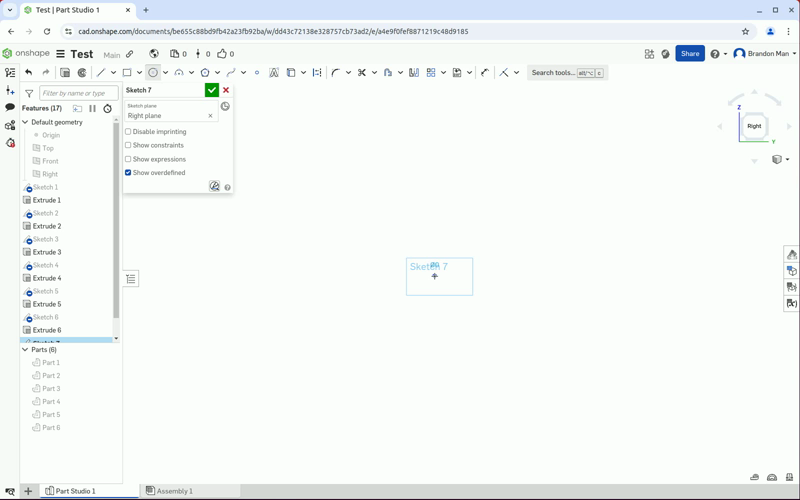
mouse_move(435, 275)
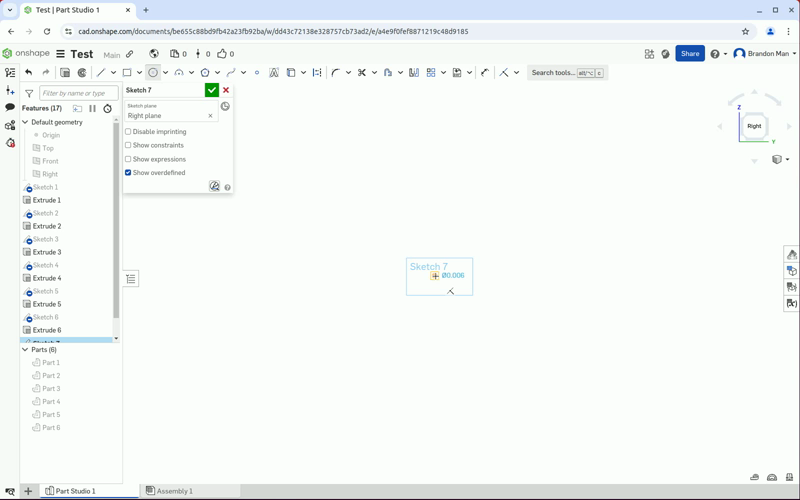
scroll(6)
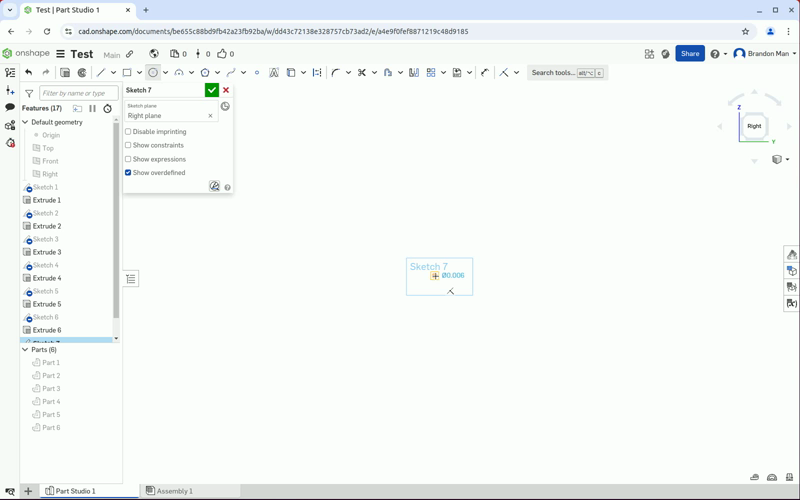
scroll(6)
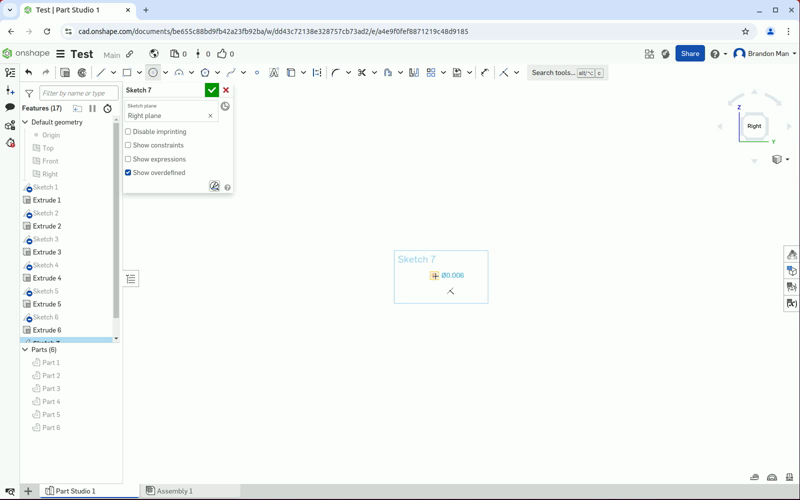
scroll(6)
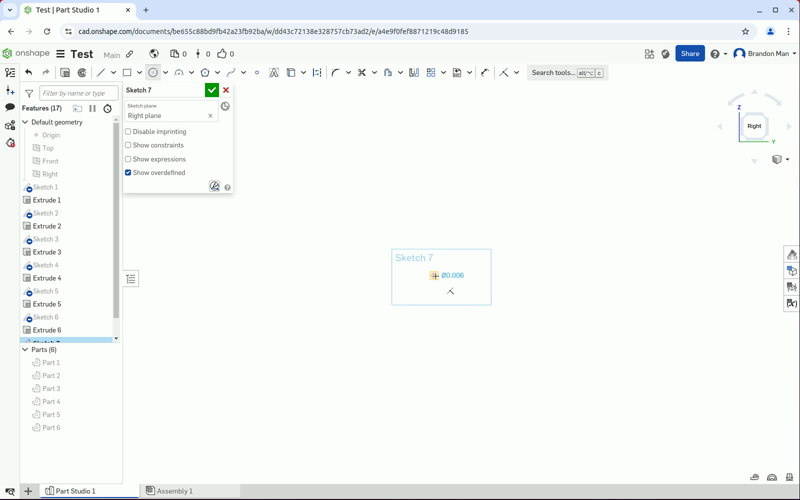
scroll(6)
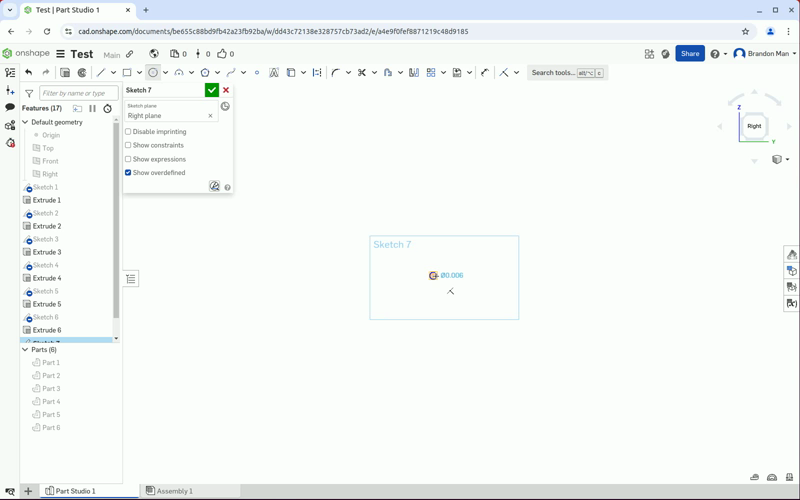
scroll(6)
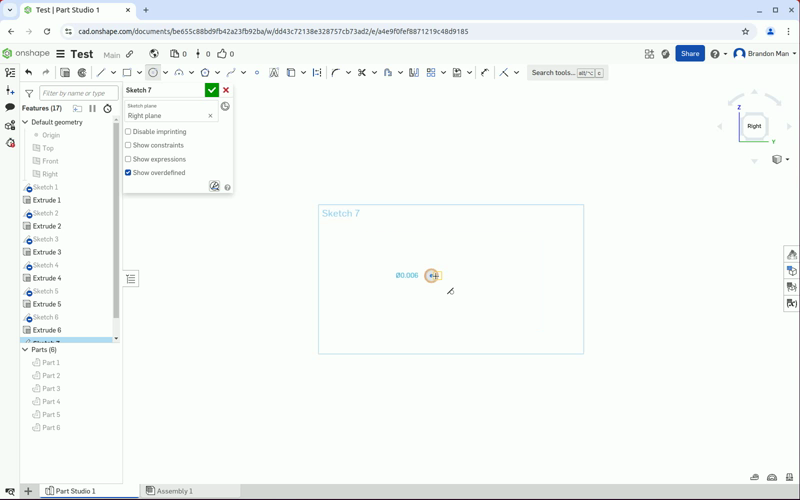
scroll(6)
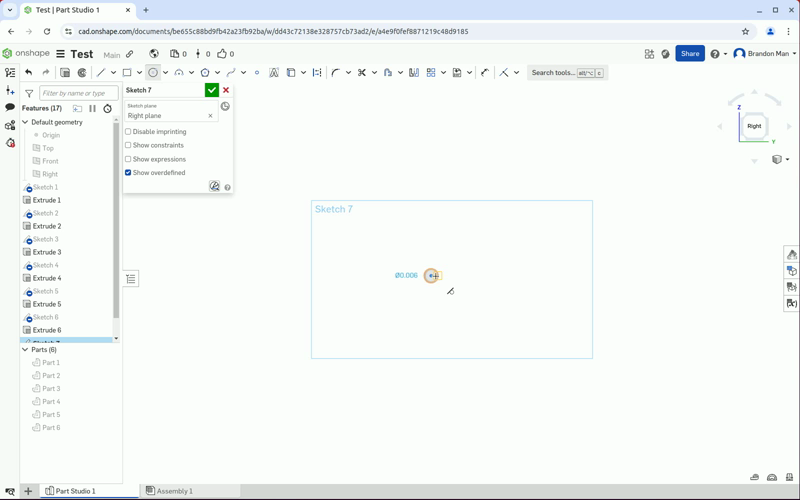
scroll(6)
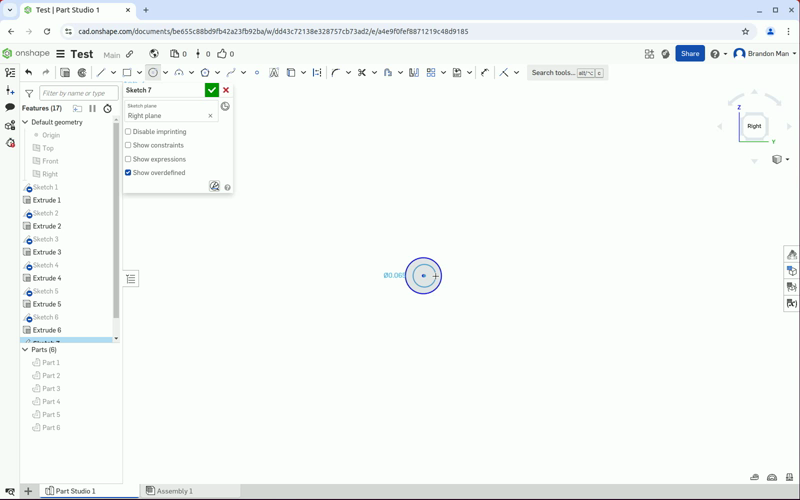
click(435, 275)
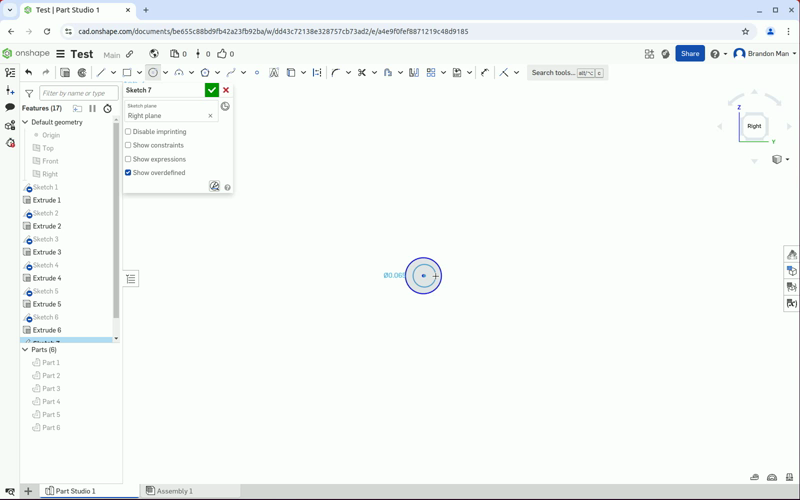
scroll(-6)
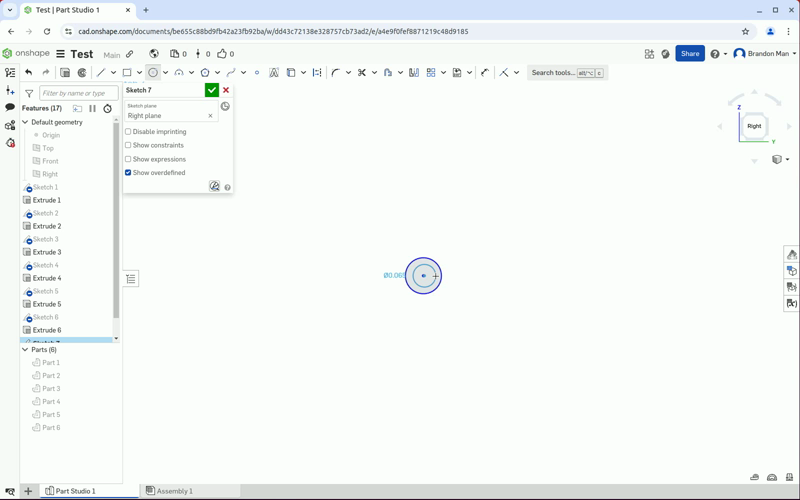
scroll(-6)
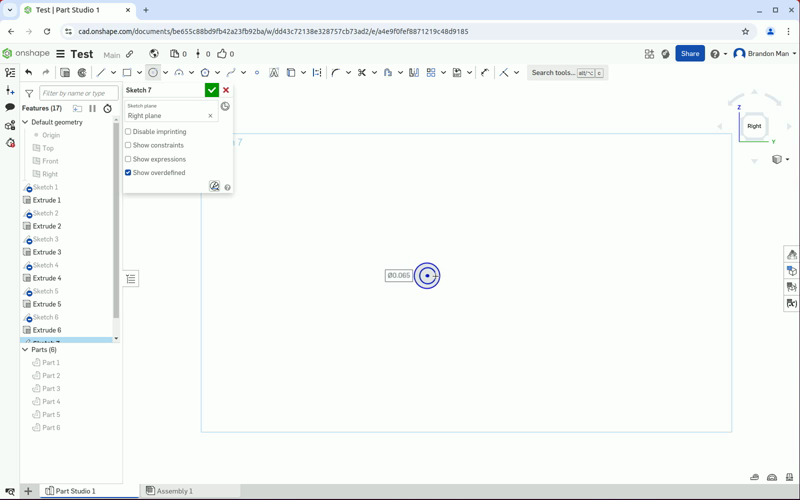
scroll(-6)
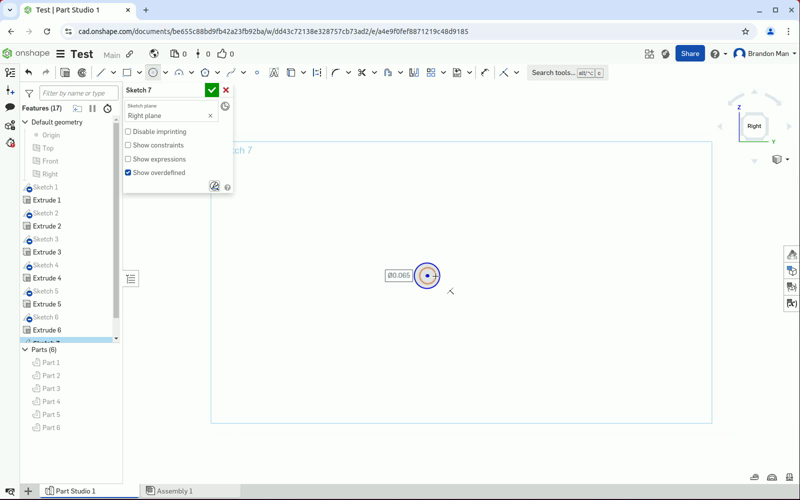
scroll(-6)
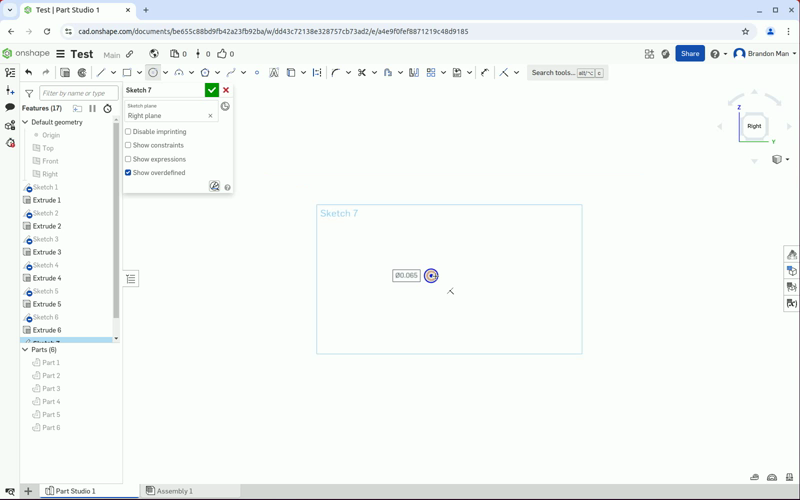
scroll(-6)
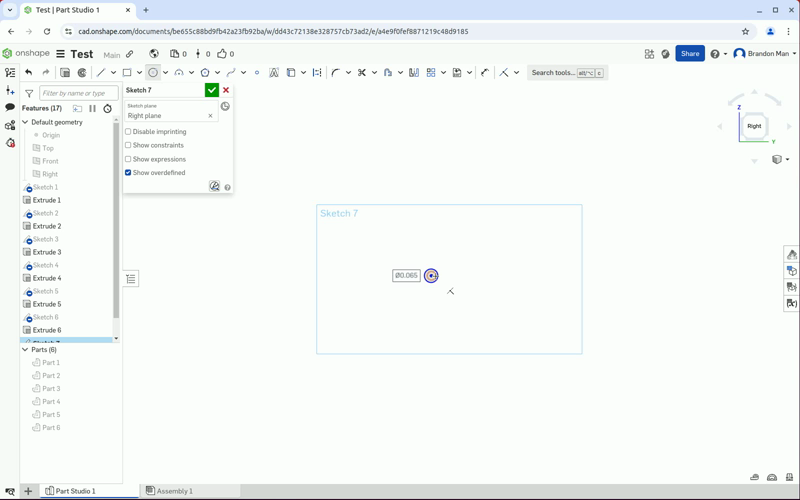
scroll(-6)
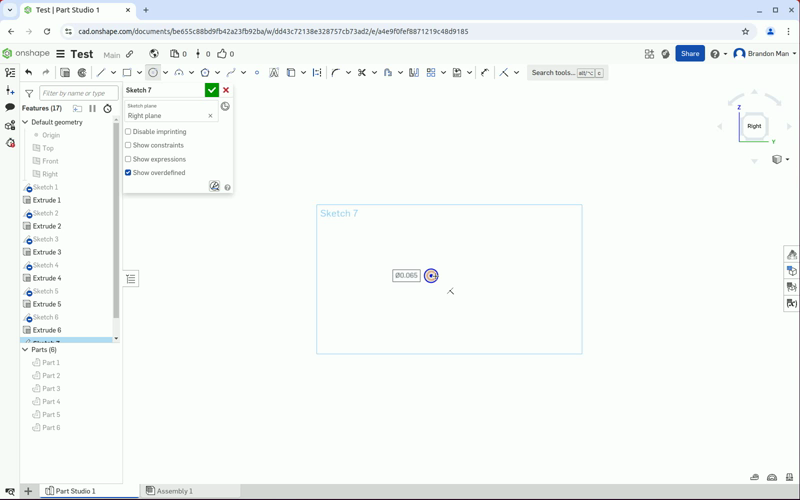
scroll(-6)
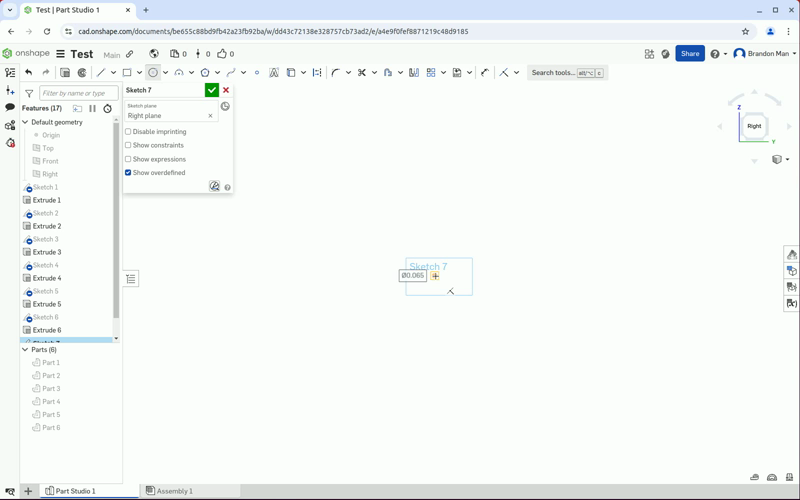
key(esc)
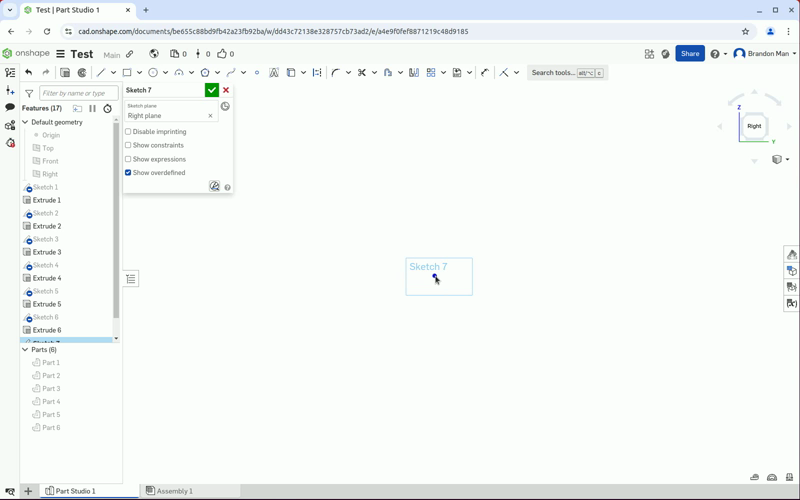
mouse_move(435, 276)
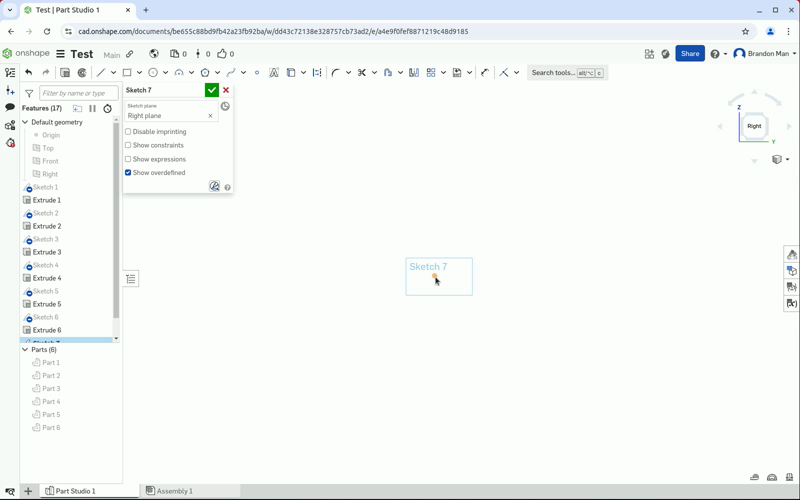
scroll(6)
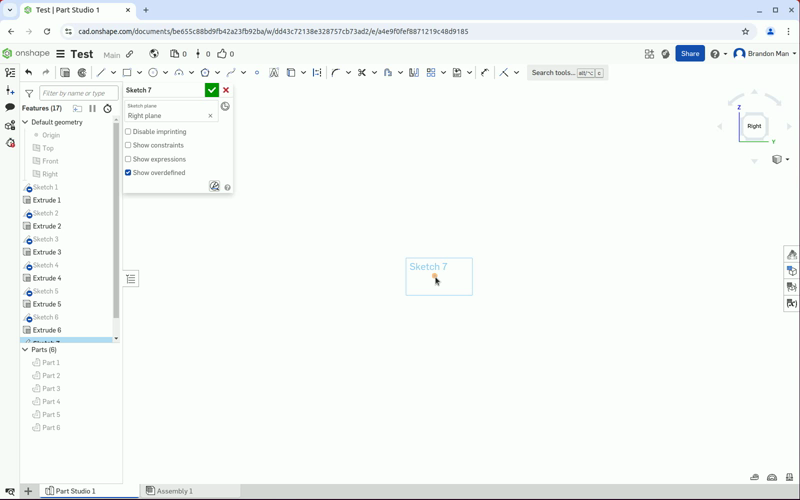
scroll(6)
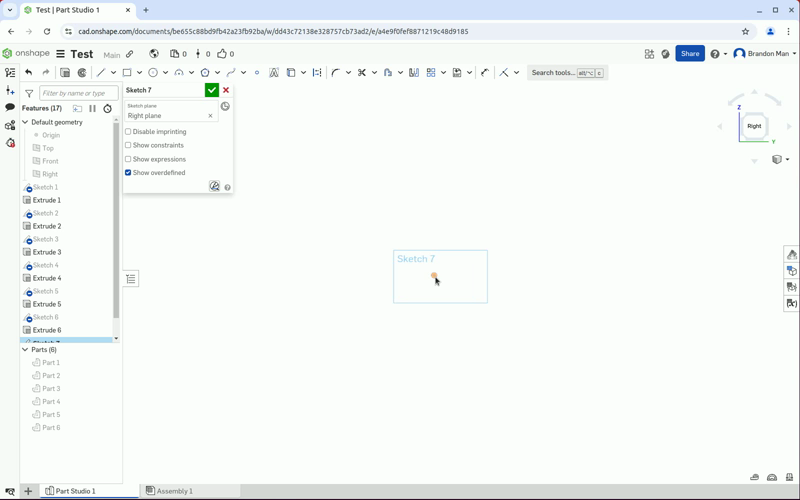
scroll(6)
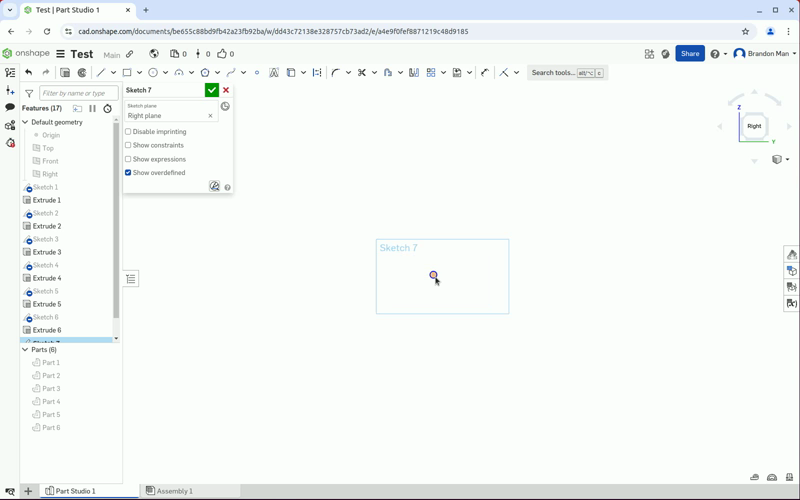
scroll(6)
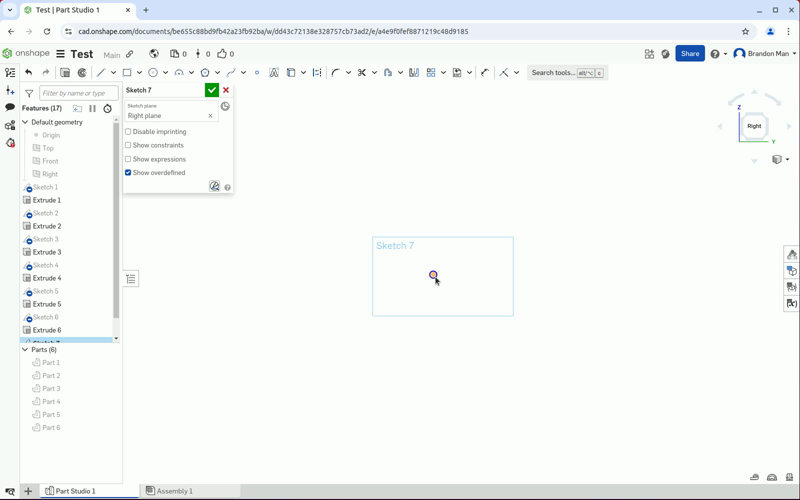
scroll(6)
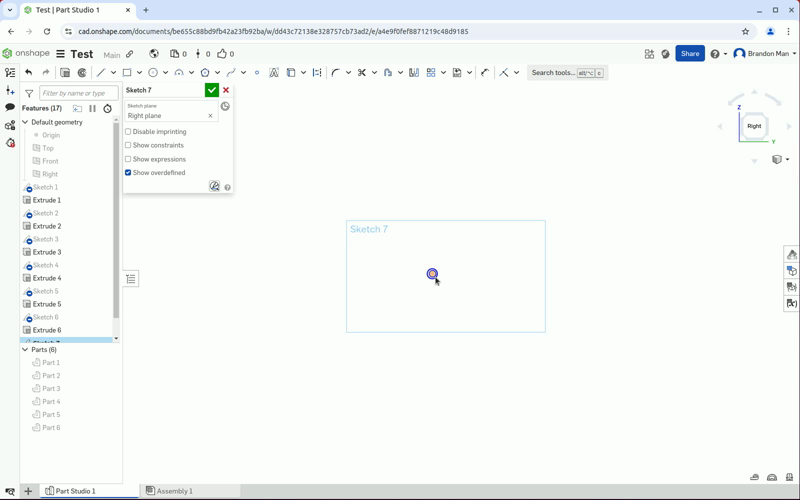
scroll(6)
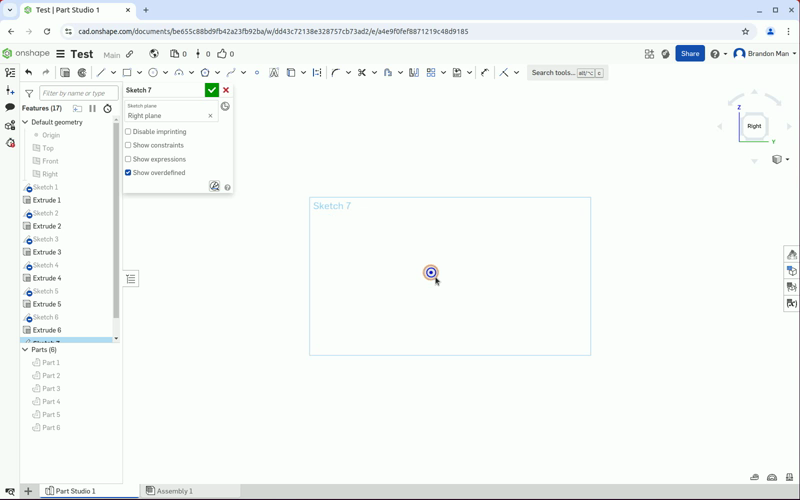
scroll(6)
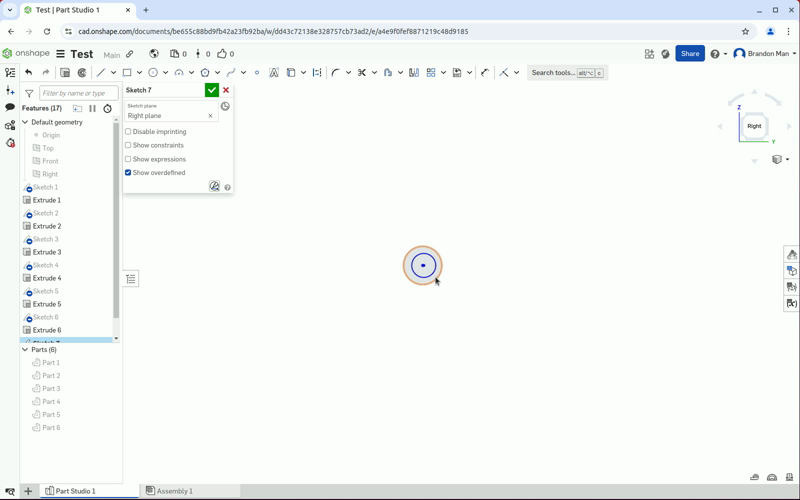
click(435, 276)
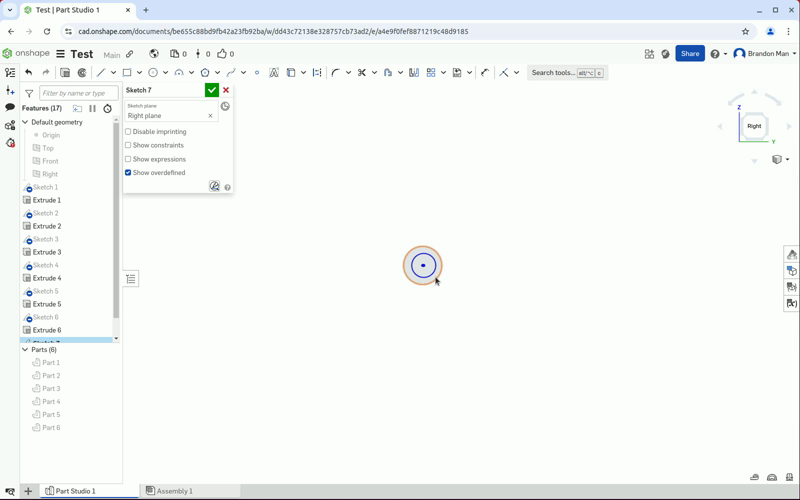
scroll(-6)
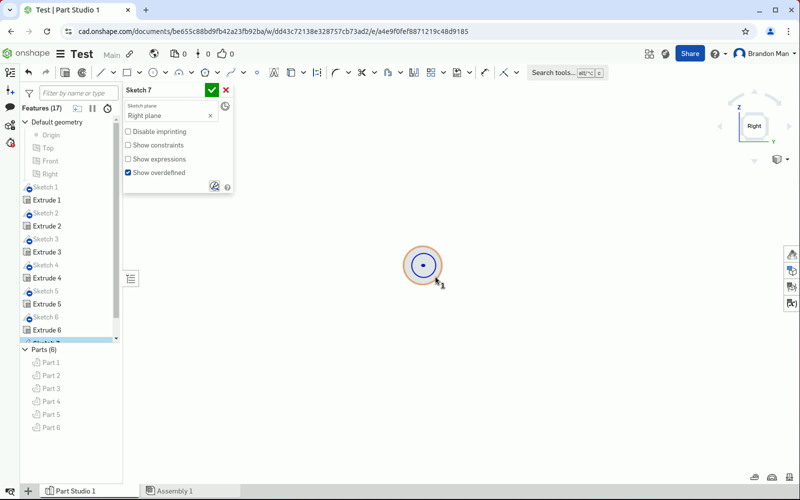
scroll(-6)
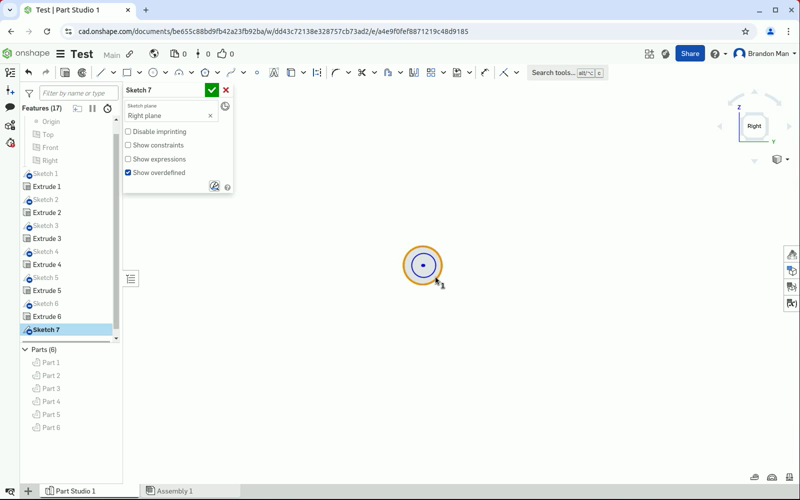
scroll(-6)
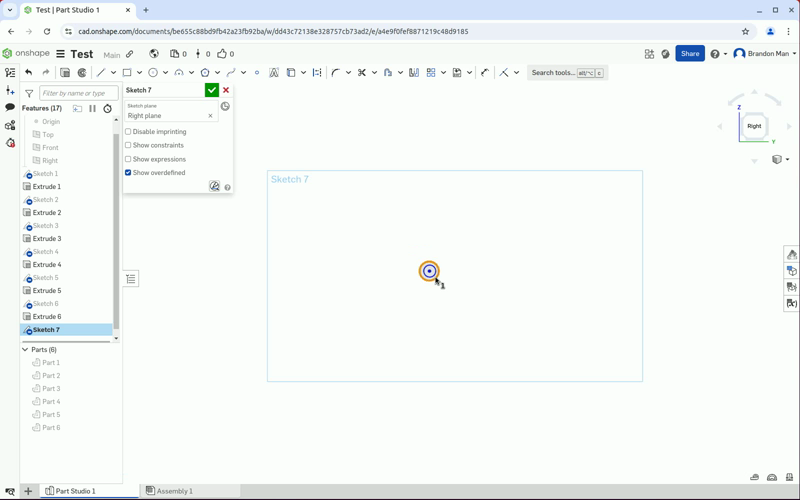
scroll(-6)
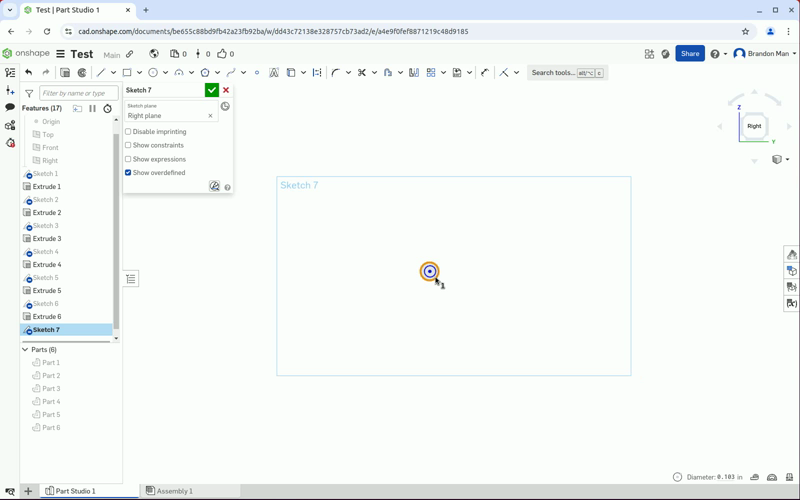
scroll(-6)
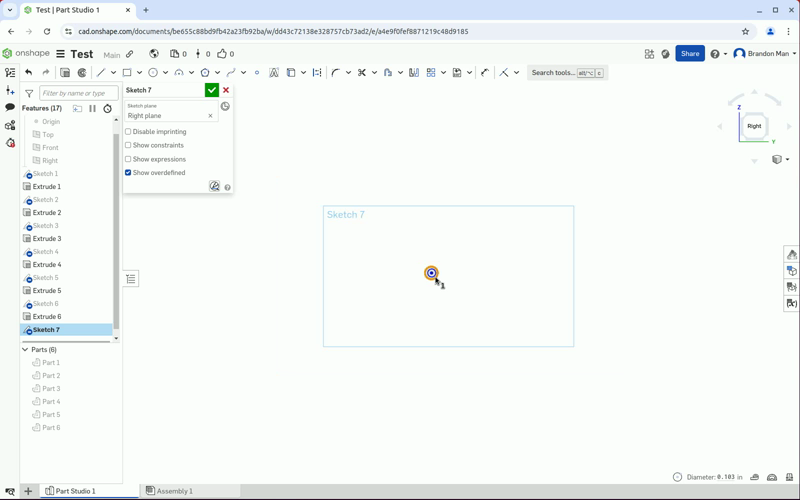
scroll(-6)
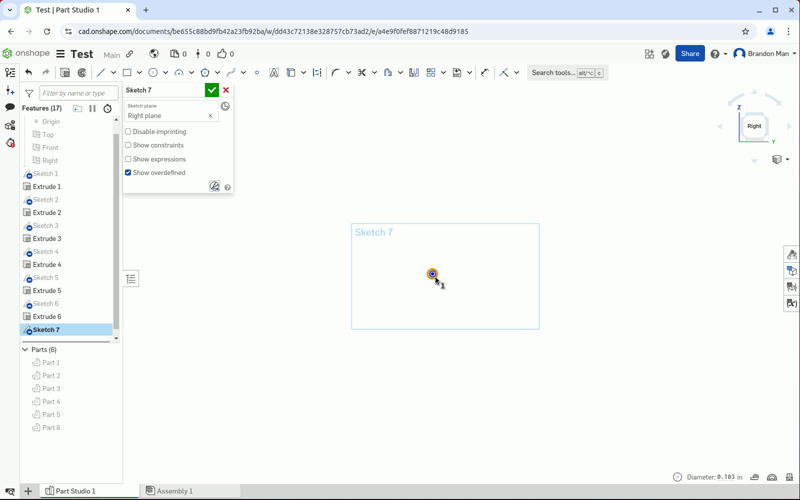
scroll(-6)
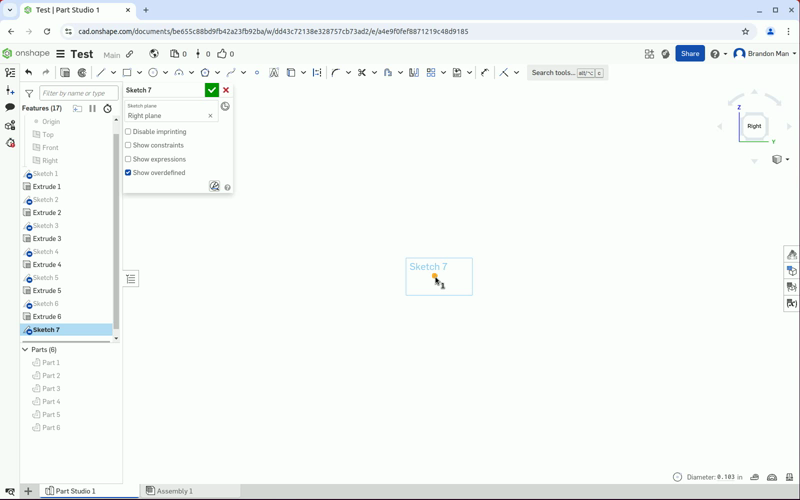
mouse_move(73, 352)
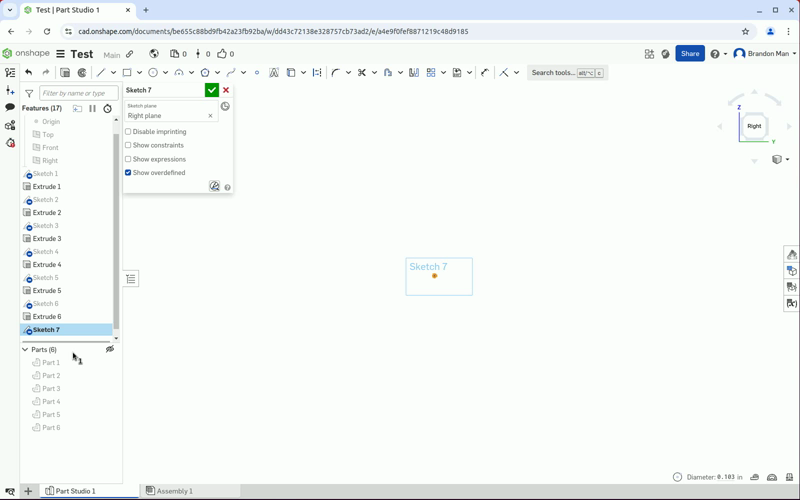
key(shift+y)
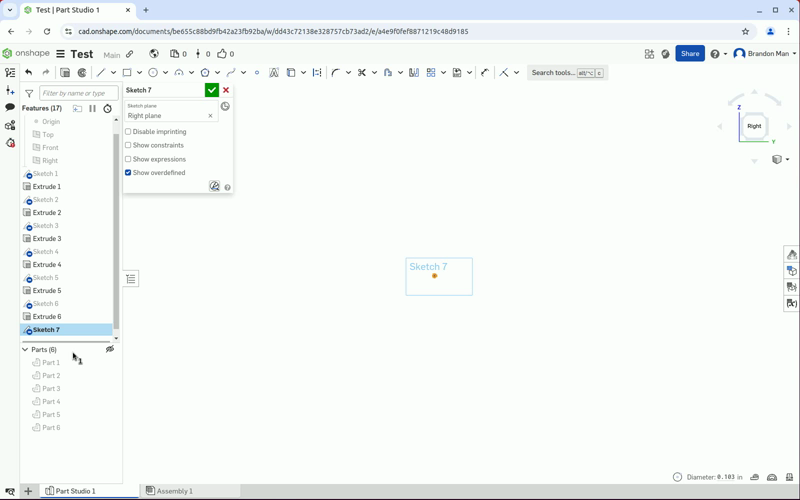
key(shift+e)
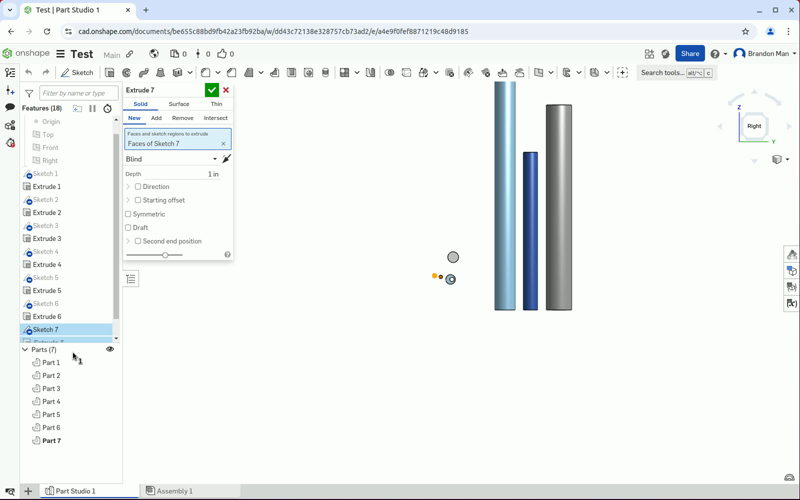
mouse_move(143, 106)
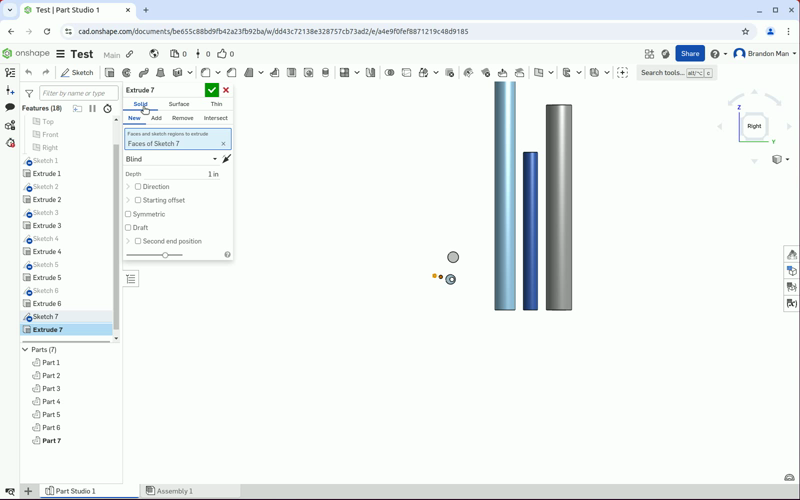
click(143, 106)
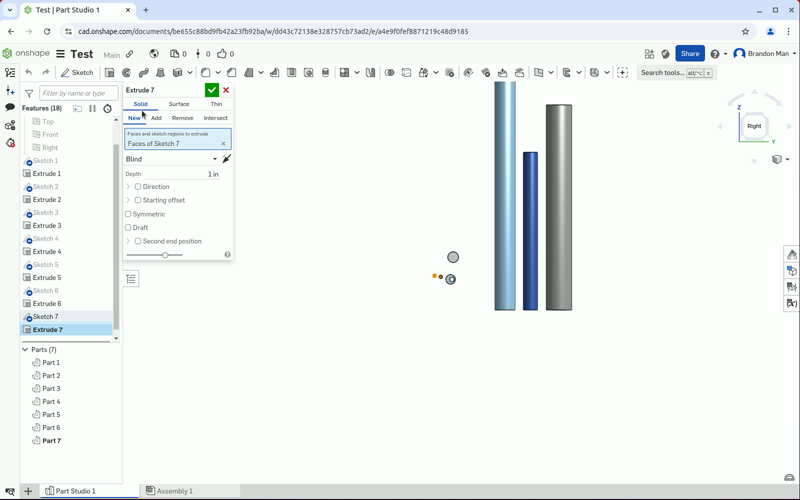
mouse_move(137, 120)
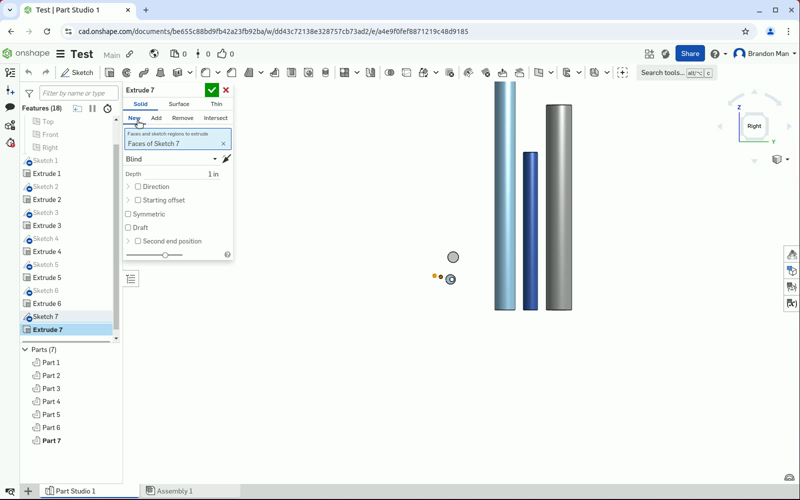
click(137, 120)
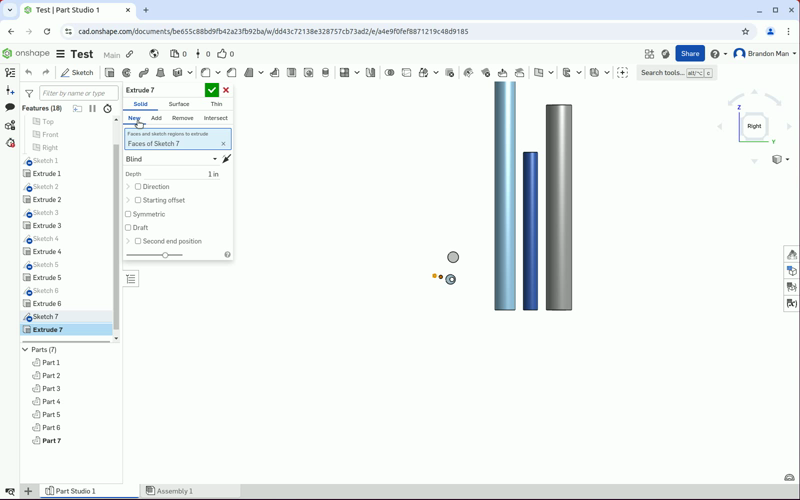
key(tab, 4)
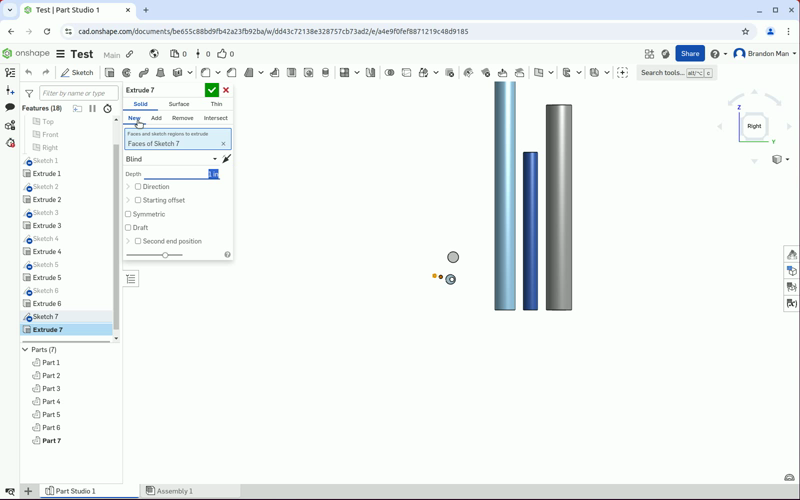
text(0.963)
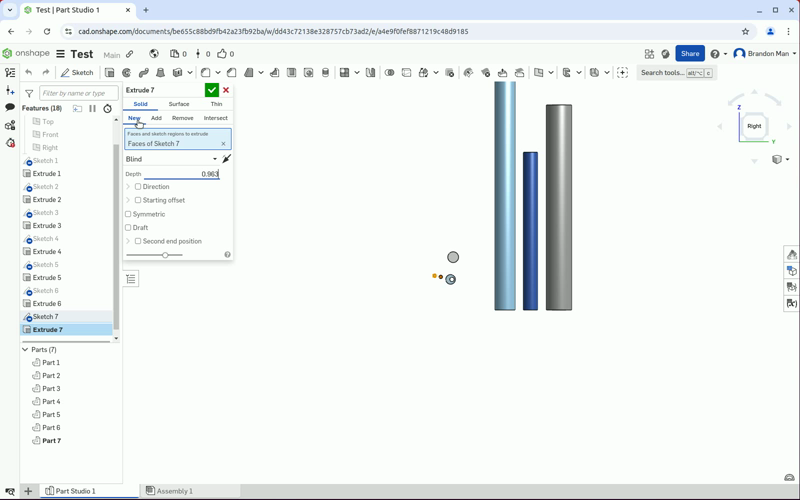
key(enter)
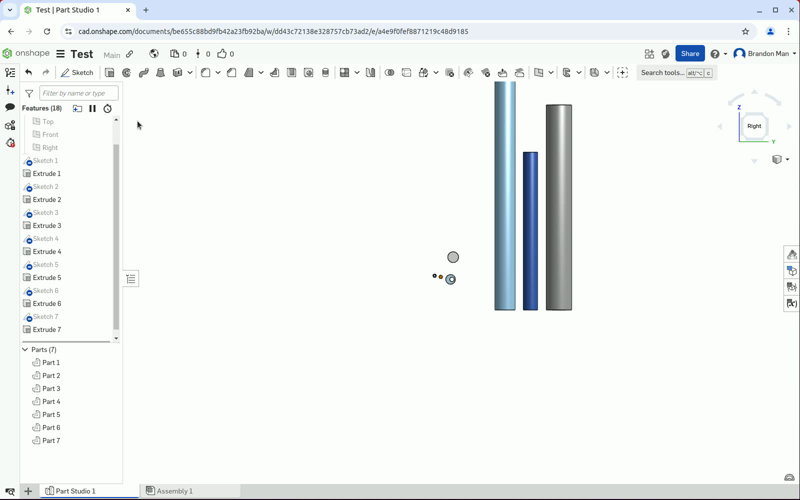
key(shift+h)
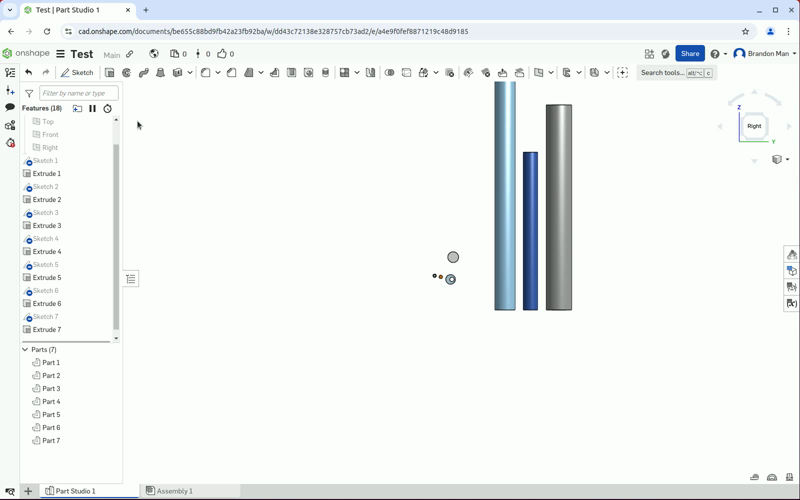
key(shift+h)
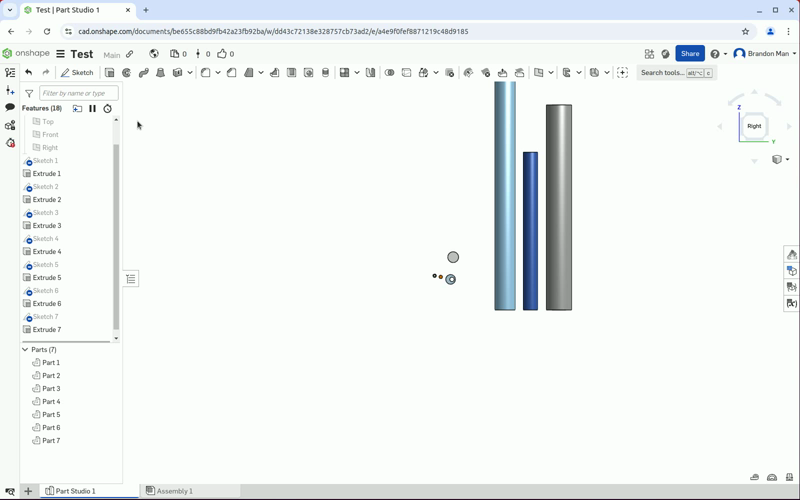
mouse_move(69, 163)
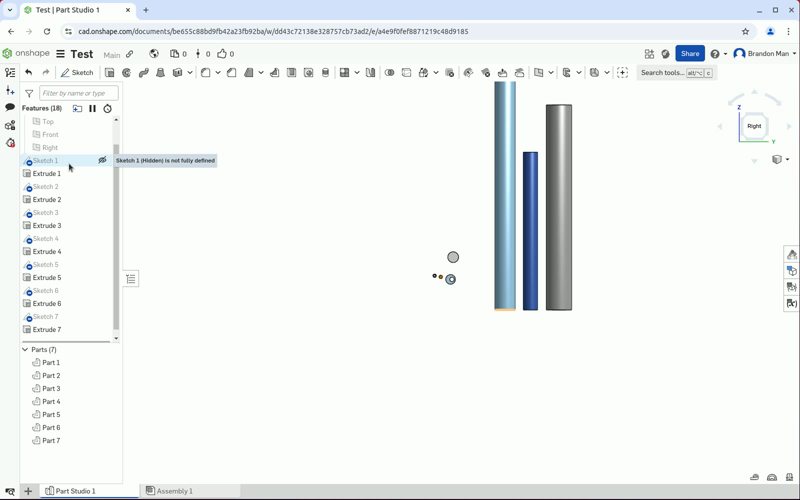
click(69, 163)
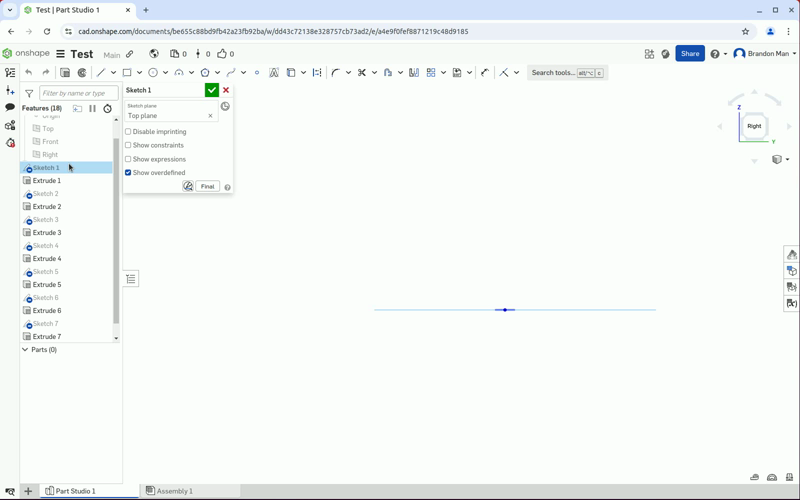
mouse_move(229, 92)
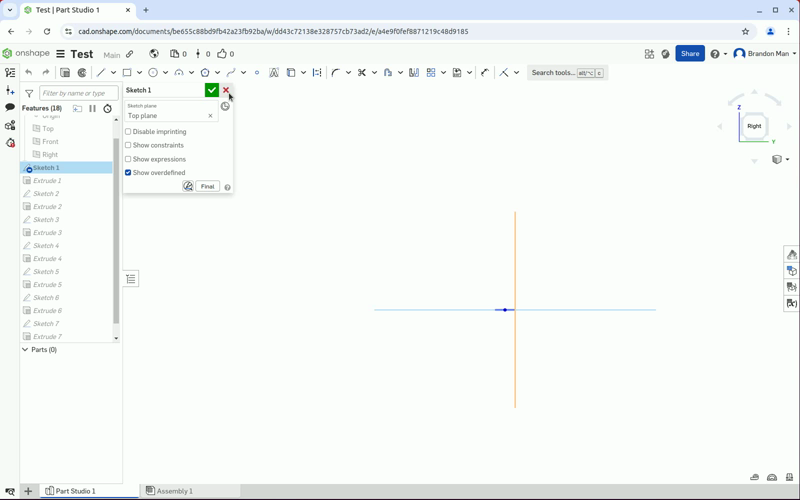
click(229, 92)
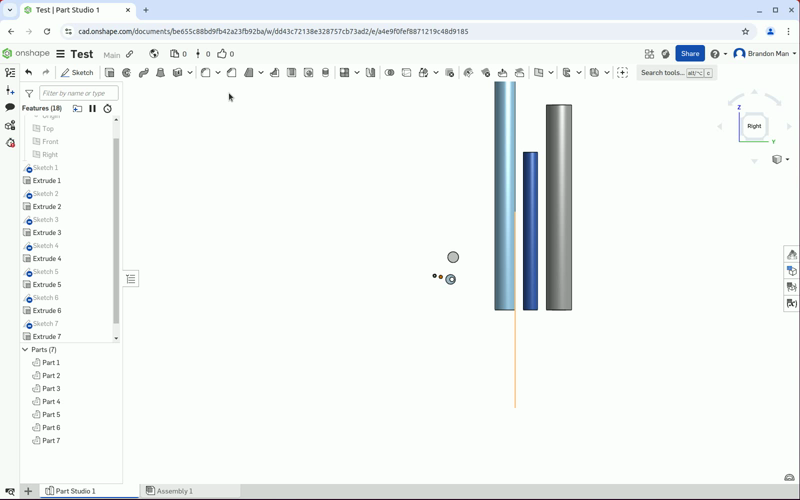
mouse_move(73, 352)
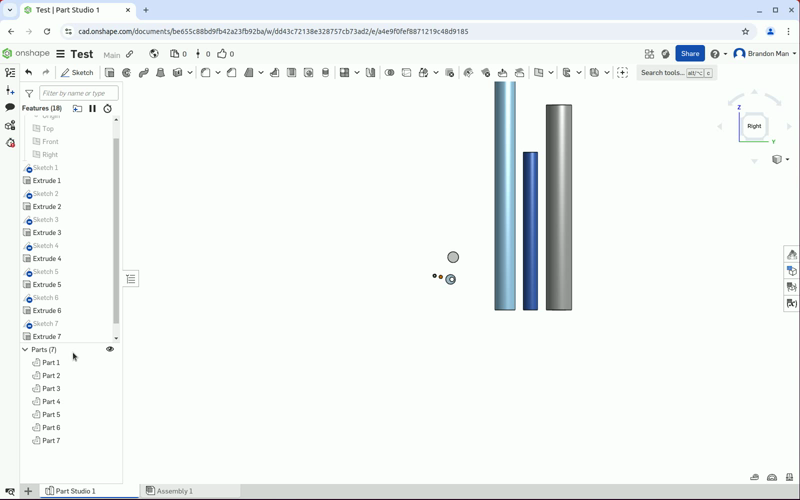
key(y)
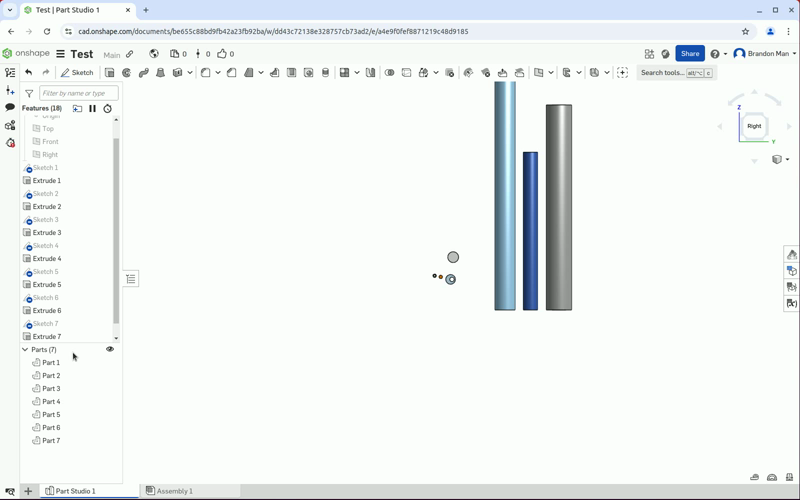
key(shift+p)
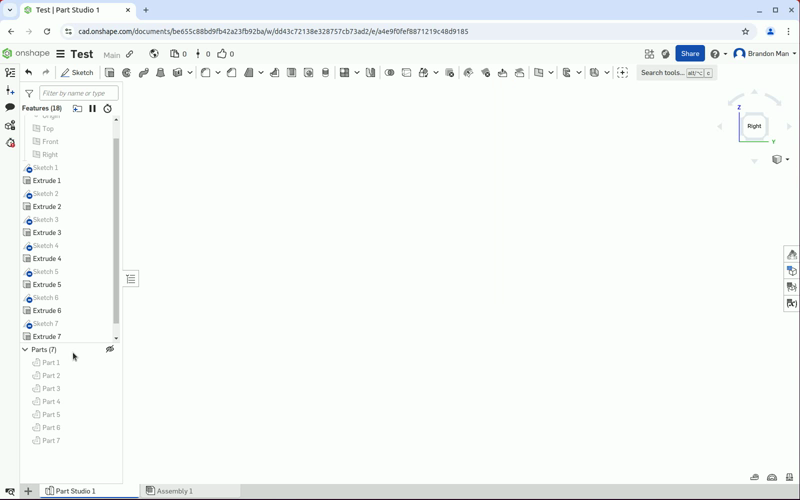
key(space)
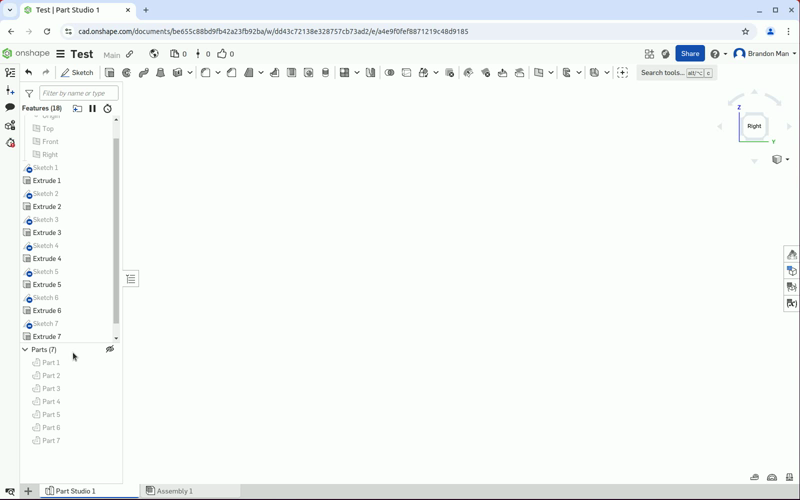
key_down(shift)
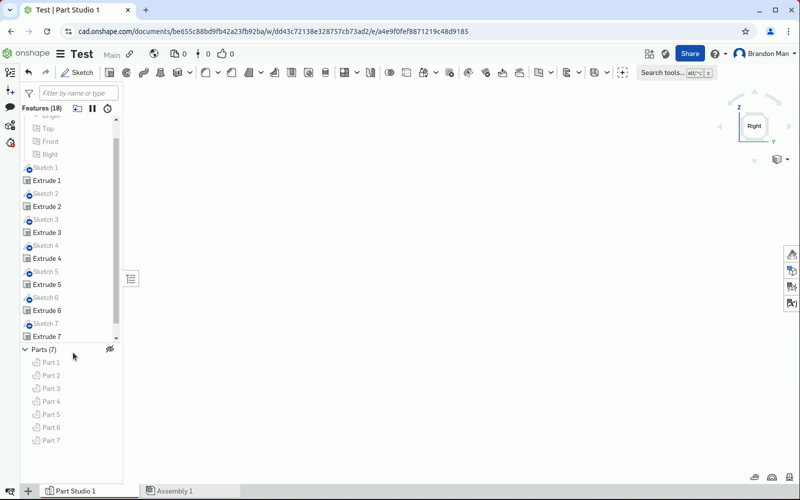
key(right)
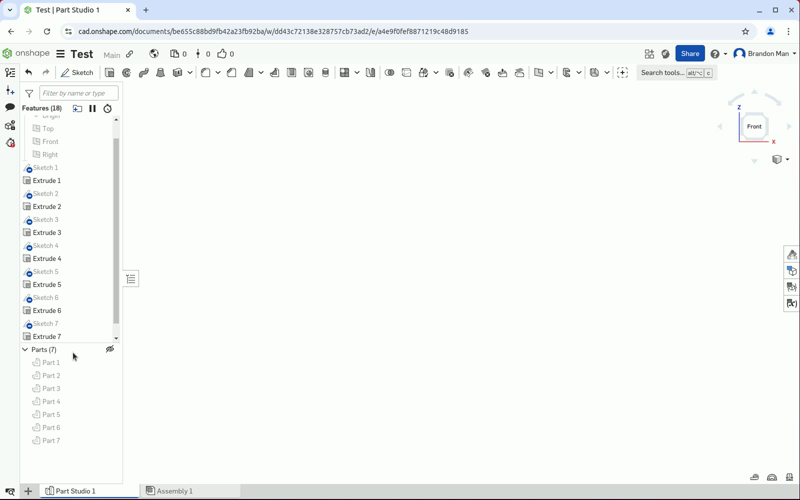
key_up(shift)
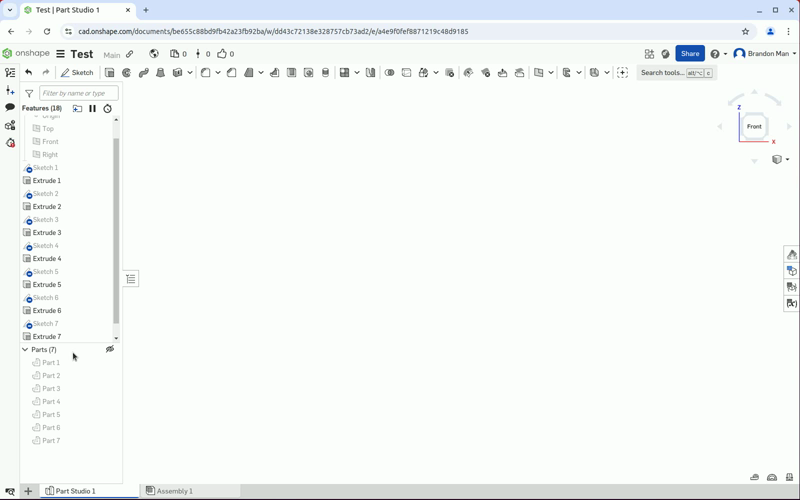
mouse_move(73, 352)
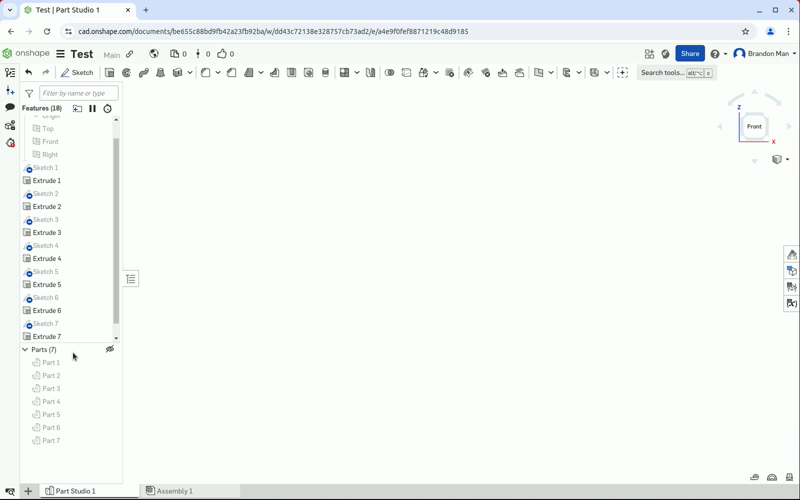
key(shift+y)
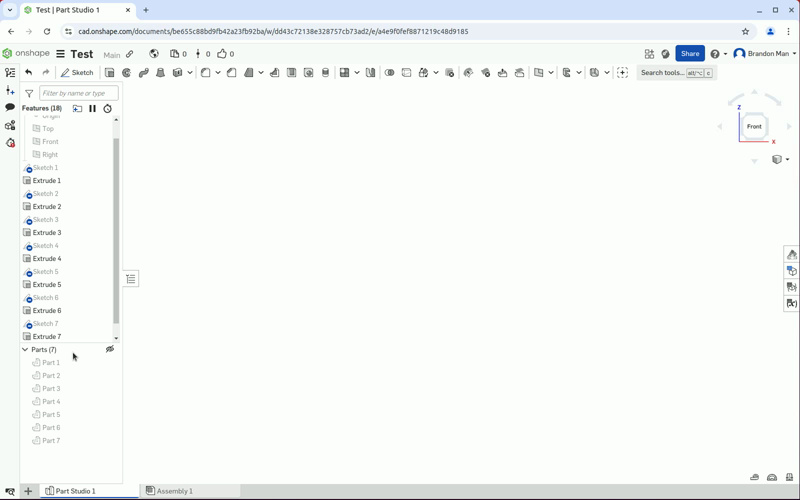
key(shift+s)
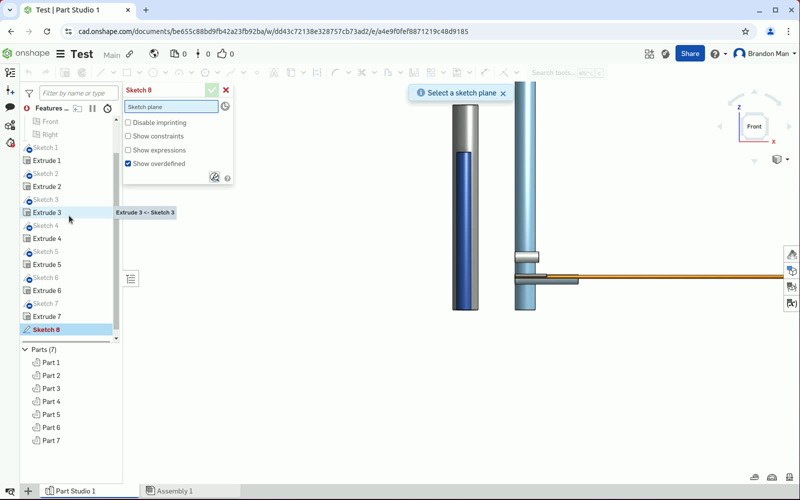
scroll(3)
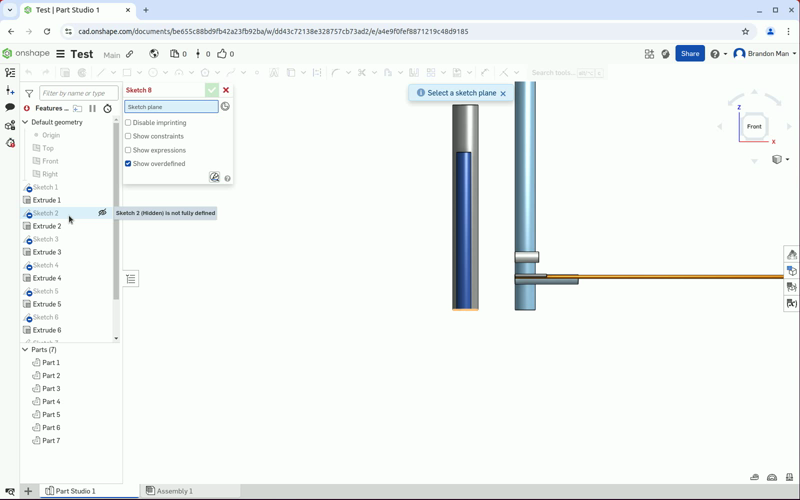
mouse_move(69, 163)
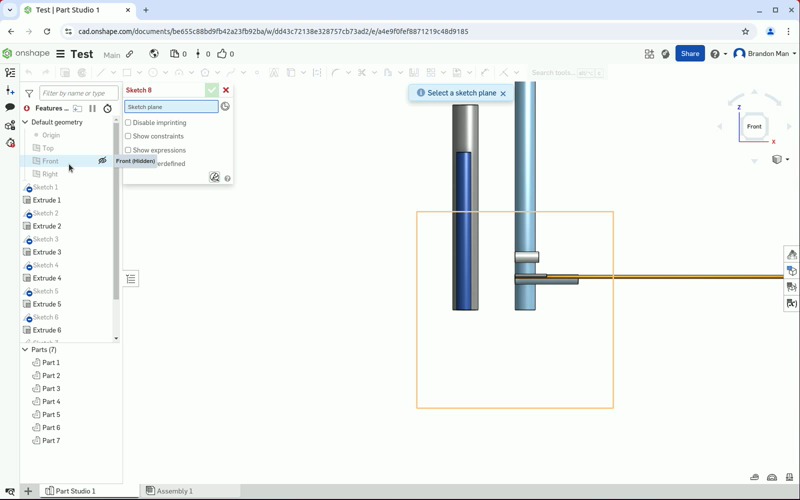
click(69, 163)
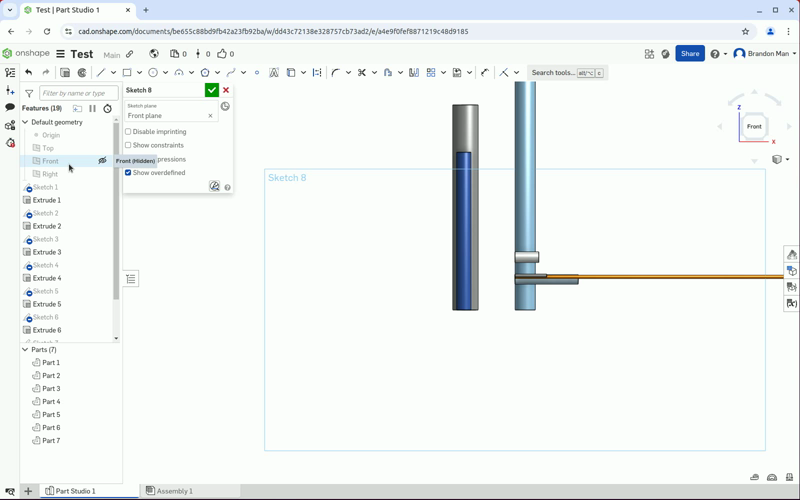
mouse_move(73, 352)
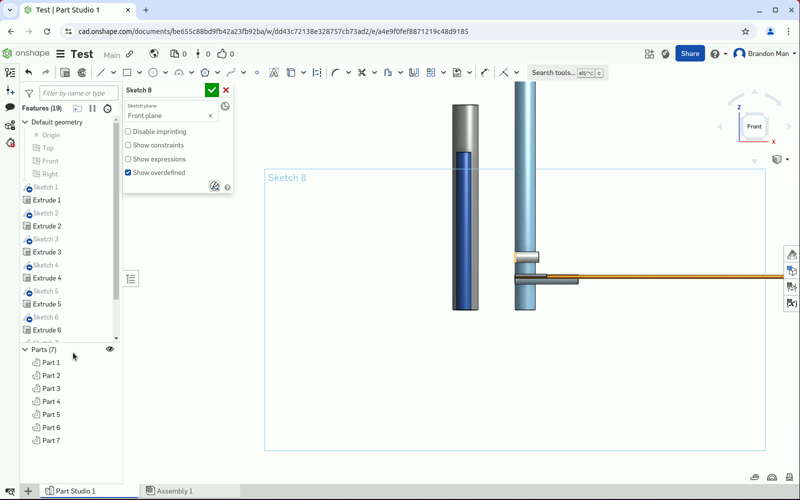
key(y)
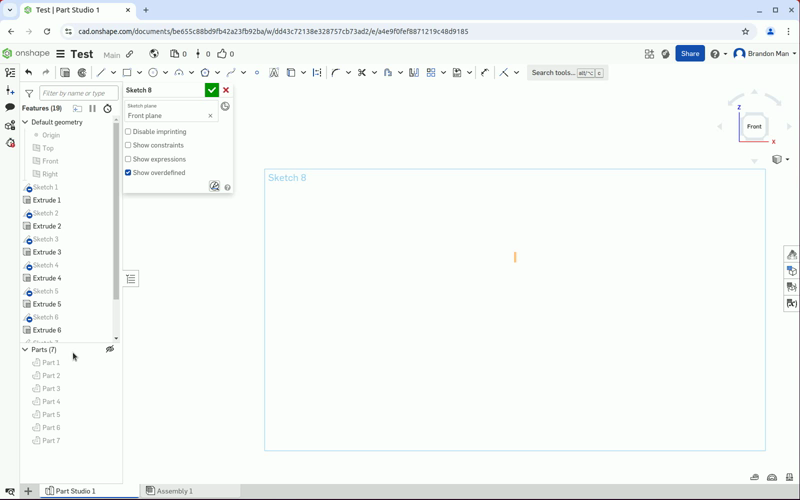
key(c)
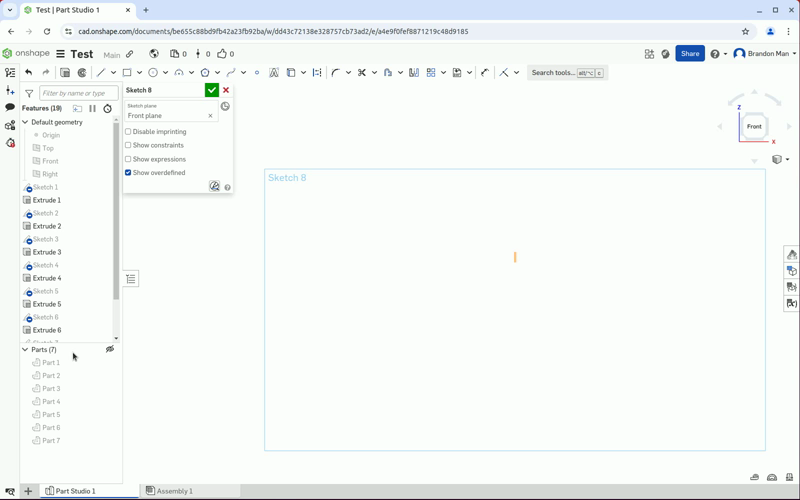
key_down(shift)
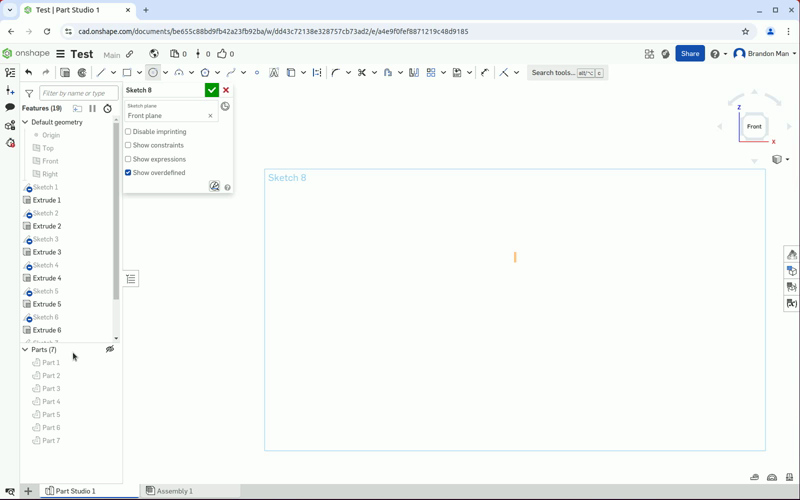
mouse_move(443, 280)
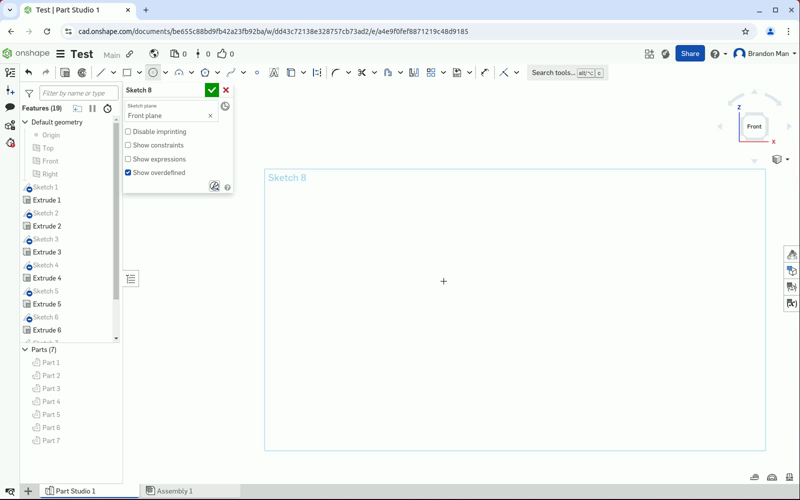
click(443, 280)
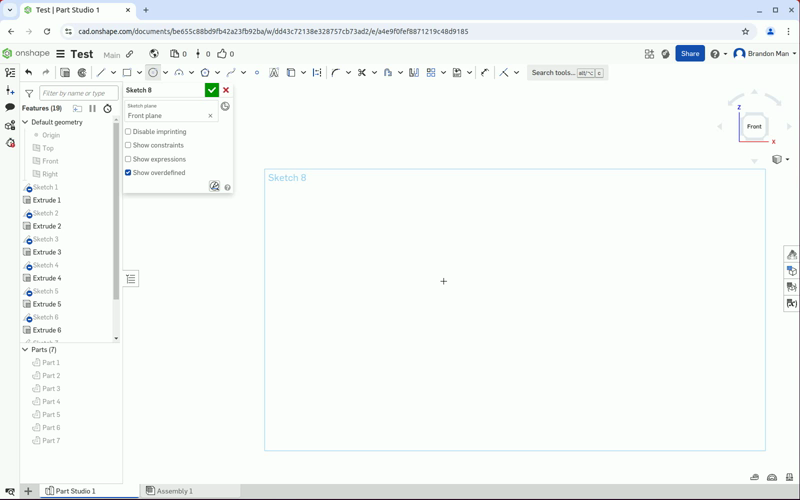
key_up(shift)
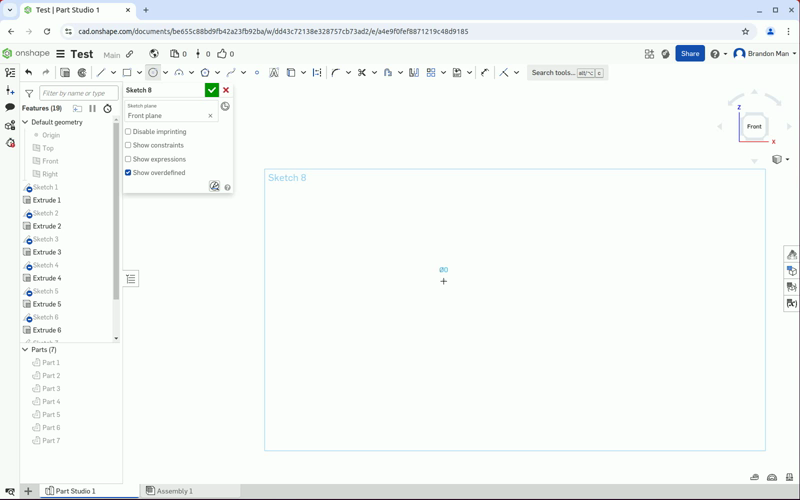
mouse_move(445, 280)
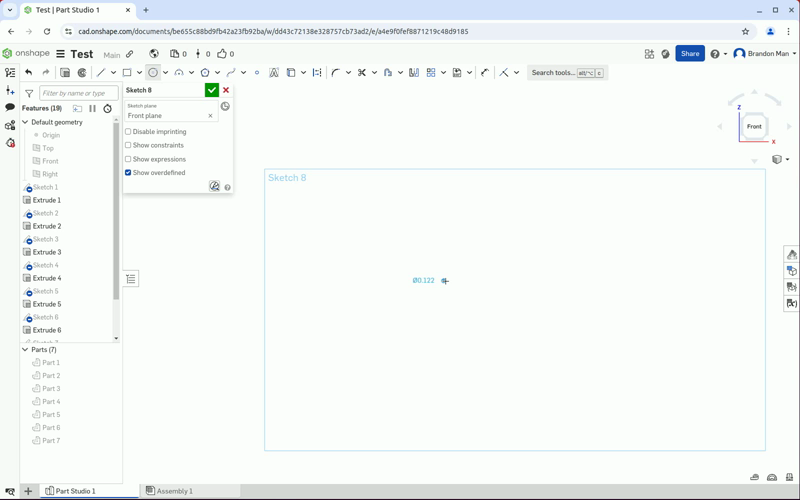
scroll(6)
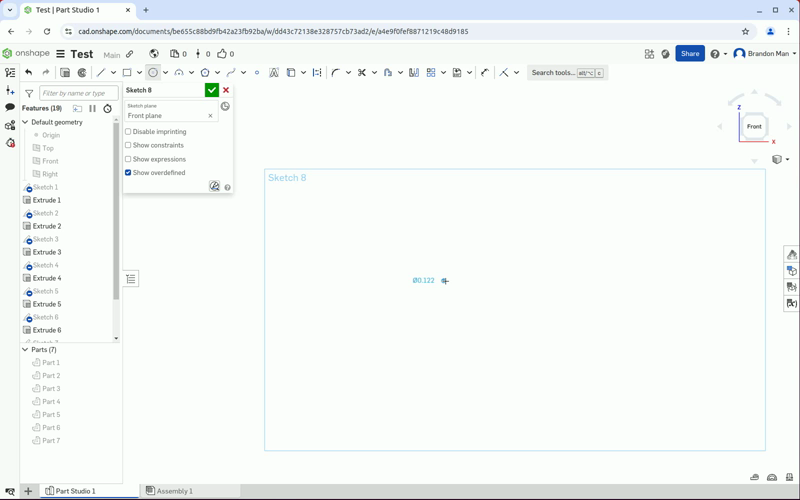
scroll(6)
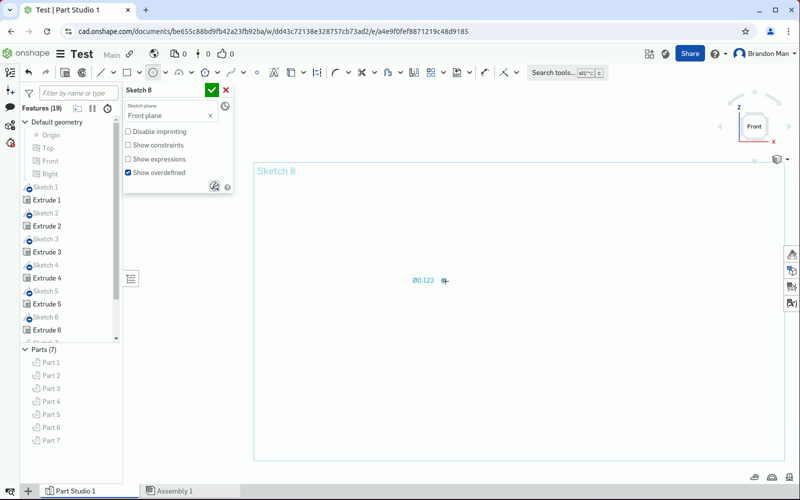
scroll(6)
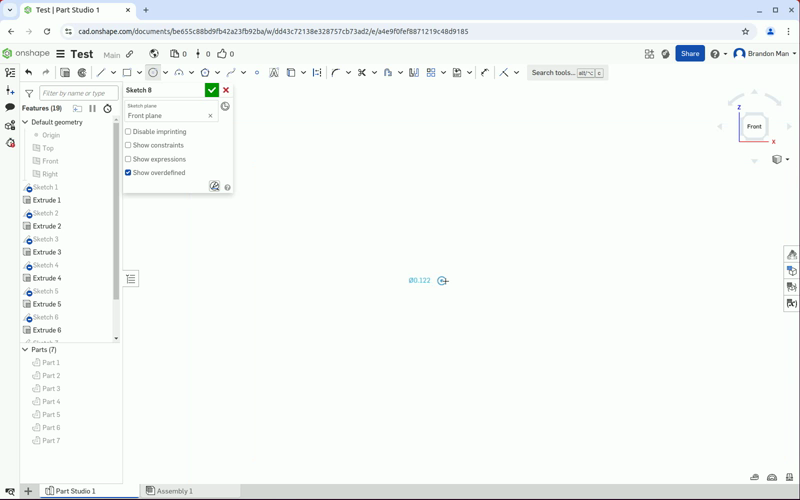
scroll(6)
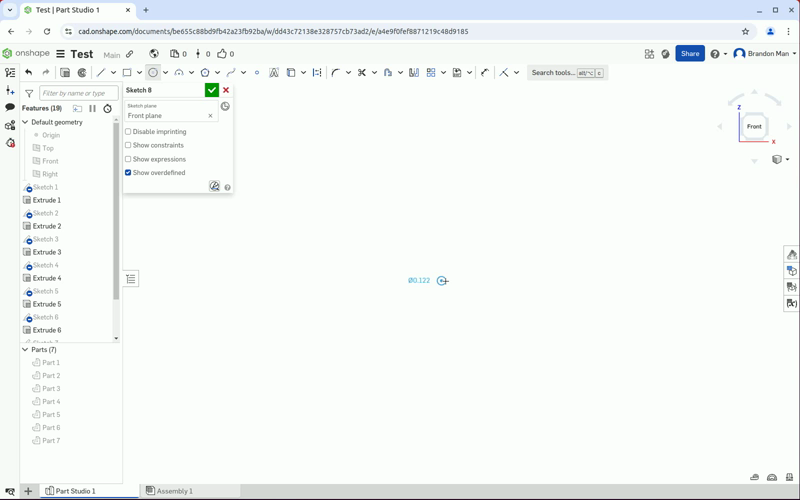
scroll(6)
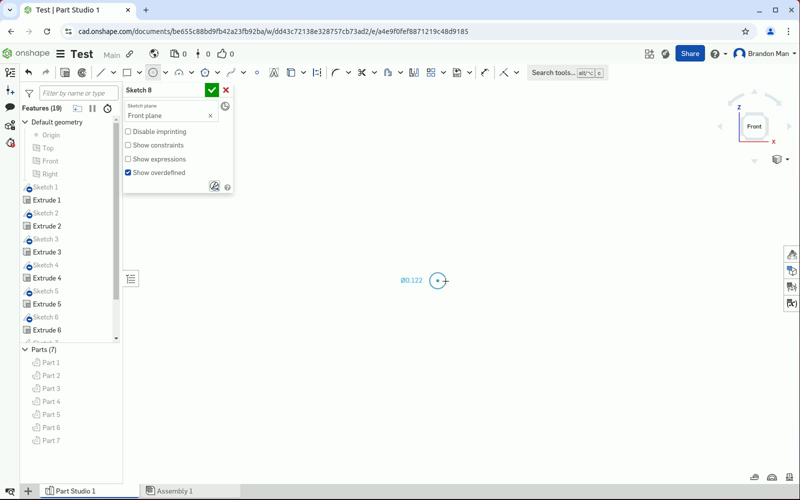
scroll(6)
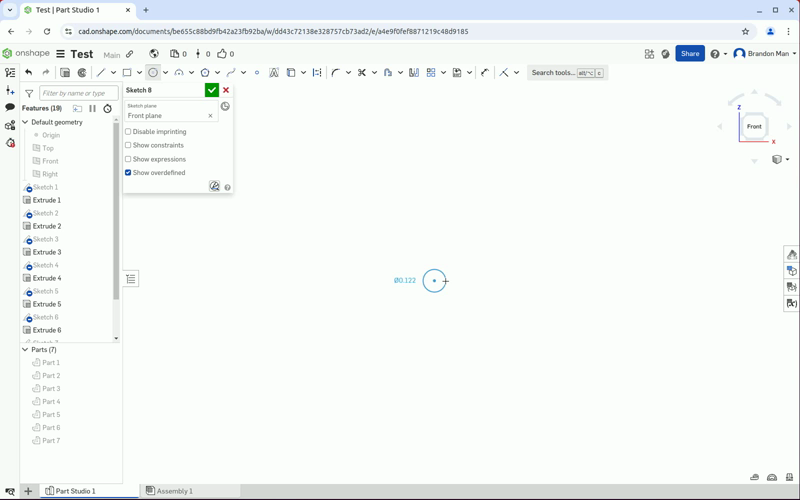
scroll(6)
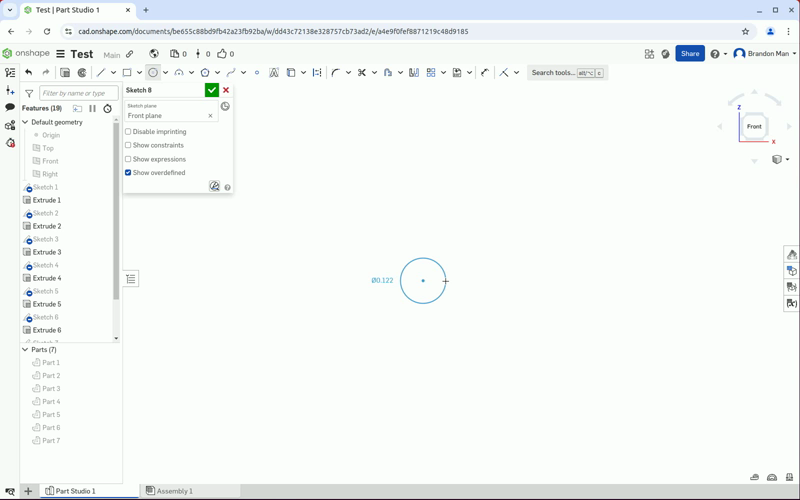
click(445, 280)
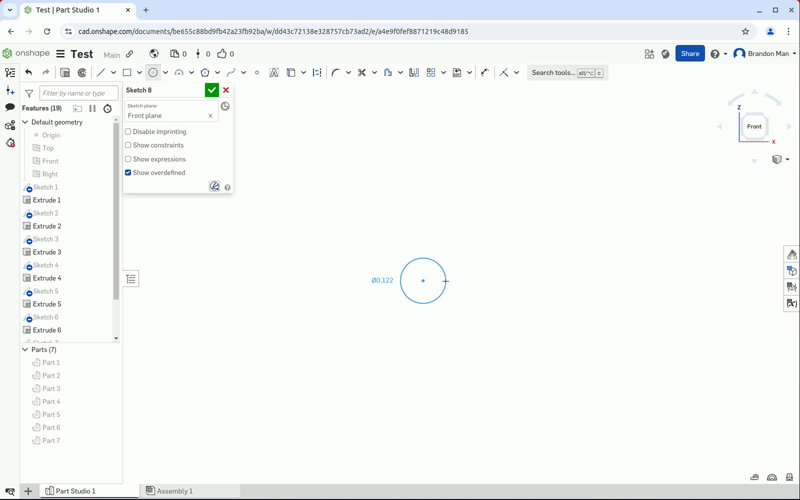
scroll(-6)
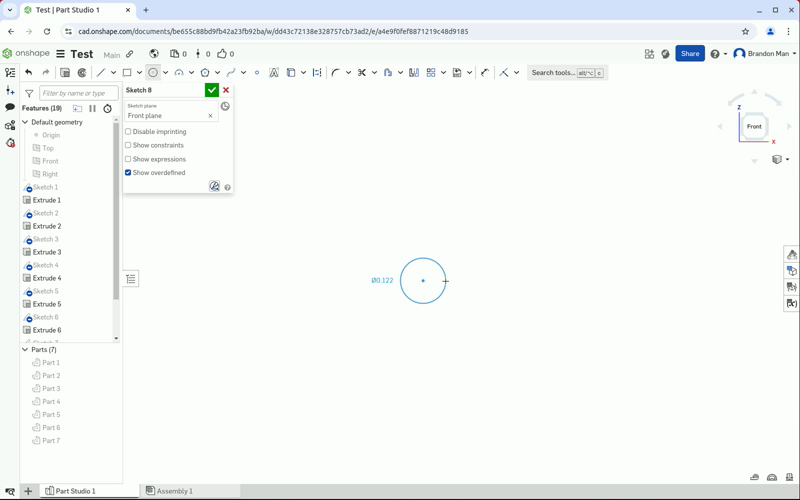
scroll(-6)
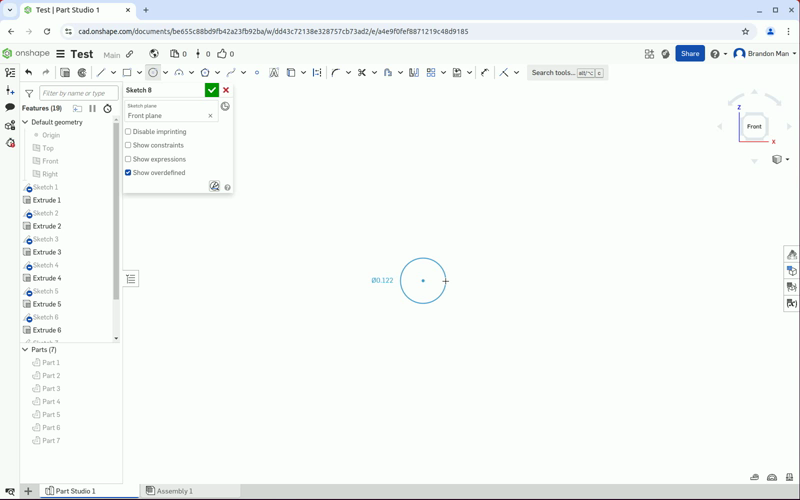
scroll(-6)
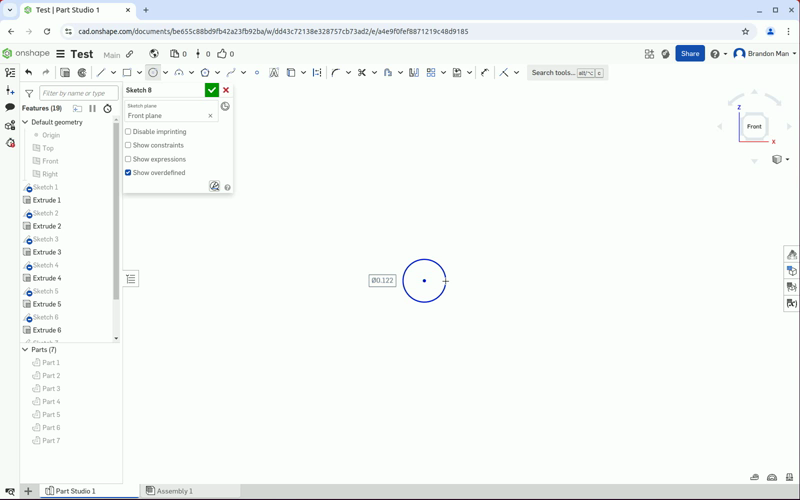
scroll(-6)
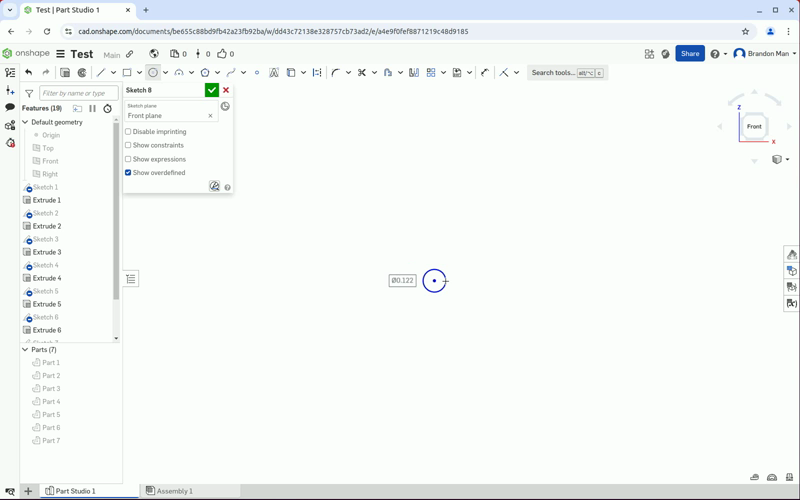
scroll(-6)
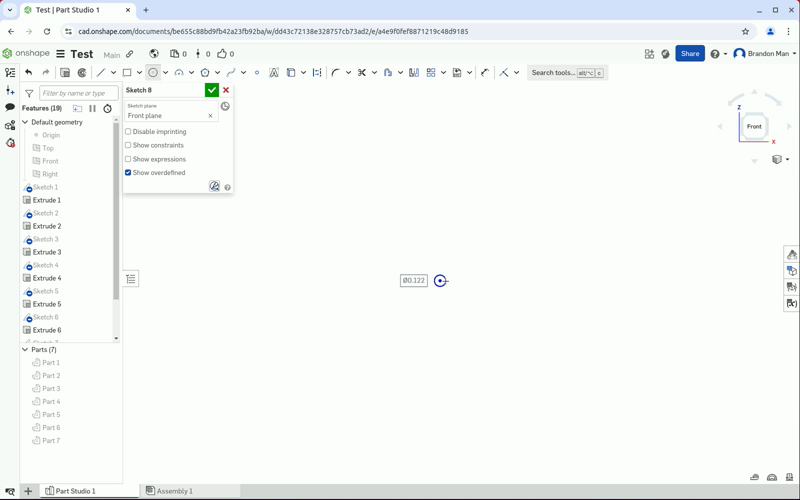
scroll(-6)
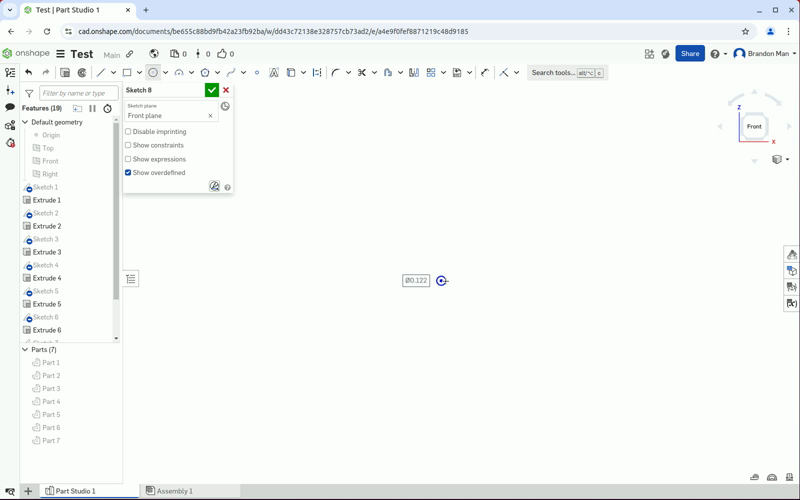
scroll(-6)
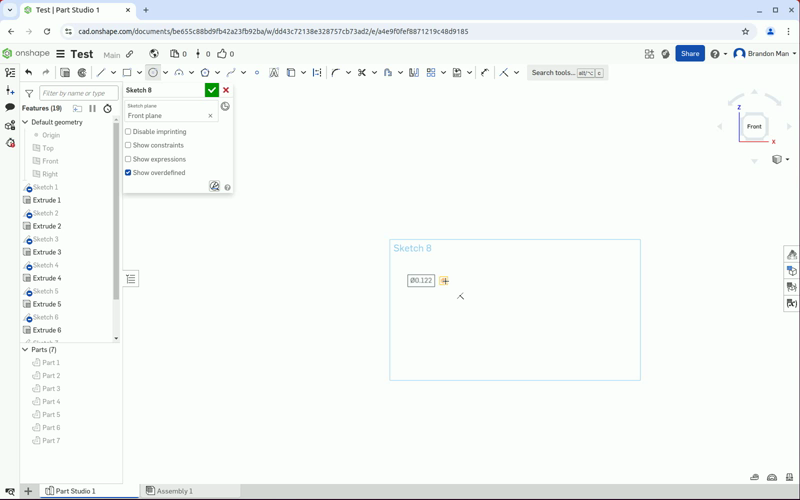
key(esc)
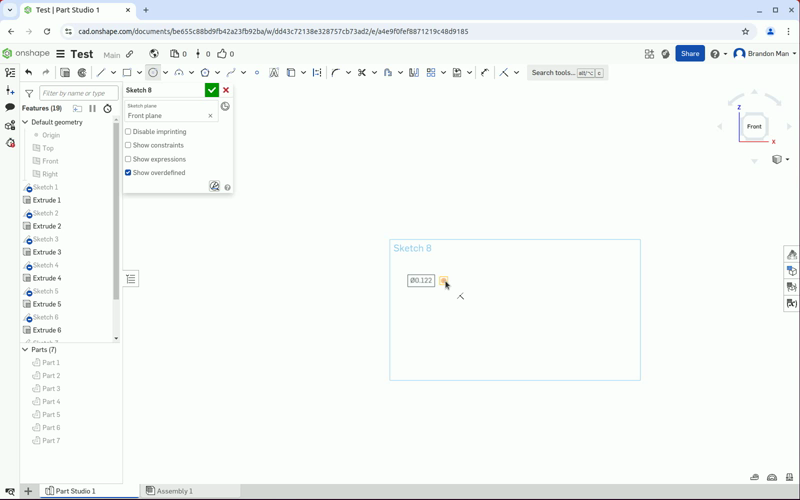
key(c)
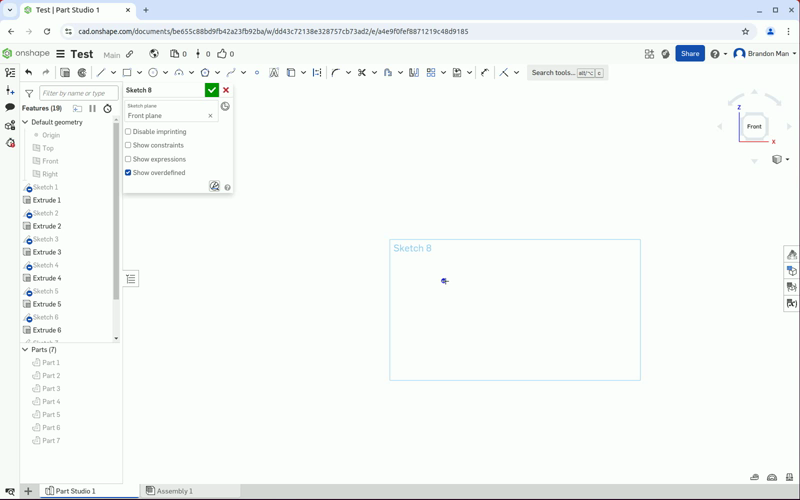
key_down(shift)
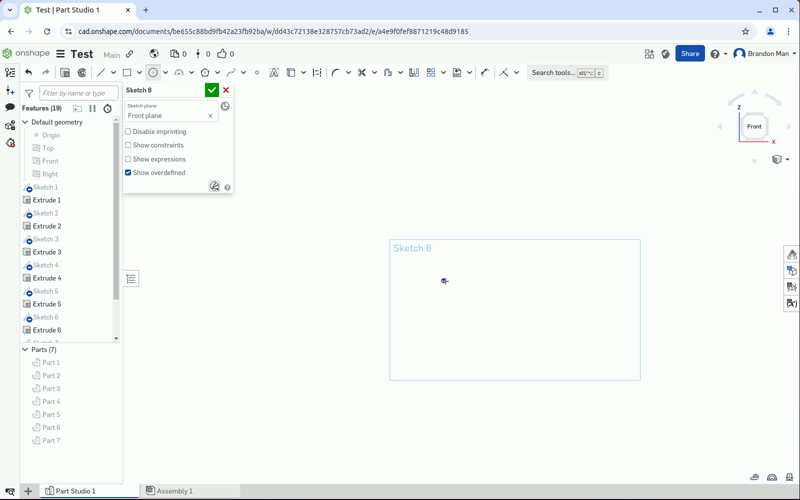
mouse_move(443, 280)
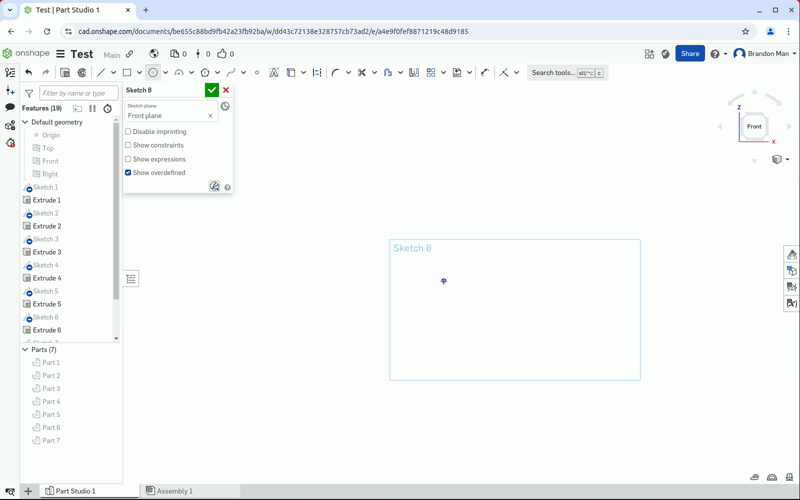
scroll(6)
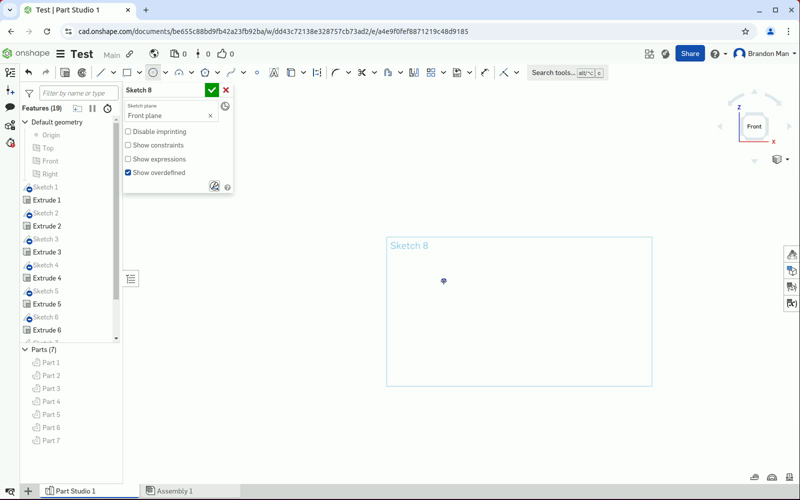
scroll(6)
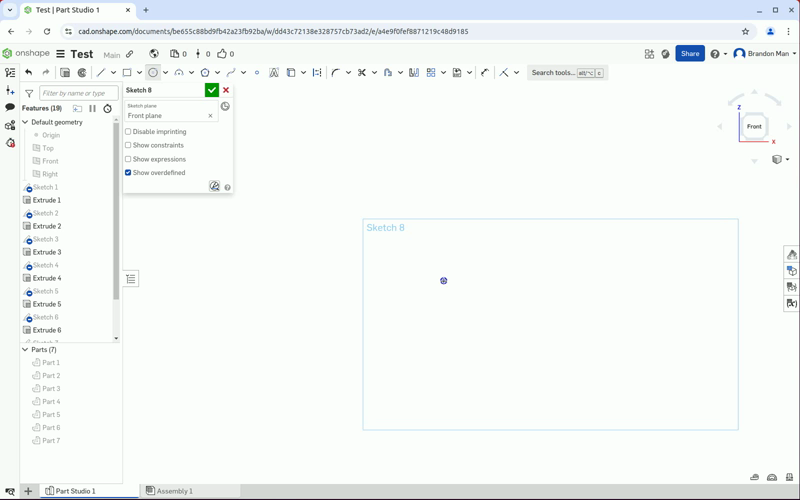
scroll(6)
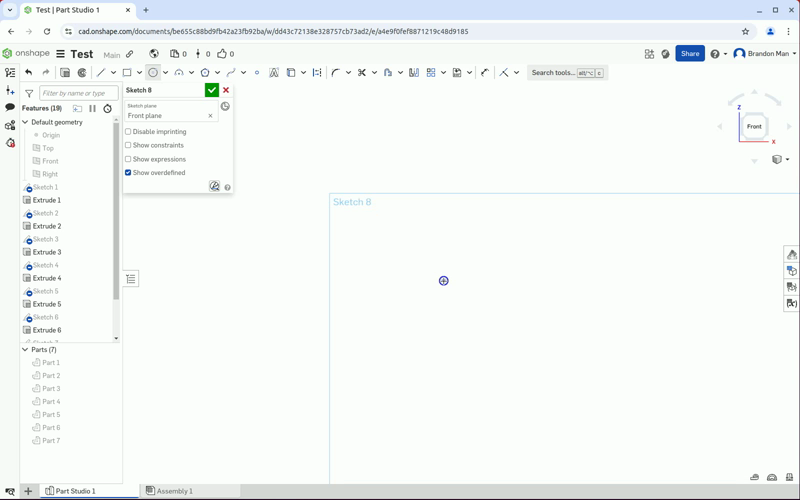
scroll(6)
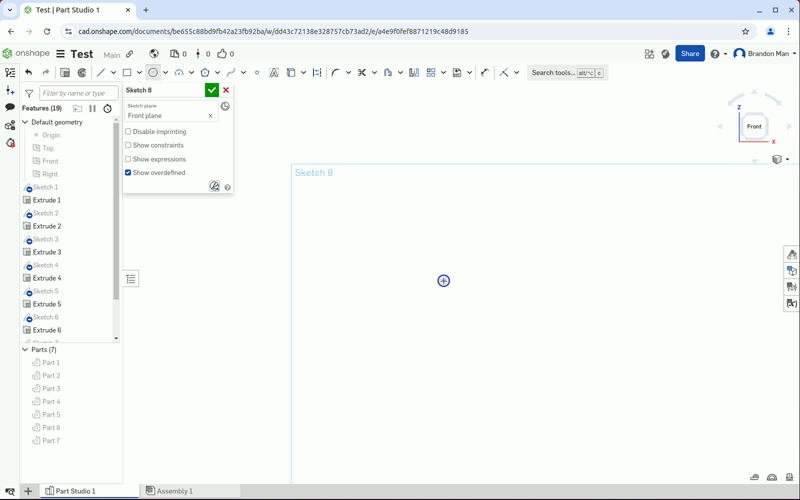
scroll(6)
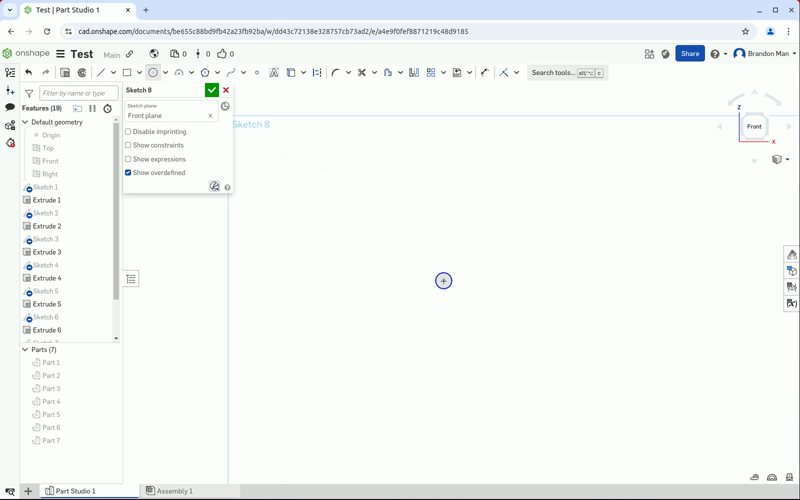
scroll(6)
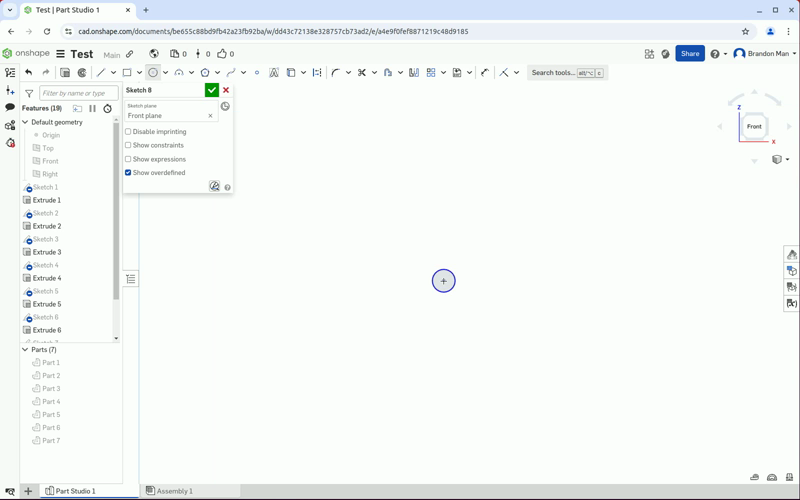
scroll(6)
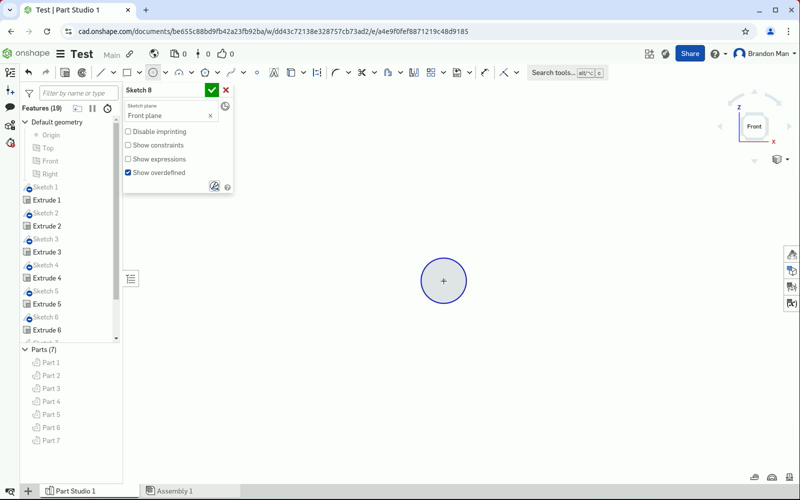
click(443, 280)
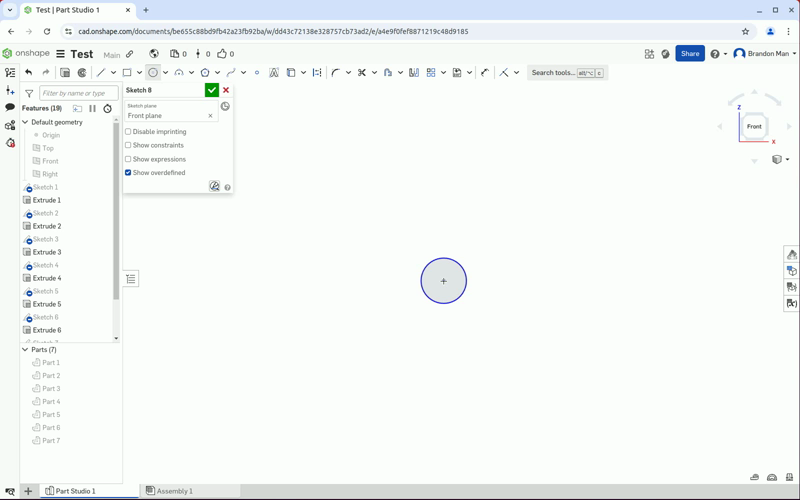
scroll(-6)
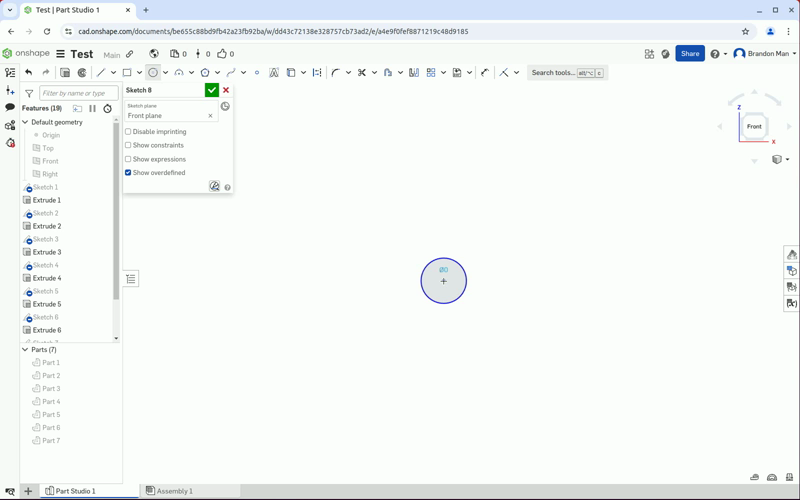
scroll(-6)
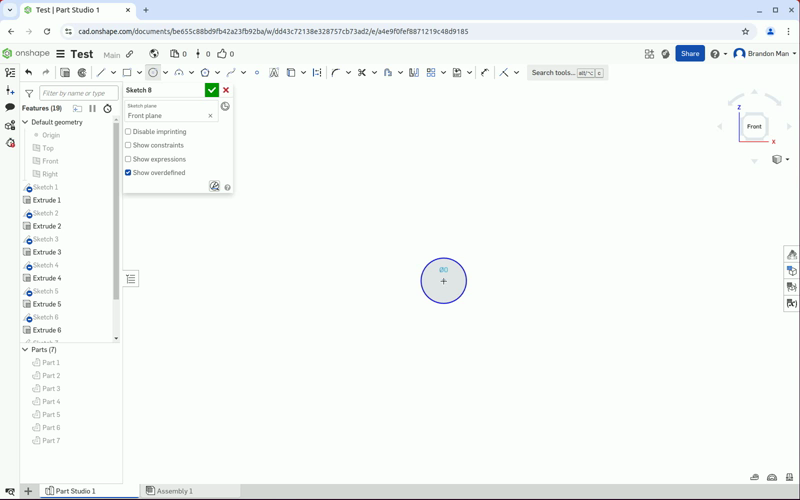
scroll(-6)
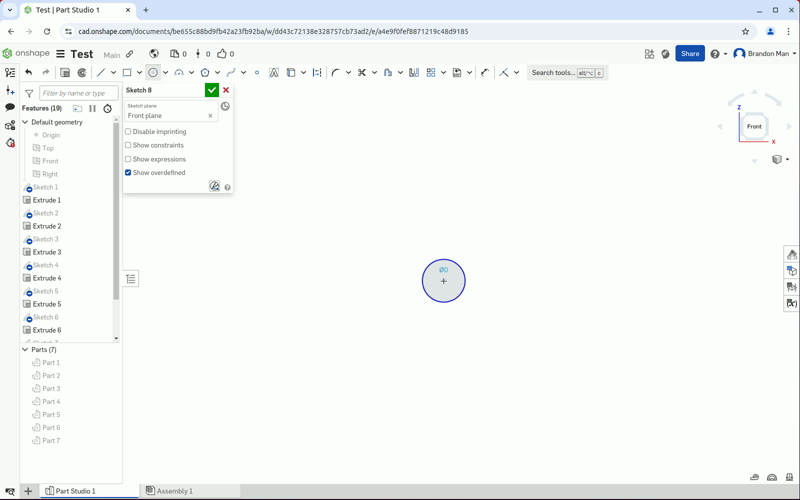
scroll(-6)
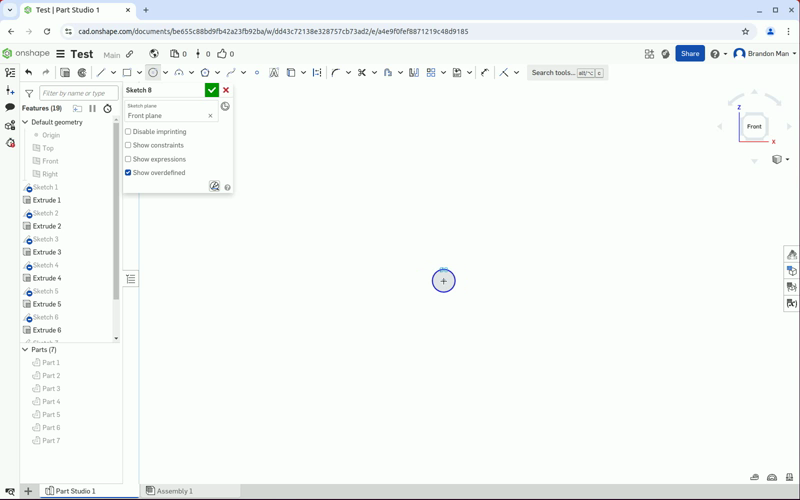
scroll(-6)
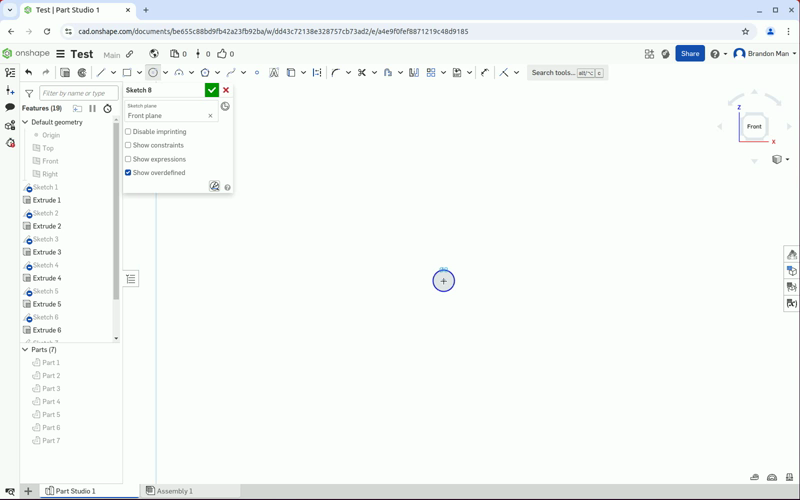
scroll(-6)
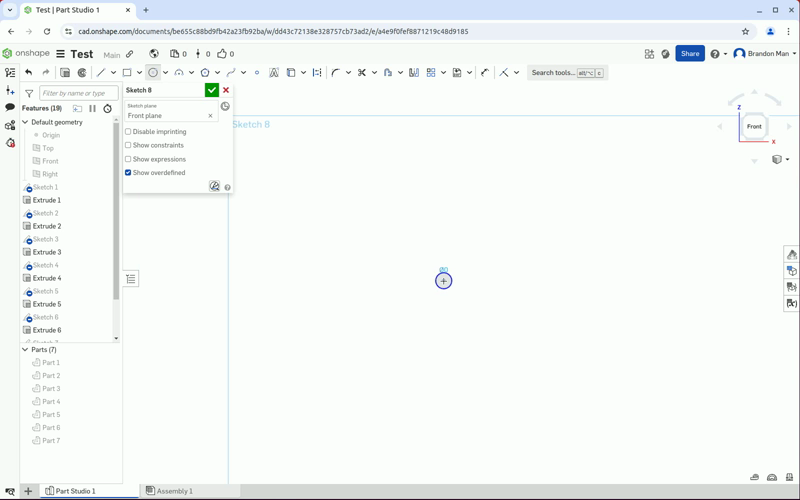
scroll(-6)
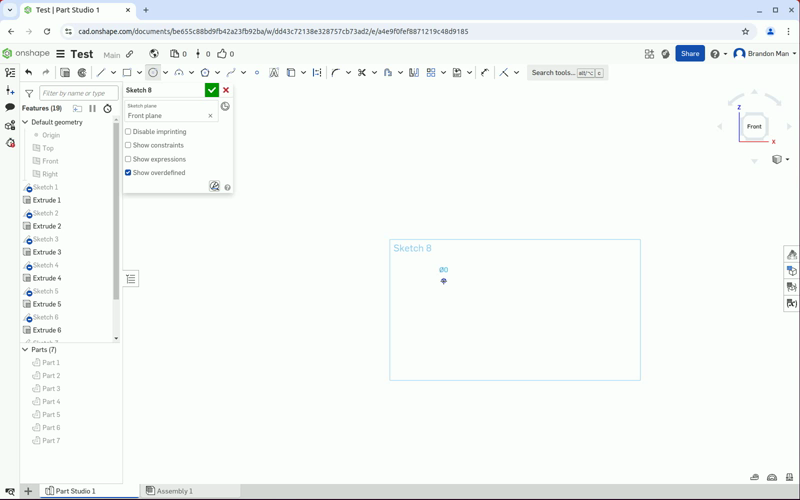
key_up(shift)
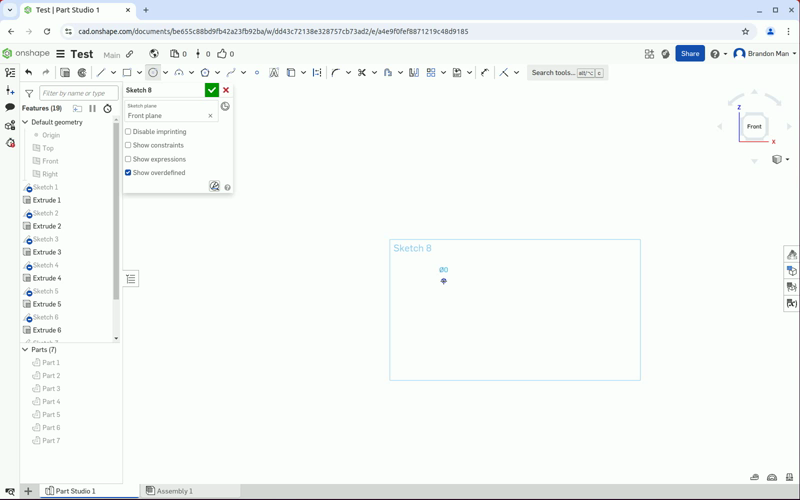
mouse_move(445, 280)
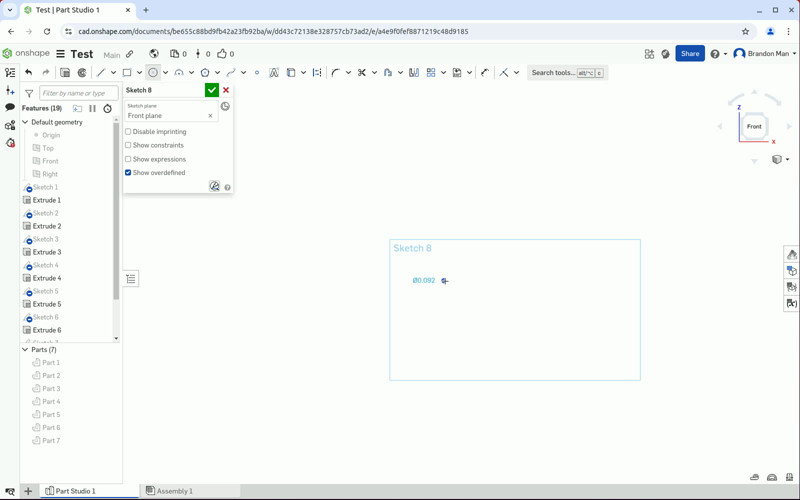
scroll(6)
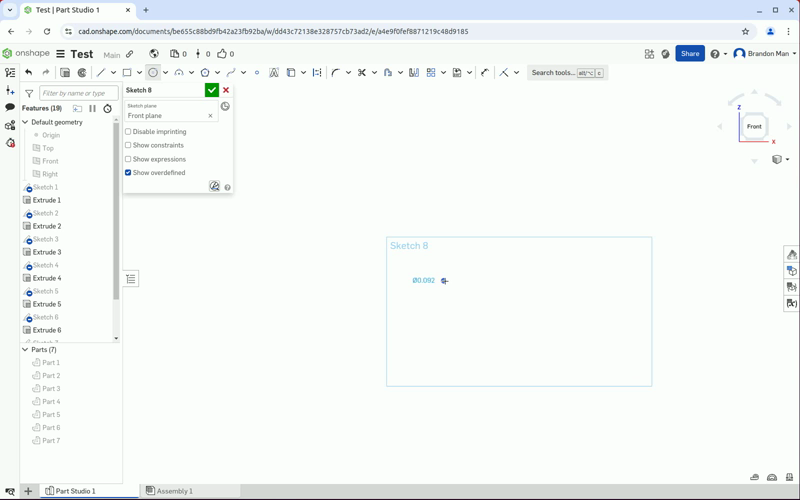
scroll(6)
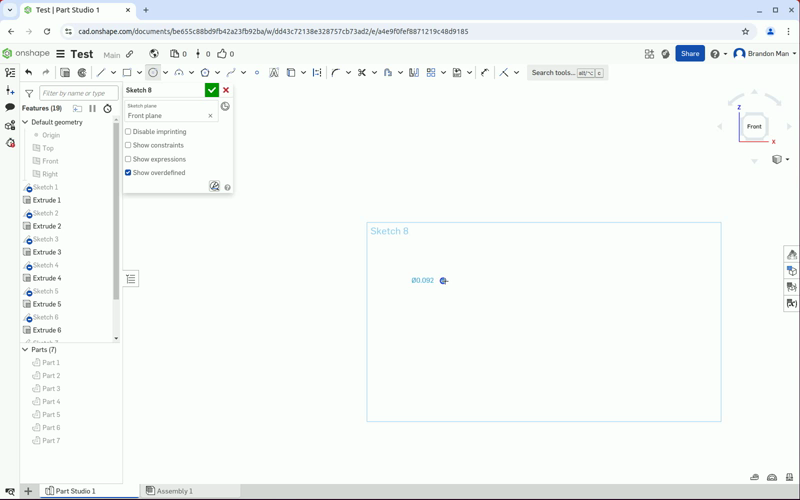
scroll(6)
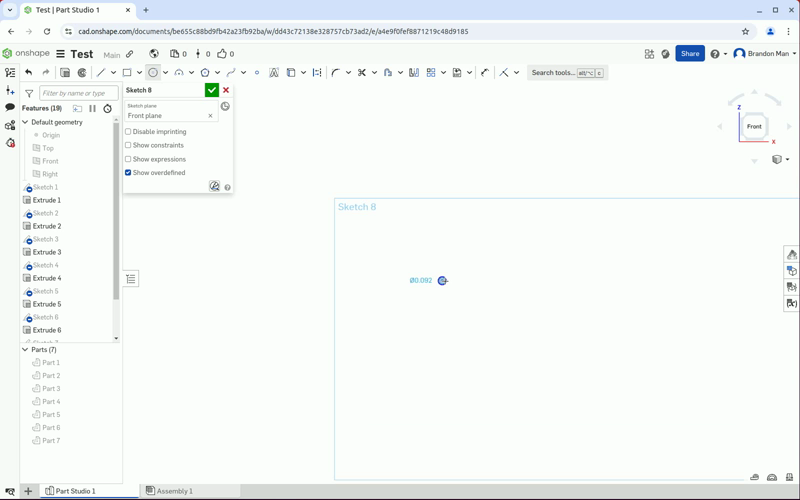
scroll(6)
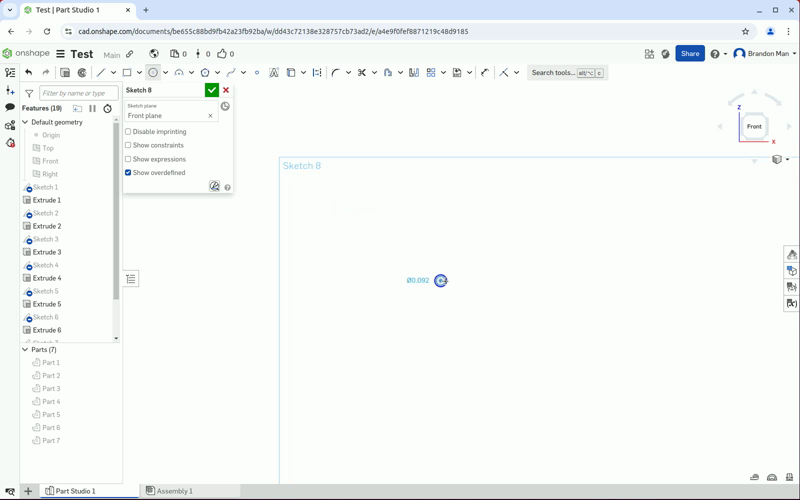
scroll(6)
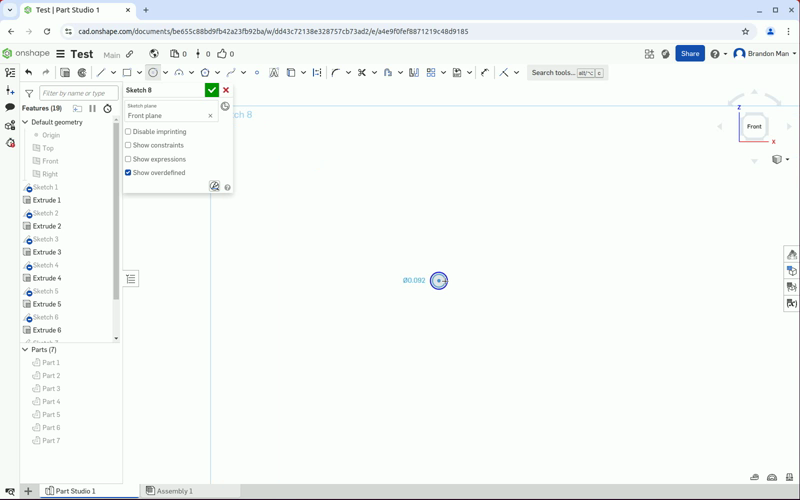
scroll(6)
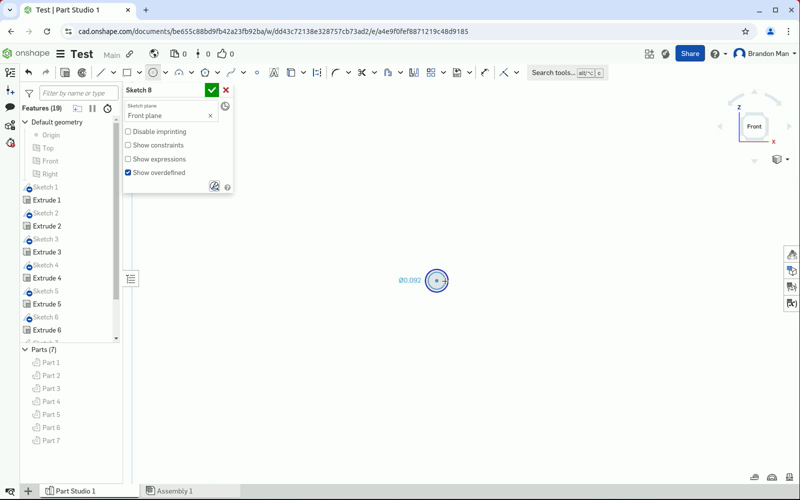
scroll(6)
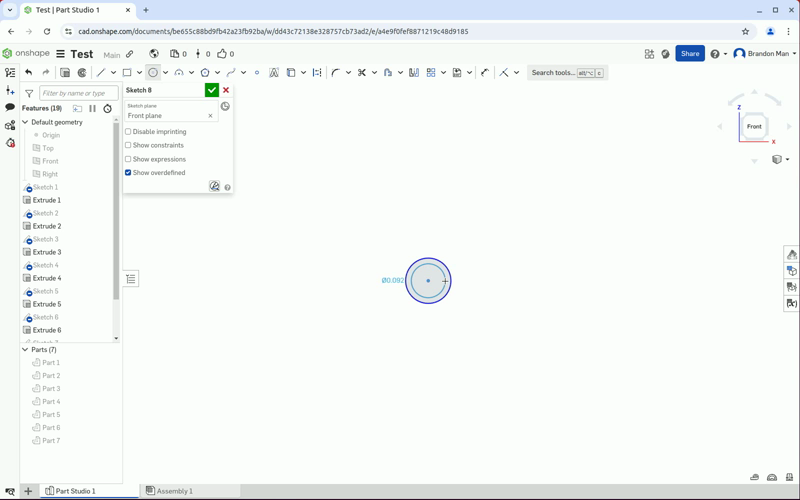
click(445, 280)
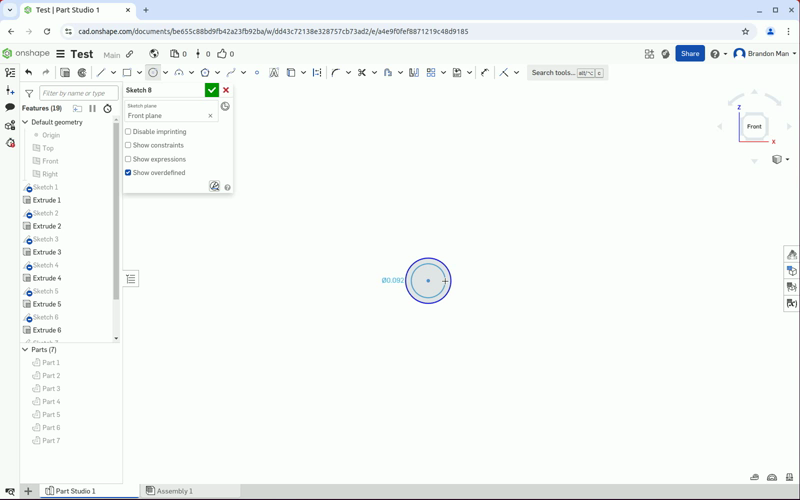
scroll(-6)
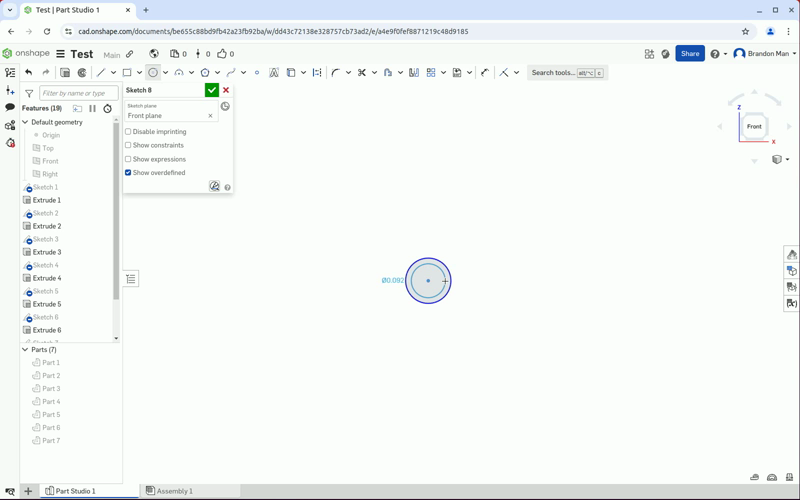
scroll(-6)
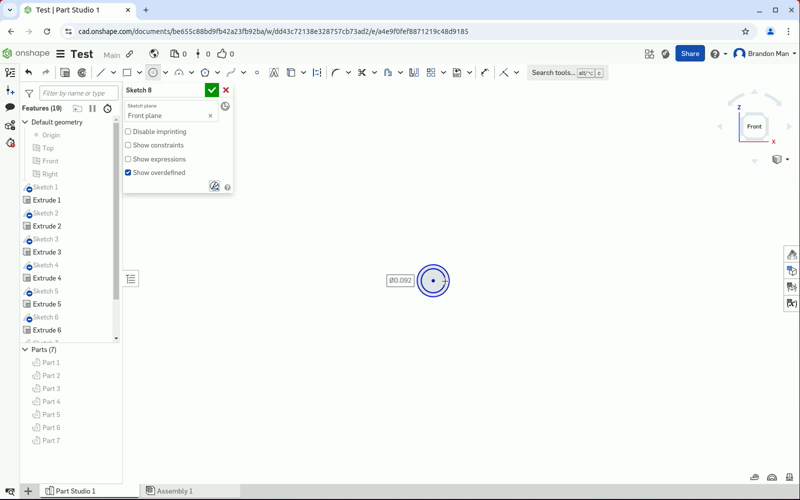
scroll(-6)
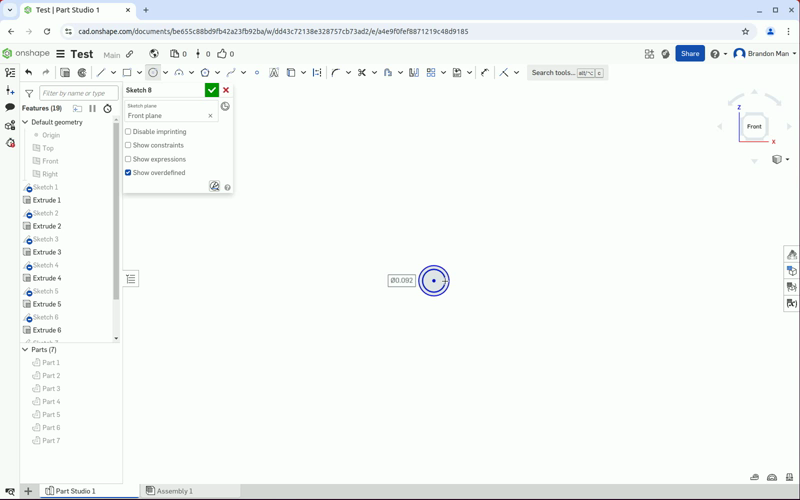
scroll(-6)
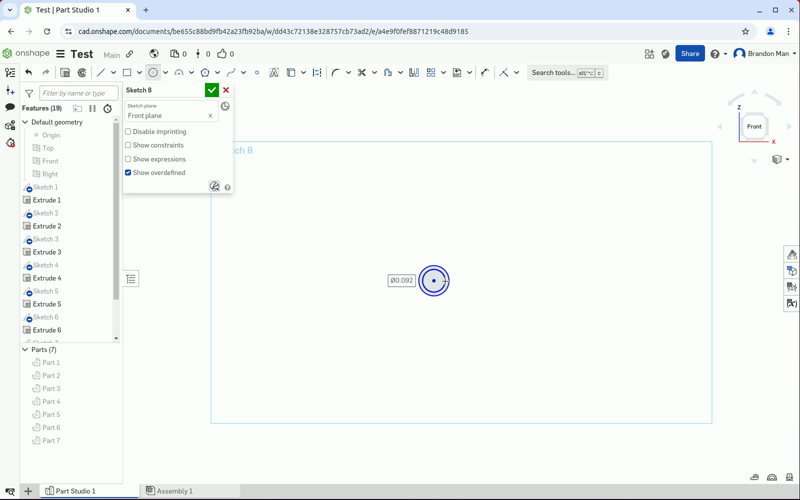
scroll(-6)
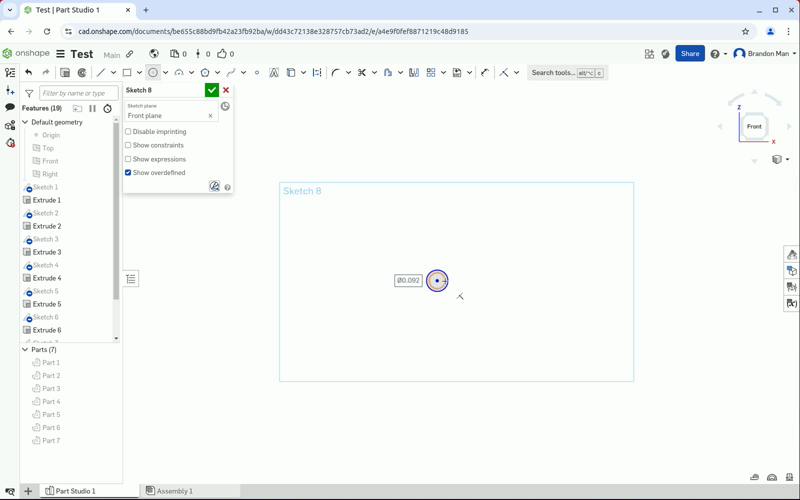
scroll(-6)
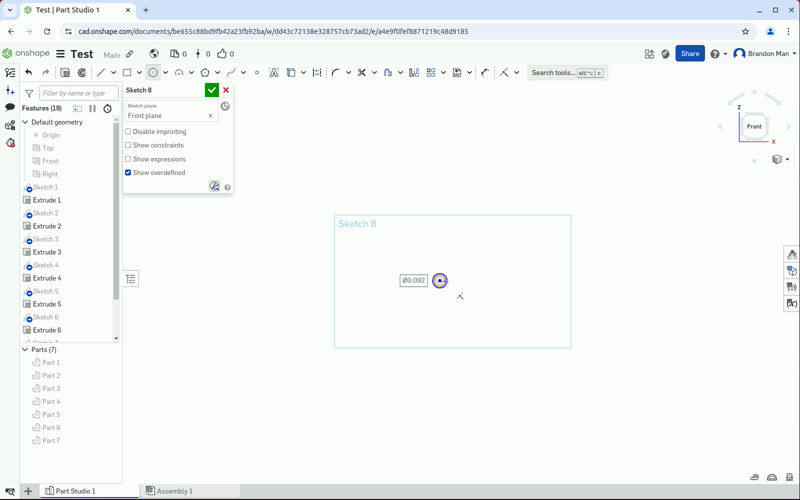
scroll(-6)
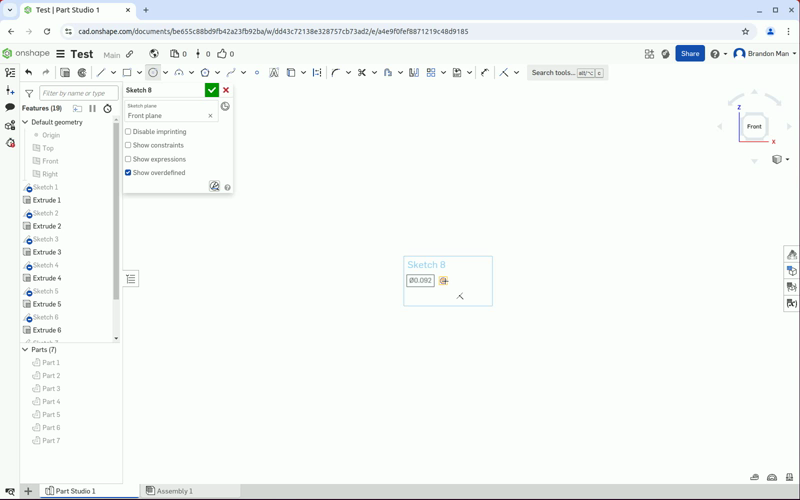
key(esc)
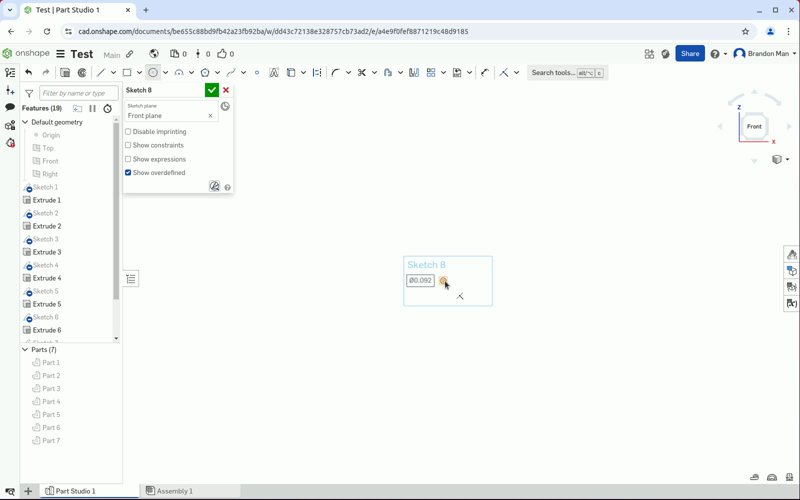
mouse_move(445, 280)
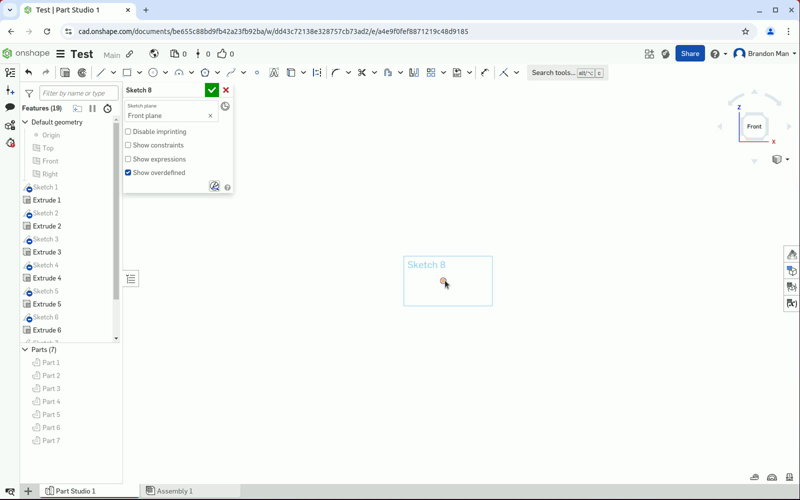
scroll(6)
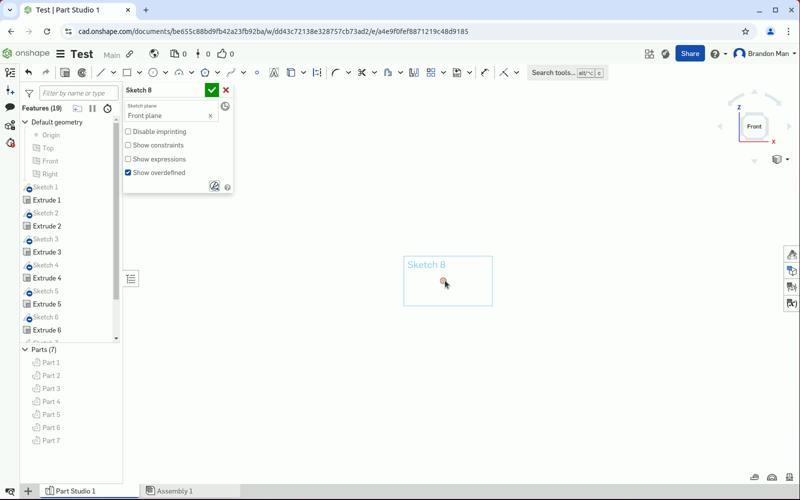
scroll(6)
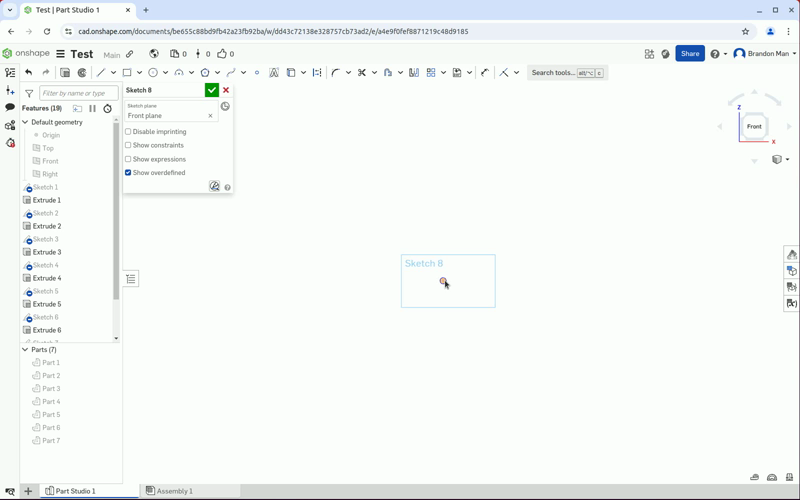
scroll(6)
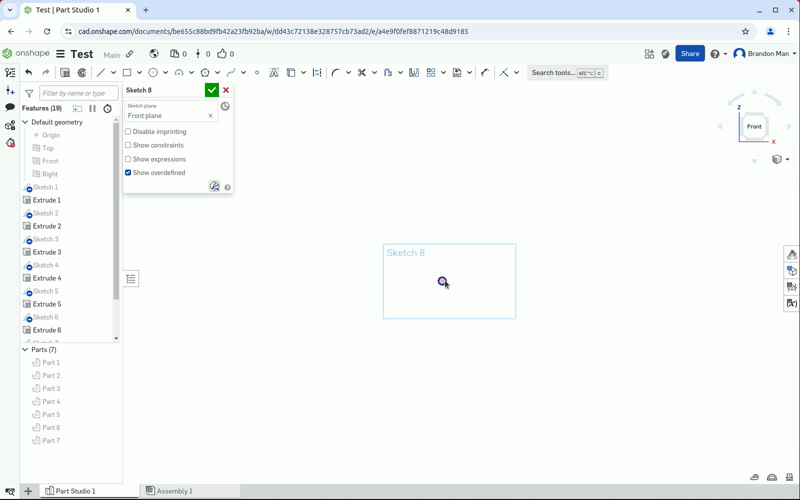
scroll(6)
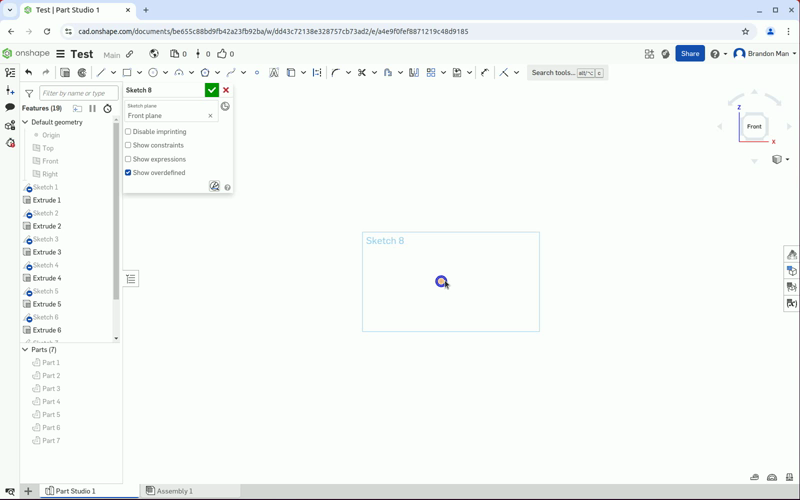
scroll(6)
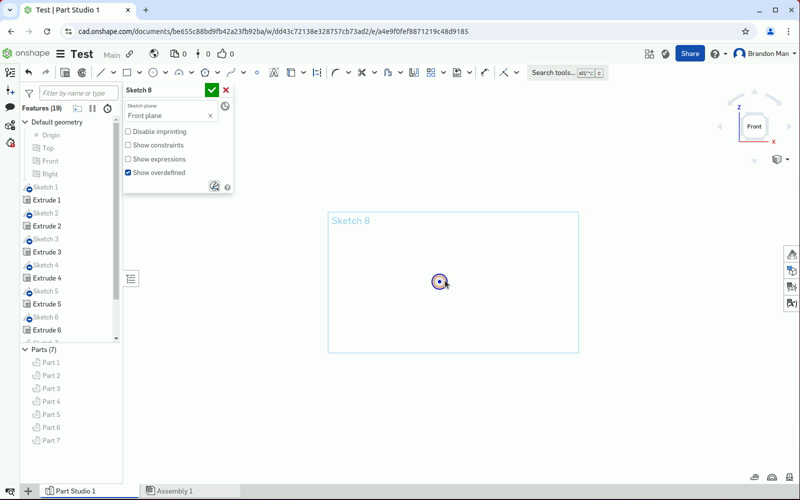
scroll(6)
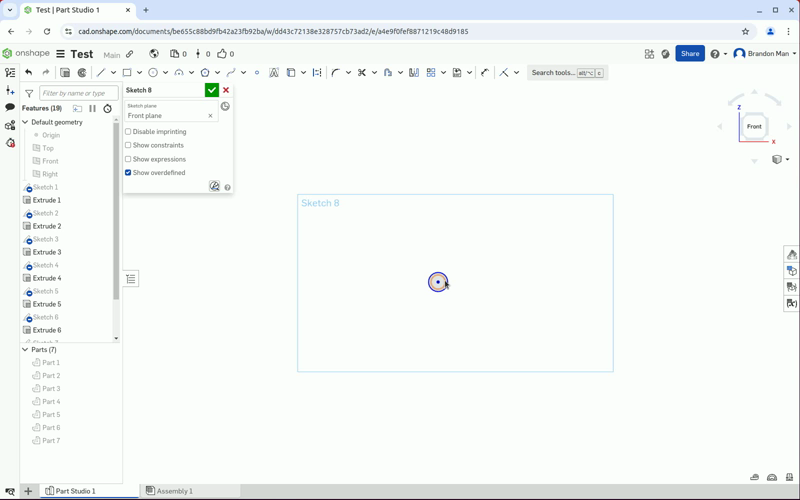
scroll(6)
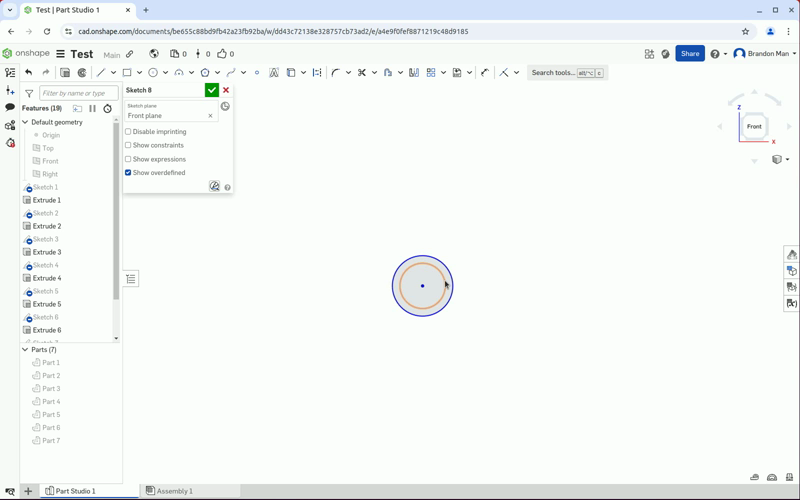
click(445, 280)
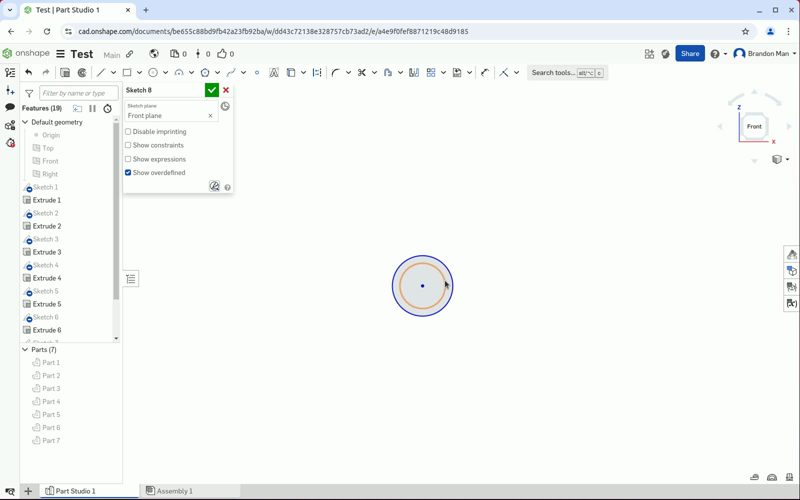
scroll(-6)
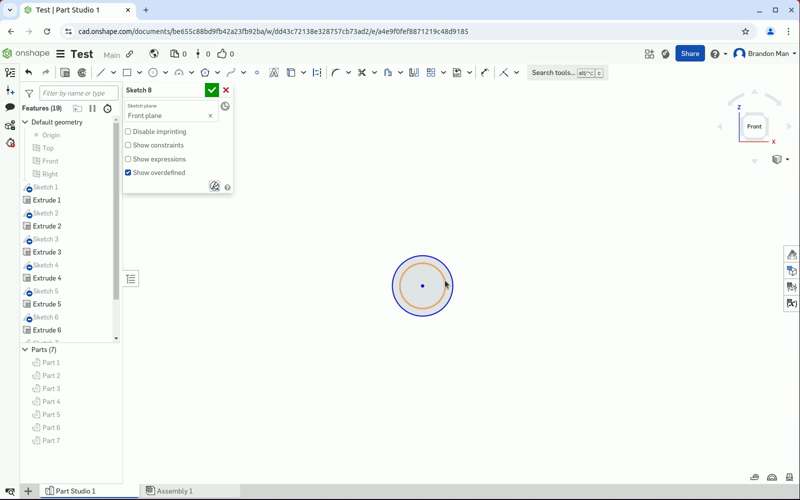
scroll(-6)
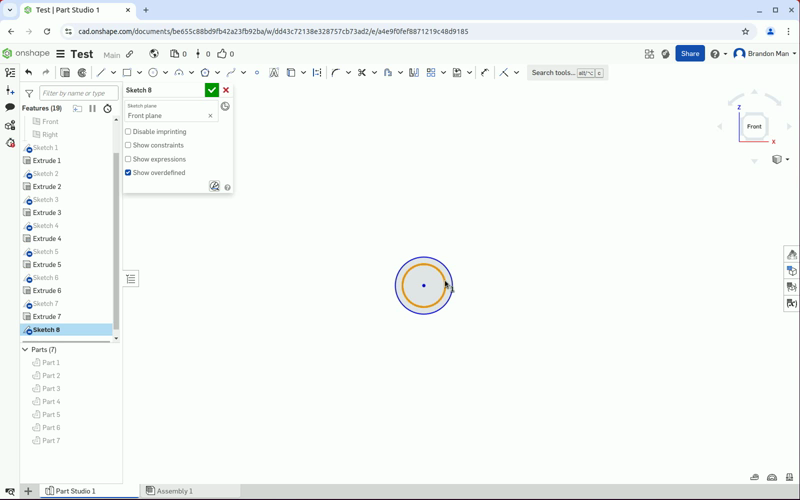
scroll(-6)
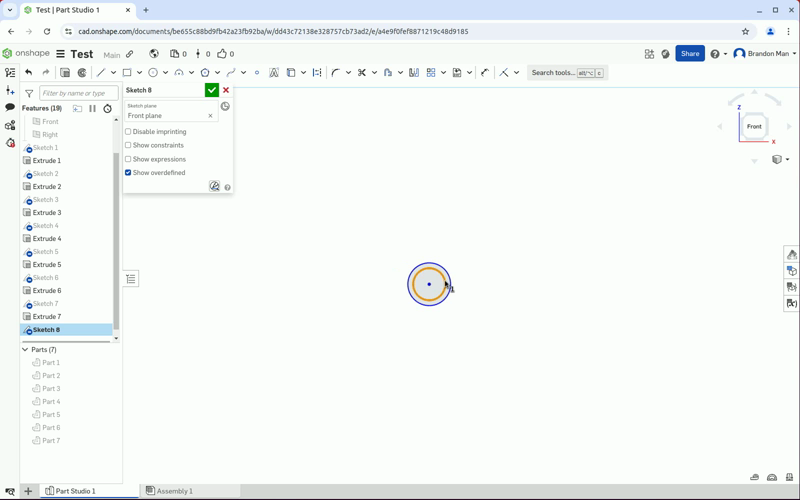
scroll(-6)
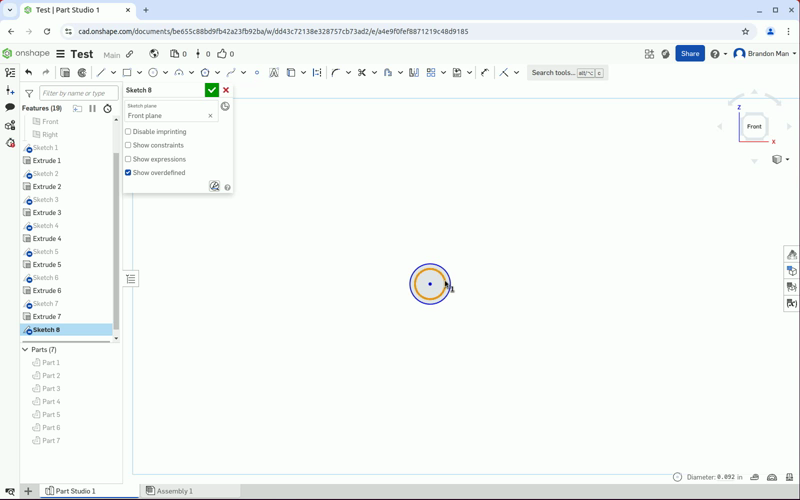
scroll(-6)
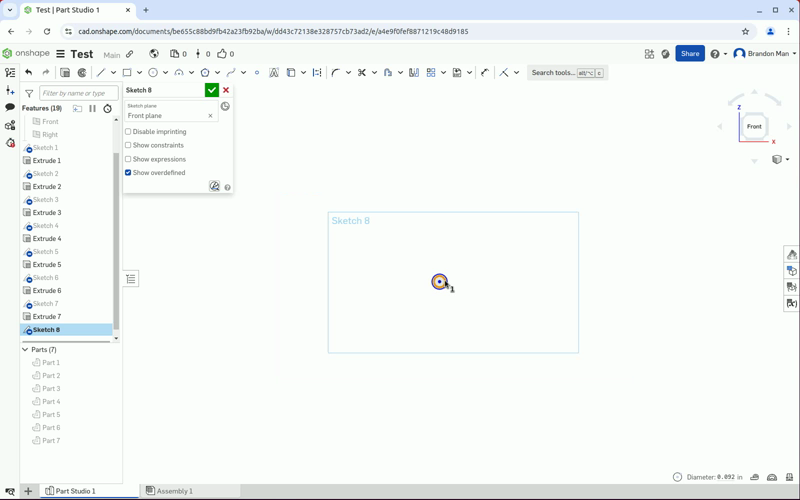
scroll(-6)
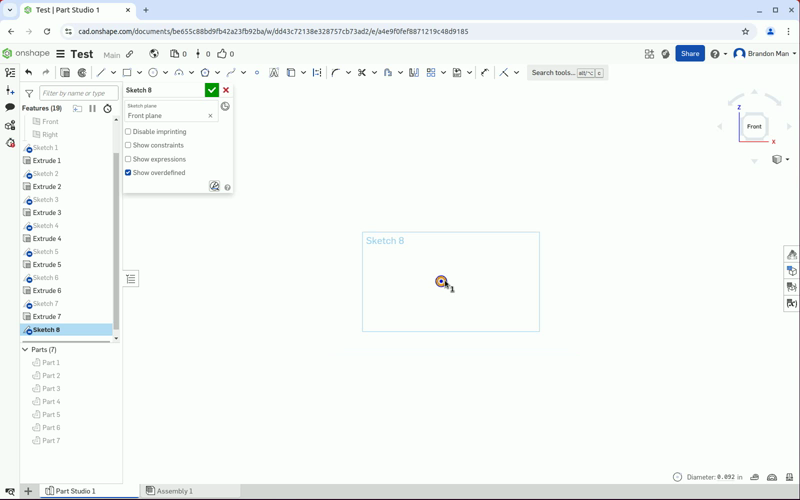
scroll(-6)
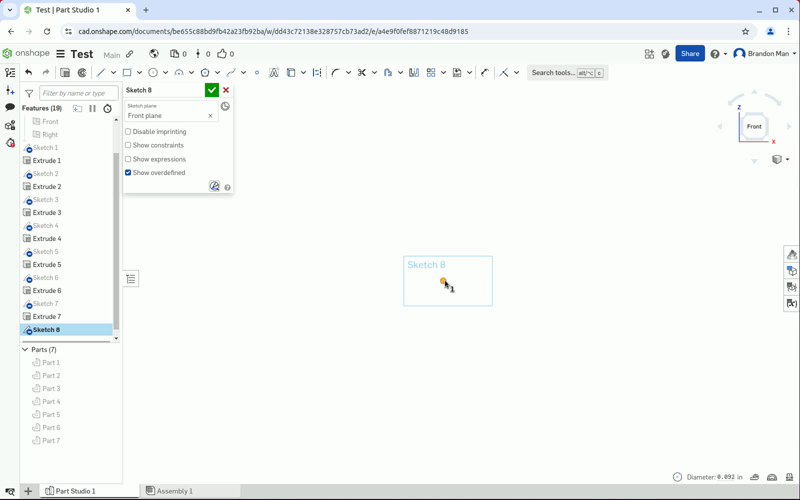
mouse_move(73, 352)
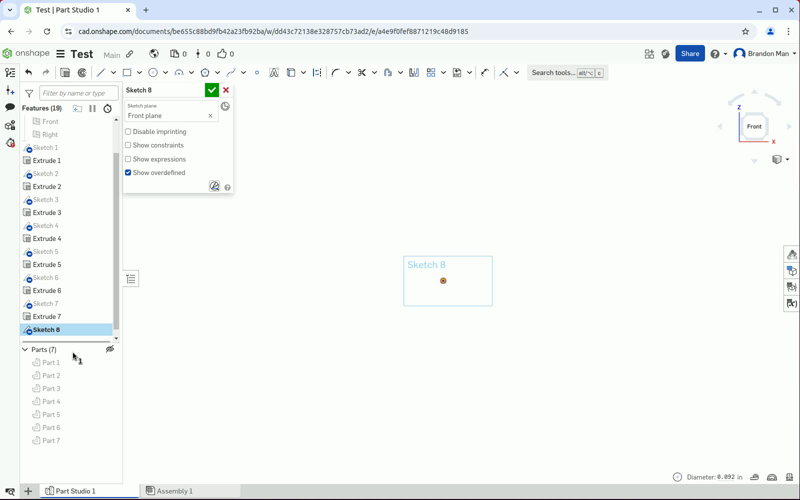
key(shift+y)
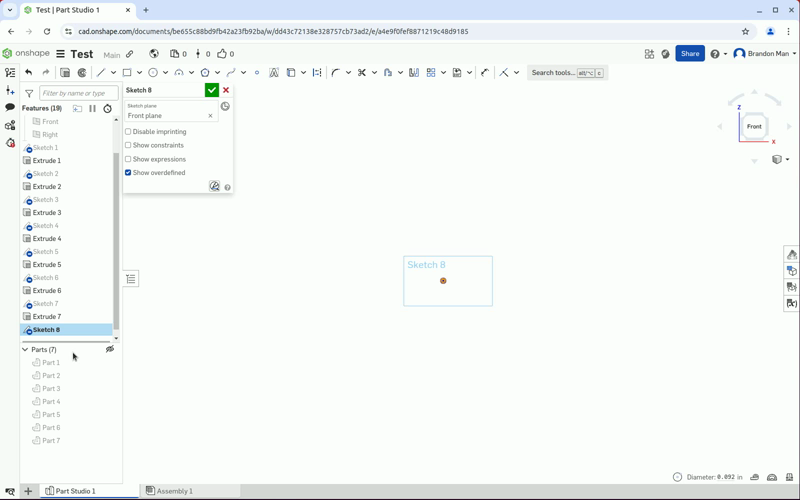
key(shift+e)
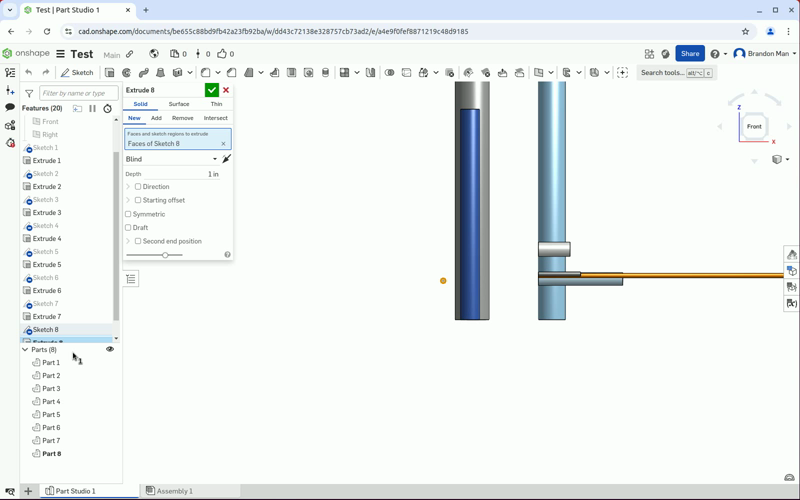
mouse_move(143, 106)
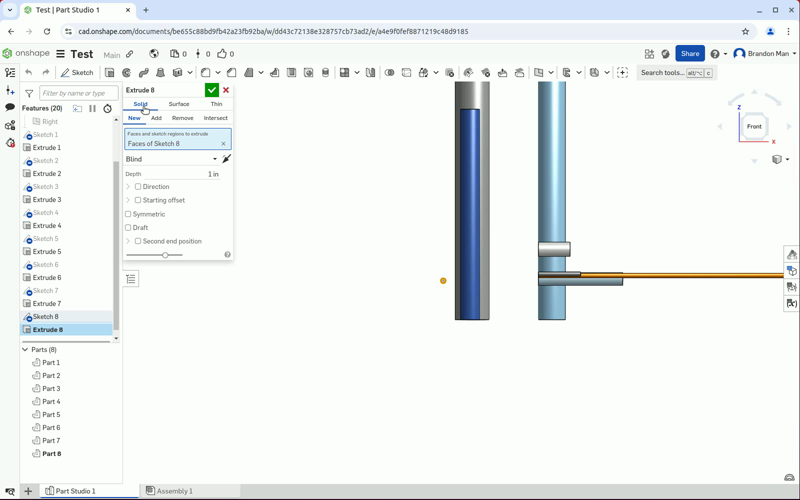
click(143, 106)
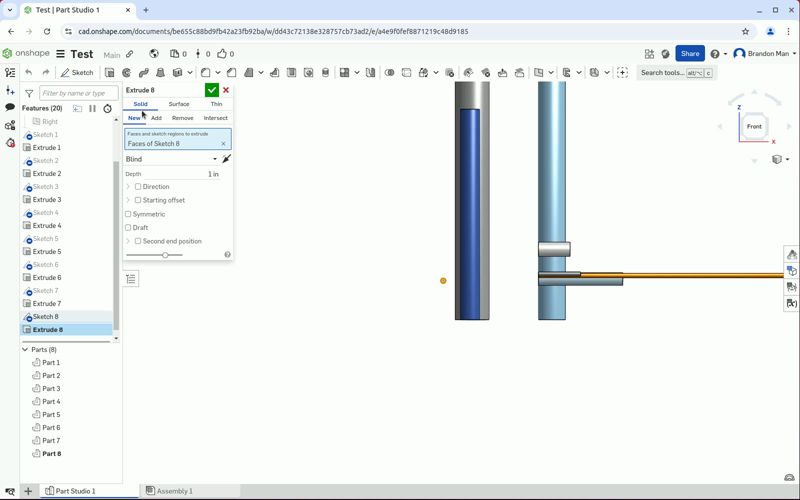
mouse_move(137, 120)
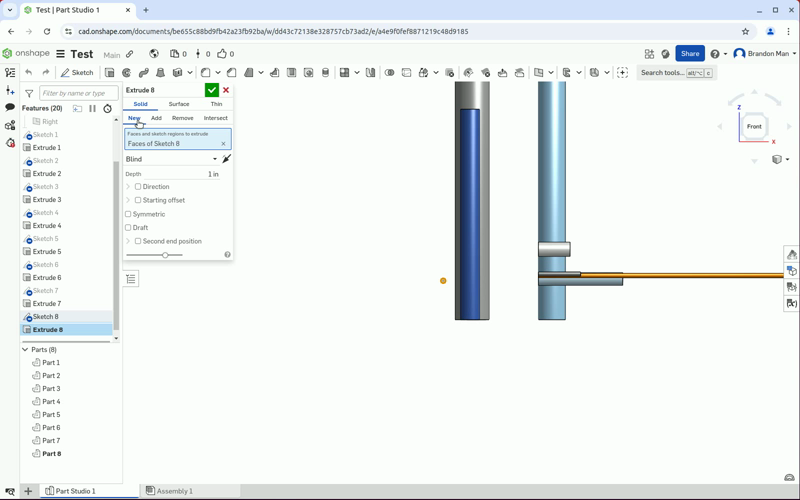
click(137, 120)
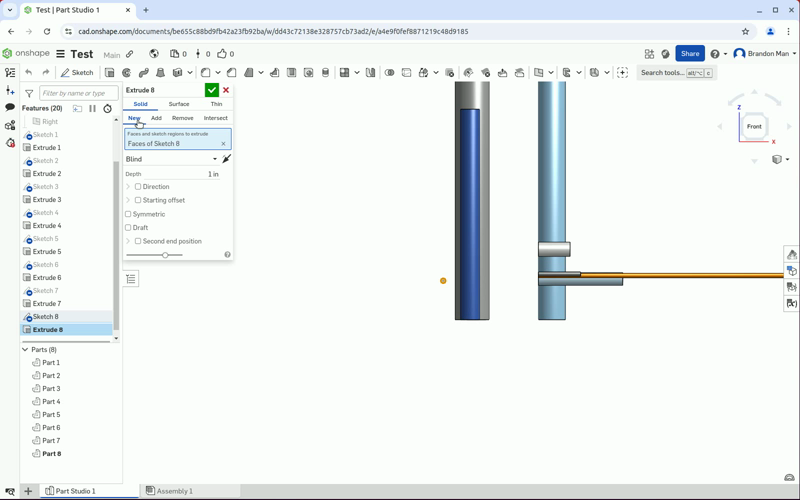
key(tab, 4)
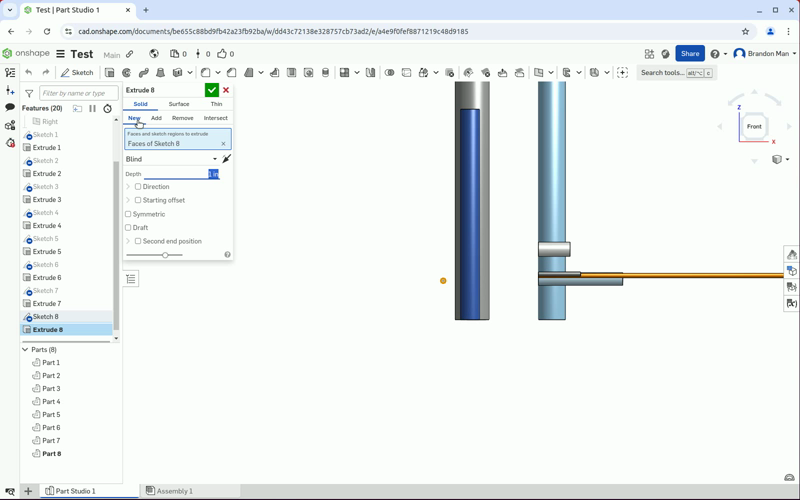
text(23.108)
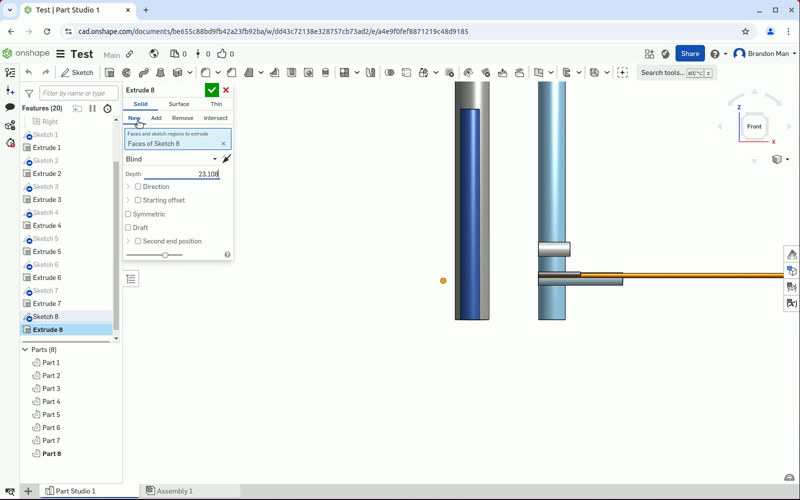
key(enter)
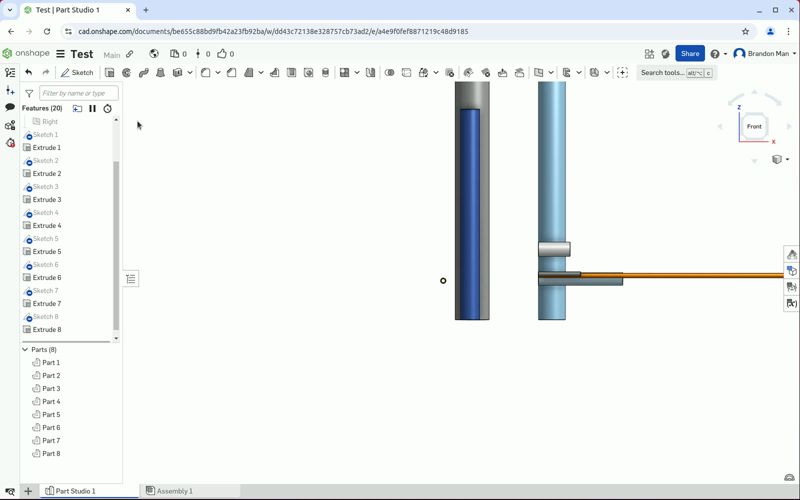
key(shift+h)
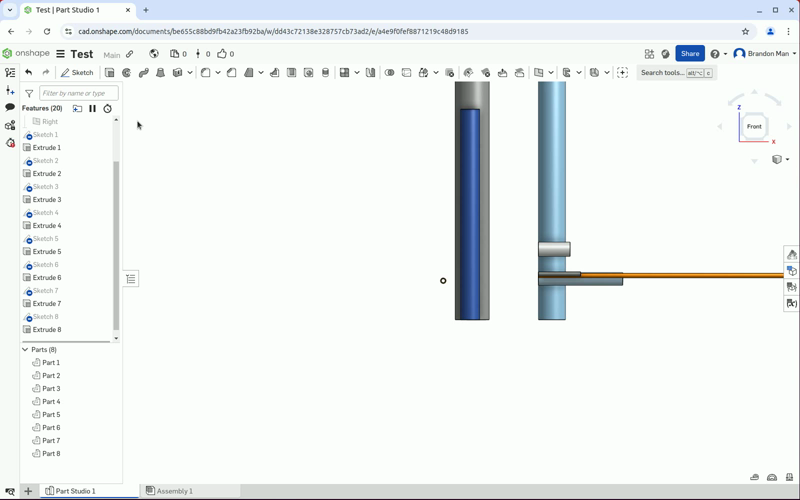
key(shift+h)
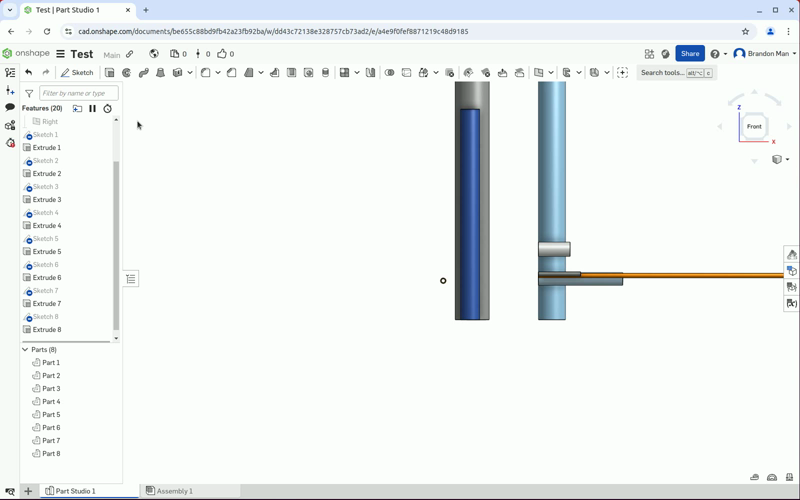
key(shift+7)
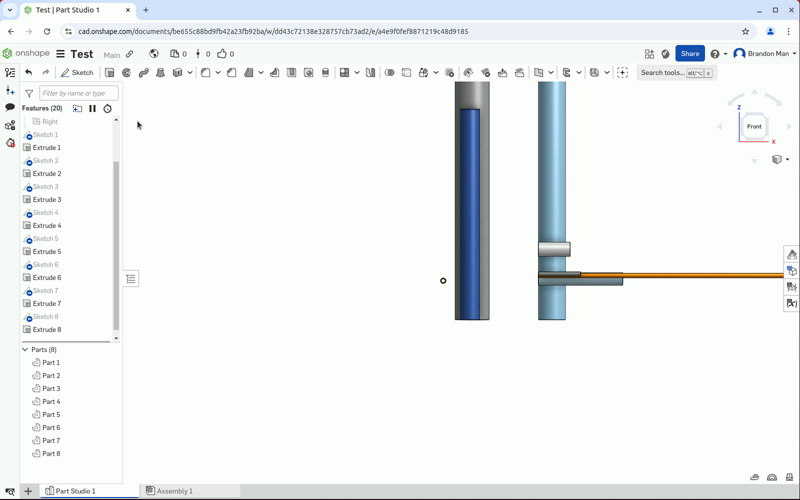
key(left, 2)
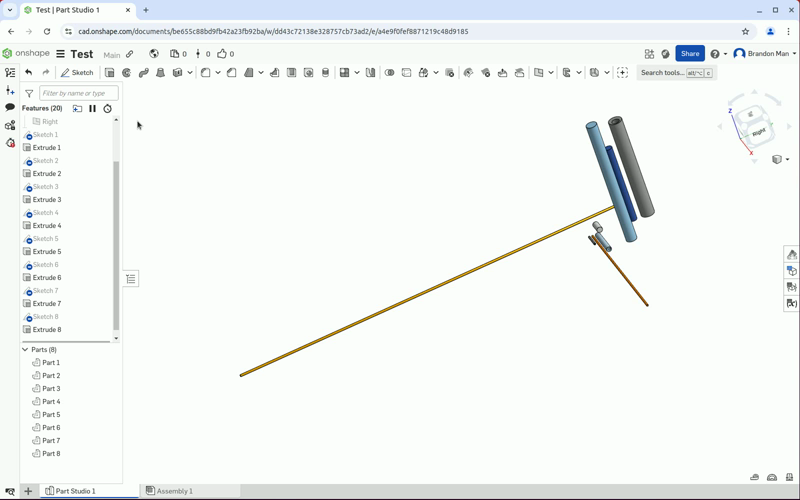
key(down, 2)
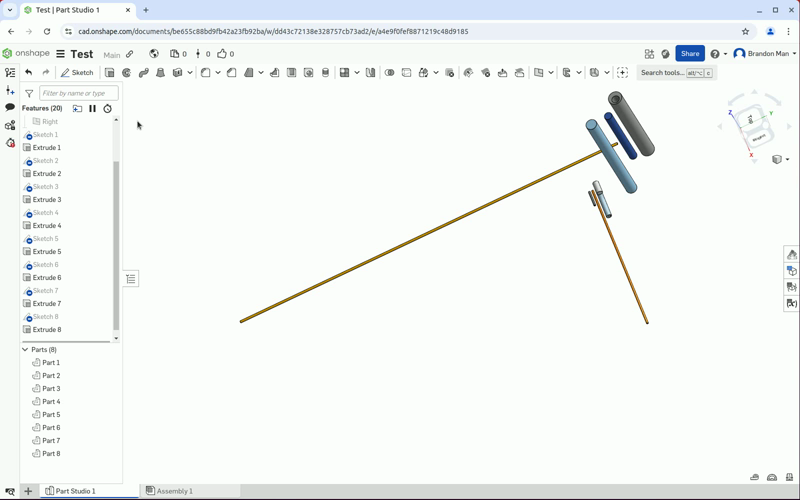
key(up, 2)
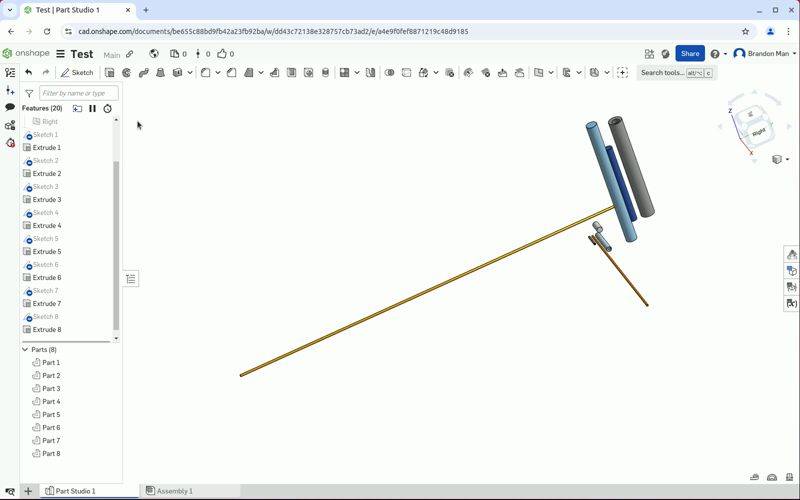
key(right, 2)
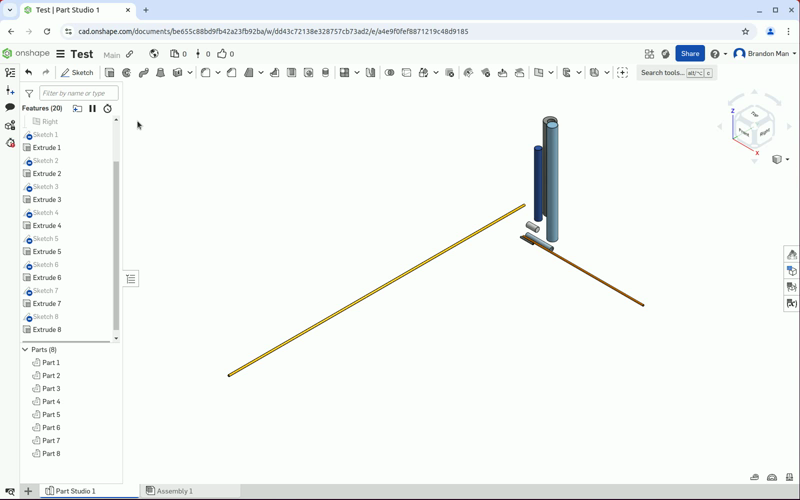
mouse_move(69, 137)
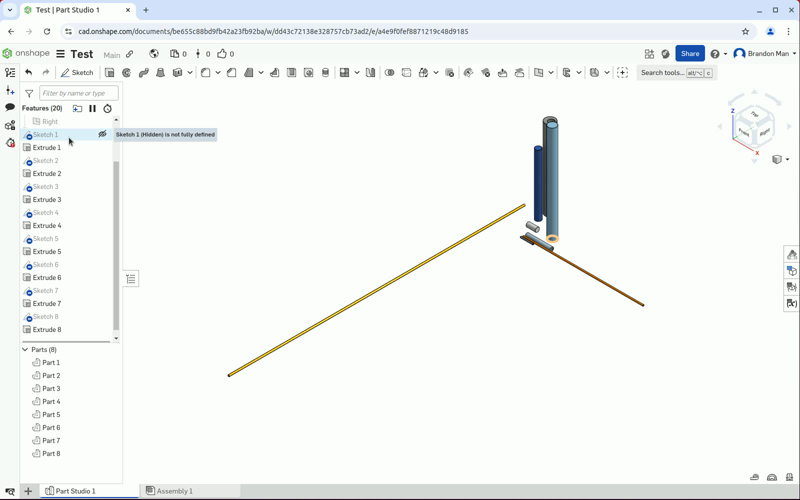
click(69, 137)